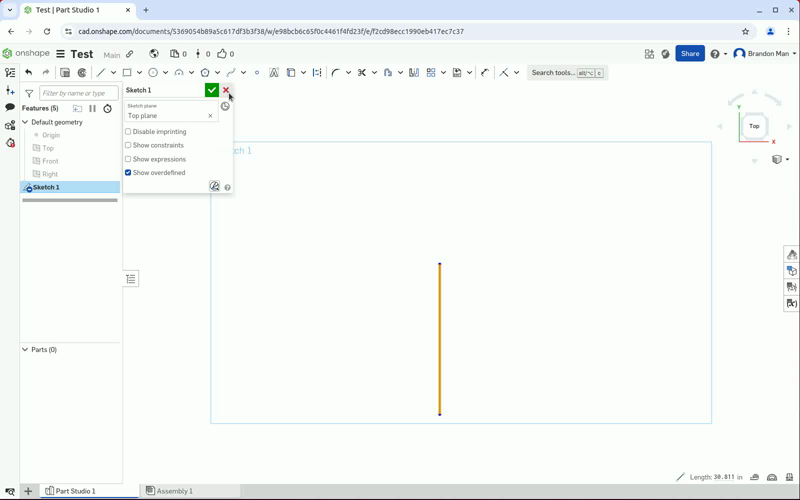
key(shift+h)
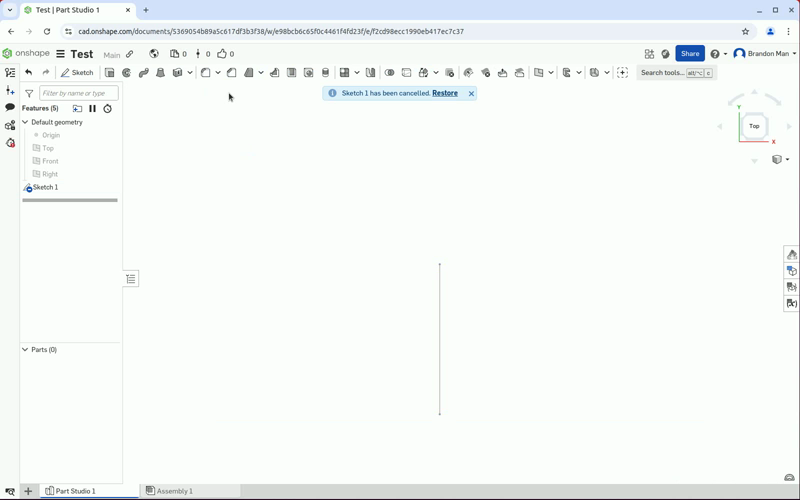
key(shift+s)
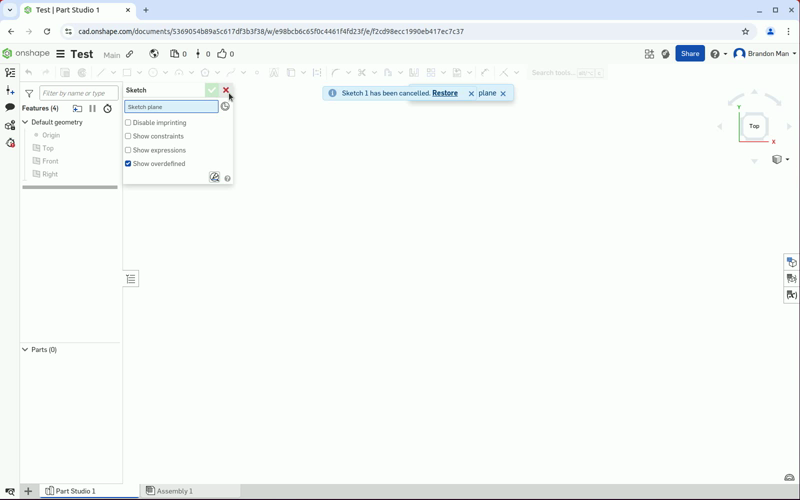
mouse_move(73, 150)
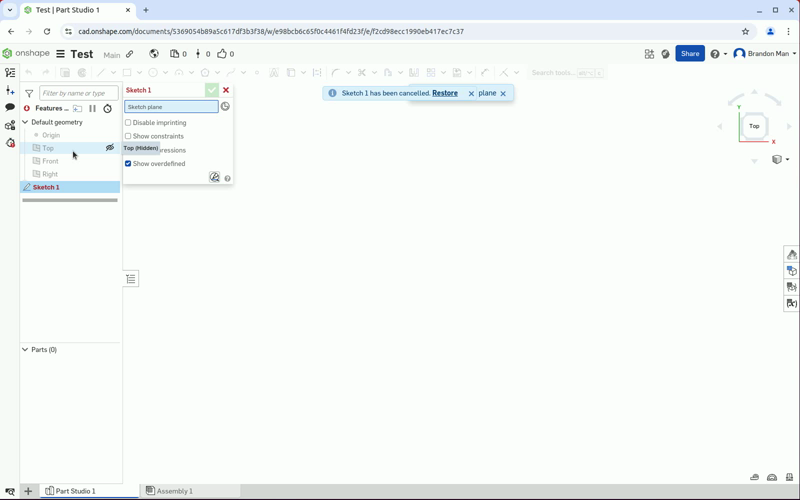
click(73, 150)
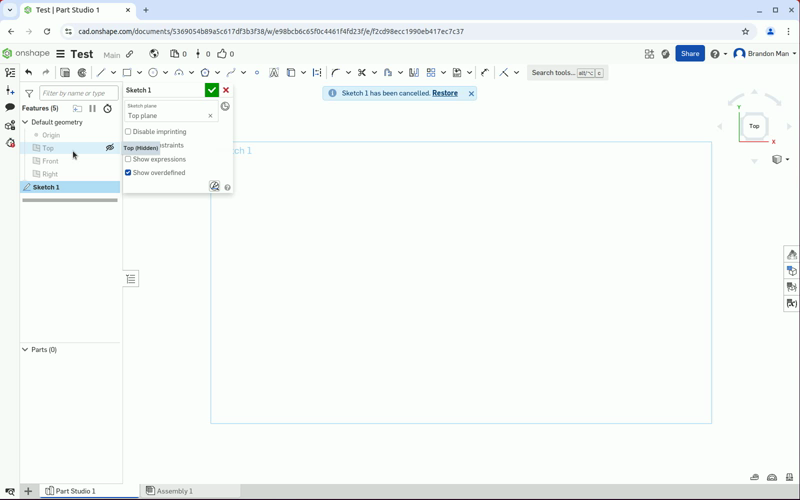
mouse_move(73, 352)
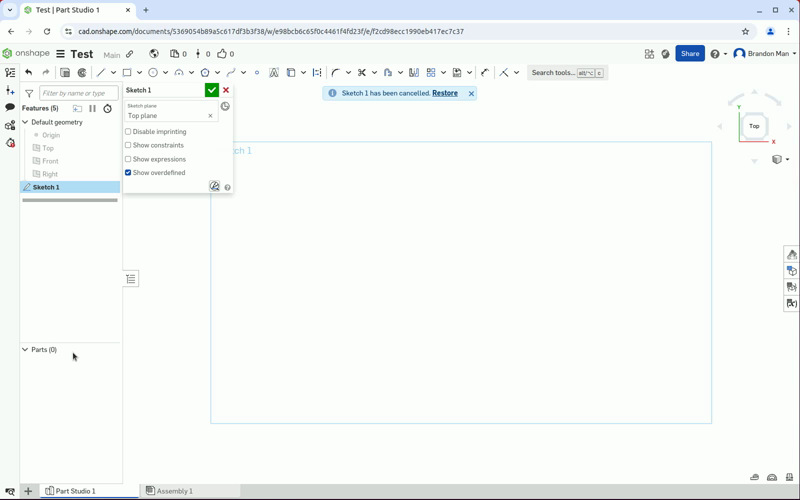
key(y)
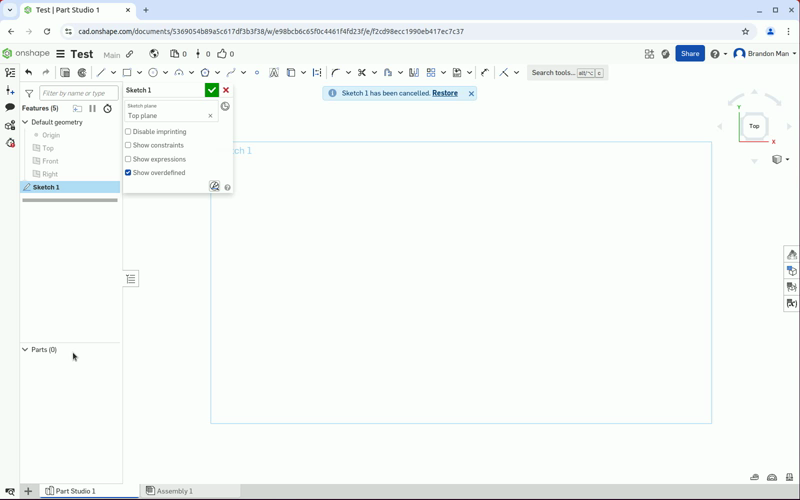
key(l)
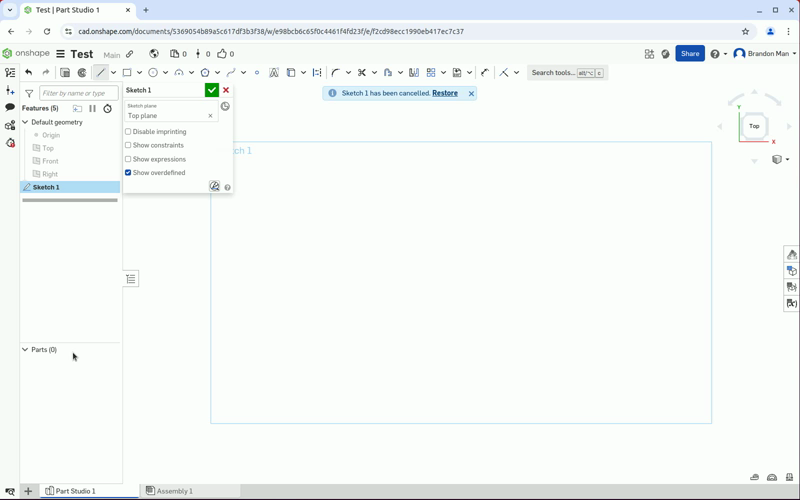
key_down(shift)
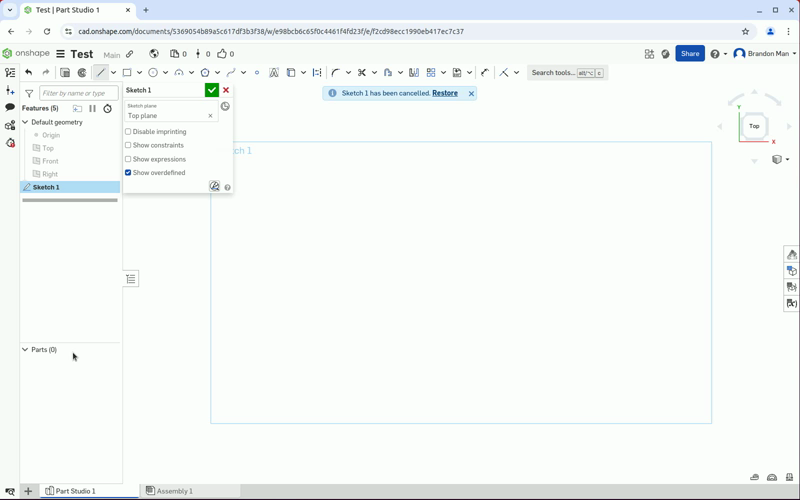
mouse_move(352, 171)
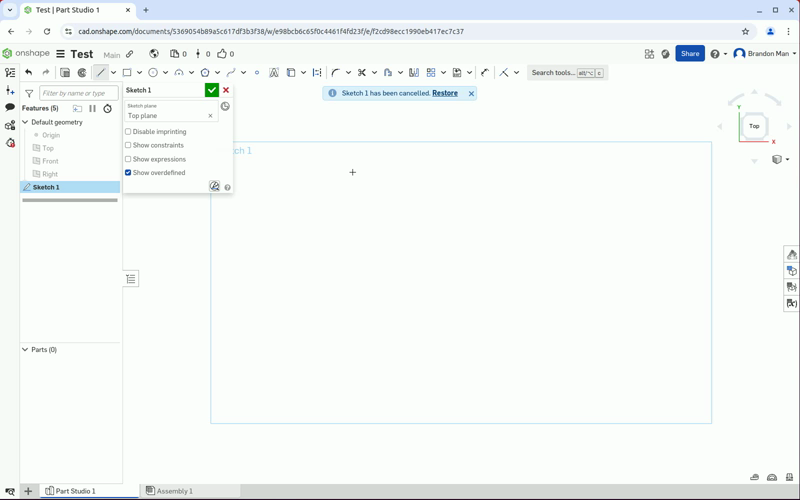
click(352, 171)
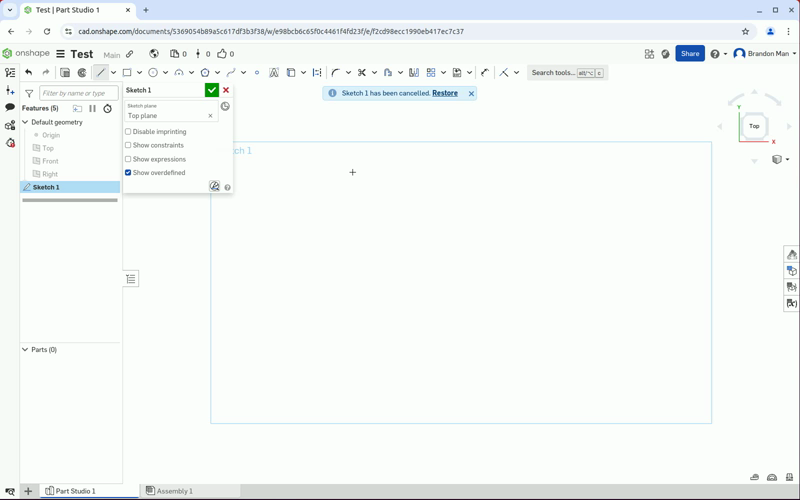
key_up(shift)
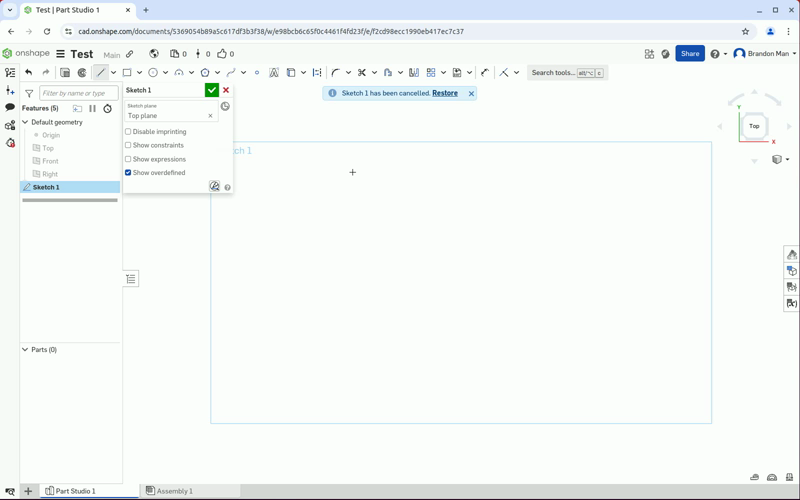
key_down(shift)
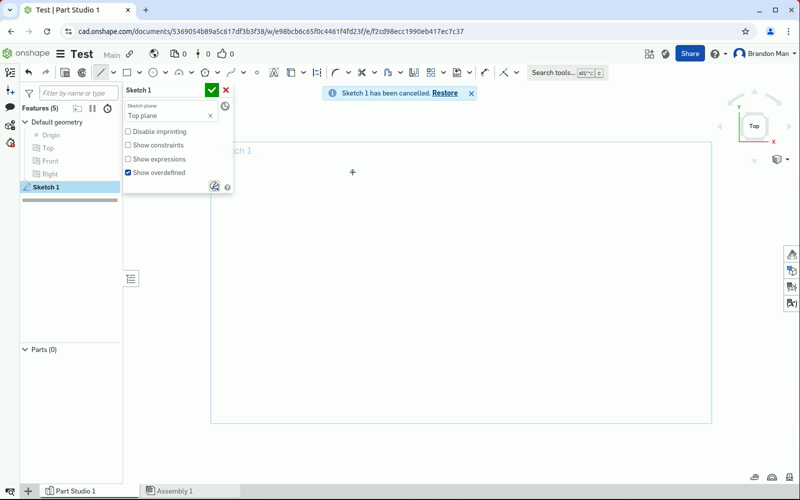
mouse_move(382, 171)
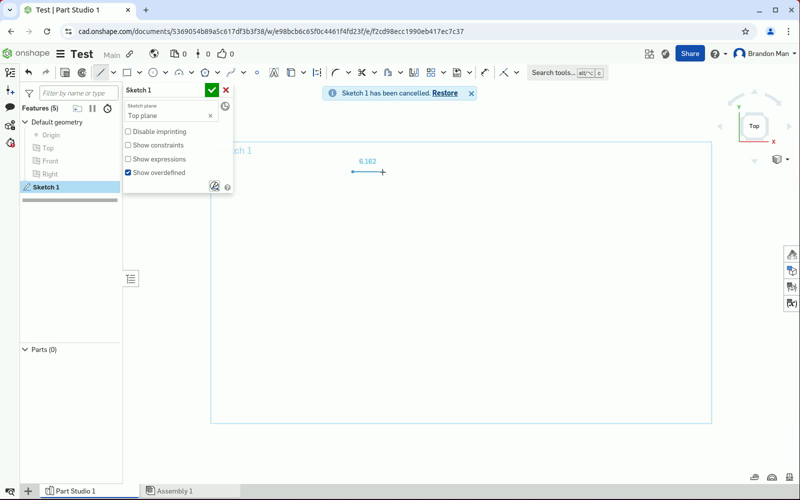
mouse_move(355, 171)
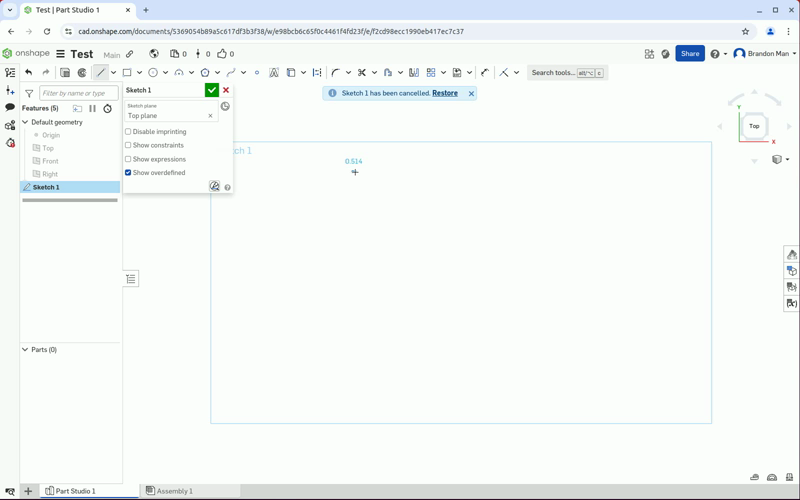
scroll(6)
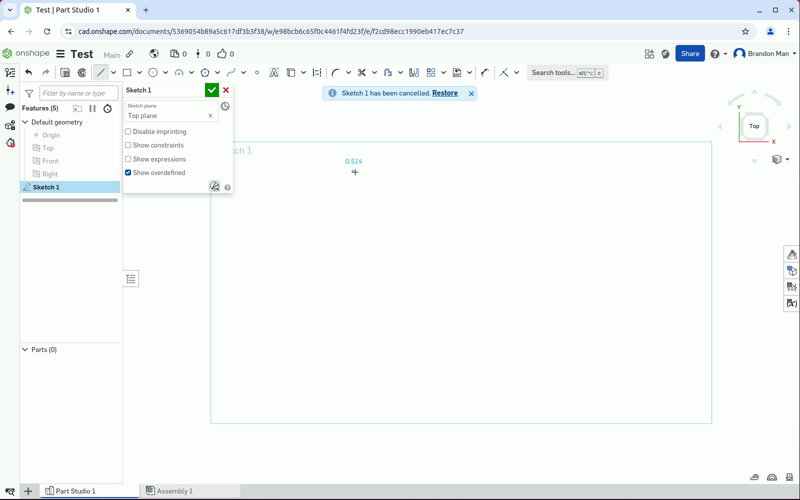
scroll(6)
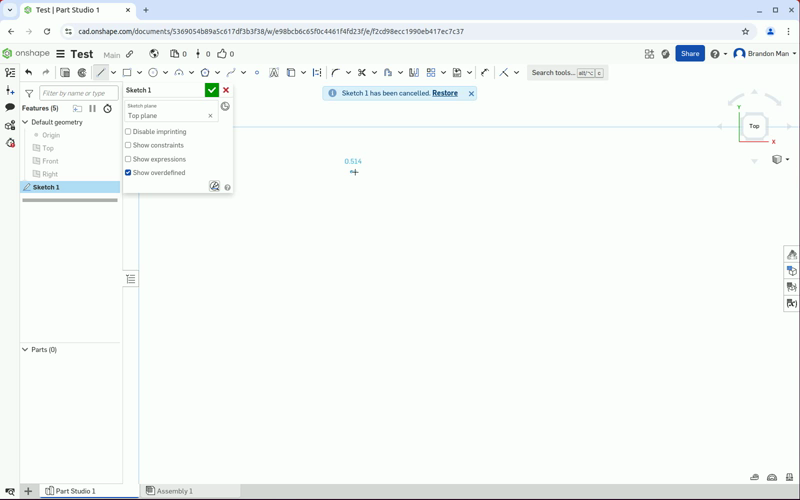
scroll(6)
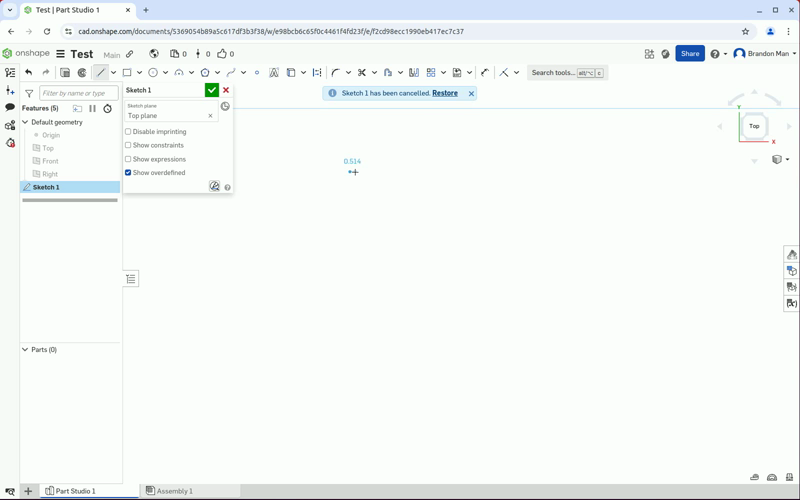
scroll(6)
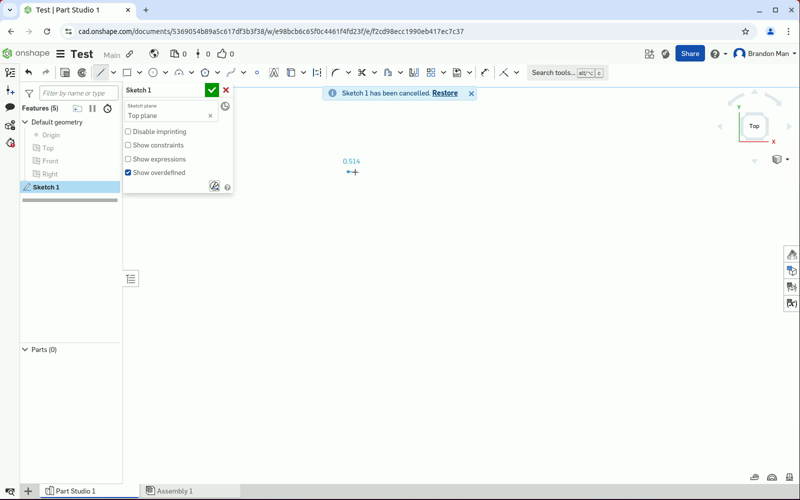
scroll(6)
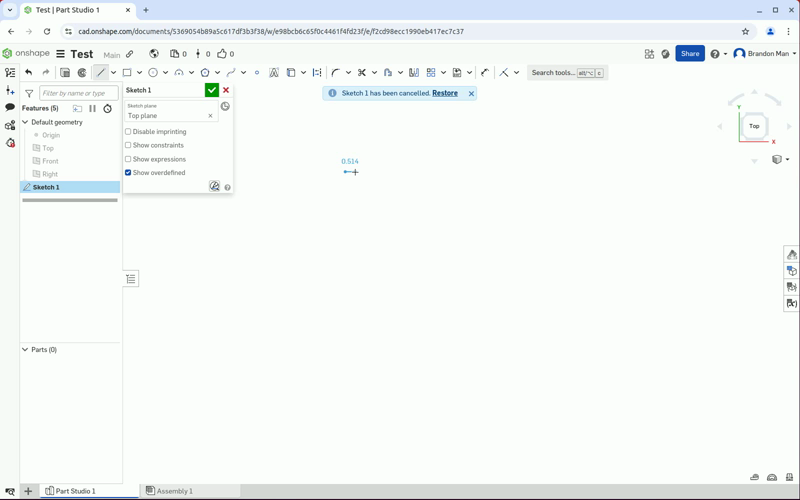
scroll(6)
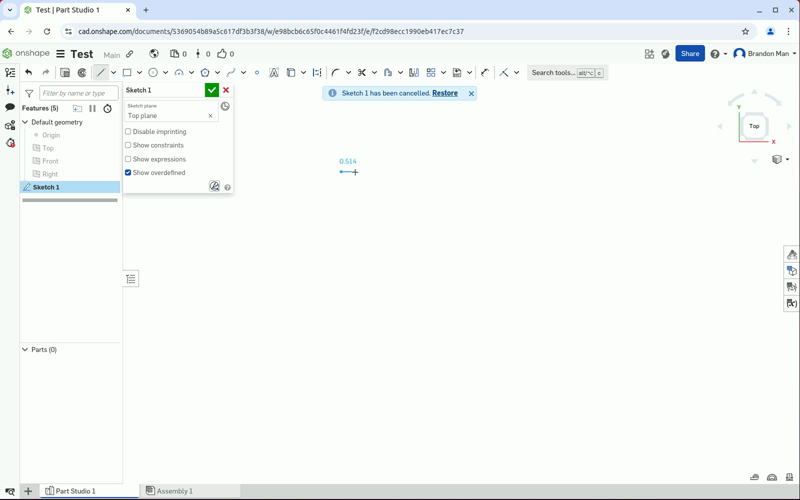
scroll(6)
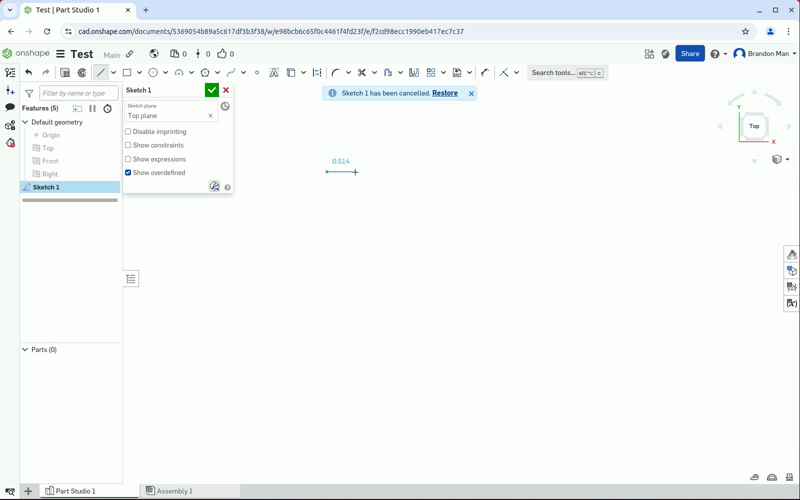
click(355, 171)
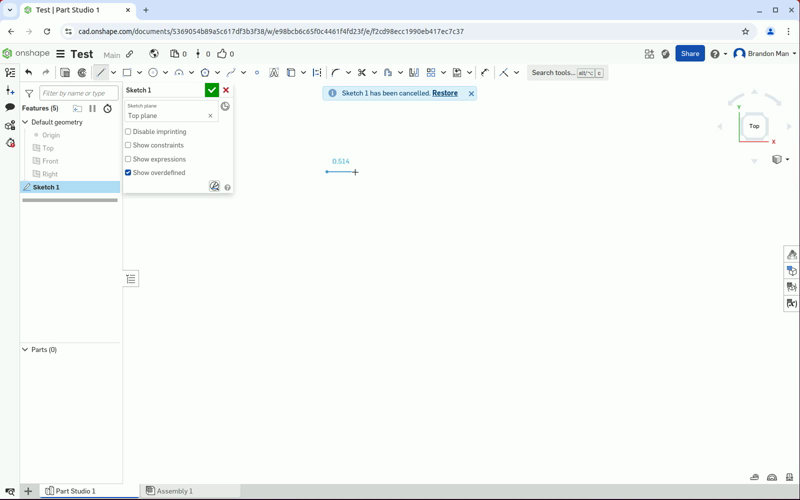
scroll(-6)
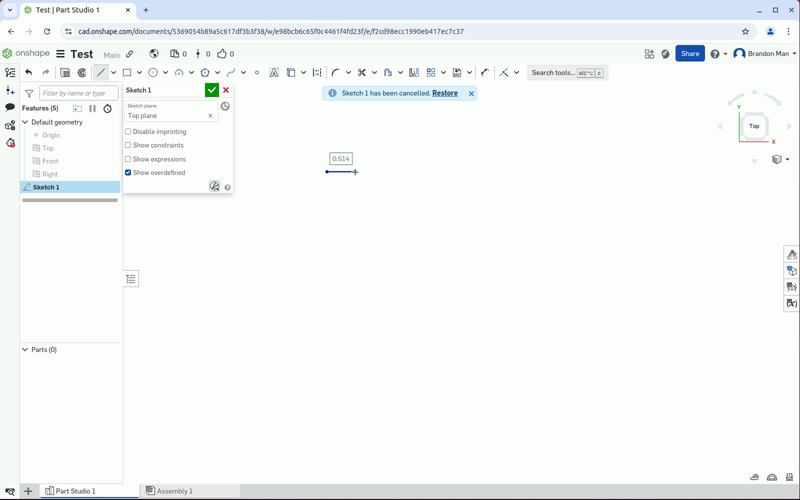
scroll(-6)
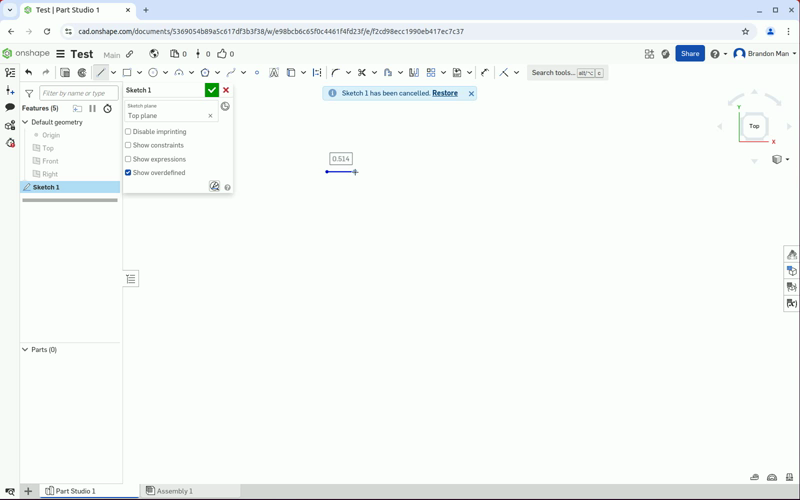
scroll(-6)
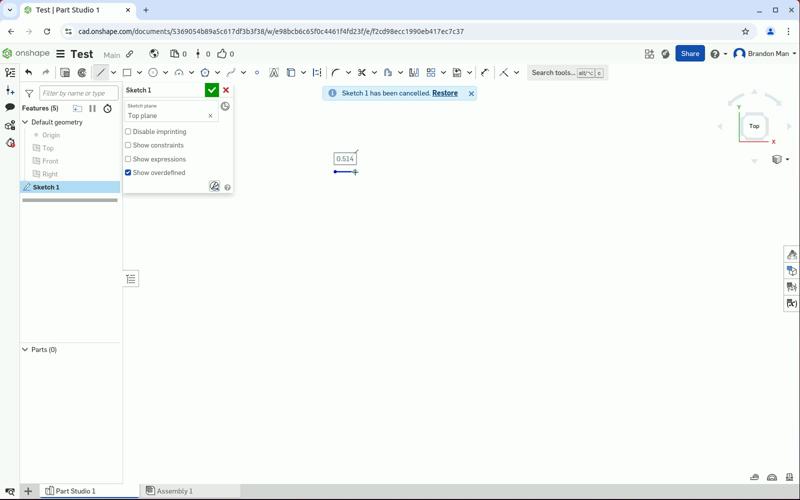
scroll(-6)
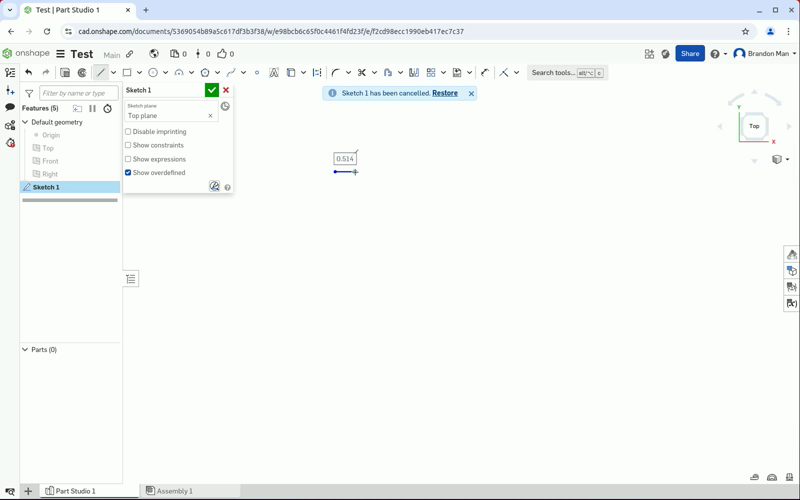
scroll(-6)
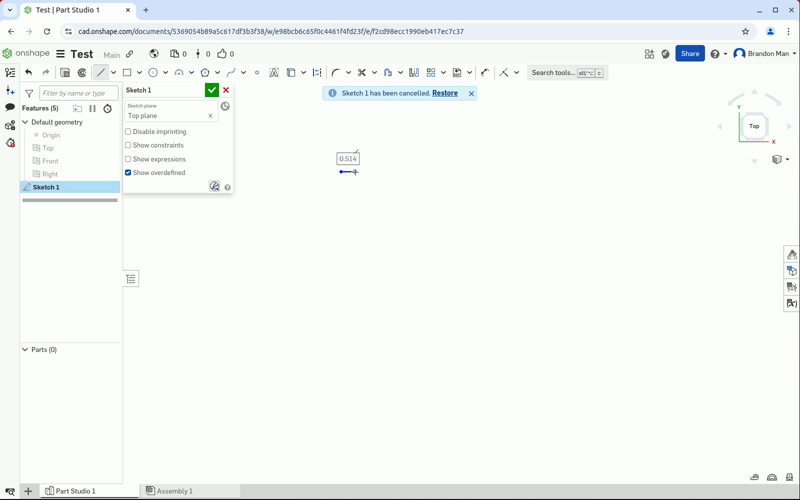
scroll(-6)
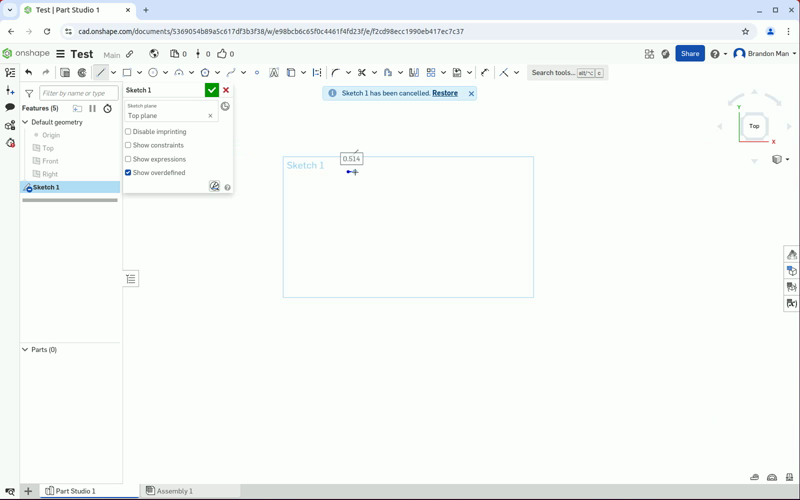
scroll(-6)
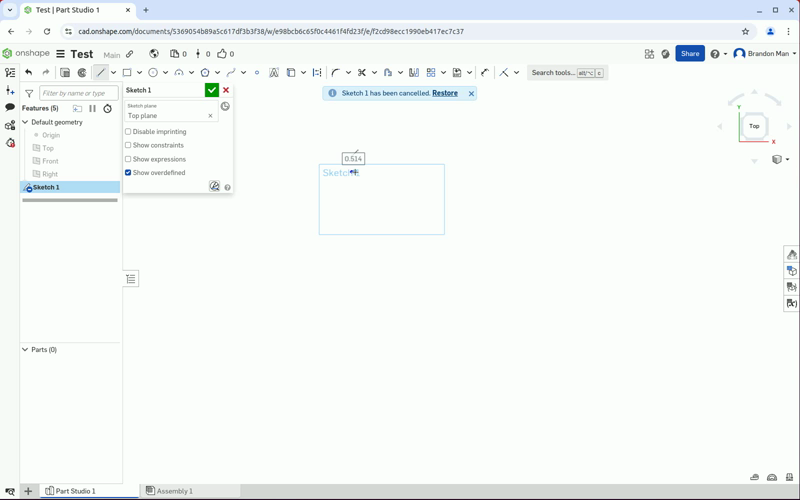
key_up(shift)
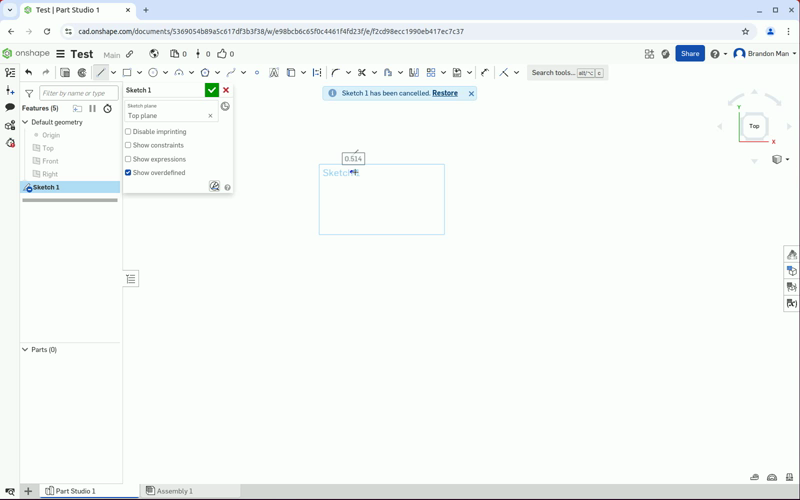
key_down(shift)
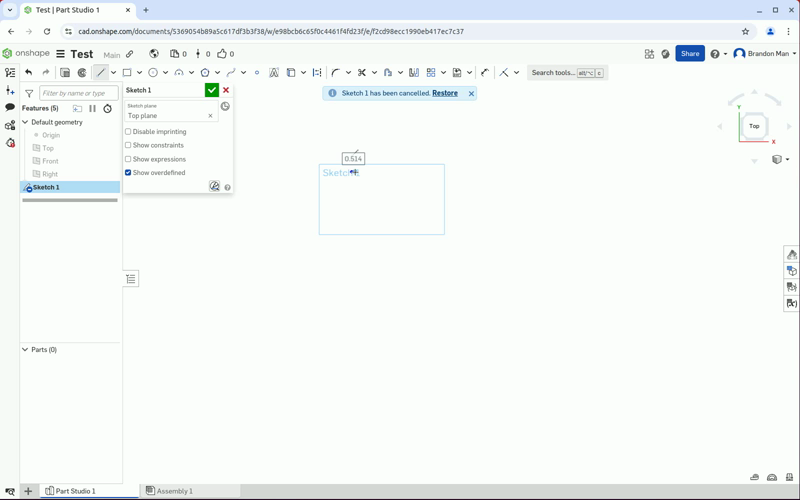
mouse_move(385, 171)
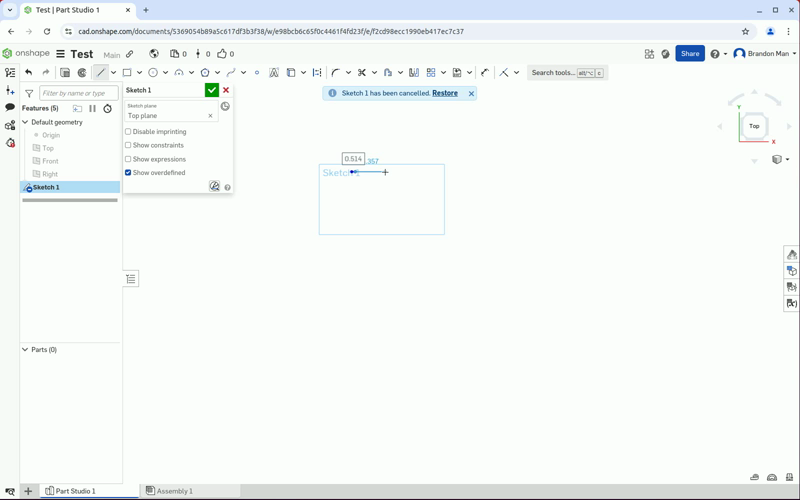
mouse_move(355, 169)
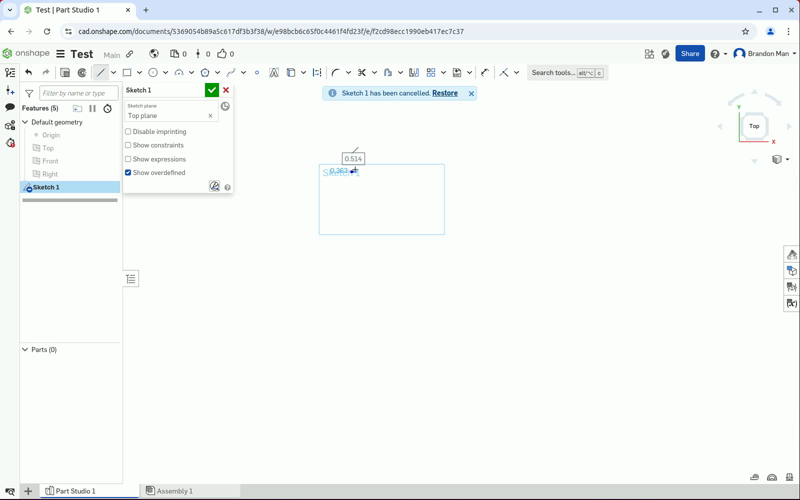
scroll(6)
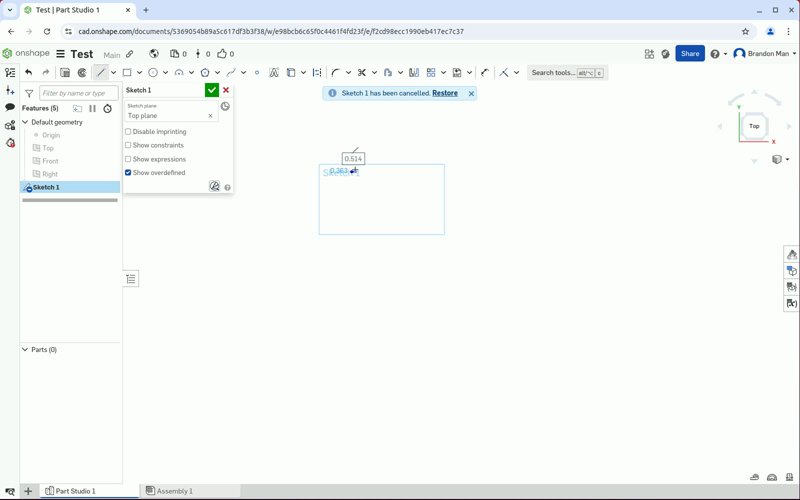
scroll(6)
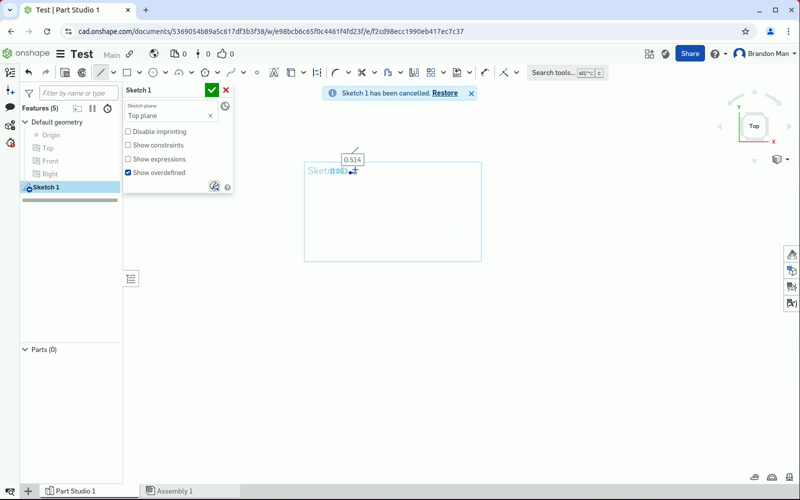
scroll(6)
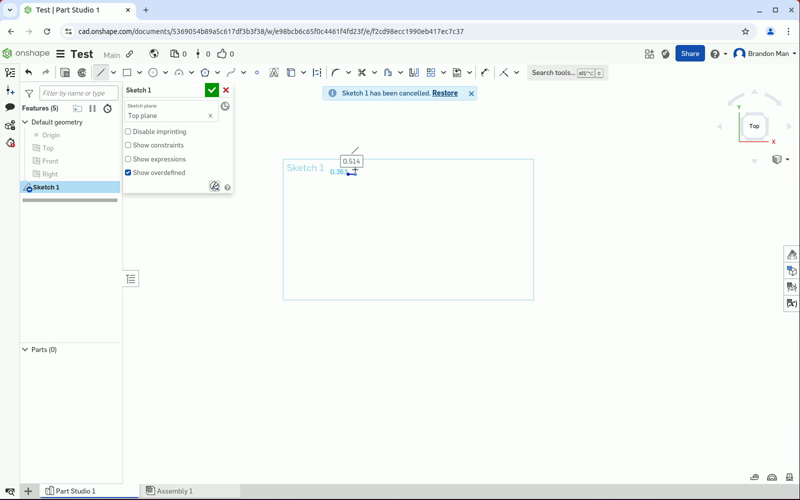
scroll(6)
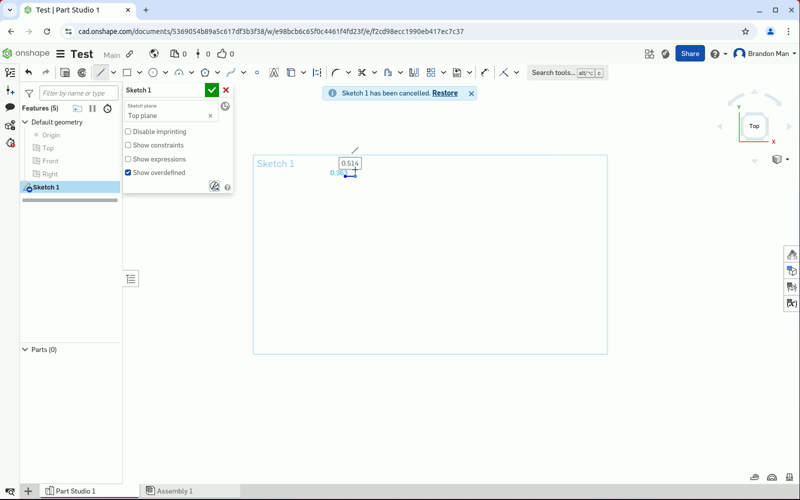
scroll(6)
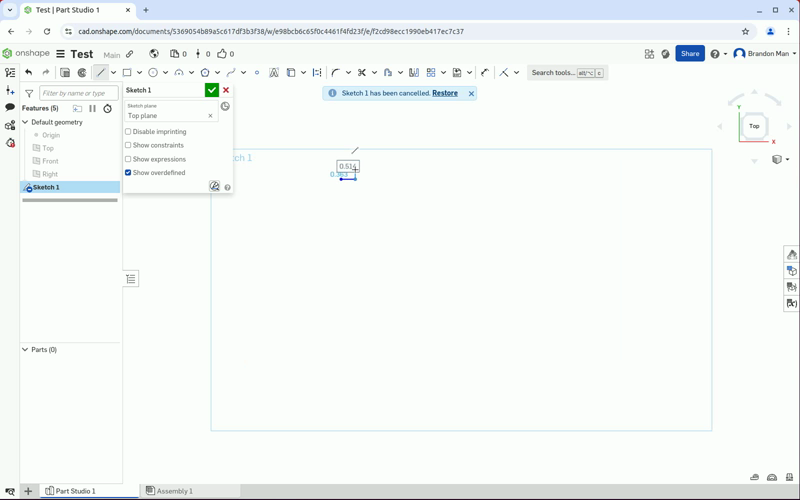
scroll(6)
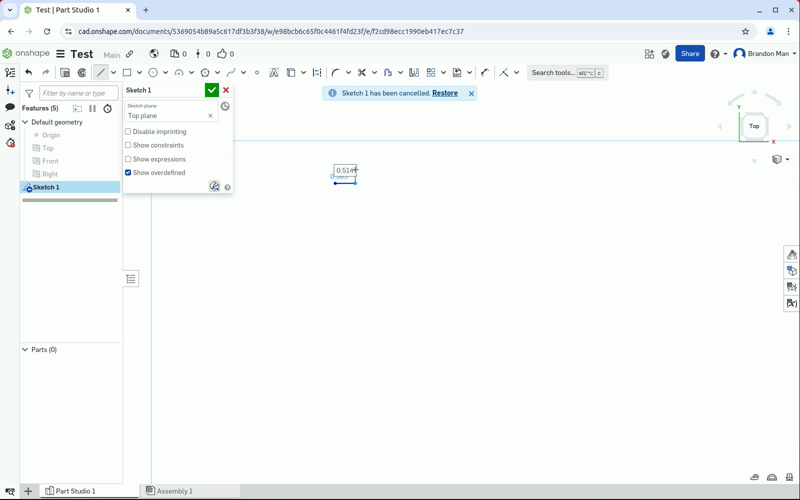
scroll(6)
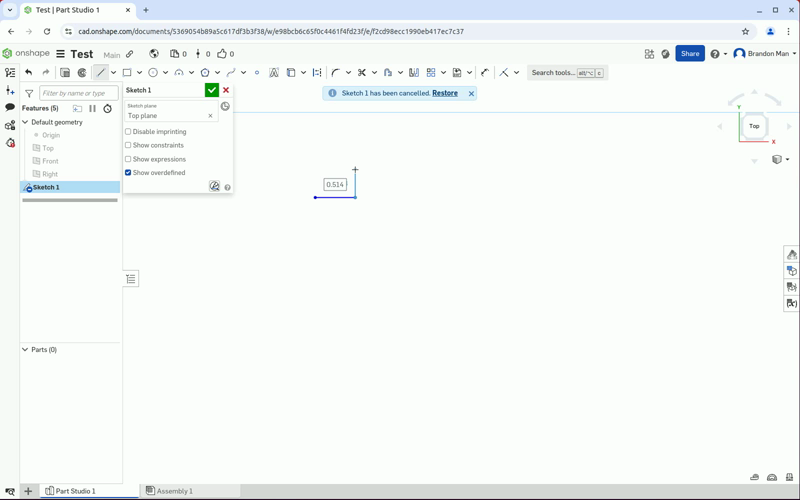
click(355, 169)
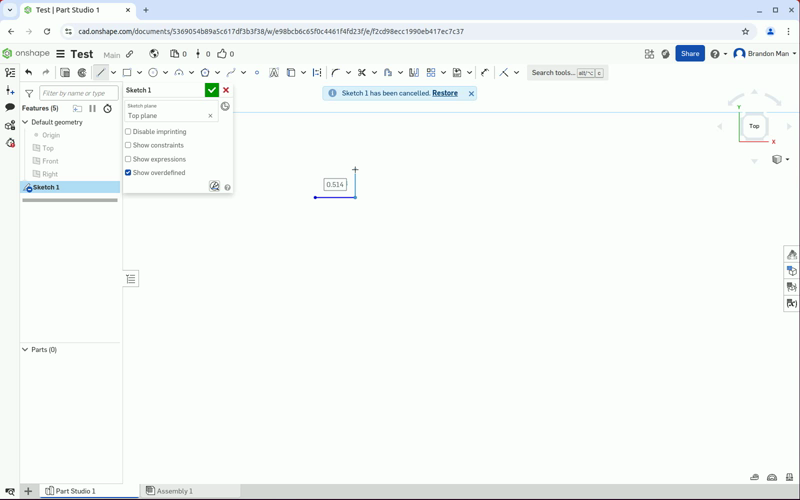
scroll(-6)
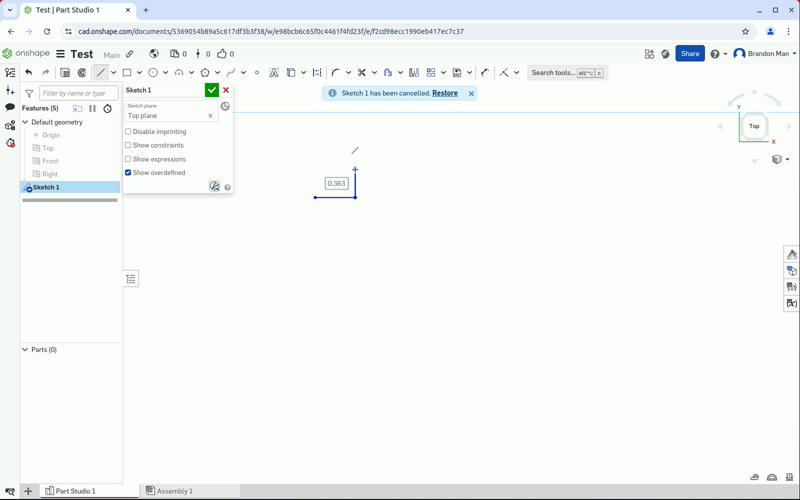
scroll(-6)
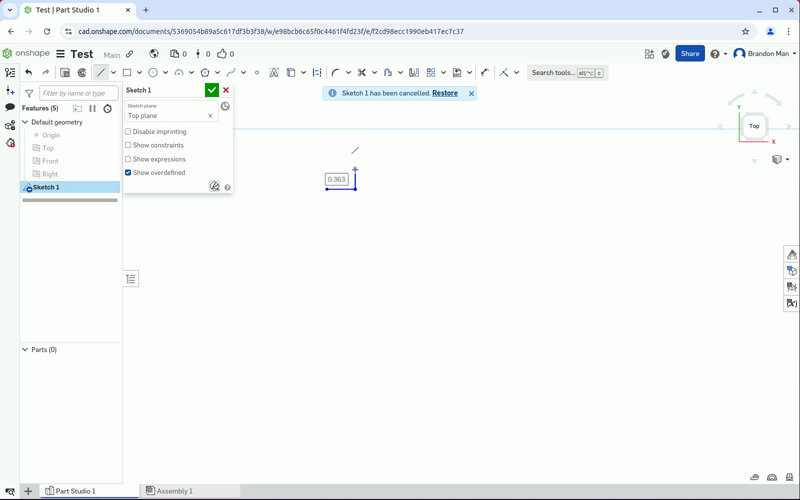
scroll(-6)
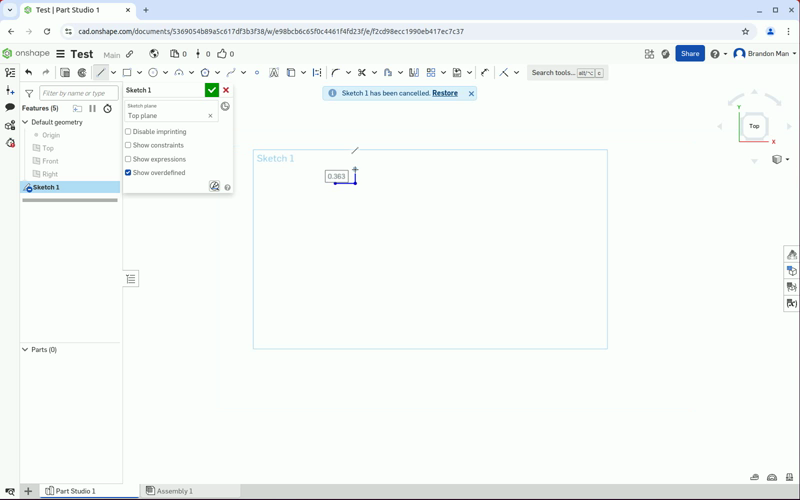
scroll(-6)
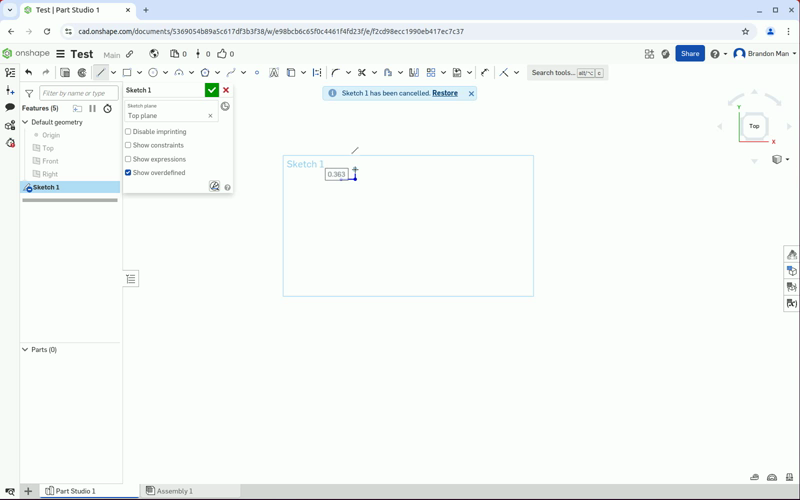
scroll(-6)
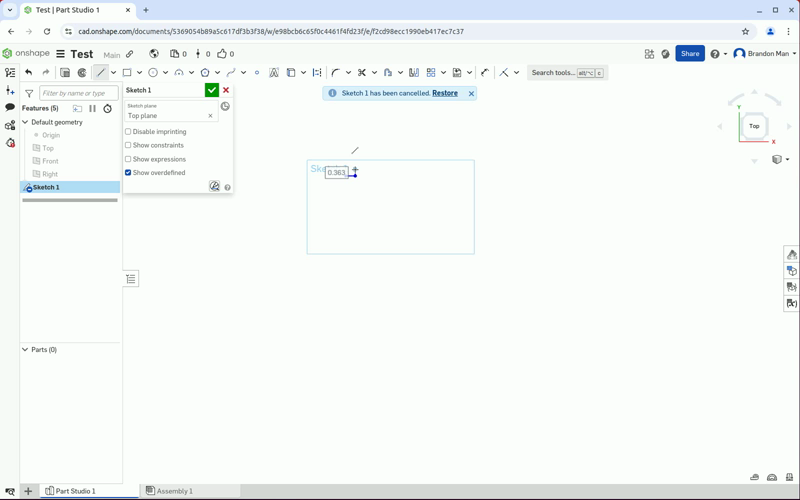
scroll(-6)
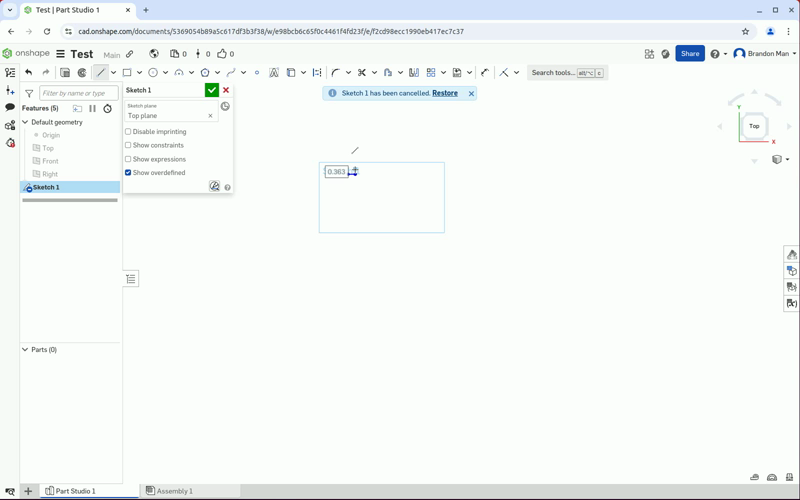
scroll(-6)
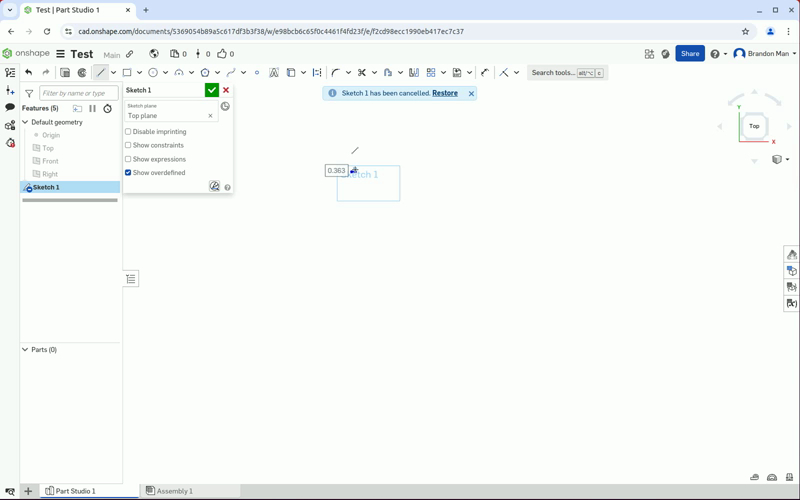
key_up(shift)
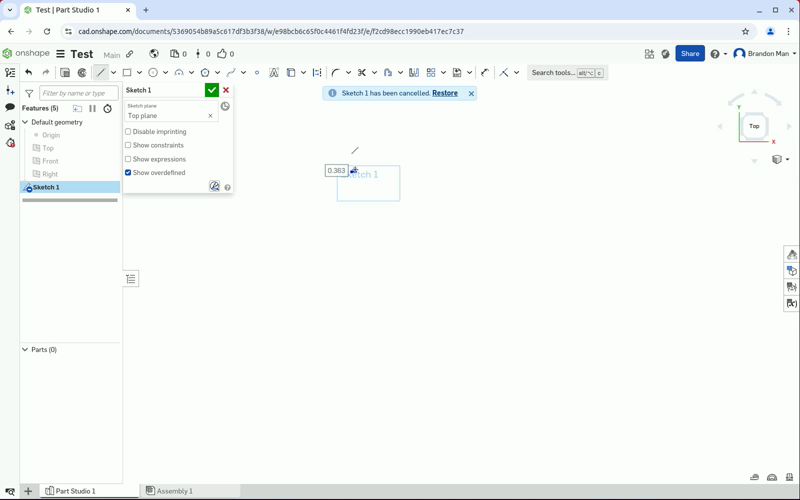
key_down(shift)
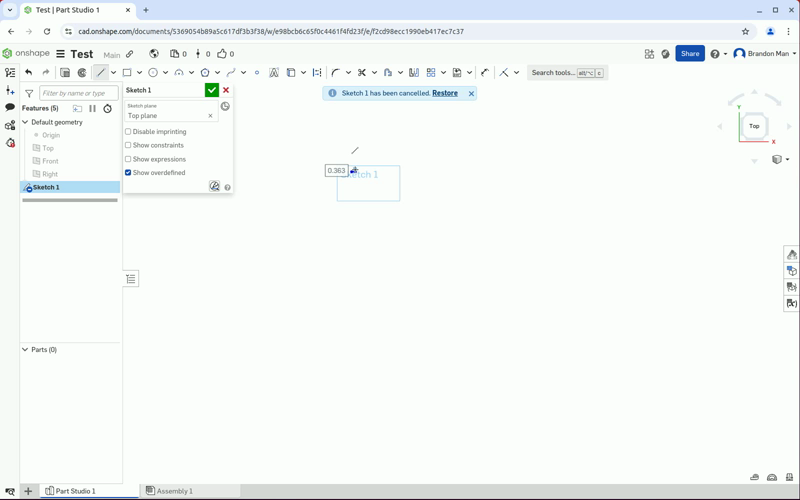
mouse_move(385, 169)
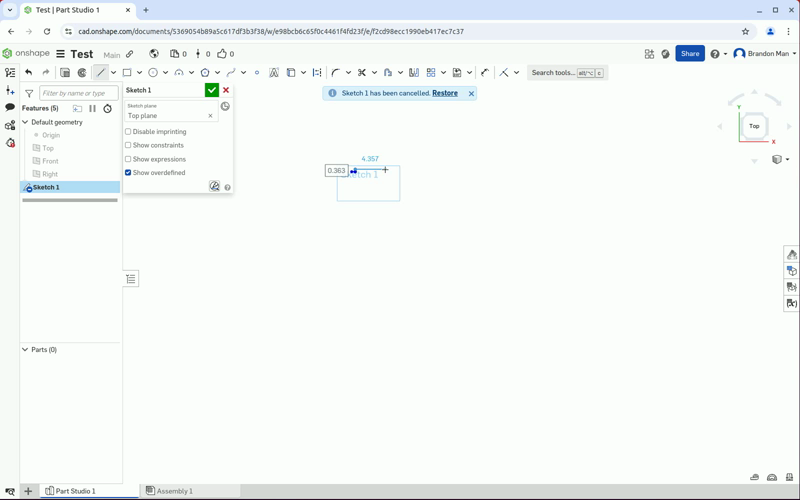
mouse_move(352, 169)
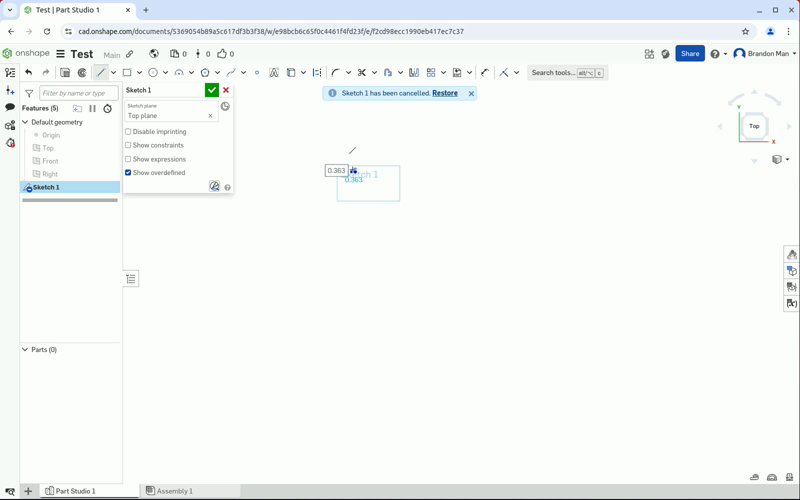
scroll(6)
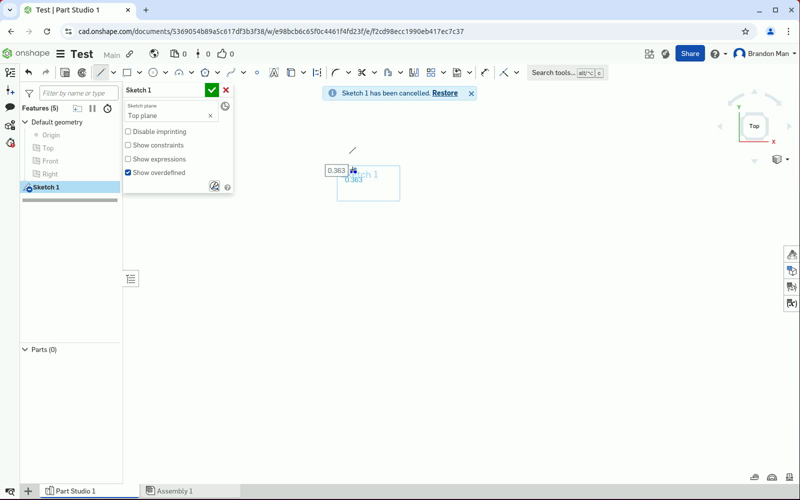
scroll(6)
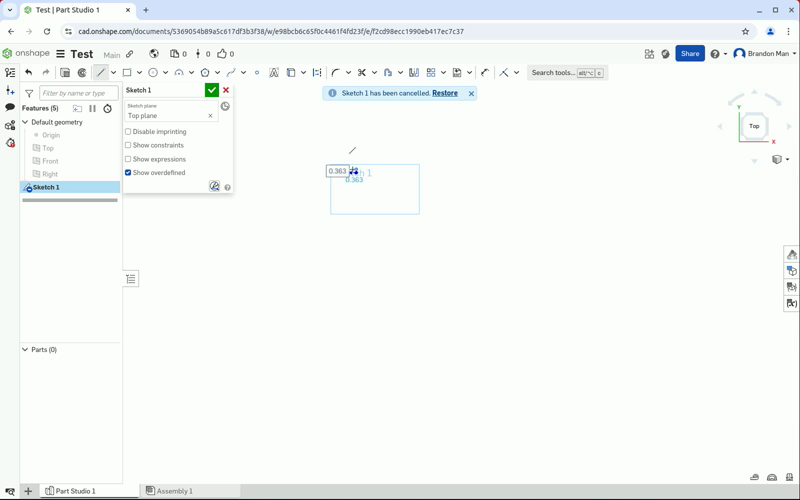
scroll(6)
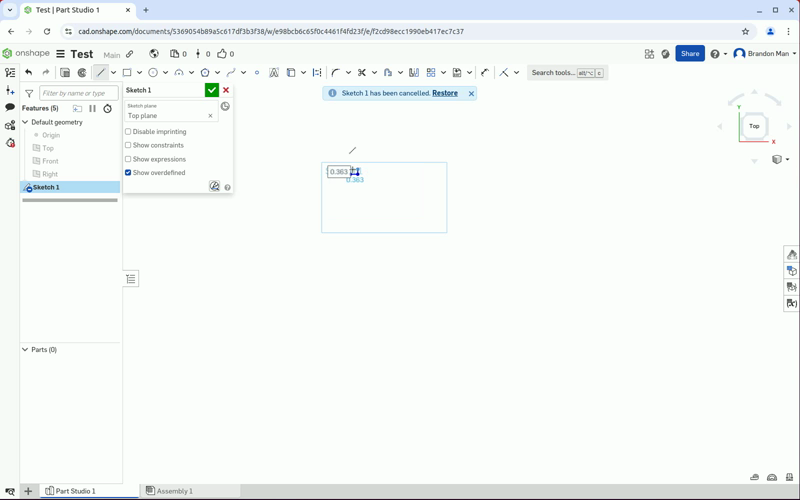
scroll(6)
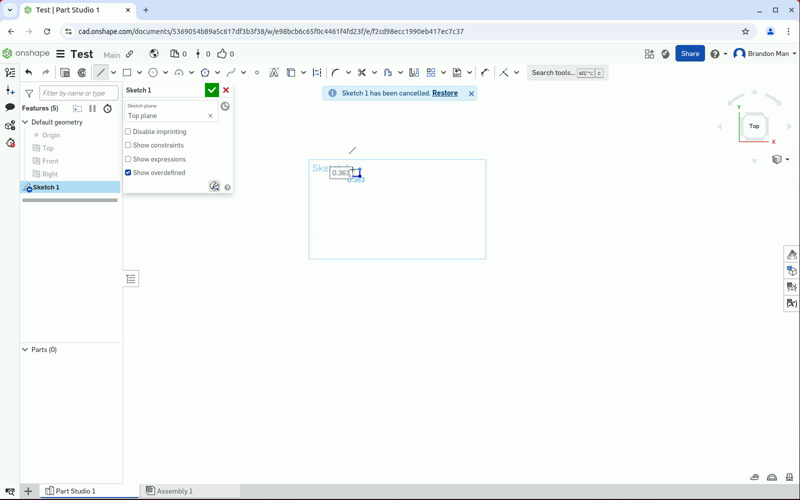
scroll(6)
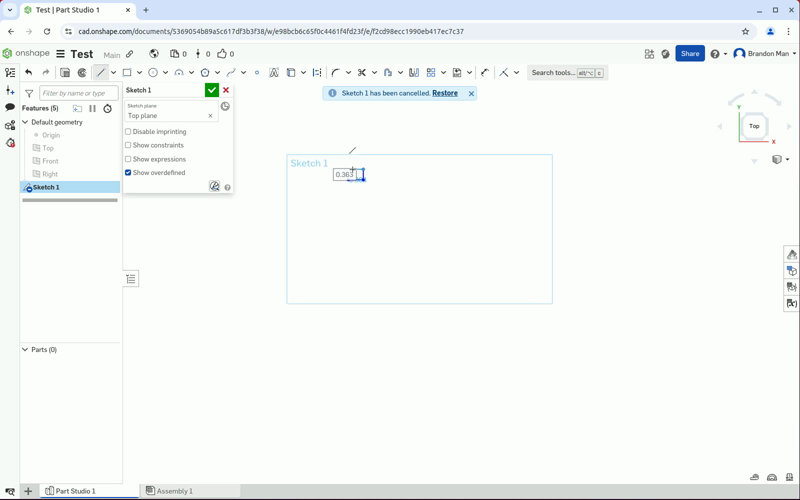
scroll(6)
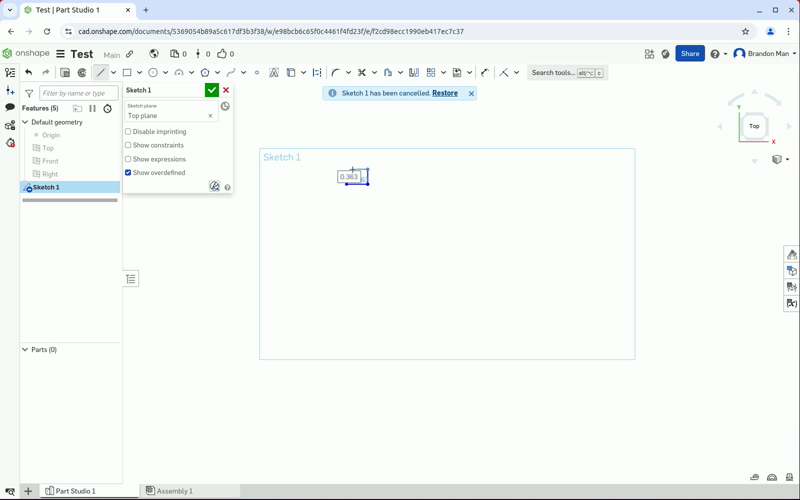
scroll(6)
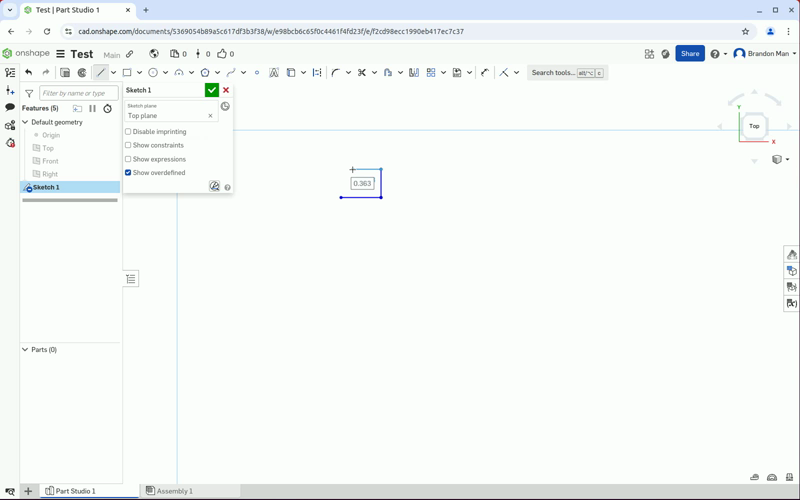
click(352, 169)
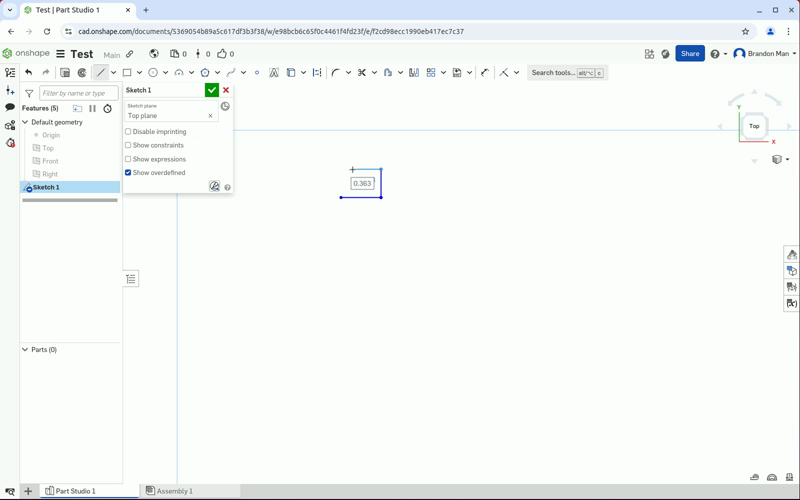
scroll(-6)
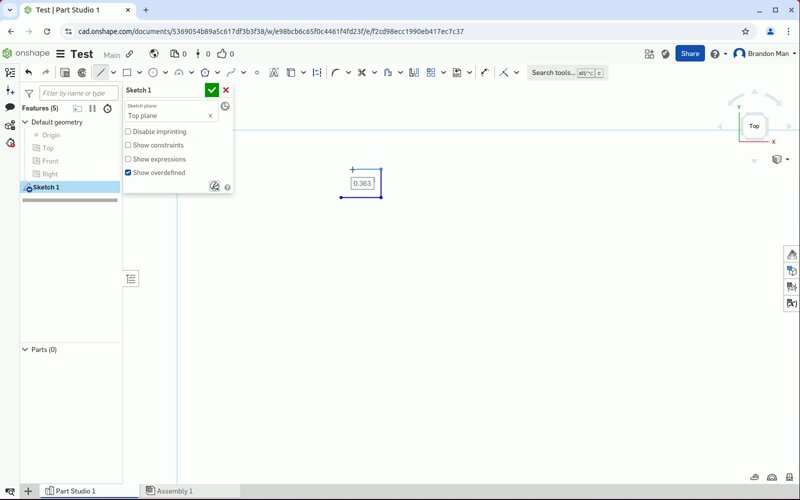
scroll(-6)
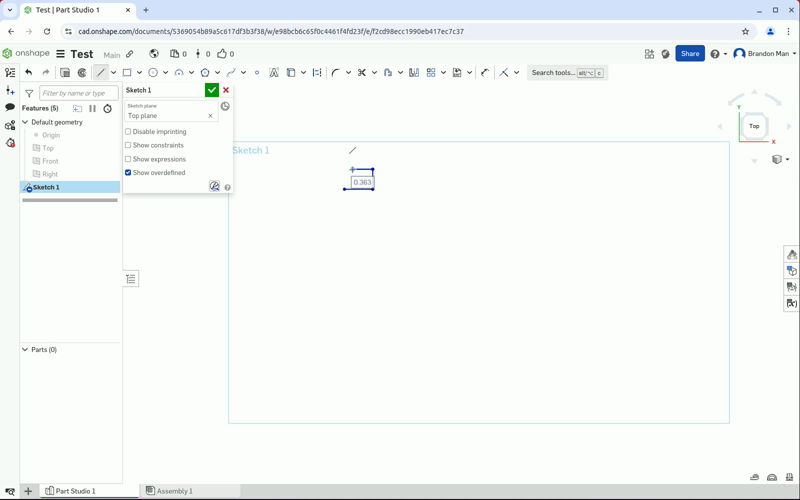
scroll(-6)
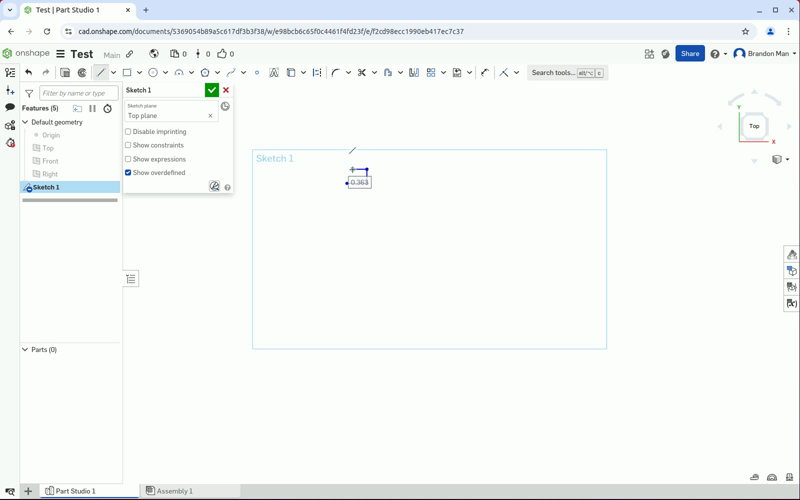
scroll(-6)
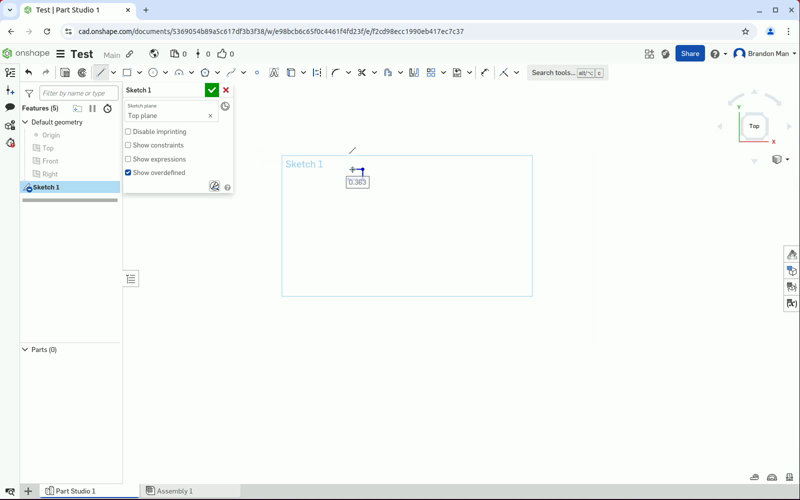
scroll(-6)
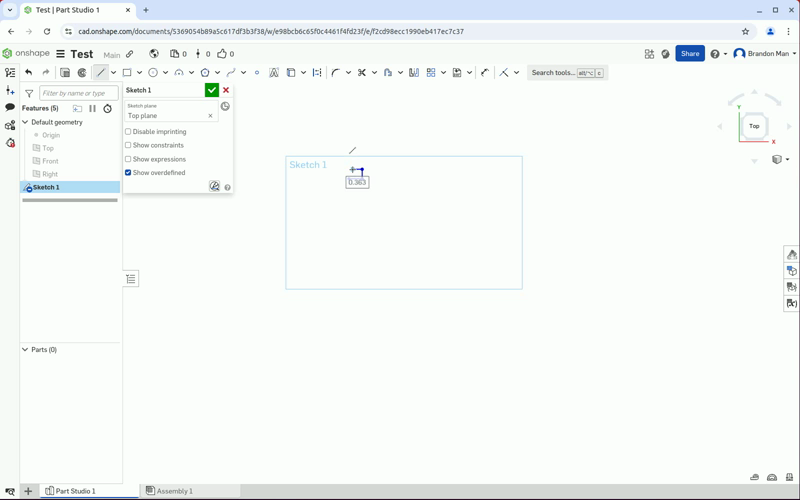
scroll(-6)
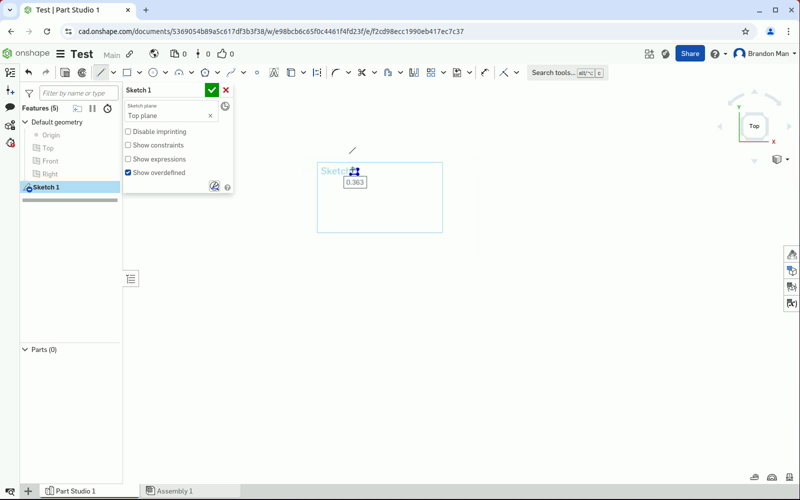
scroll(-6)
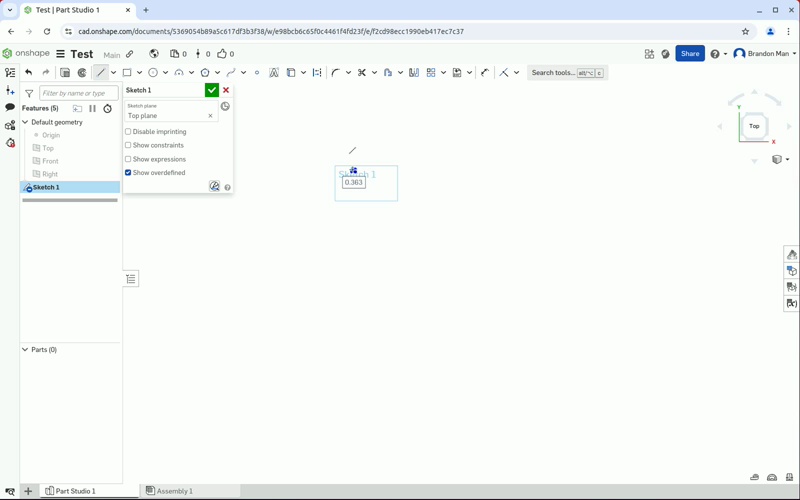
key_up(shift)
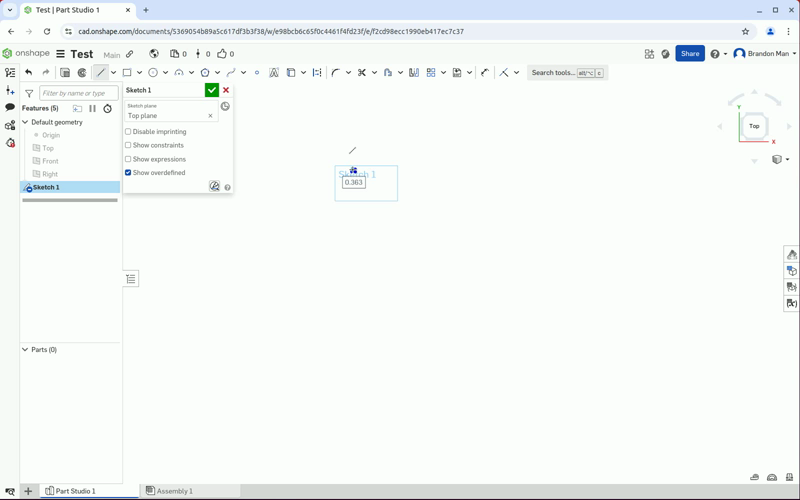
mouse_move(382, 169)
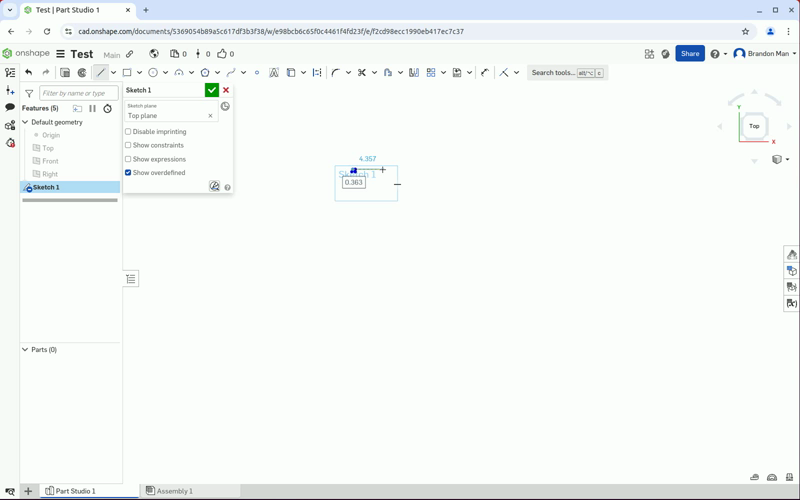
key_down(shift)
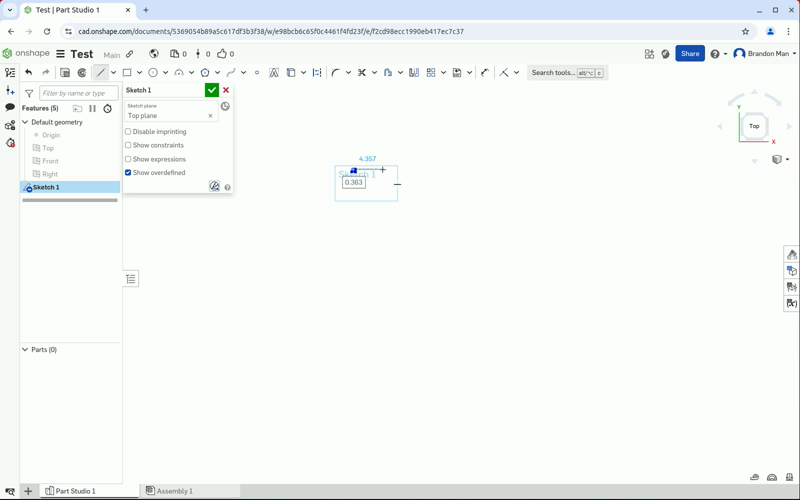
mouse_move(352, 171)
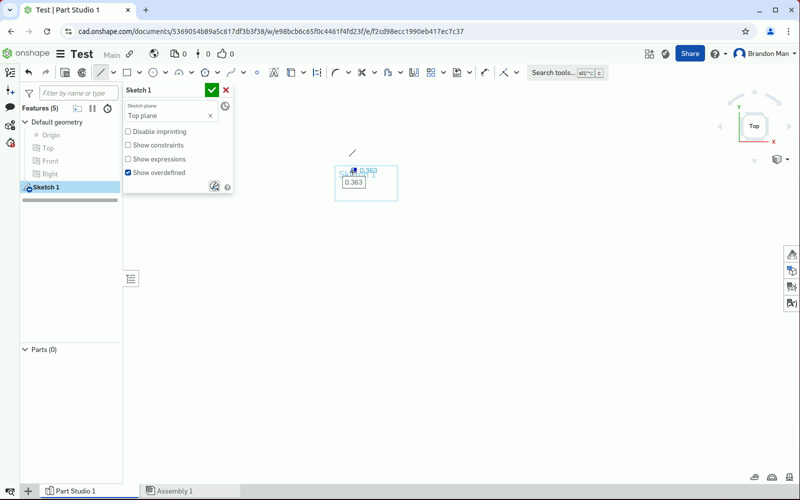
scroll(6)
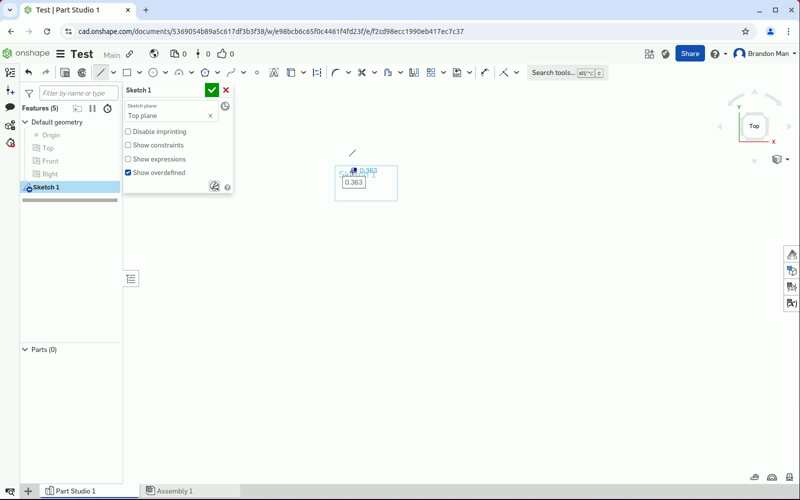
scroll(6)
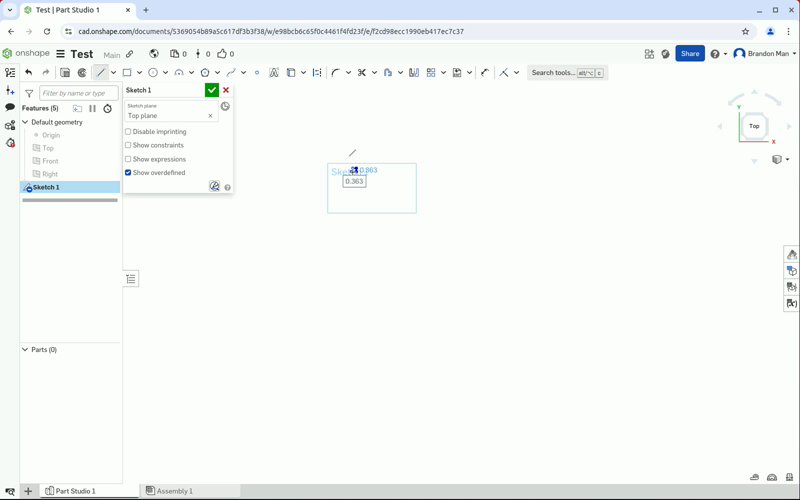
scroll(6)
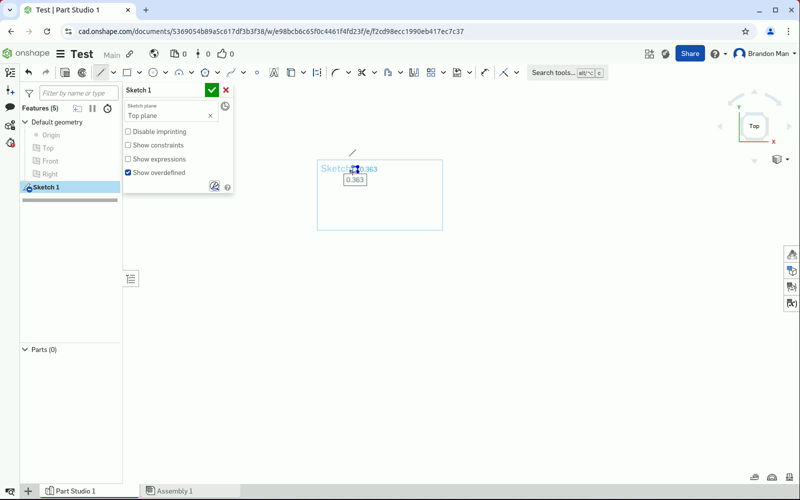
scroll(6)
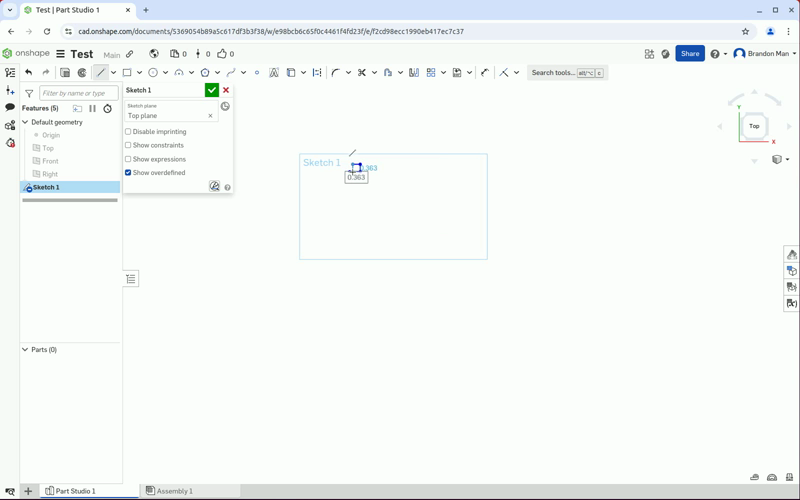
scroll(6)
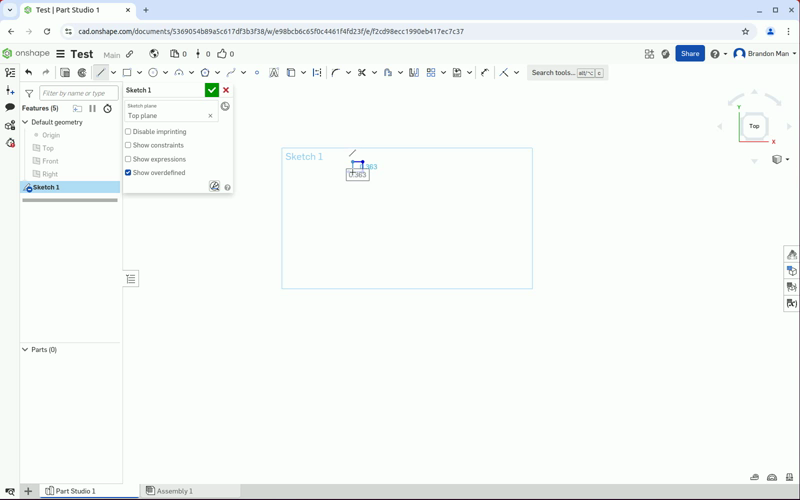
scroll(6)
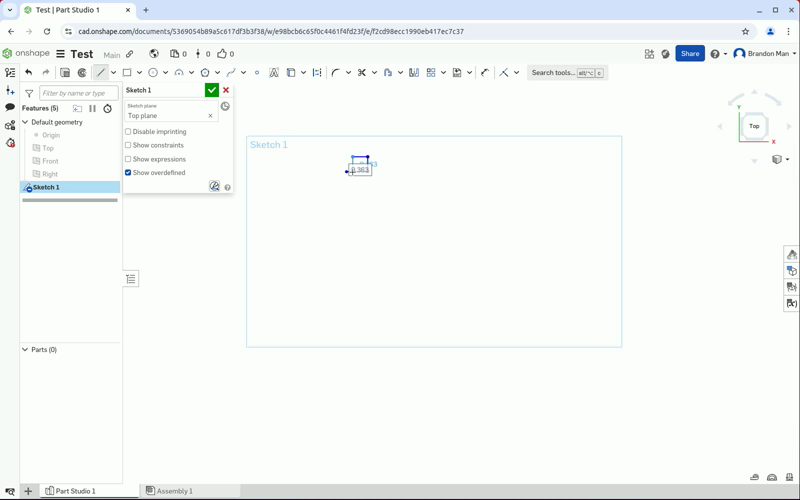
scroll(6)
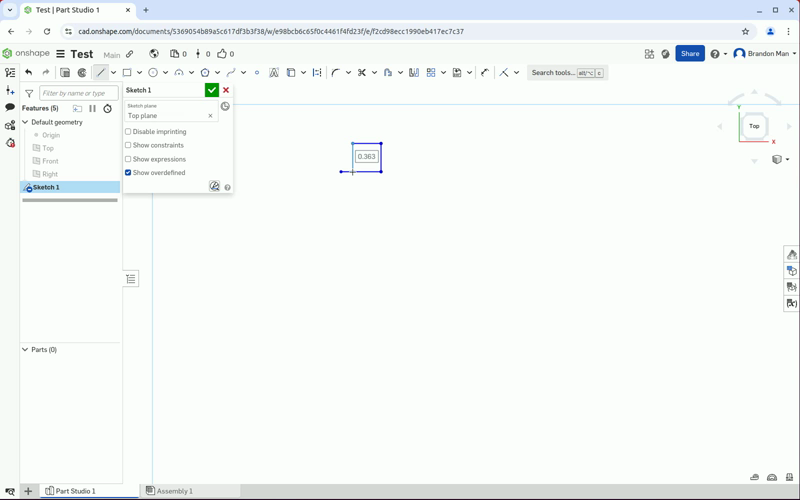
key_up(shift)
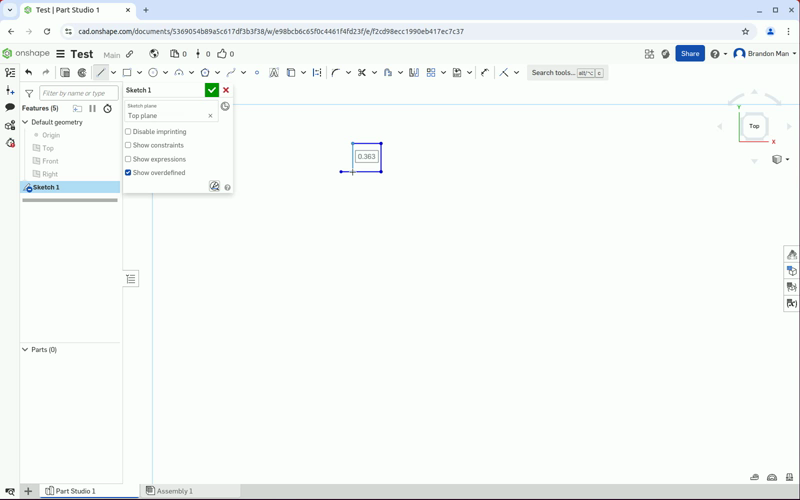
click(352, 171)
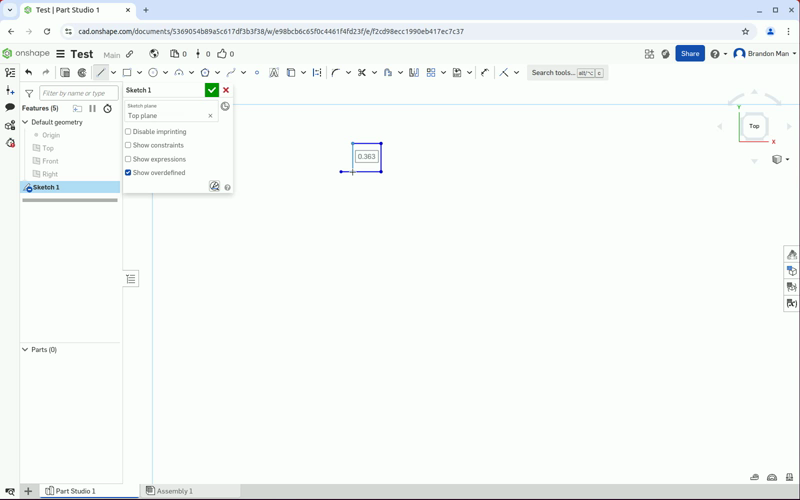
scroll(-6)
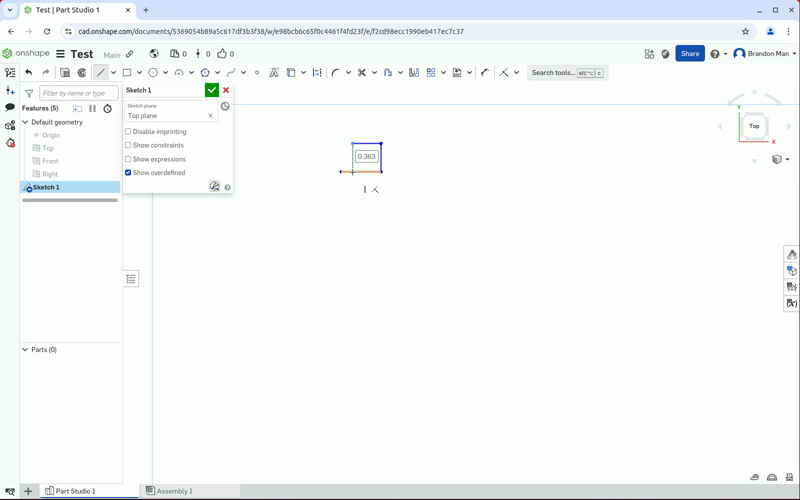
scroll(-6)
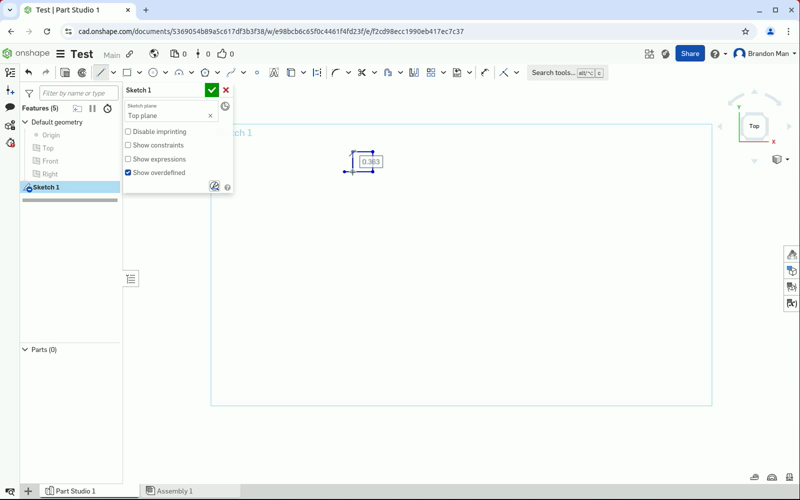
scroll(-6)
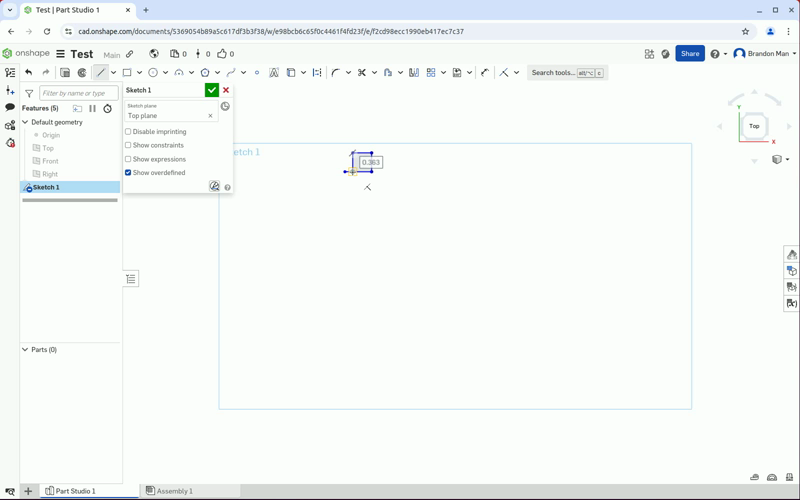
scroll(-6)
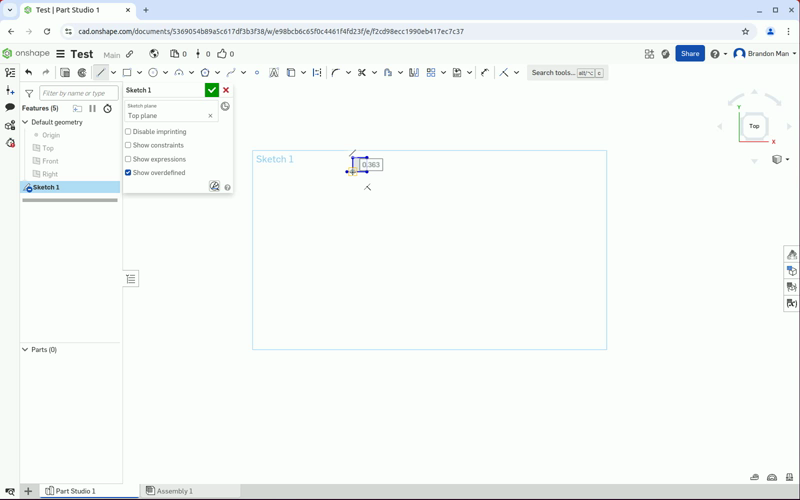
scroll(-6)
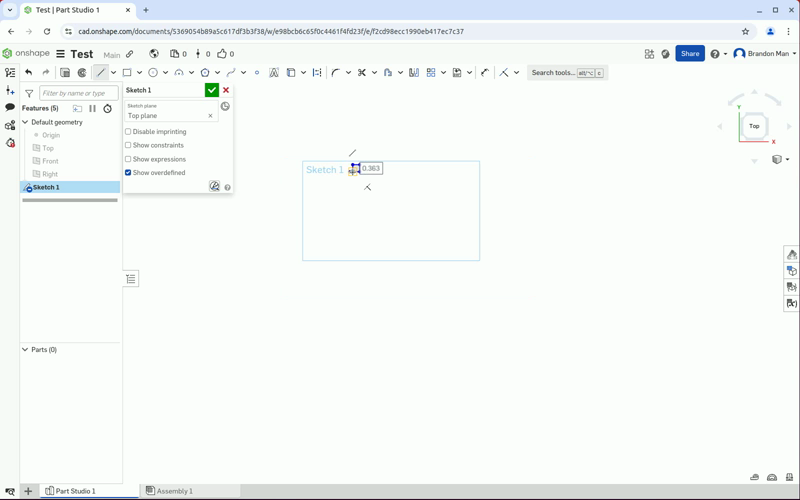
scroll(-6)
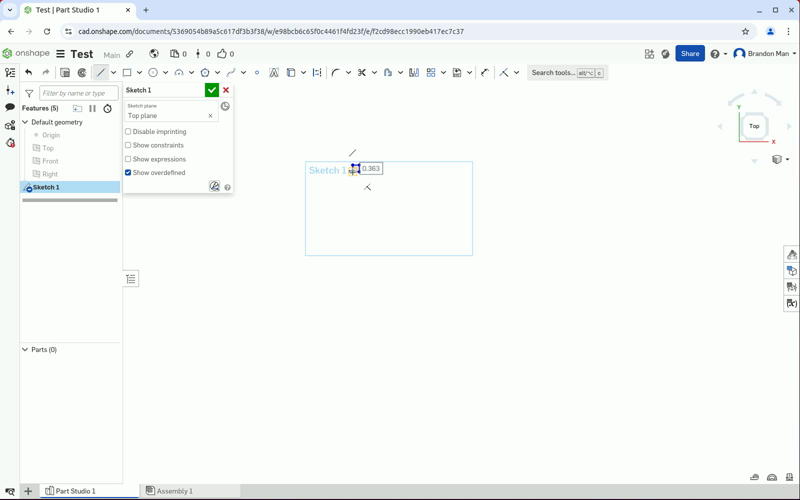
scroll(-6)
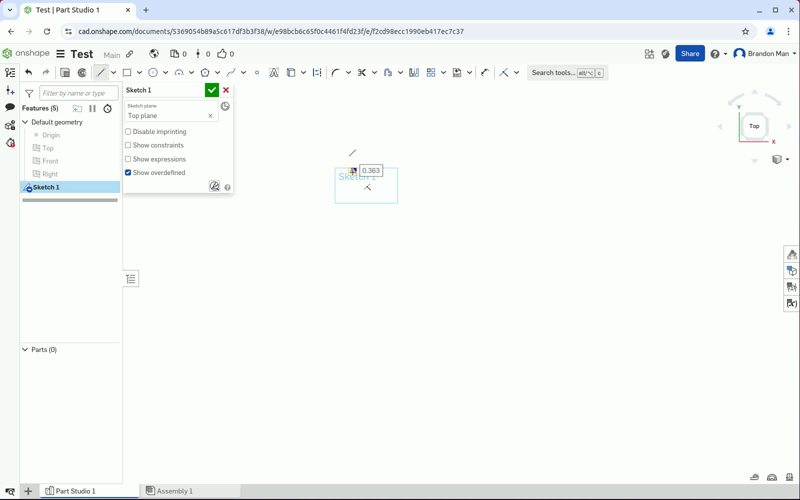
key(esc)
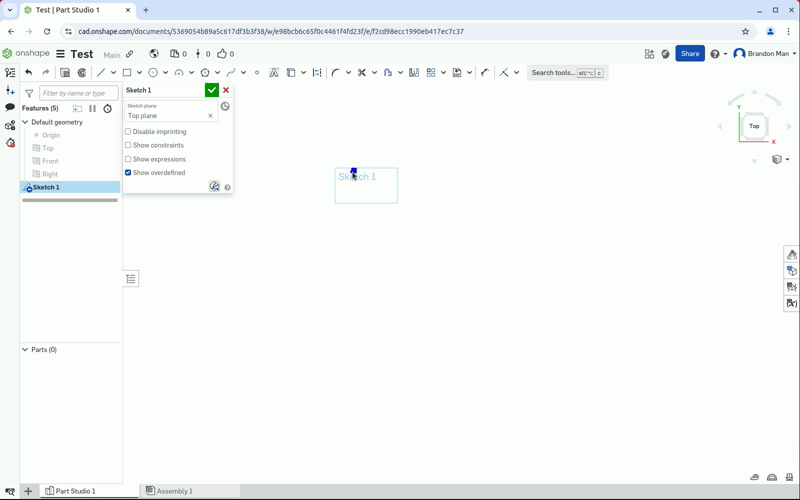
mouse_move(353, 169)
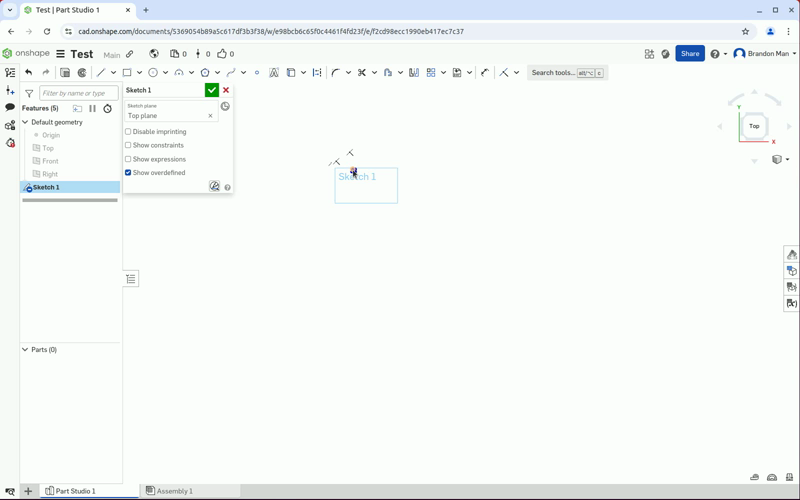
scroll(6)
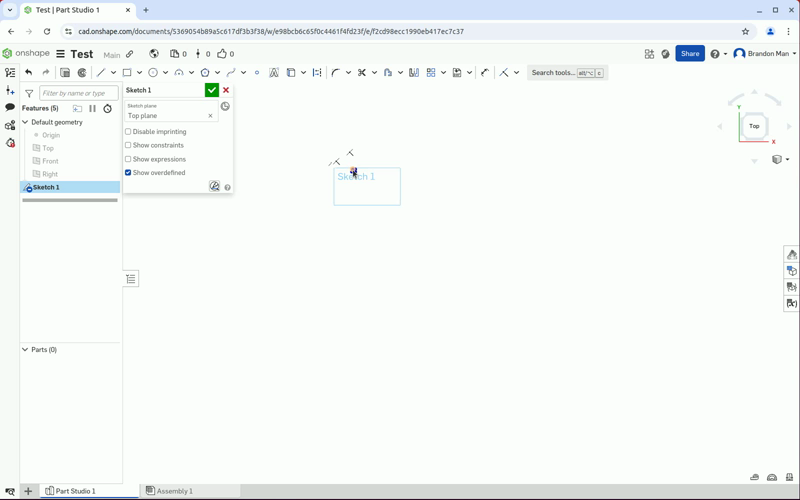
scroll(6)
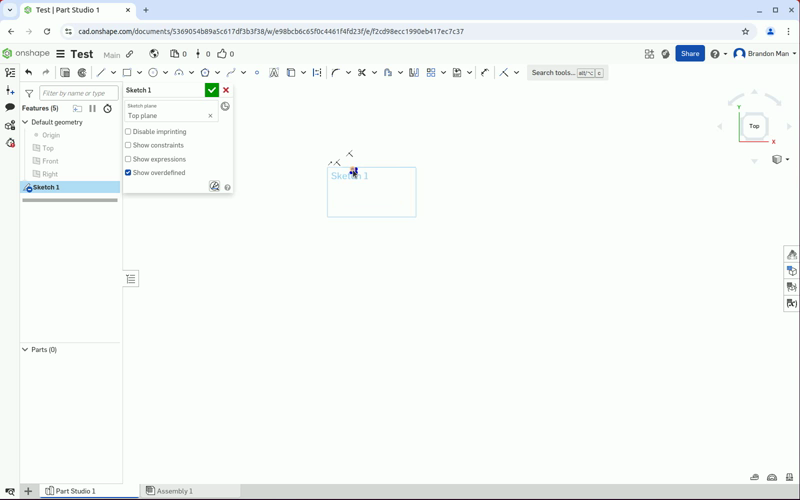
scroll(6)
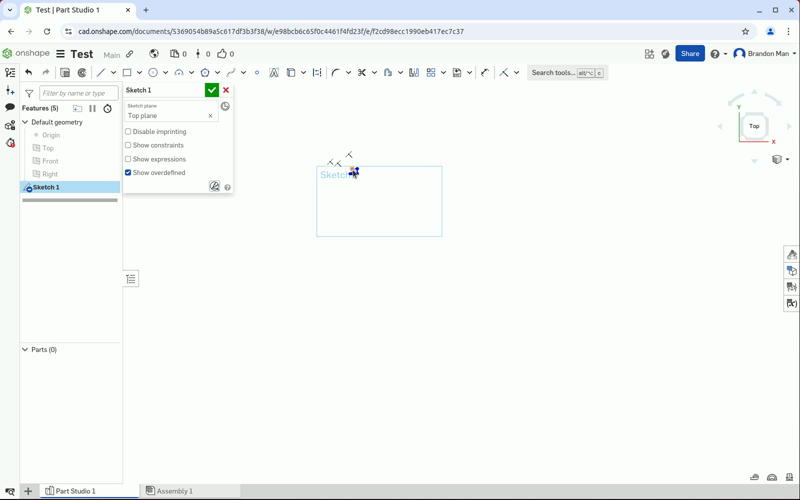
scroll(6)
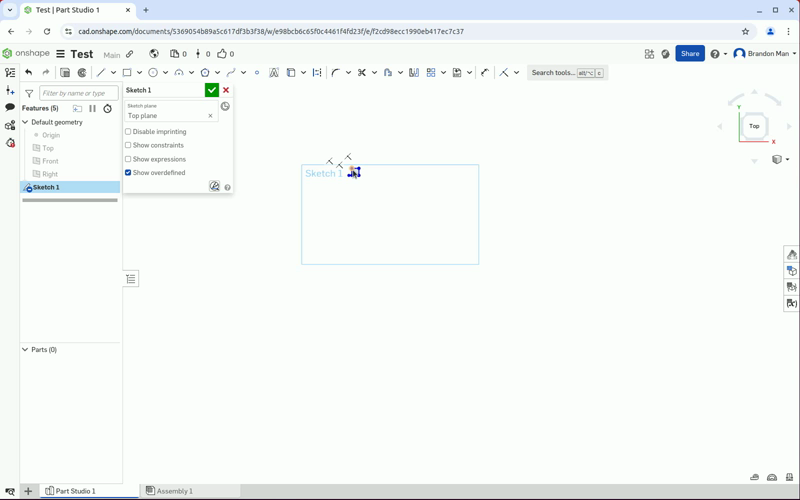
scroll(6)
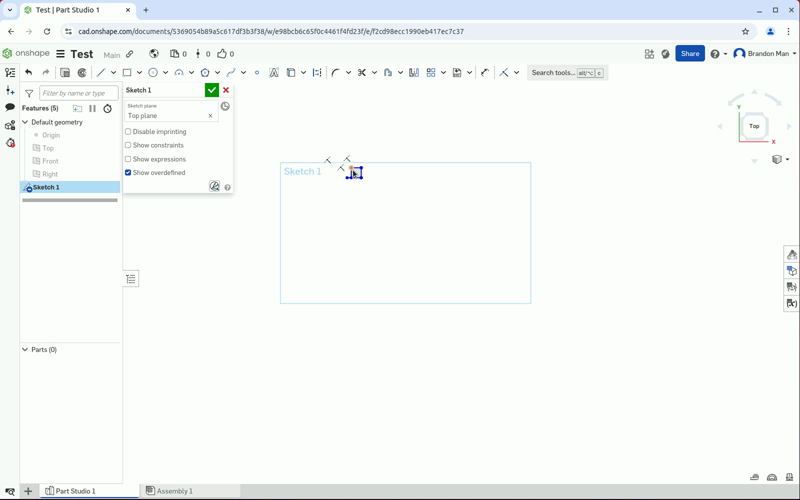
scroll(6)
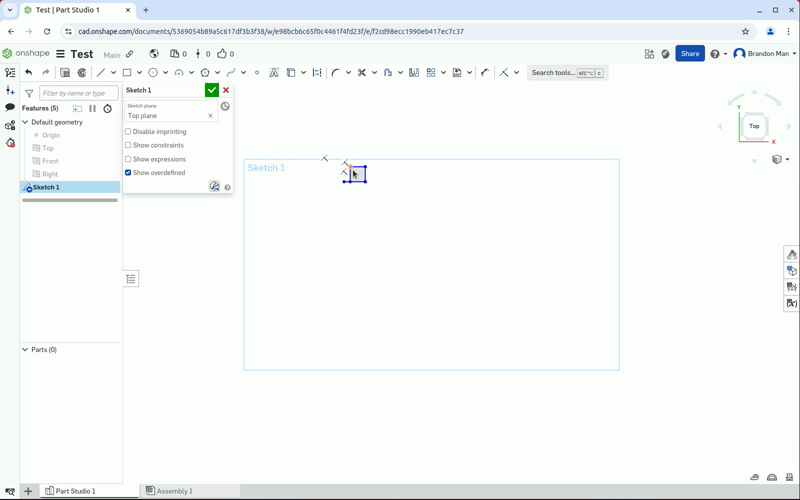
scroll(6)
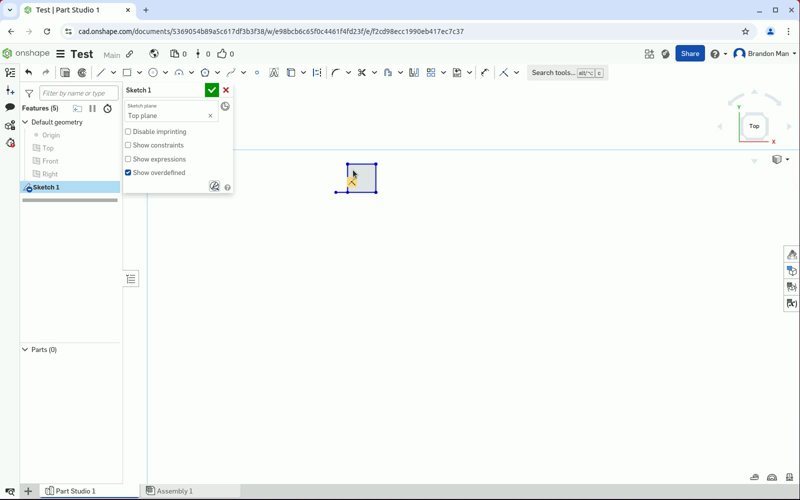
click(353, 169)
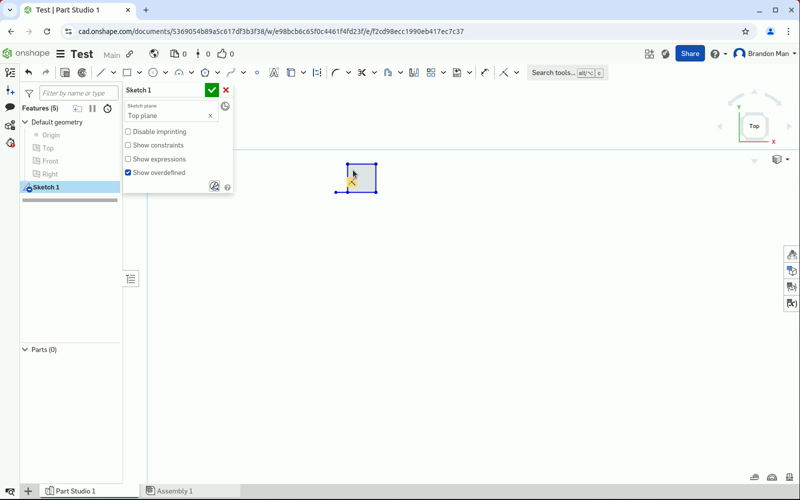
scroll(-6)
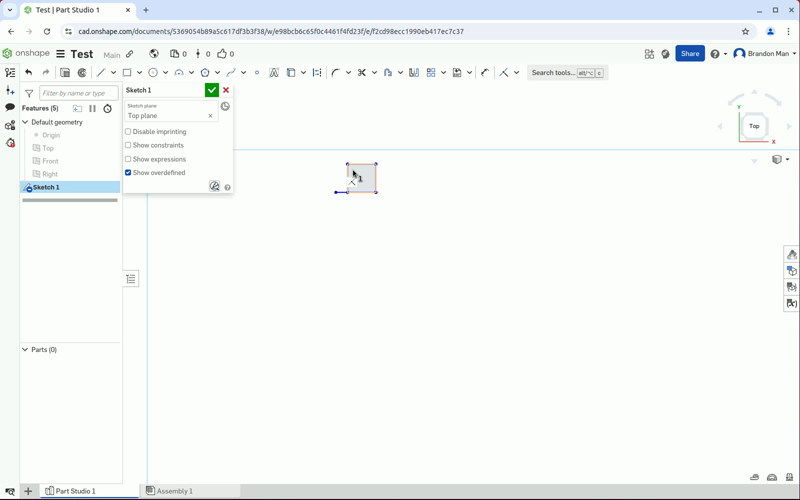
scroll(-6)
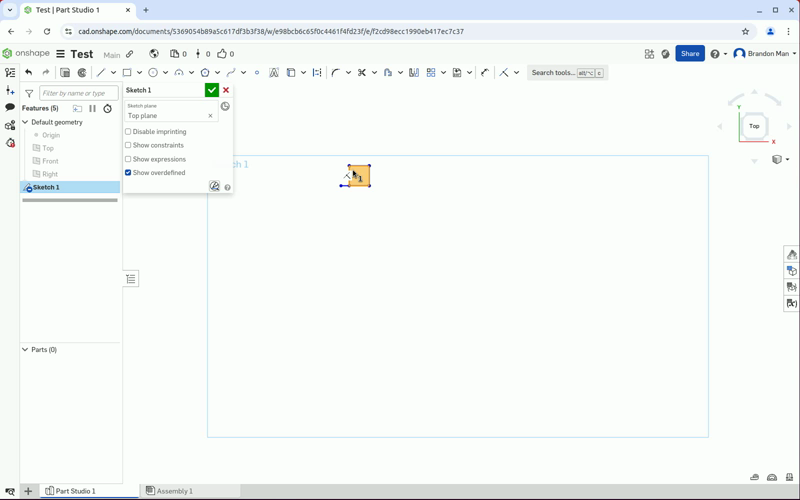
scroll(-6)
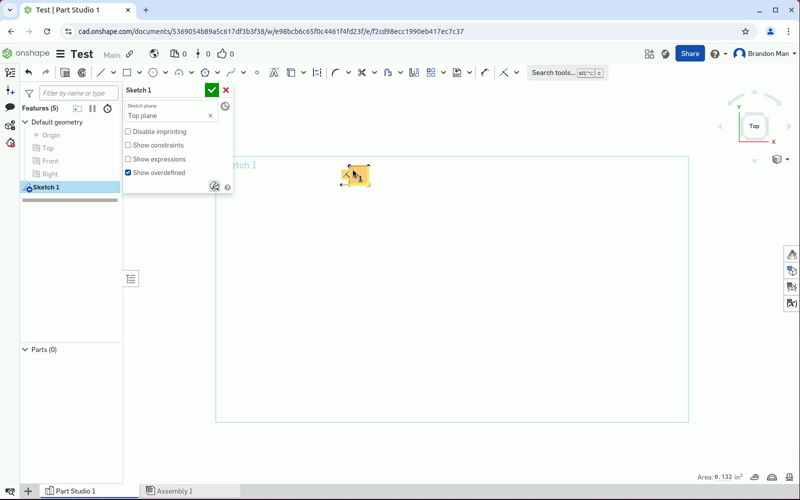
scroll(-6)
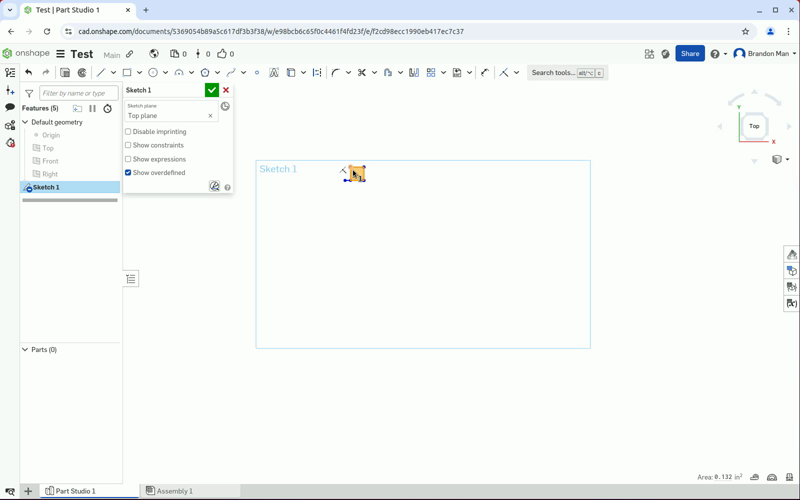
scroll(-6)
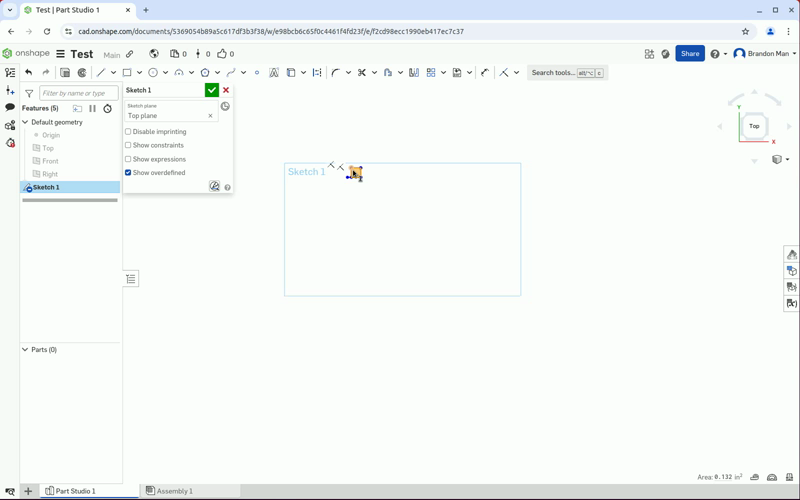
scroll(-6)
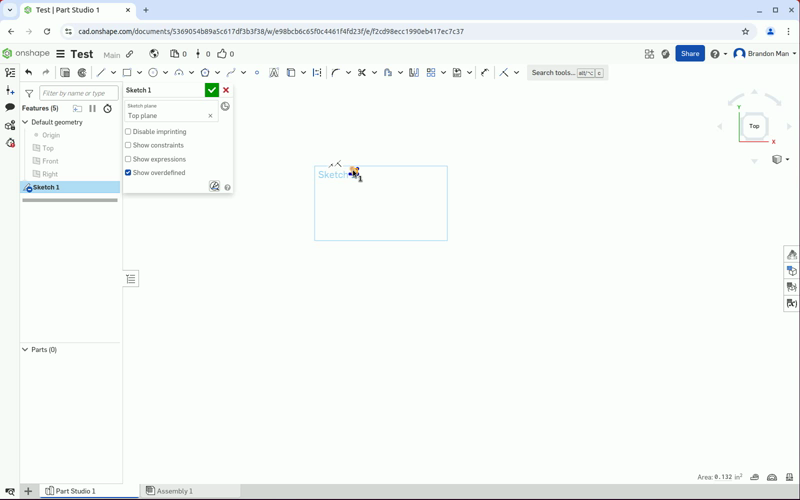
scroll(-6)
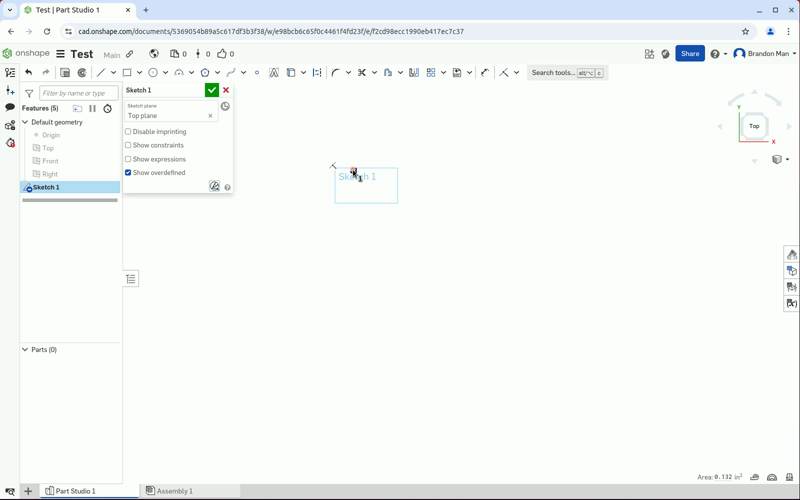
mouse_move(73, 352)
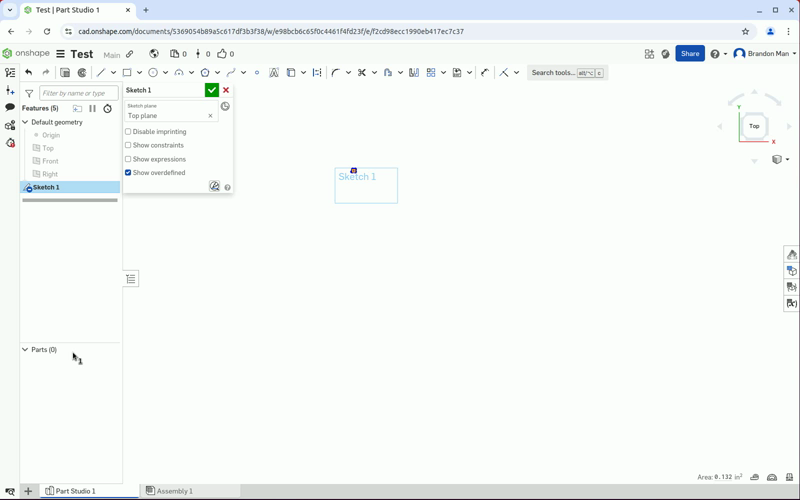
key(shift+y)
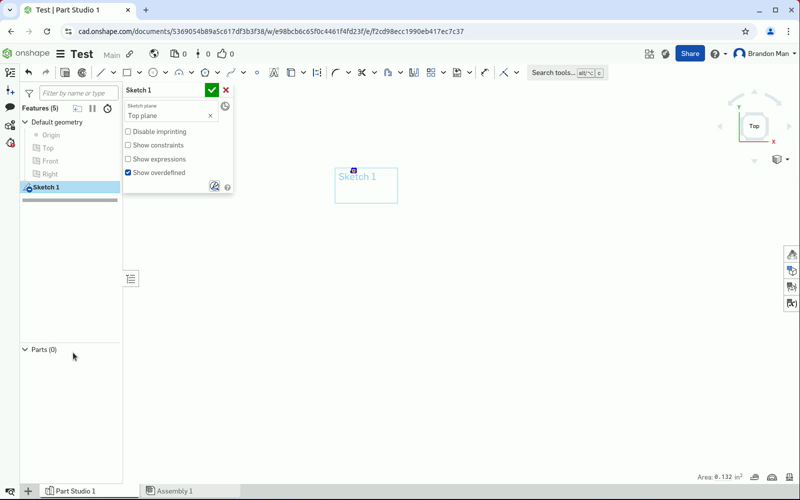
key(shift+e)
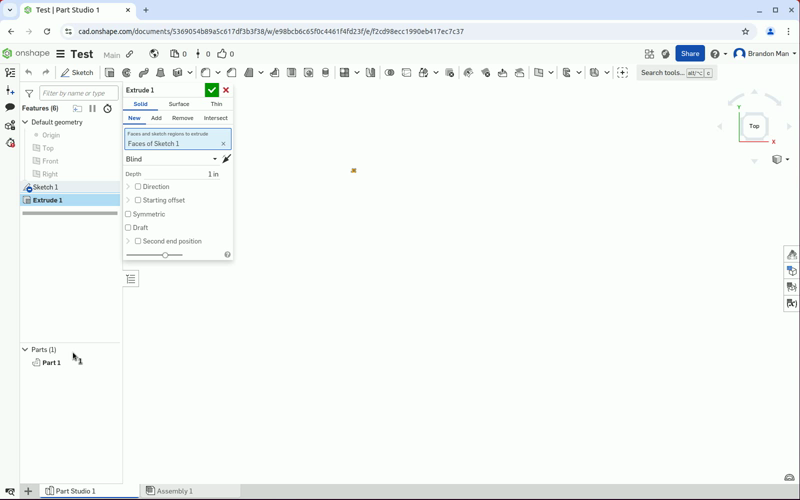
mouse_move(143, 106)
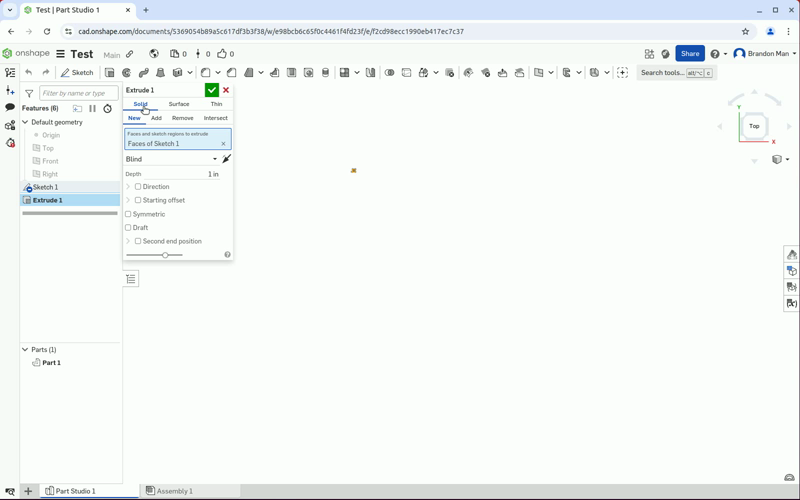
click(143, 106)
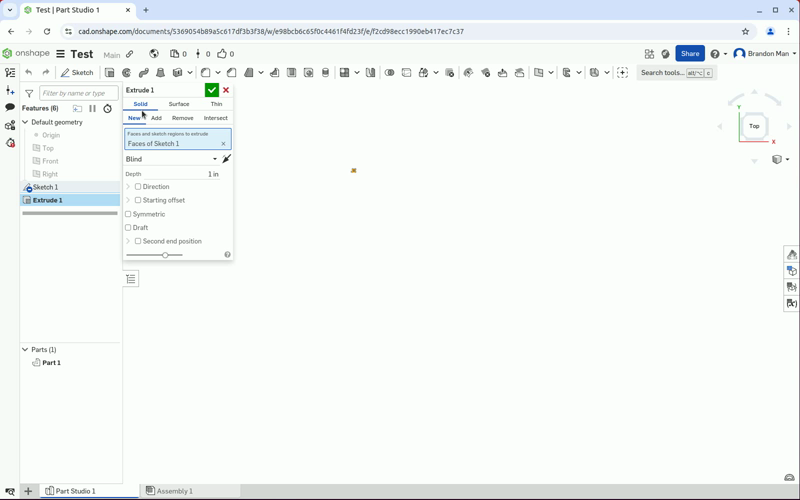
mouse_move(137, 120)
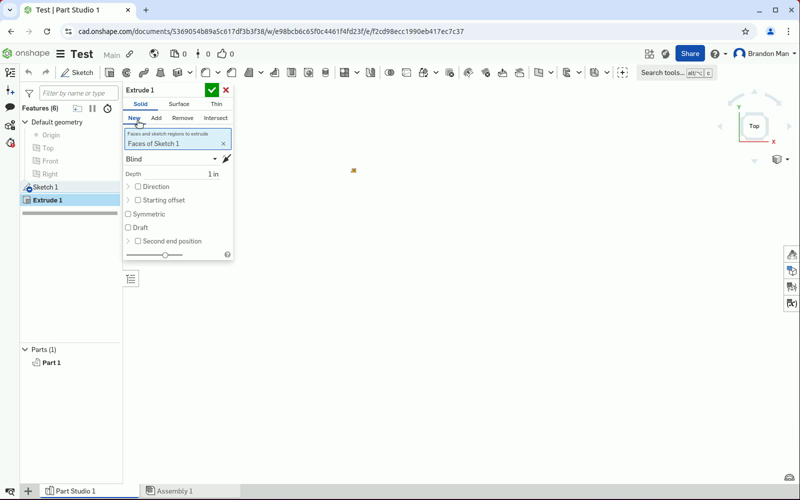
click(137, 120)
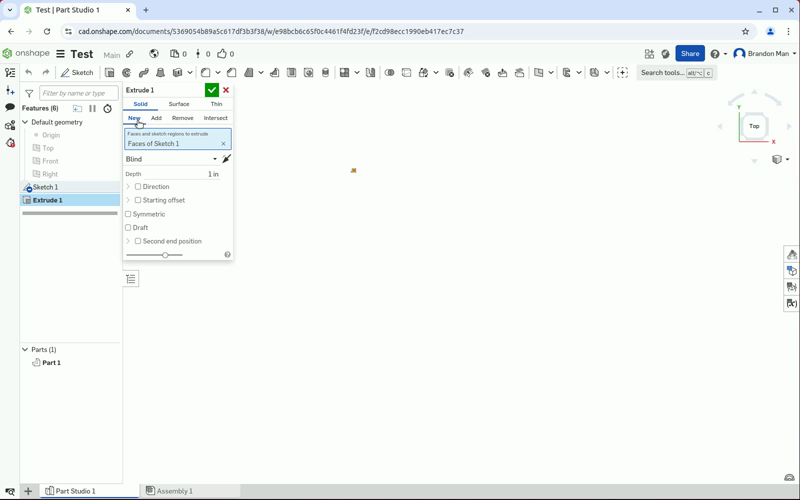
key(tab, 4)
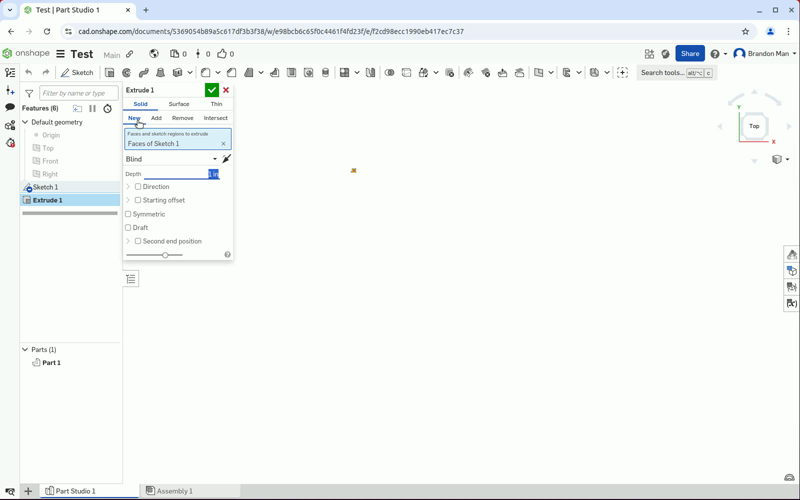
text(13.48)
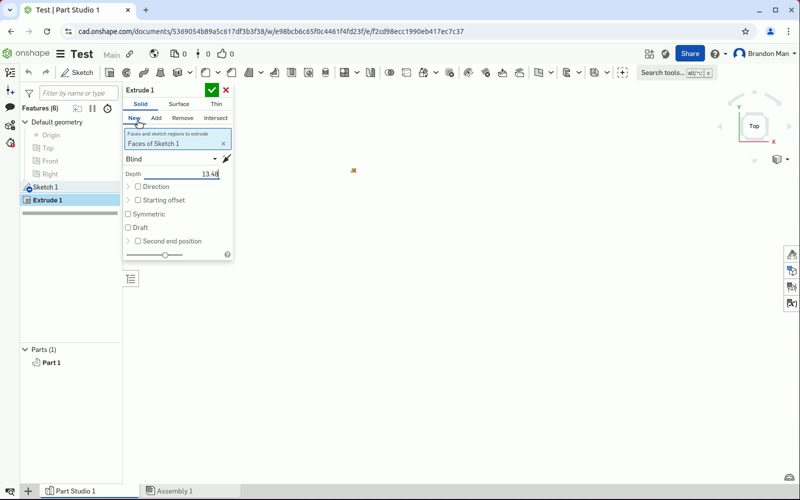
key(enter)
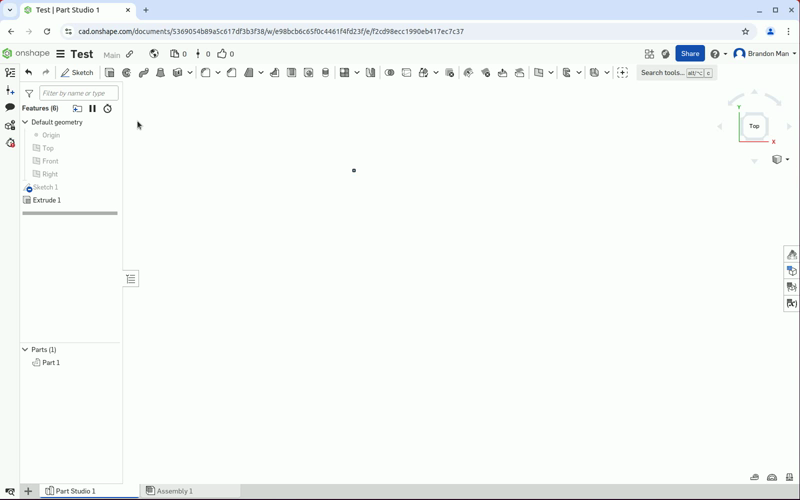
key(shift+h)
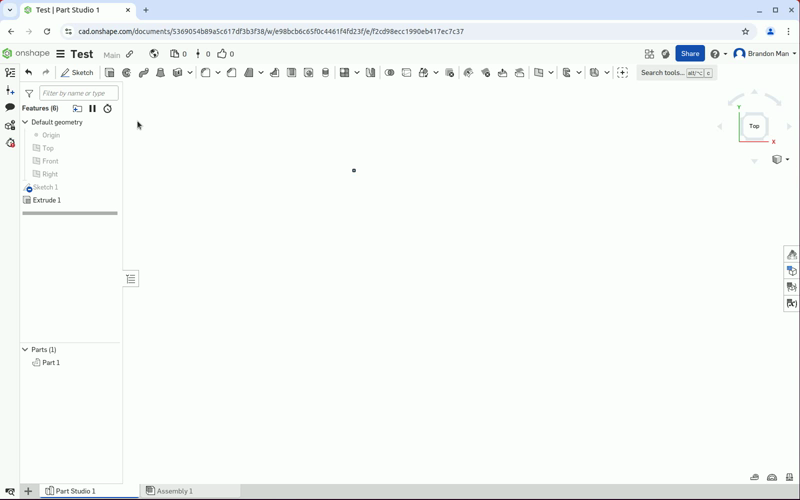
key(shift+h)
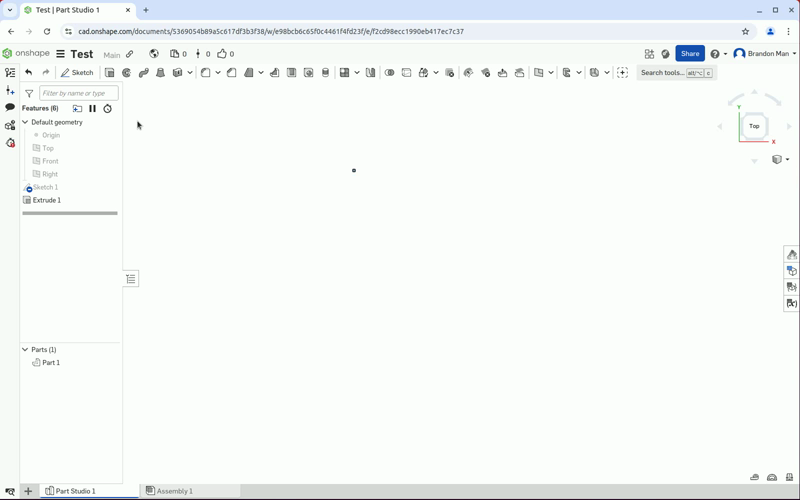
mouse_move(73, 189)
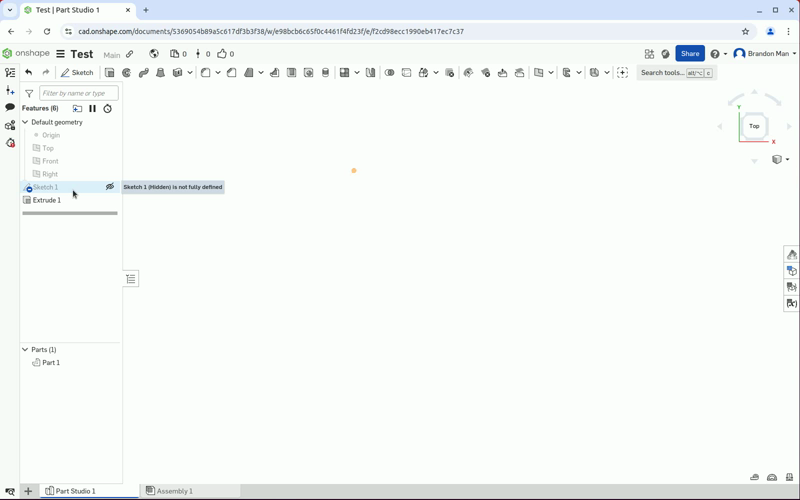
click(73, 189)
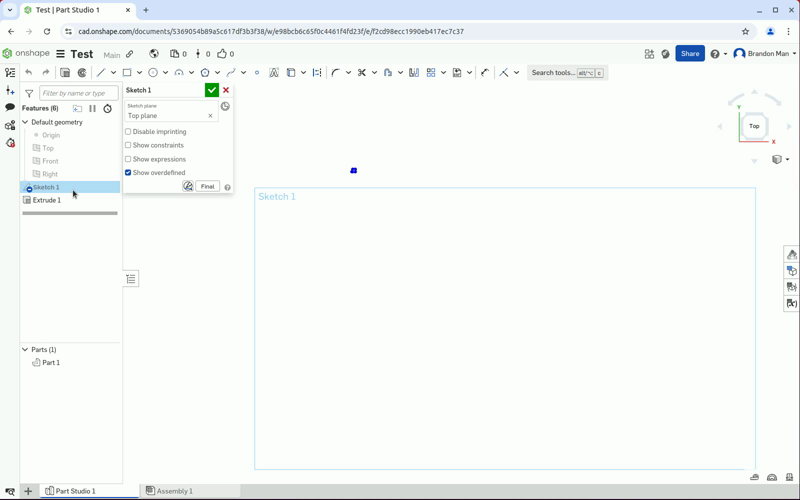
mouse_move(229, 92)
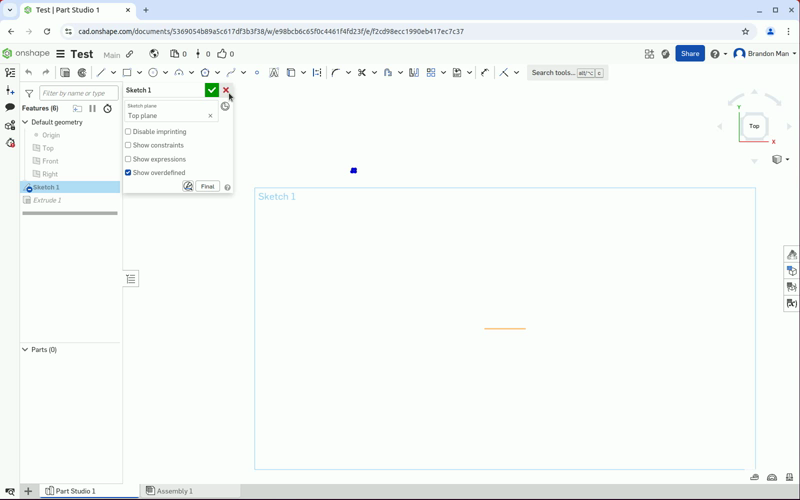
click(229, 92)
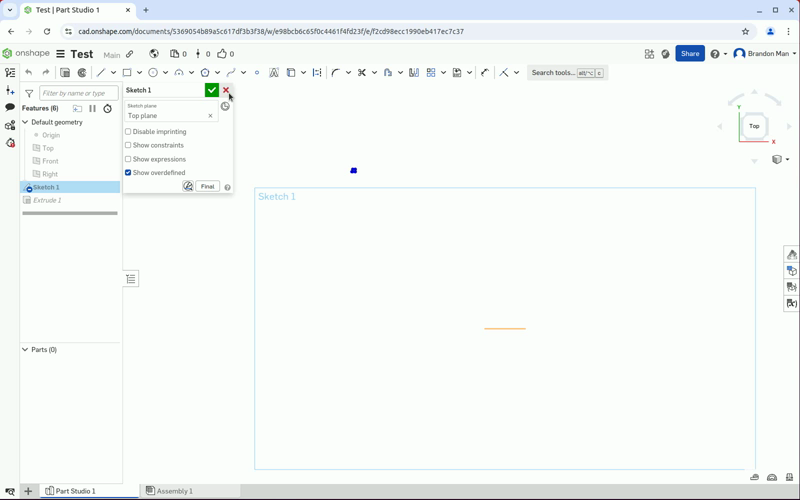
key(shift+s)
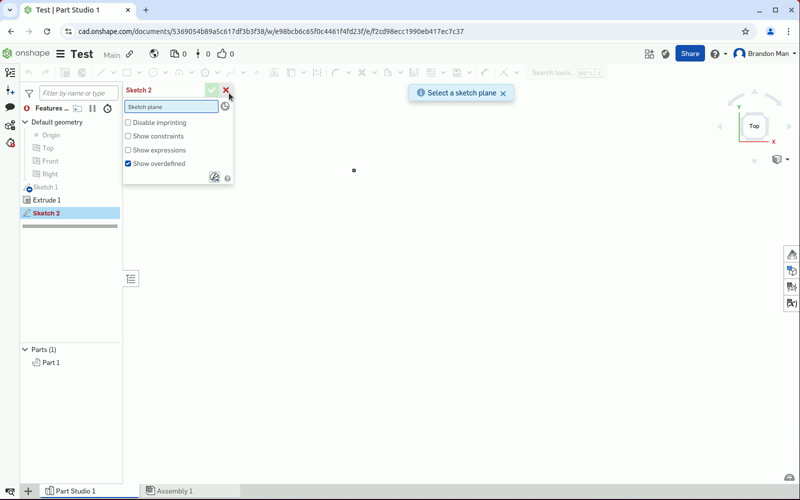
mouse_move(73, 150)
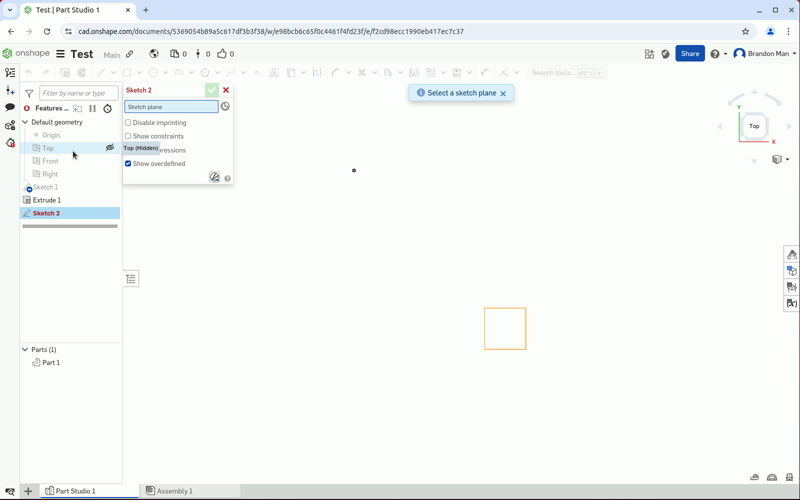
click(73, 150)
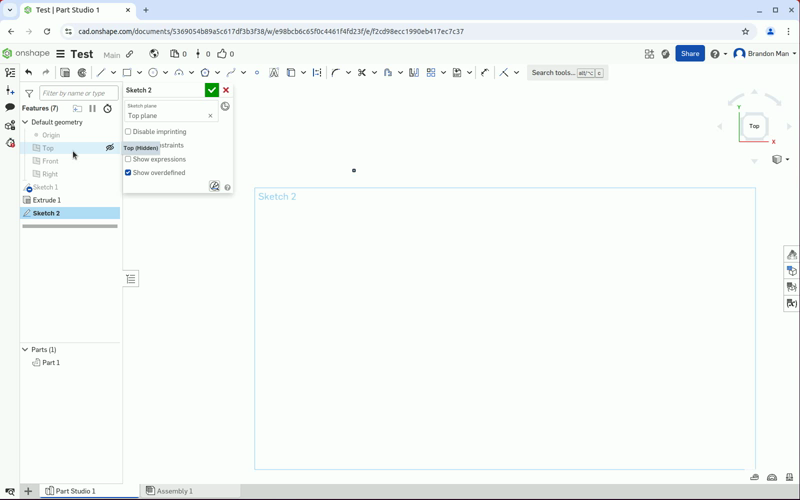
mouse_move(73, 352)
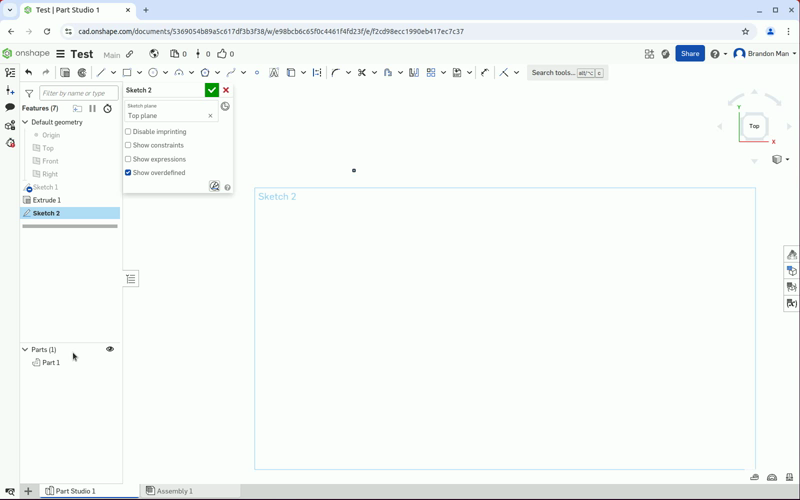
key(y)
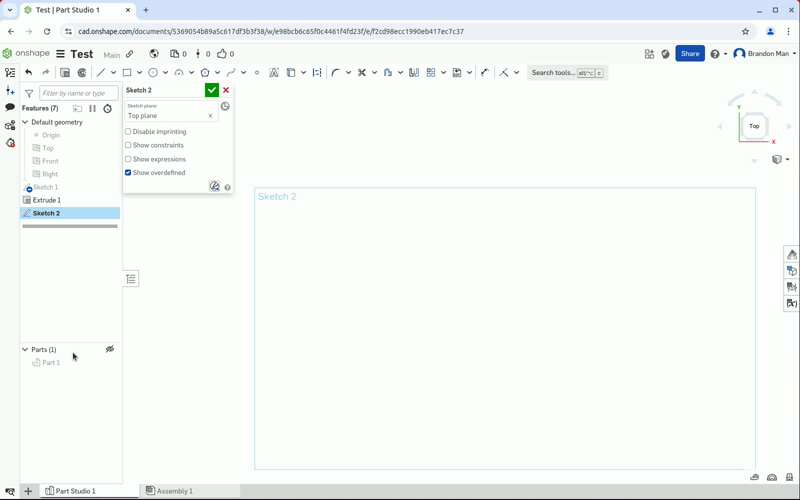
key(l)
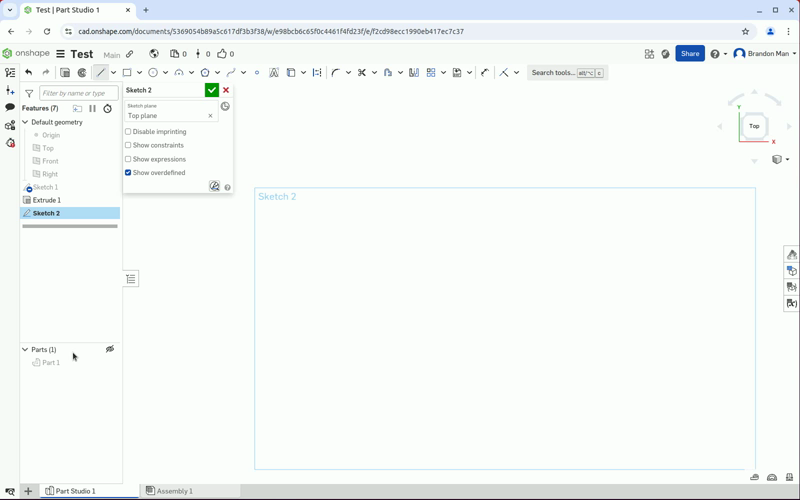
key_down(shift)
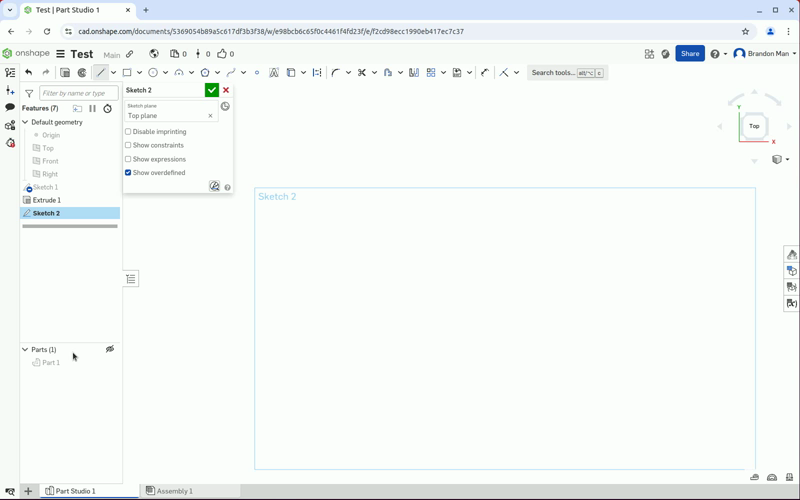
mouse_move(567, 171)
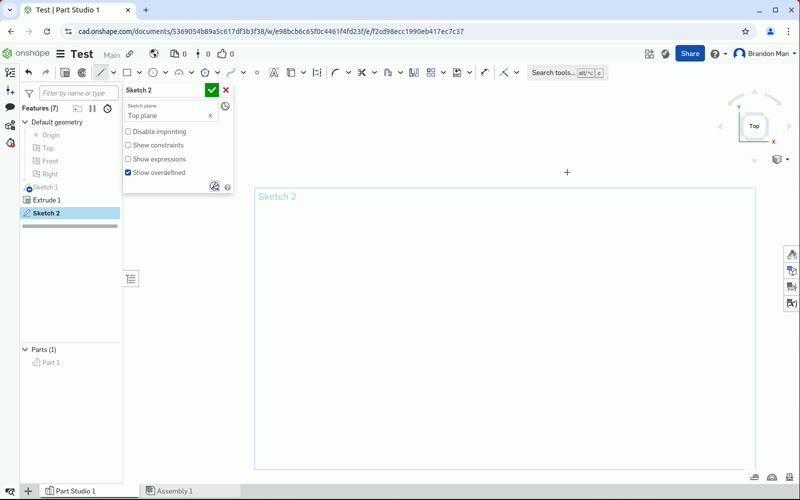
click(567, 171)
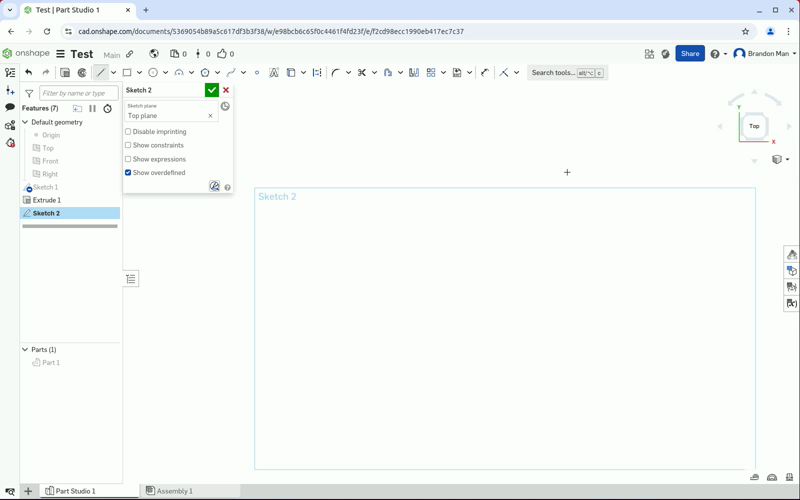
key_up(shift)
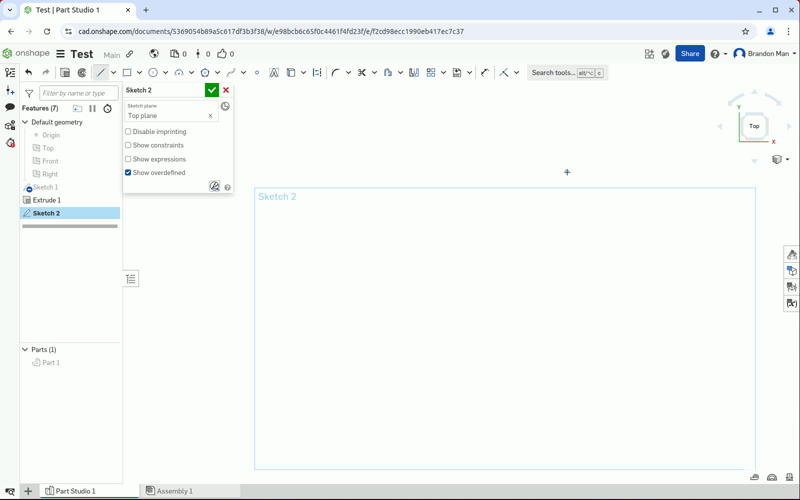
key_down(shift)
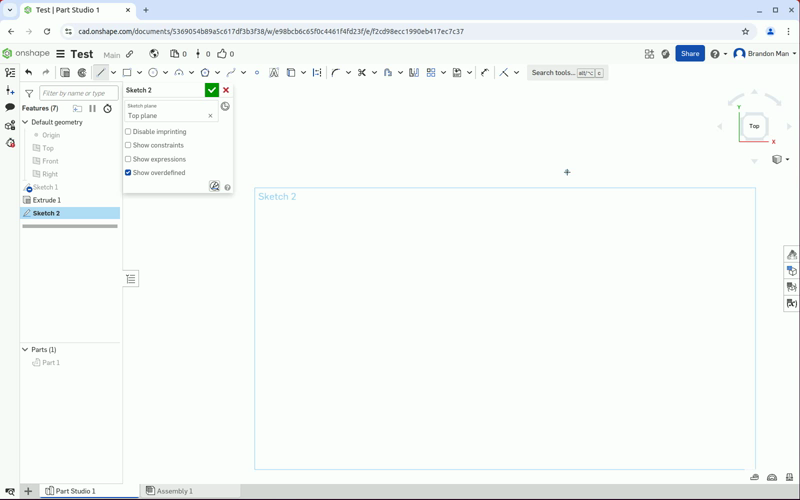
mouse_move(589, 171)
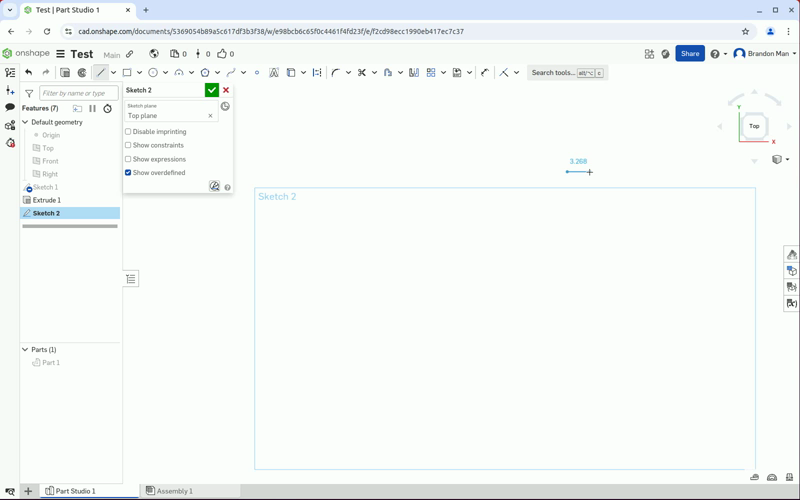
mouse_move(569, 171)
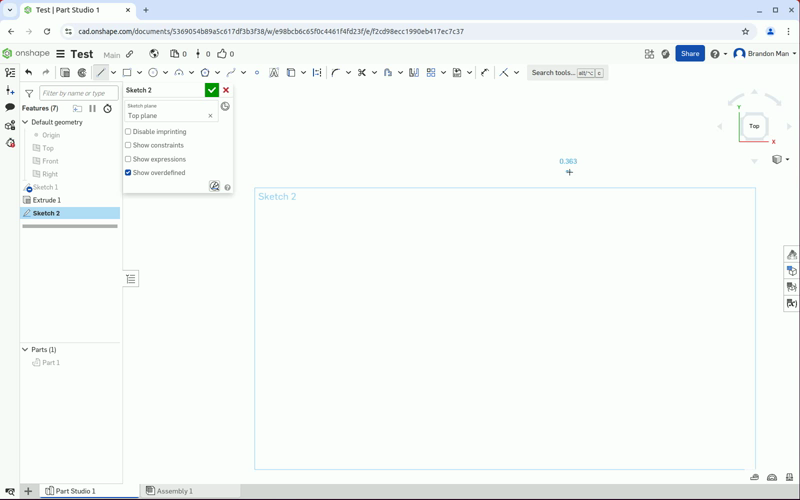
scroll(6)
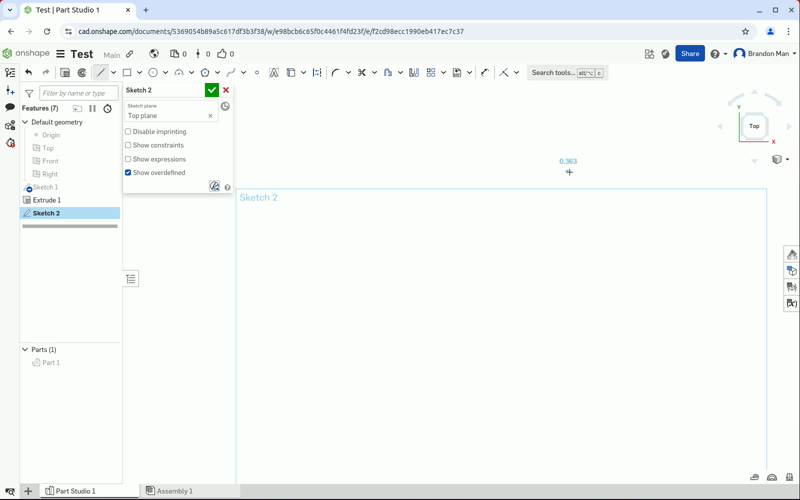
scroll(6)
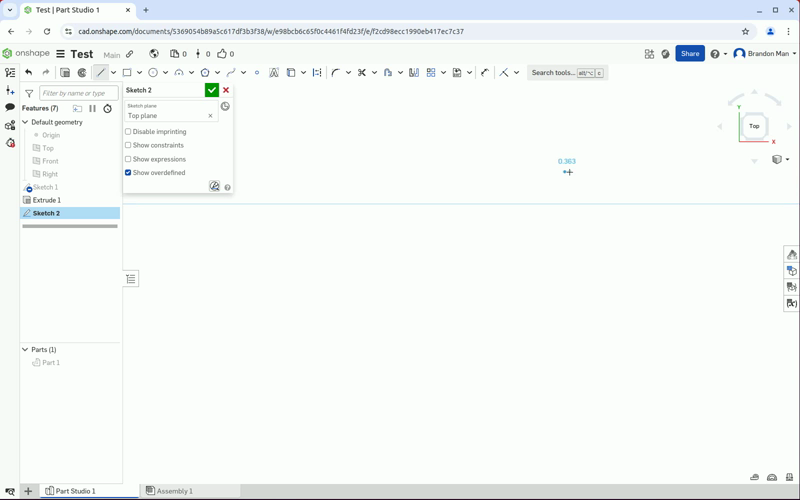
scroll(6)
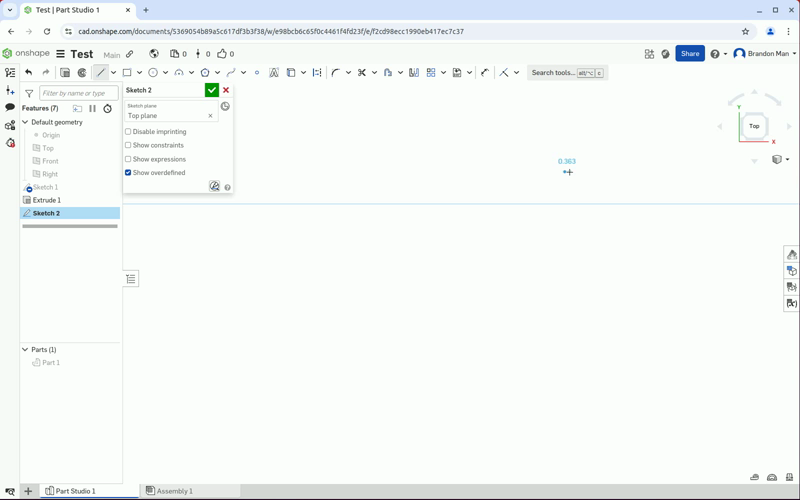
scroll(6)
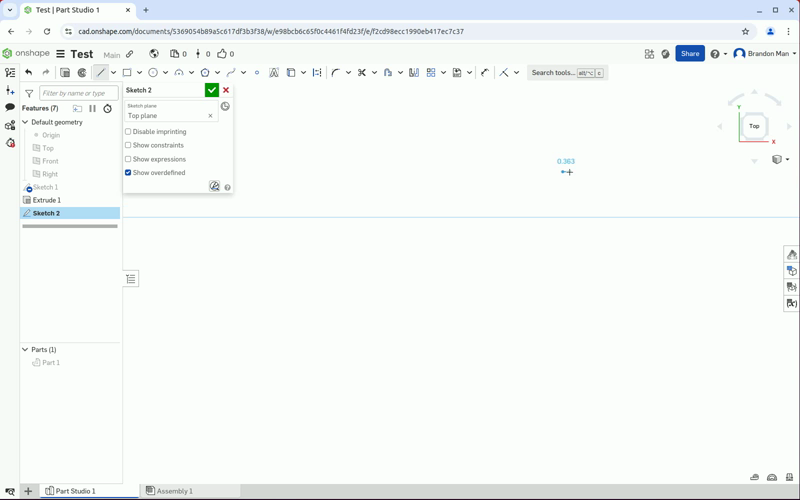
scroll(6)
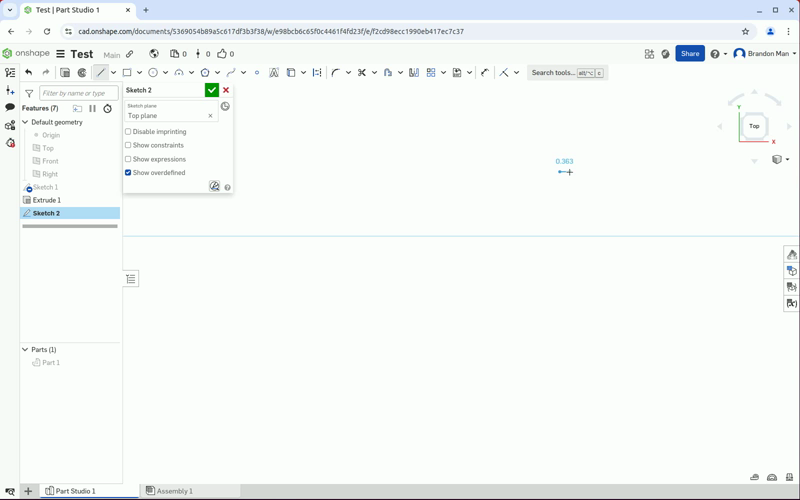
scroll(6)
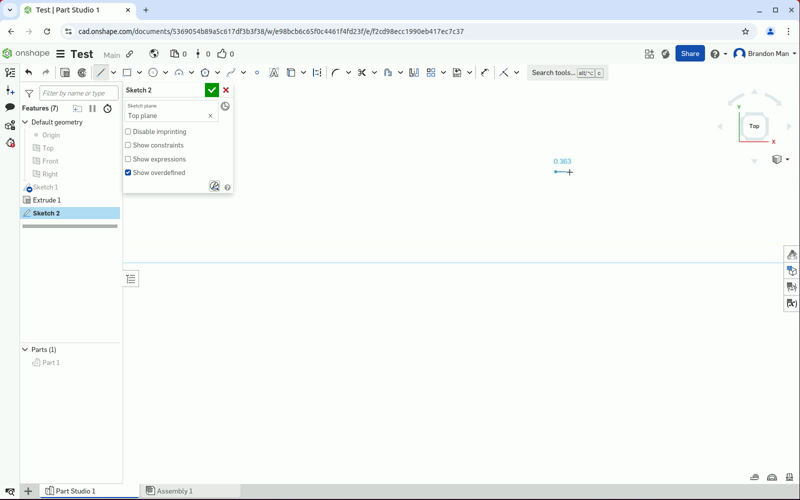
scroll(6)
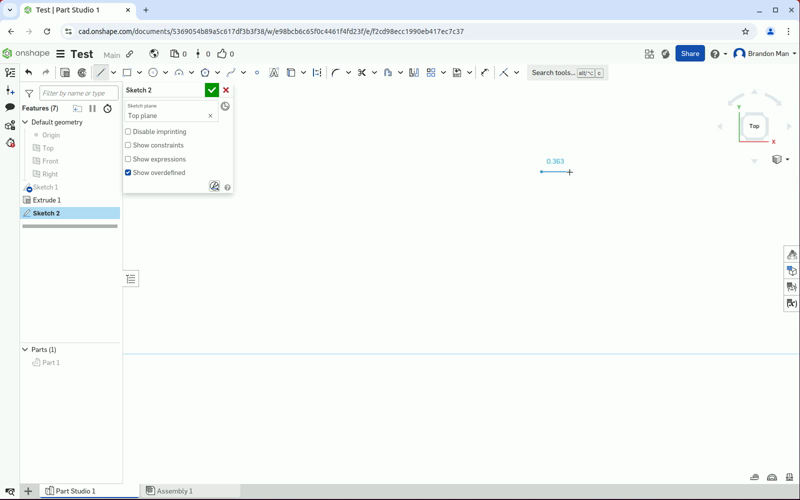
click(569, 171)
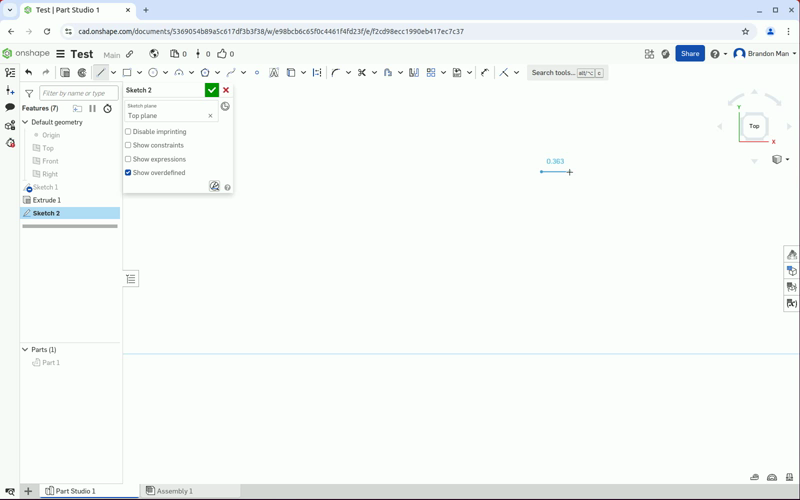
scroll(-6)
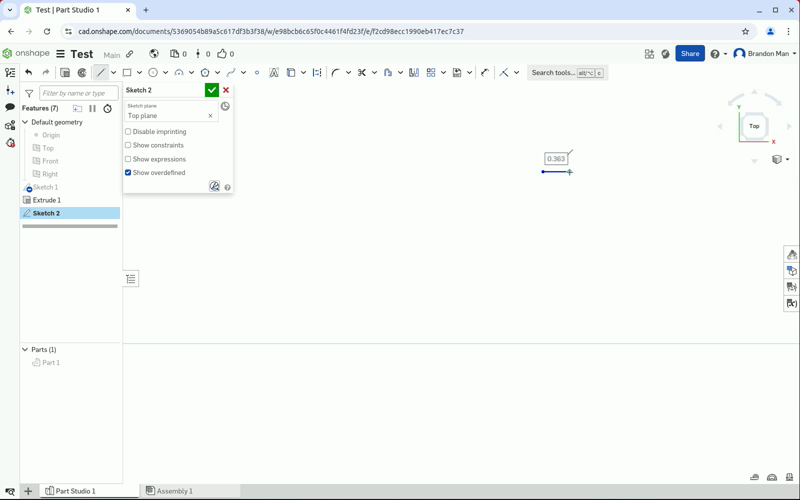
scroll(-6)
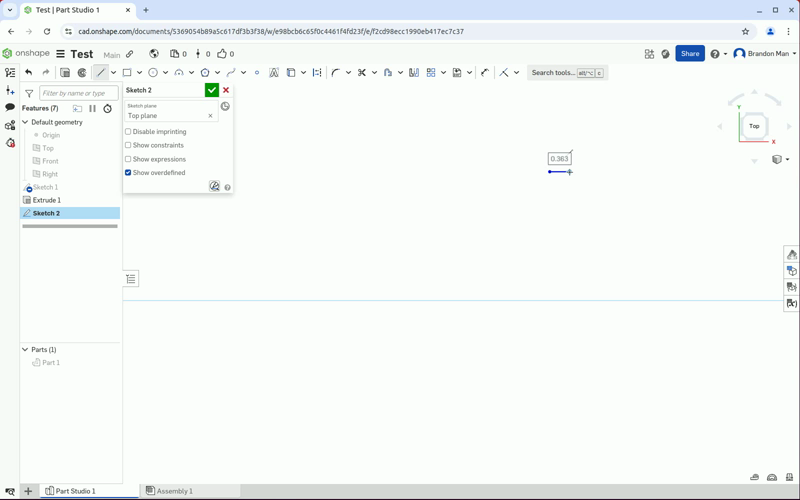
scroll(-6)
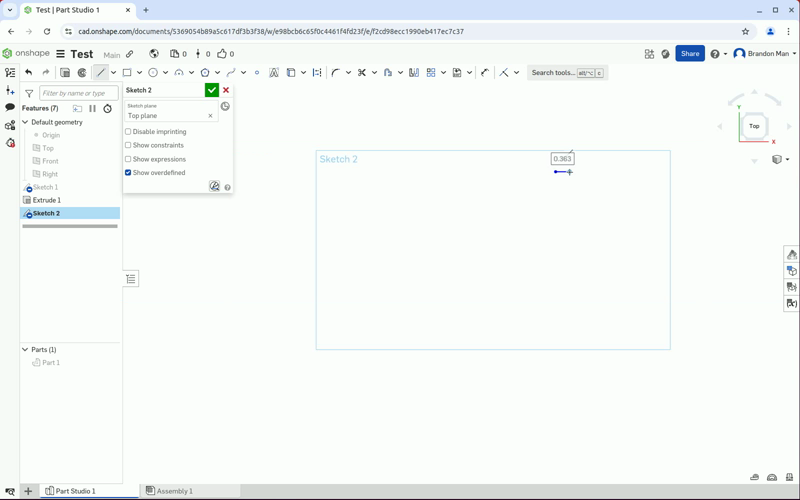
scroll(-6)
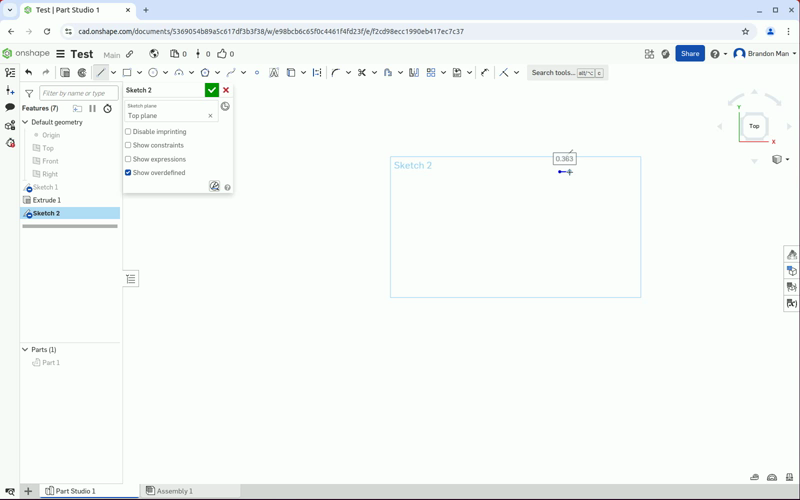
scroll(-6)
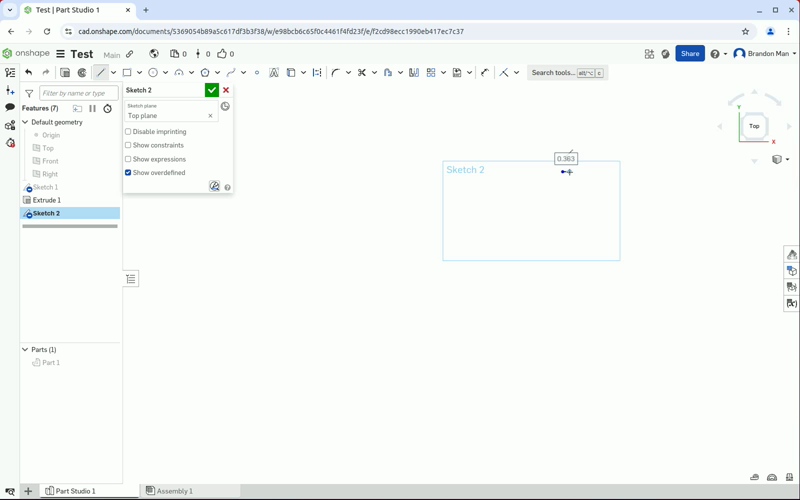
scroll(-6)
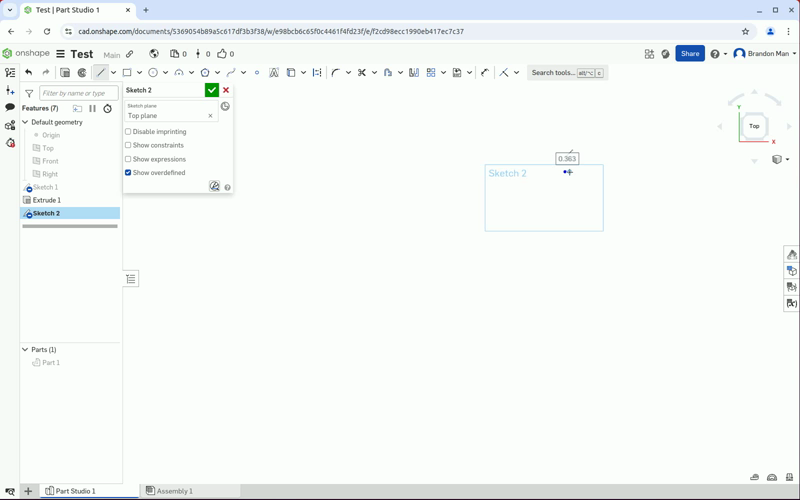
scroll(-6)
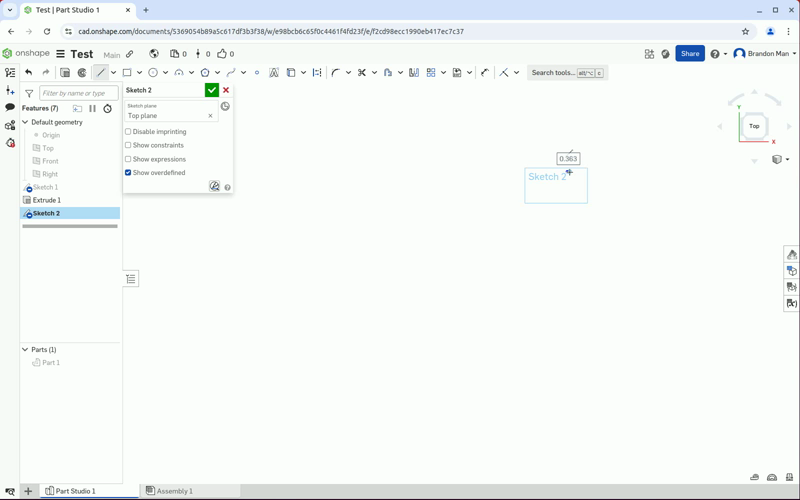
key_up(shift)
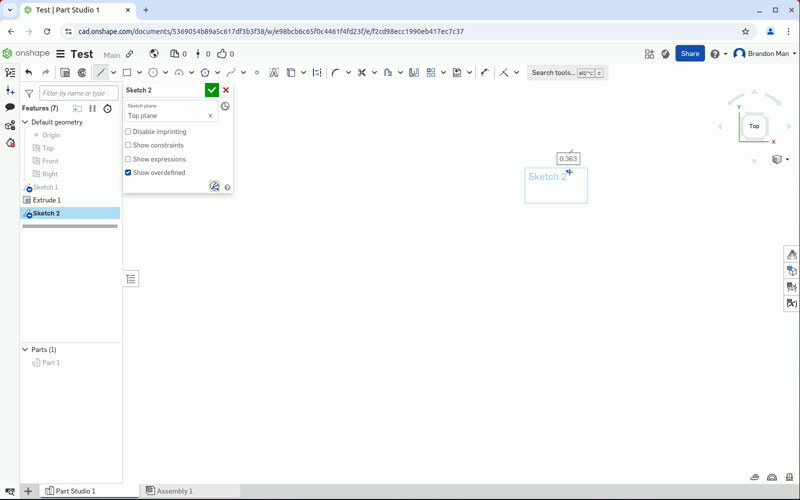
key_down(shift)
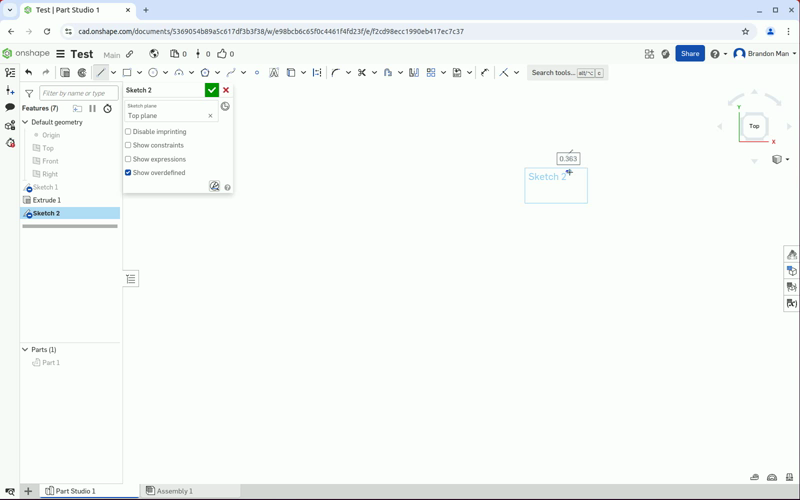
mouse_move(589, 171)
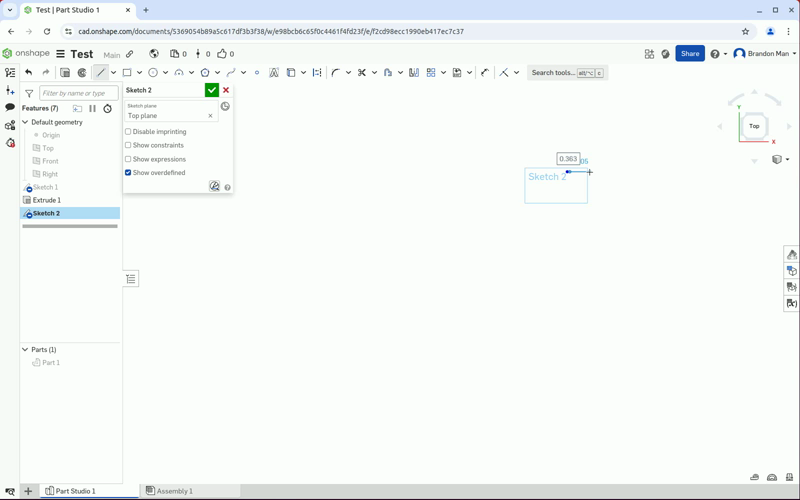
mouse_move(569, 169)
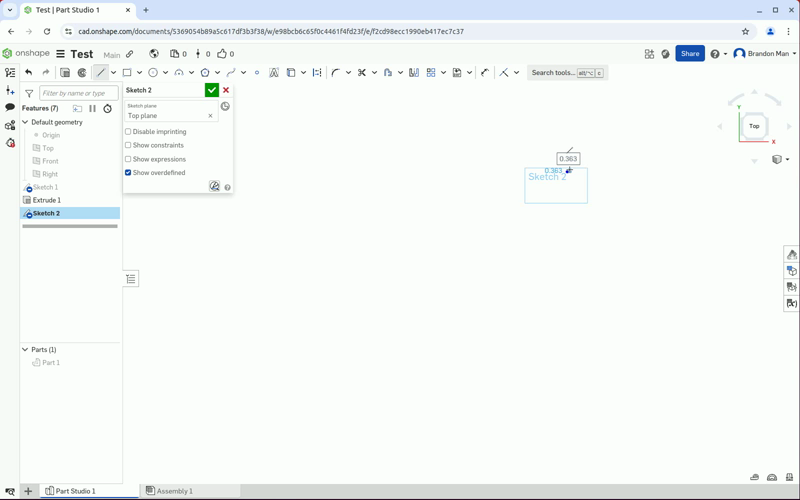
scroll(6)
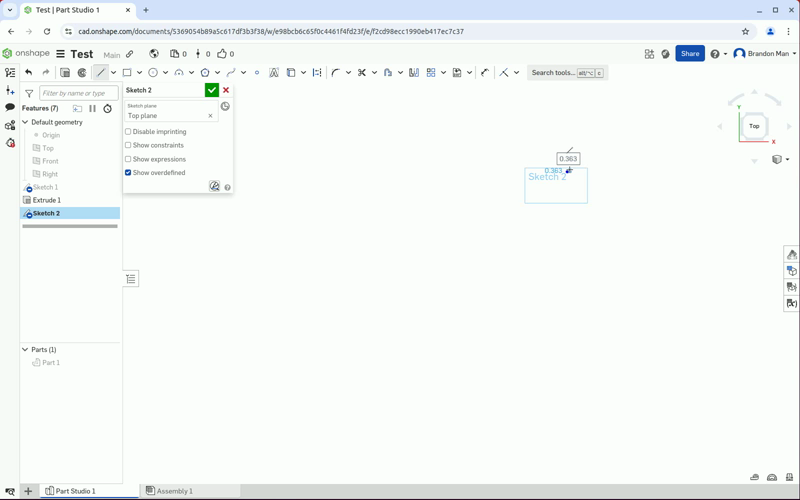
scroll(6)
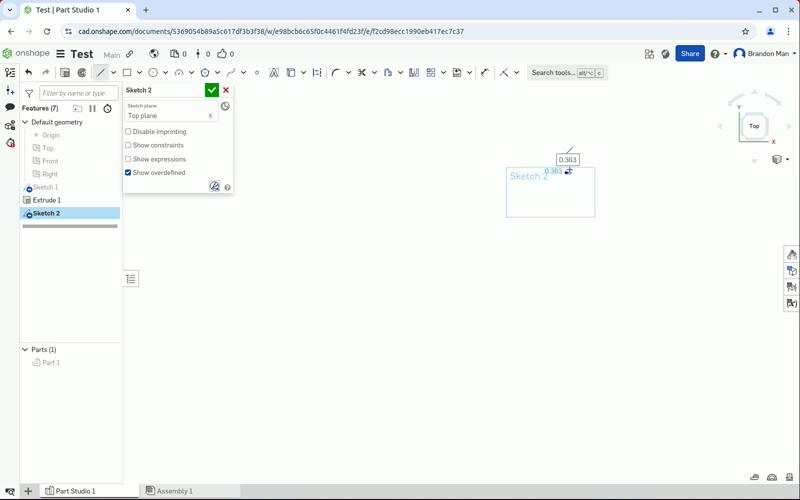
scroll(6)
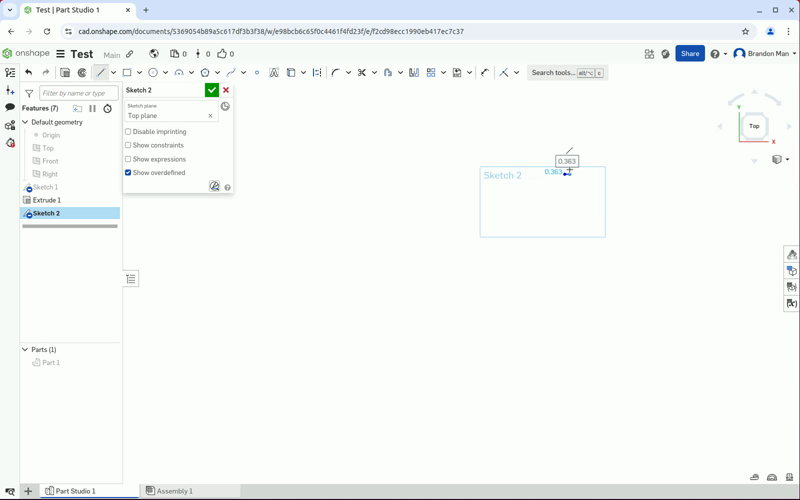
scroll(6)
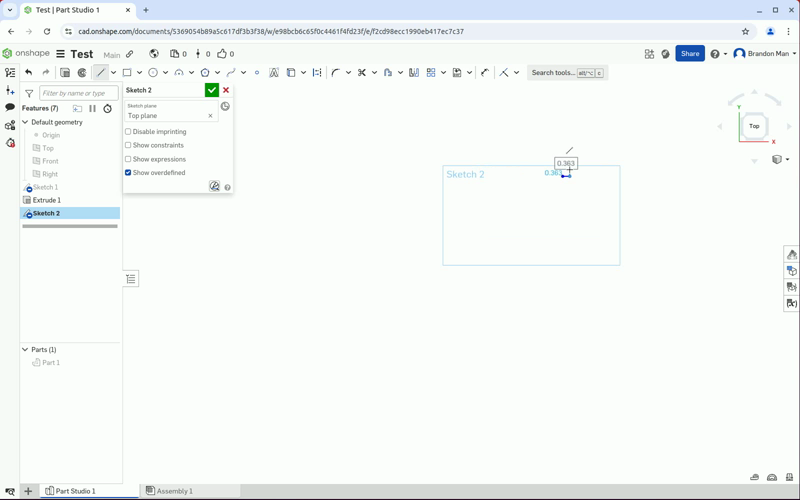
scroll(6)
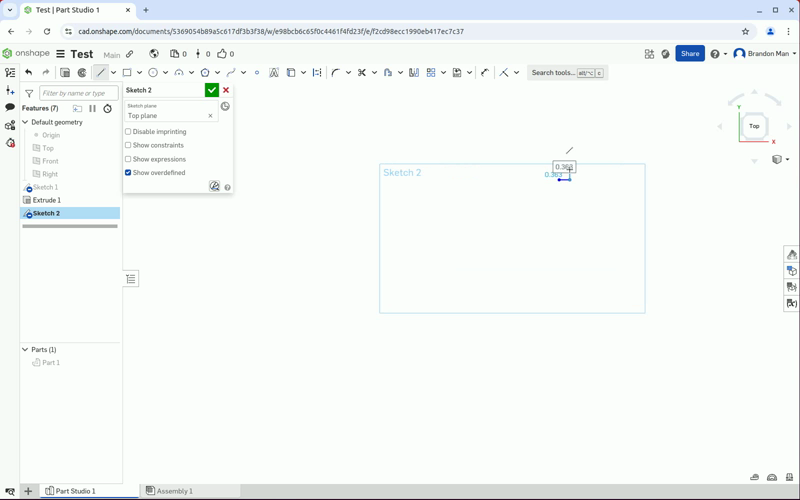
scroll(6)
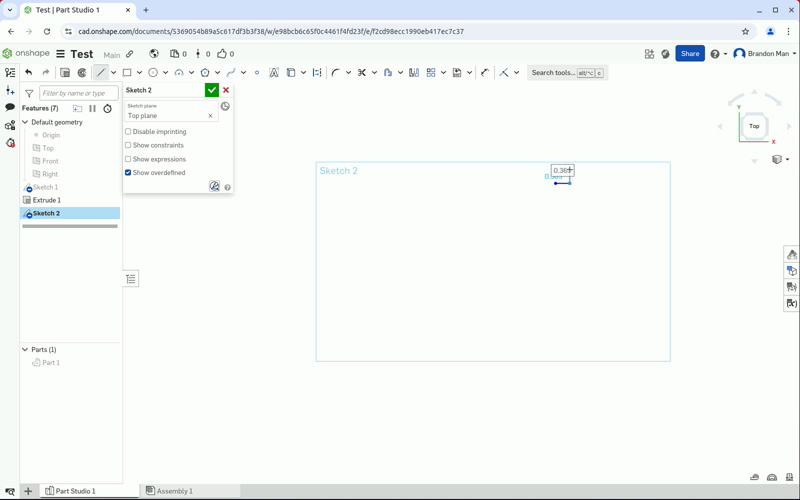
scroll(6)
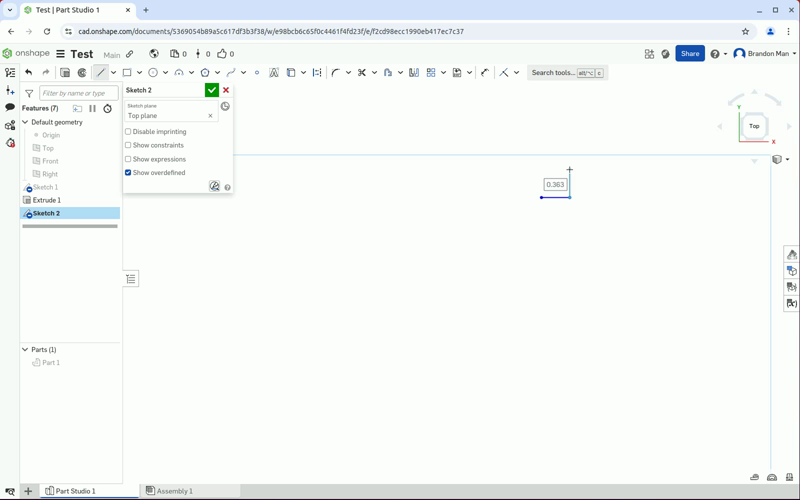
click(569, 169)
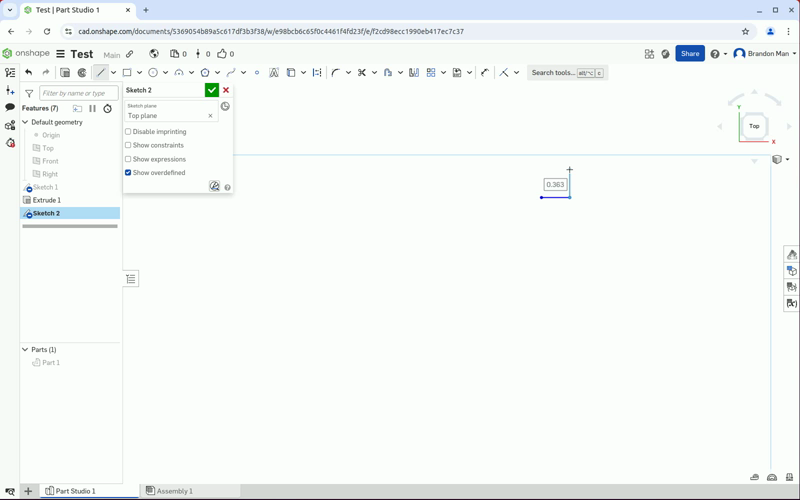
scroll(-6)
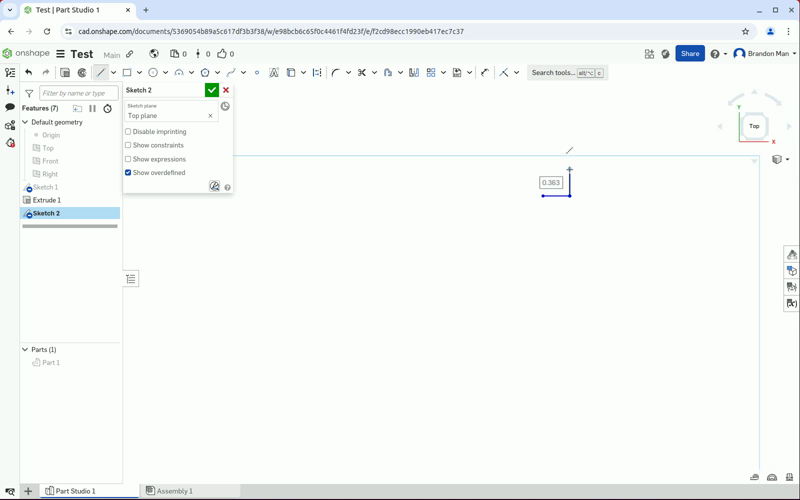
scroll(-6)
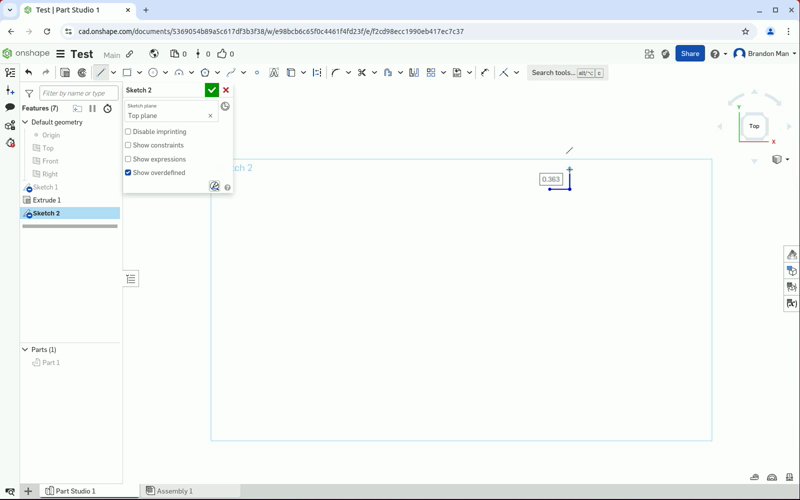
scroll(-6)
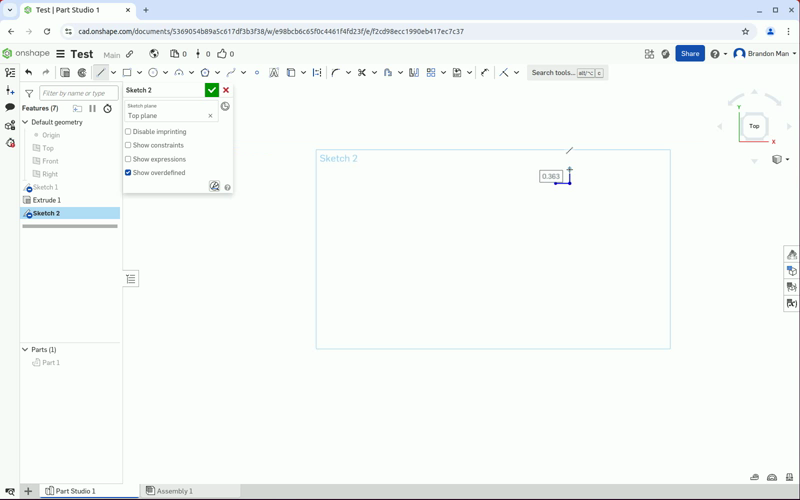
scroll(-6)
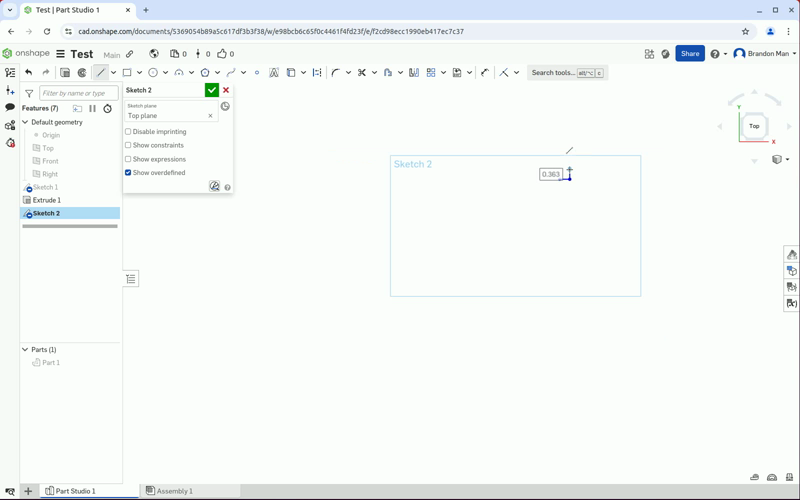
scroll(-6)
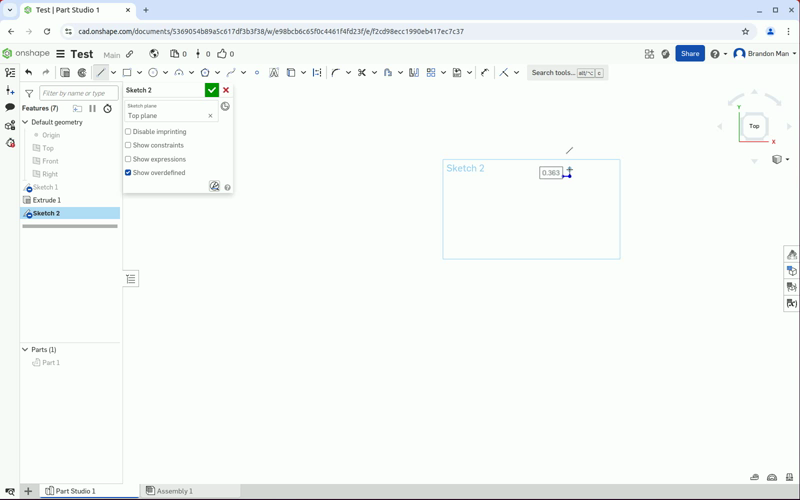
scroll(-6)
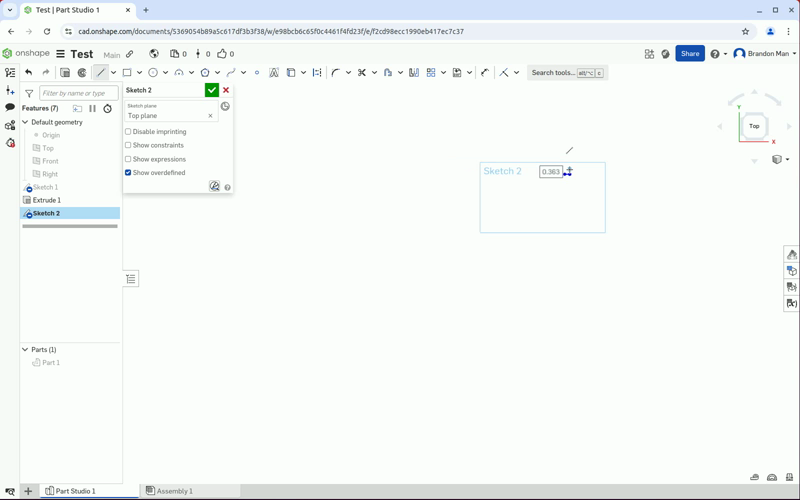
scroll(-6)
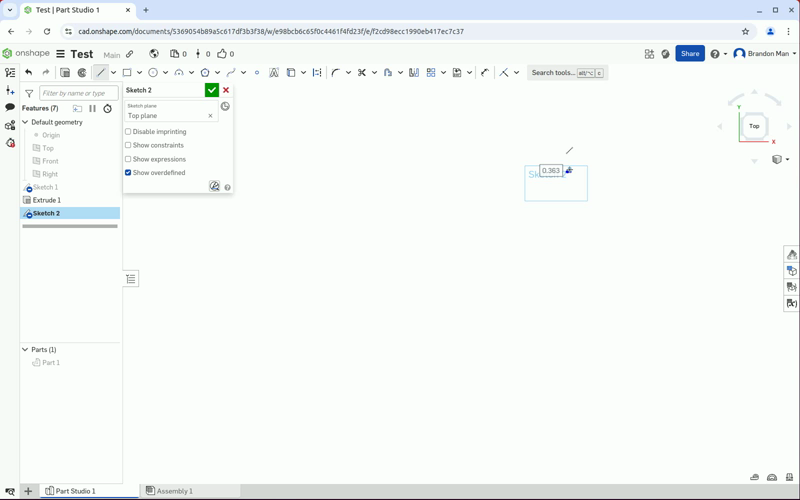
key_up(shift)
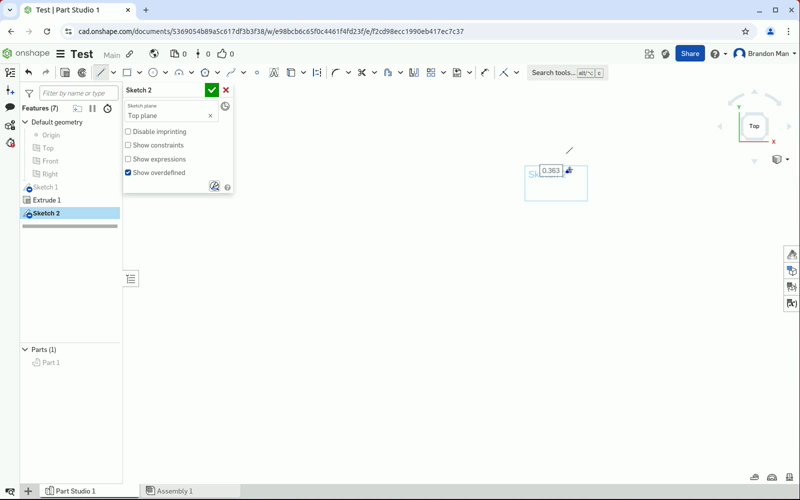
key_down(shift)
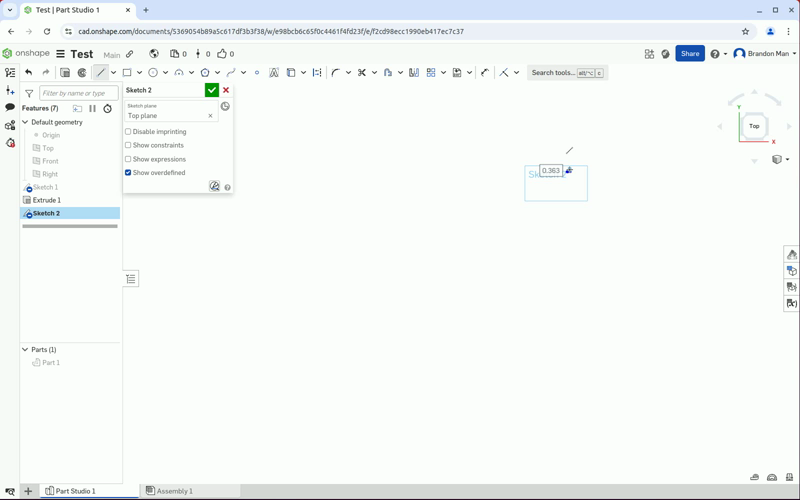
mouse_move(589, 169)
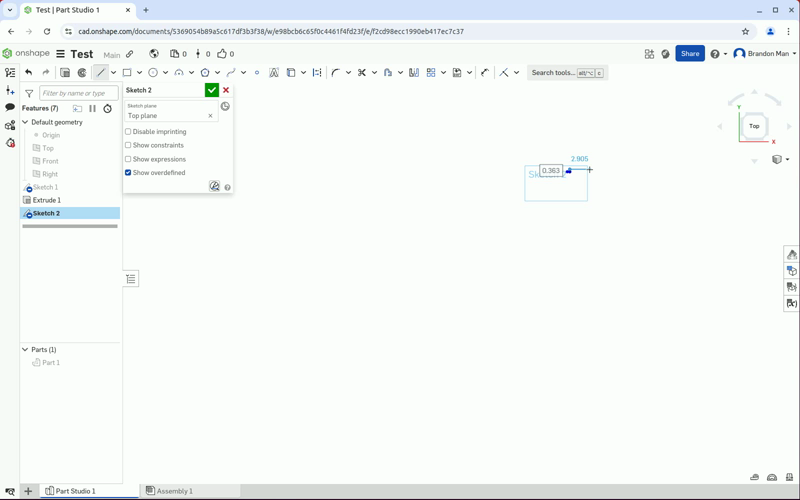
mouse_move(567, 169)
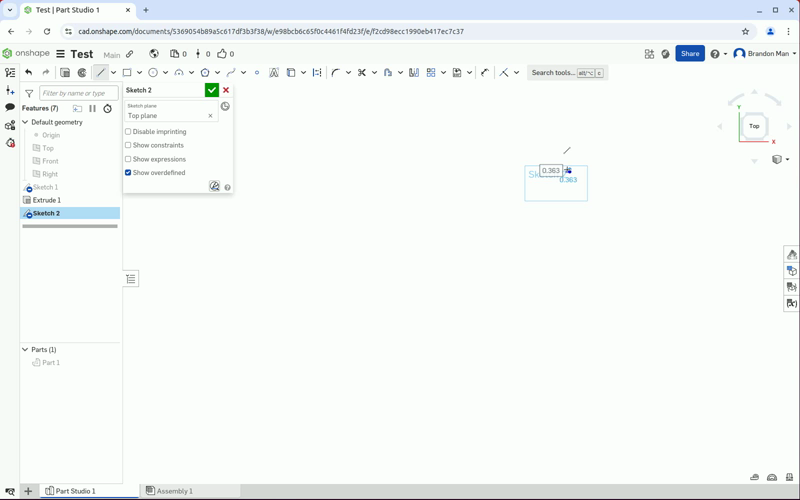
scroll(6)
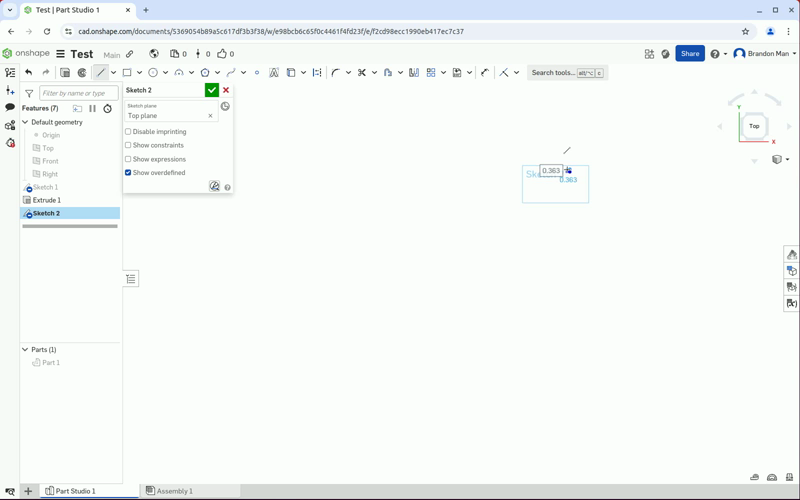
scroll(6)
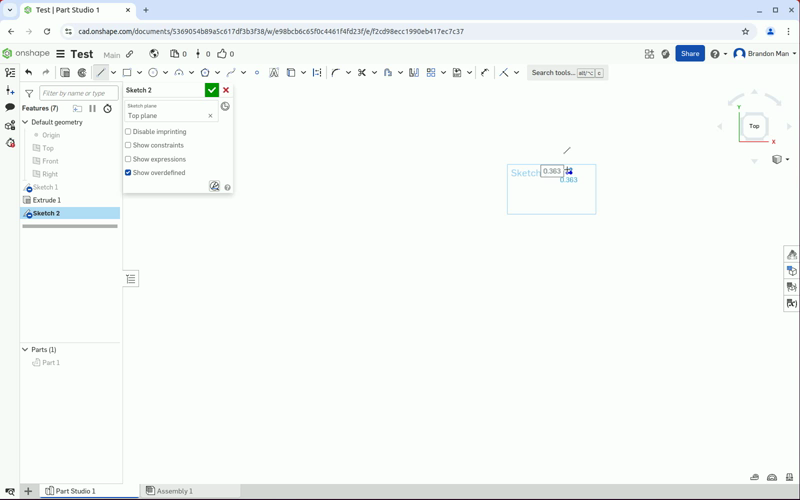
scroll(6)
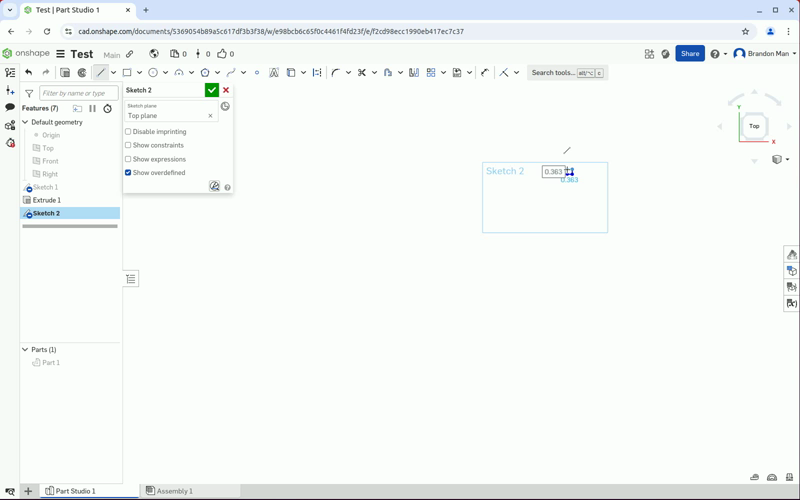
scroll(6)
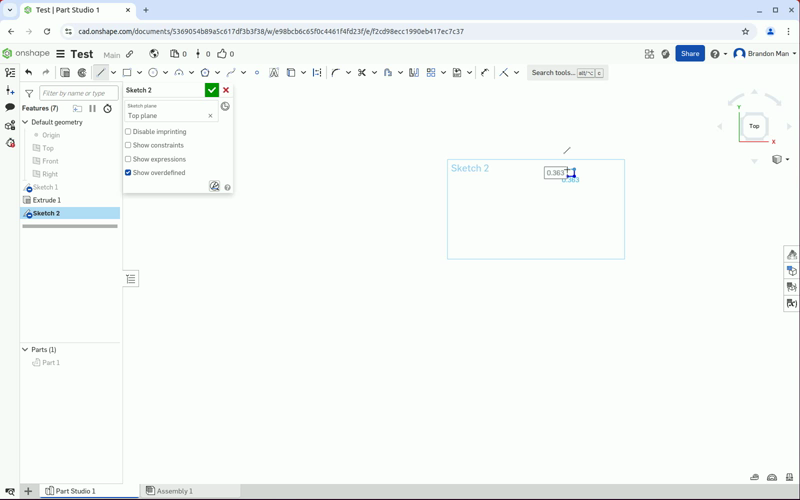
scroll(6)
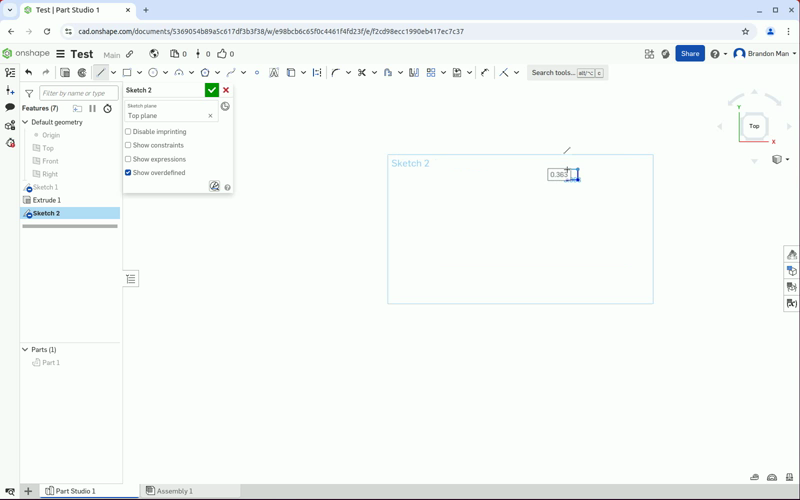
scroll(6)
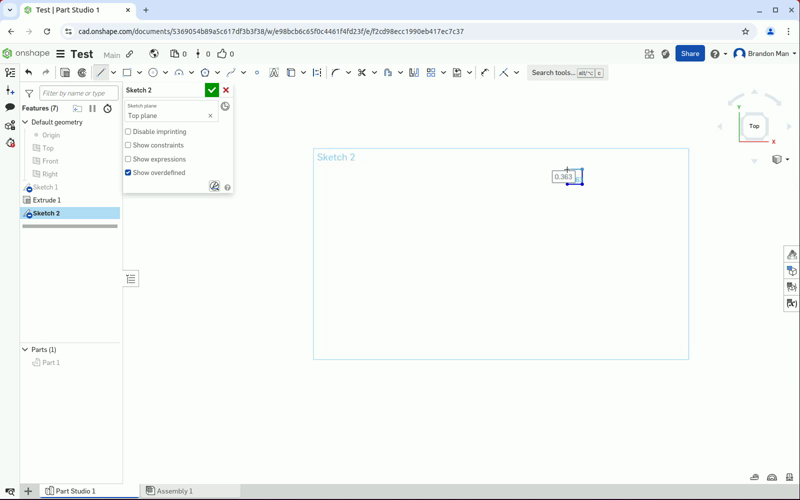
scroll(6)
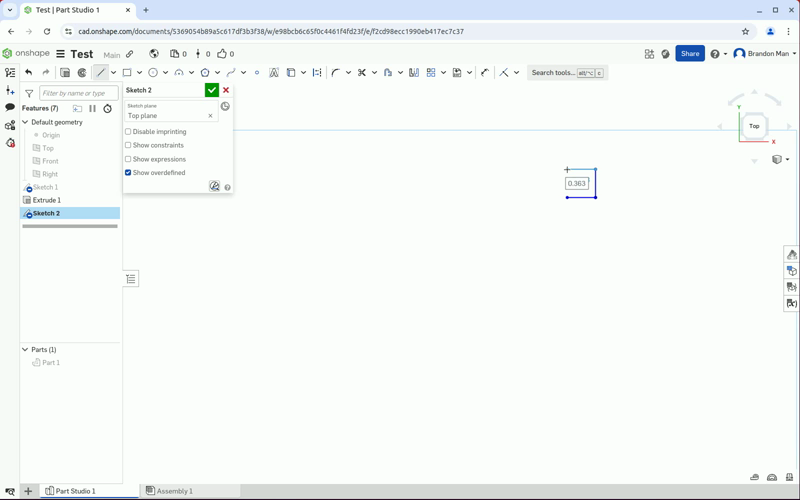
click(567, 169)
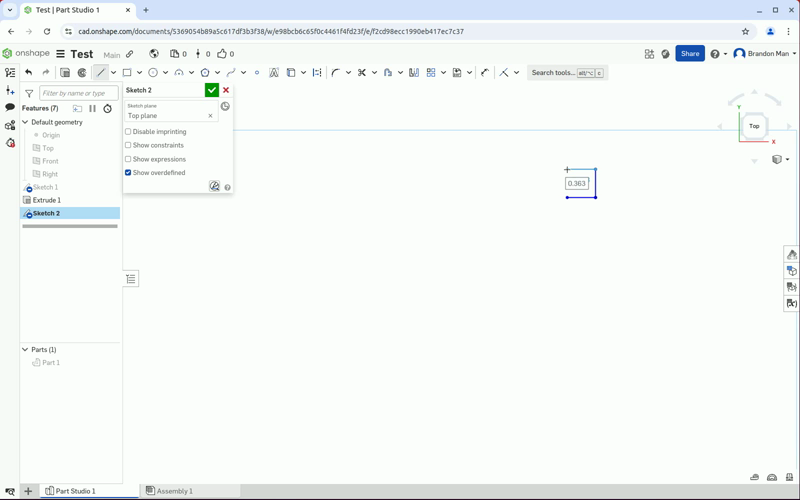
scroll(-6)
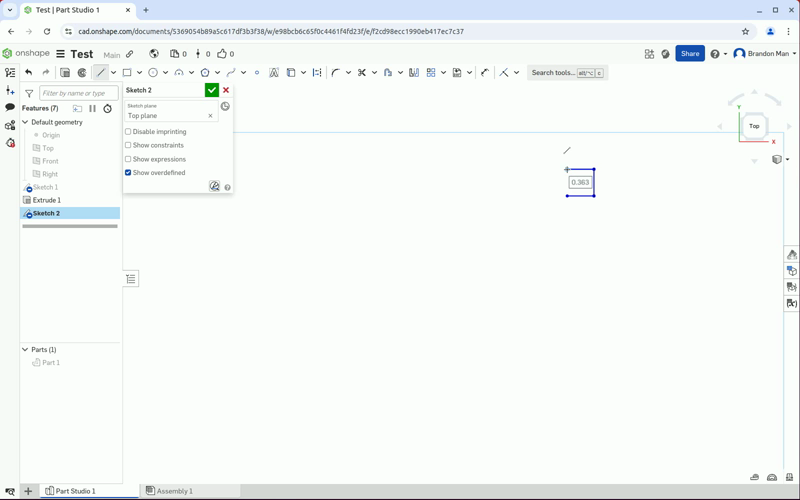
scroll(-6)
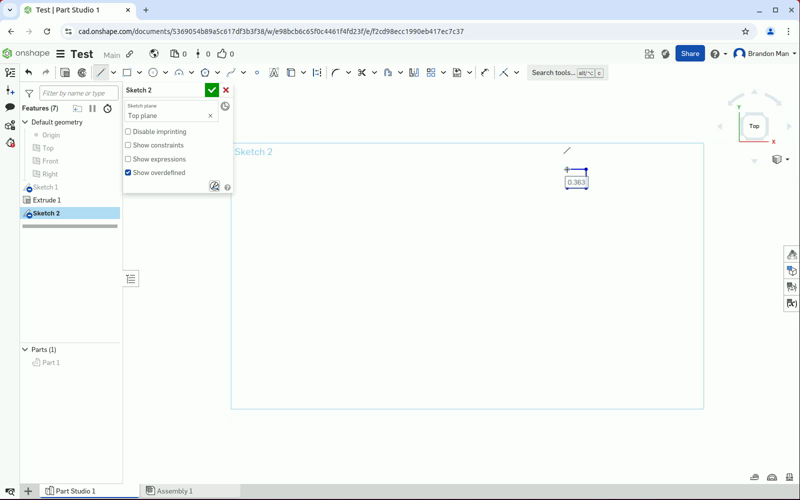
scroll(-6)
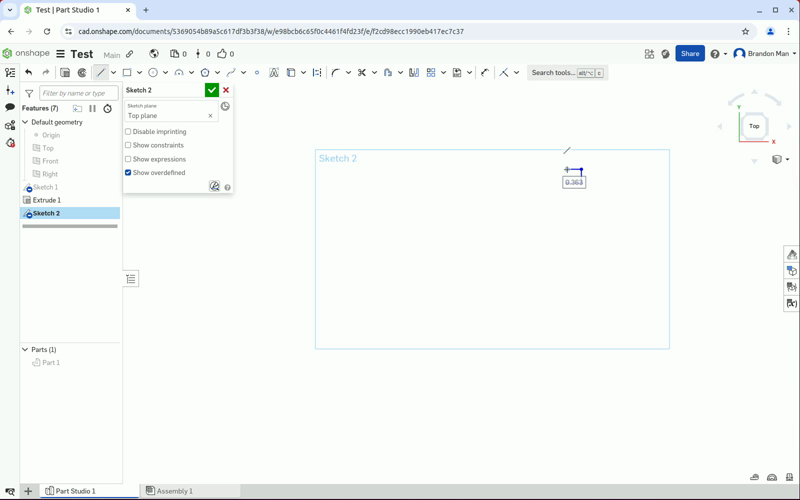
scroll(-6)
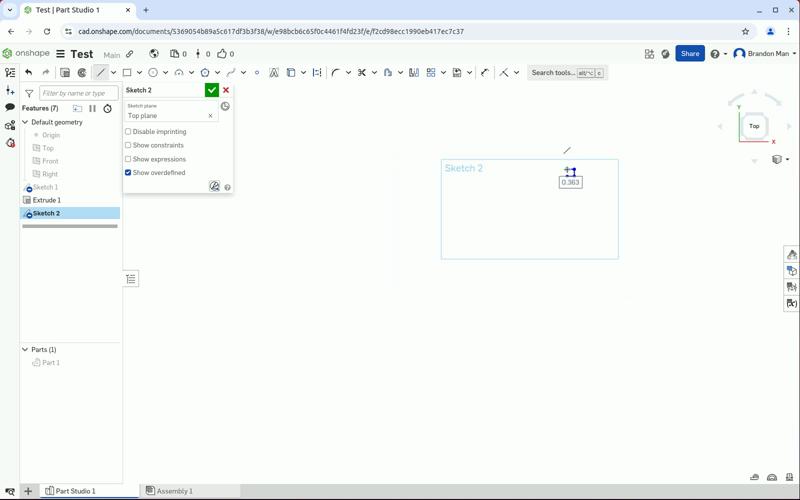
scroll(-6)
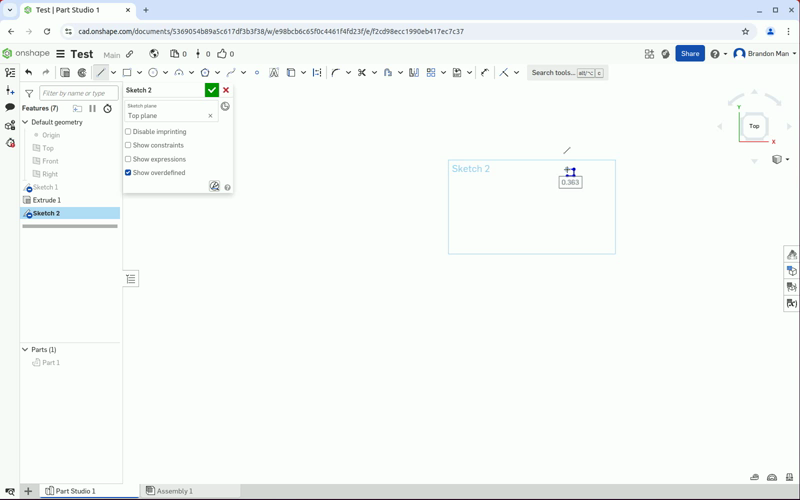
scroll(-6)
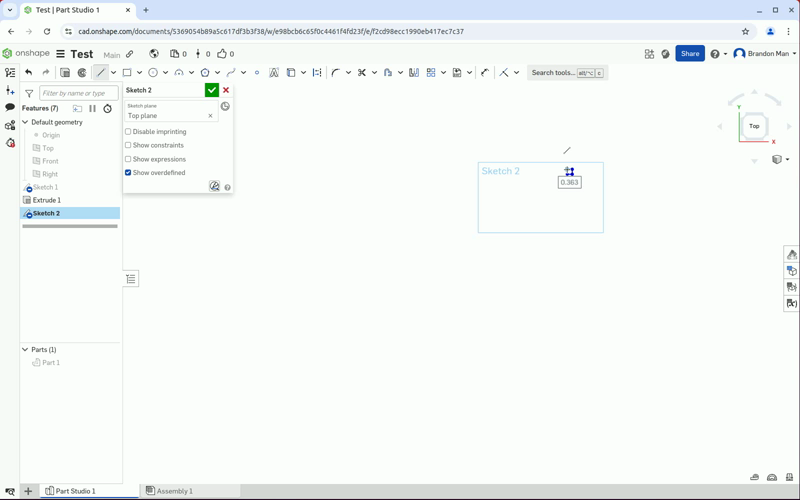
scroll(-6)
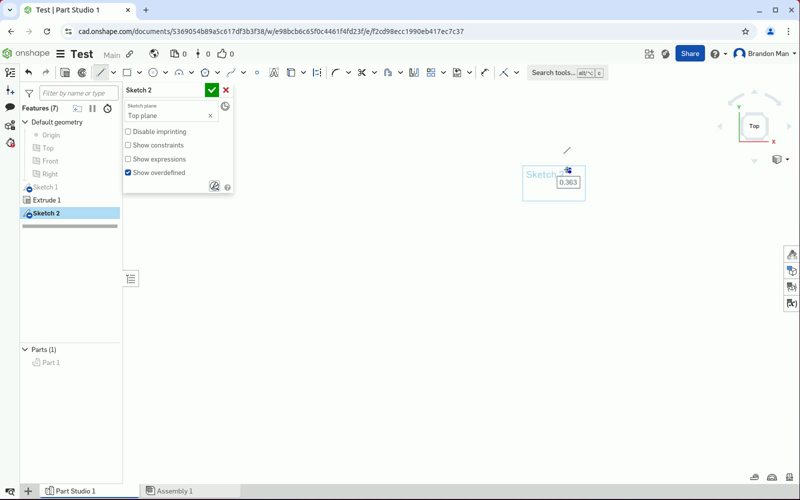
key_up(shift)
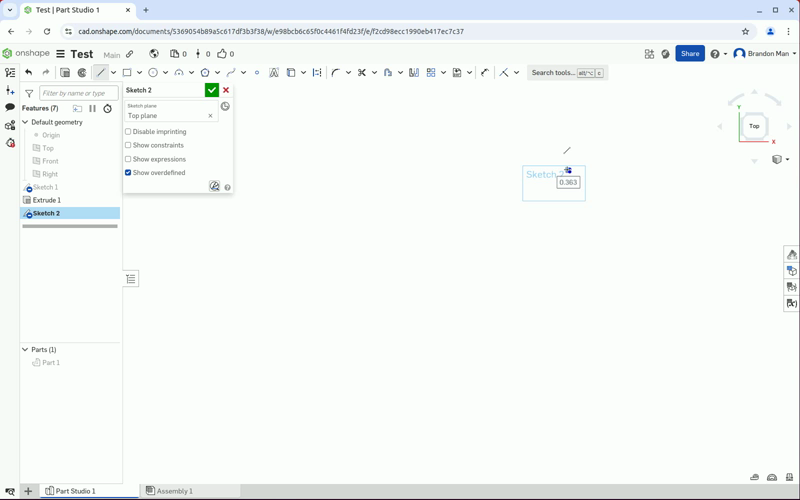
mouse_move(589, 169)
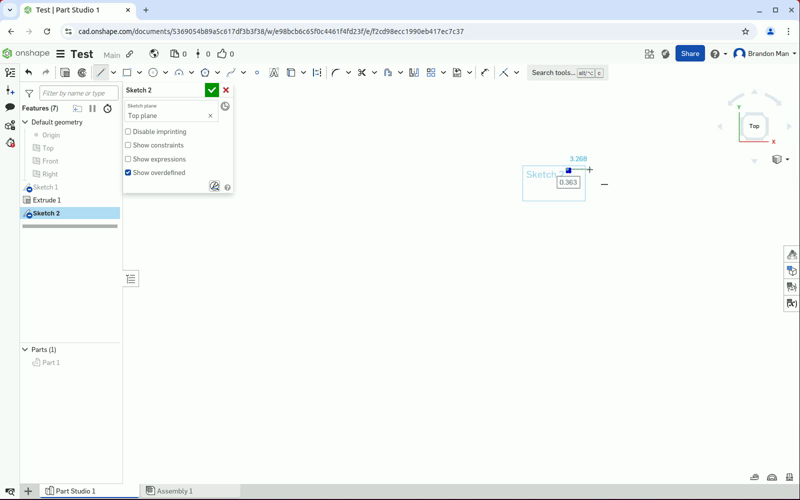
key_down(shift)
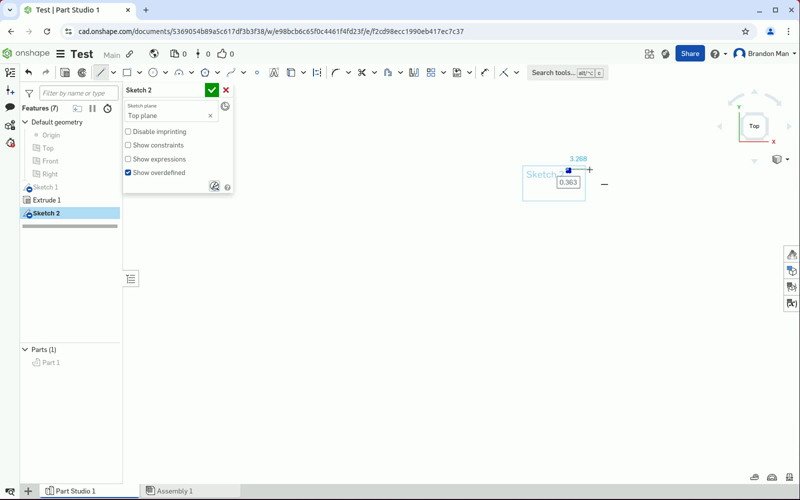
mouse_move(567, 171)
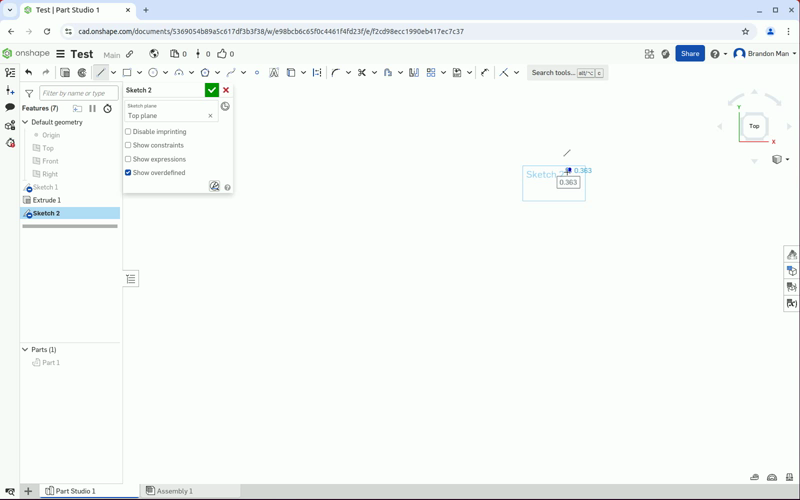
scroll(6)
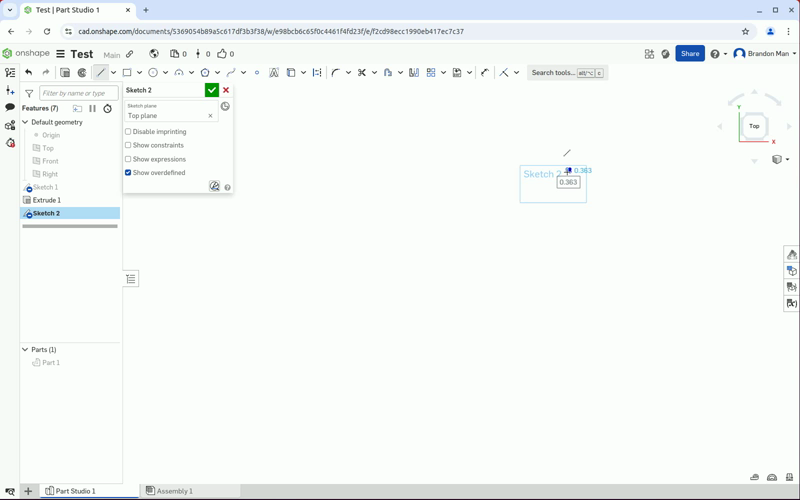
scroll(6)
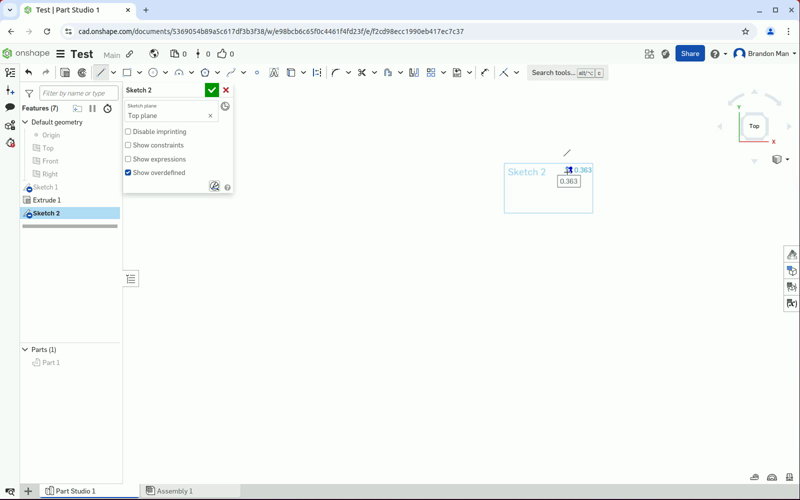
scroll(6)
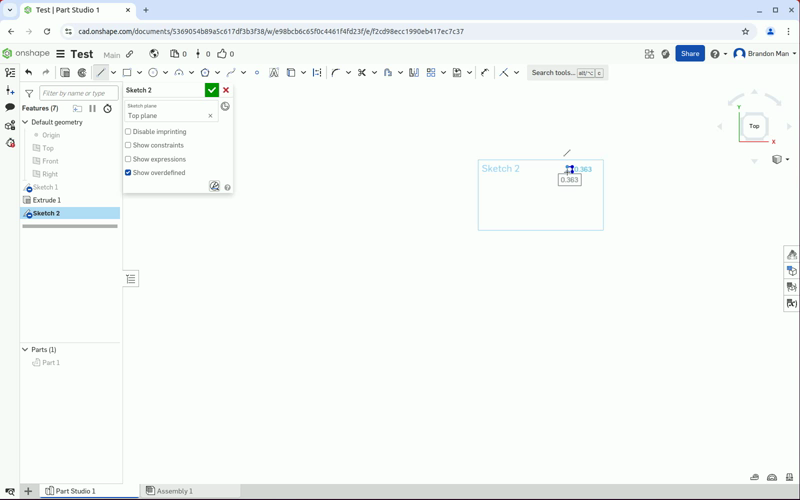
scroll(6)
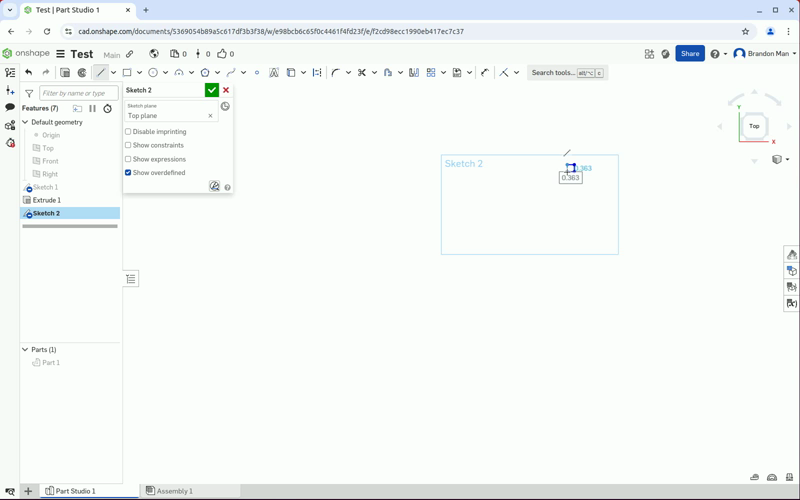
scroll(6)
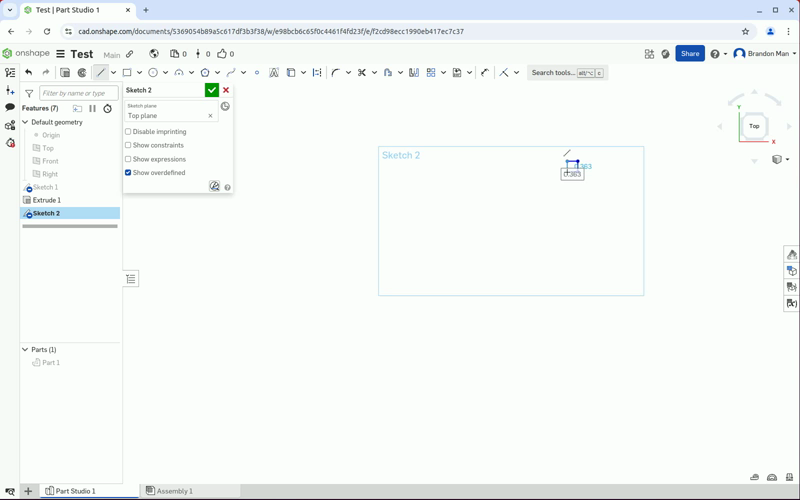
scroll(6)
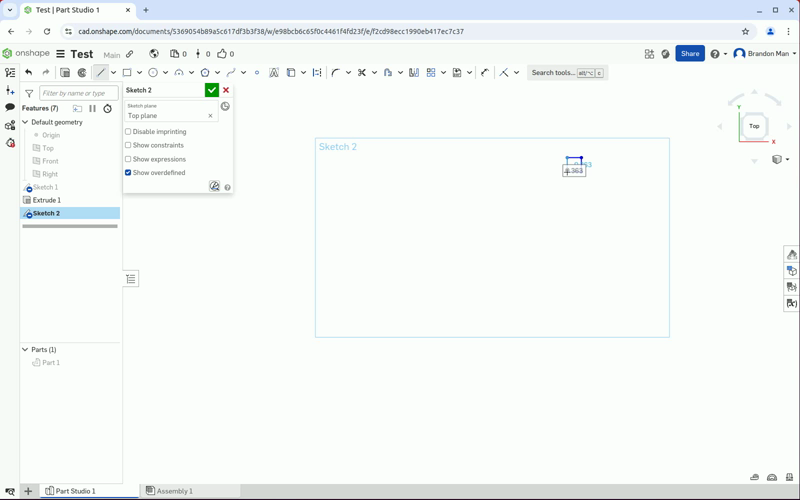
scroll(6)
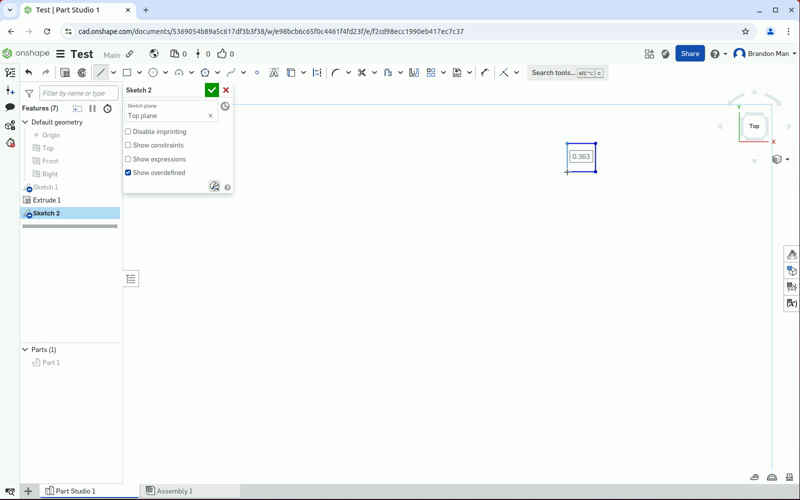
key_up(shift)
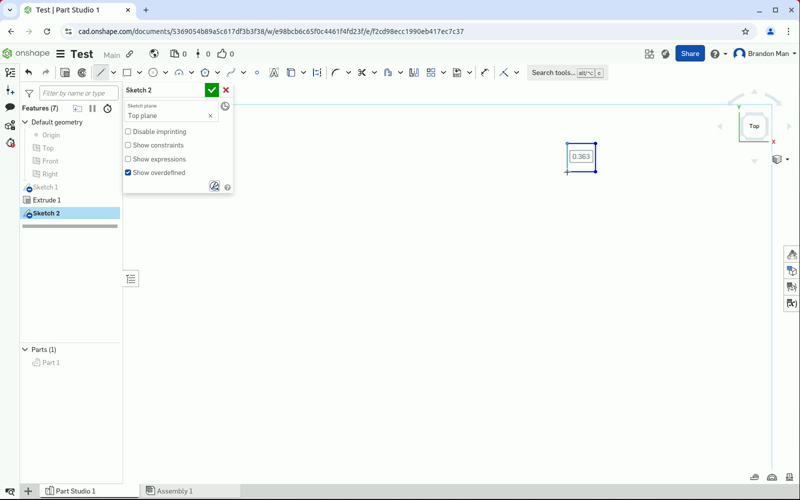
click(567, 171)
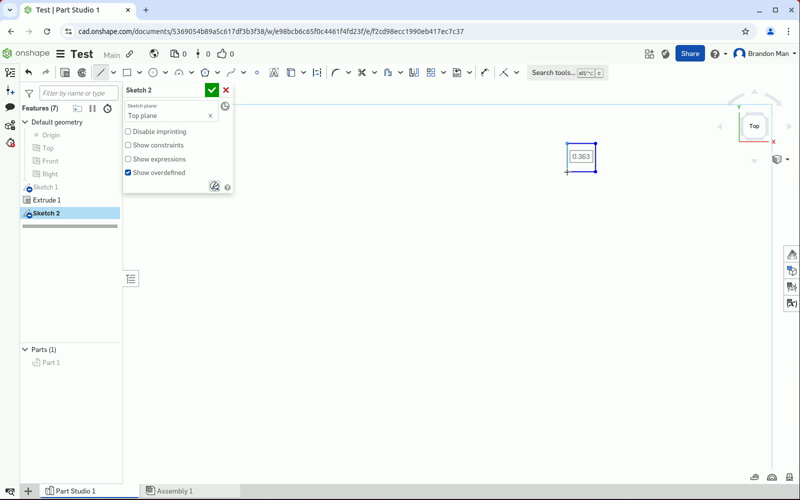
scroll(-6)
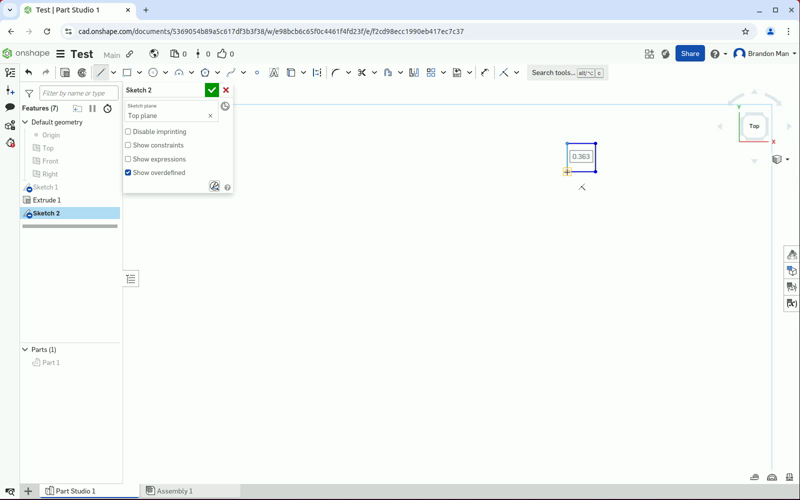
scroll(-6)
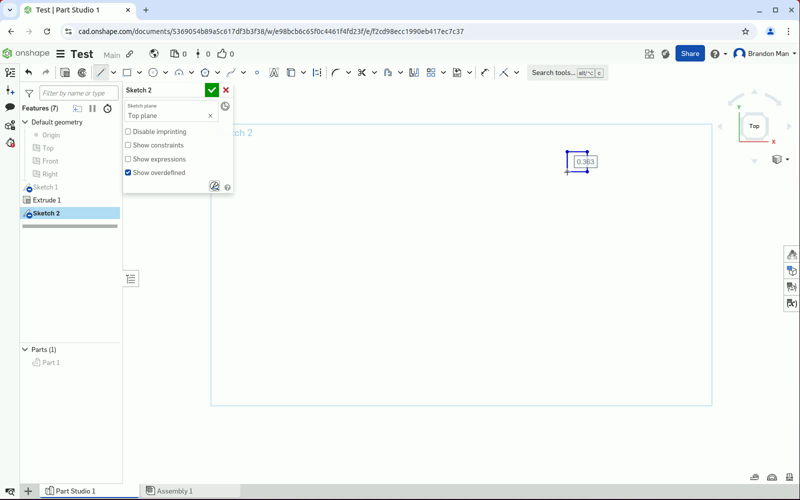
scroll(-6)
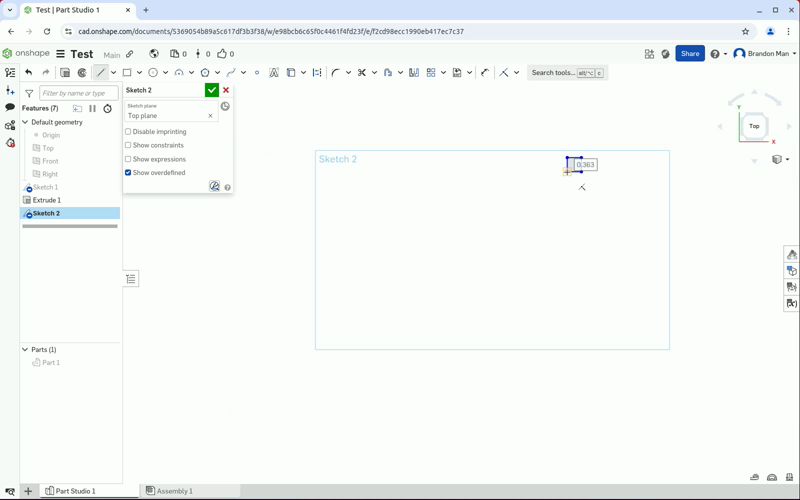
scroll(-6)
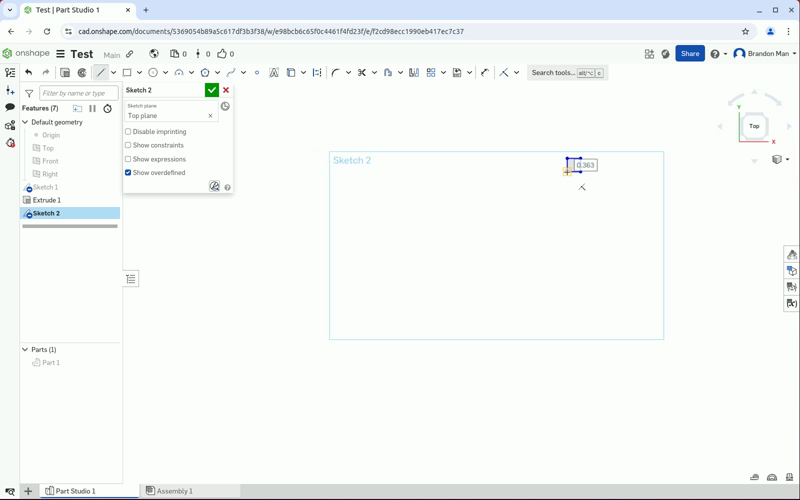
scroll(-6)
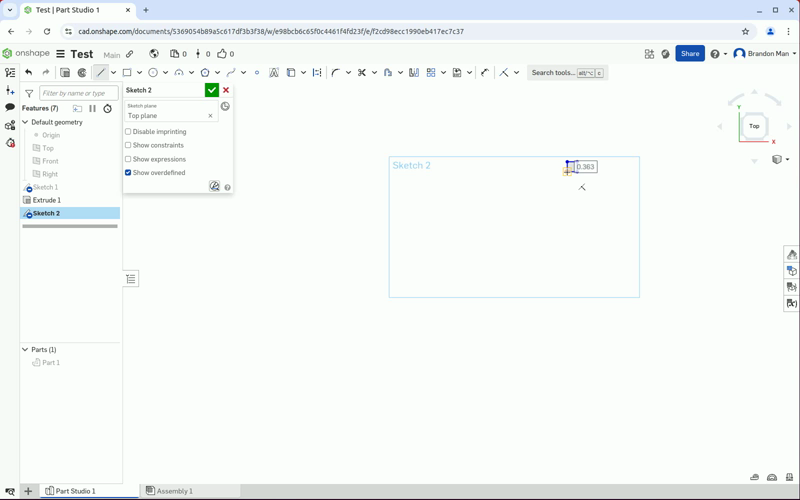
scroll(-6)
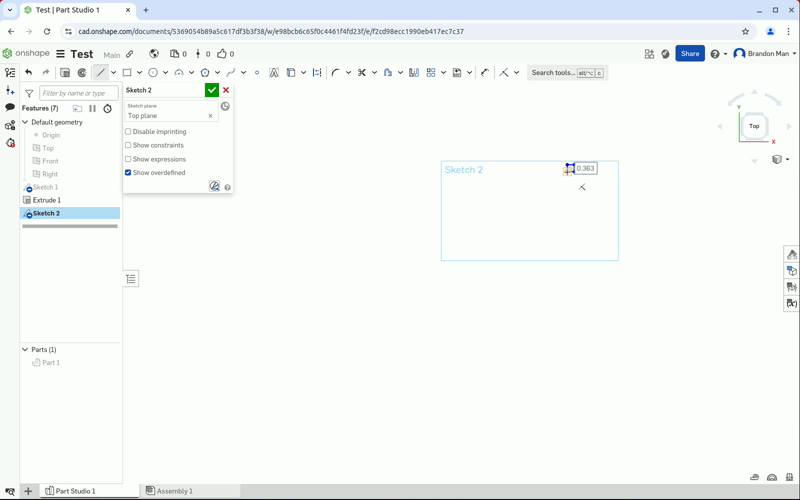
scroll(-6)
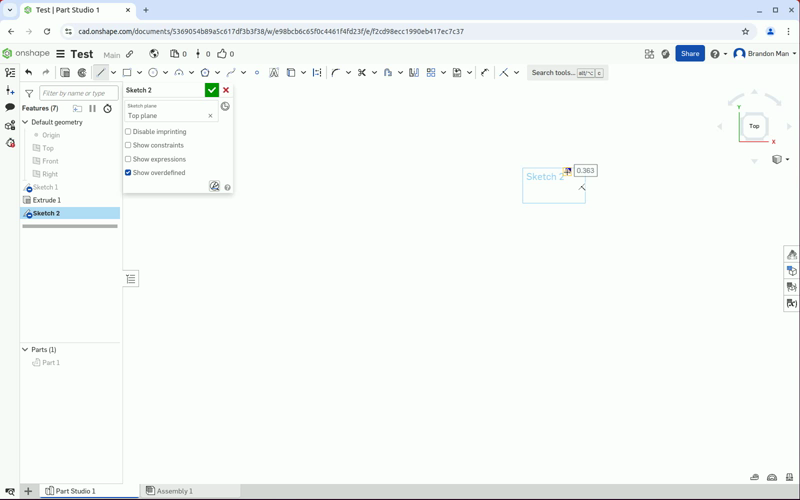
key(esc)
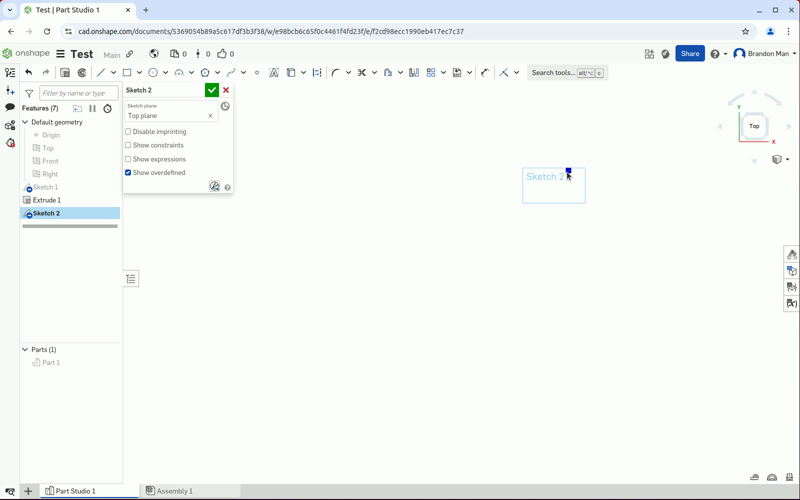
mouse_move(569, 169)
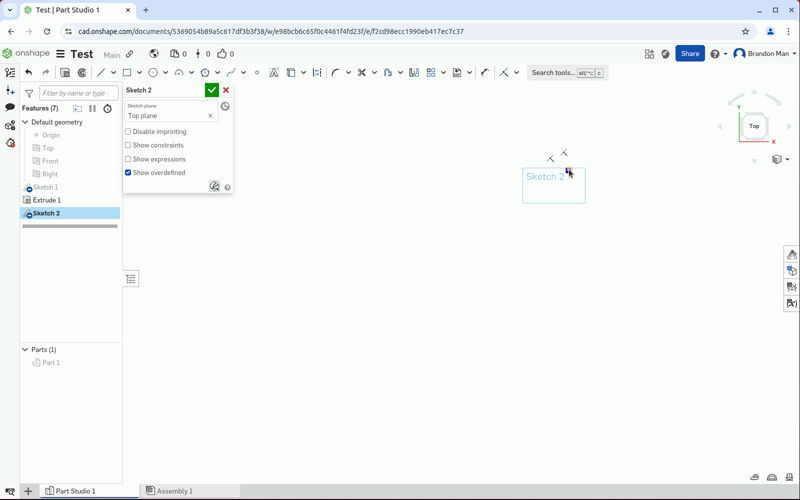
scroll(6)
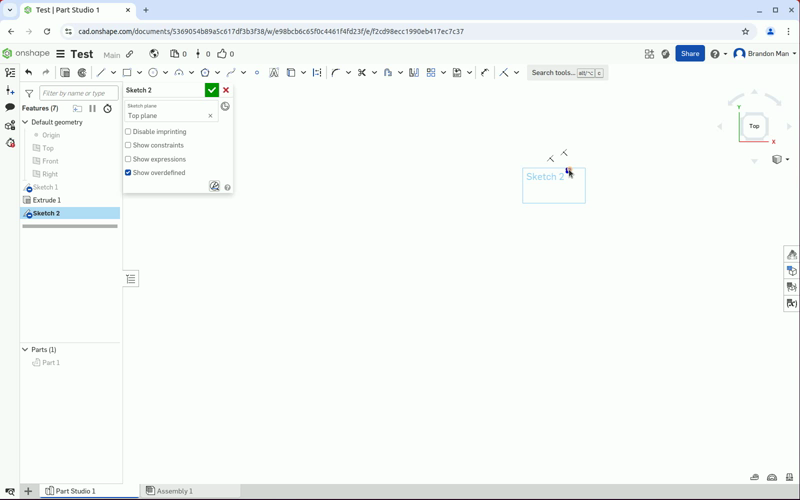
scroll(6)
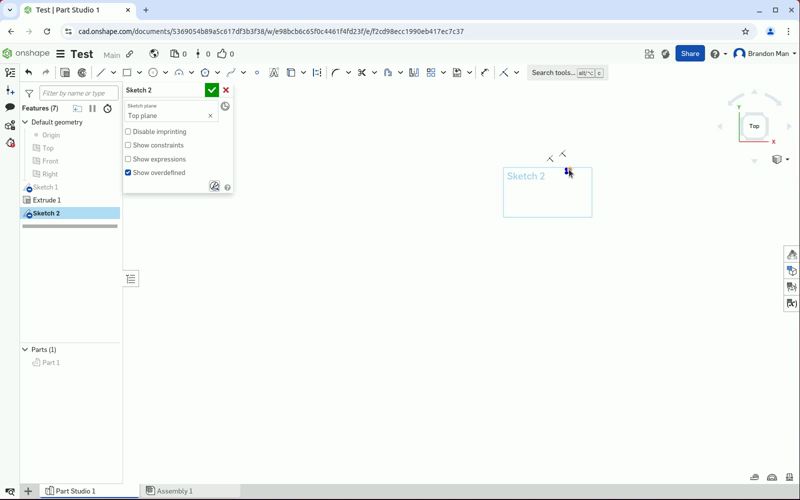
scroll(6)
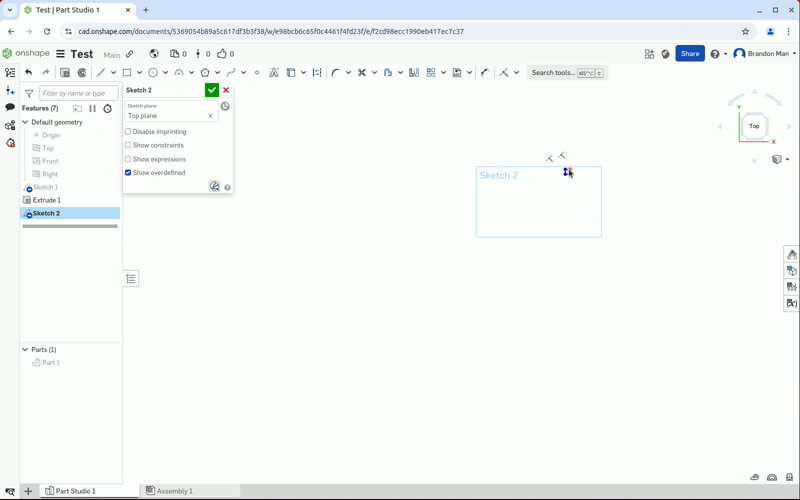
scroll(6)
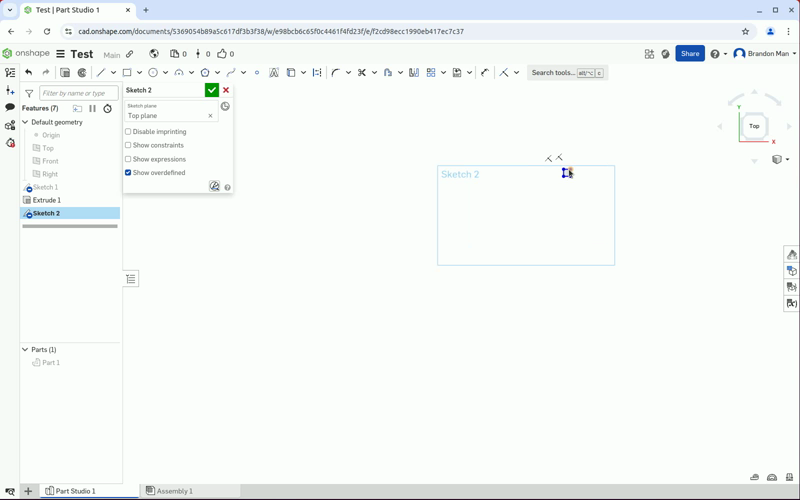
scroll(6)
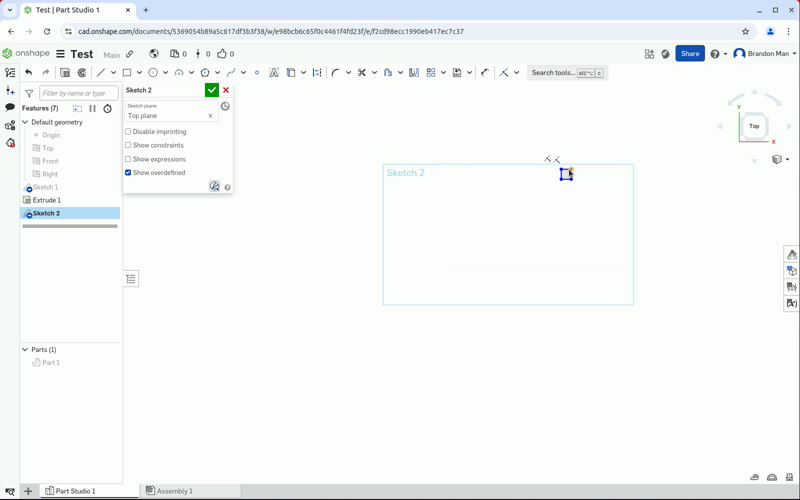
scroll(6)
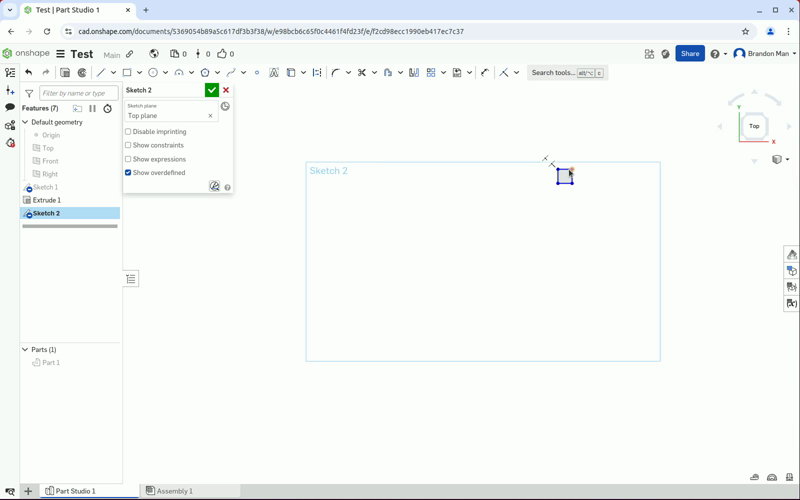
scroll(6)
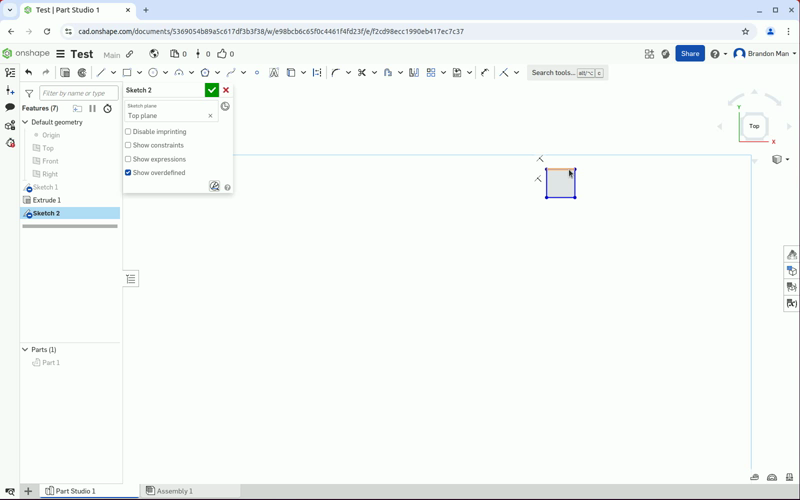
click(569, 169)
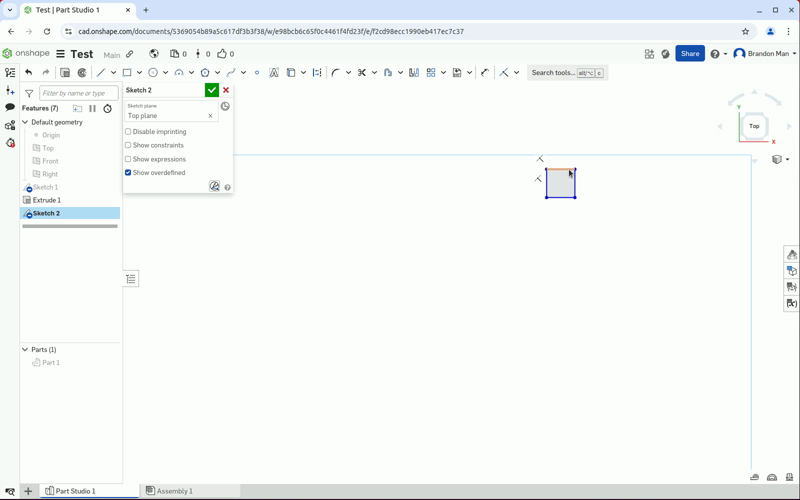
scroll(-6)
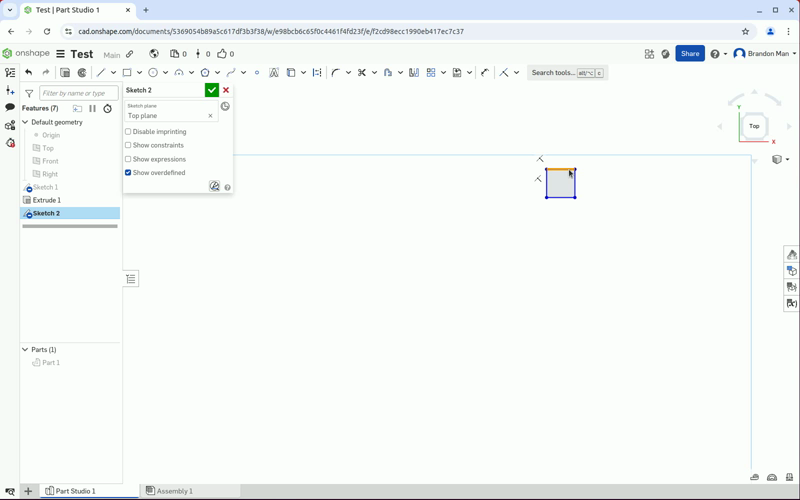
scroll(-6)
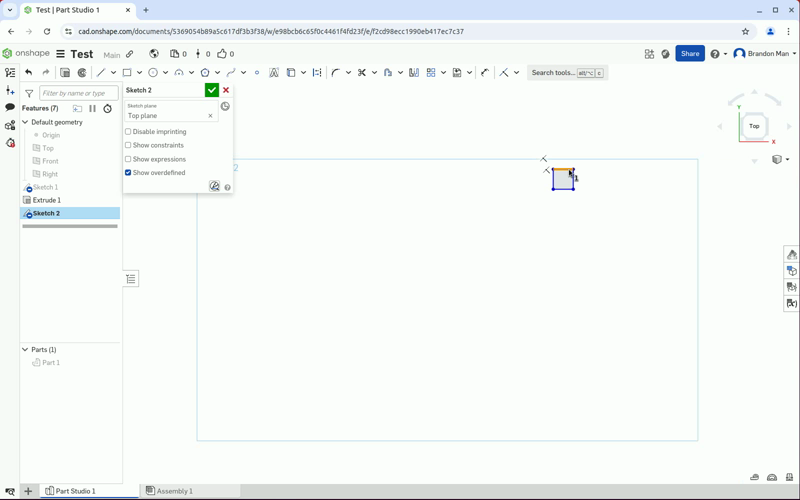
scroll(-6)
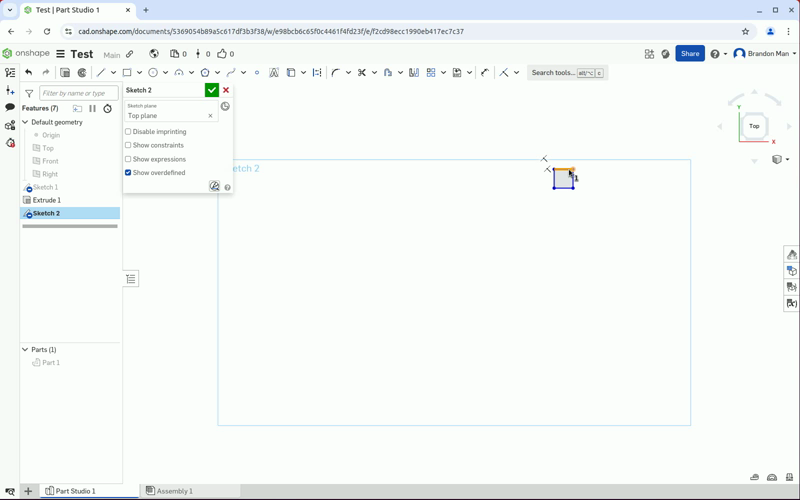
scroll(-6)
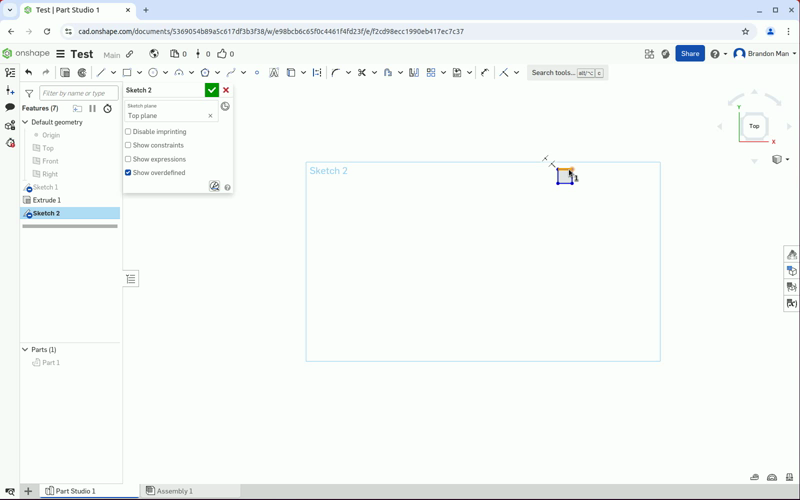
scroll(-6)
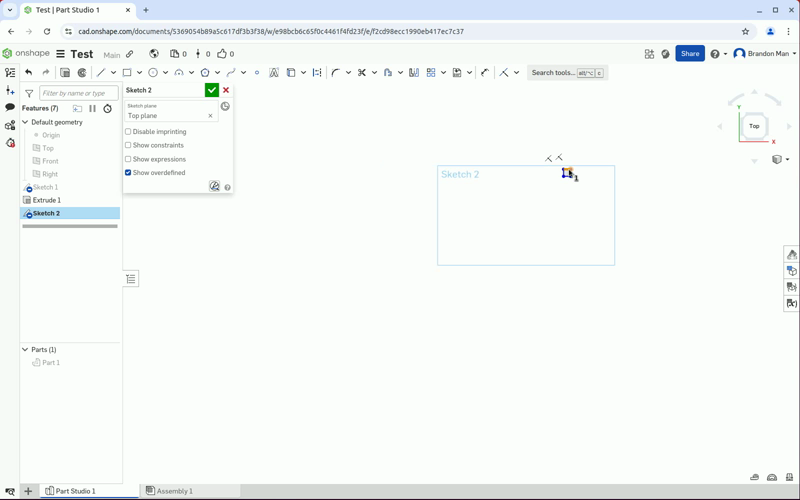
scroll(-6)
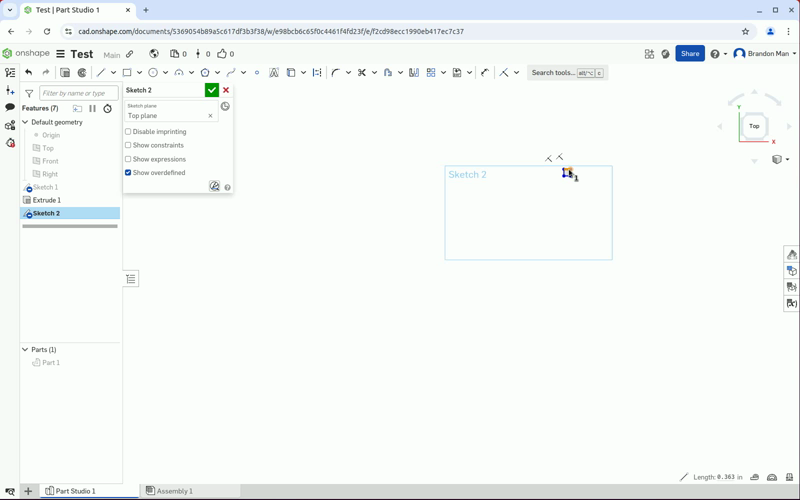
scroll(-6)
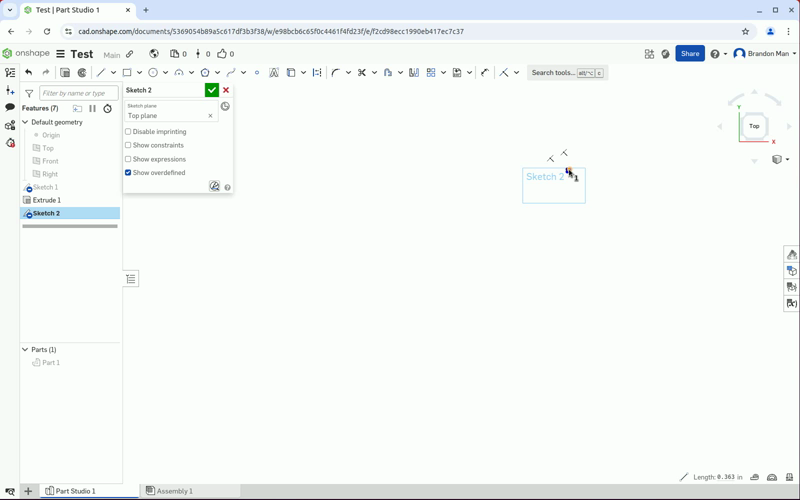
mouse_move(73, 352)
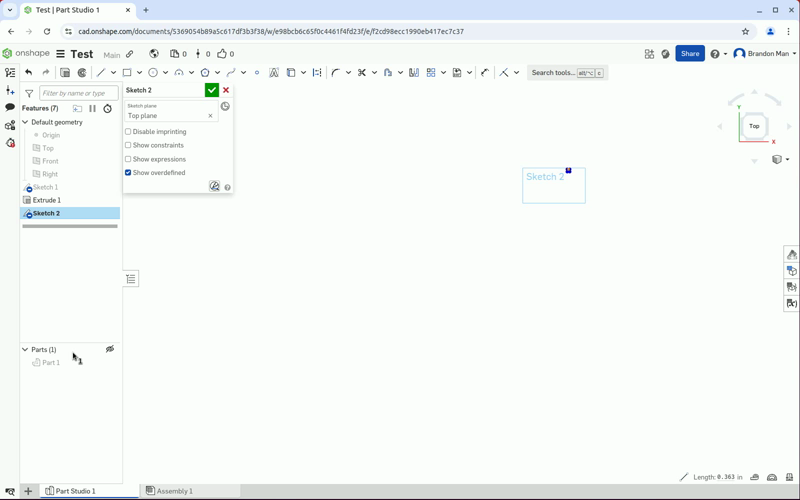
key(shift+y)
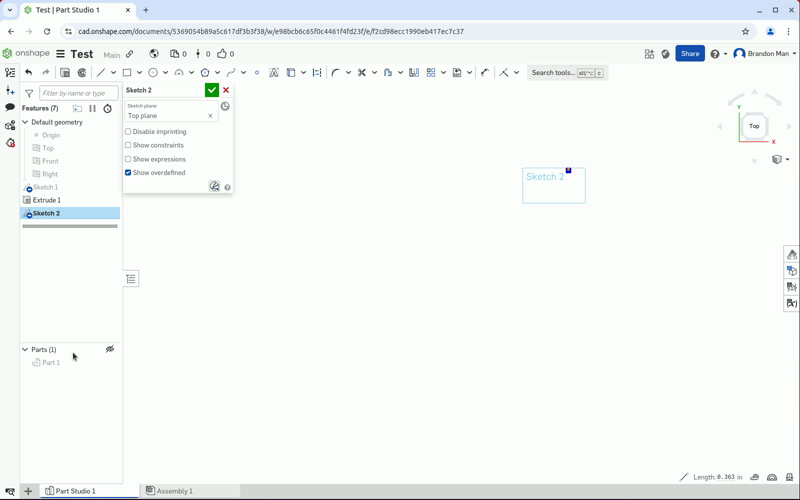
key(shift+e)
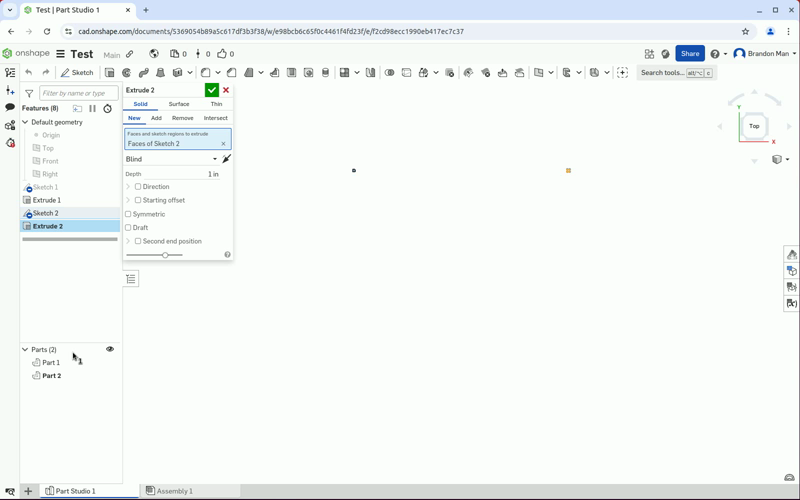
mouse_move(143, 106)
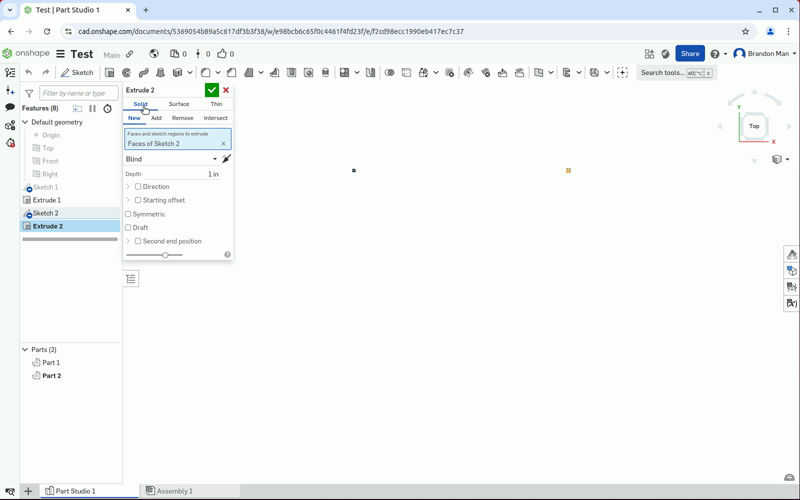
click(143, 106)
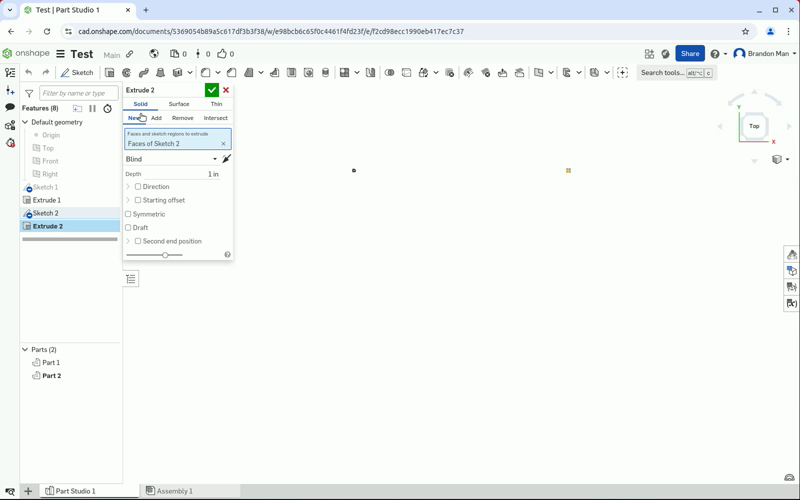
mouse_move(137, 120)
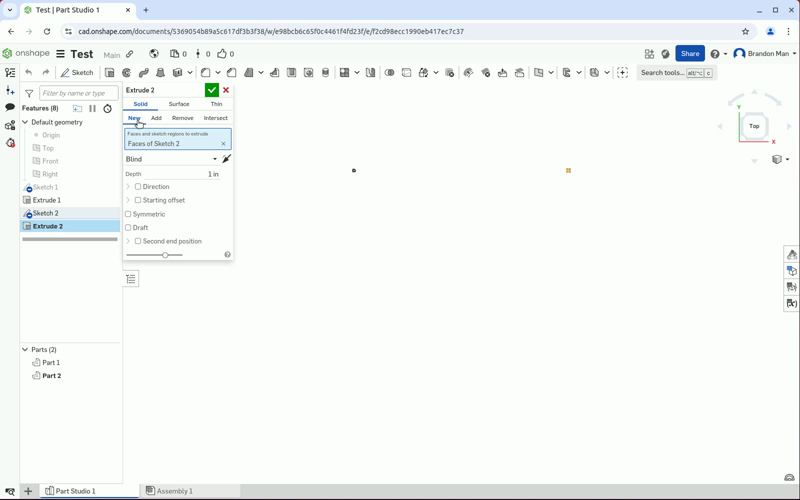
click(137, 120)
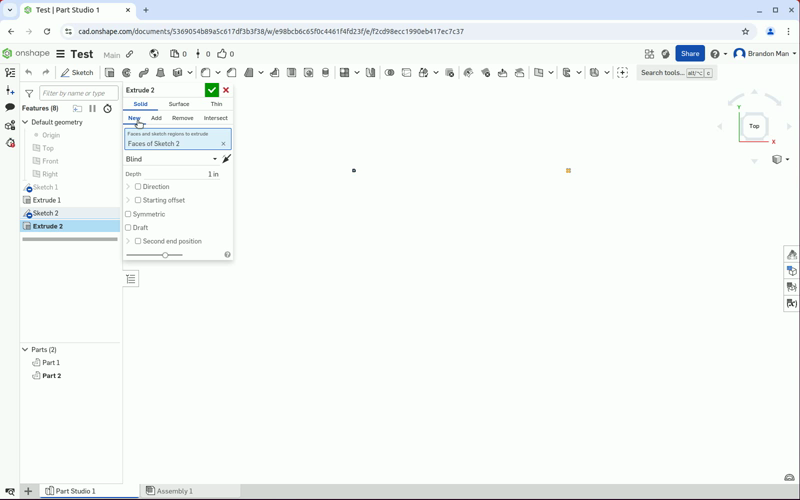
key(tab, 4)
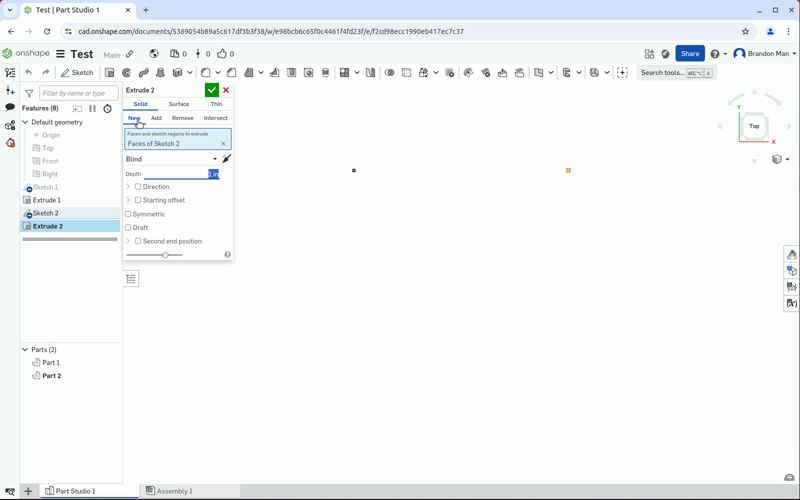
text(13.48)
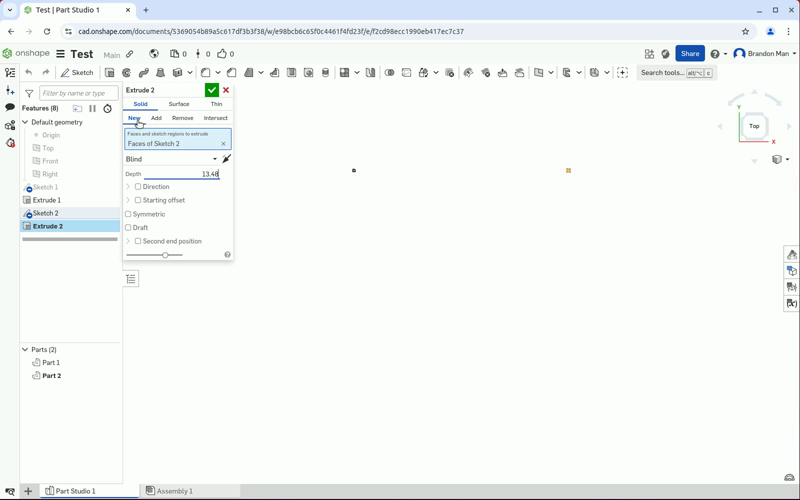
key(enter)
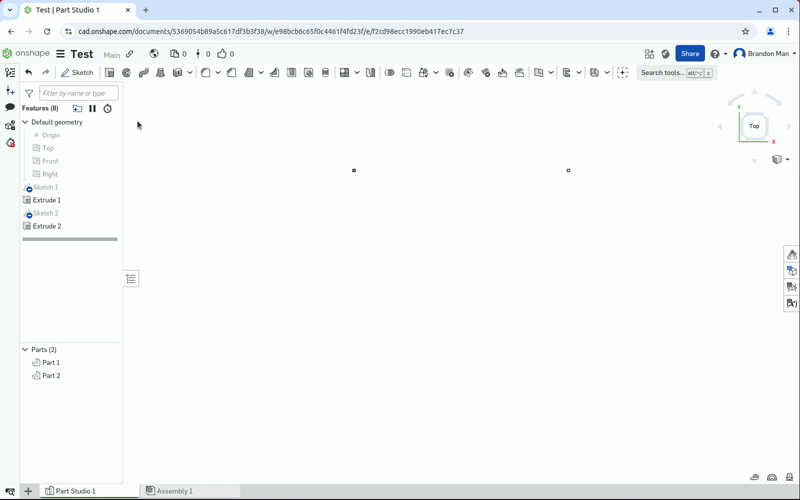
key(shift+h)
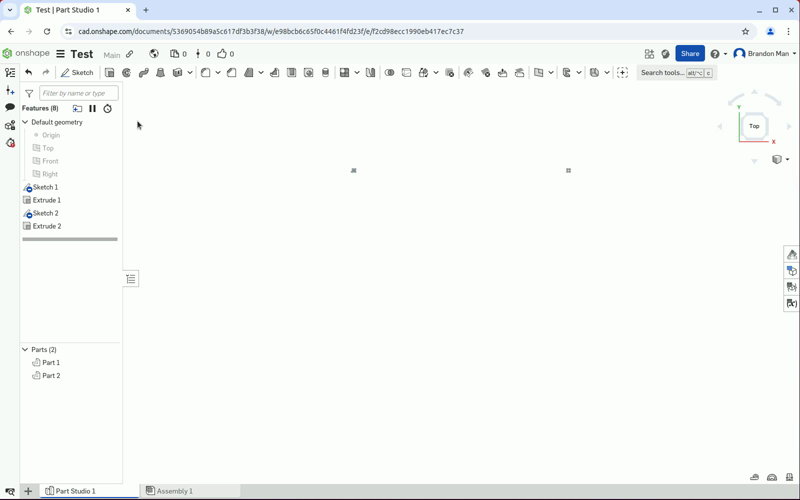
key(shift+h)
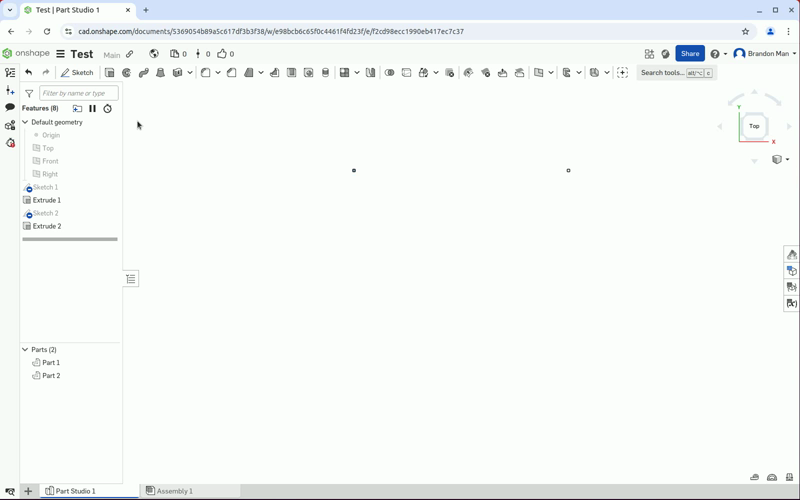
mouse_move(73, 189)
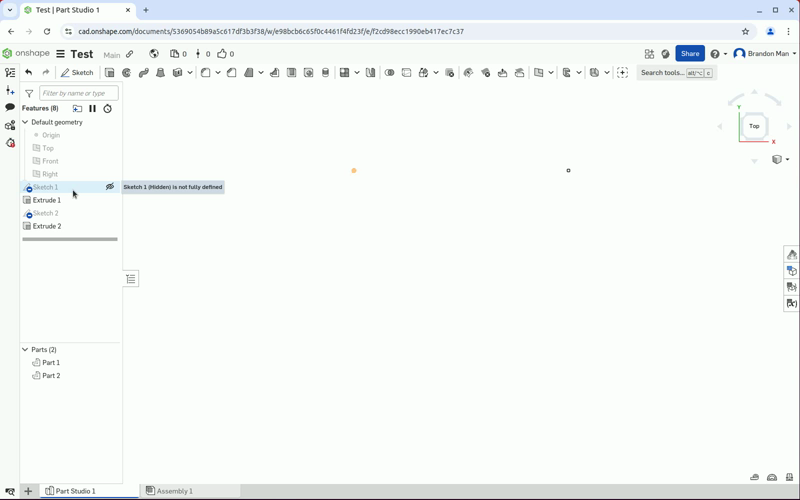
click(73, 189)
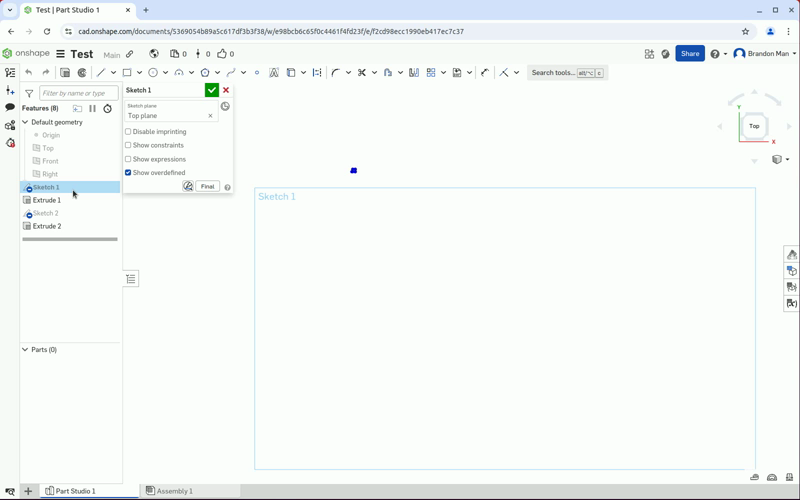
mouse_move(229, 92)
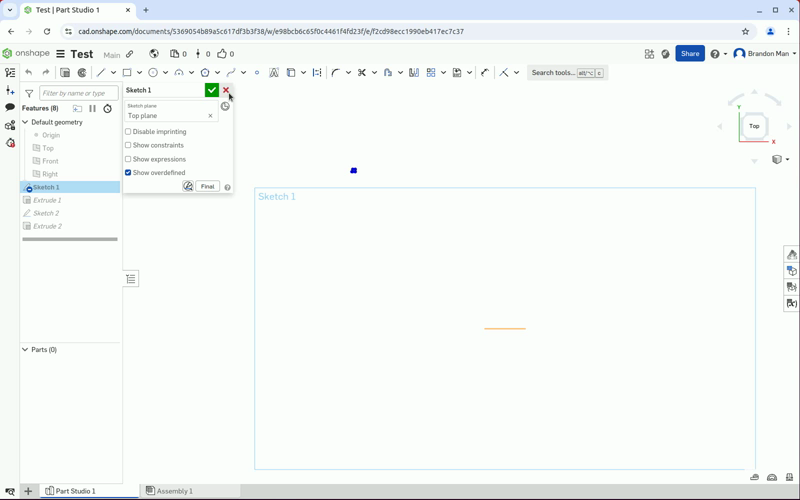
click(229, 92)
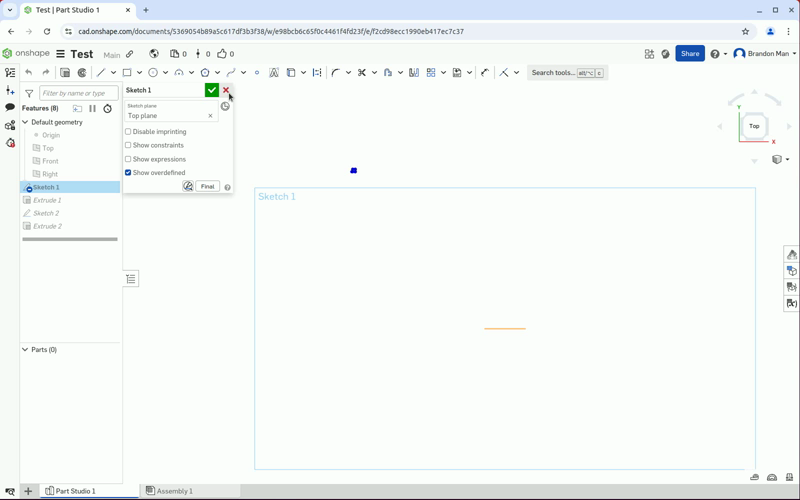
key(shift+s)
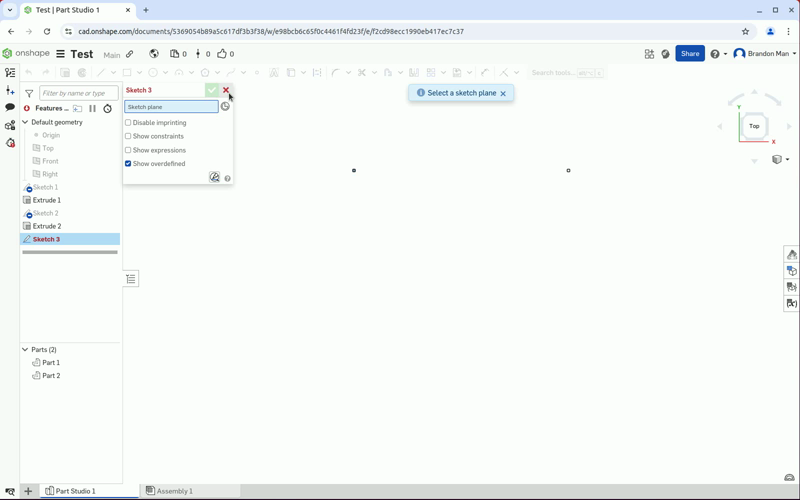
mouse_move(73, 150)
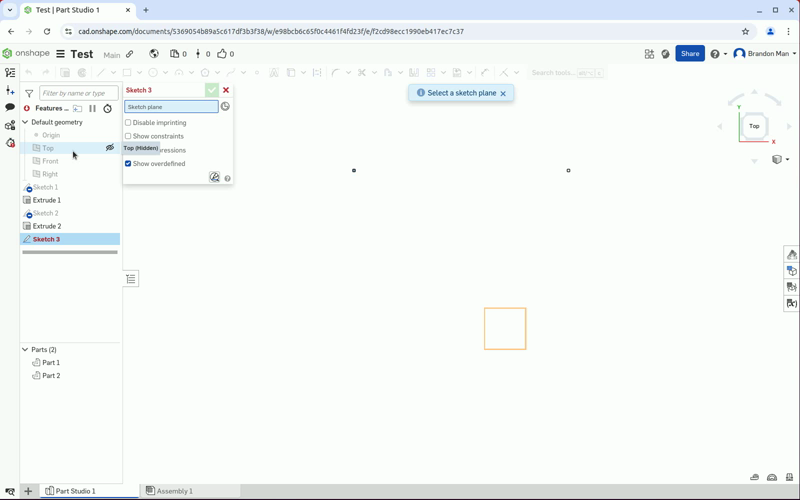
click(73, 150)
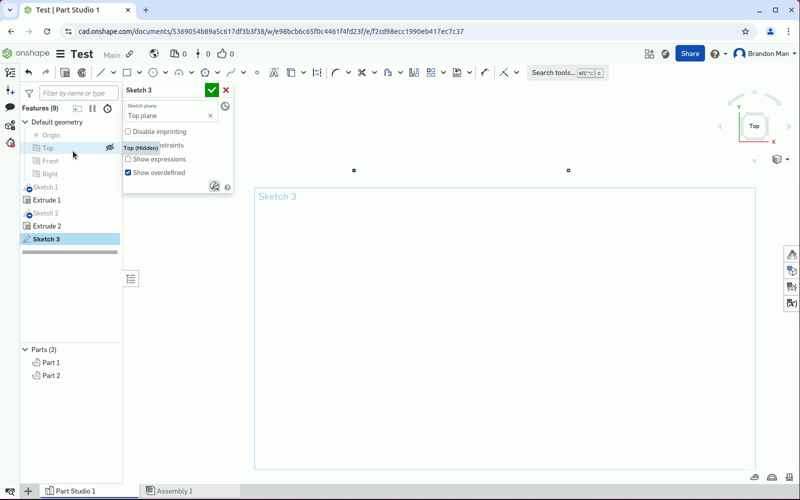
mouse_move(73, 352)
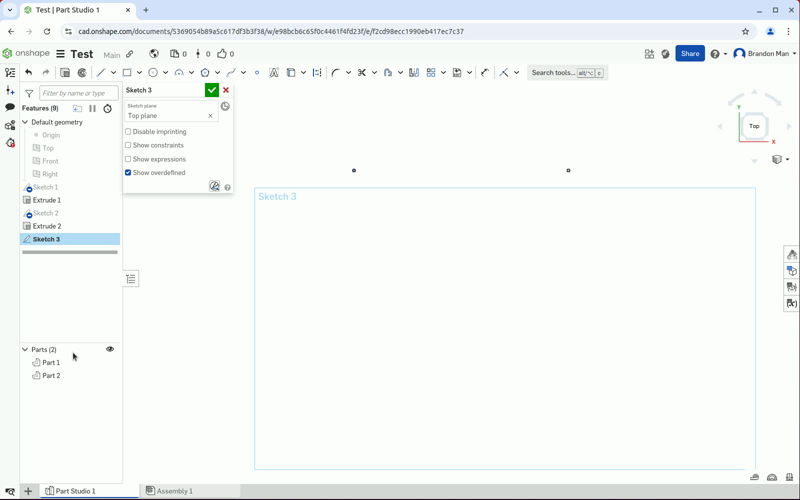
key(y)
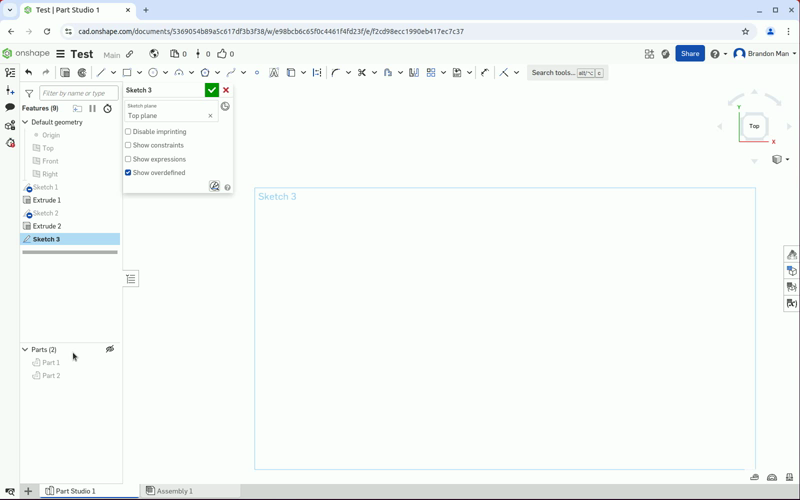
key(l)
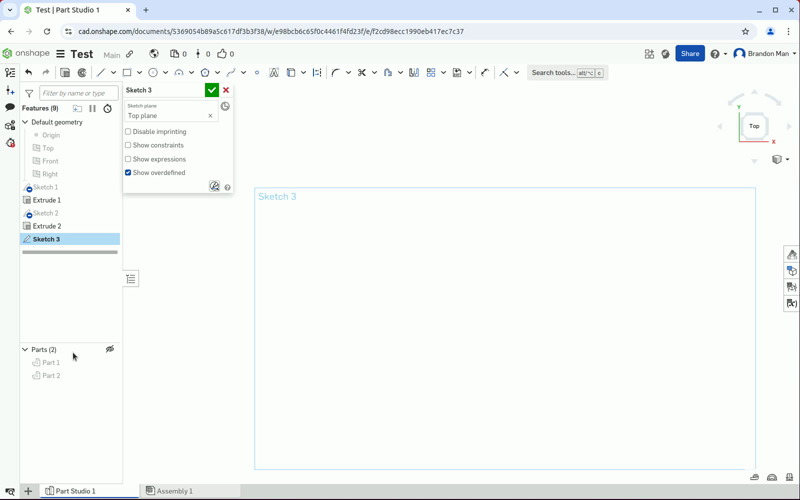
key_down(shift)
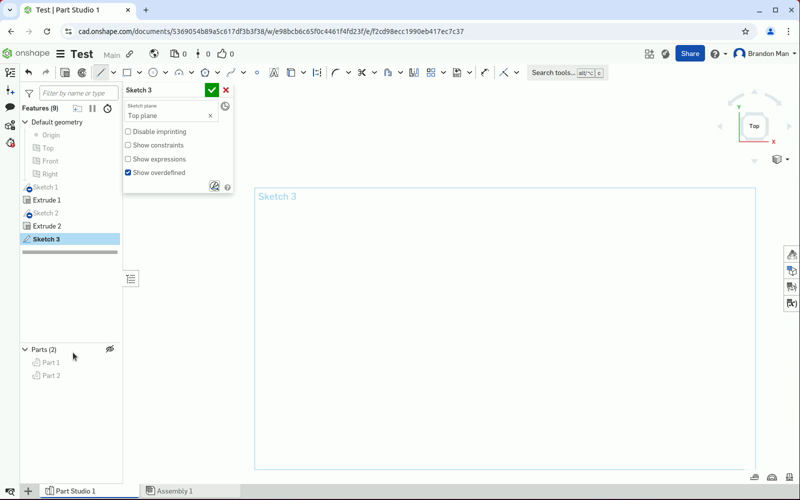
mouse_move(567, 395)
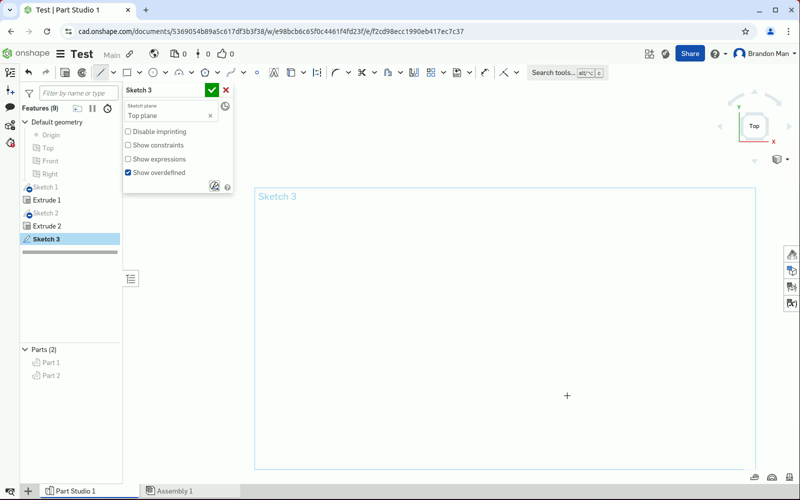
click(567, 395)
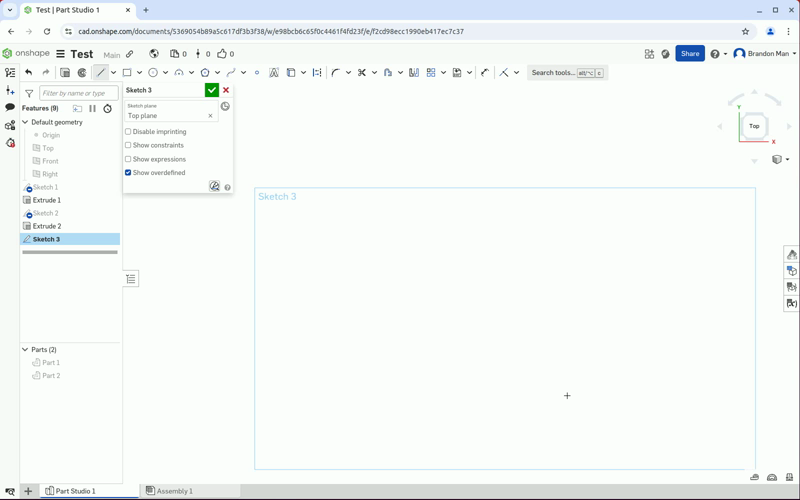
key_up(shift)
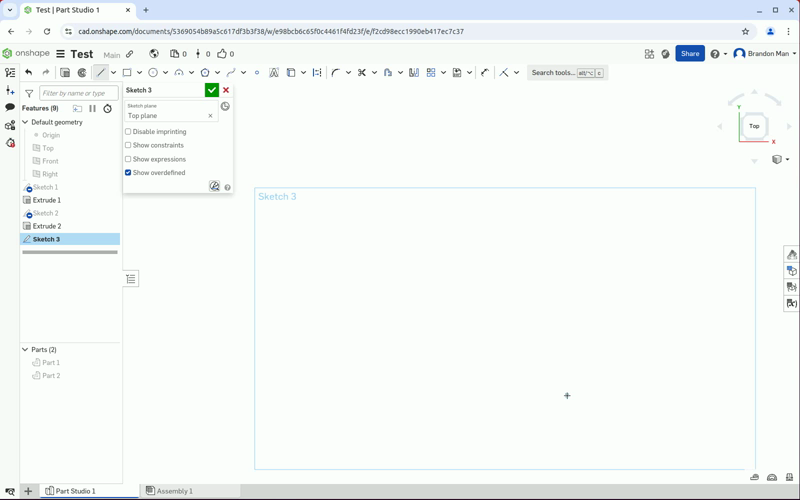
key_down(shift)
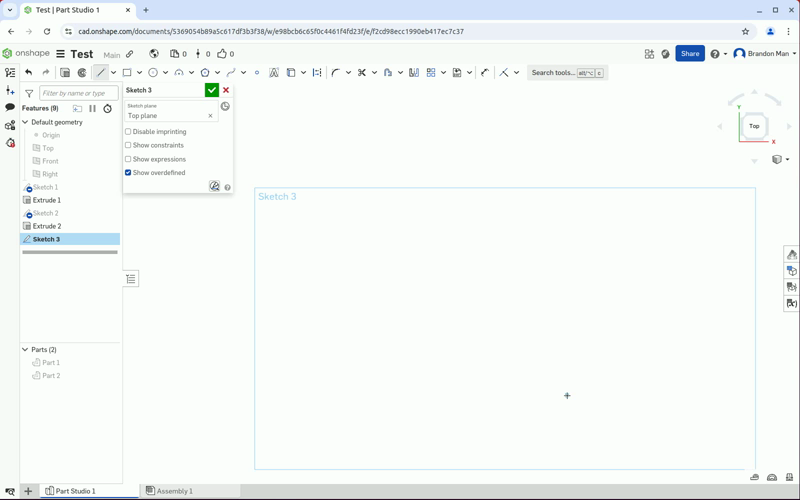
mouse_move(589, 395)
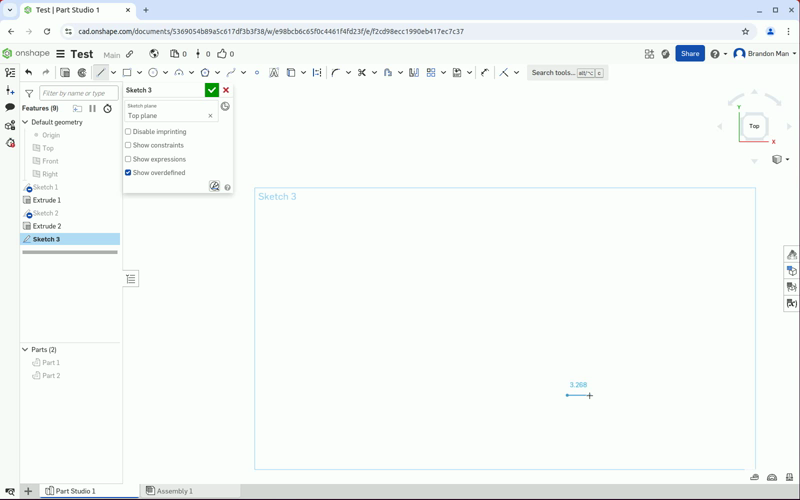
mouse_move(569, 395)
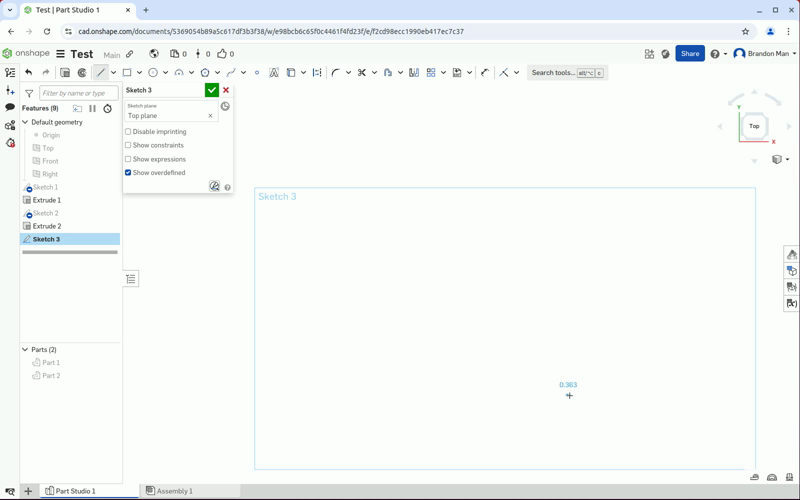
scroll(6)
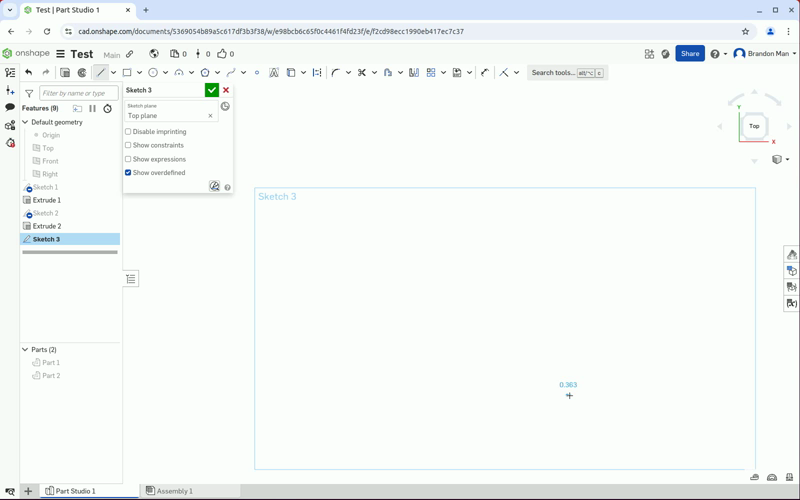
scroll(6)
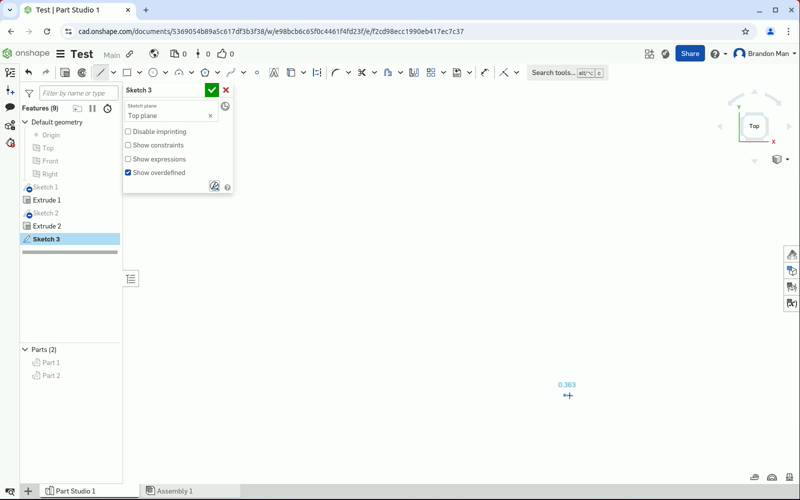
scroll(6)
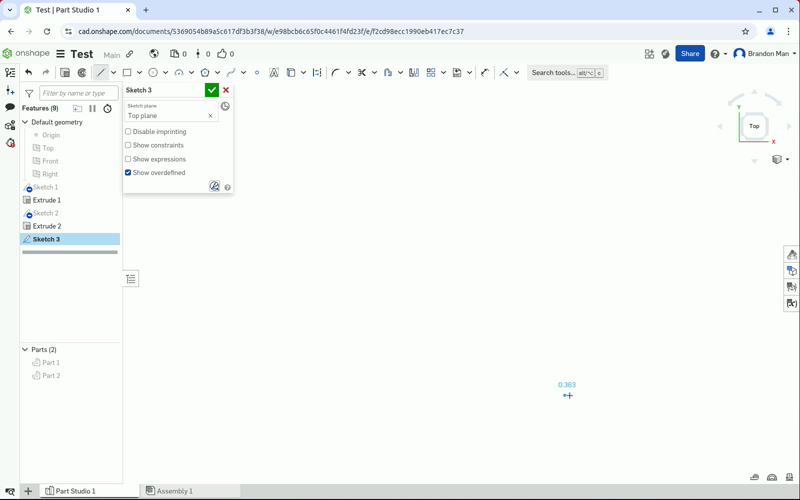
scroll(6)
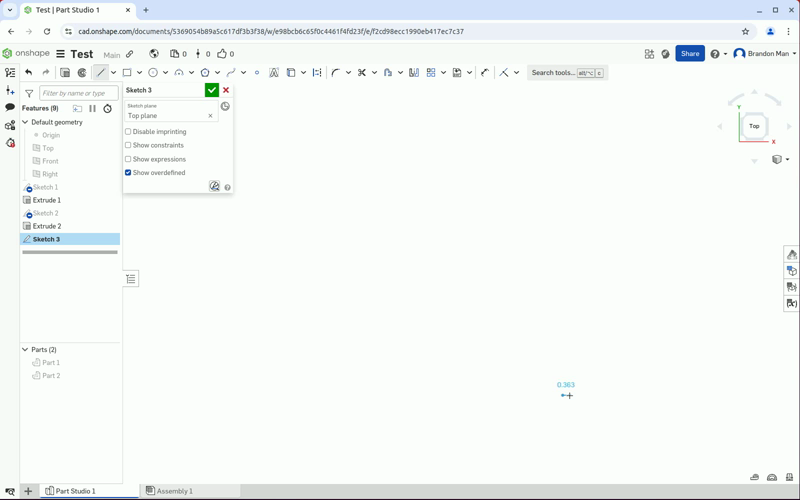
scroll(6)
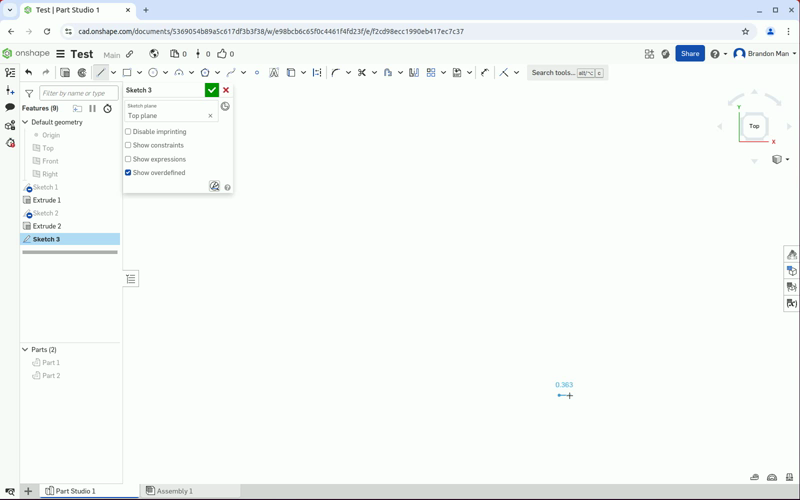
scroll(6)
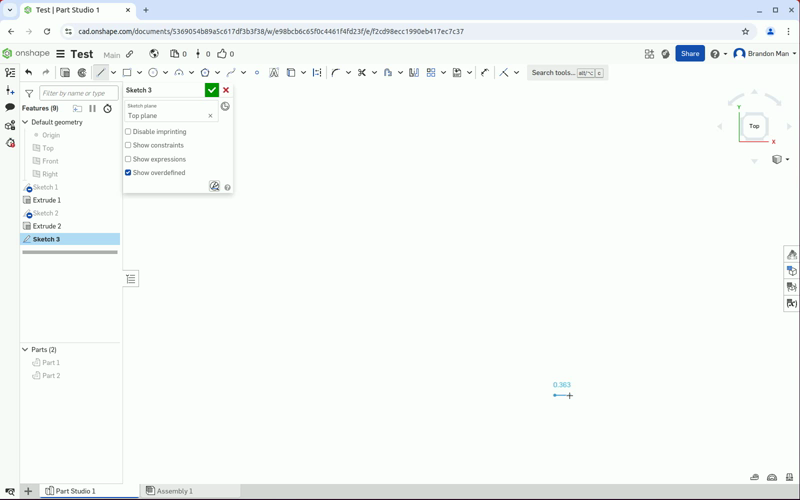
scroll(6)
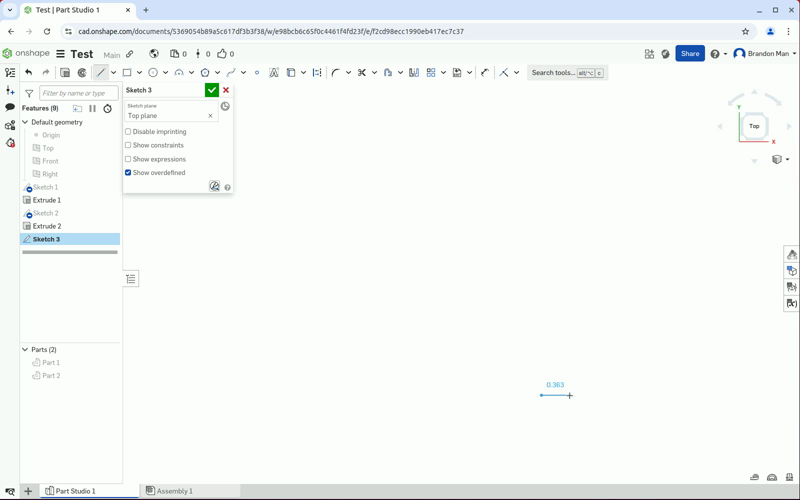
click(569, 395)
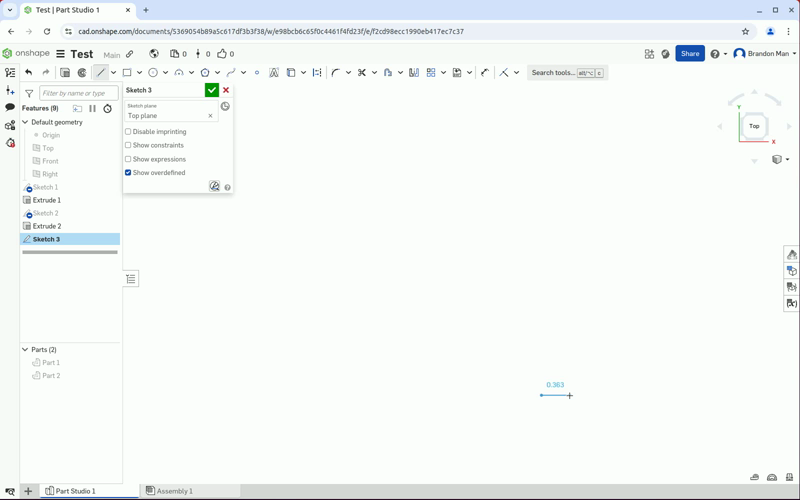
scroll(-6)
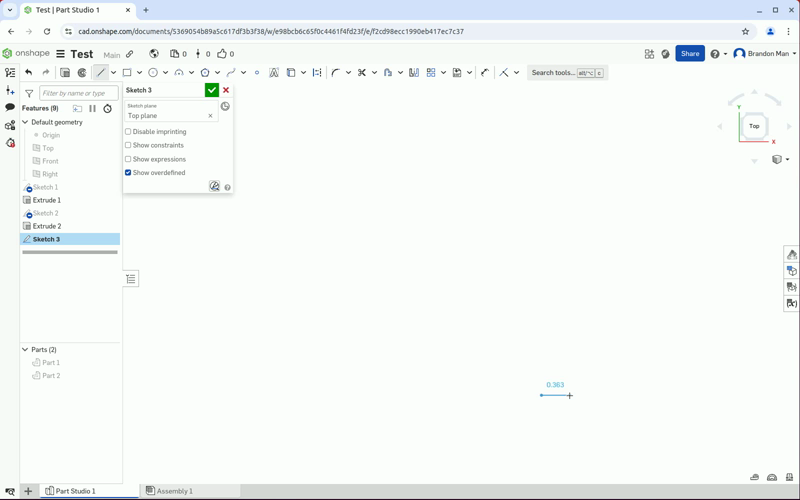
scroll(-6)
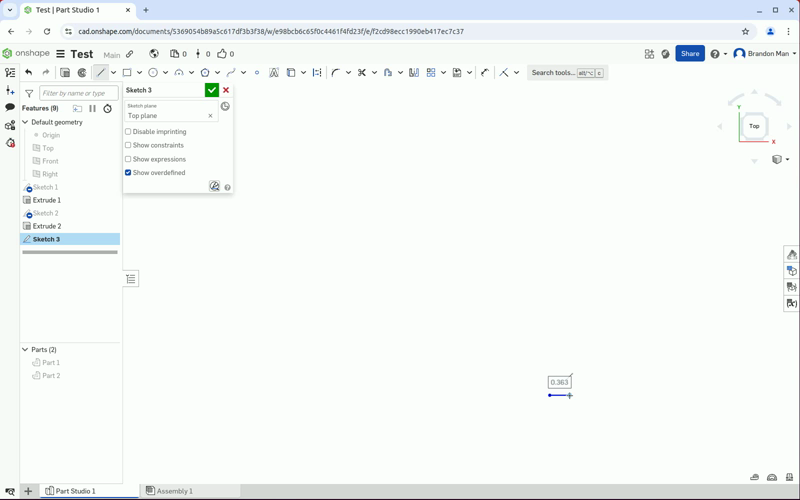
scroll(-6)
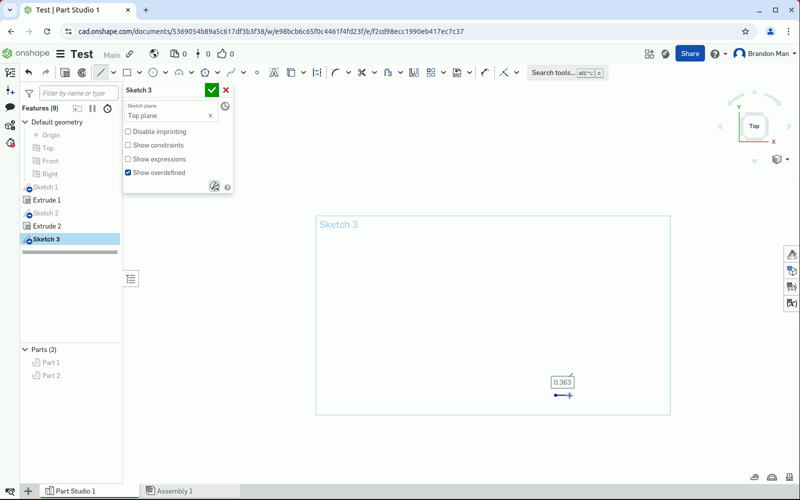
scroll(-6)
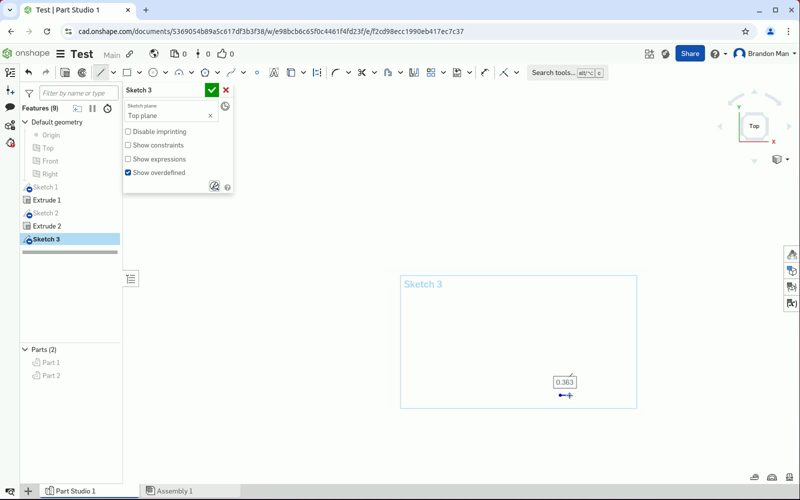
scroll(-6)
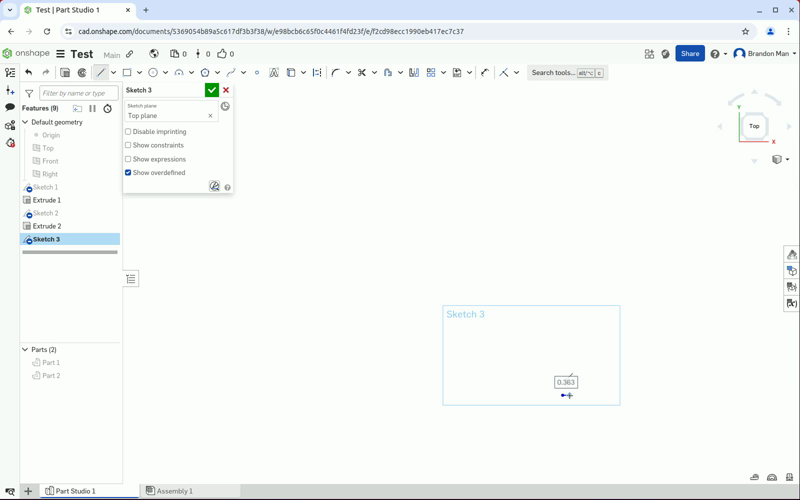
scroll(-6)
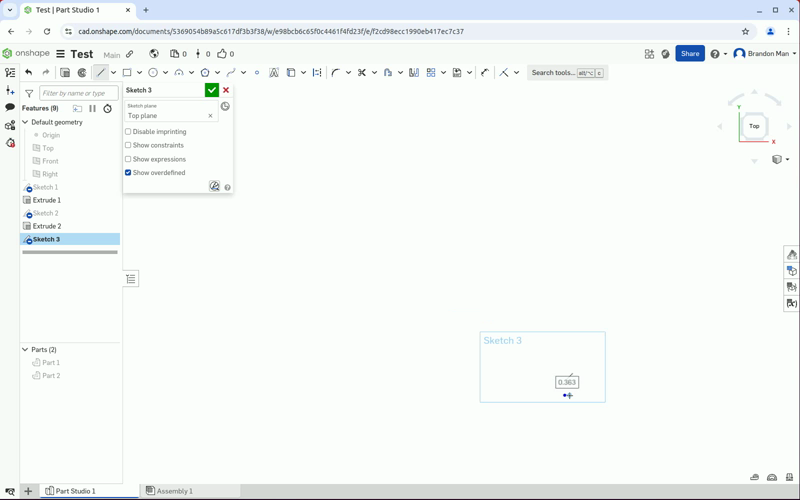
scroll(-6)
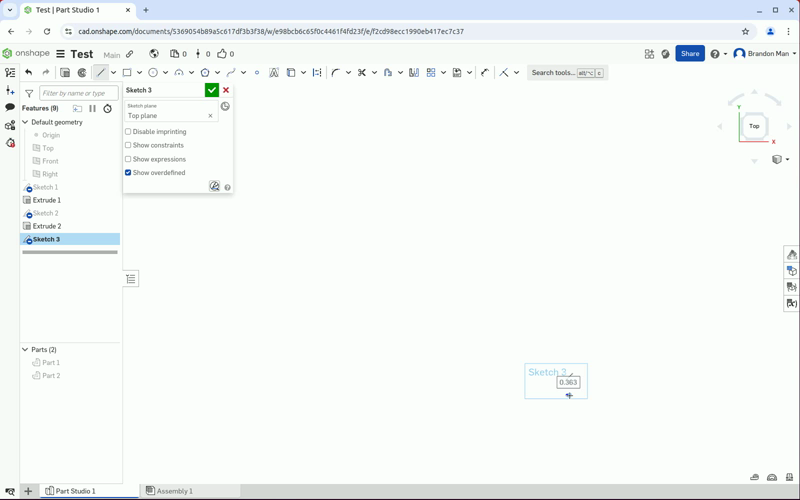
key_up(shift)
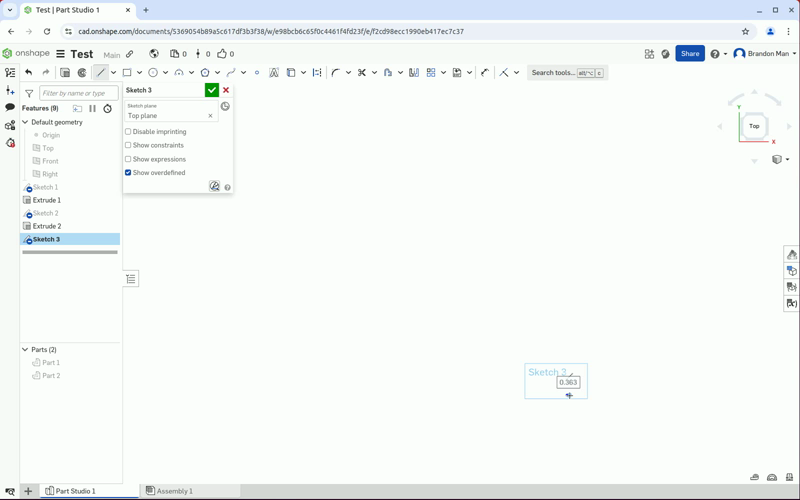
key_down(shift)
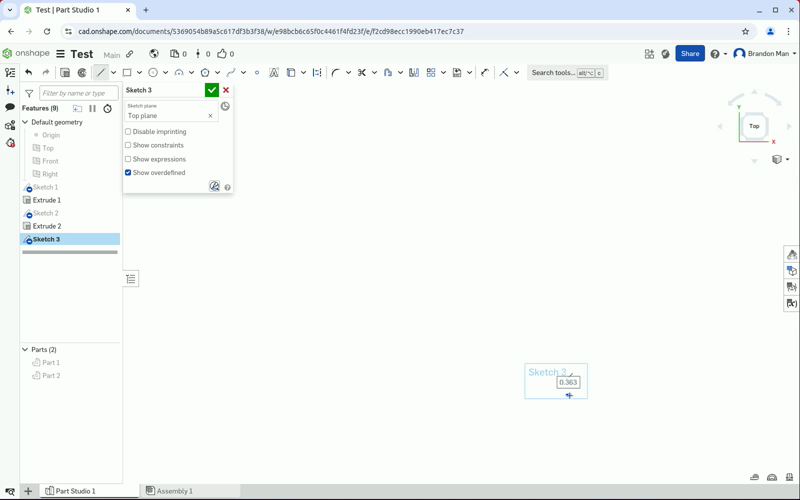
mouse_move(589, 395)
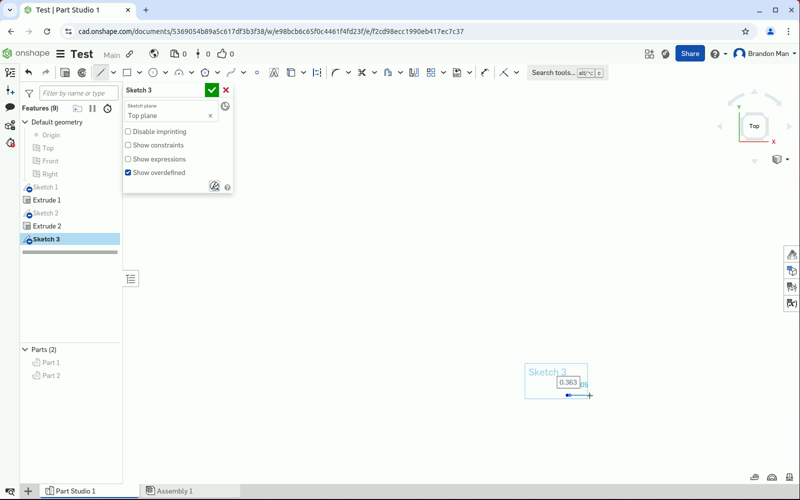
mouse_move(569, 393)
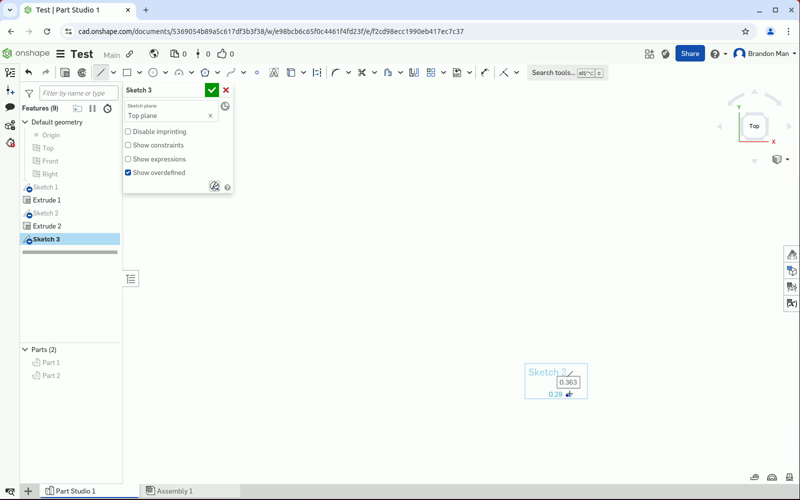
scroll(6)
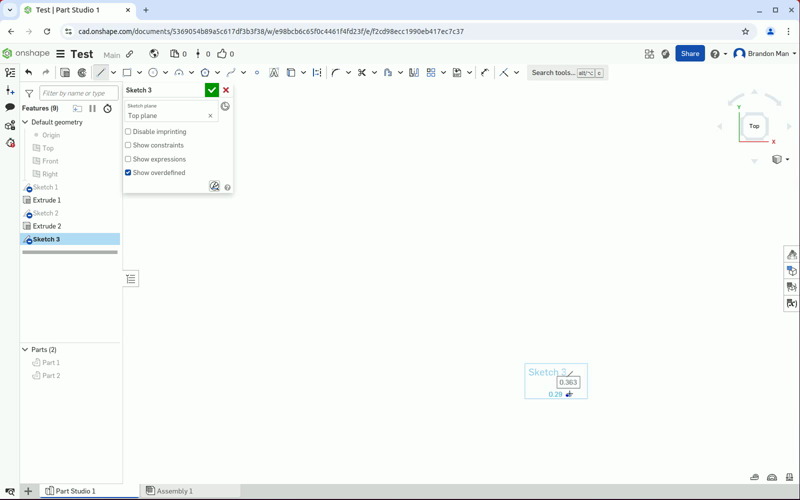
scroll(6)
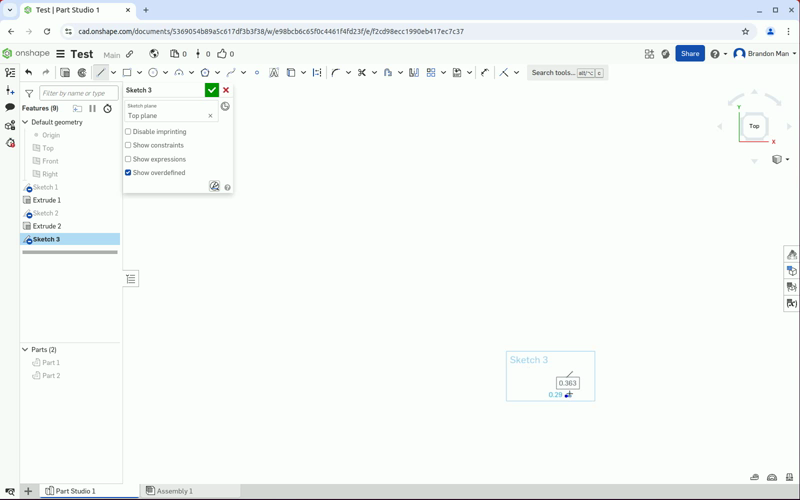
scroll(6)
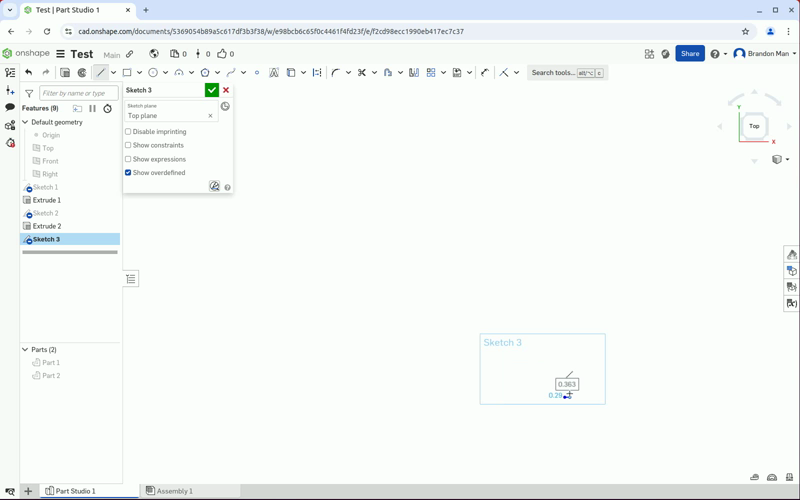
scroll(6)
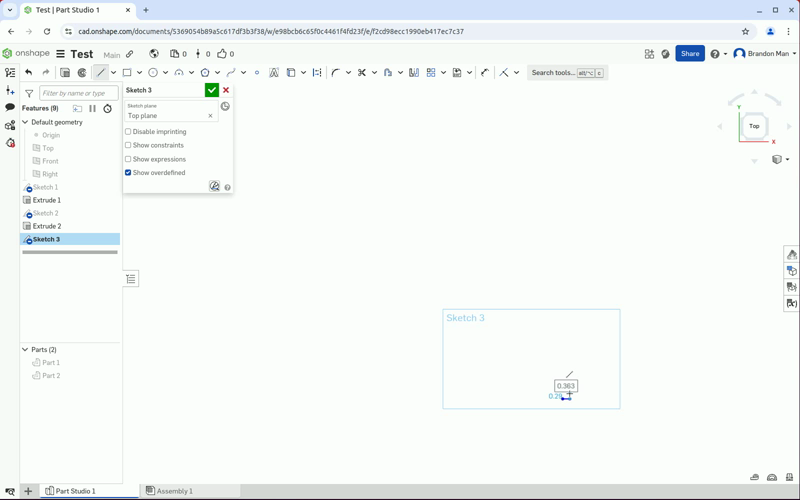
scroll(6)
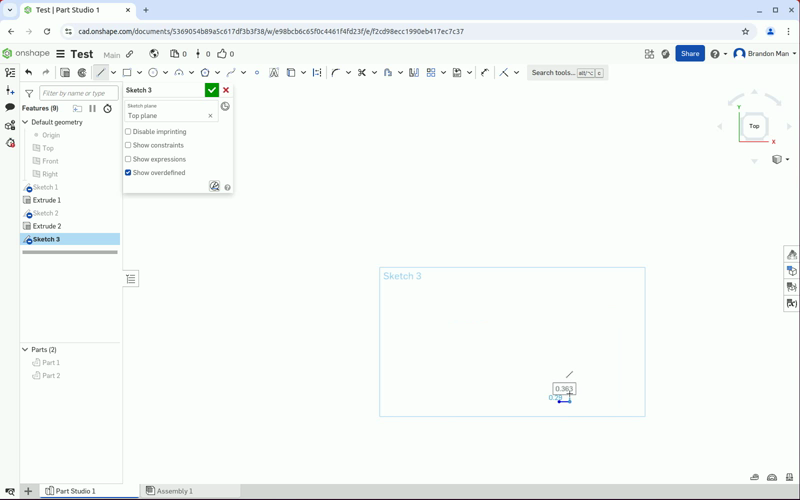
scroll(6)
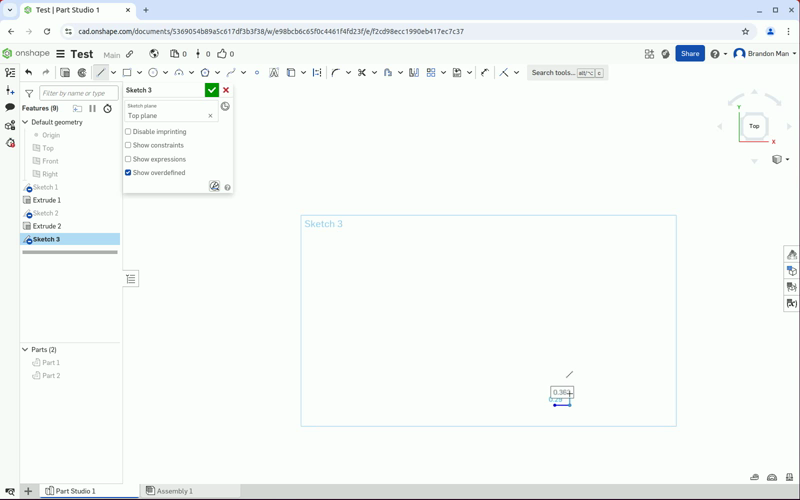
scroll(6)
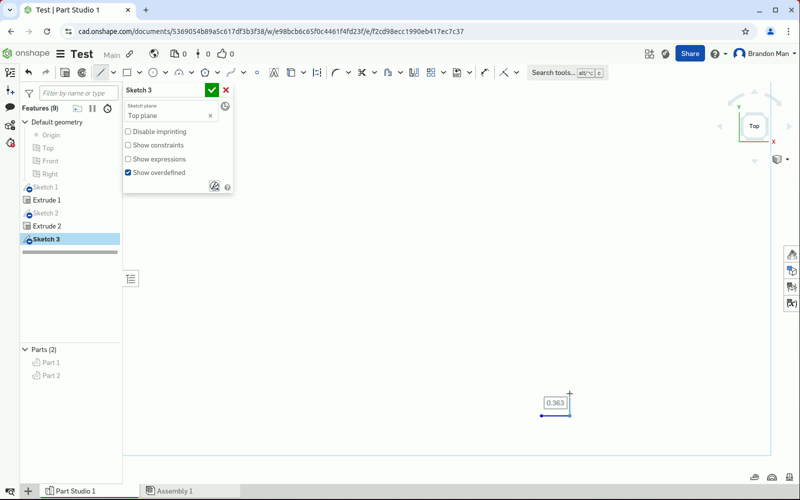
click(569, 393)
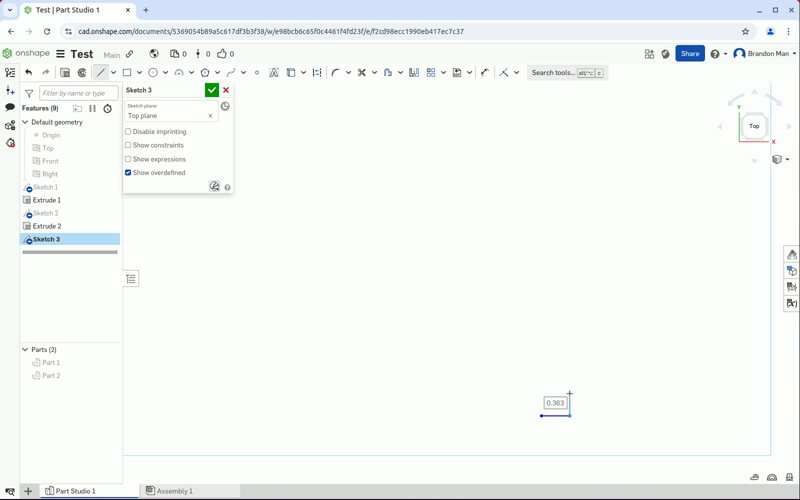
scroll(-6)
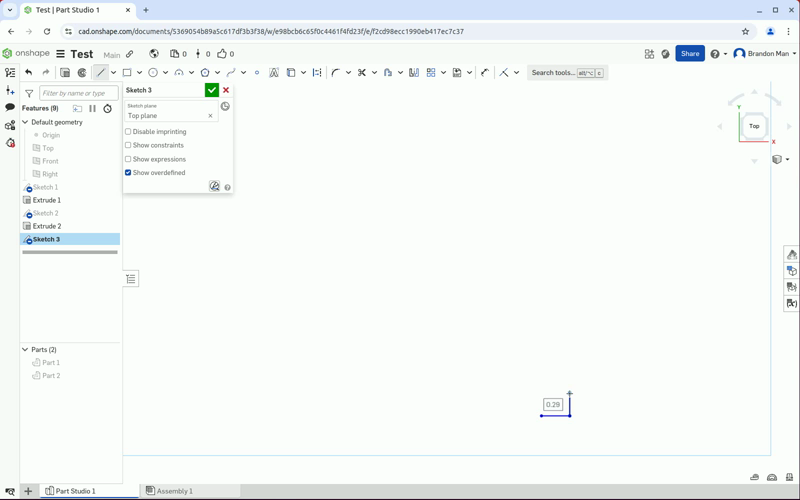
scroll(-6)
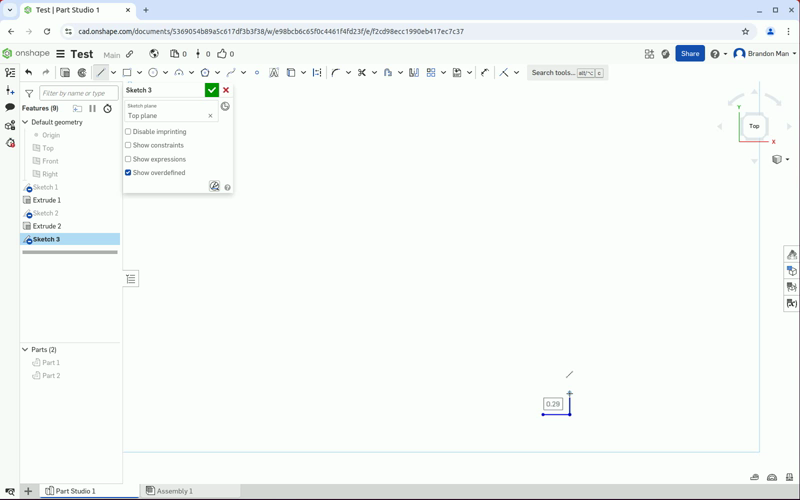
scroll(-6)
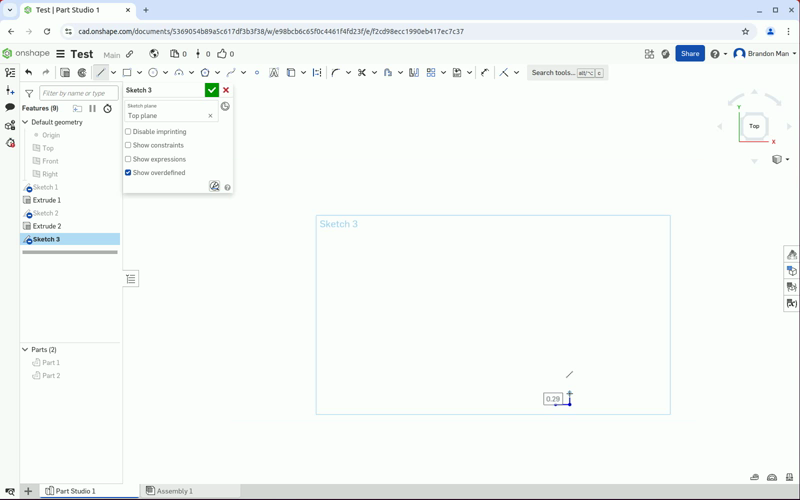
scroll(-6)
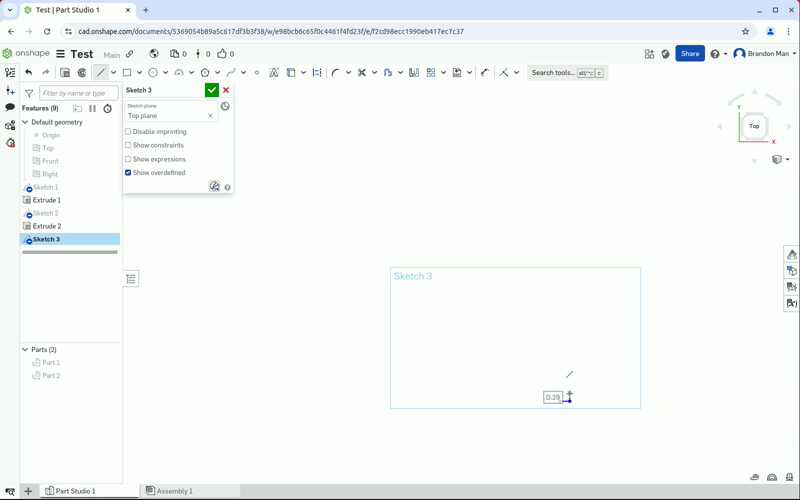
scroll(-6)
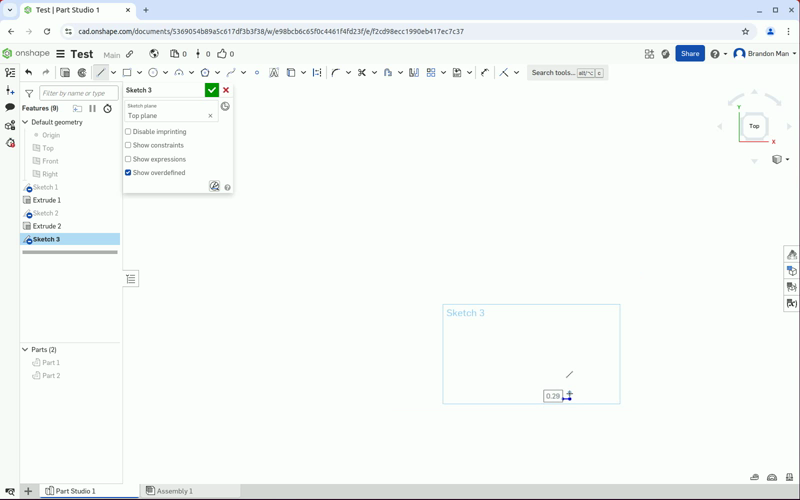
scroll(-6)
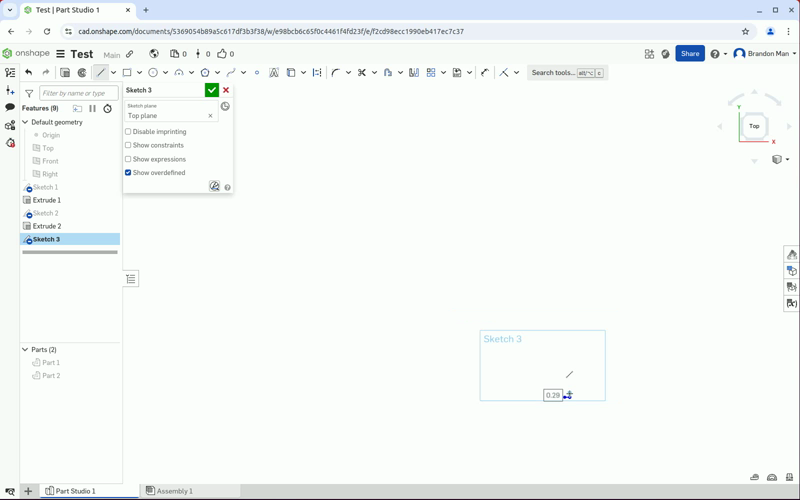
scroll(-6)
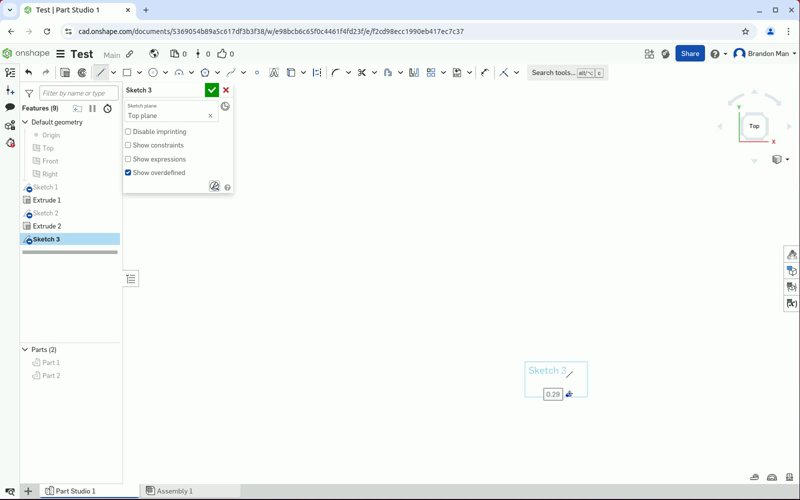
key_up(shift)
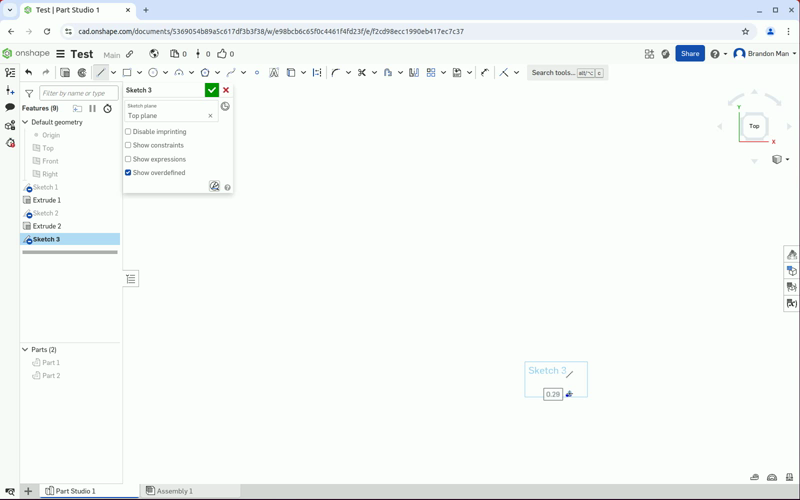
key_down(shift)
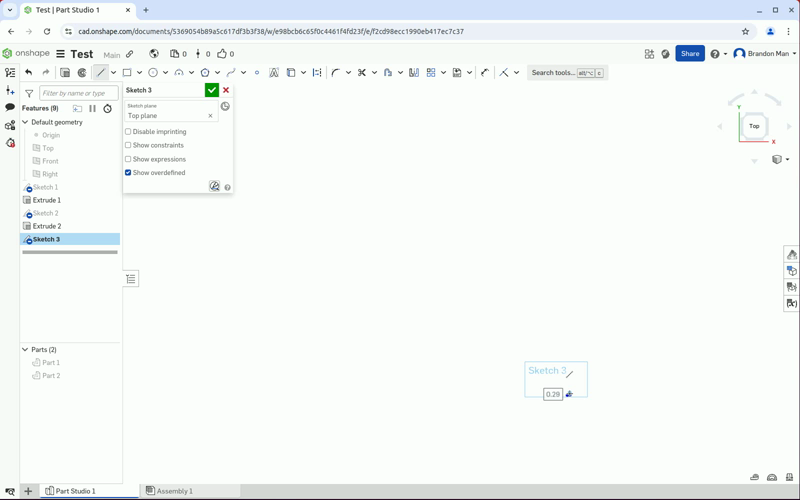
mouse_move(589, 393)
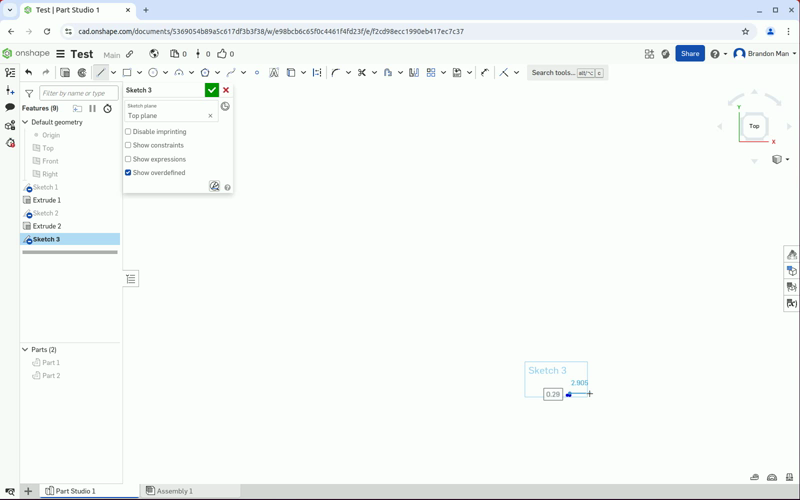
mouse_move(567, 393)
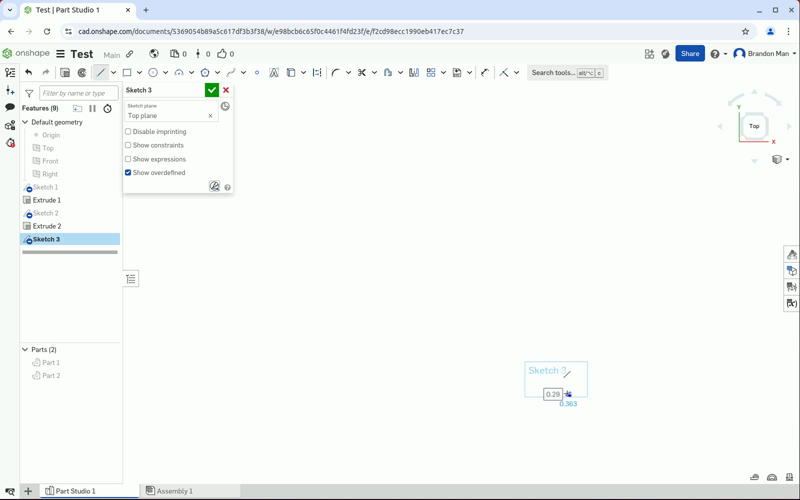
scroll(6)
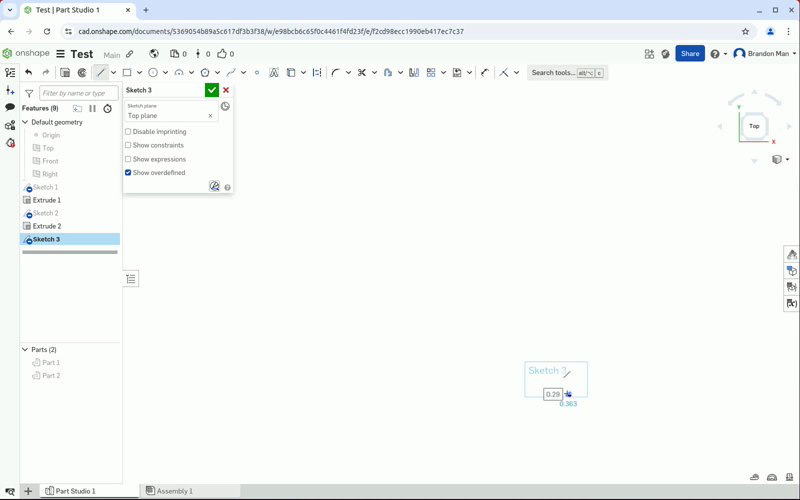
scroll(6)
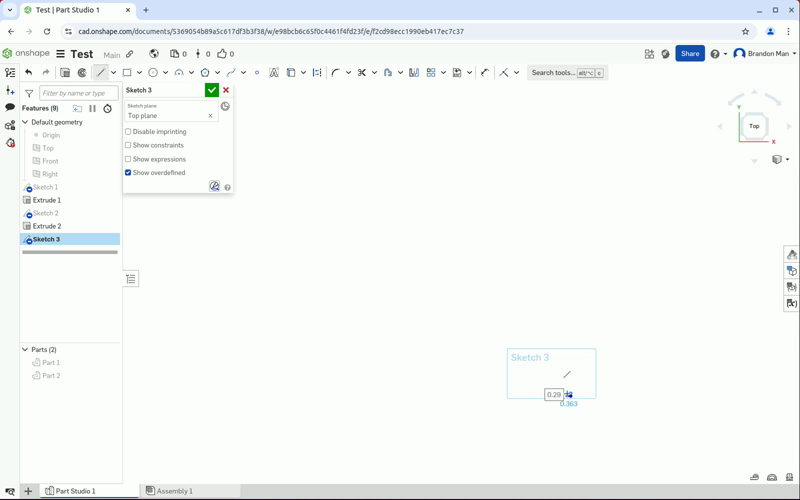
scroll(6)
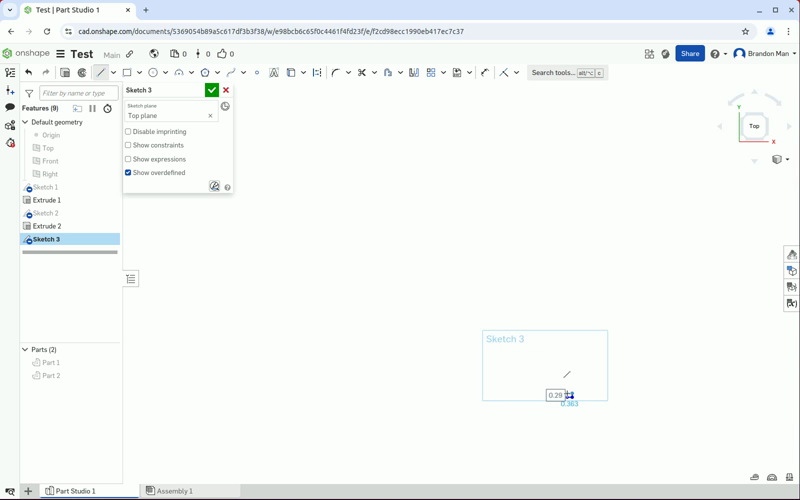
scroll(6)
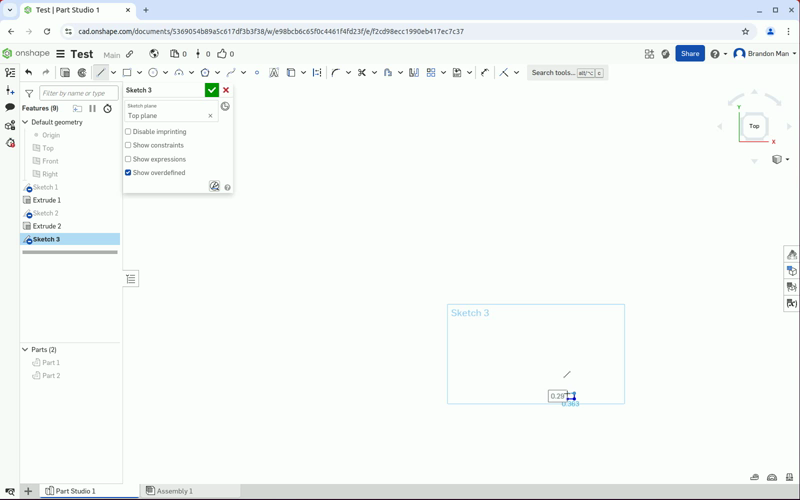
scroll(6)
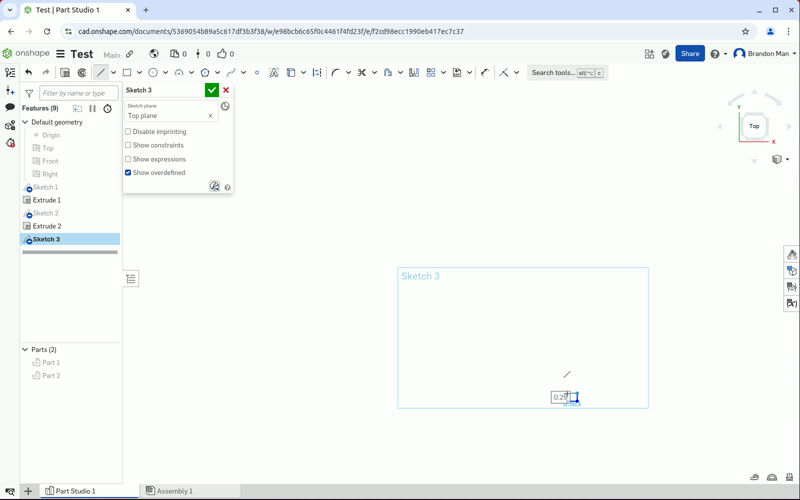
scroll(6)
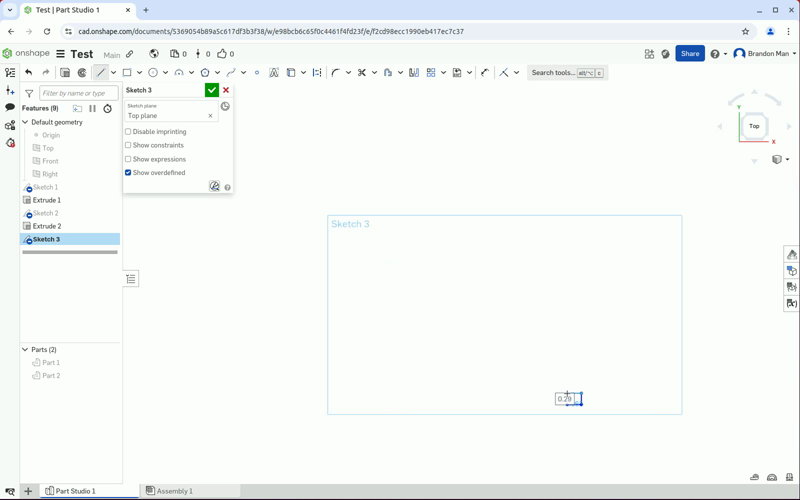
scroll(6)
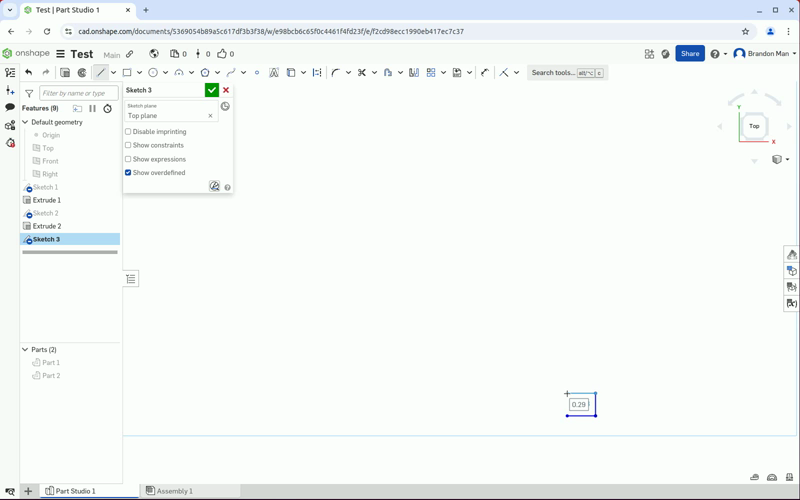
click(567, 393)
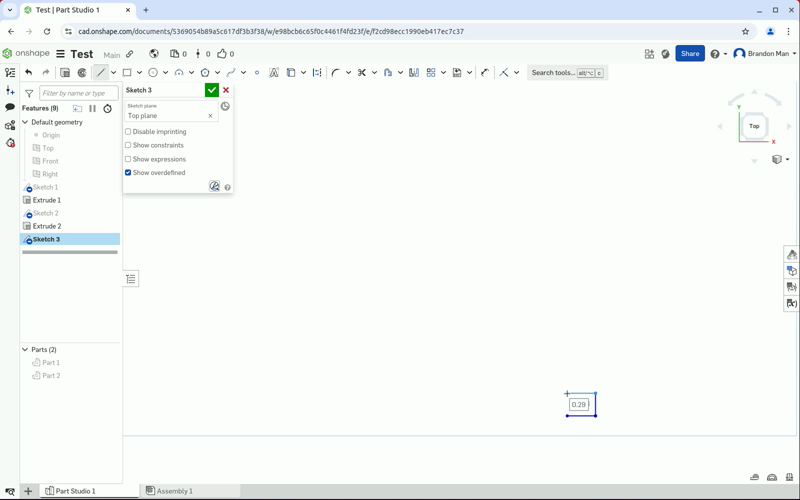
scroll(-6)
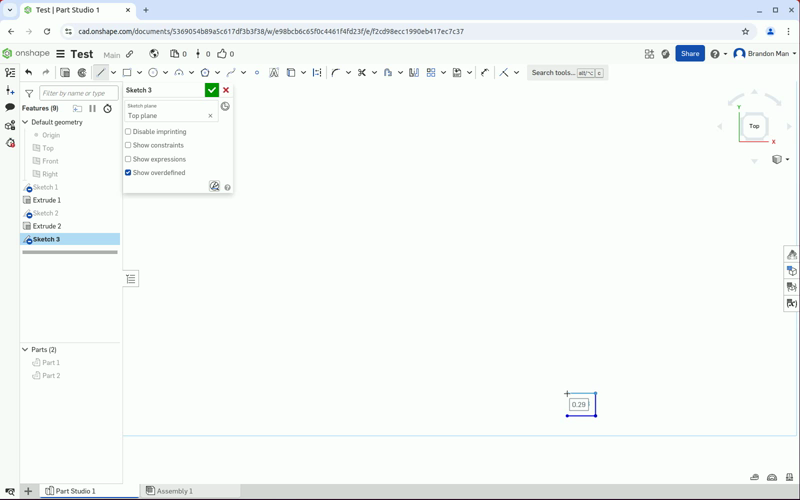
scroll(-6)
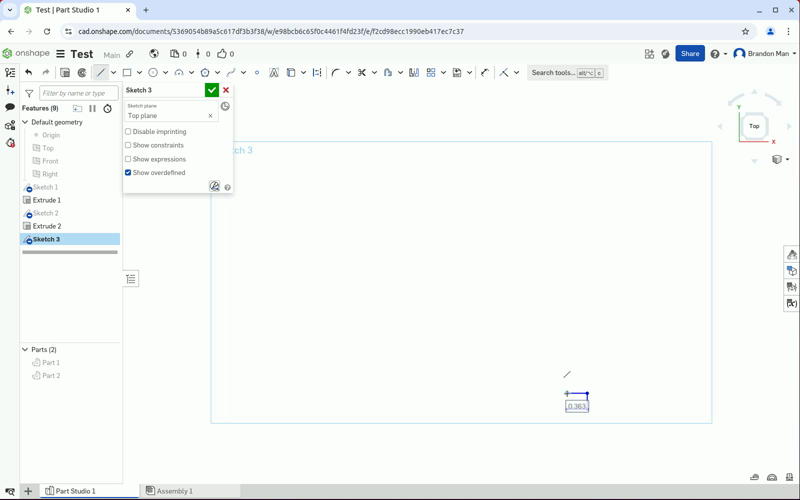
scroll(-6)
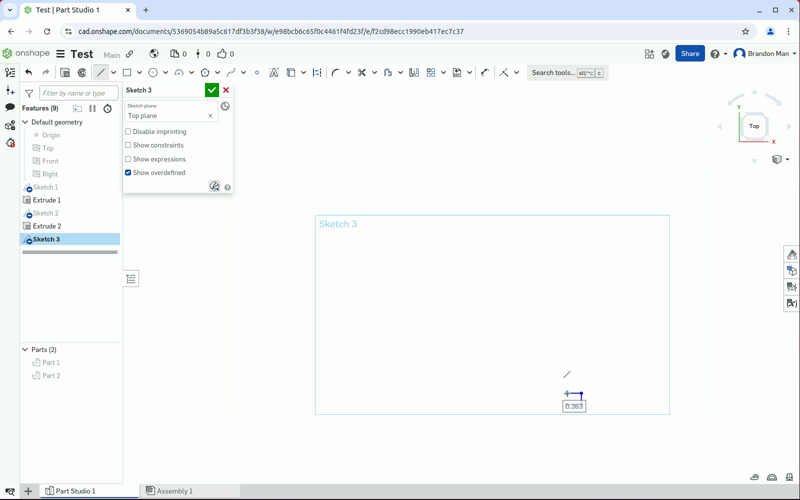
scroll(-6)
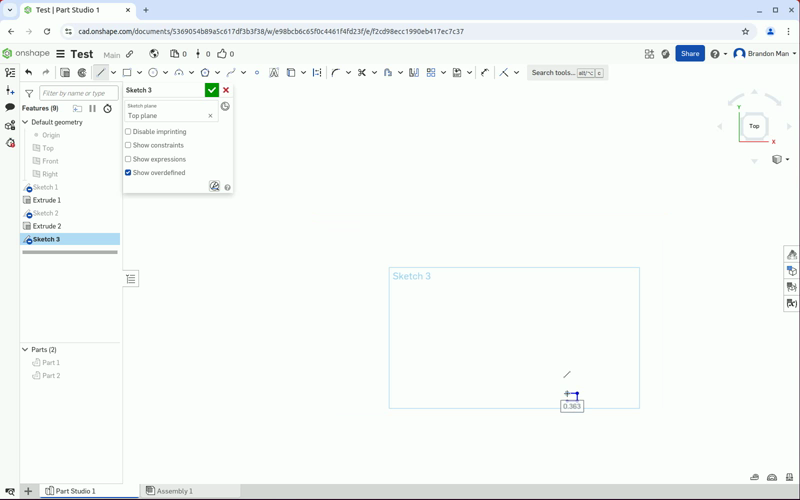
scroll(-6)
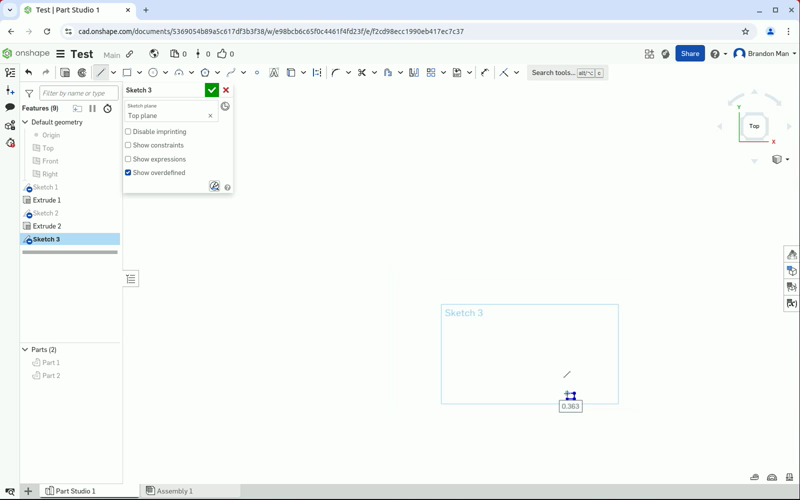
scroll(-6)
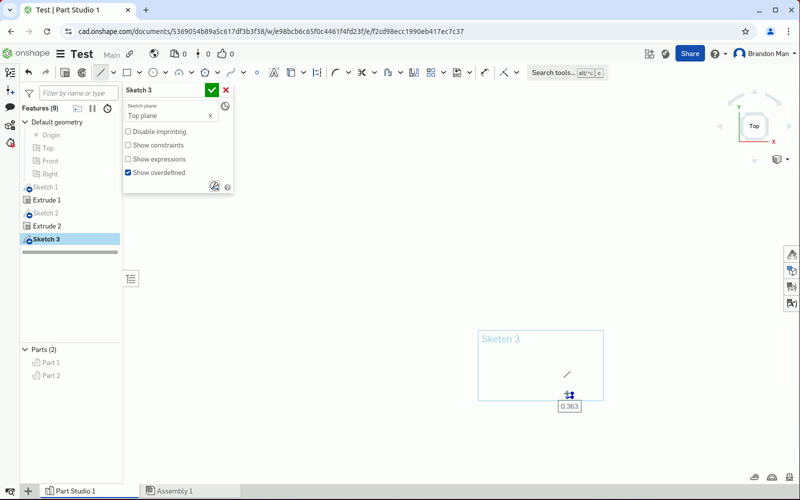
scroll(-6)
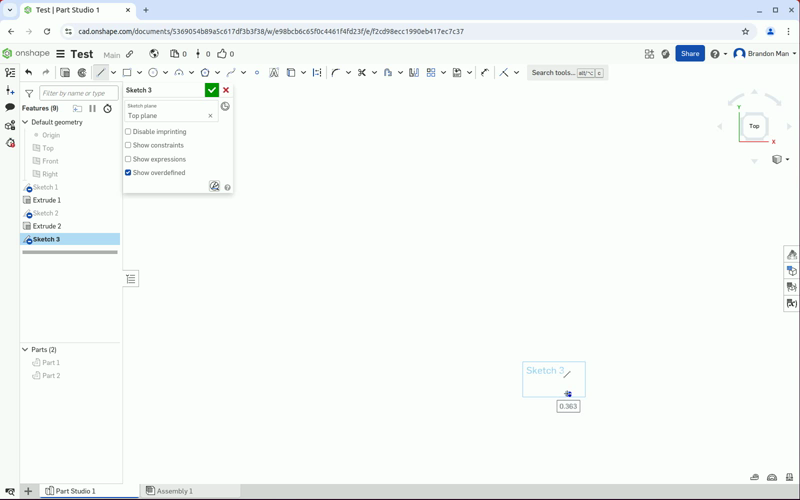
key_up(shift)
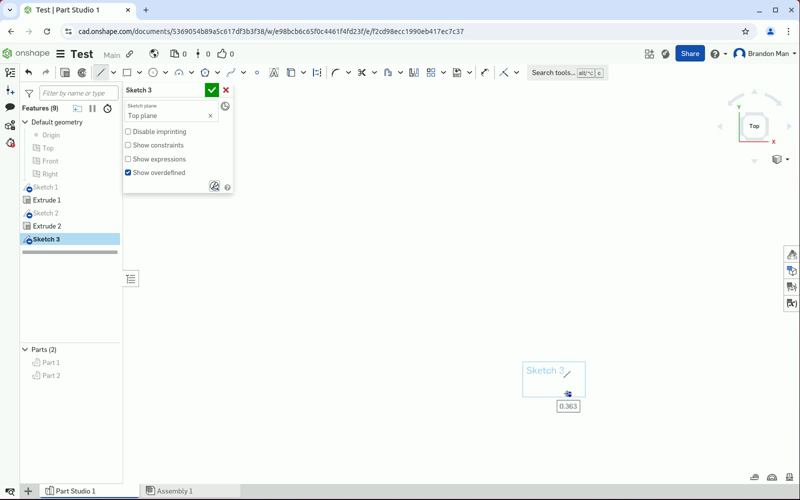
mouse_move(589, 393)
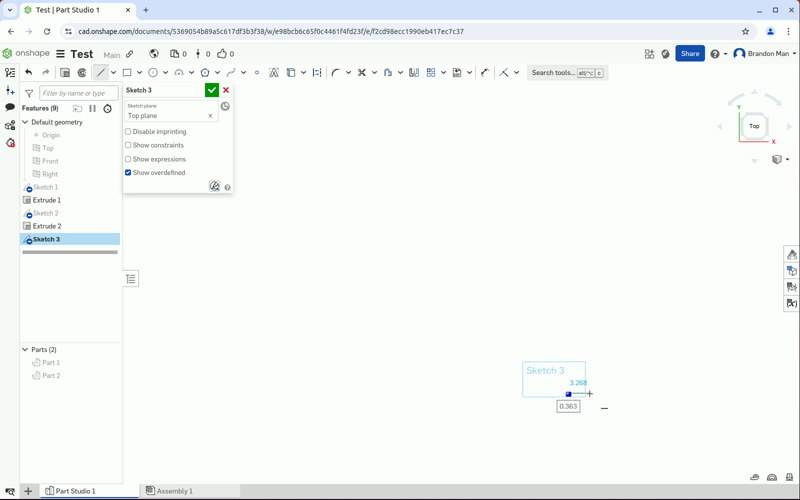
key_down(shift)
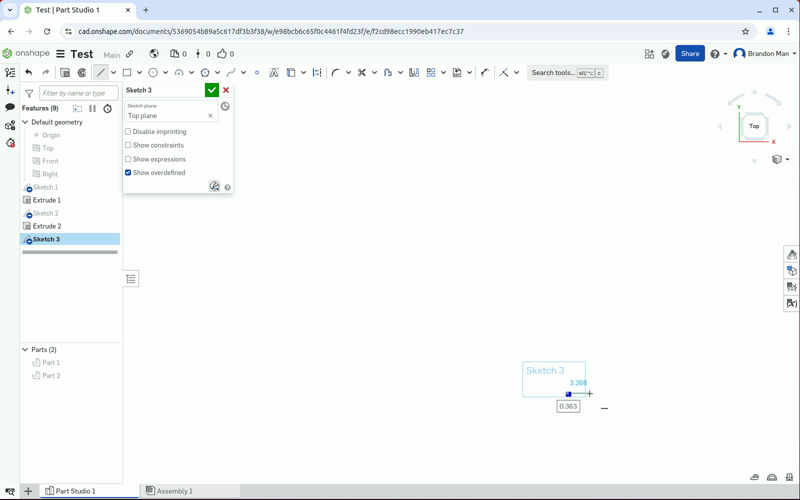
mouse_move(567, 395)
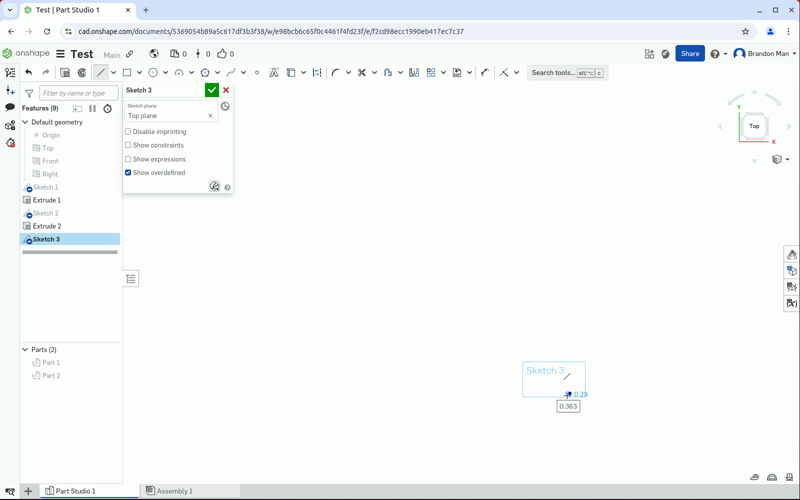
scroll(6)
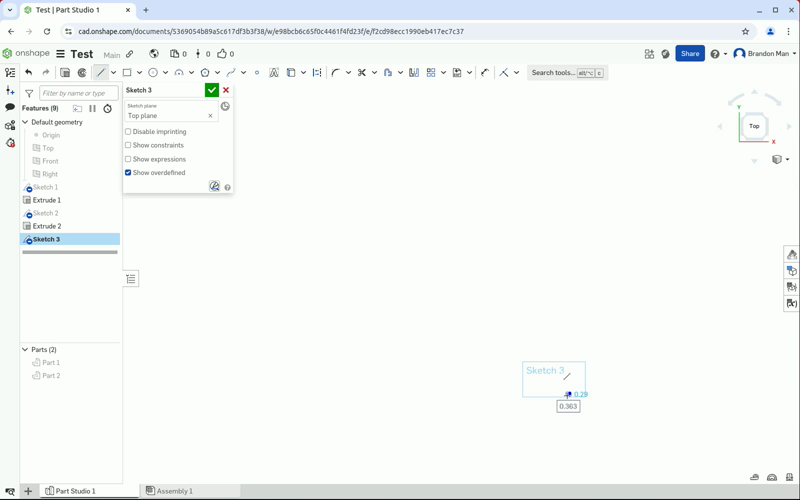
scroll(6)
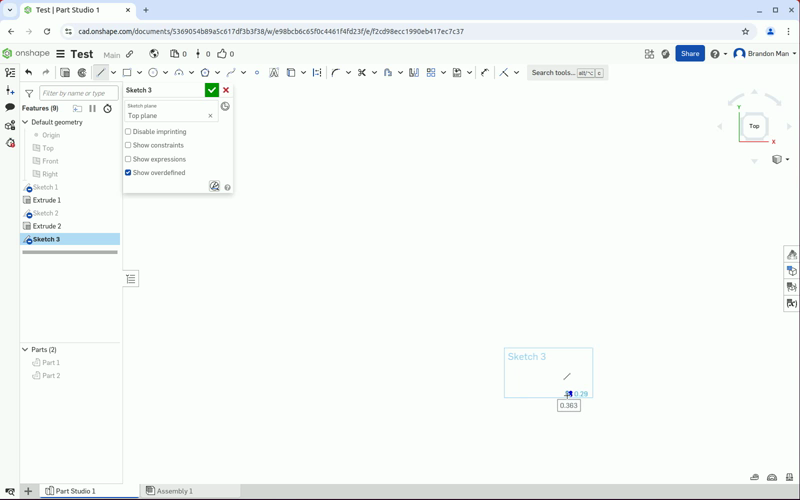
scroll(6)
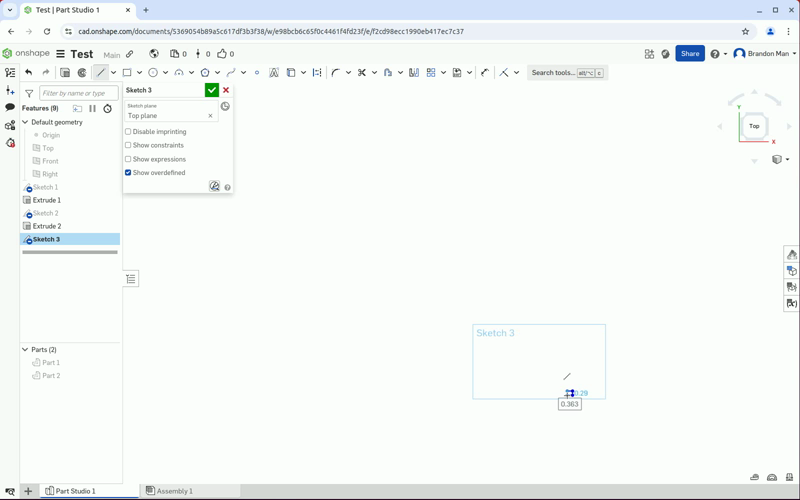
scroll(6)
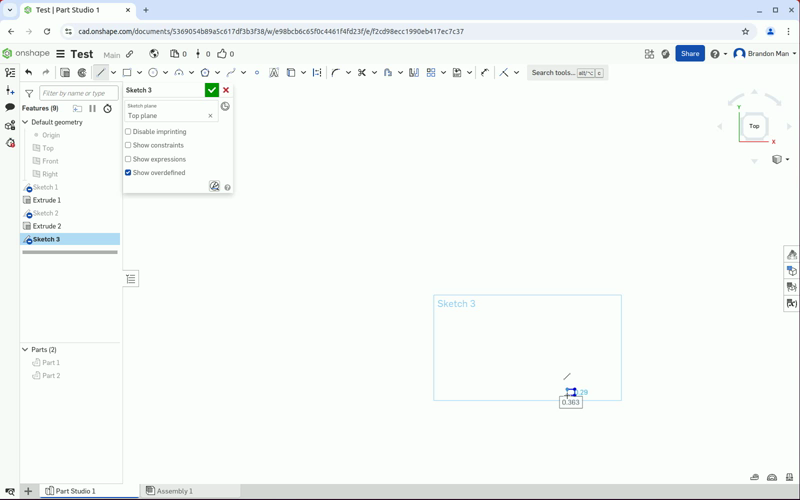
scroll(6)
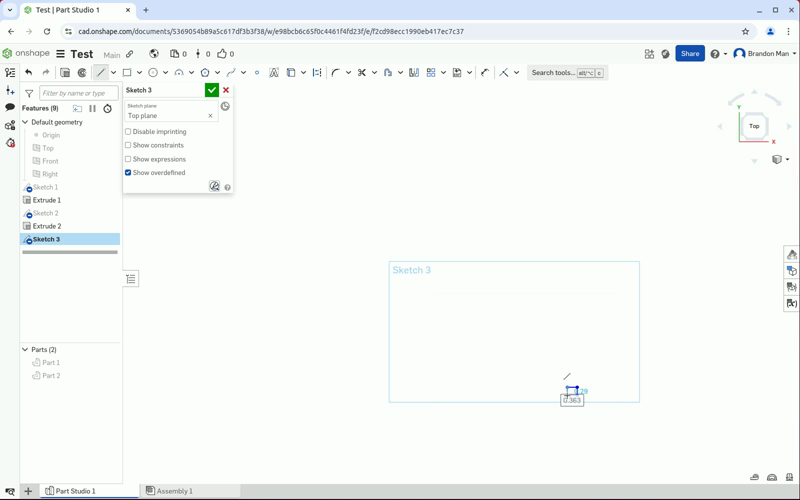
scroll(6)
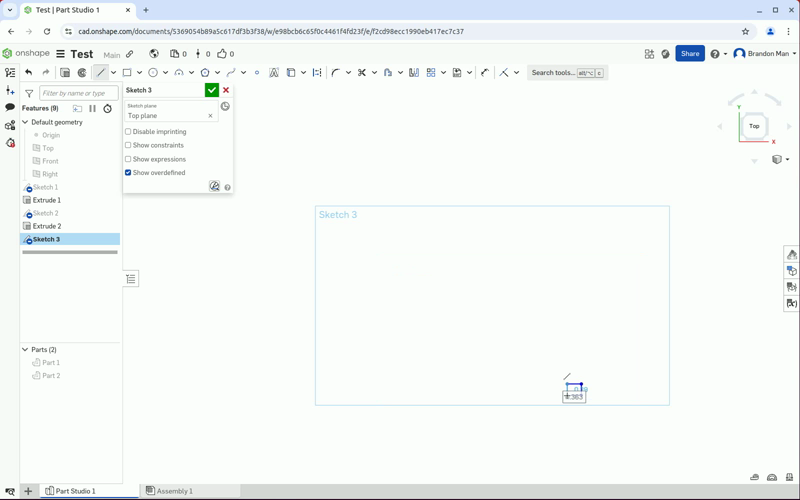
scroll(6)
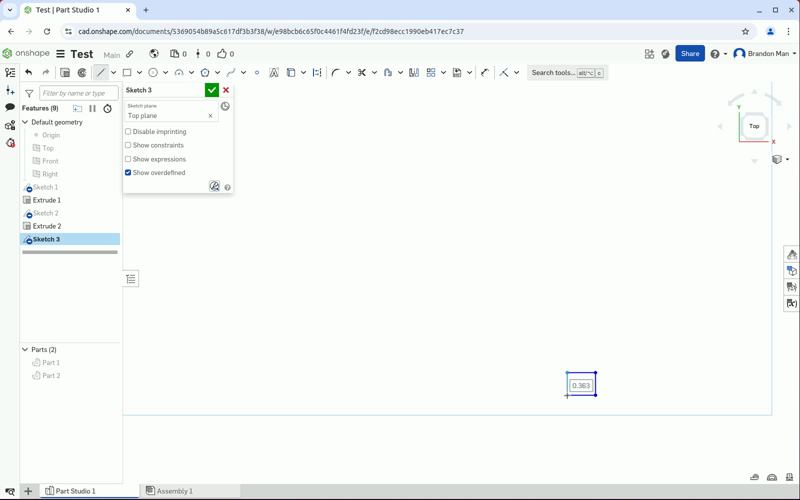
key_up(shift)
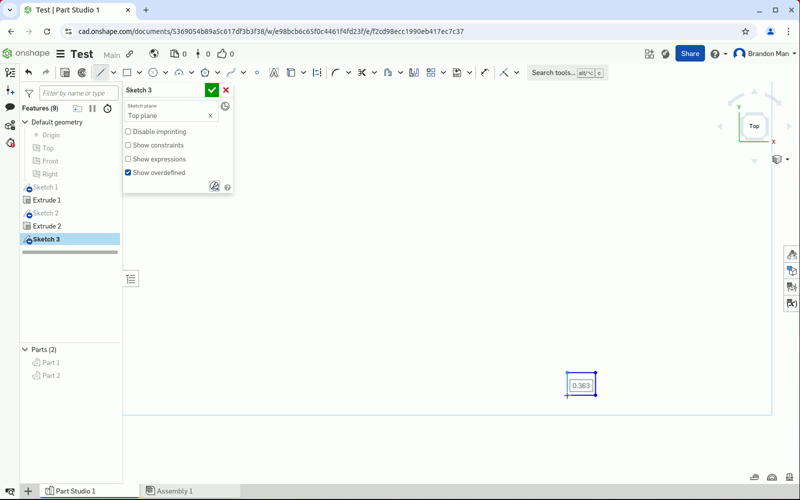
click(567, 395)
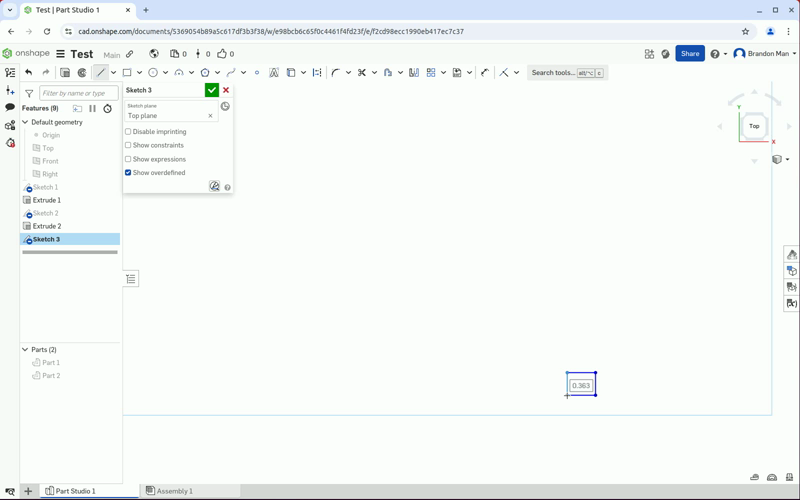
scroll(-6)
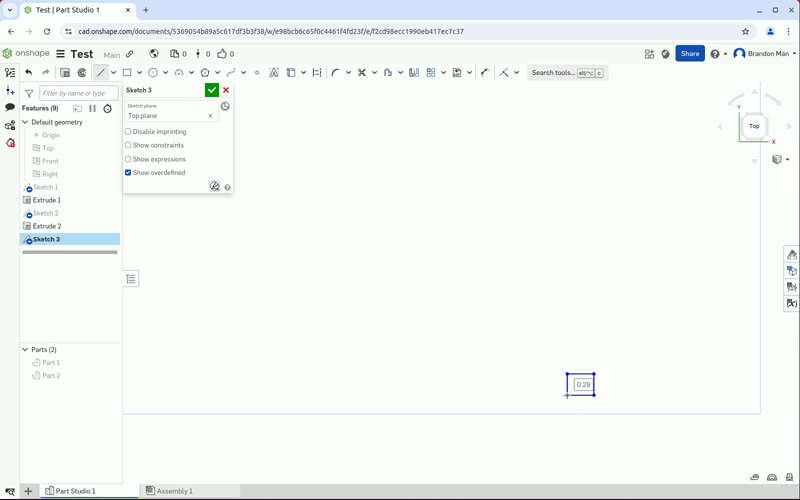
scroll(-6)
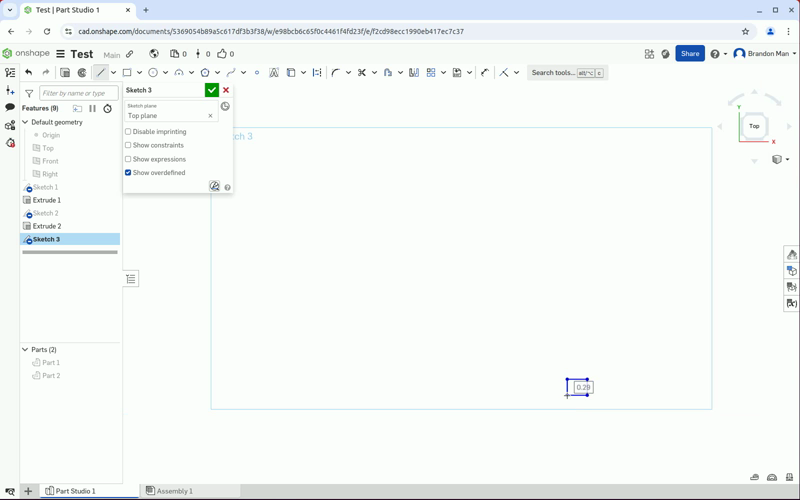
scroll(-6)
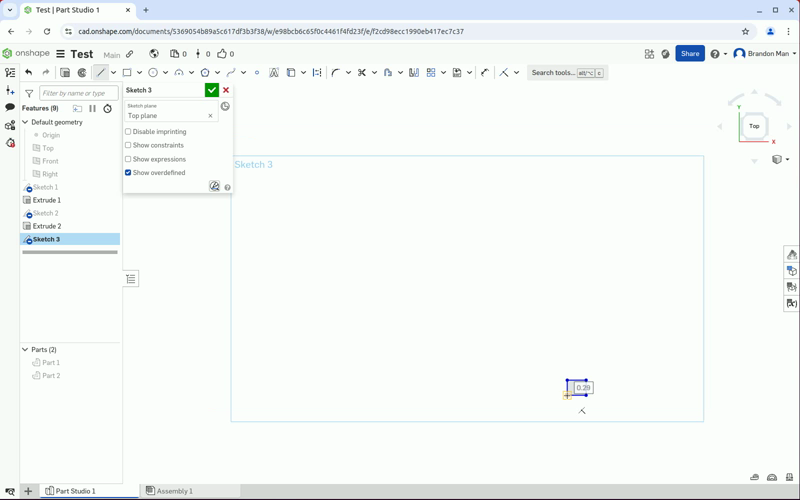
scroll(-6)
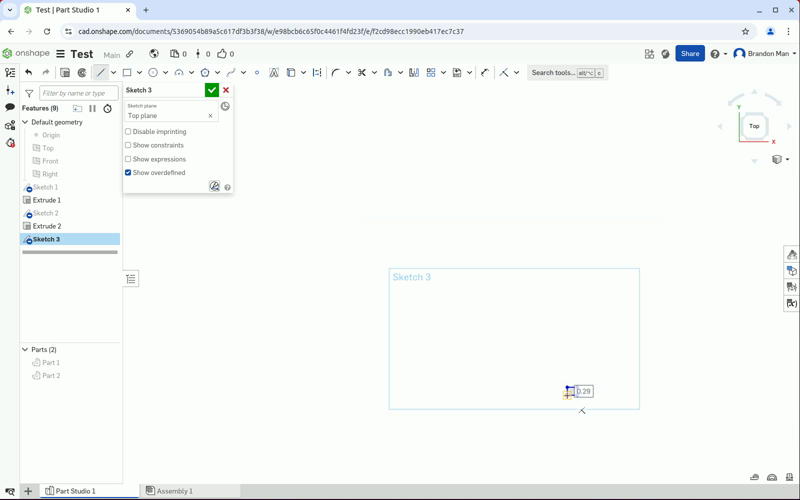
scroll(-6)
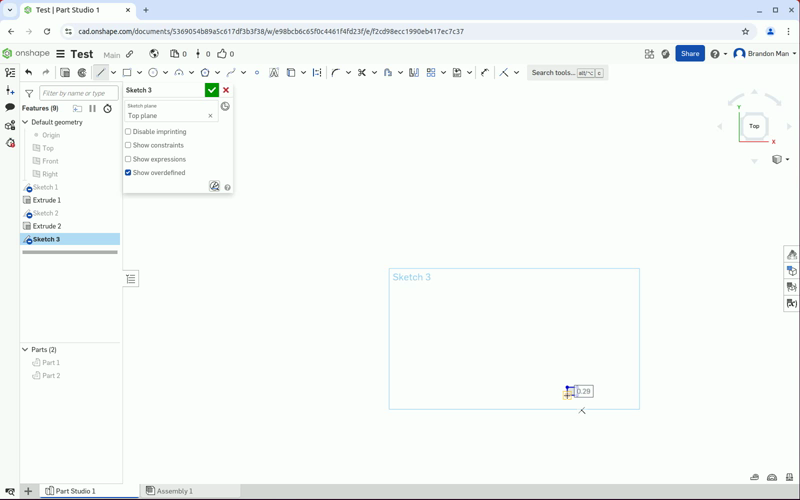
scroll(-6)
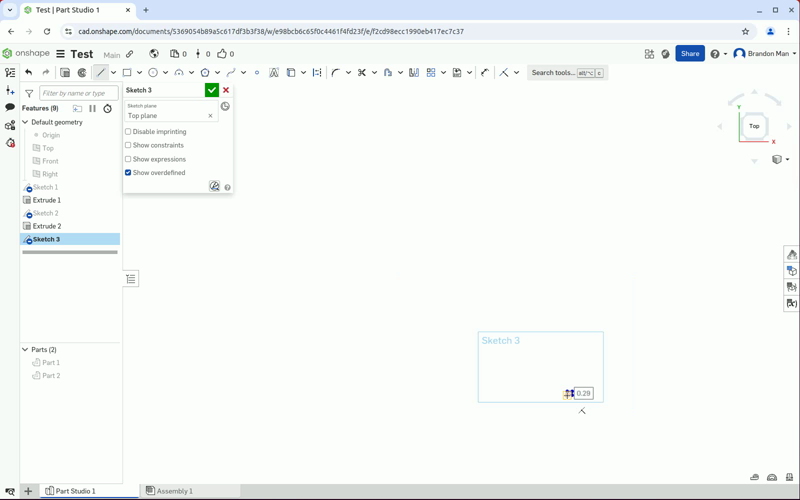
scroll(-6)
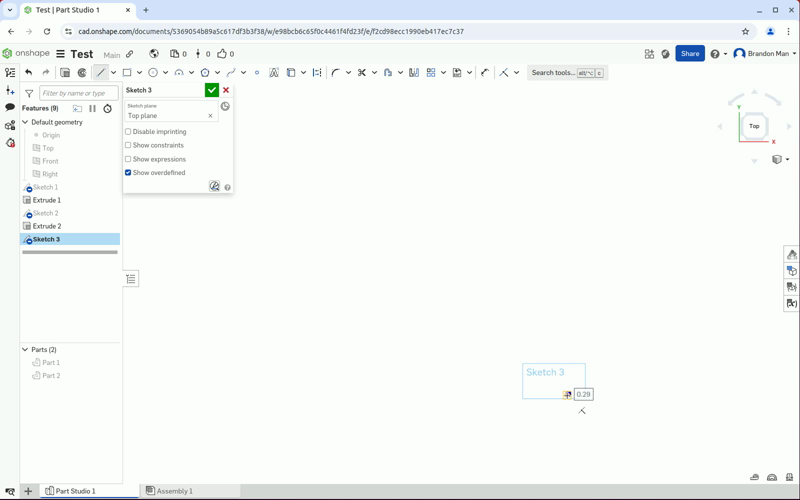
key(esc)
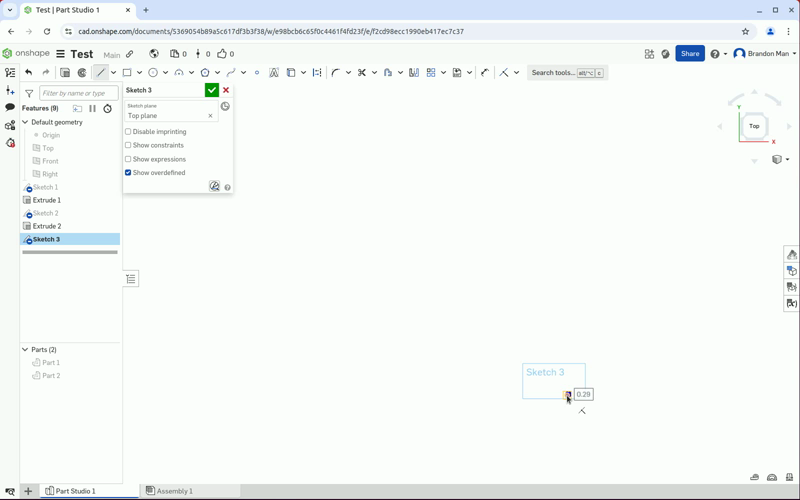
mouse_move(569, 393)
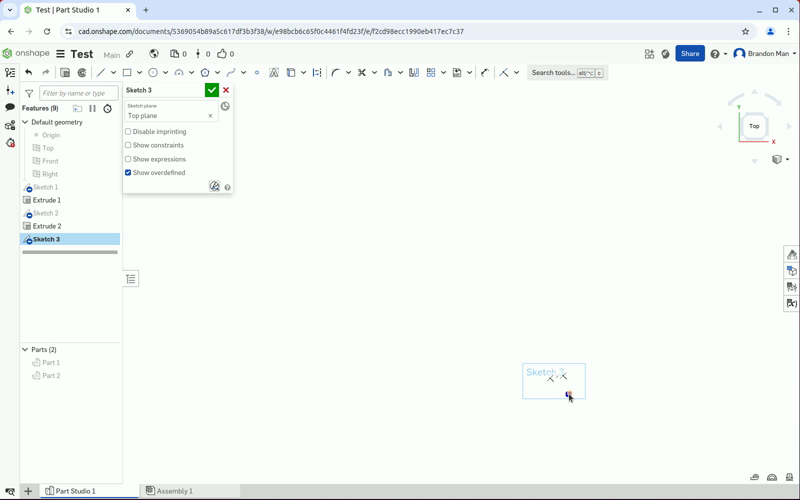
scroll(6)
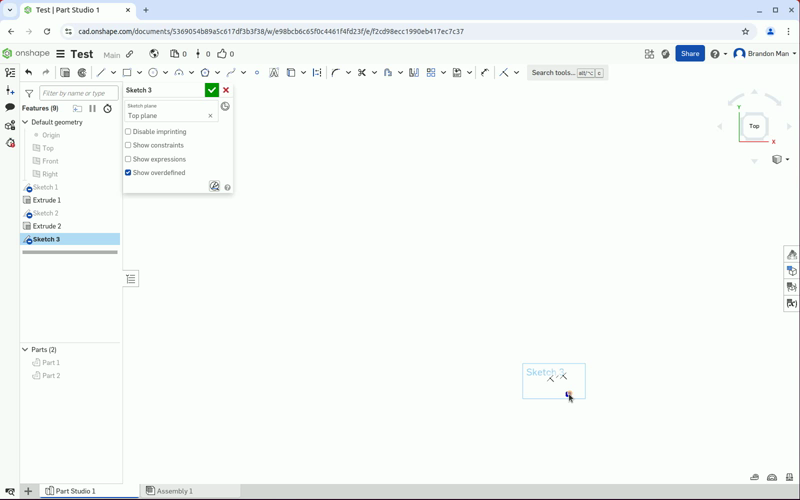
scroll(6)
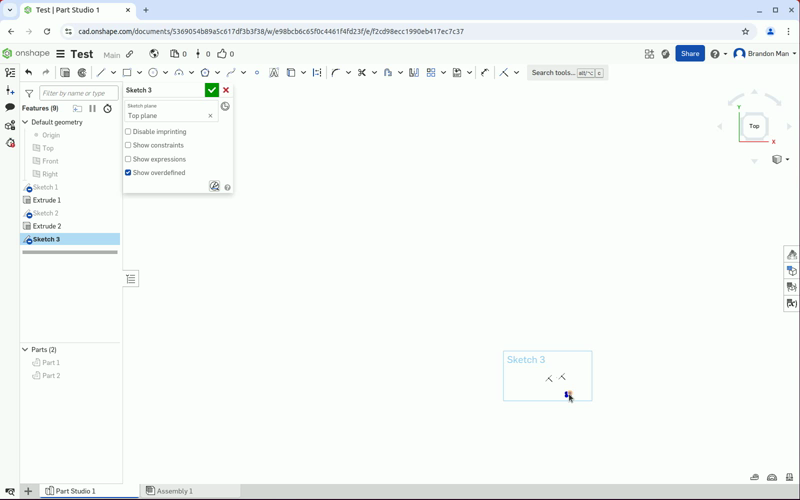
scroll(6)
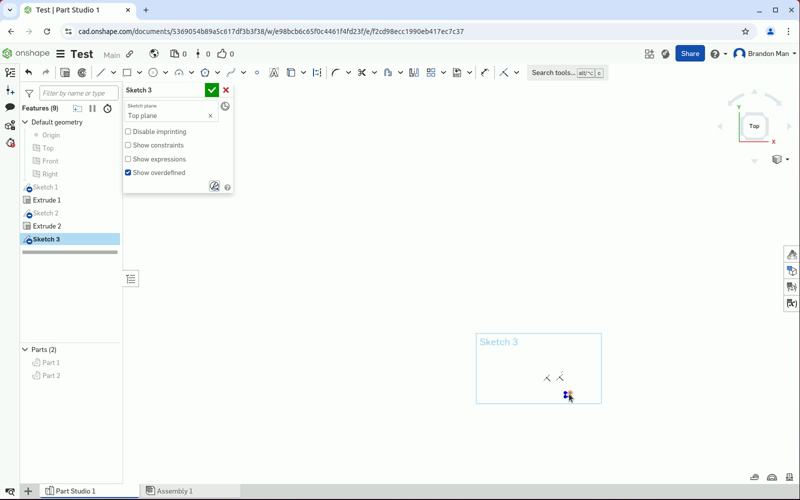
scroll(6)
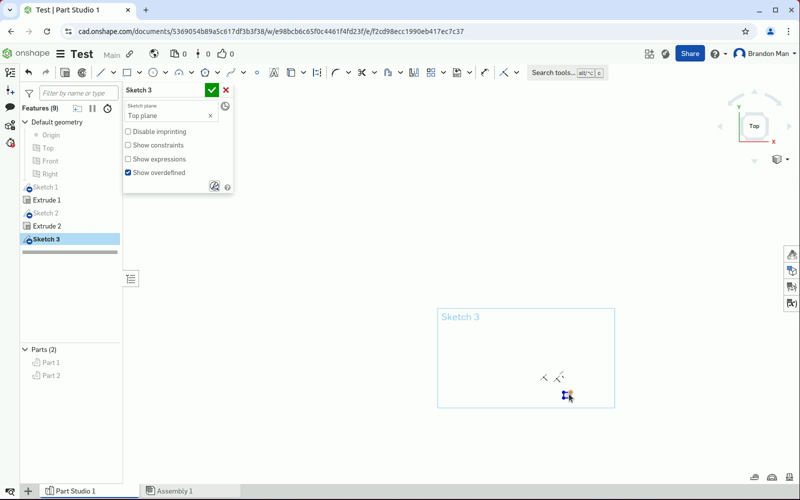
scroll(6)
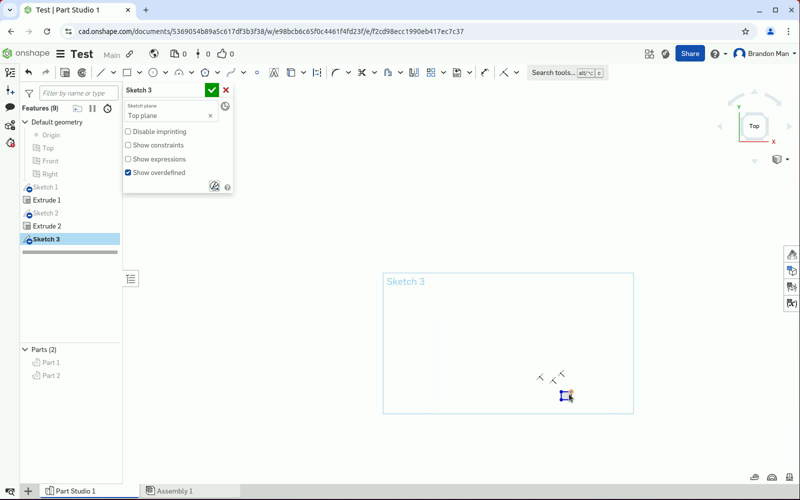
scroll(6)
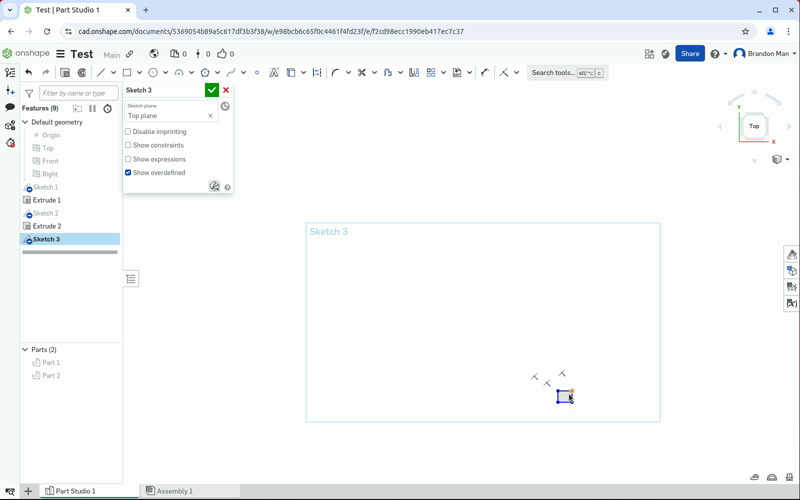
scroll(6)
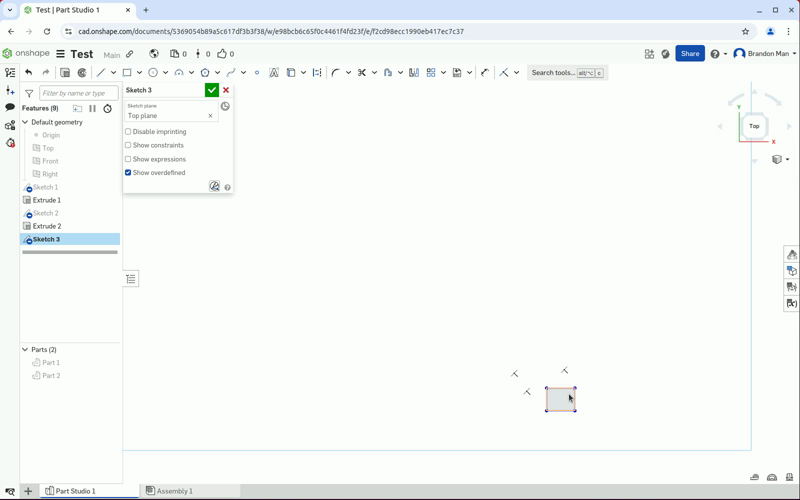
click(569, 393)
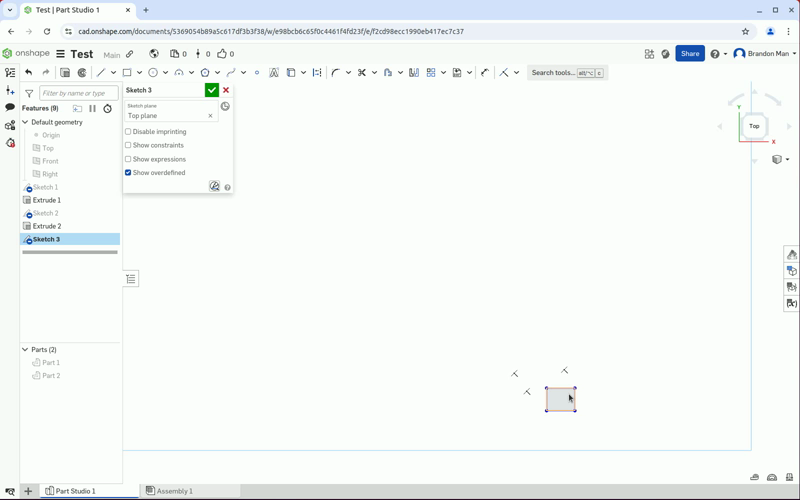
scroll(-6)
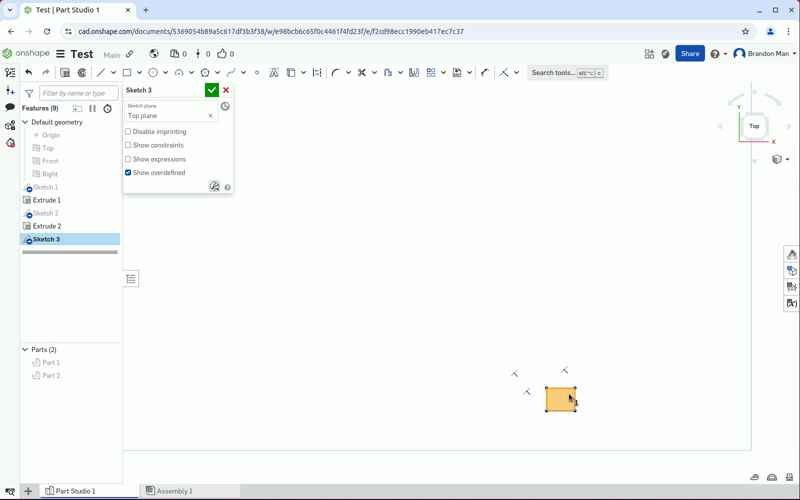
scroll(-6)
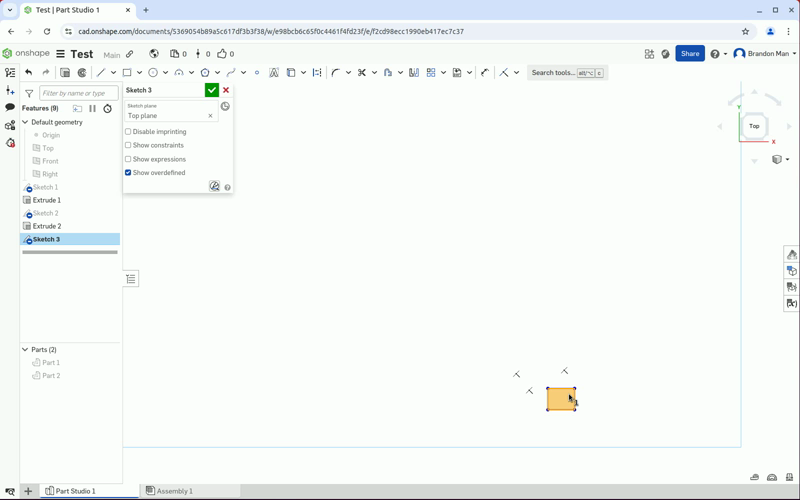
scroll(-6)
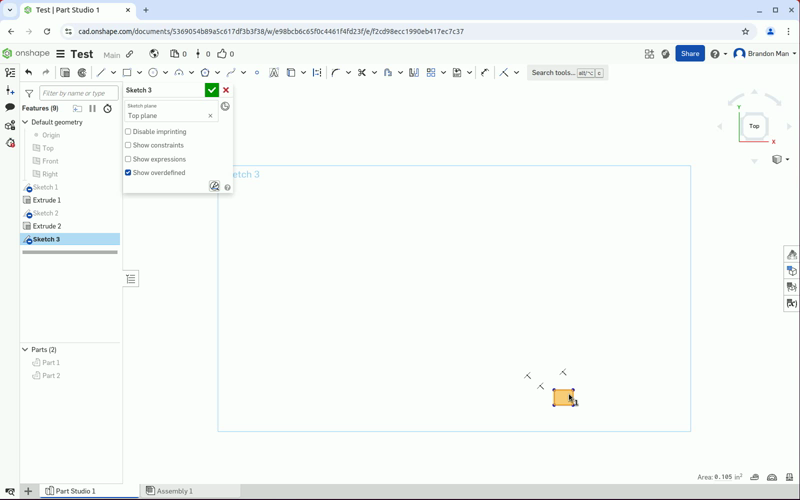
scroll(-6)
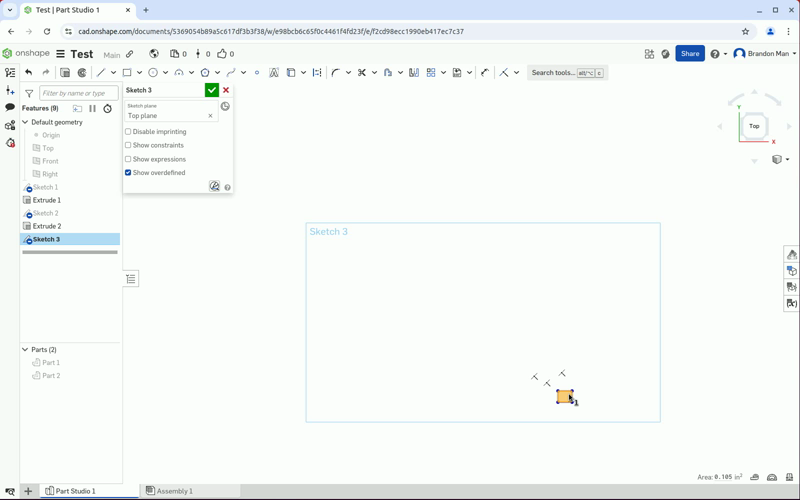
scroll(-6)
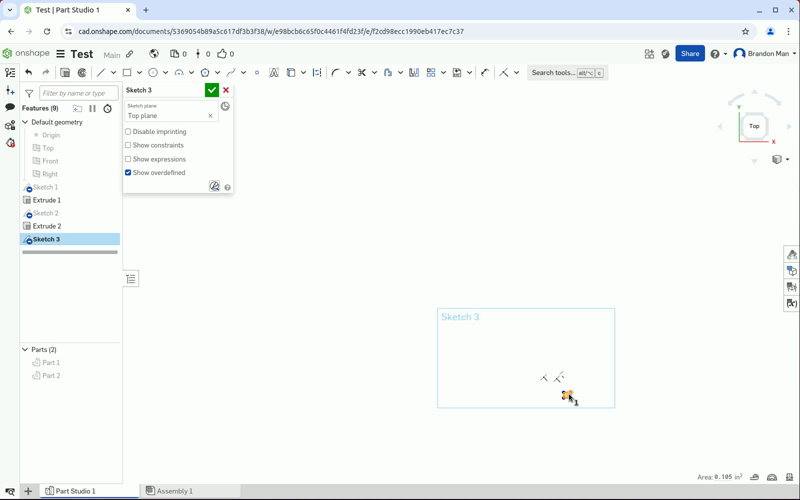
scroll(-6)
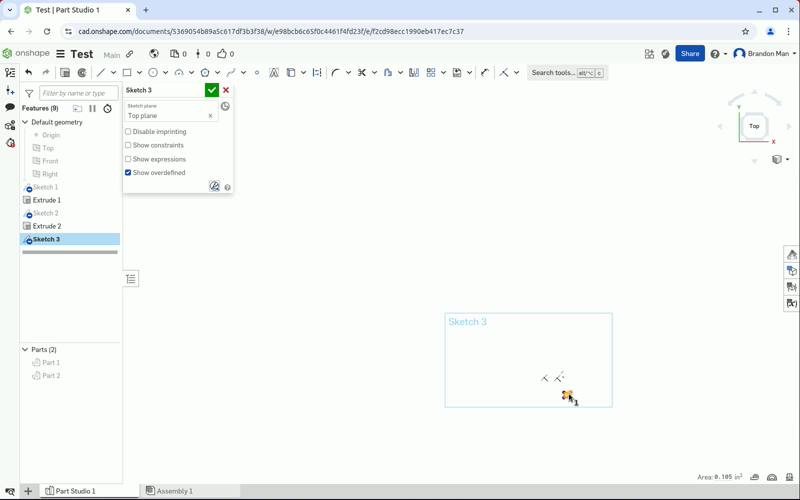
scroll(-6)
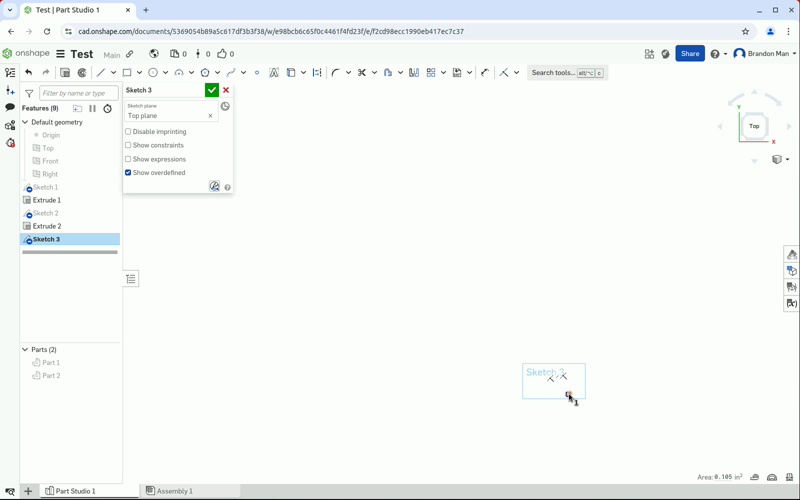
mouse_move(73, 352)
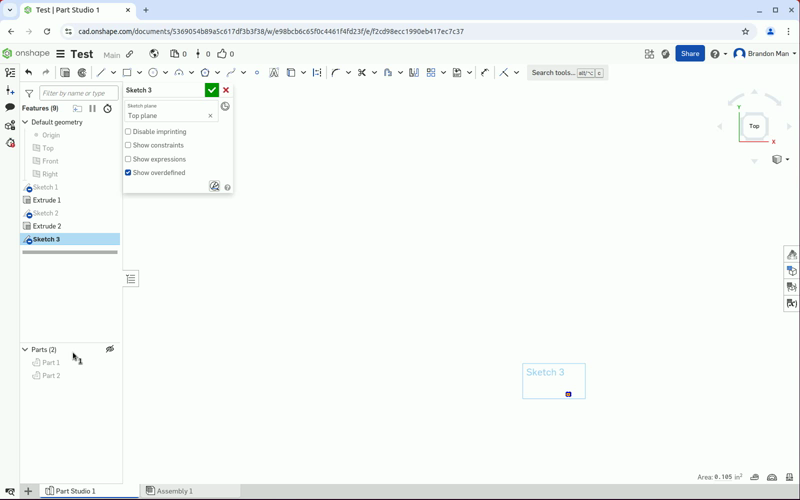
key(shift+y)
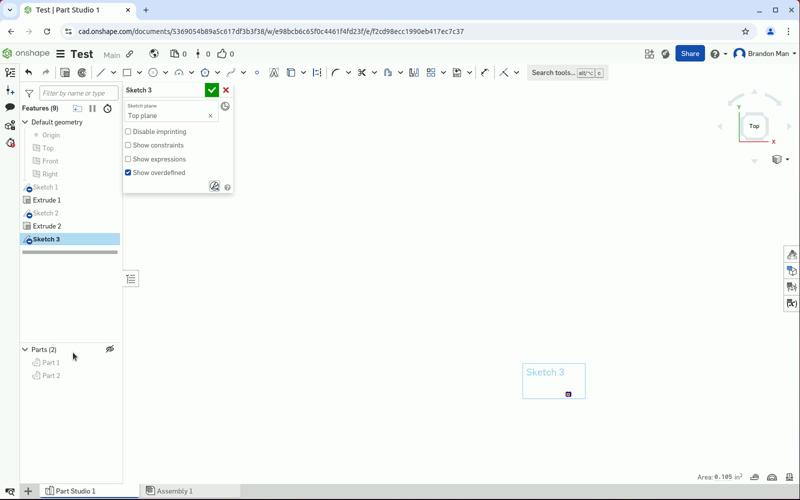
key(shift+e)
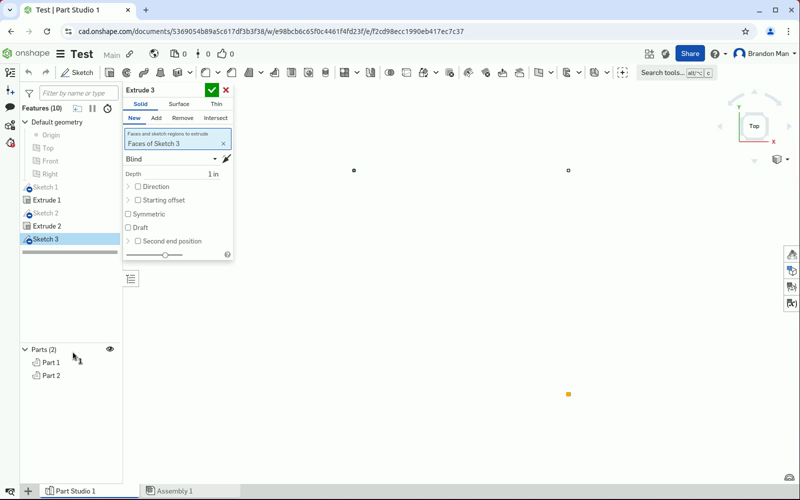
mouse_move(143, 106)
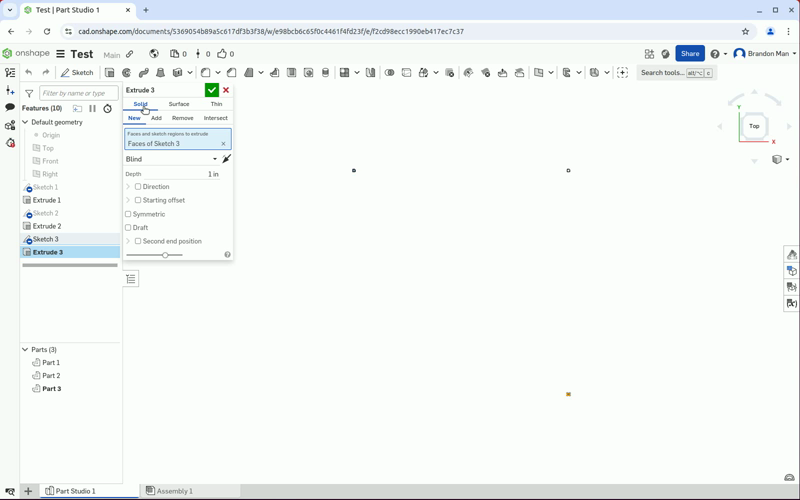
click(143, 106)
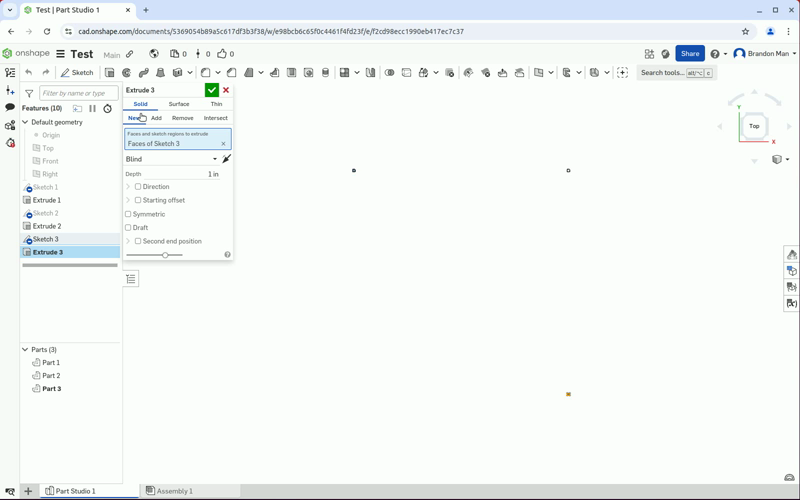
mouse_move(137, 120)
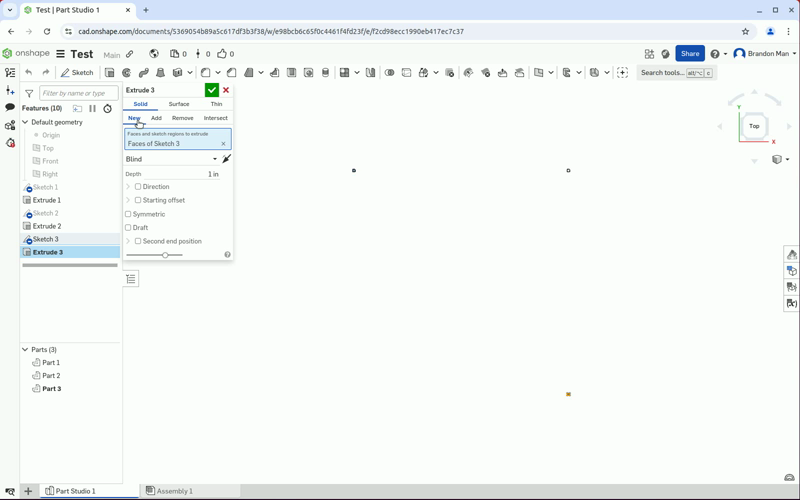
click(137, 120)
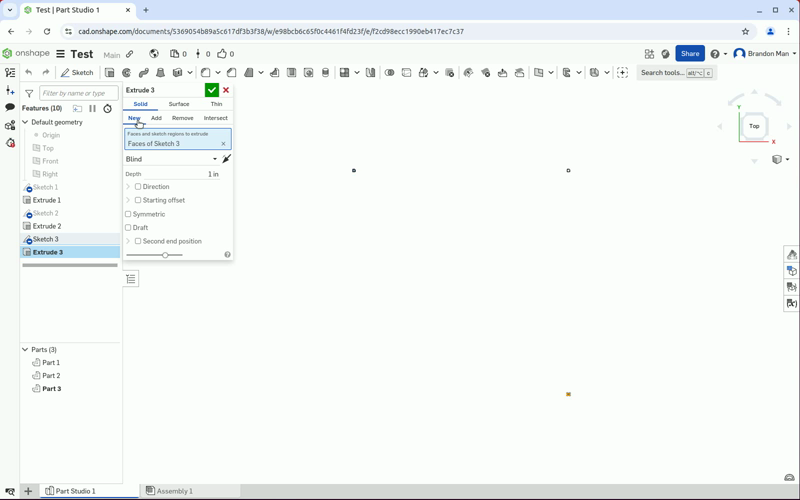
key(tab, 4)
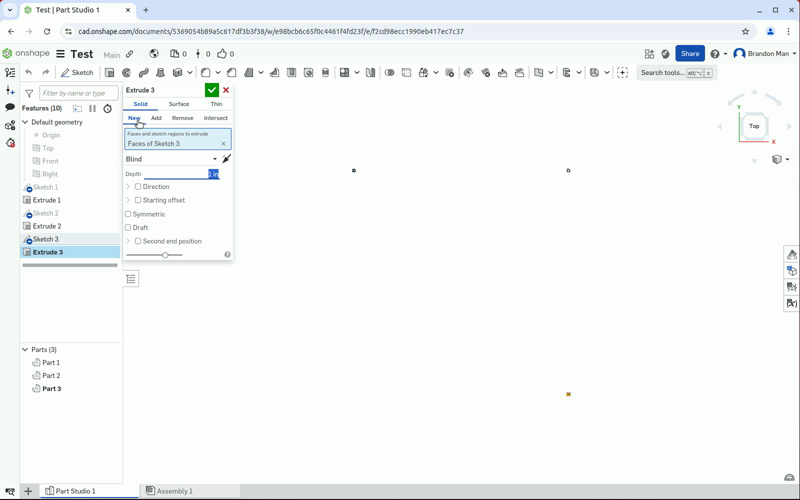
text(13.48)
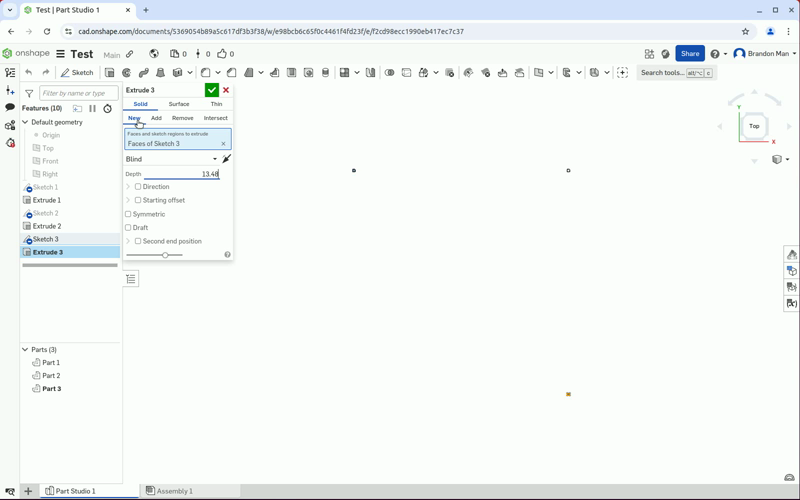
key(enter)
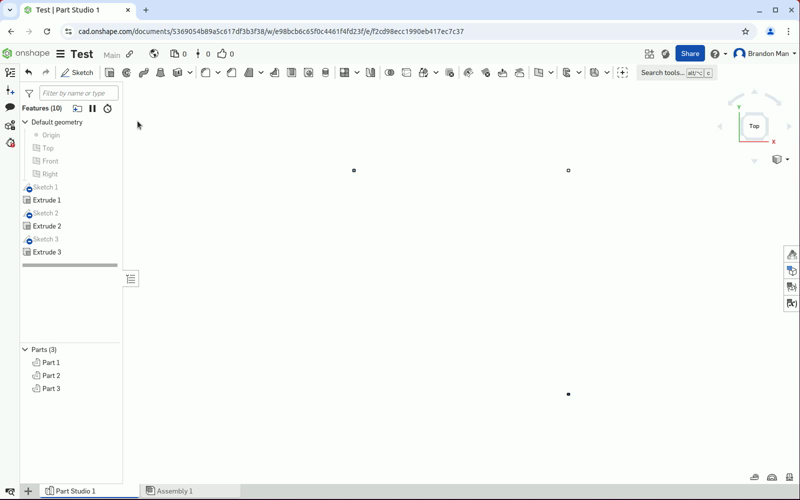
key(shift+h)
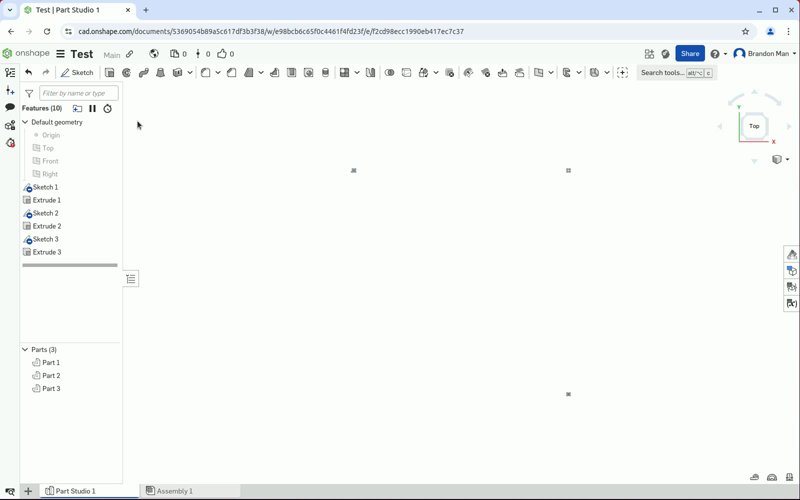
key(shift+h)
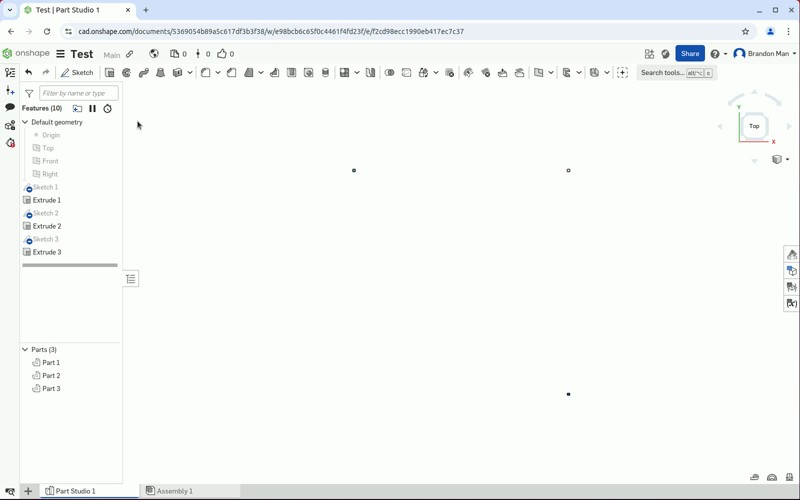
mouse_move(73, 189)
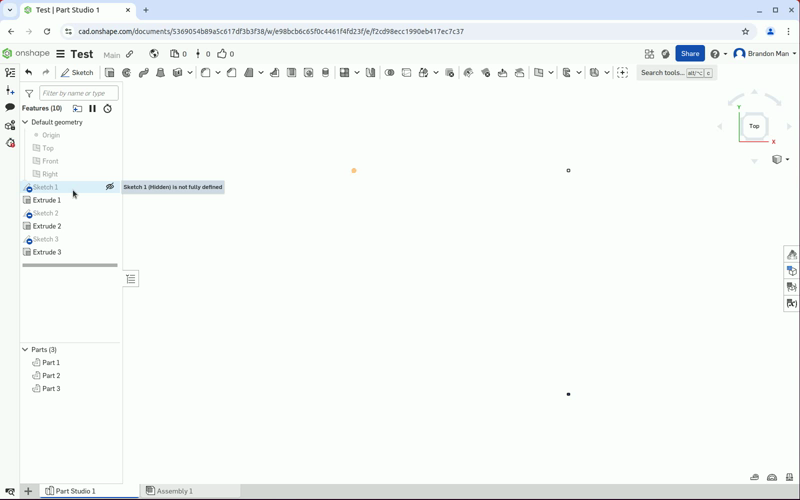
click(73, 189)
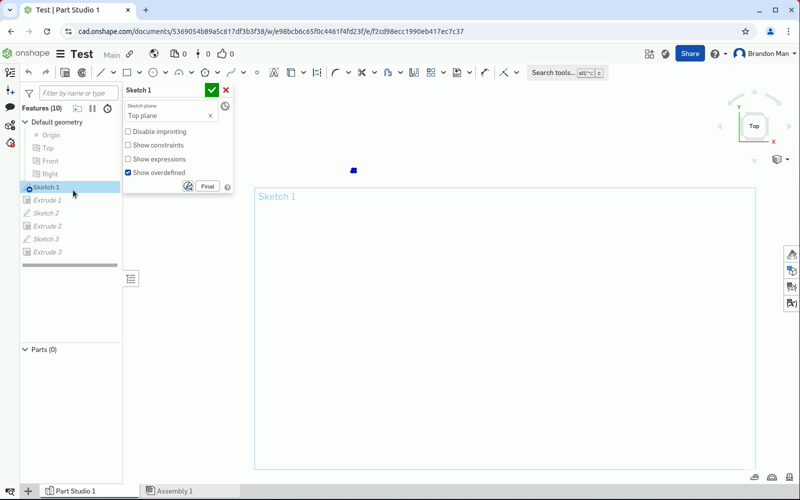
mouse_move(229, 92)
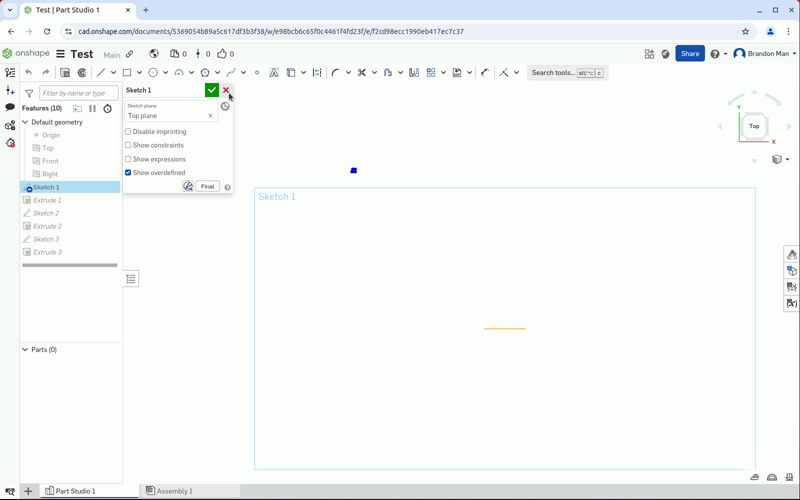
click(229, 92)
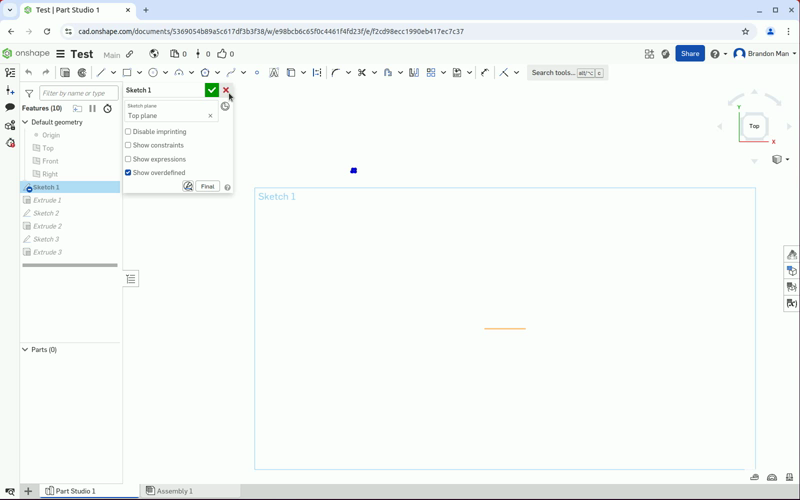
key(shift+s)
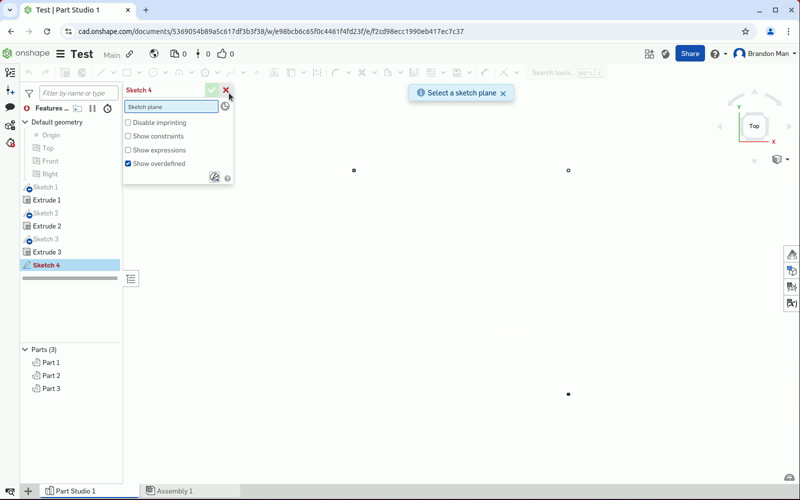
mouse_move(73, 150)
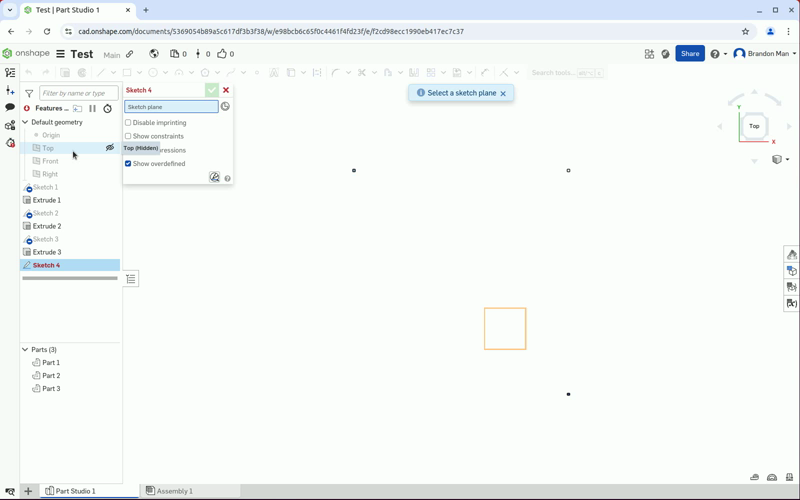
click(73, 150)
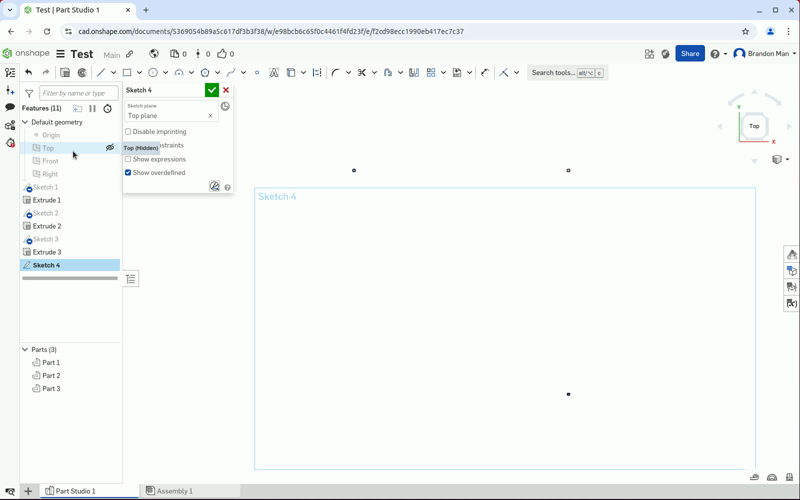
mouse_move(73, 352)
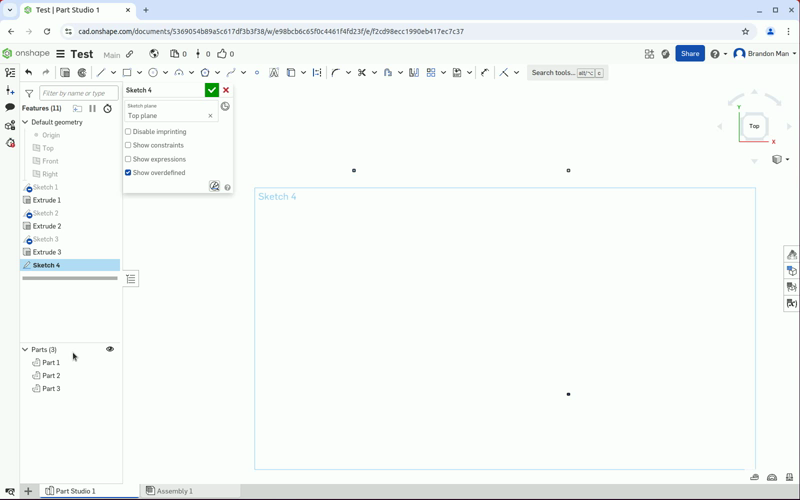
key(y)
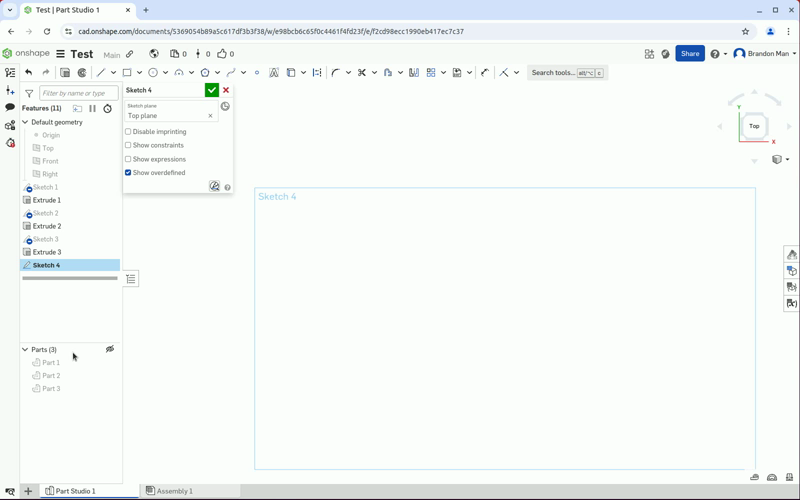
key(l)
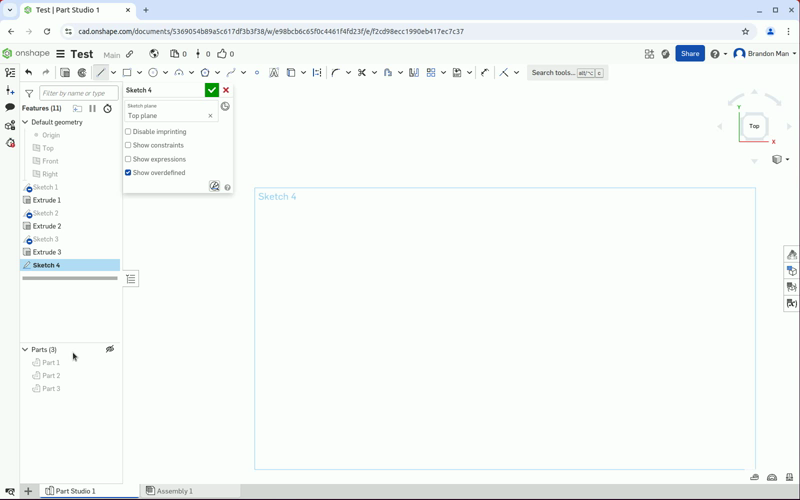
key_down(shift)
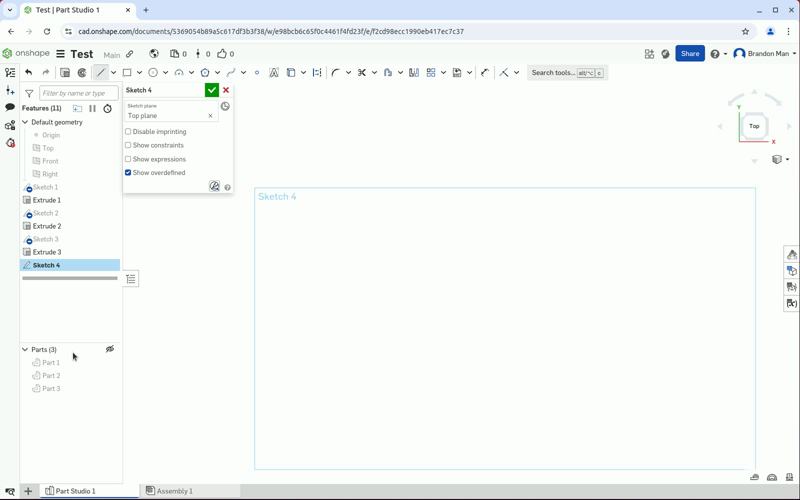
mouse_move(352, 395)
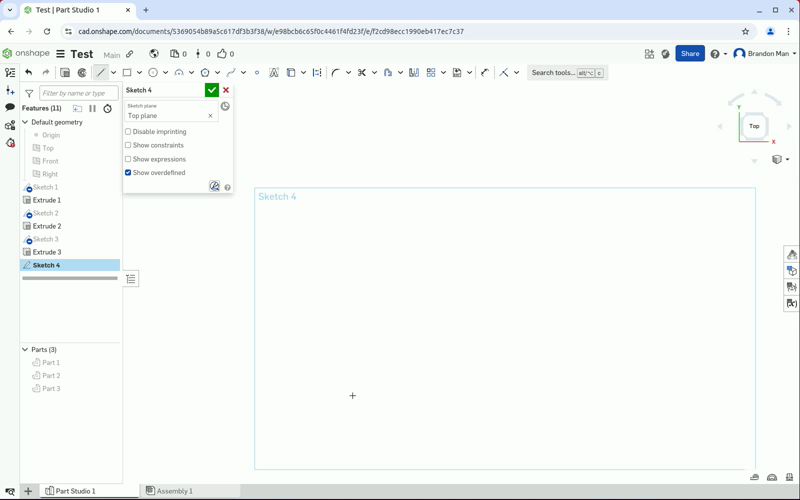
click(352, 395)
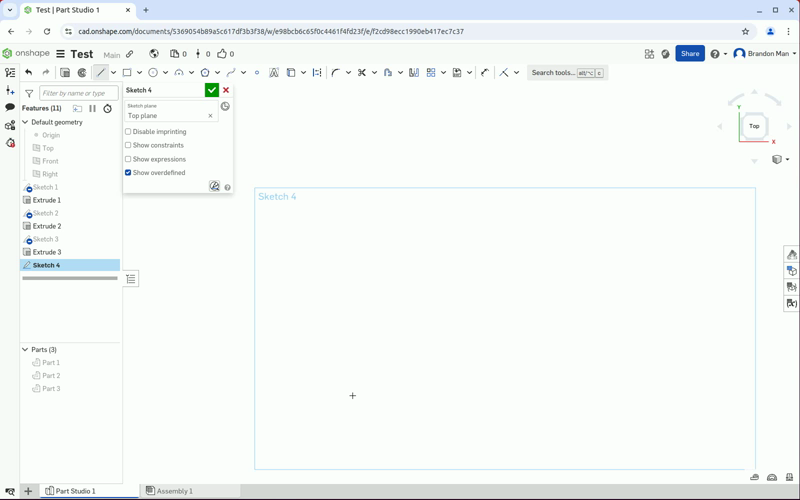
key_up(shift)
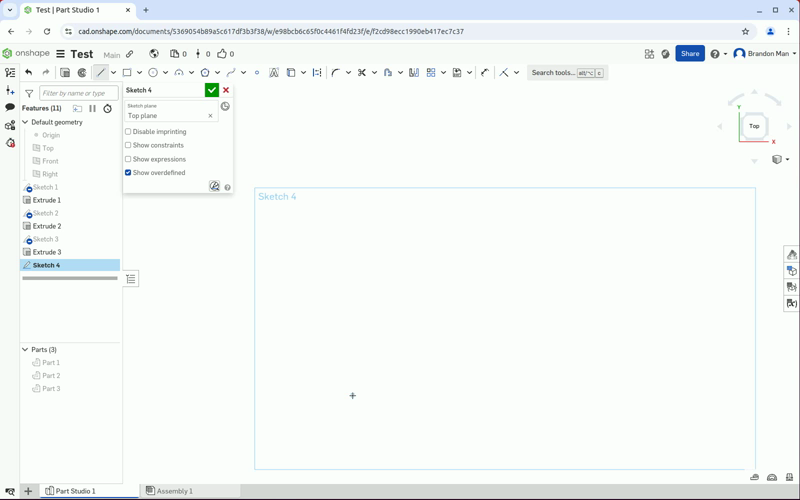
key_down(shift)
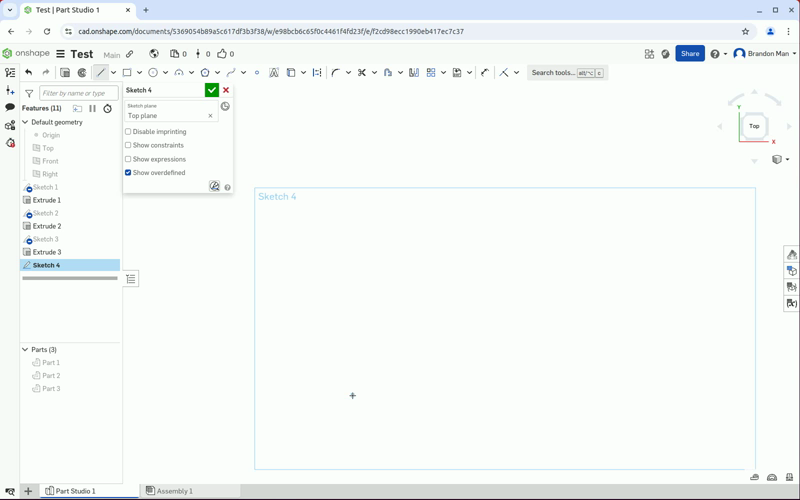
mouse_move(382, 395)
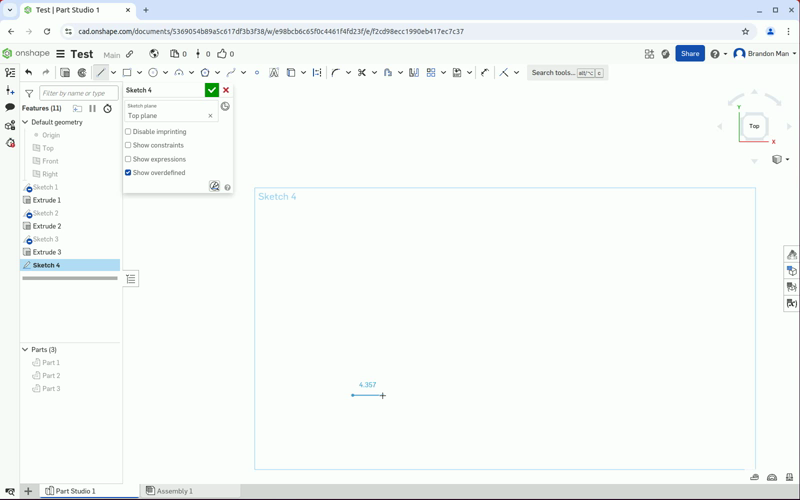
mouse_move(355, 395)
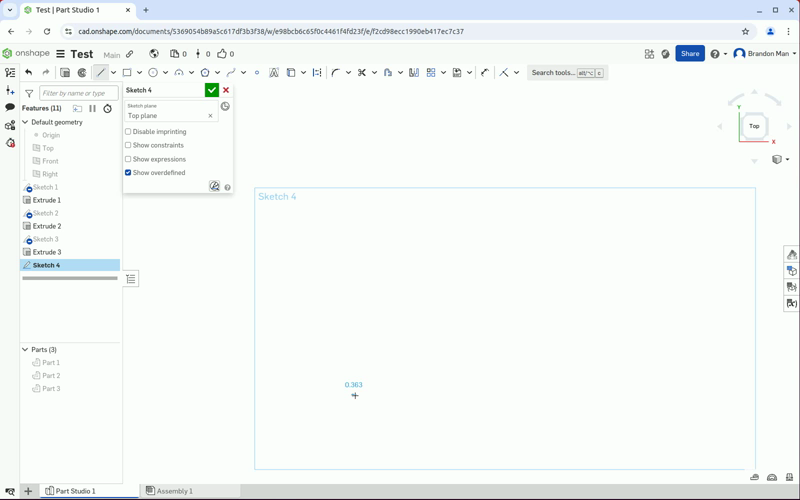
scroll(6)
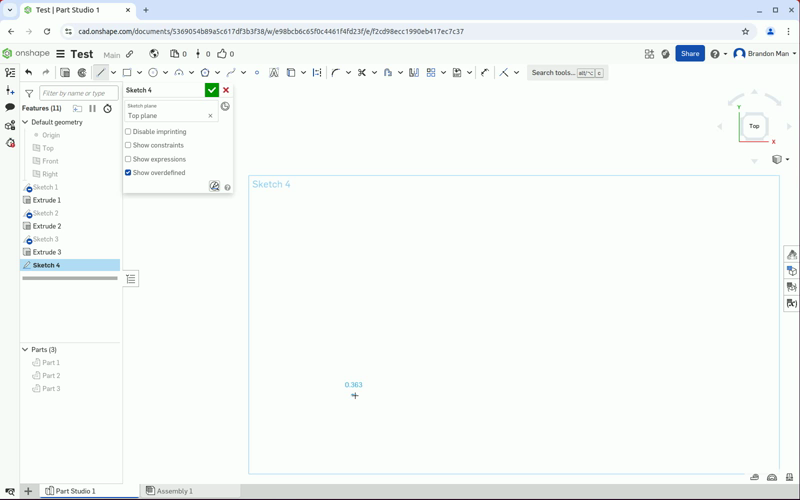
scroll(6)
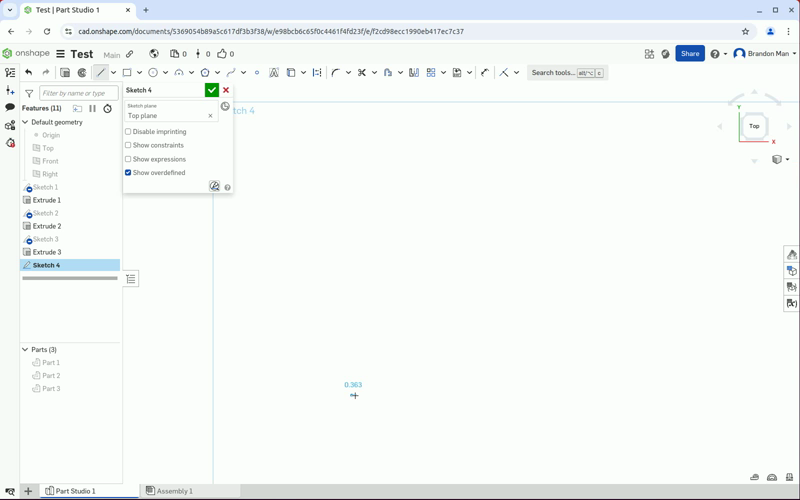
scroll(6)
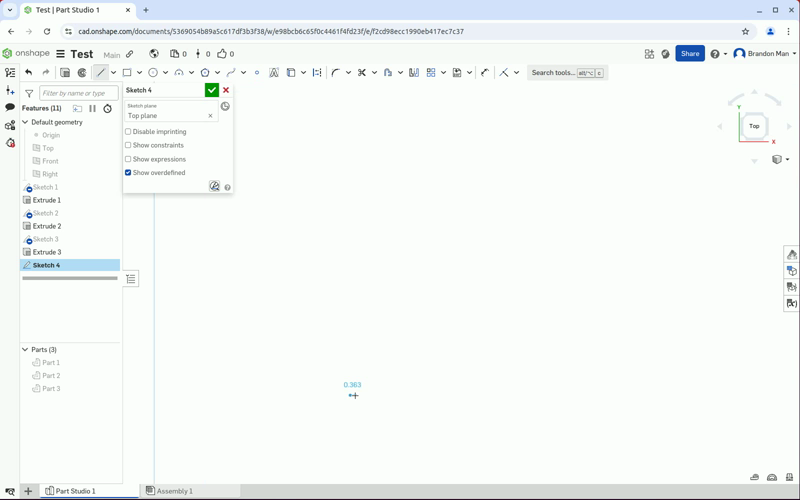
scroll(6)
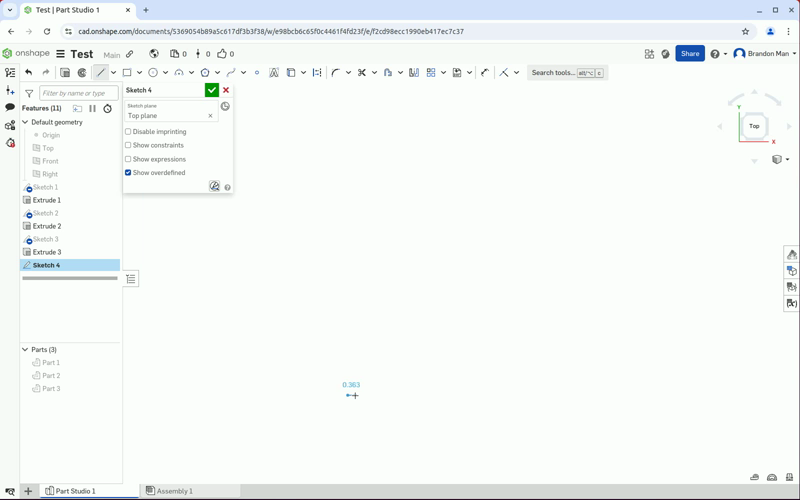
scroll(6)
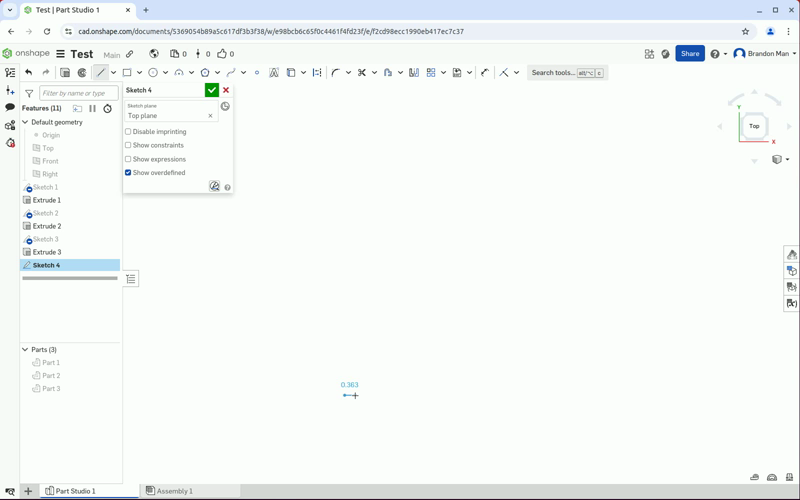
scroll(6)
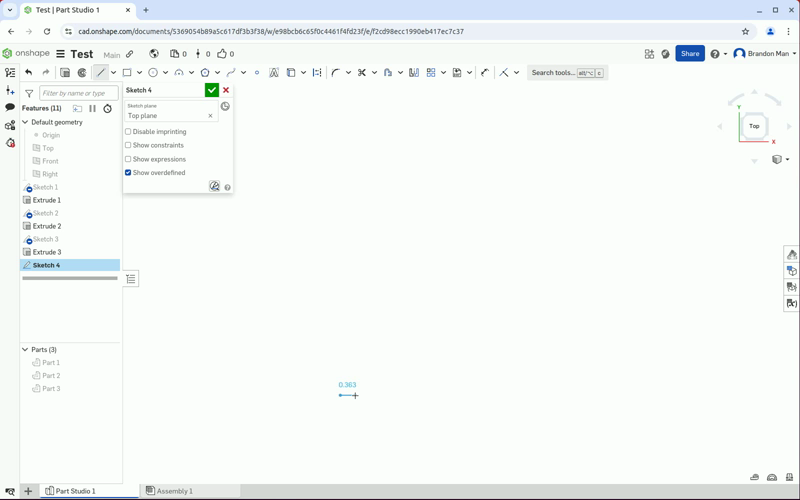
scroll(6)
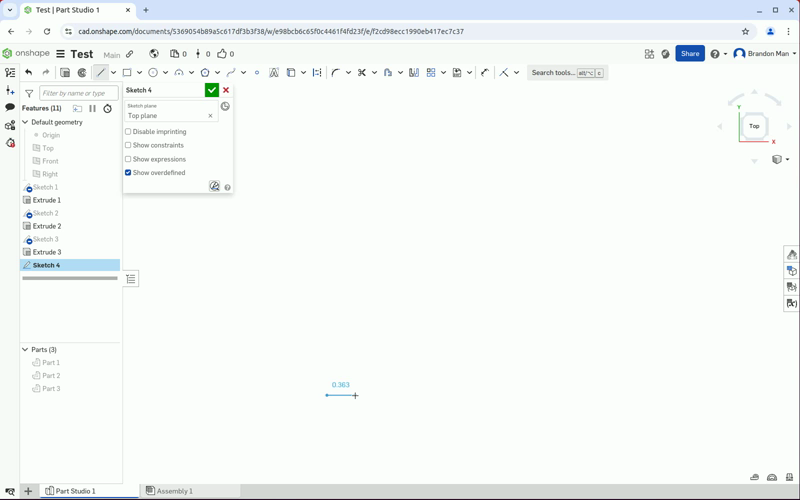
click(355, 395)
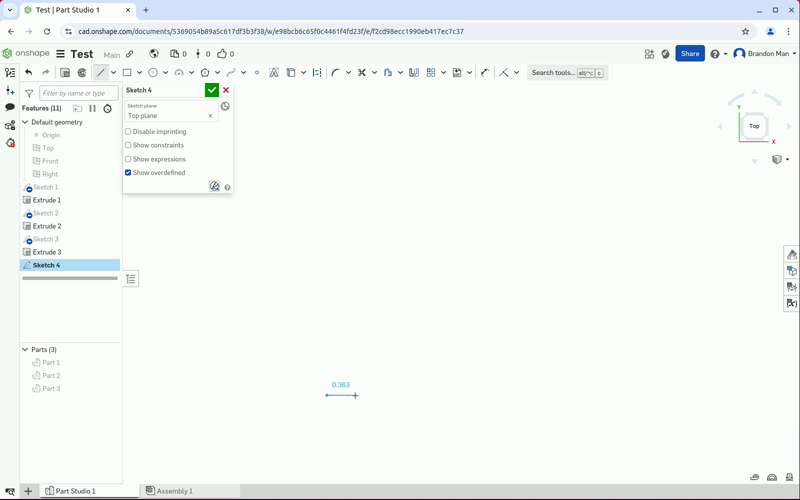
scroll(-6)
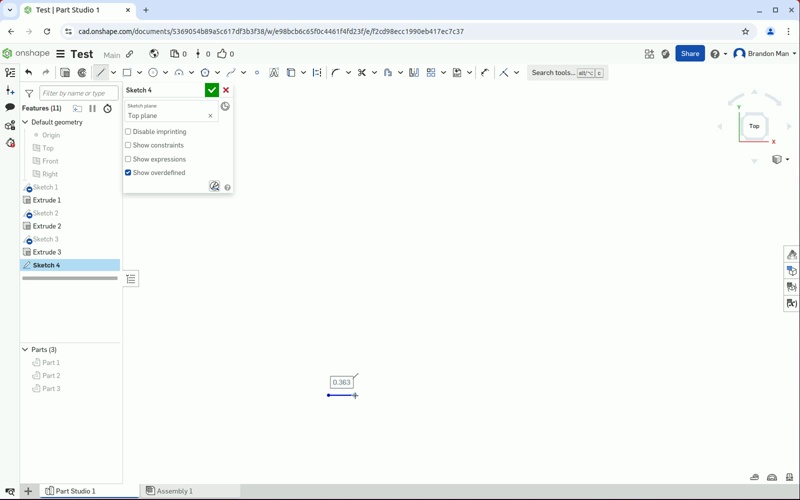
scroll(-6)
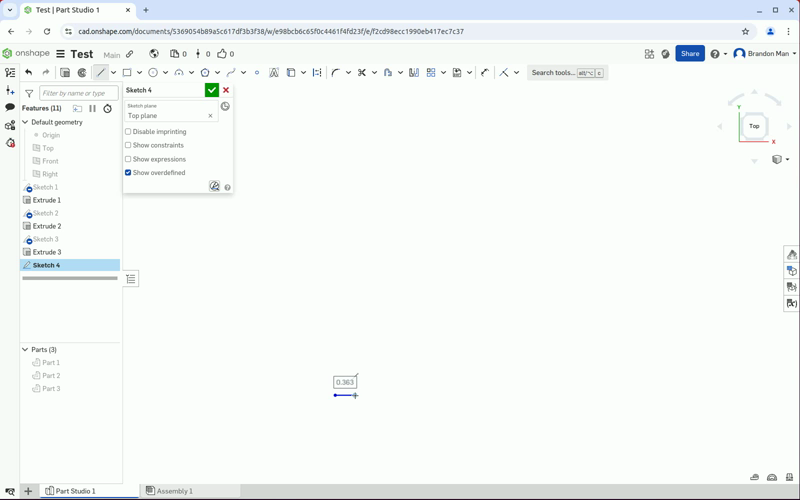
scroll(-6)
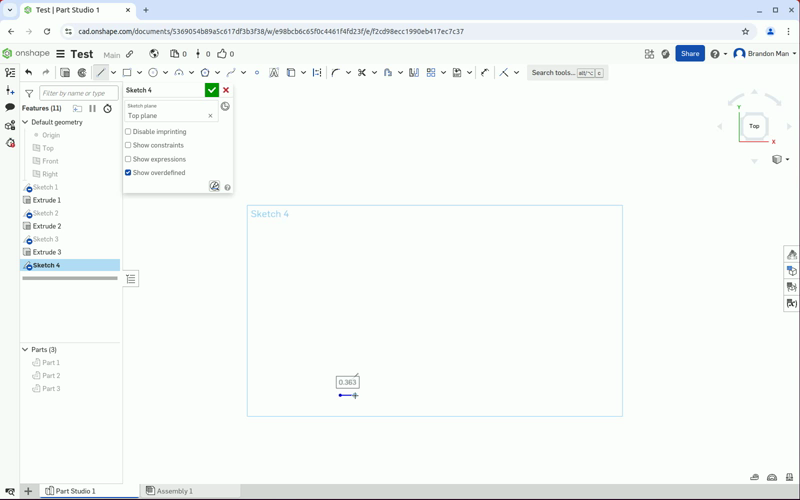
scroll(-6)
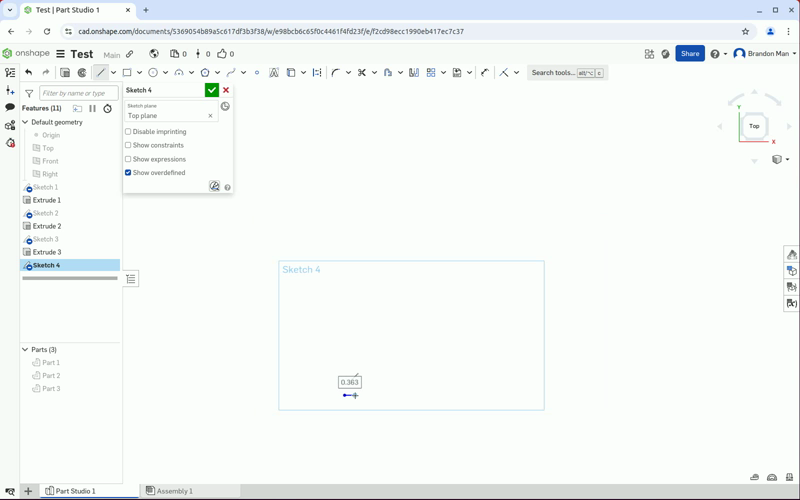
scroll(-6)
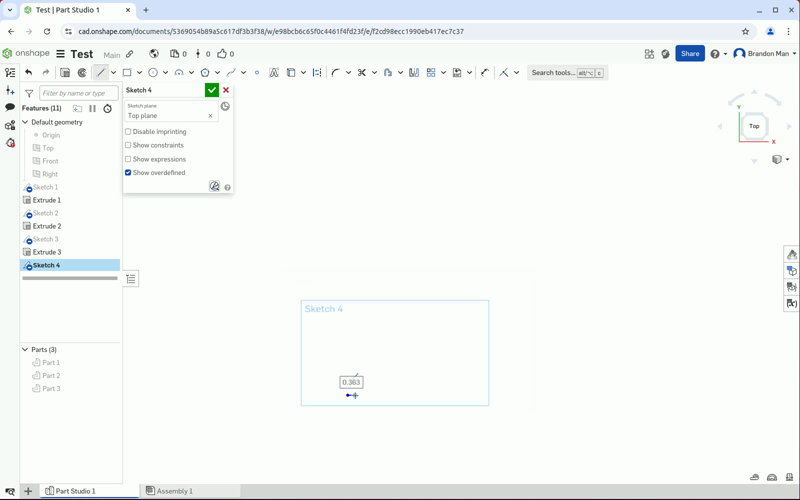
scroll(-6)
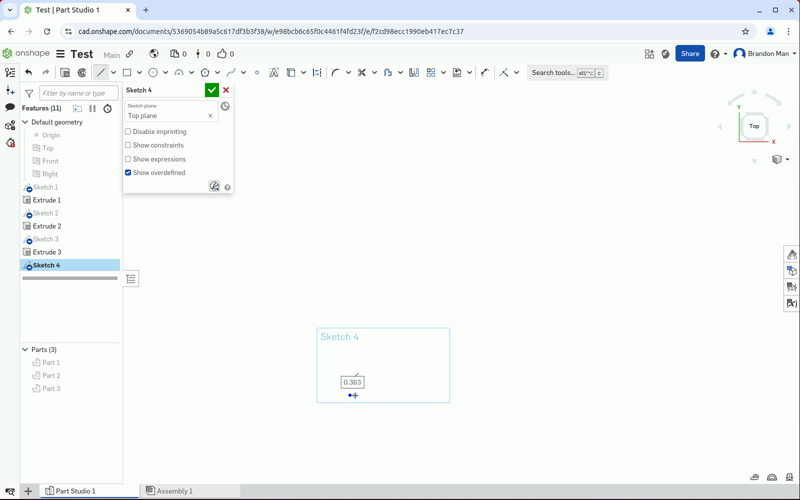
scroll(-6)
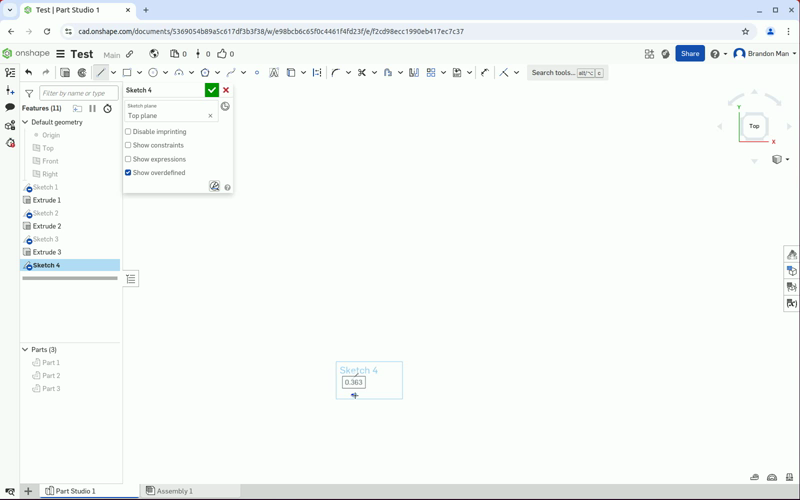
key_up(shift)
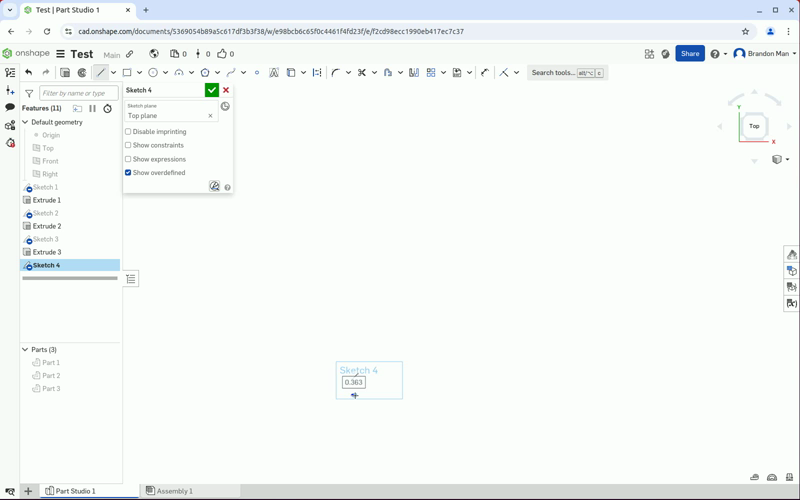
key_down(shift)
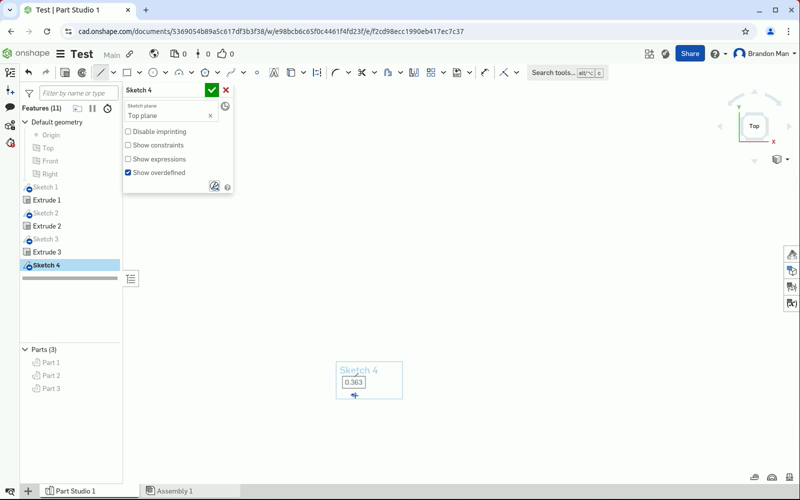
mouse_move(385, 395)
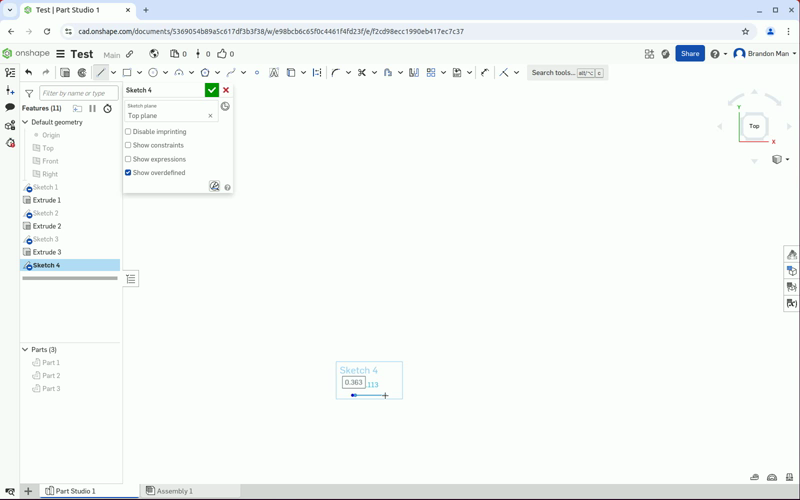
mouse_move(355, 393)
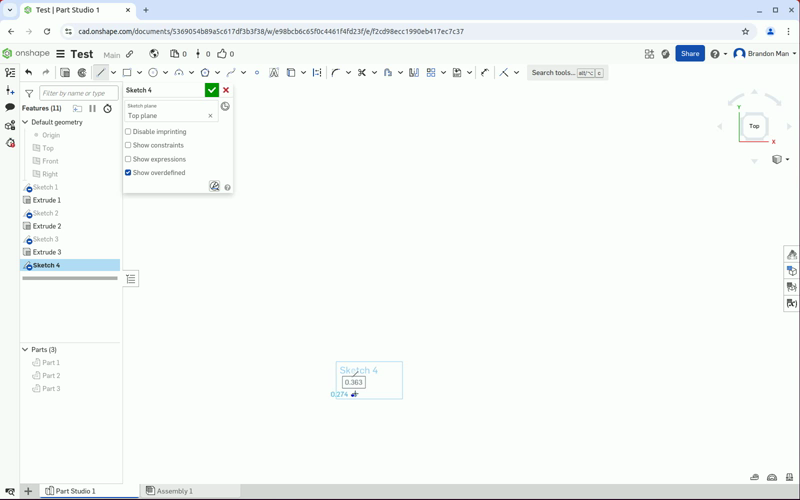
scroll(6)
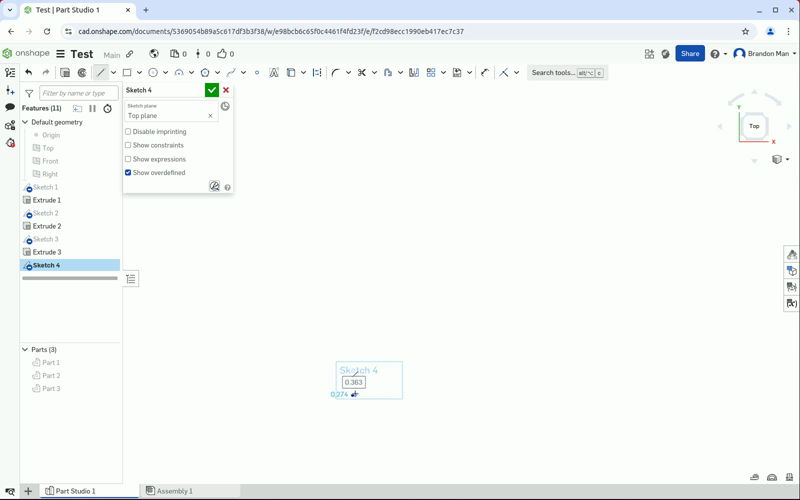
scroll(6)
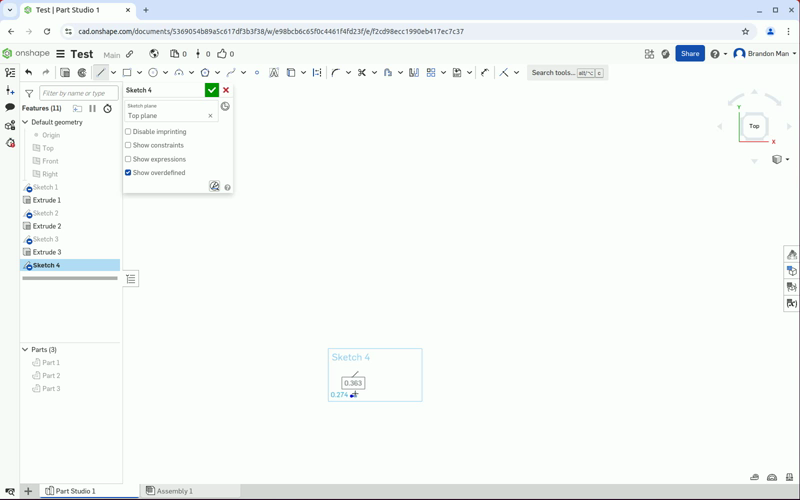
scroll(6)
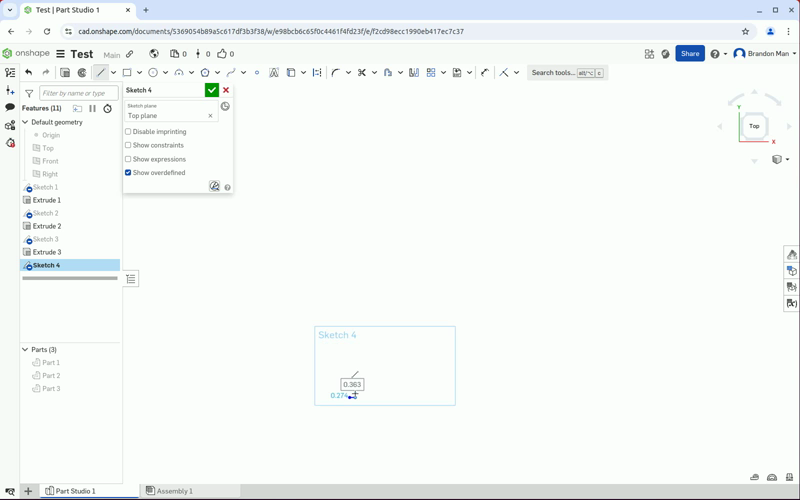
scroll(6)
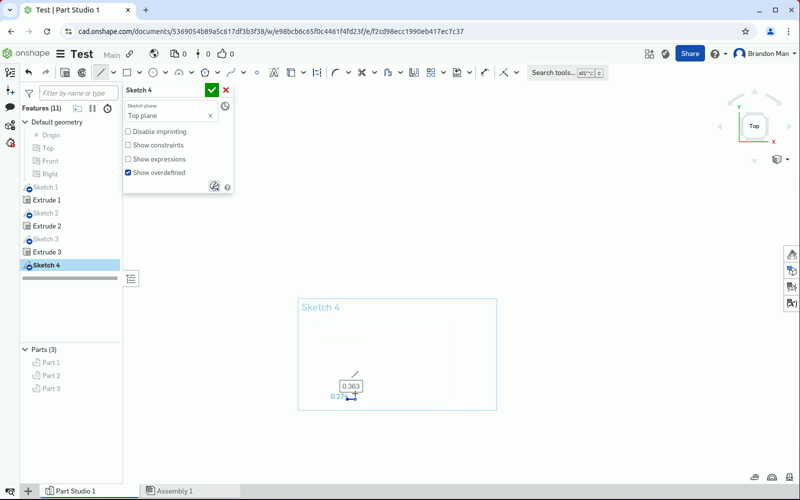
scroll(6)
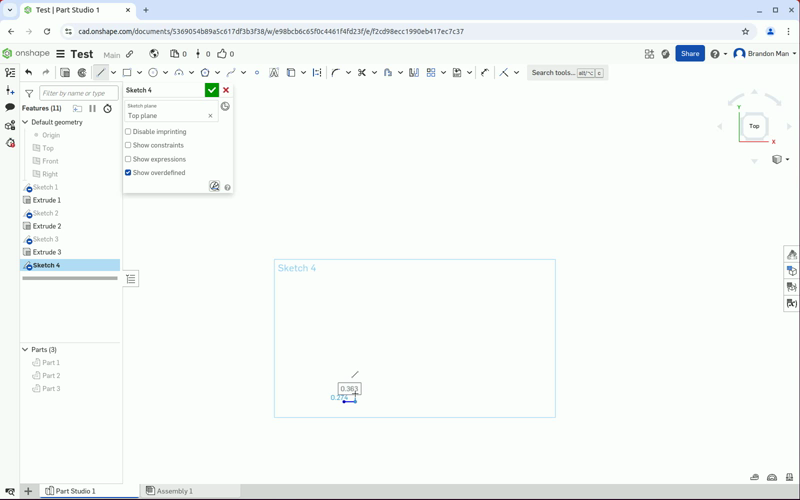
scroll(6)
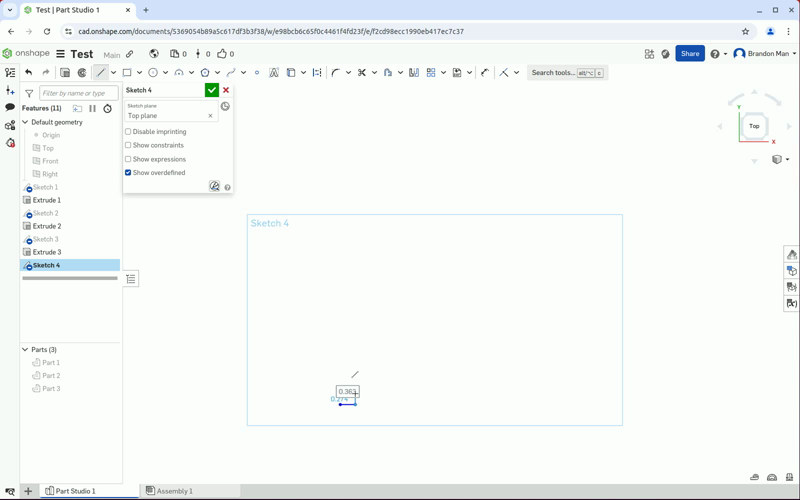
scroll(6)
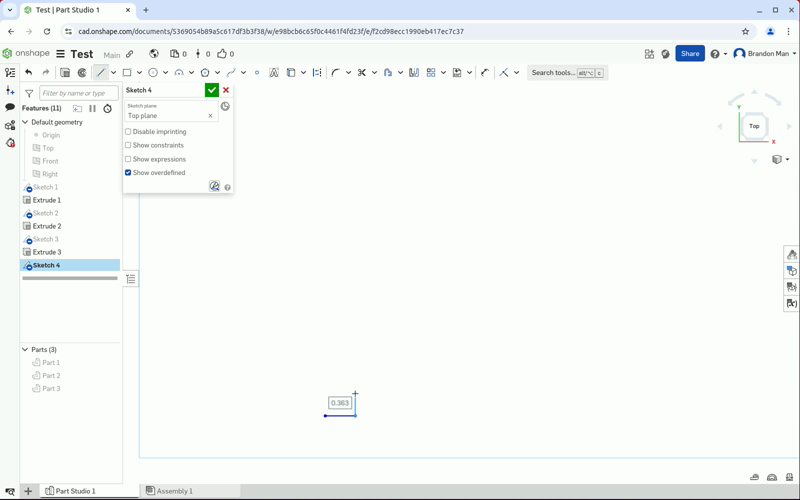
click(355, 393)
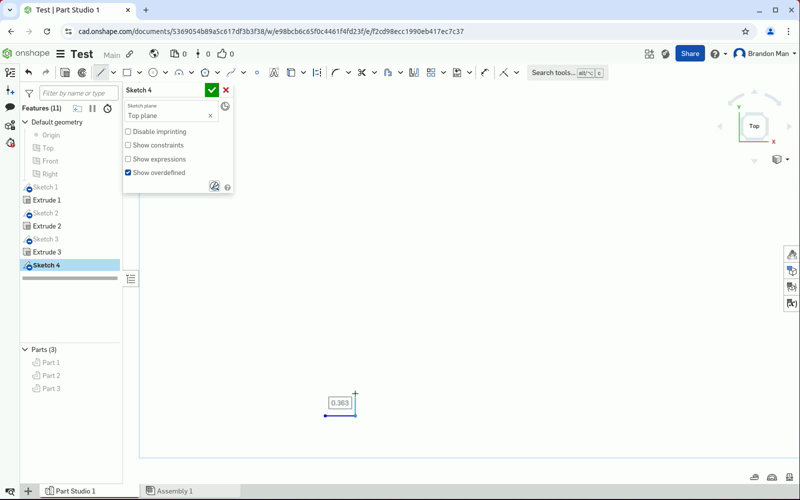
scroll(-6)
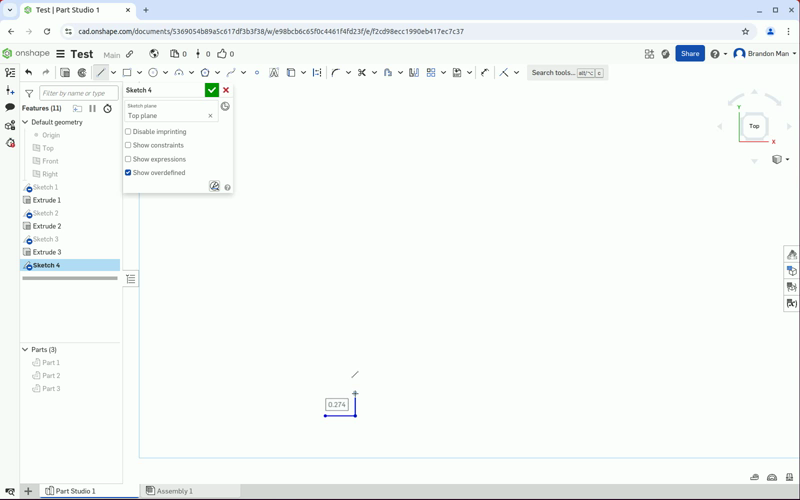
scroll(-6)
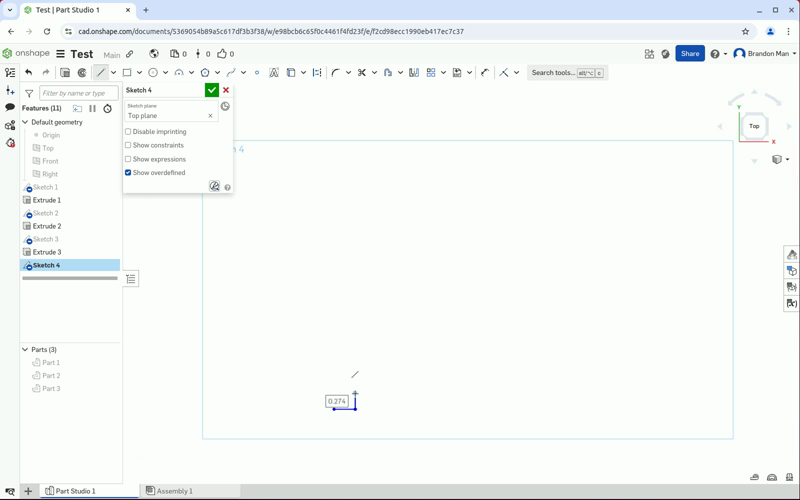
scroll(-6)
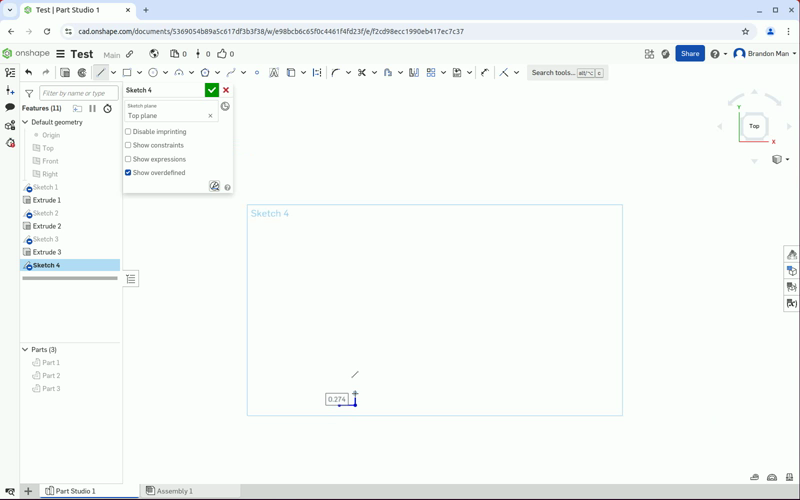
scroll(-6)
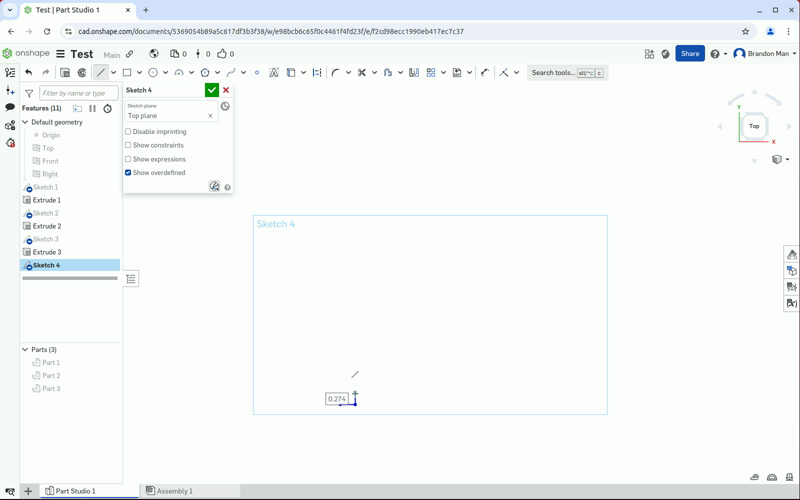
scroll(-6)
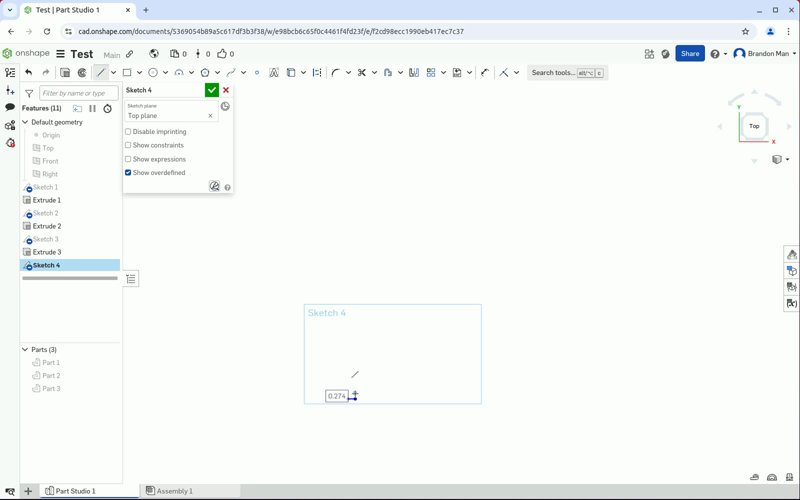
scroll(-6)
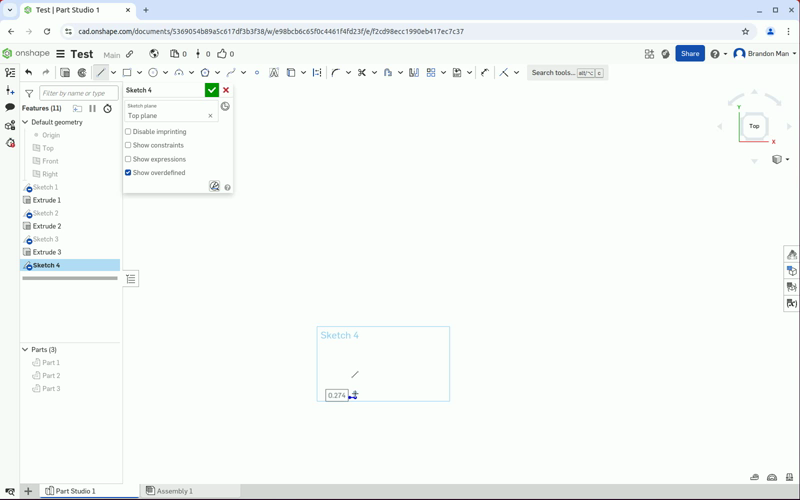
scroll(-6)
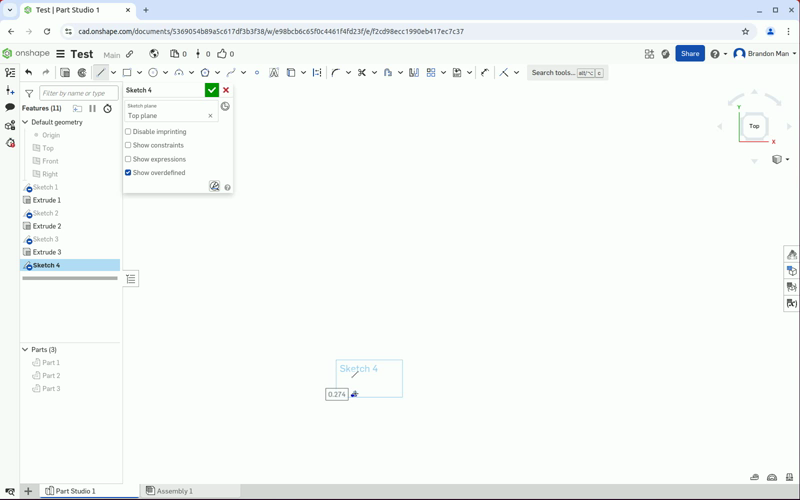
key_up(shift)
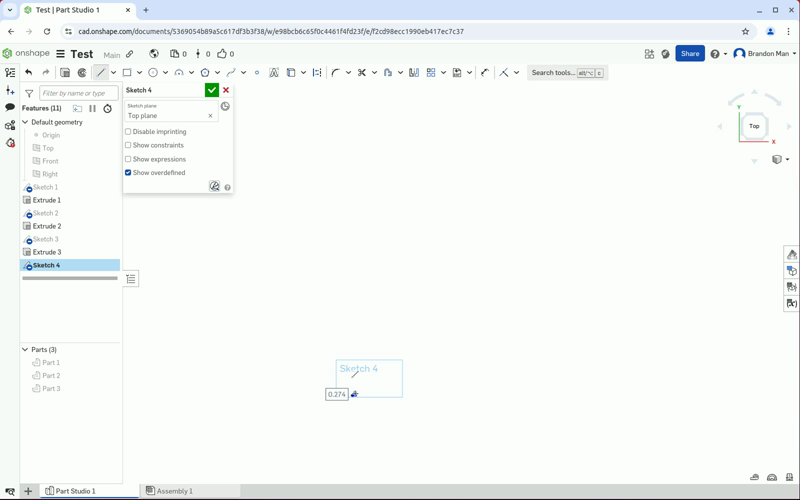
key_down(shift)
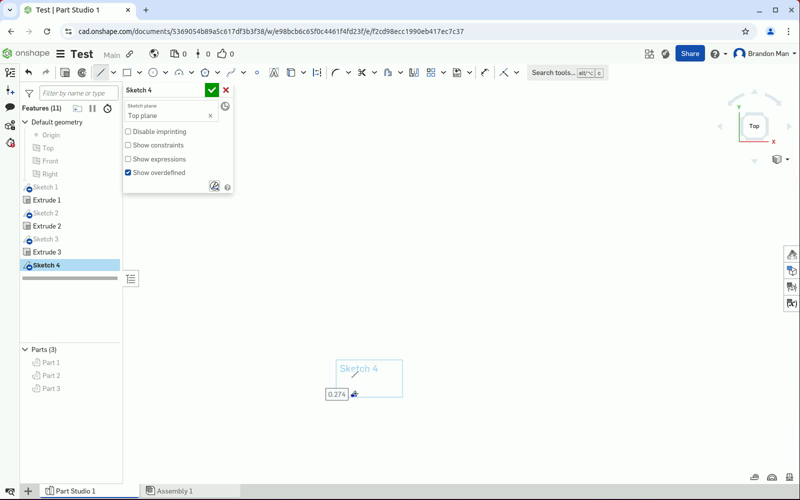
mouse_move(385, 393)
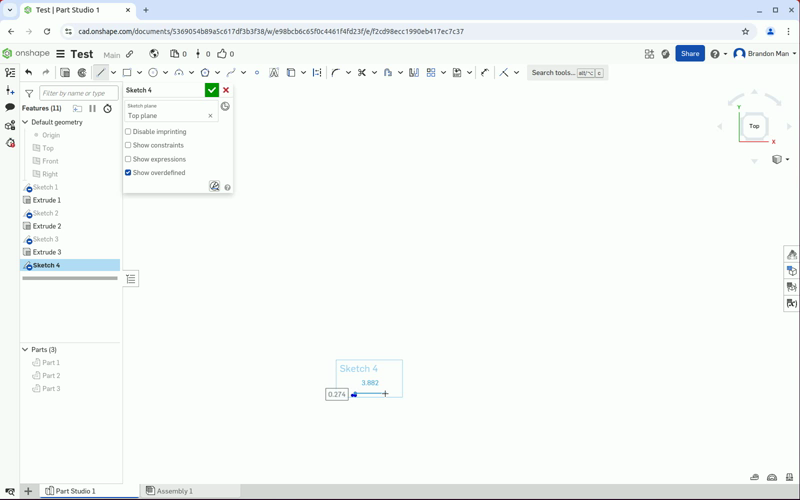
mouse_move(352, 393)
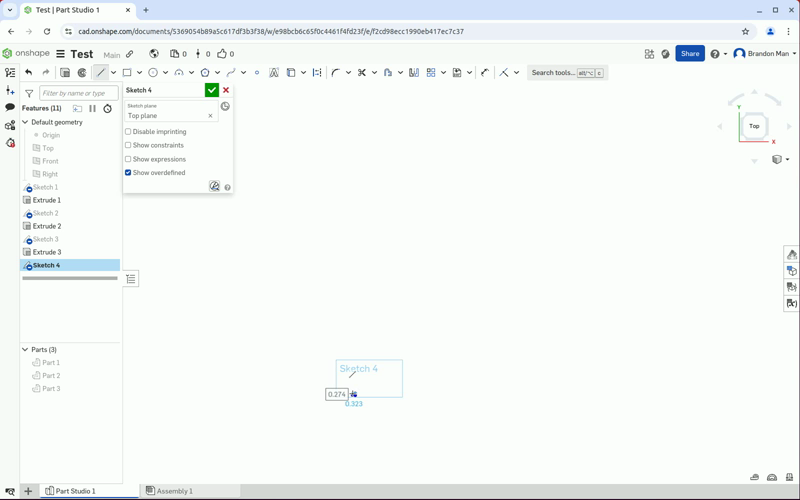
scroll(6)
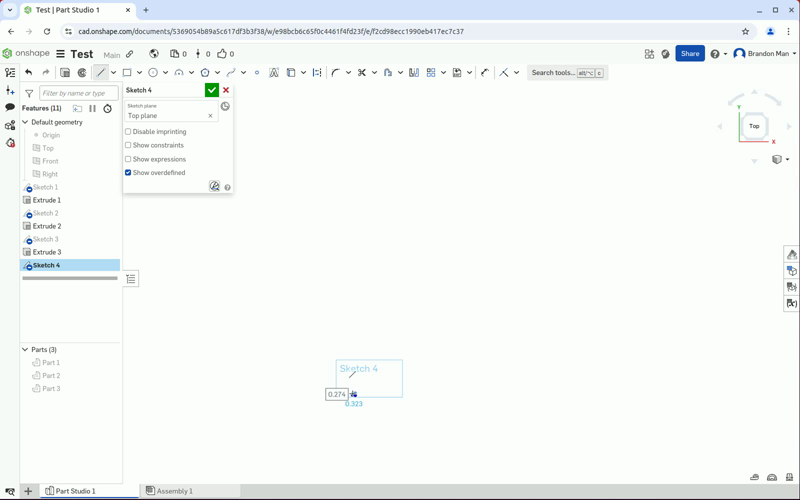
scroll(6)
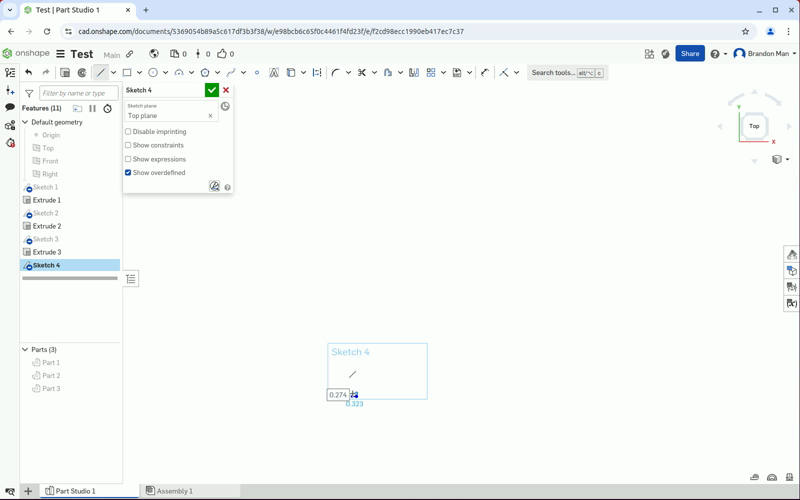
scroll(6)
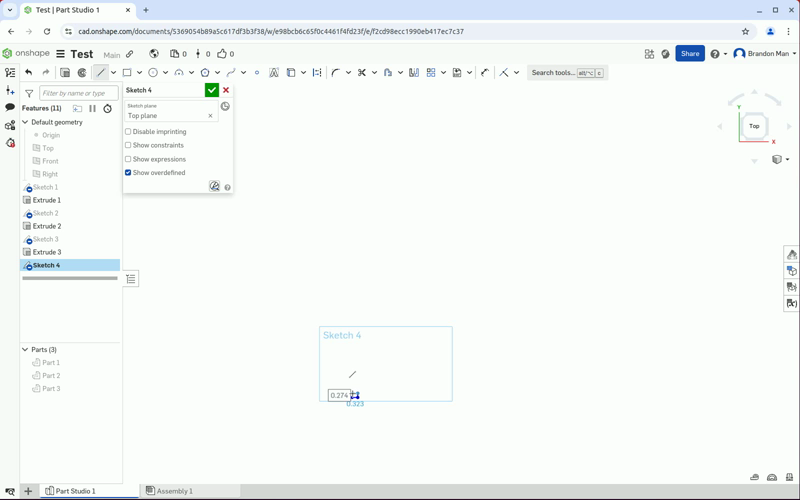
scroll(6)
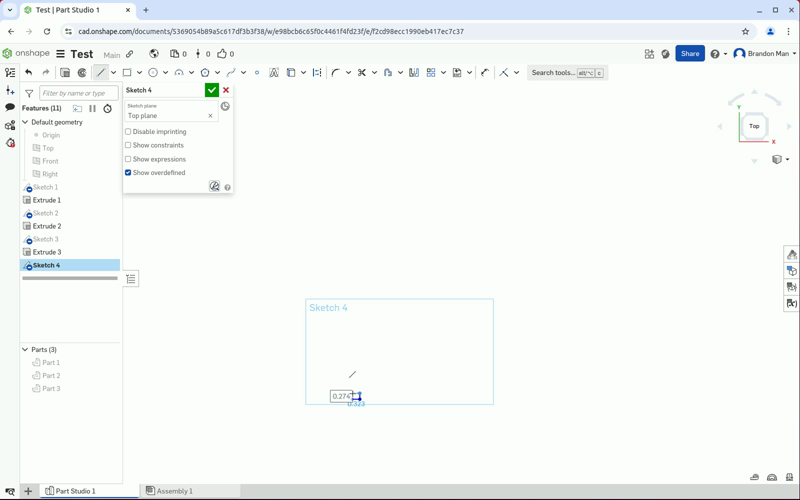
scroll(6)
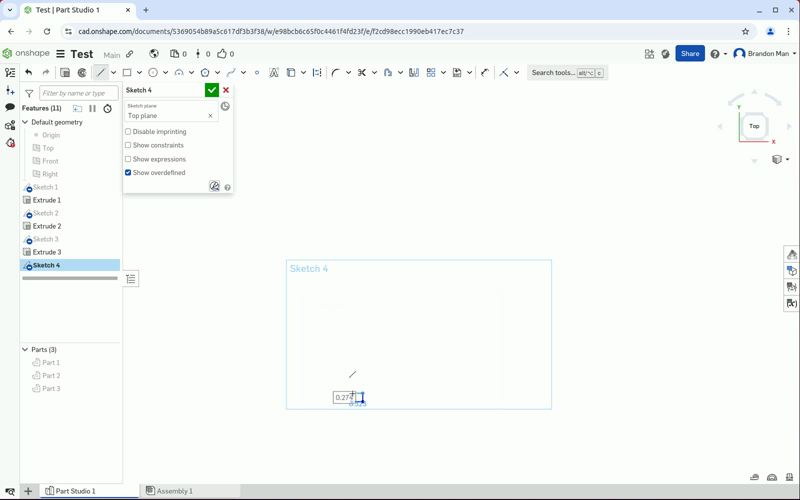
scroll(6)
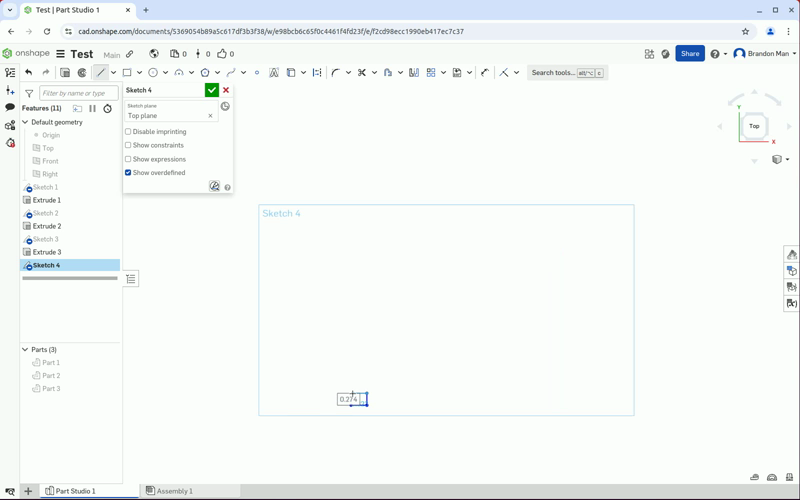
scroll(6)
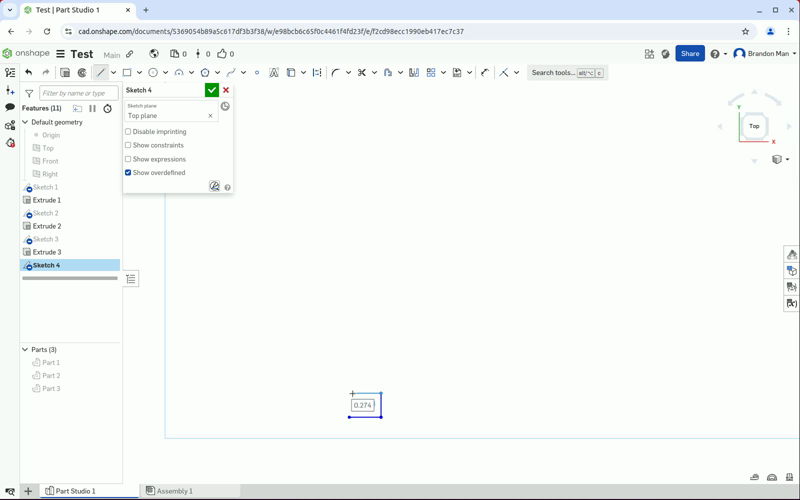
click(352, 393)
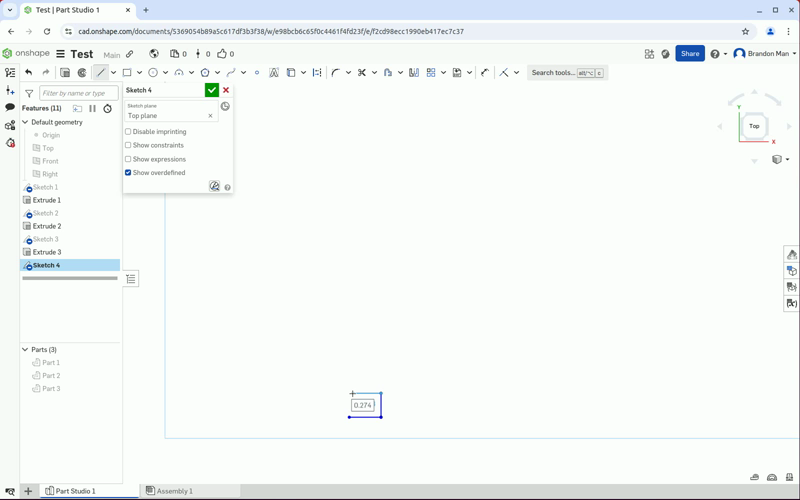
scroll(-6)
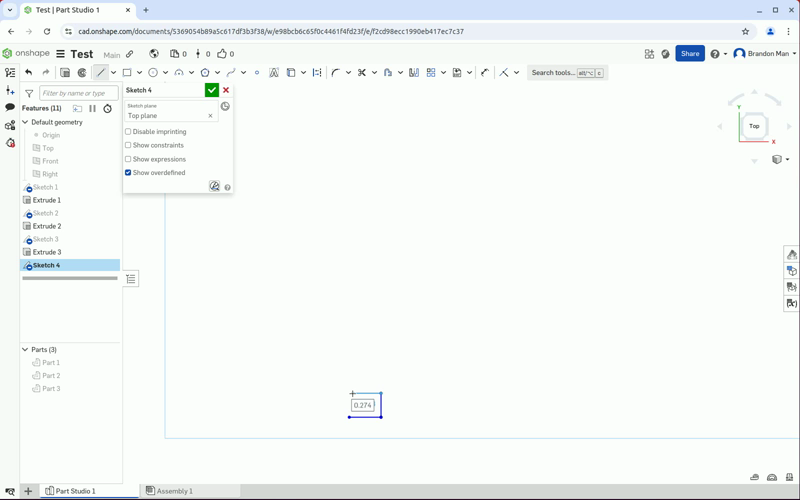
scroll(-6)
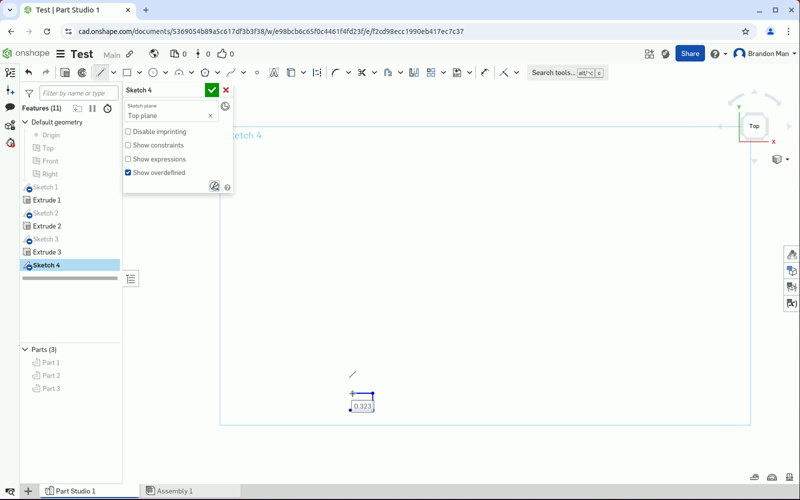
scroll(-6)
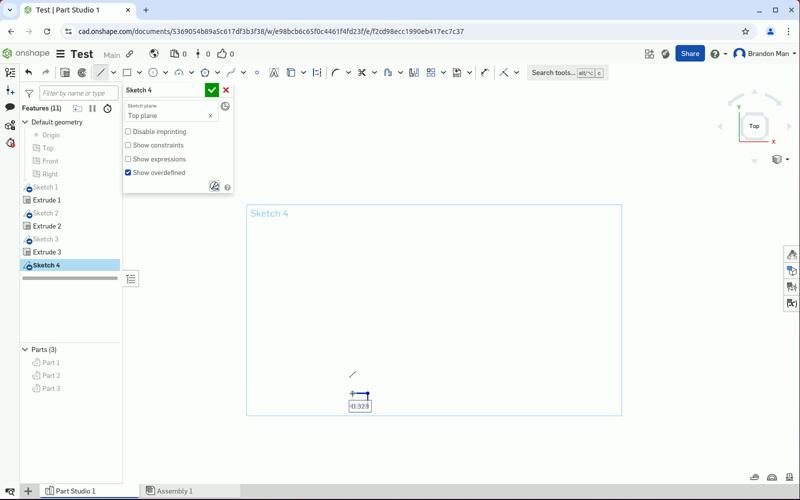
scroll(-6)
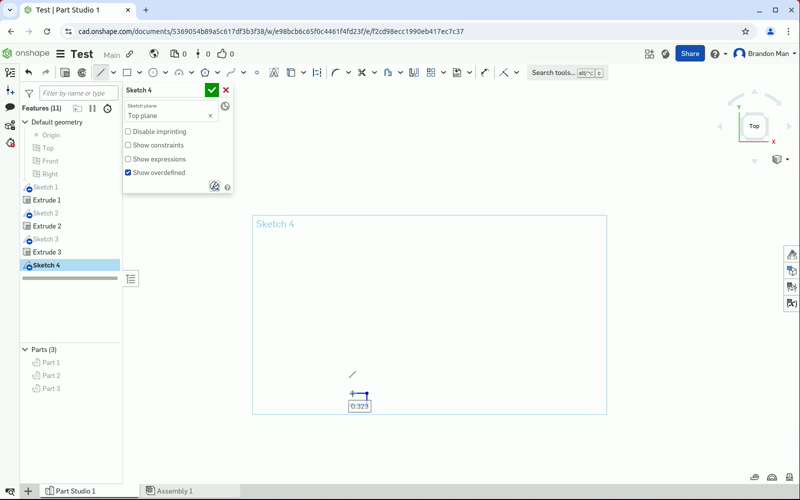
scroll(-6)
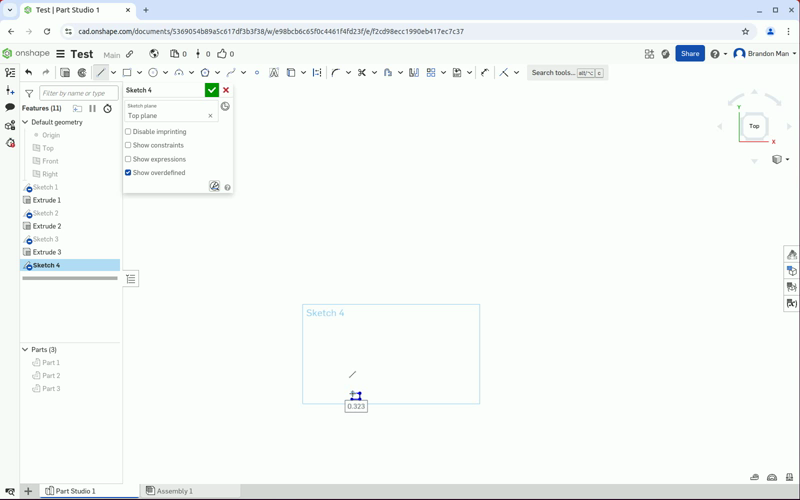
scroll(-6)
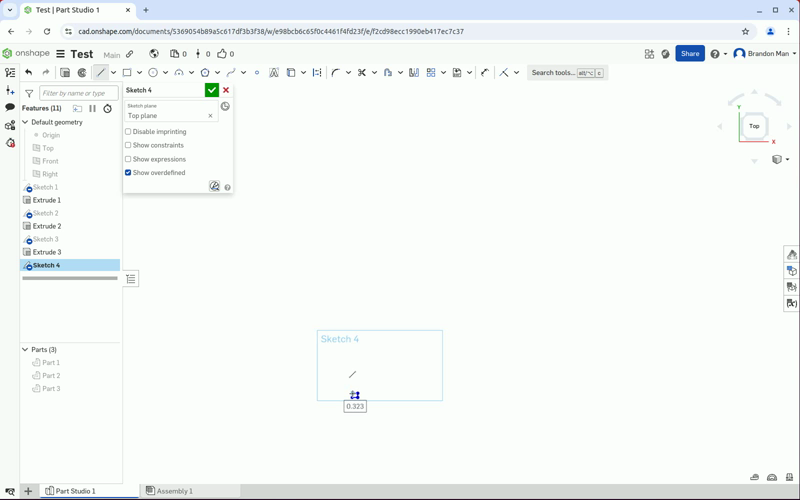
scroll(-6)
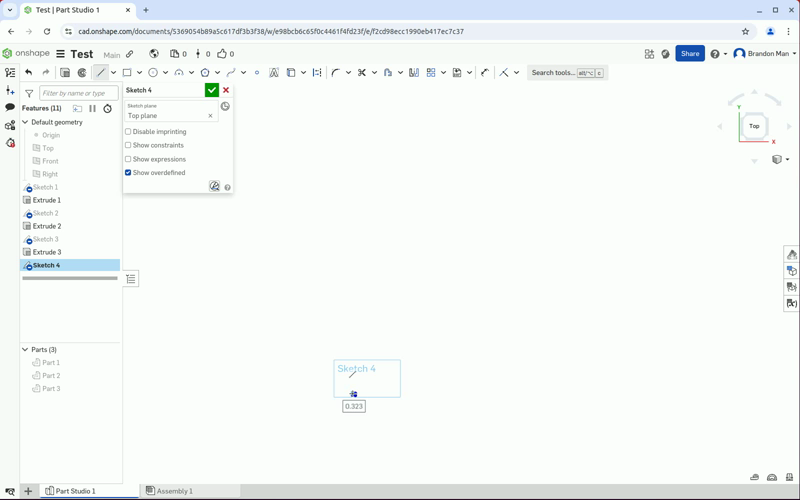
key_up(shift)
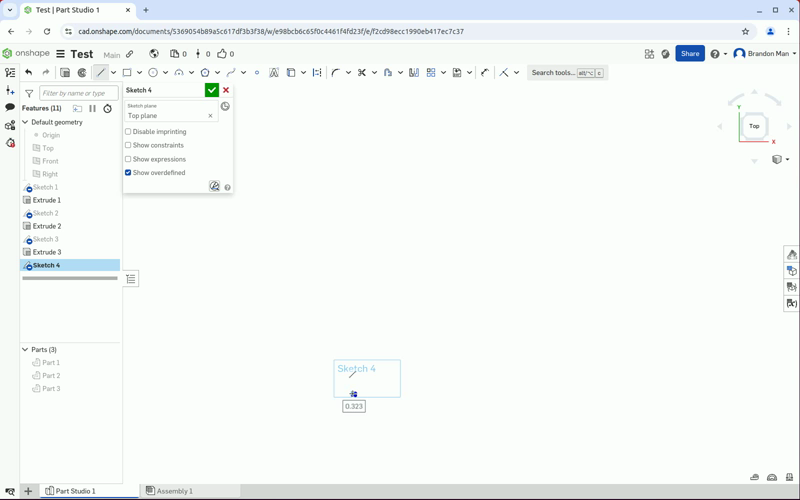
mouse_move(382, 393)
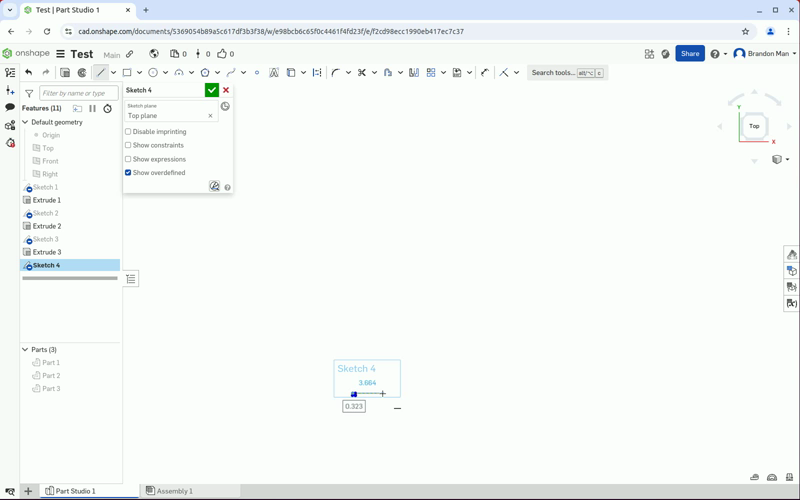
key_down(shift)
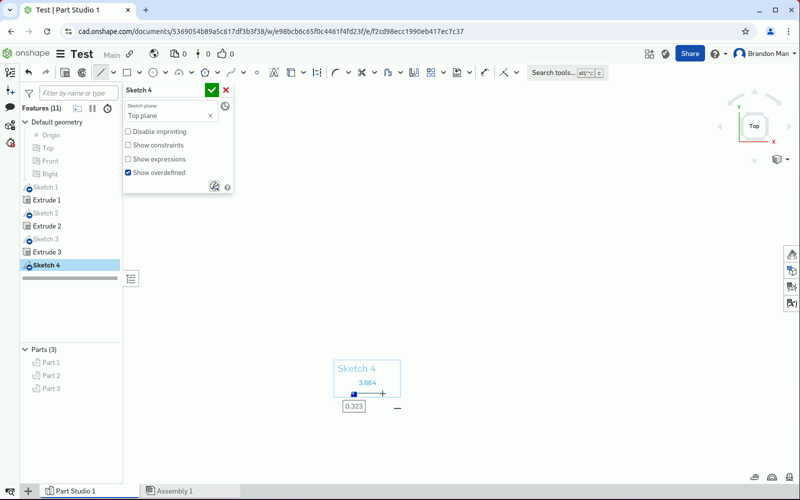
mouse_move(352, 395)
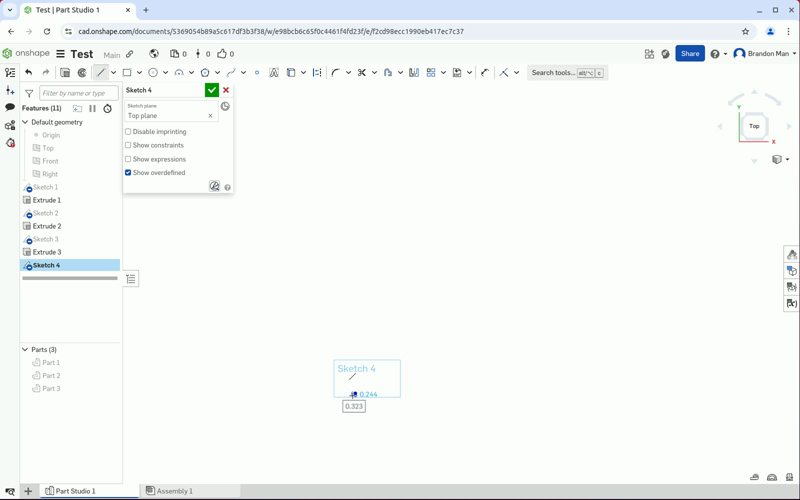
scroll(6)
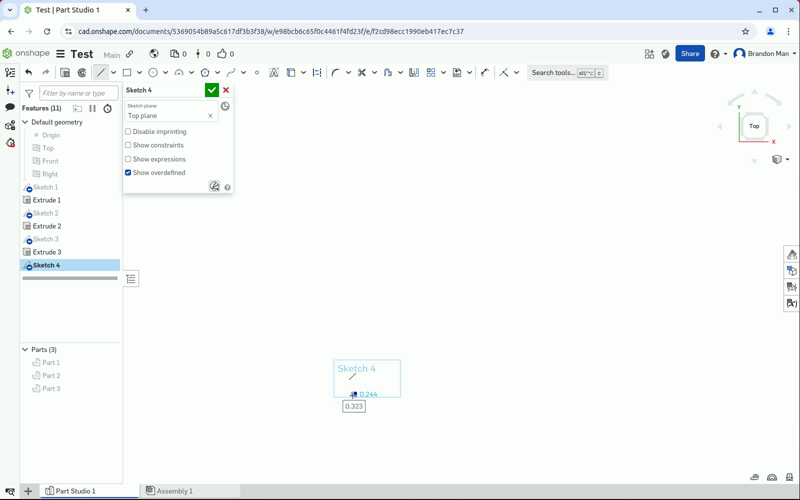
scroll(6)
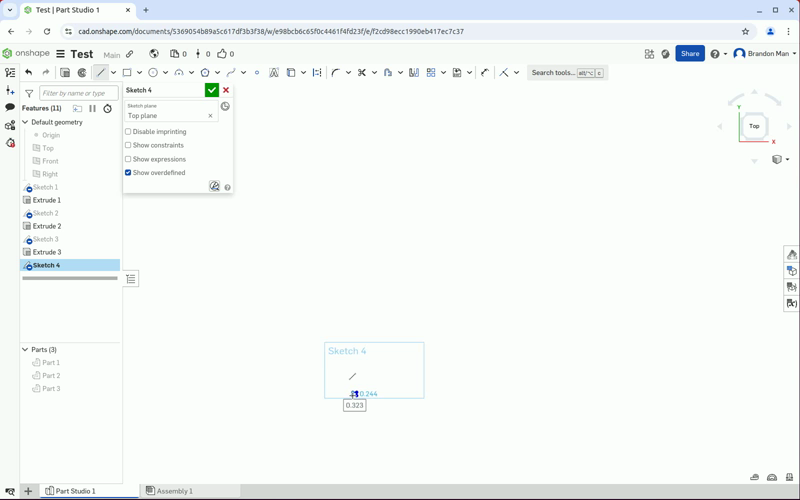
scroll(6)
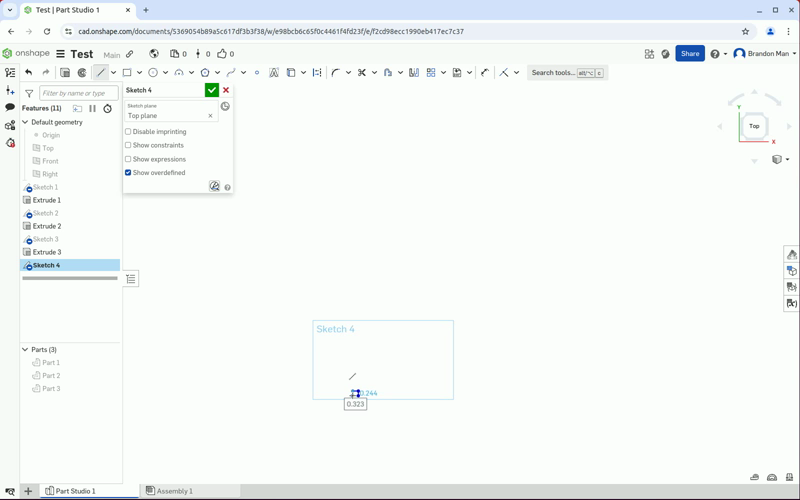
scroll(6)
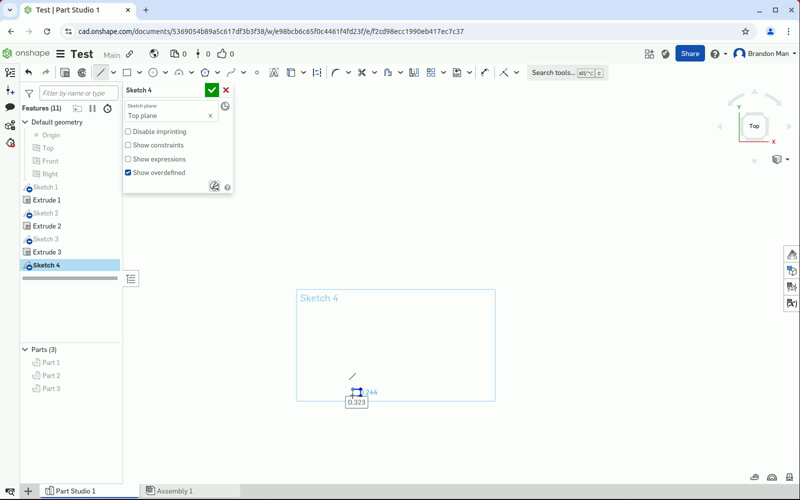
scroll(6)
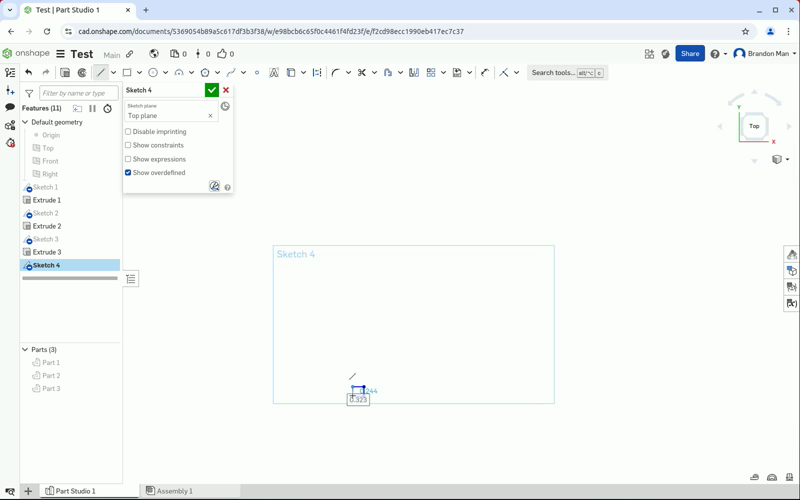
scroll(6)
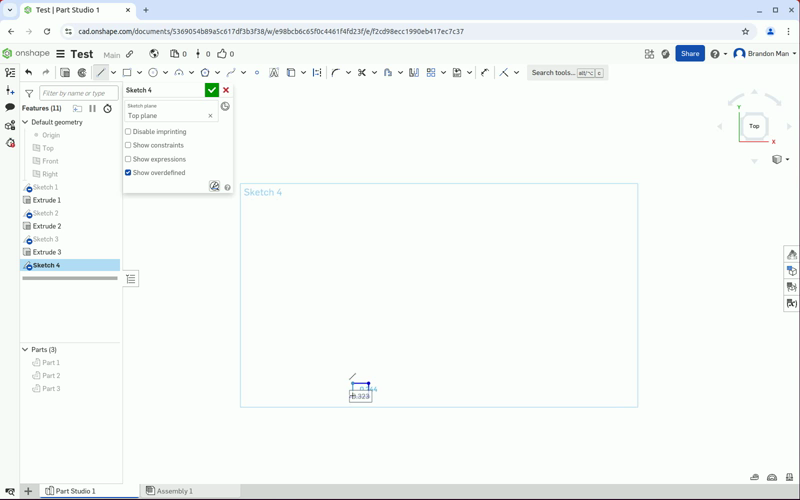
scroll(6)
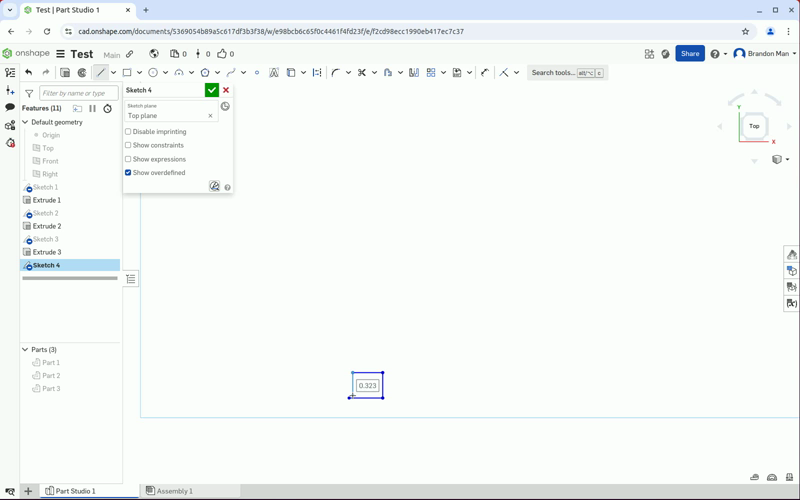
key_up(shift)
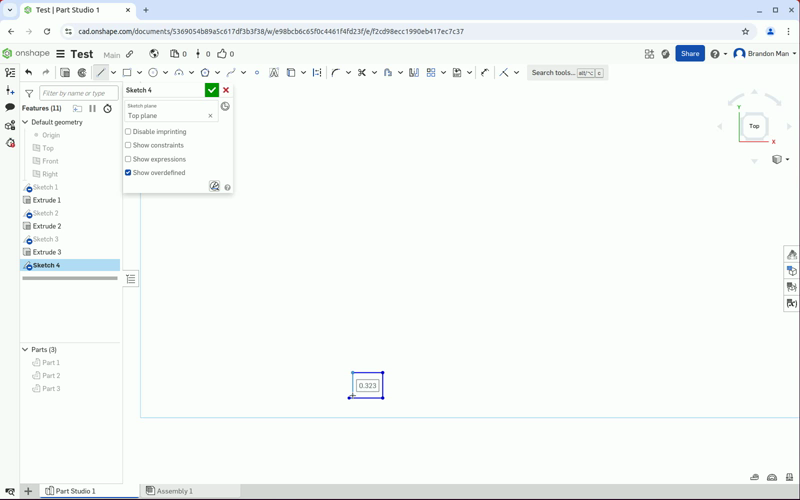
click(352, 395)
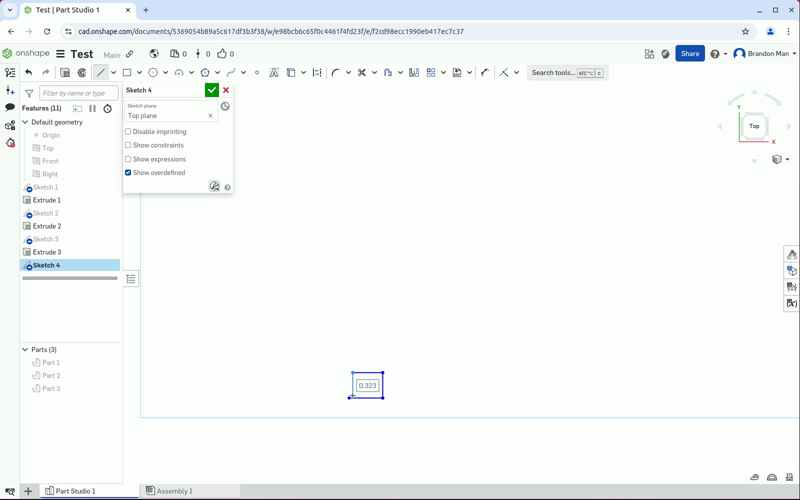
scroll(-6)
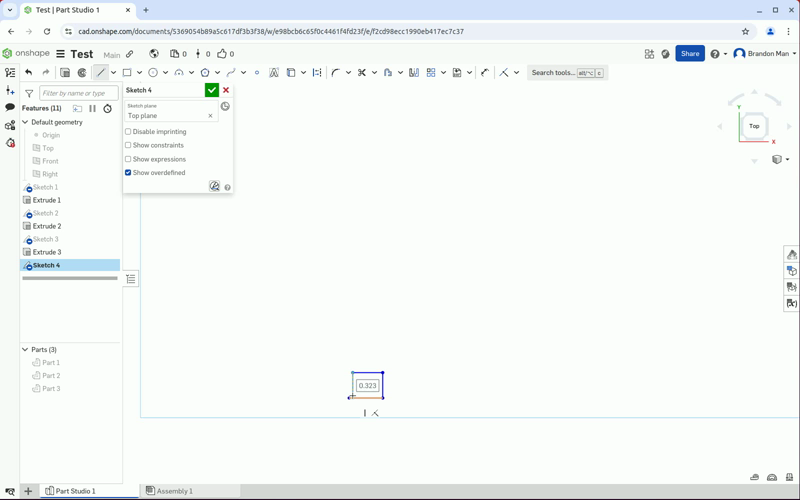
scroll(-6)
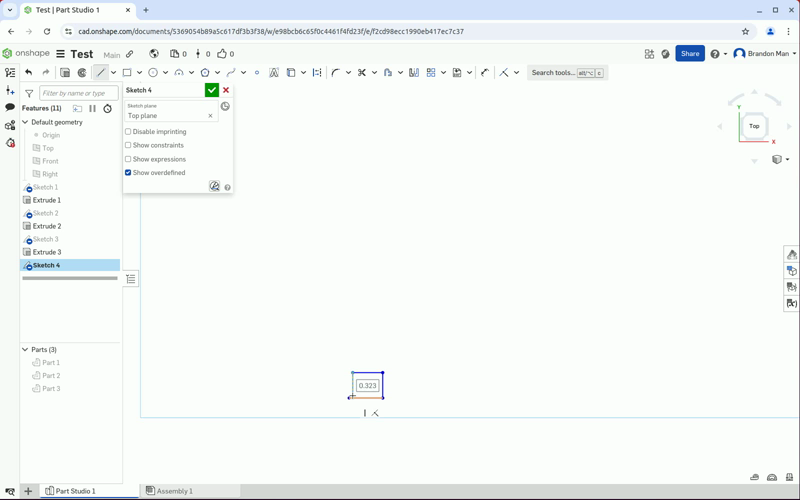
scroll(-6)
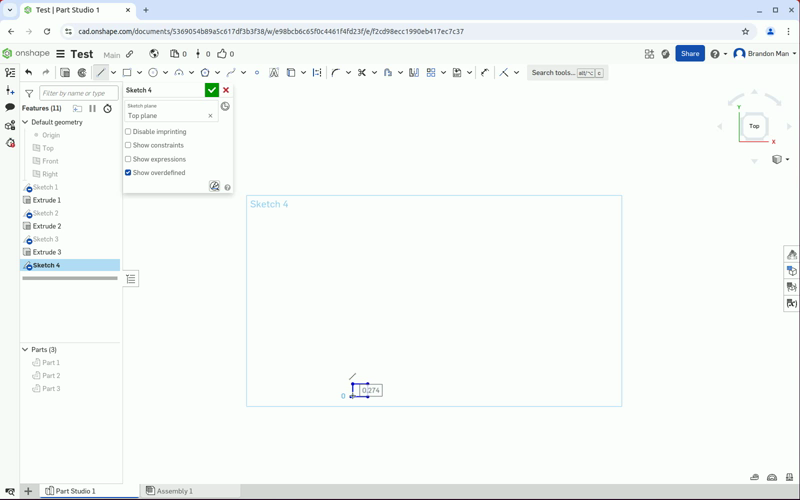
scroll(-6)
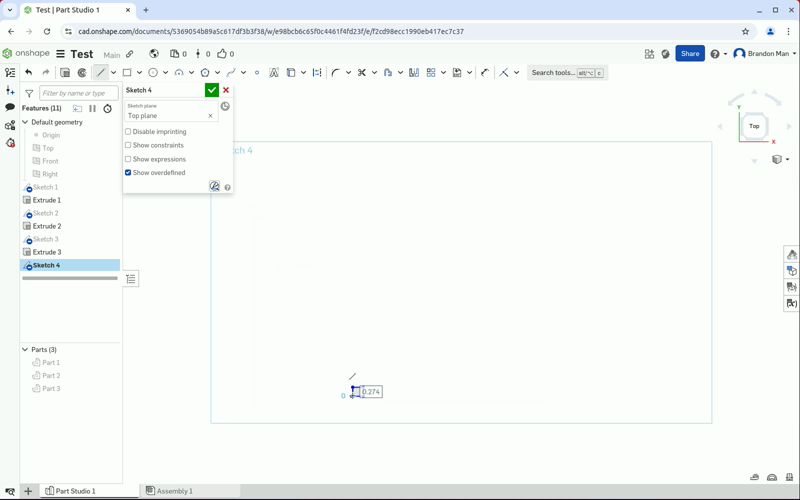
scroll(-6)
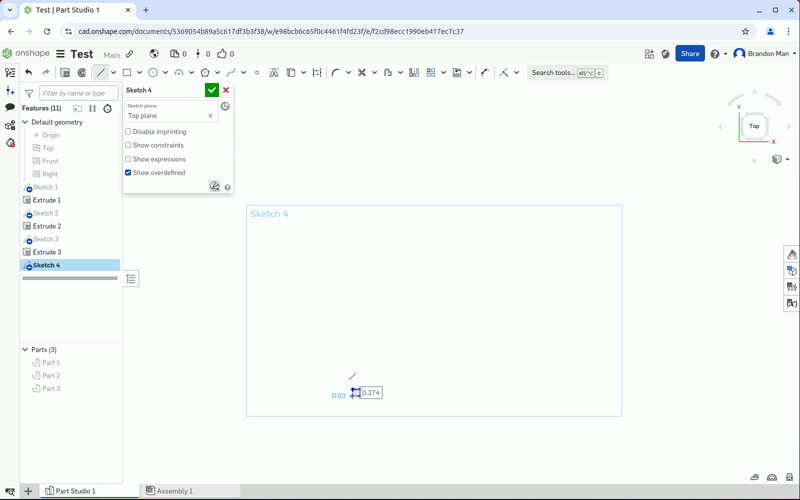
scroll(-6)
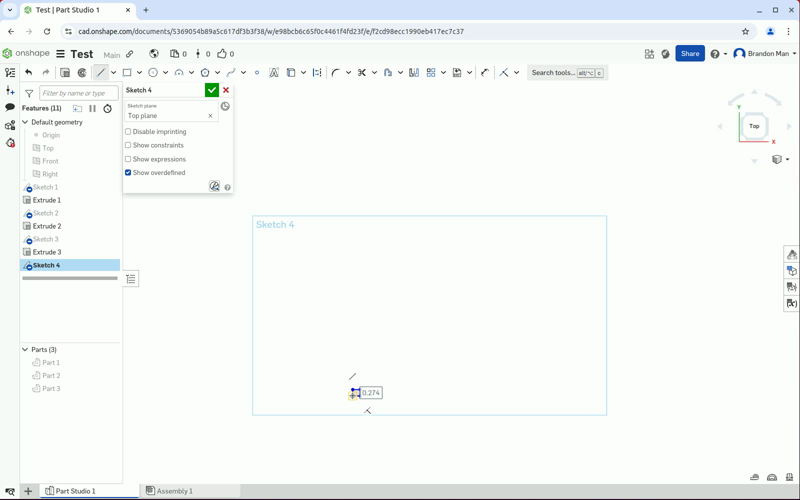
scroll(-6)
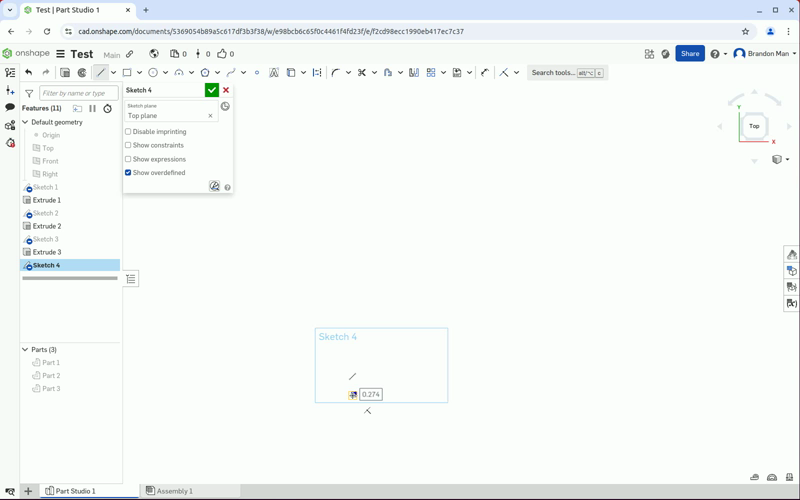
key(esc)
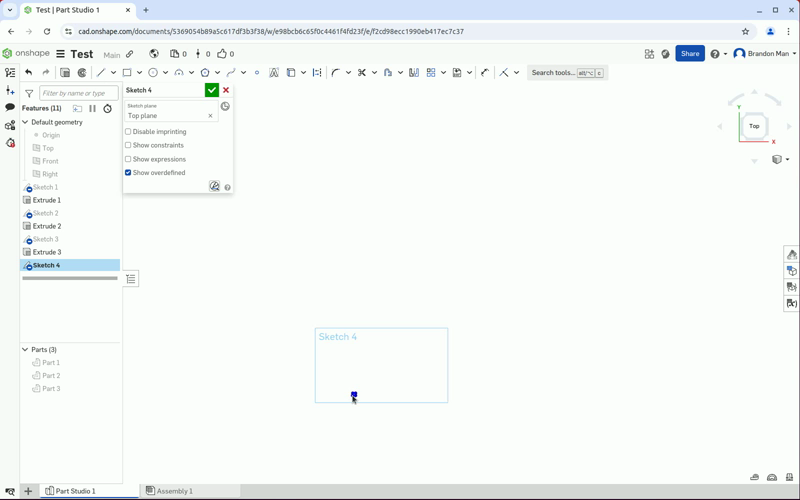
mouse_move(353, 393)
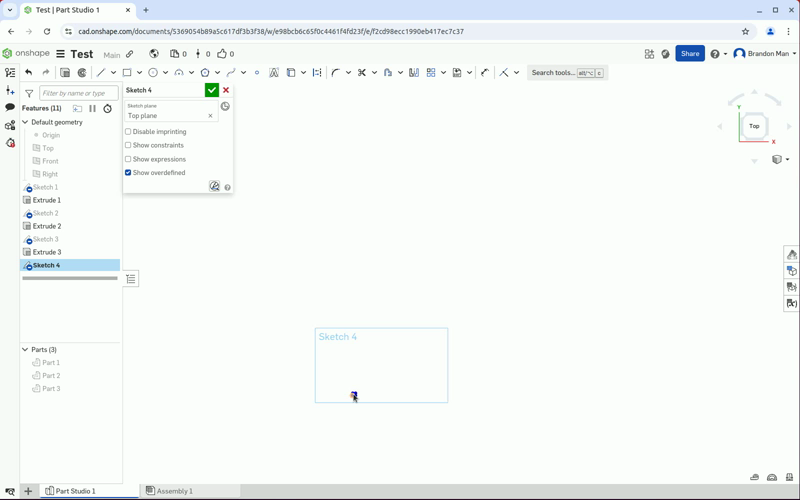
scroll(6)
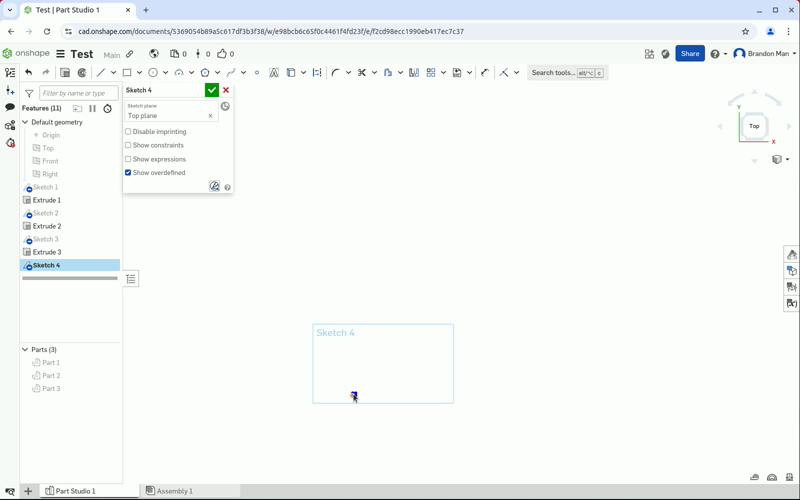
scroll(6)
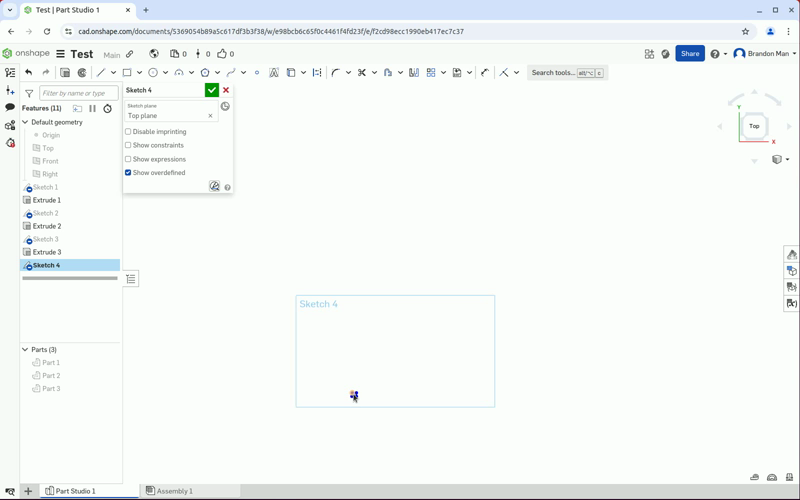
scroll(6)
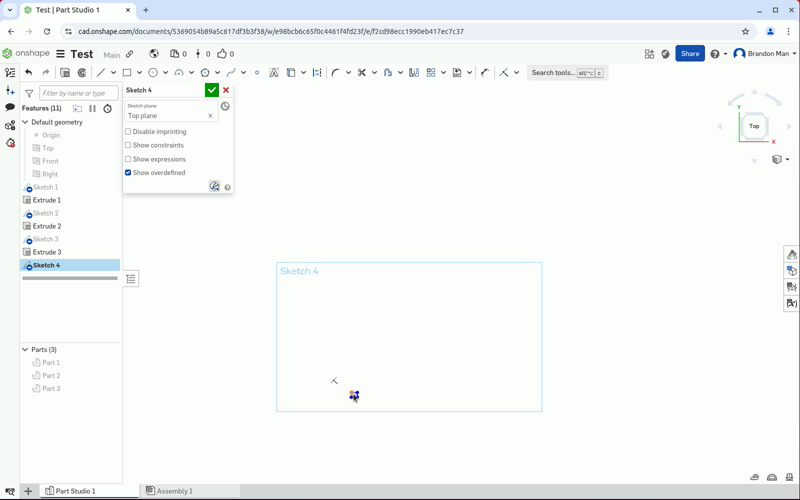
scroll(6)
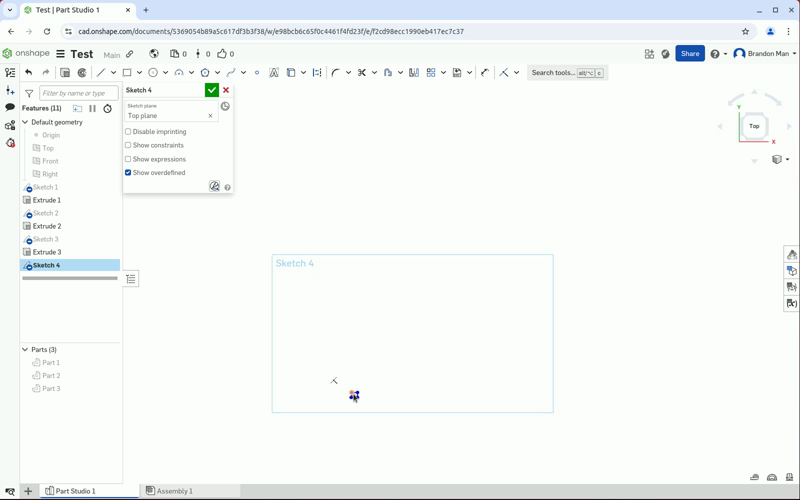
scroll(6)
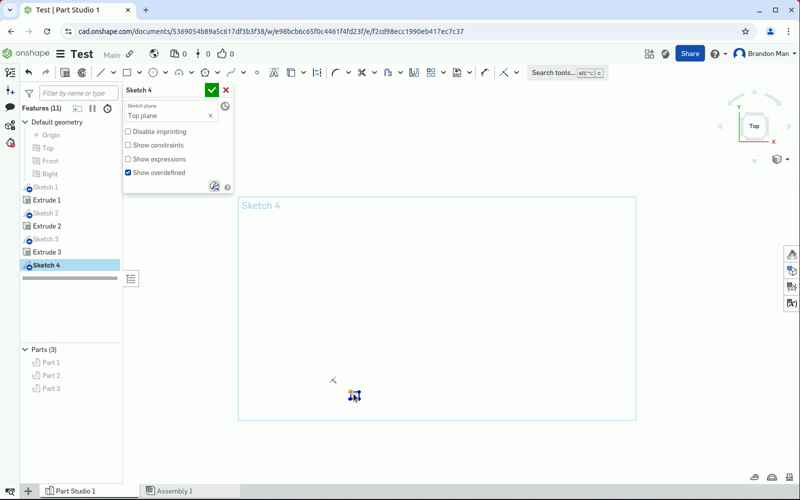
scroll(6)
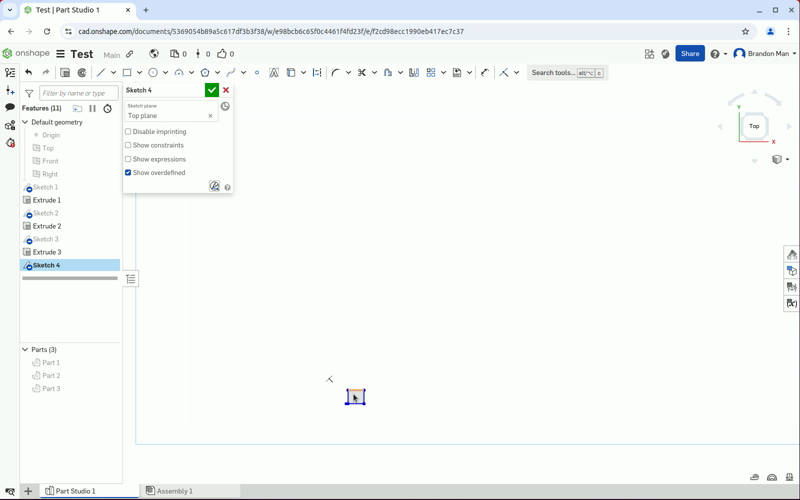
scroll(6)
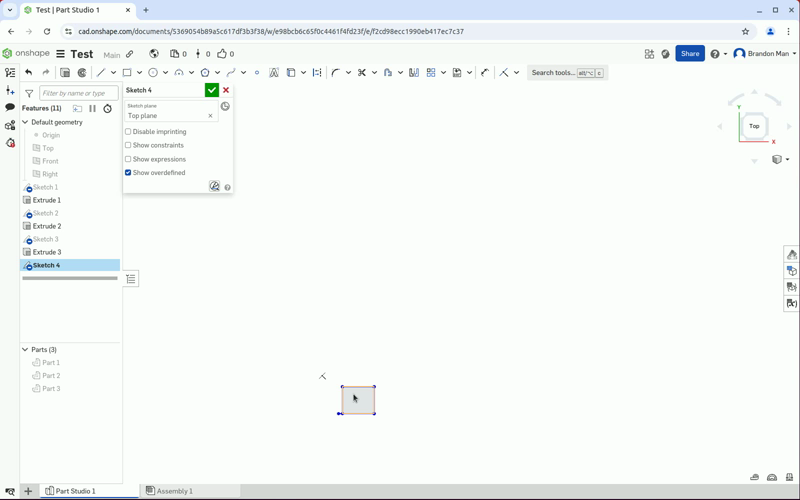
click(353, 393)
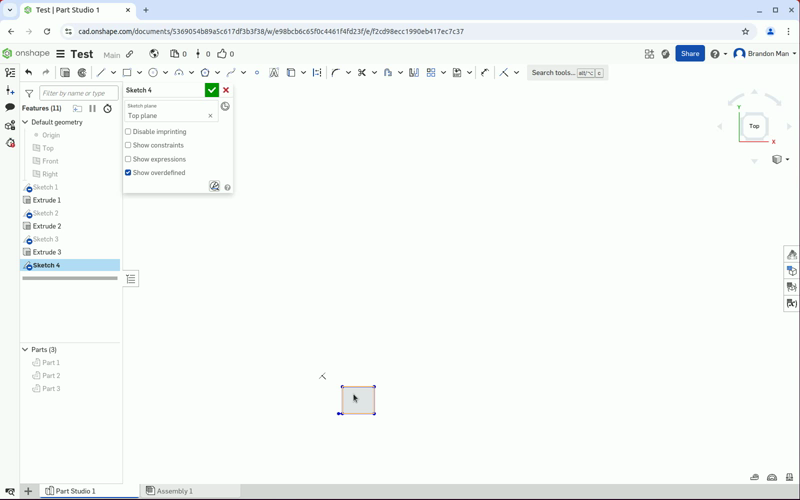
scroll(-6)
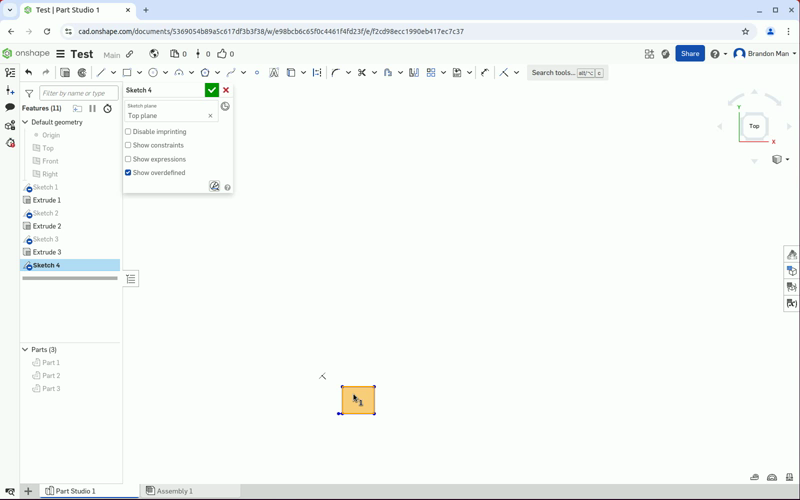
scroll(-6)
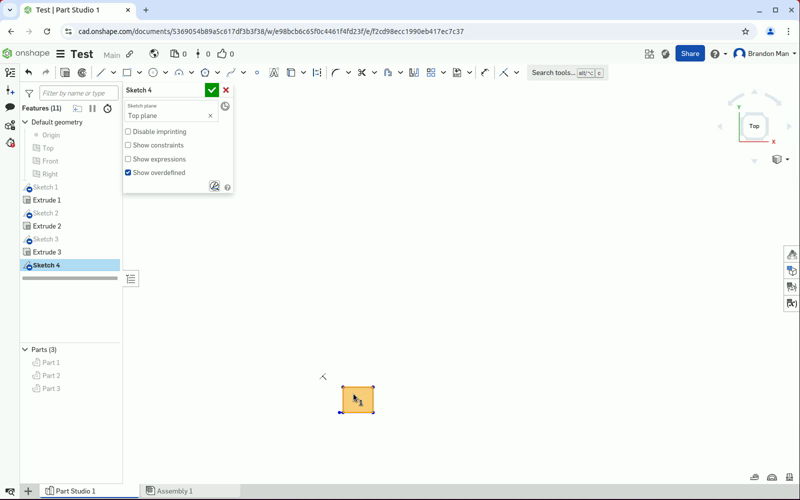
scroll(-6)
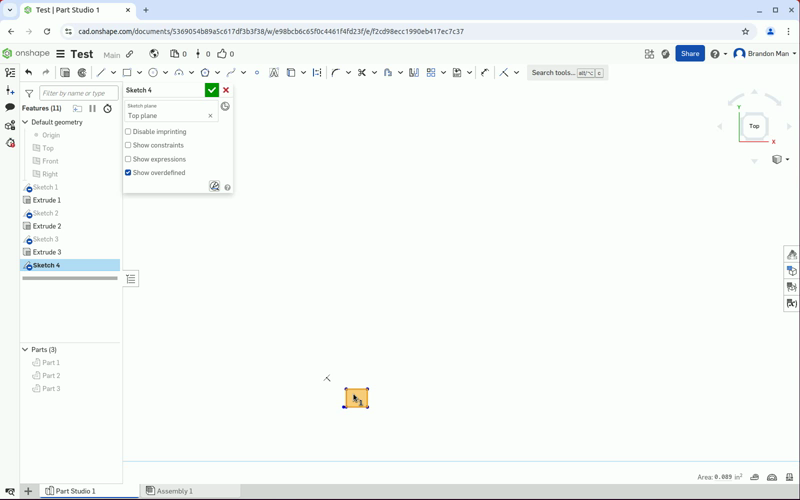
scroll(-6)
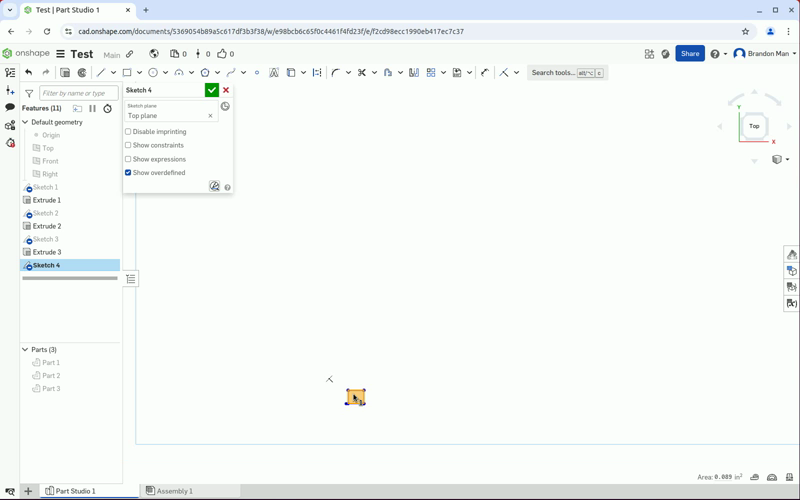
scroll(-6)
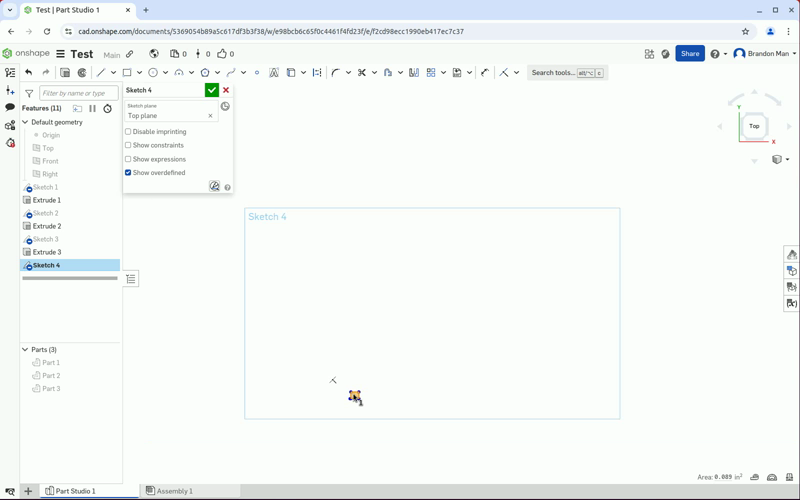
scroll(-6)
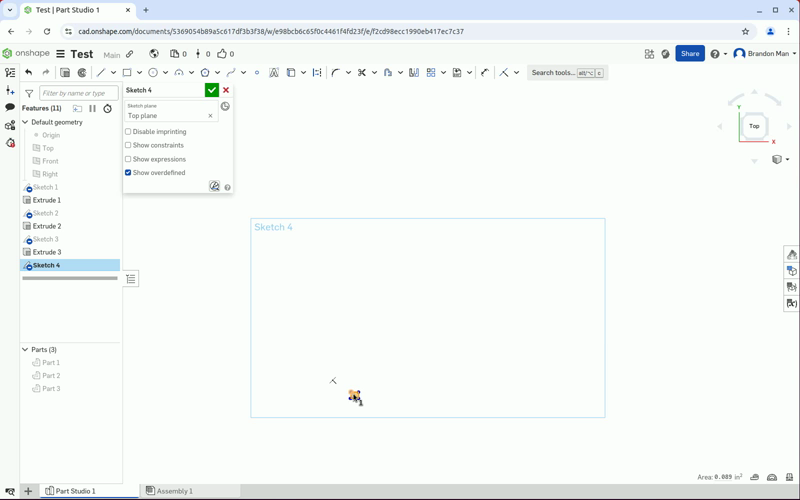
scroll(-6)
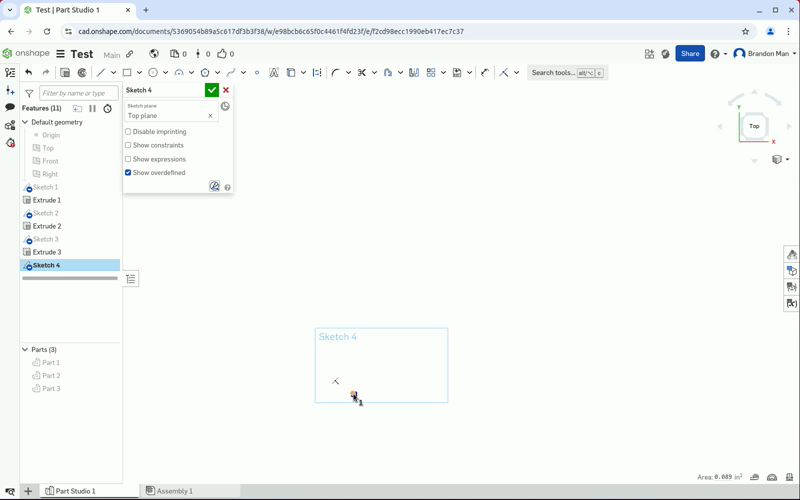
mouse_move(73, 352)
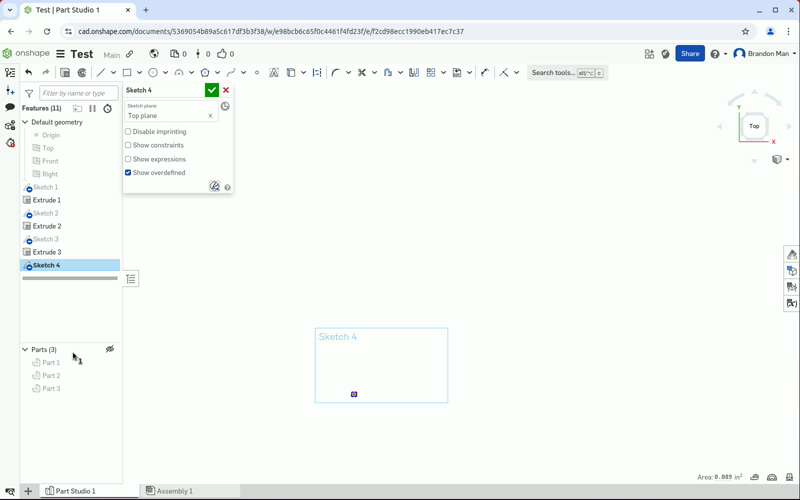
key(shift+y)
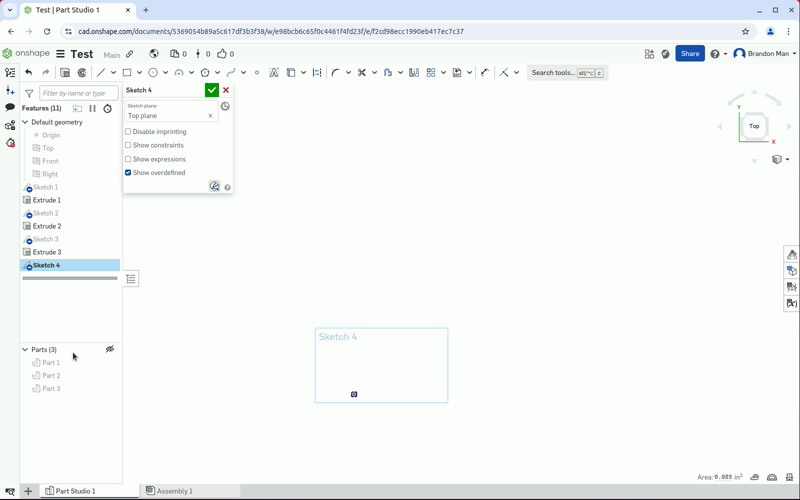
key(shift+e)
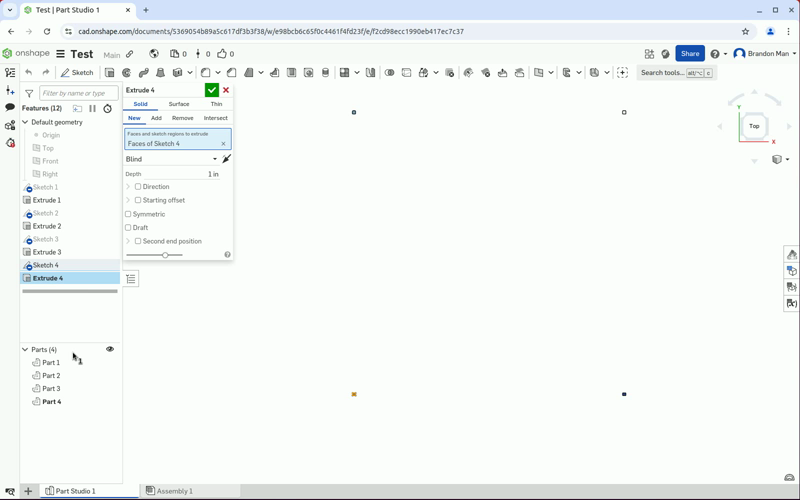
mouse_move(143, 106)
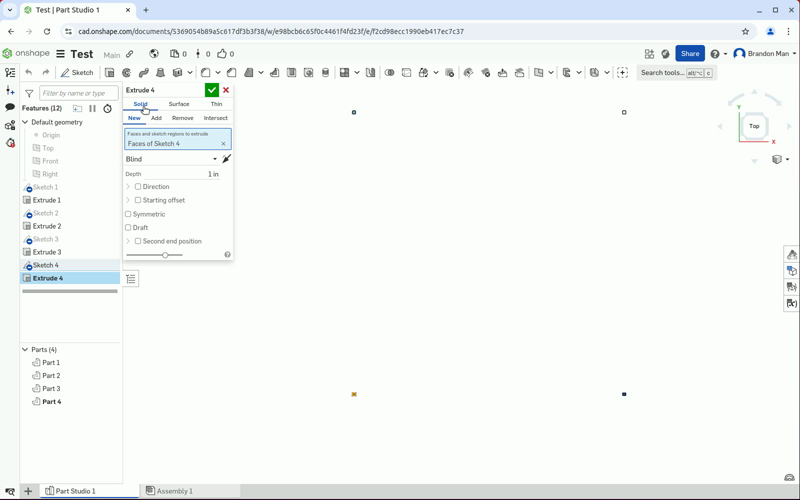
click(143, 106)
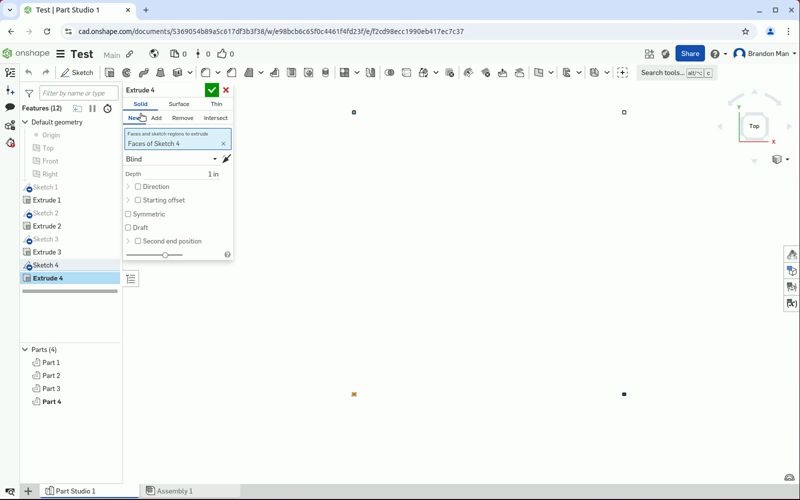
mouse_move(137, 120)
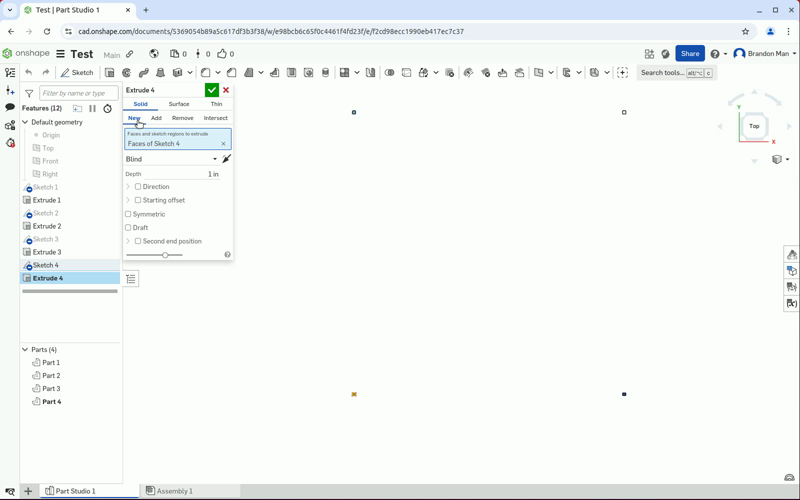
click(137, 120)
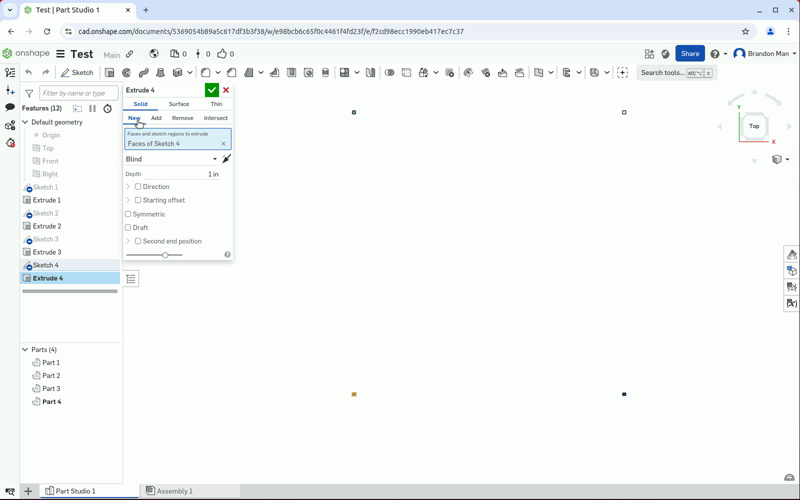
key(tab, 4)
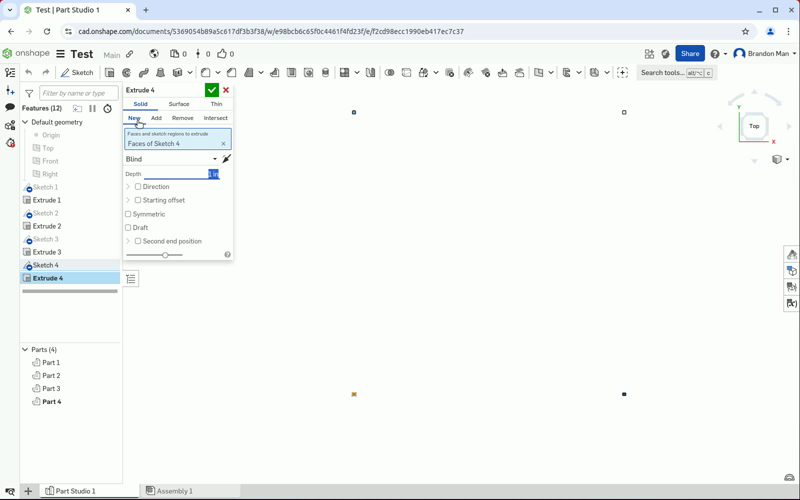
text(13.48)
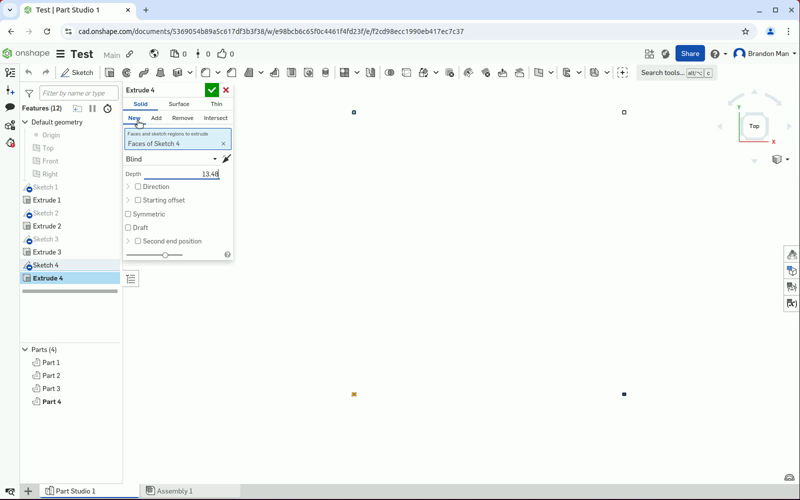
key(enter)
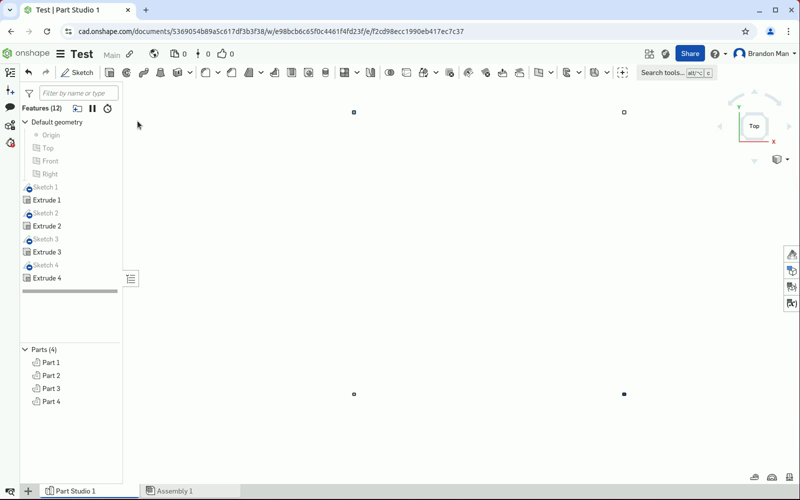
key(shift+h)
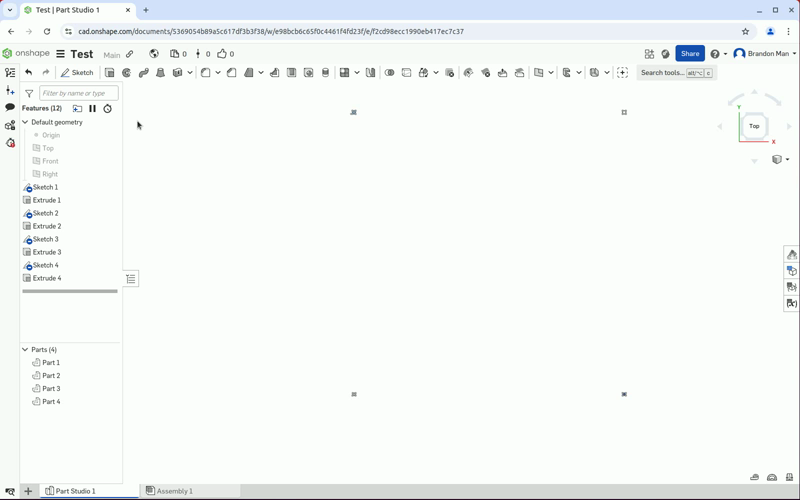
key(shift+h)
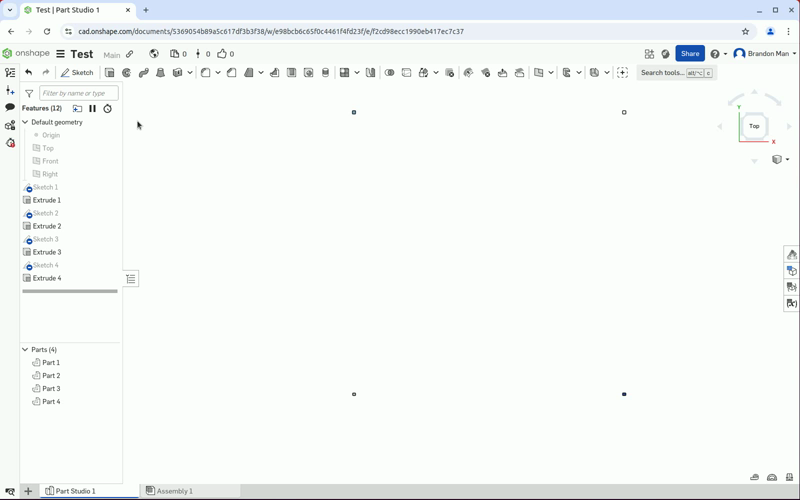
mouse_move(73, 189)
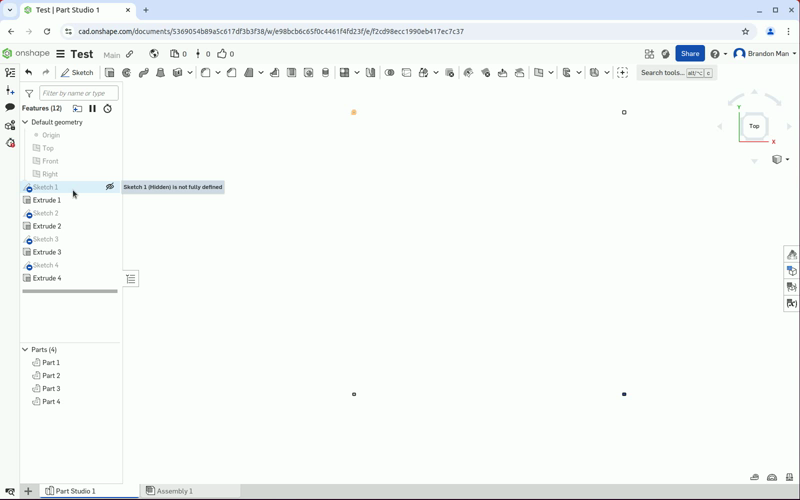
click(73, 189)
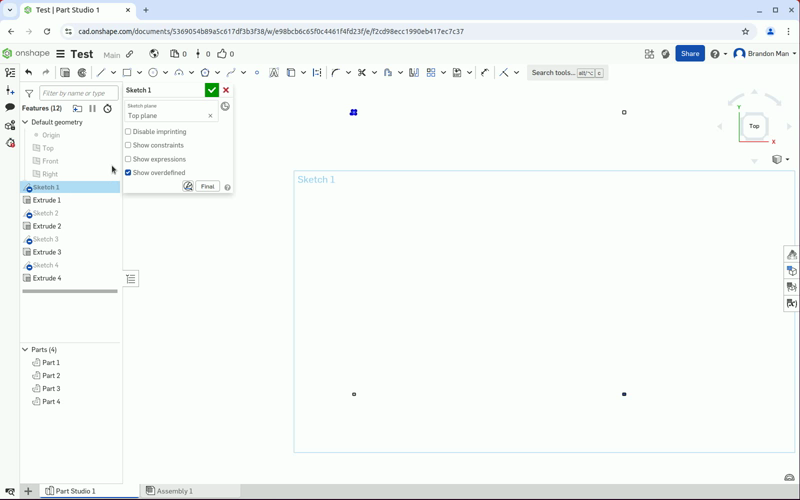
mouse_move(229, 92)
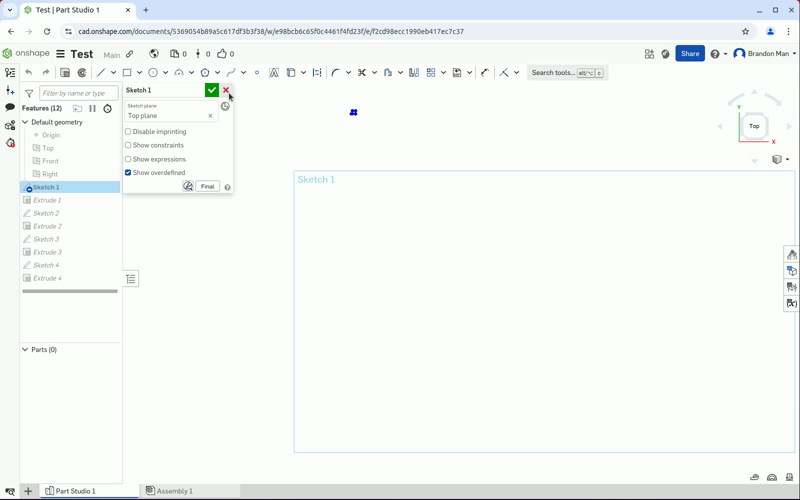
click(229, 92)
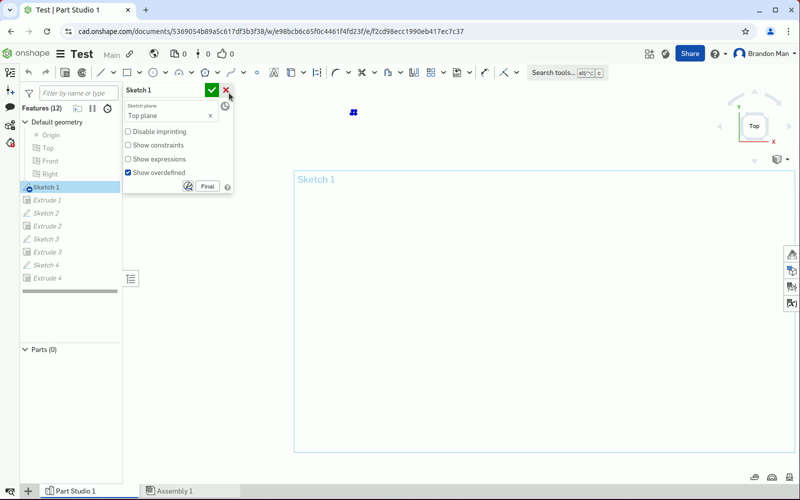
key(shift+s)
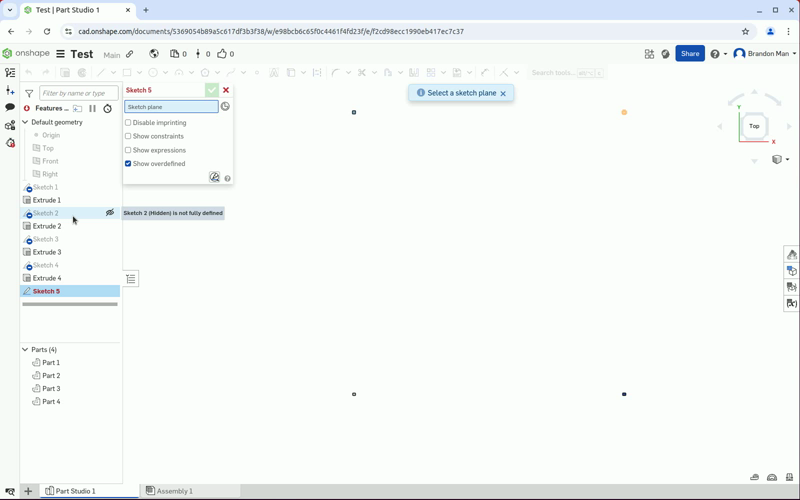
scroll(3)
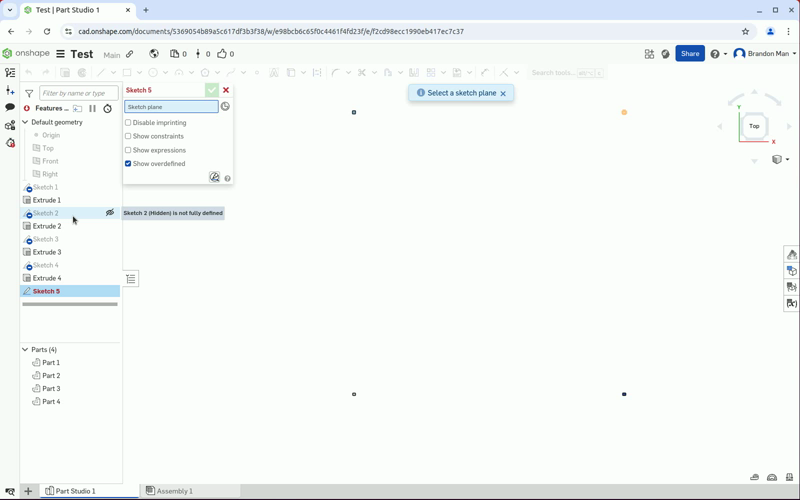
mouse_move(73, 150)
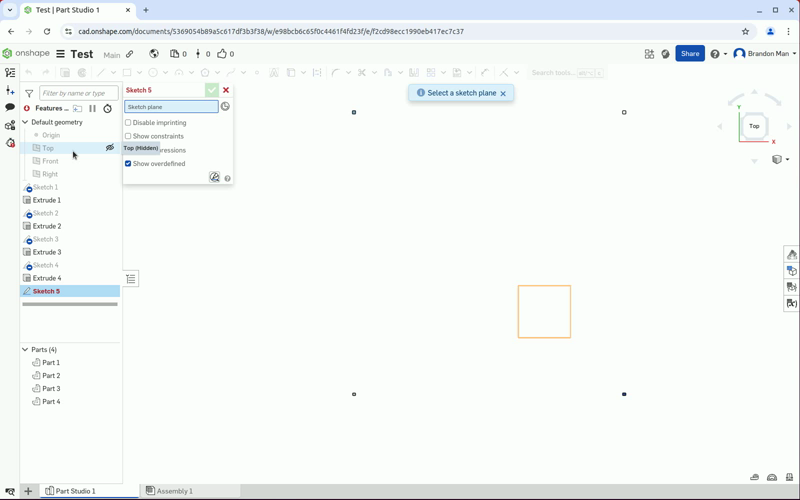
click(73, 150)
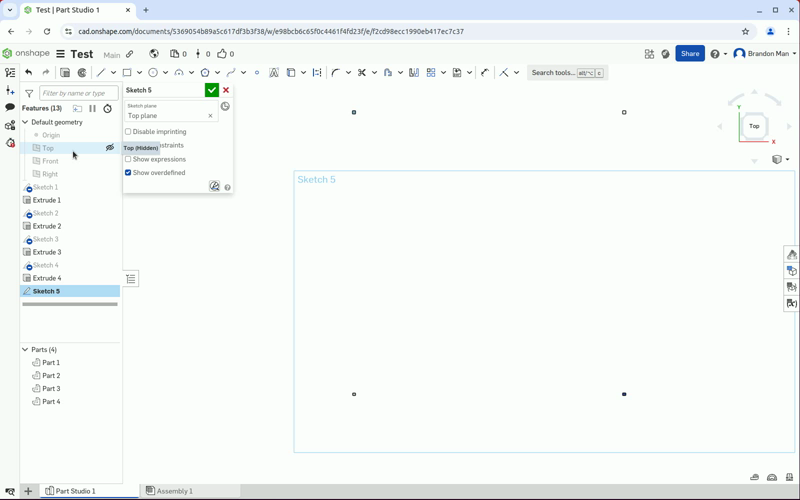
mouse_move(73, 352)
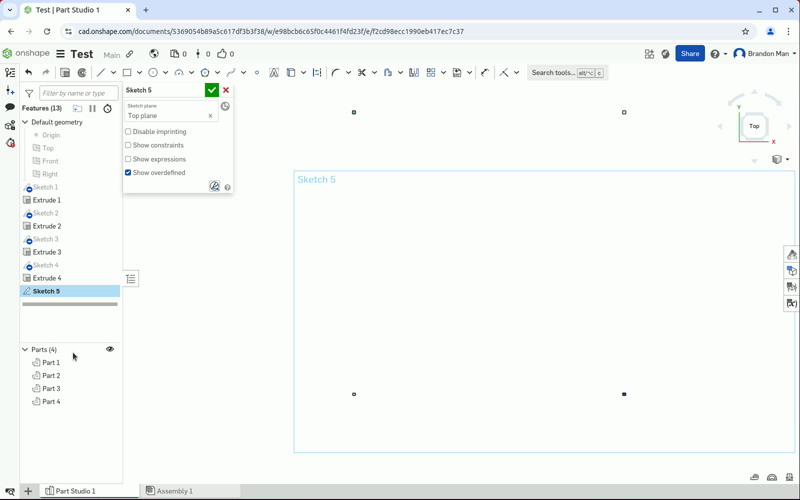
key(y)
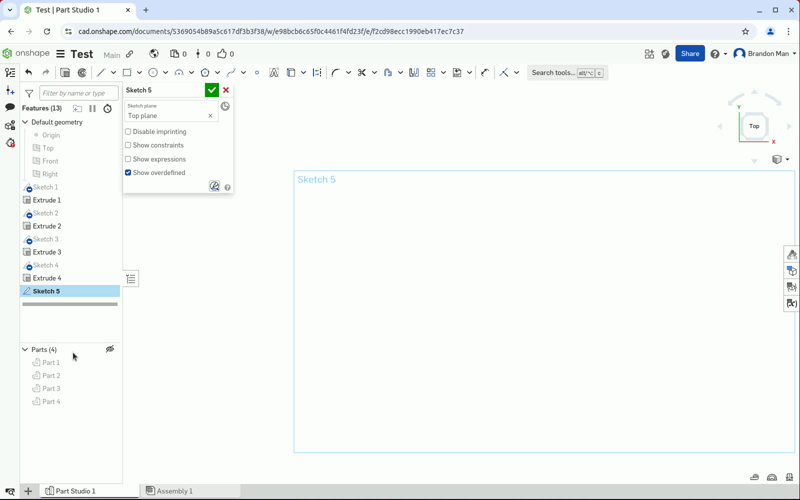
key(l)
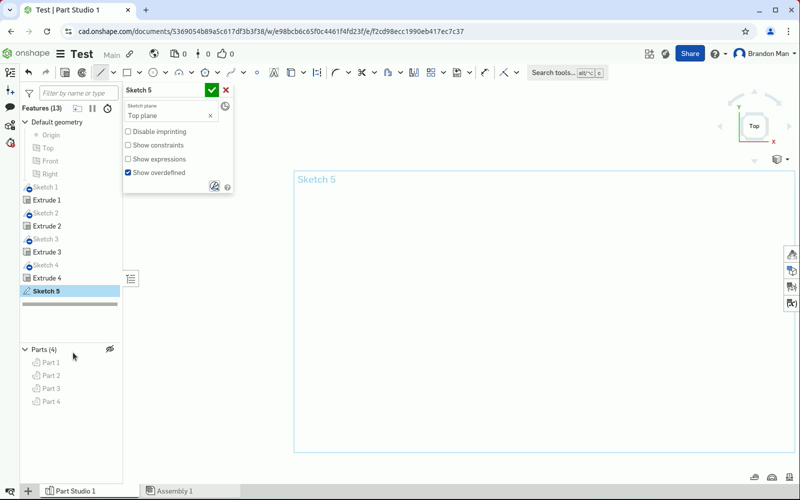
key_down(shift)
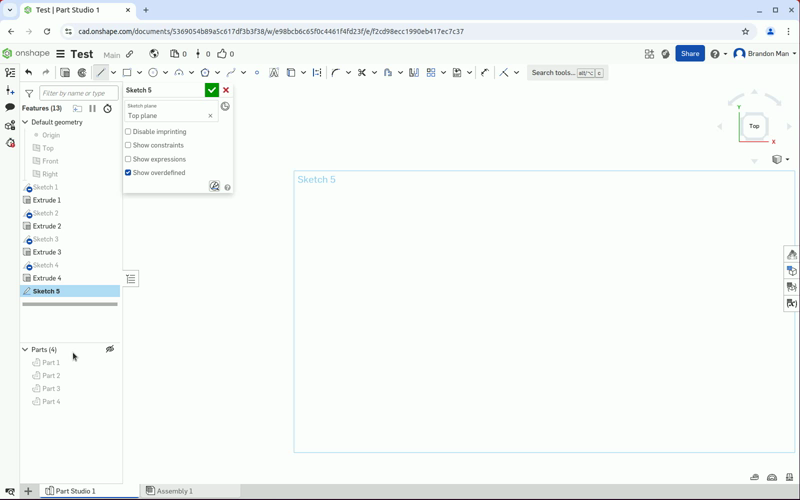
mouse_move(353, 171)
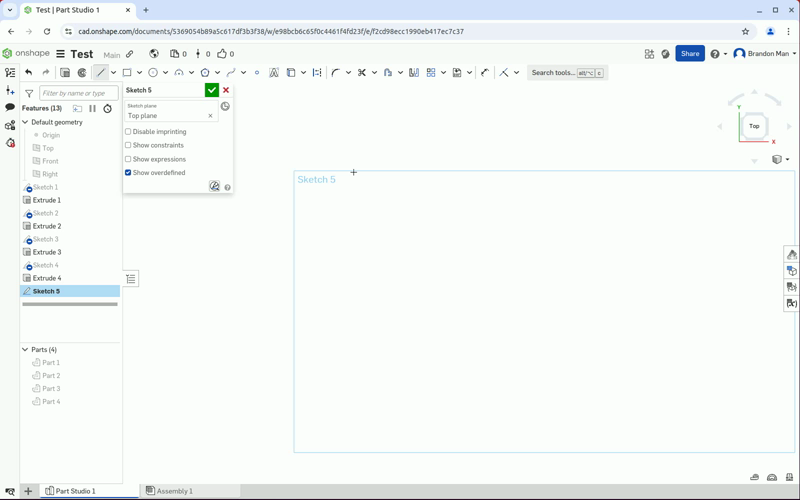
click(353, 171)
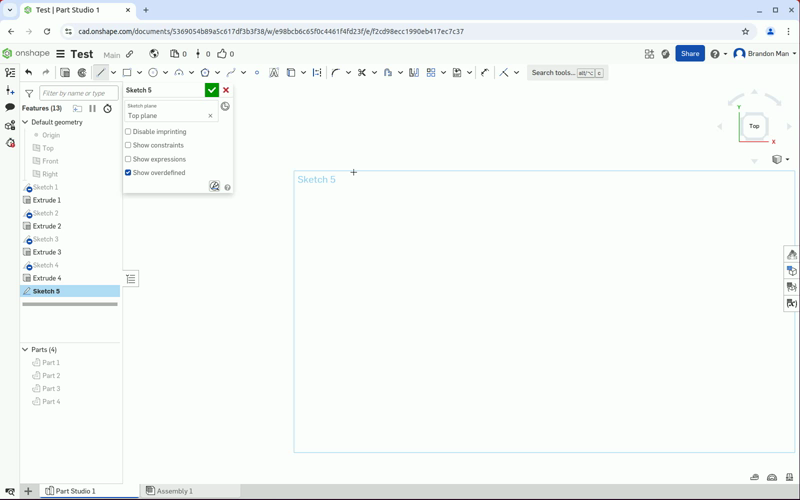
key_up(shift)
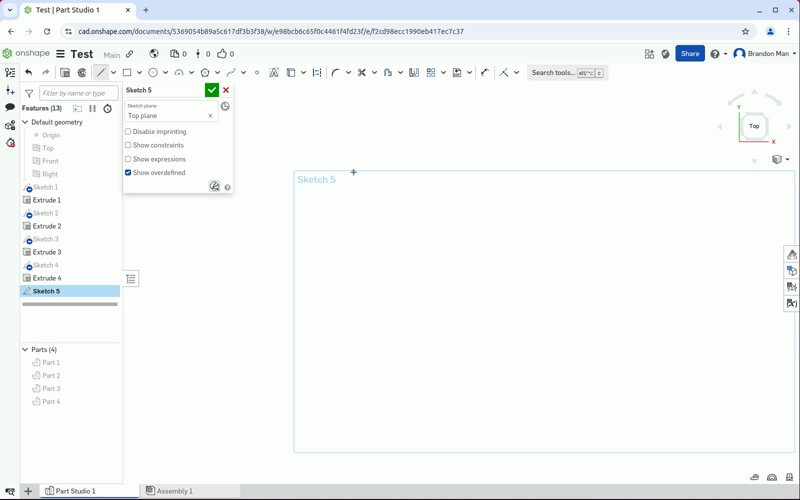
key_down(shift)
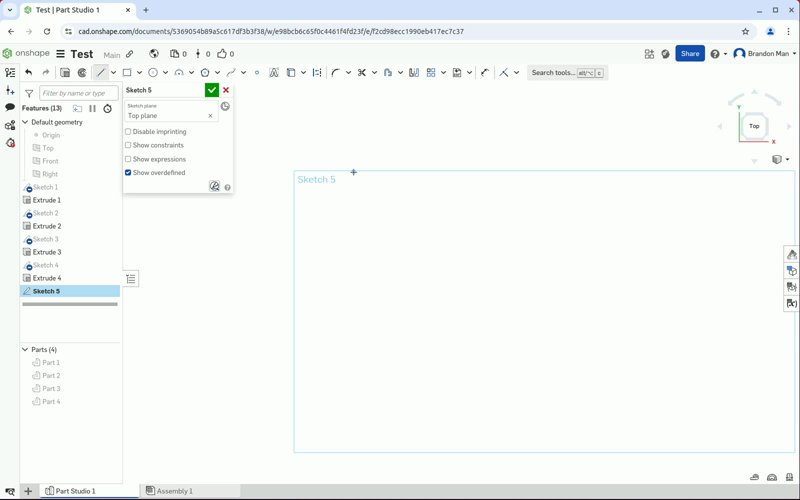
mouse_move(566, 171)
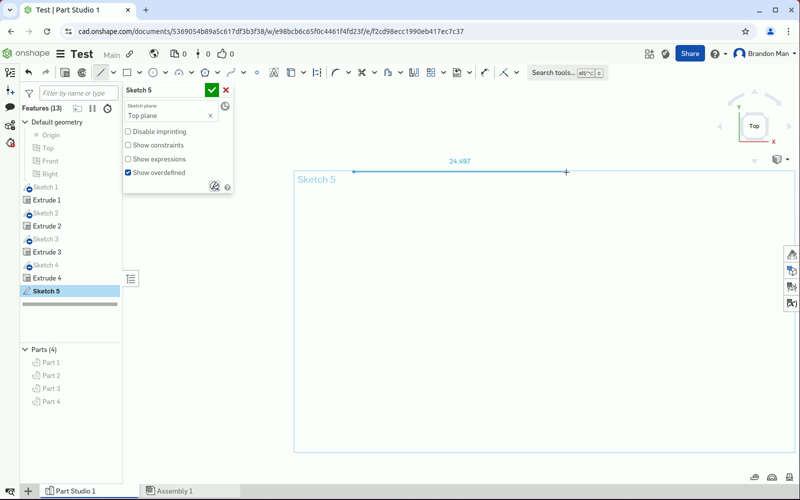
click(566, 171)
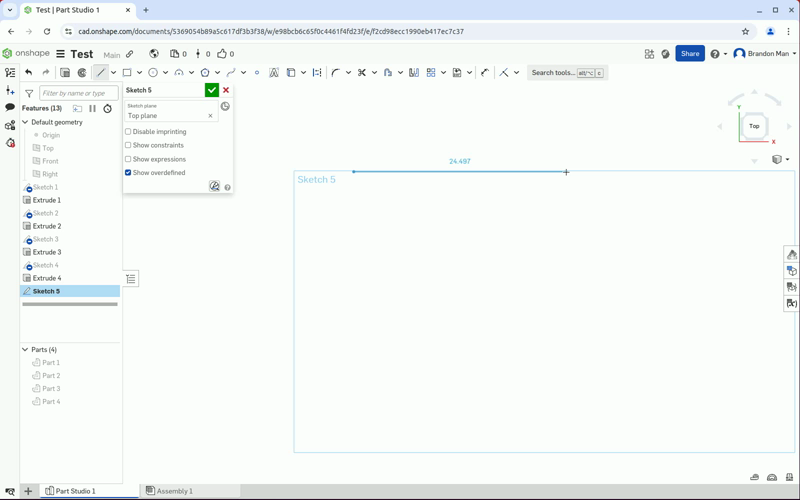
key_up(shift)
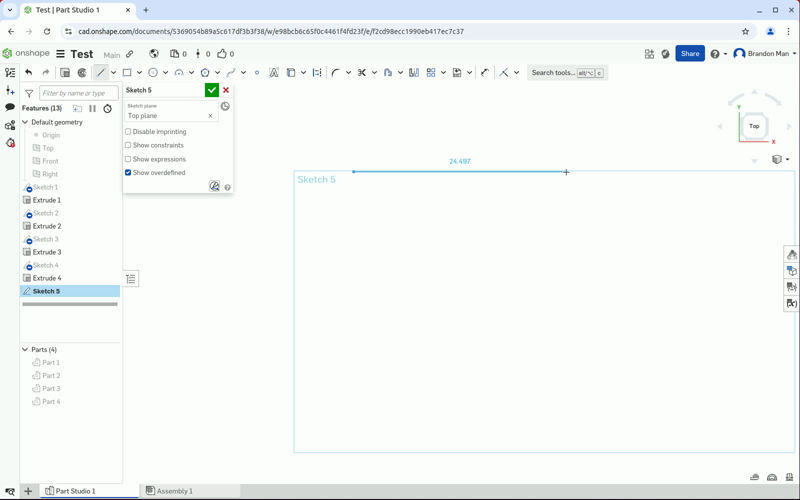
key_down(shift)
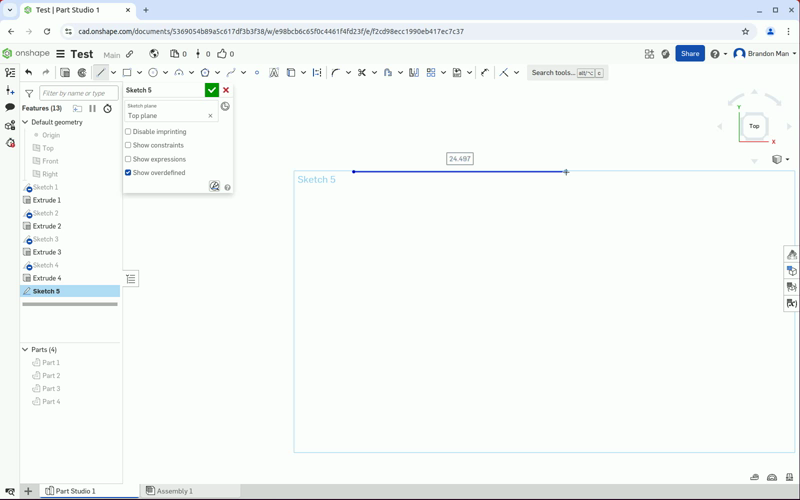
mouse_move(589, 171)
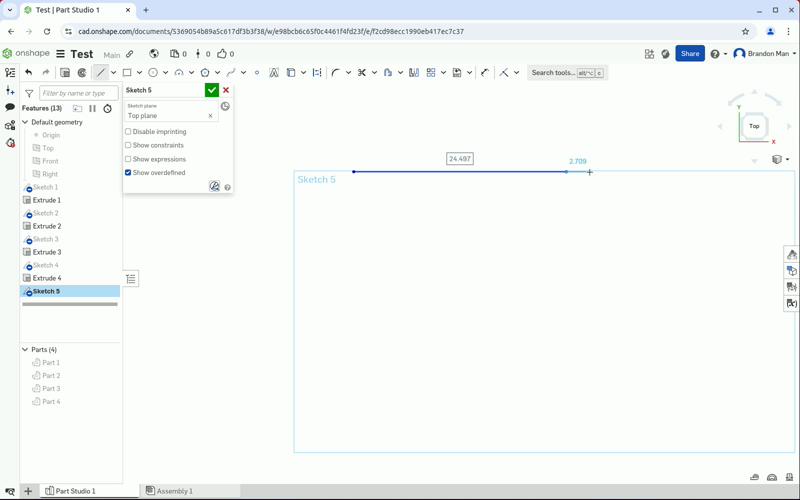
mouse_move(566, 169)
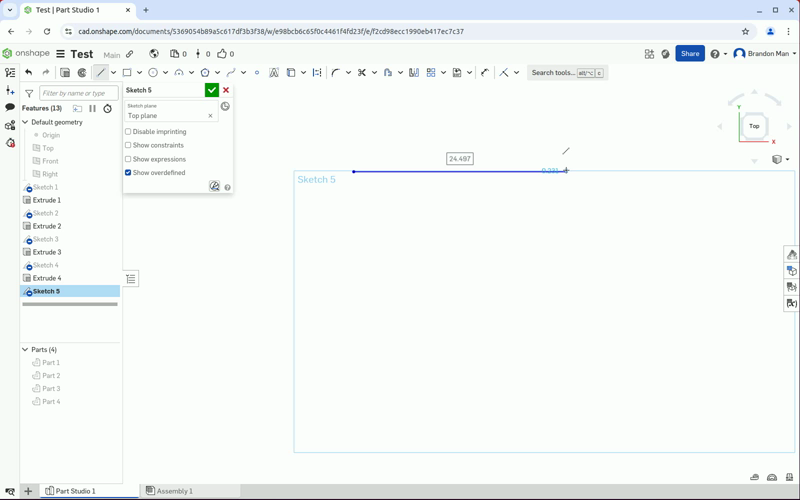
scroll(6)
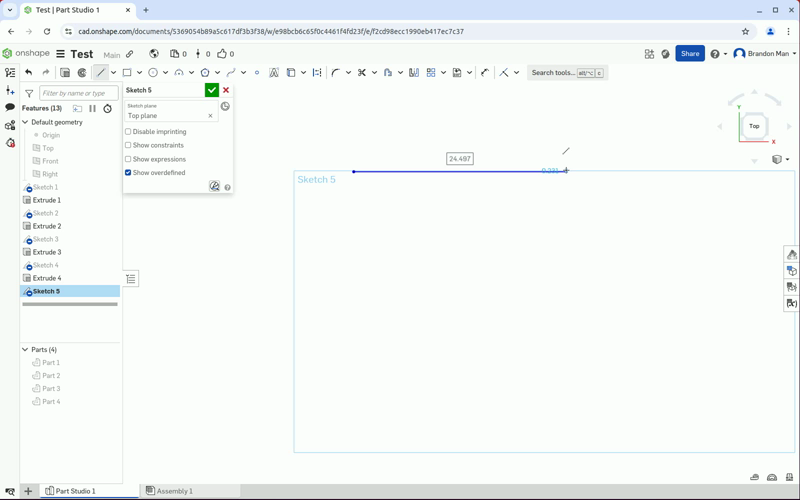
scroll(6)
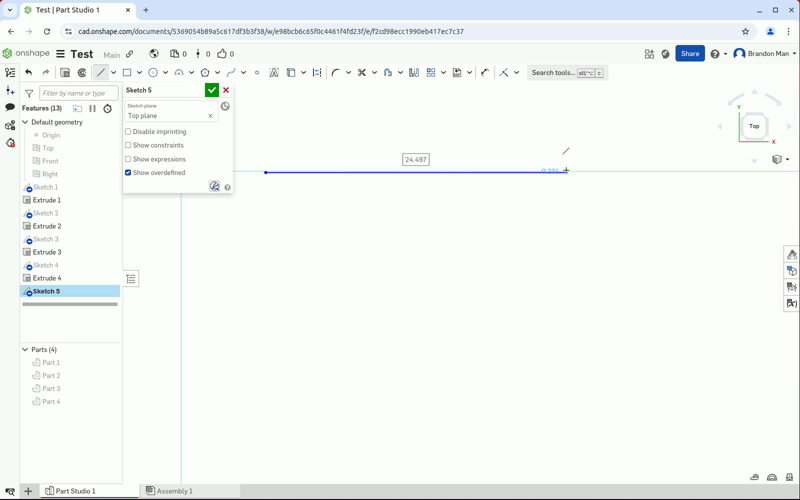
scroll(6)
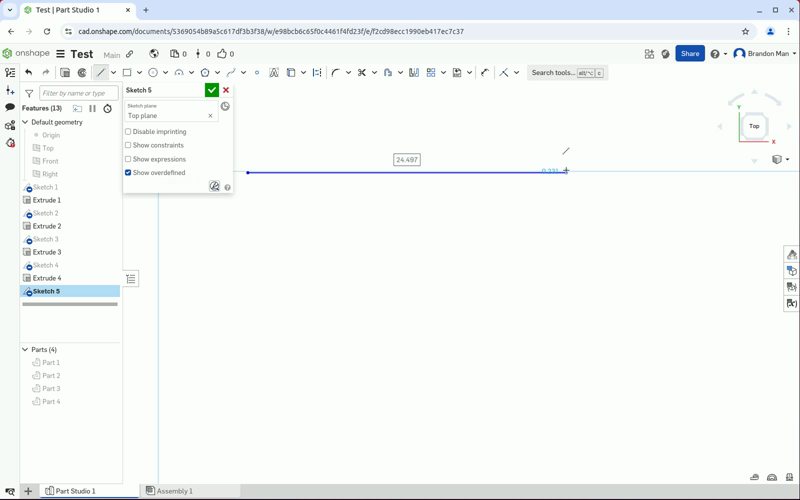
scroll(6)
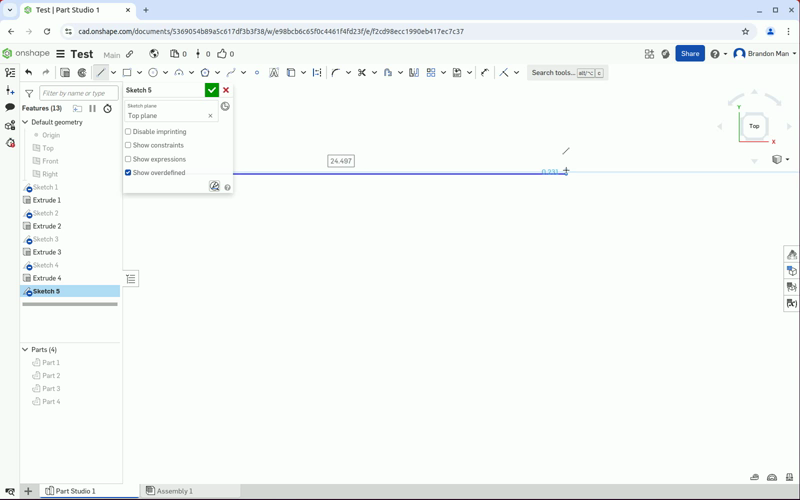
scroll(6)
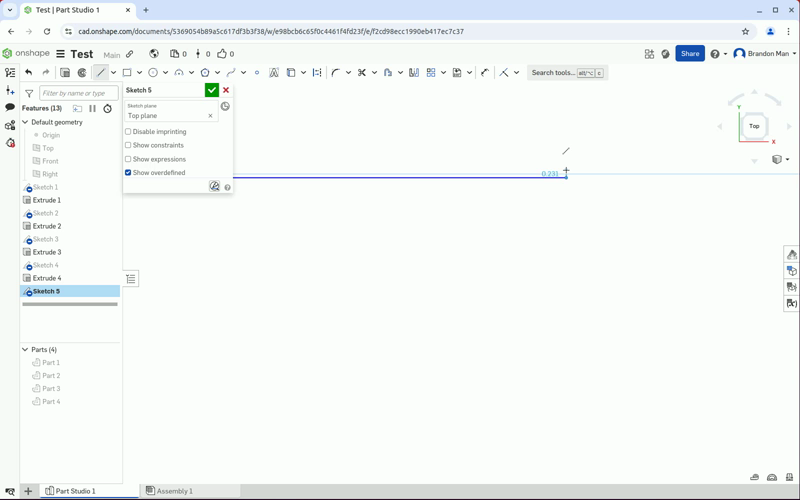
scroll(6)
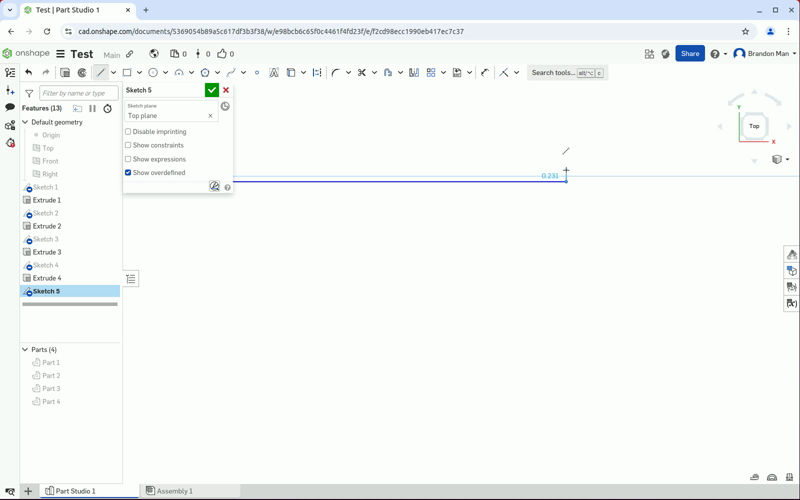
scroll(6)
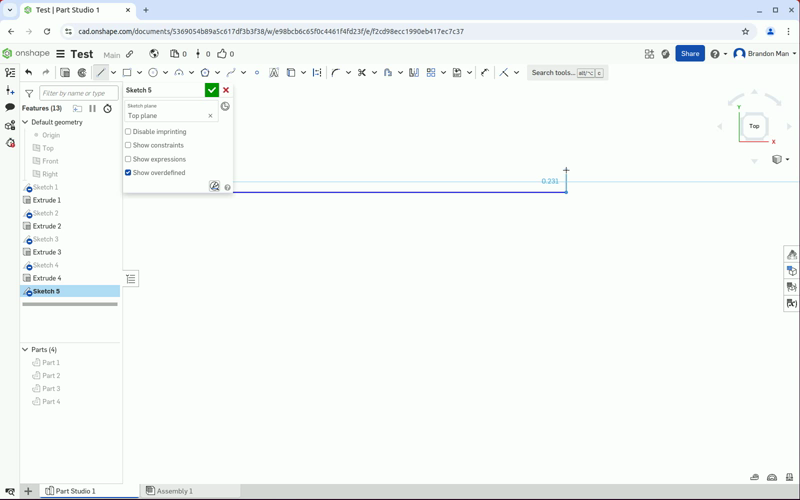
click(566, 169)
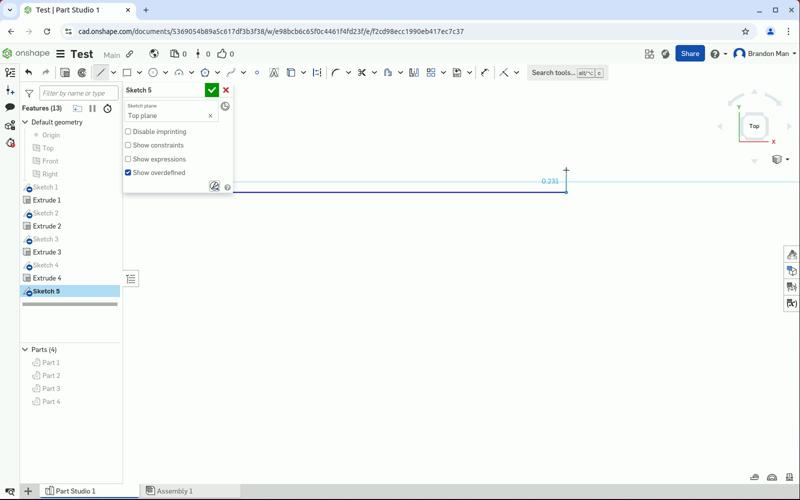
scroll(-6)
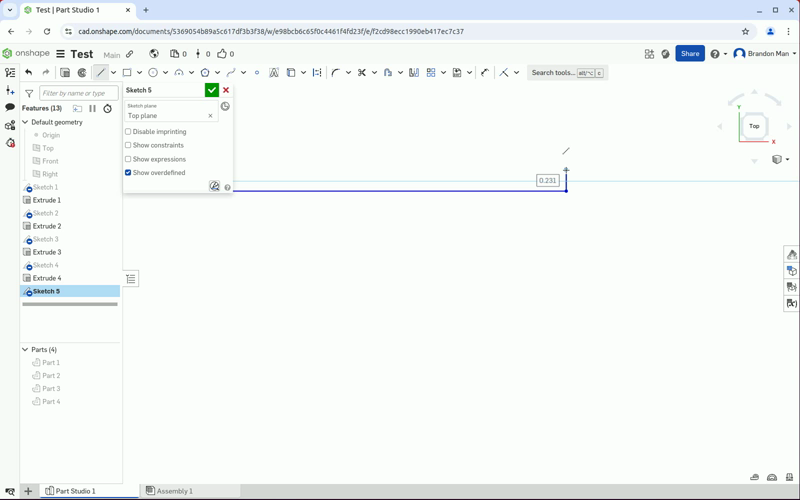
scroll(-6)
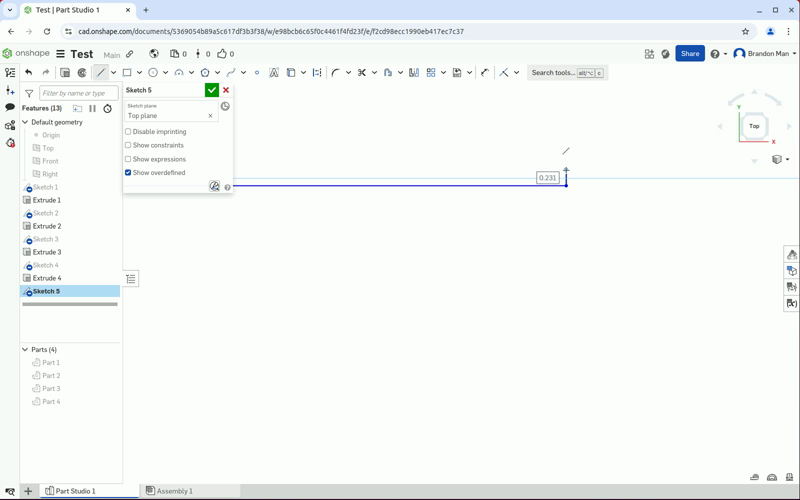
scroll(-6)
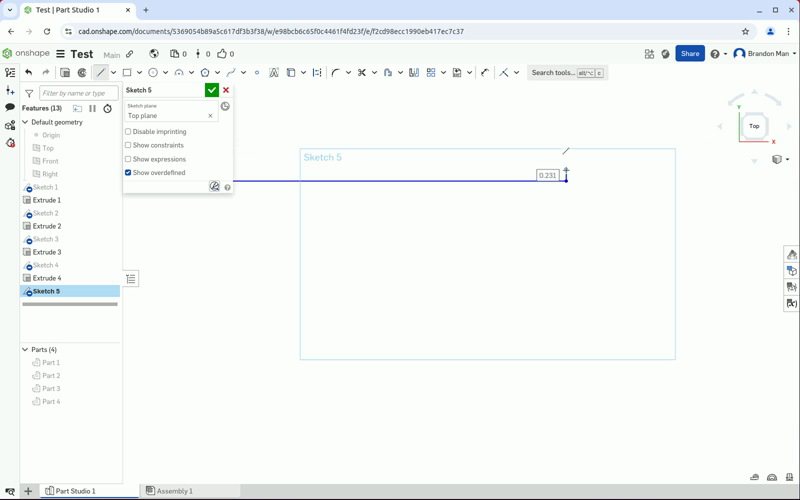
scroll(-6)
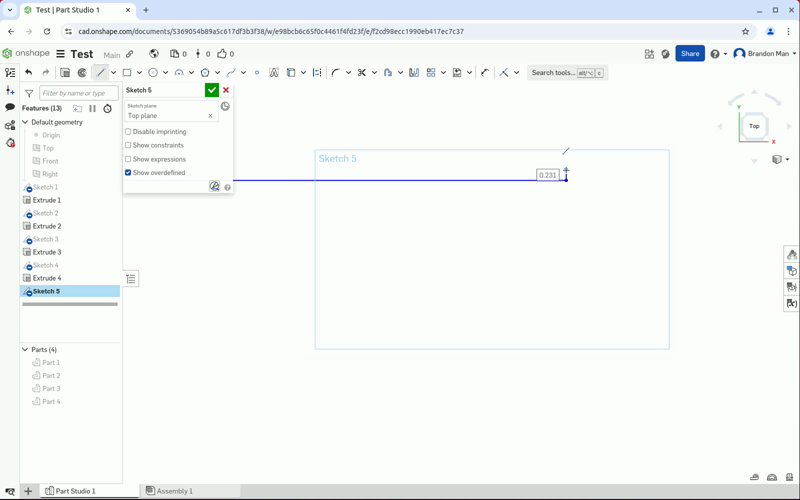
scroll(-6)
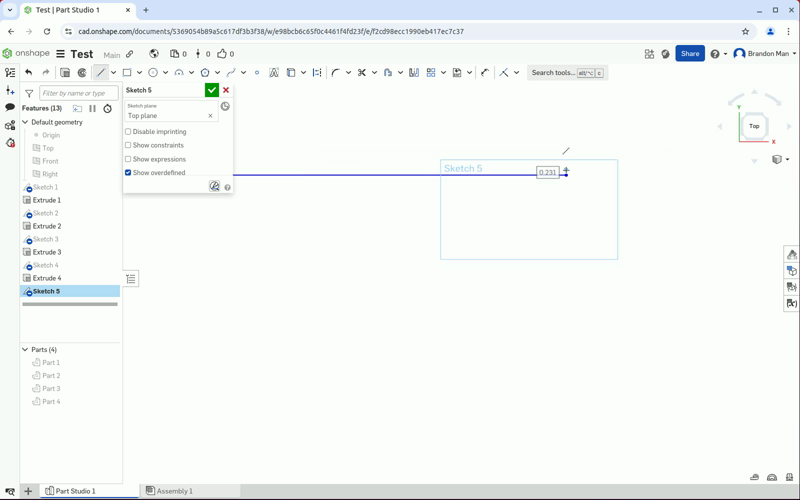
scroll(-6)
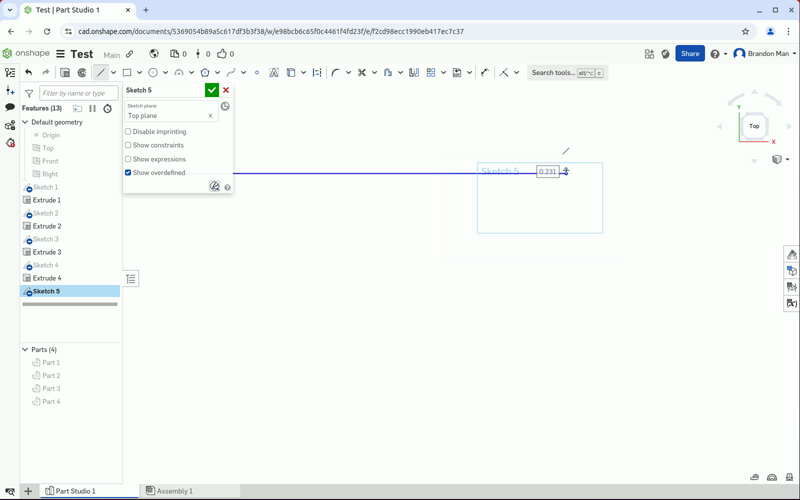
scroll(-6)
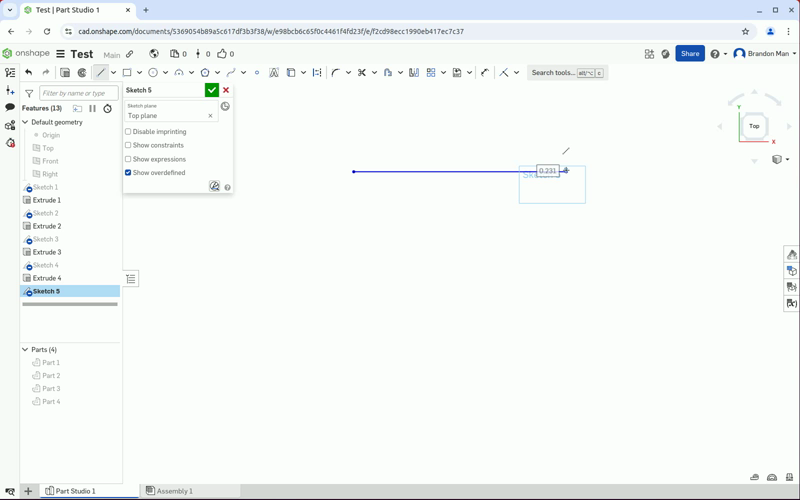
key_up(shift)
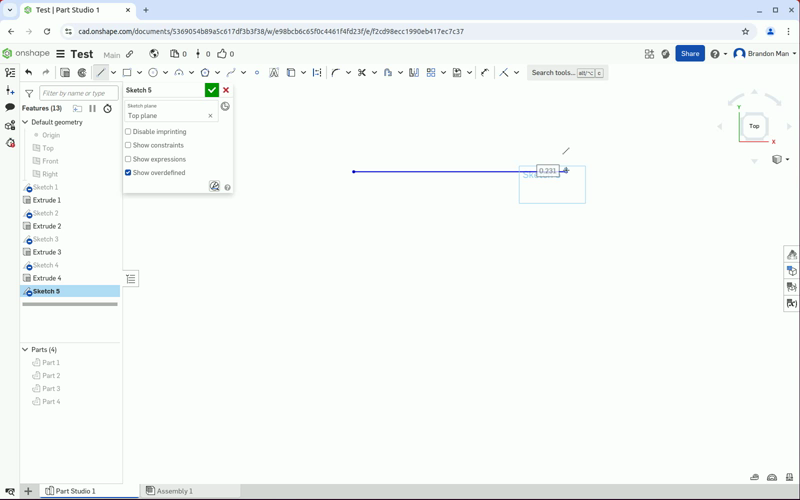
key_down(shift)
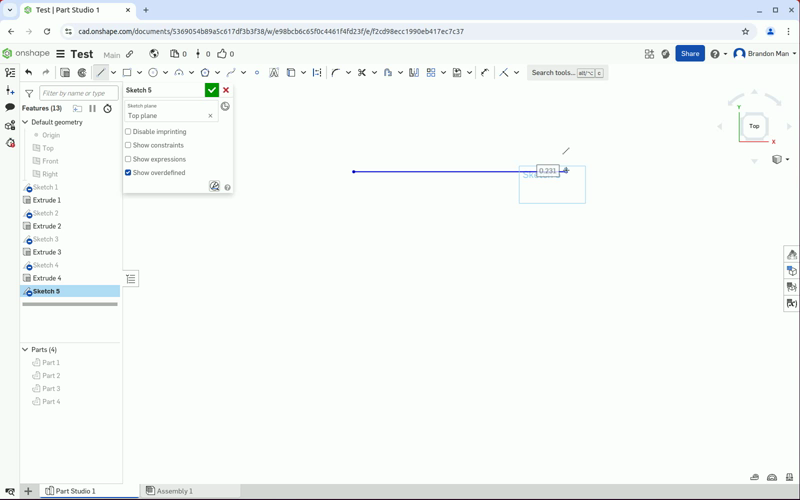
mouse_move(353, 169)
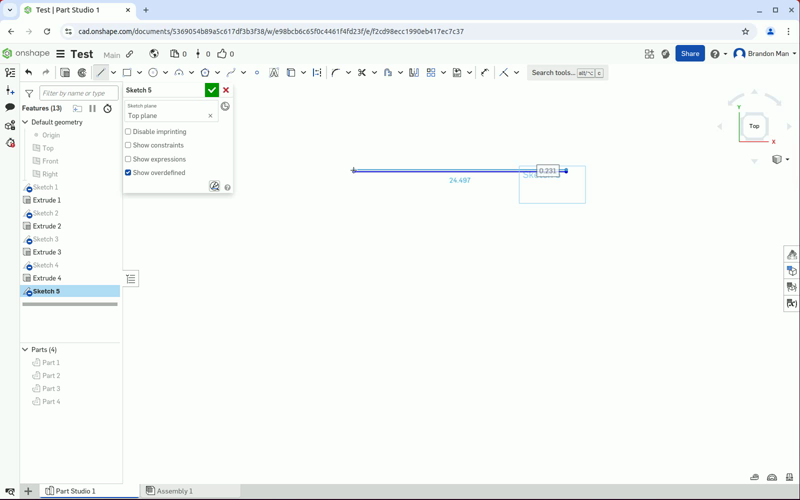
scroll(6)
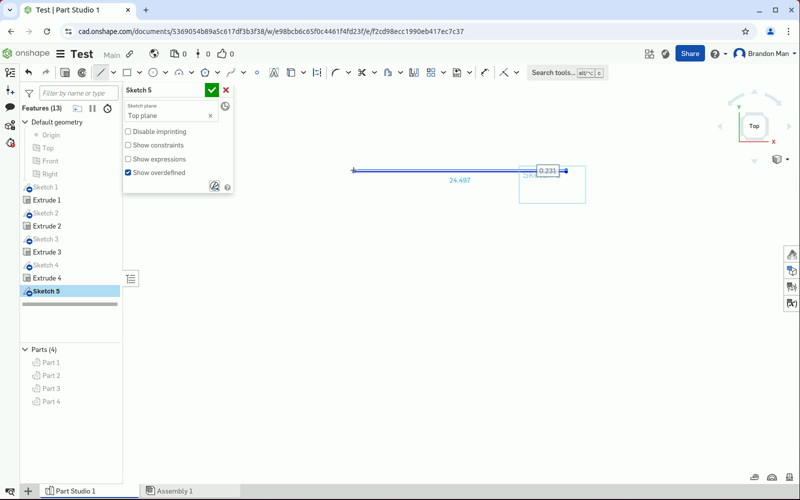
scroll(6)
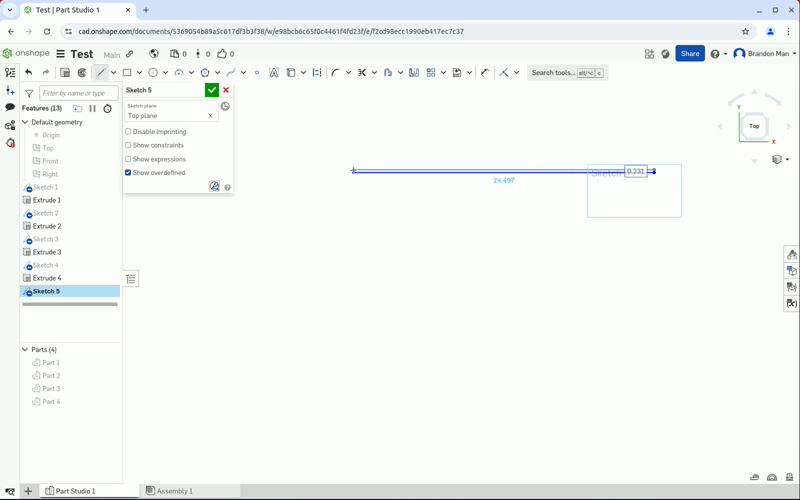
scroll(6)
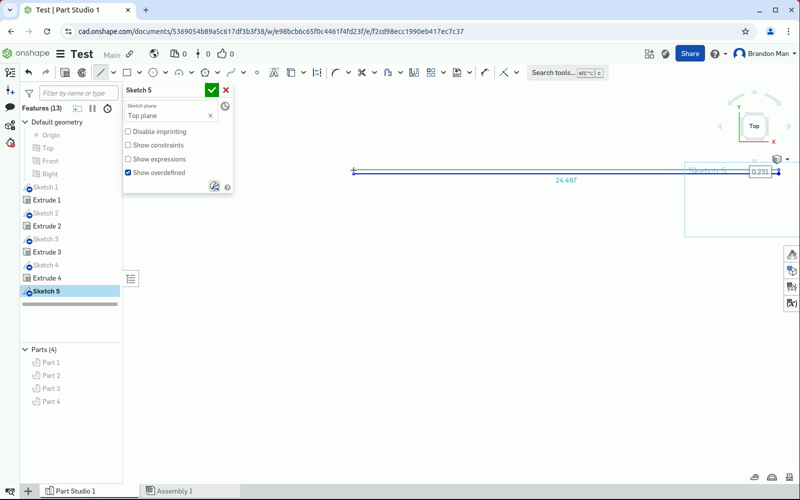
scroll(6)
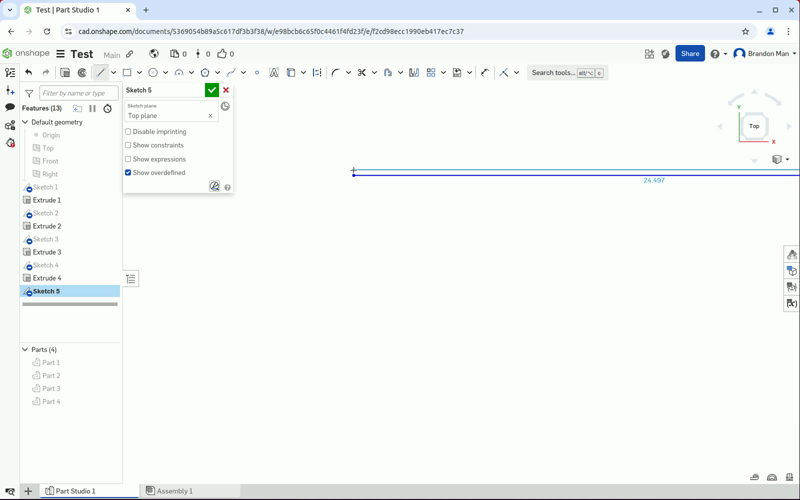
scroll(6)
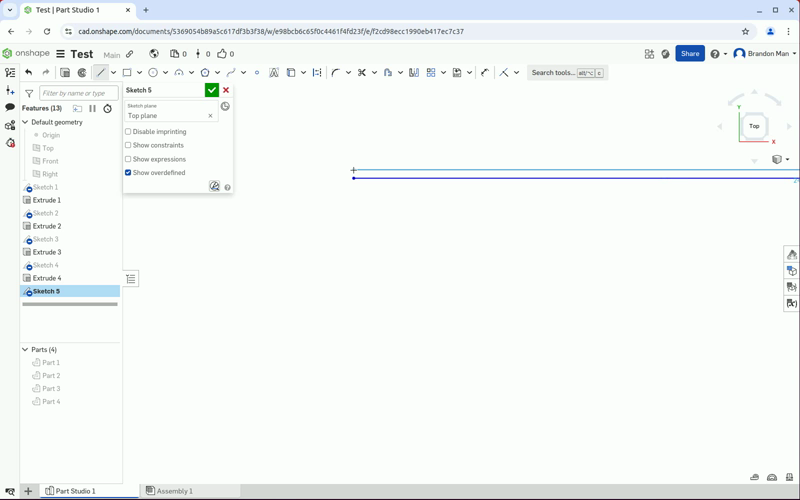
scroll(6)
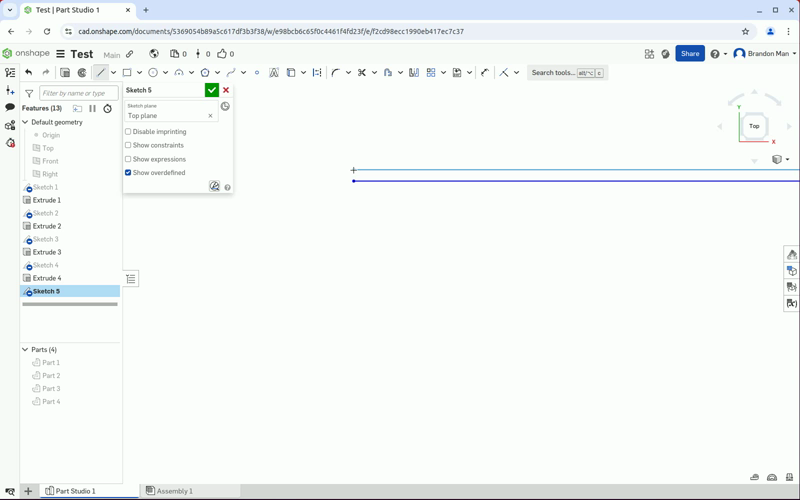
scroll(6)
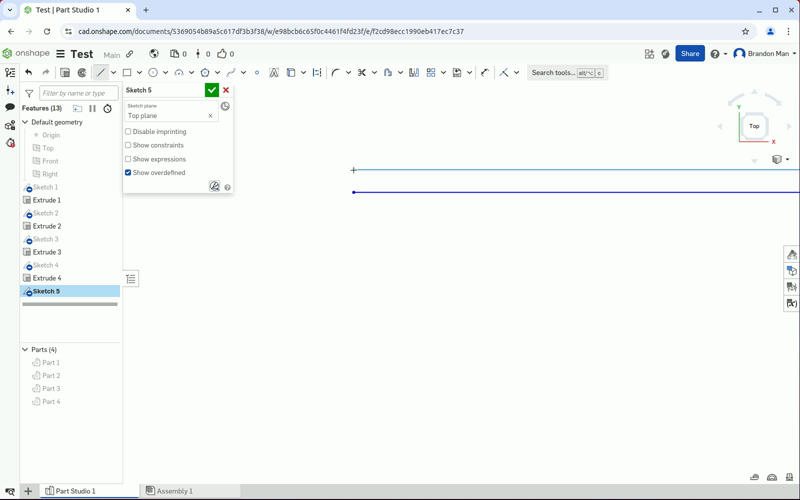
click(353, 169)
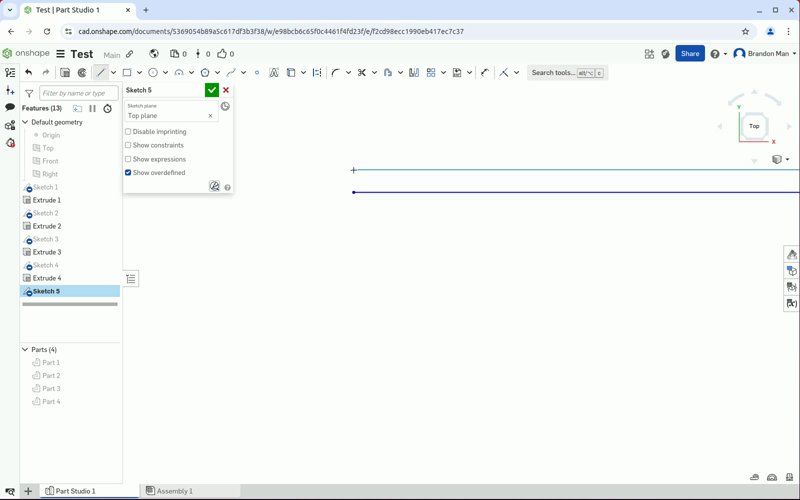
scroll(-6)
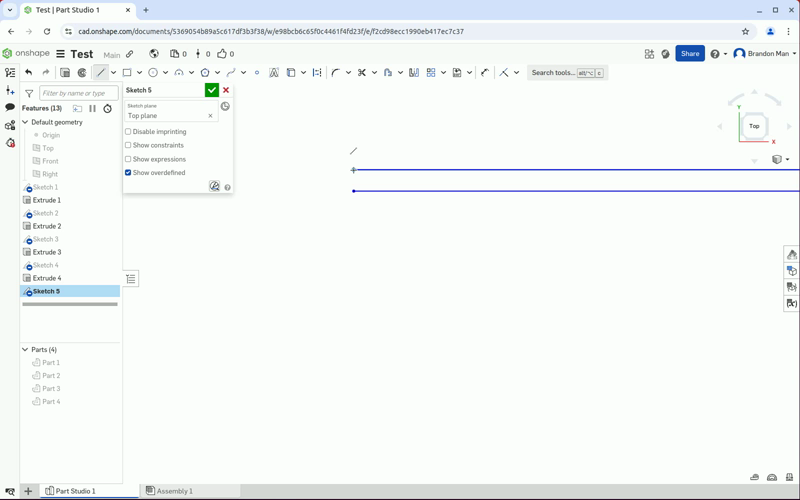
scroll(-6)
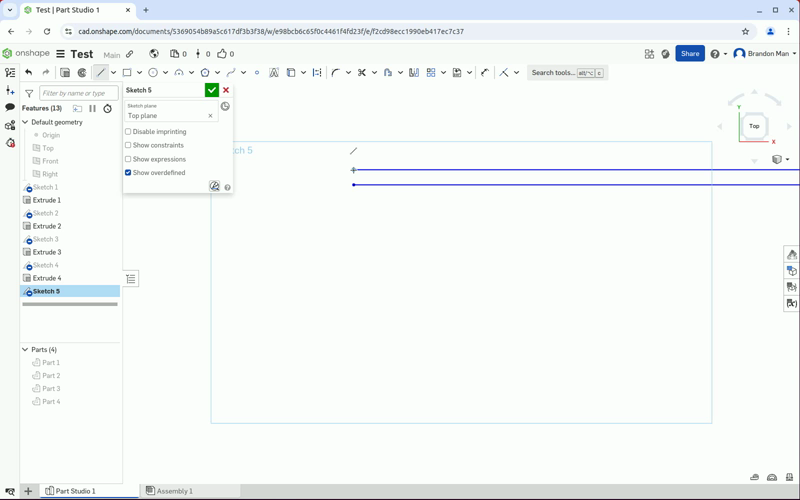
scroll(-6)
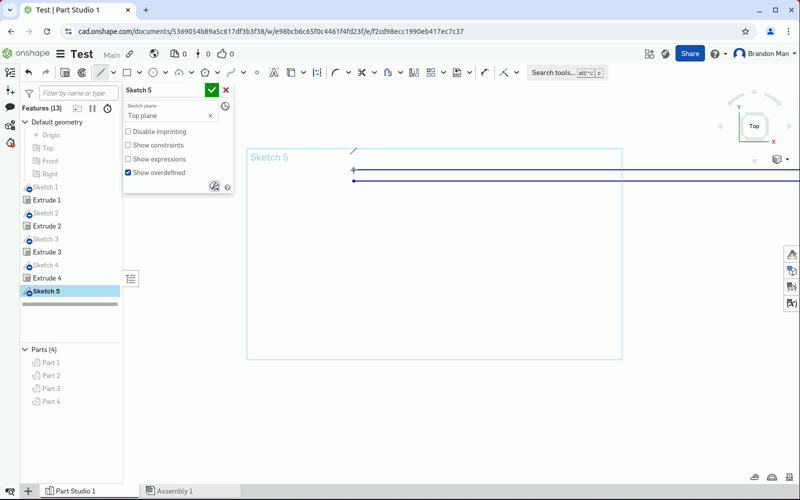
scroll(-6)
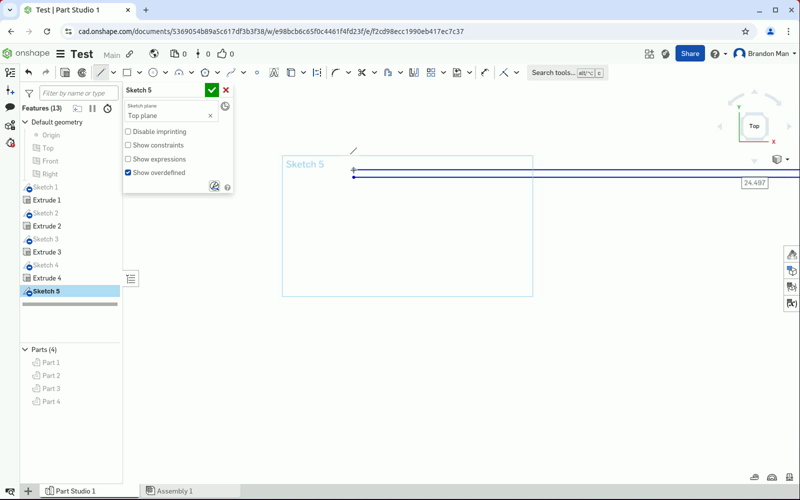
scroll(-6)
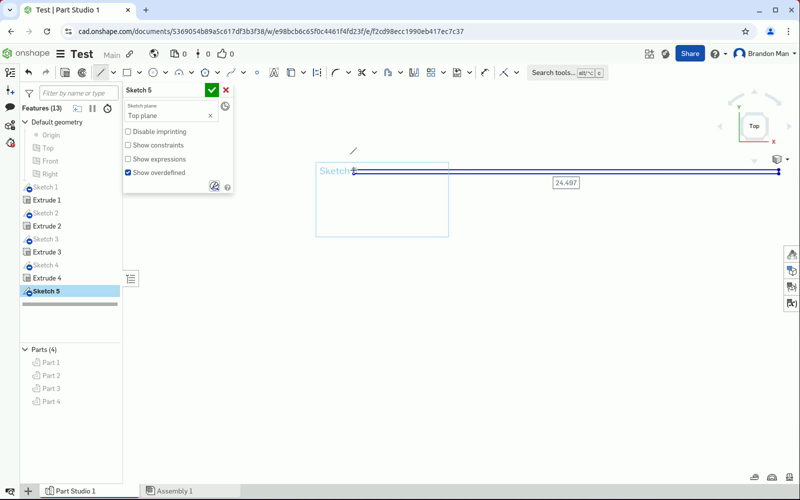
scroll(-6)
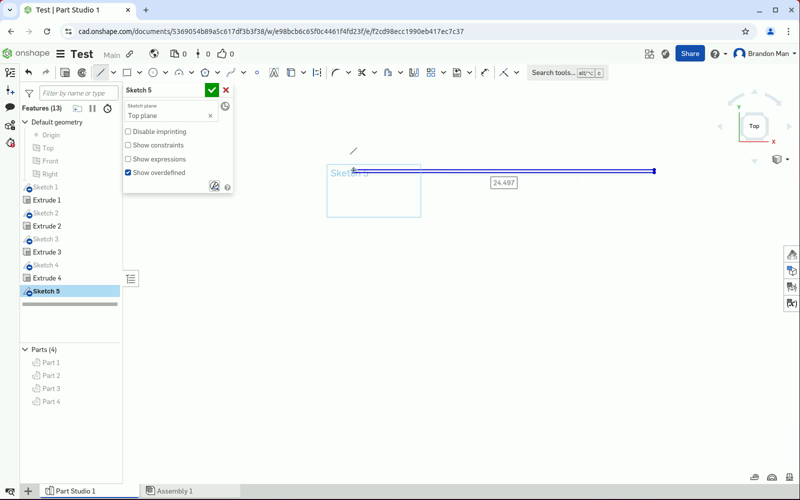
scroll(-6)
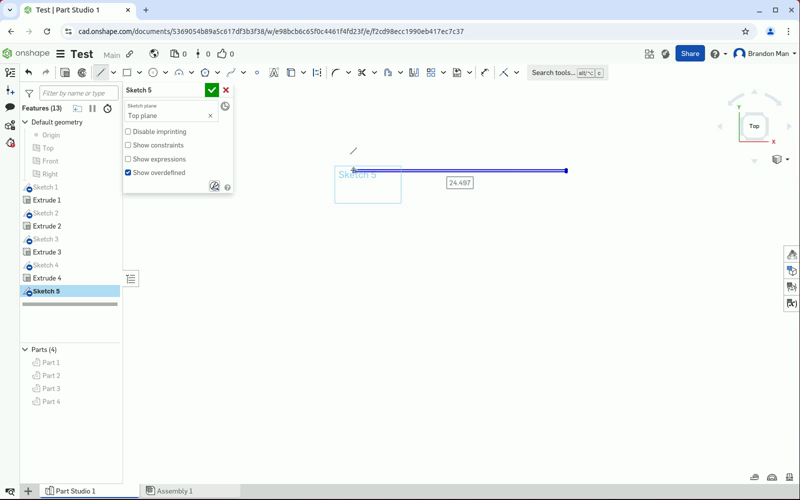
key_up(shift)
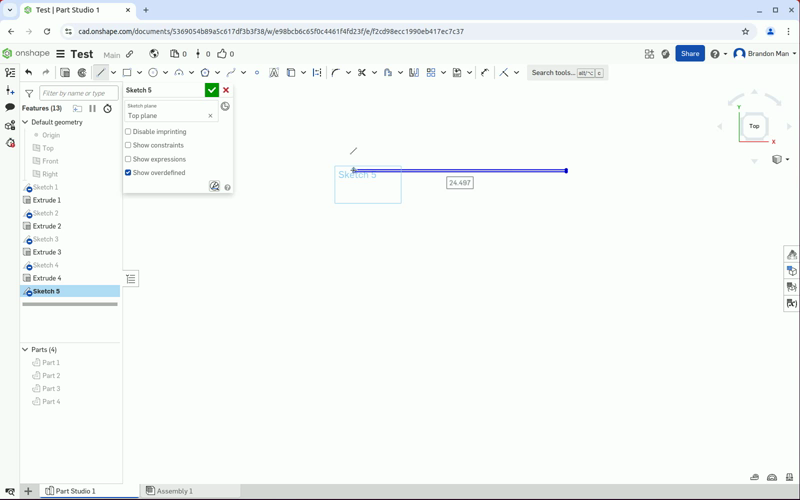
mouse_move(383, 169)
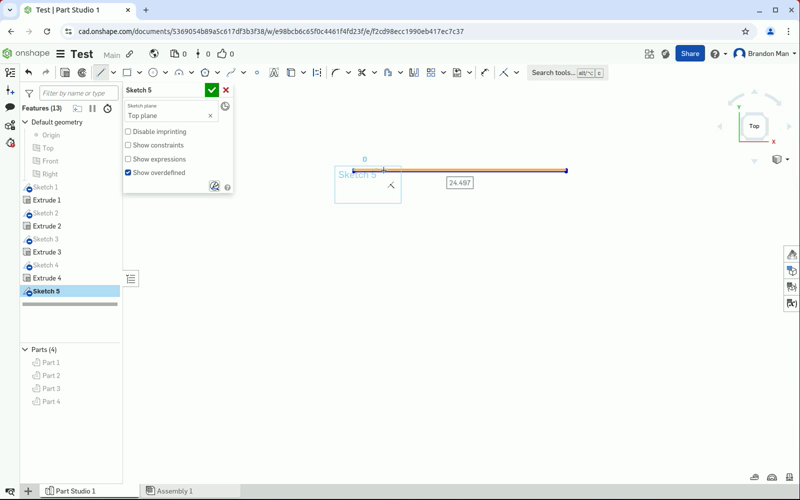
key_down(shift)
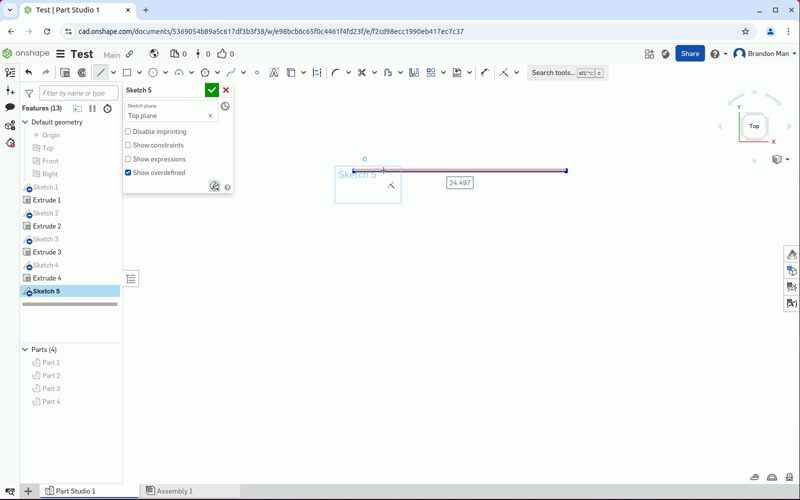
mouse_move(353, 171)
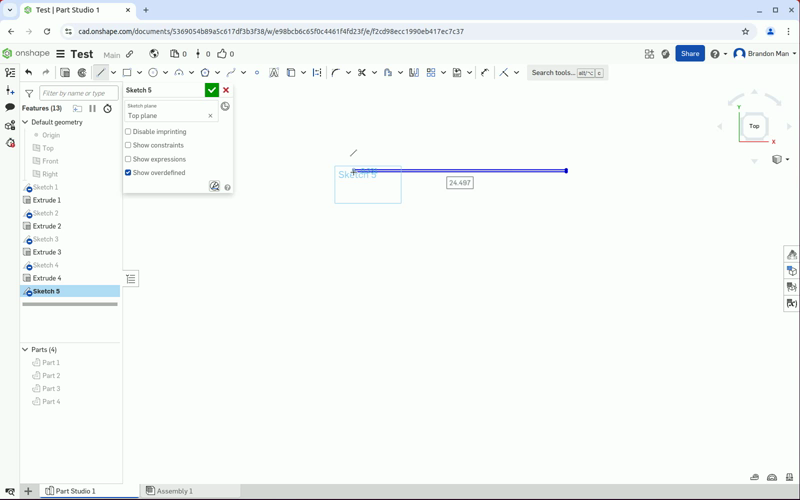
scroll(6)
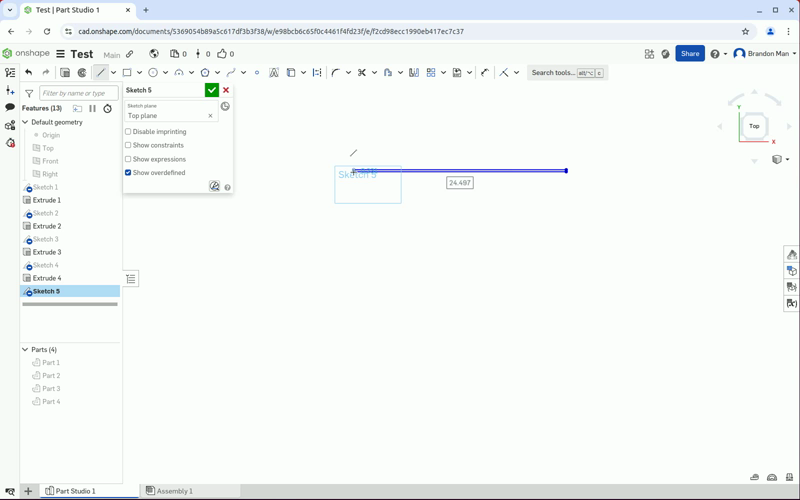
scroll(6)
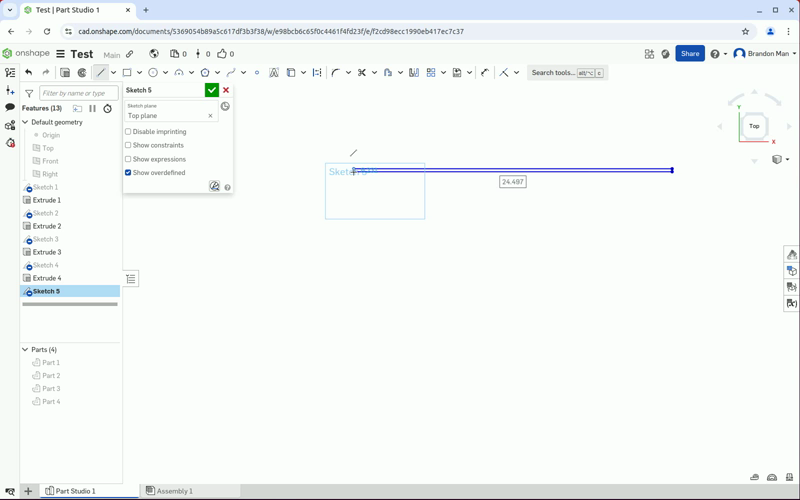
scroll(6)
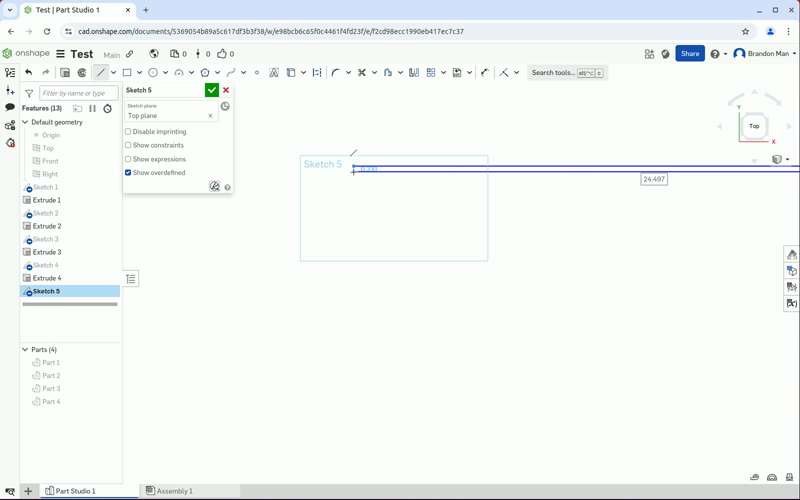
scroll(6)
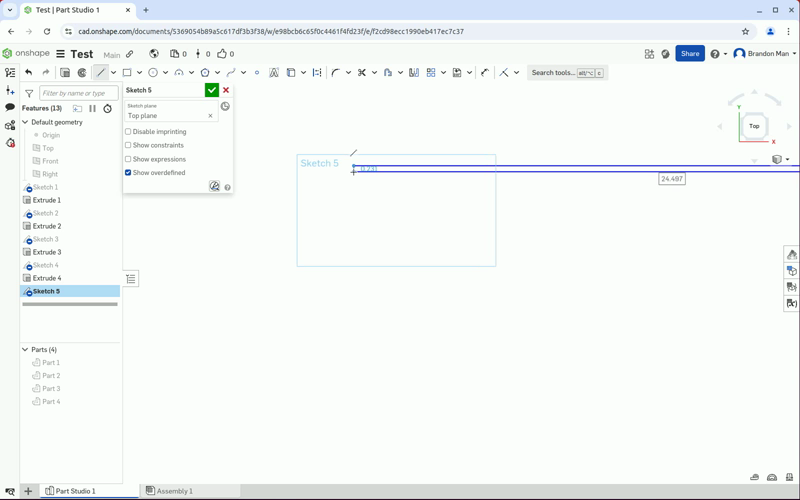
scroll(6)
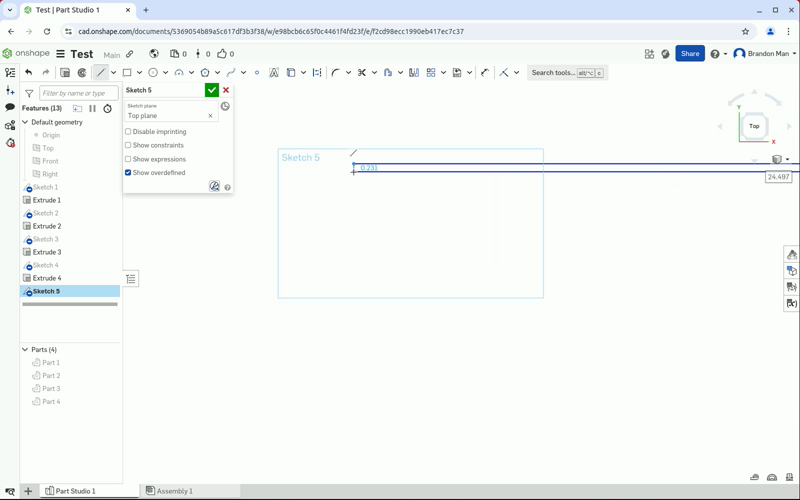
scroll(6)
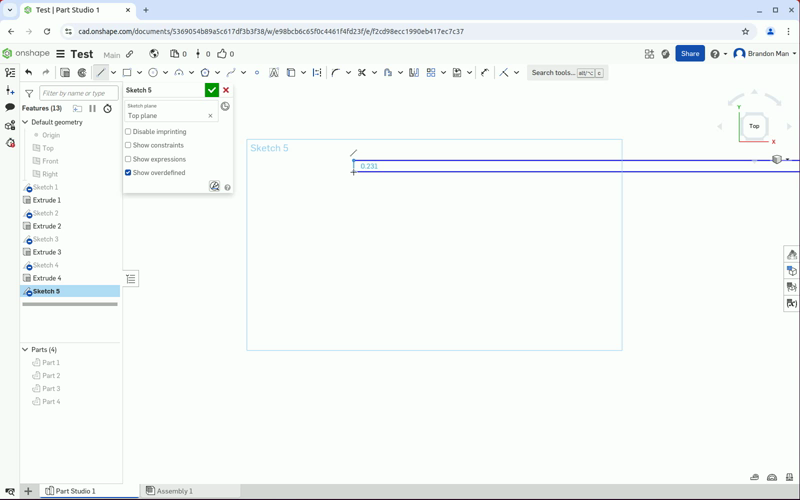
scroll(6)
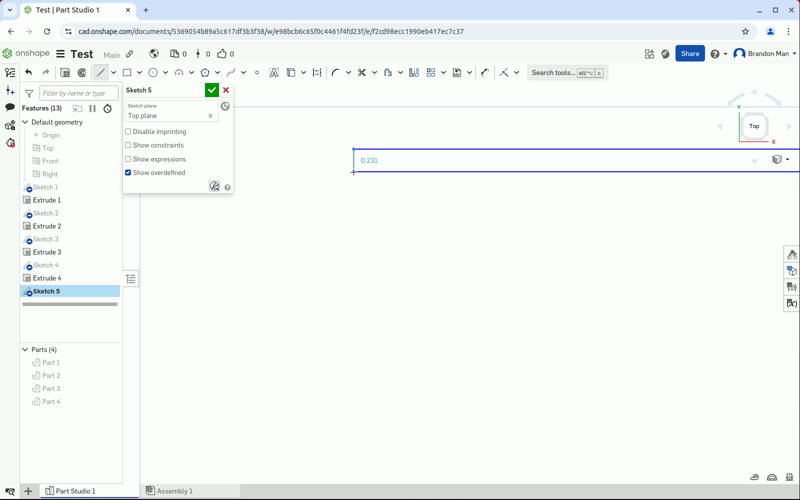
key_up(shift)
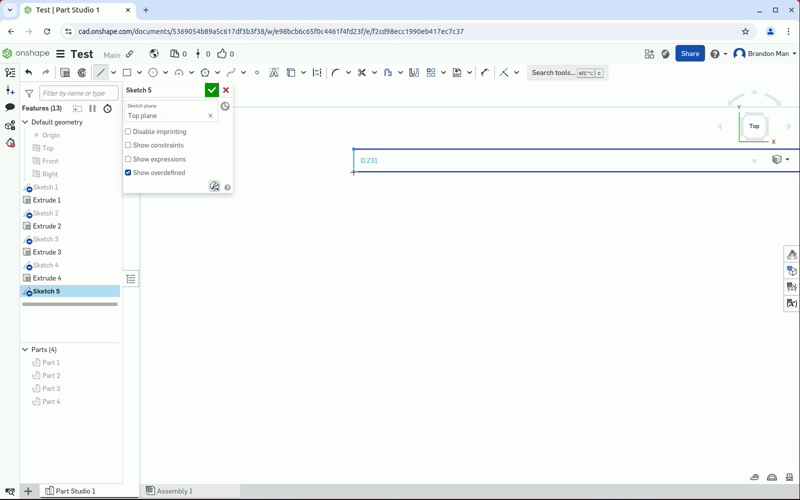
click(353, 171)
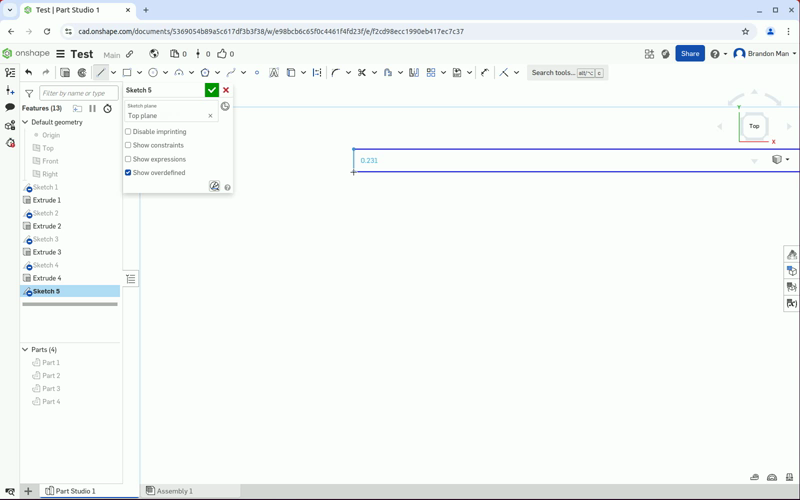
scroll(-6)
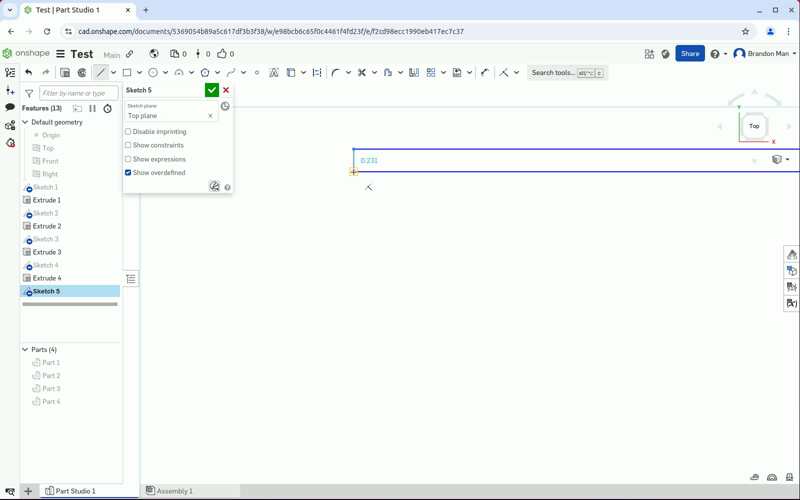
scroll(-6)
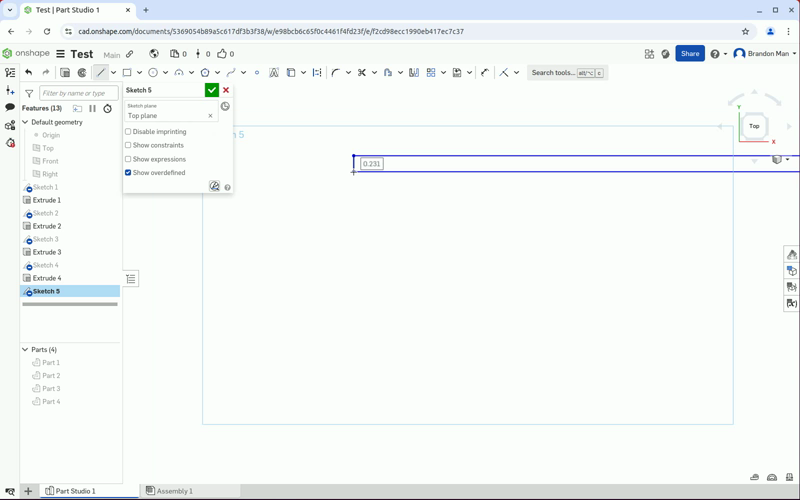
scroll(-6)
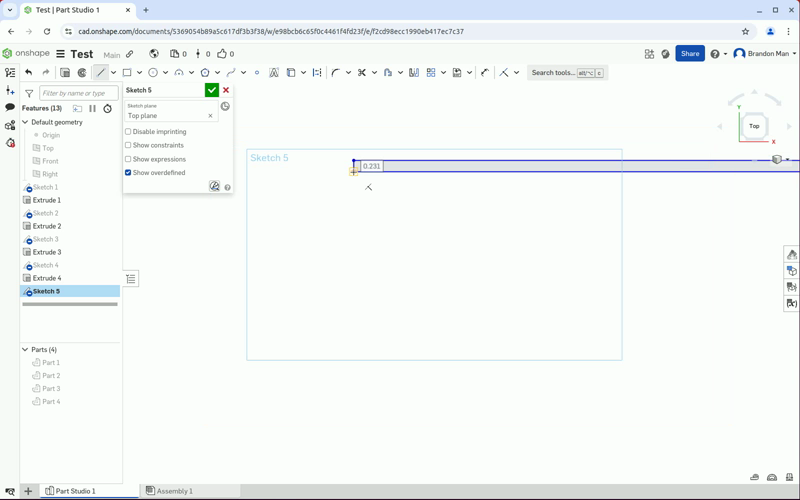
scroll(-6)
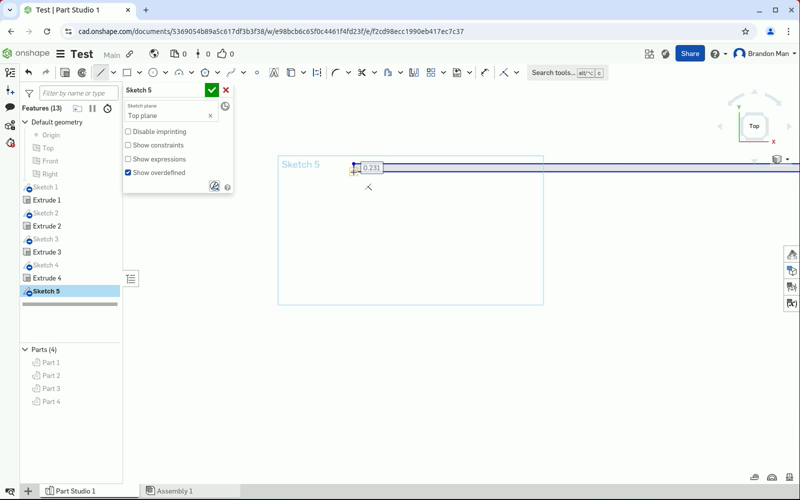
scroll(-6)
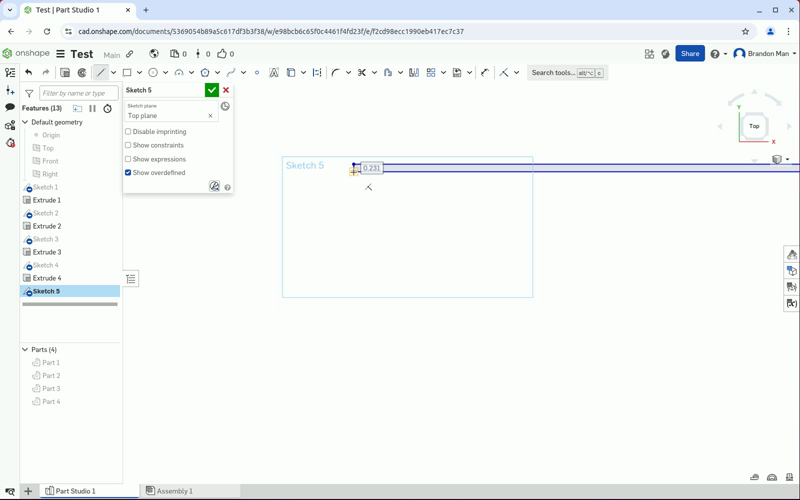
scroll(-6)
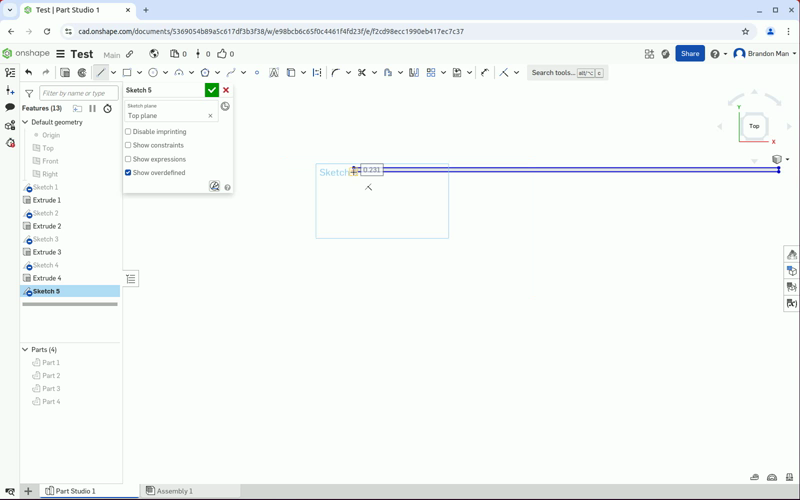
scroll(-6)
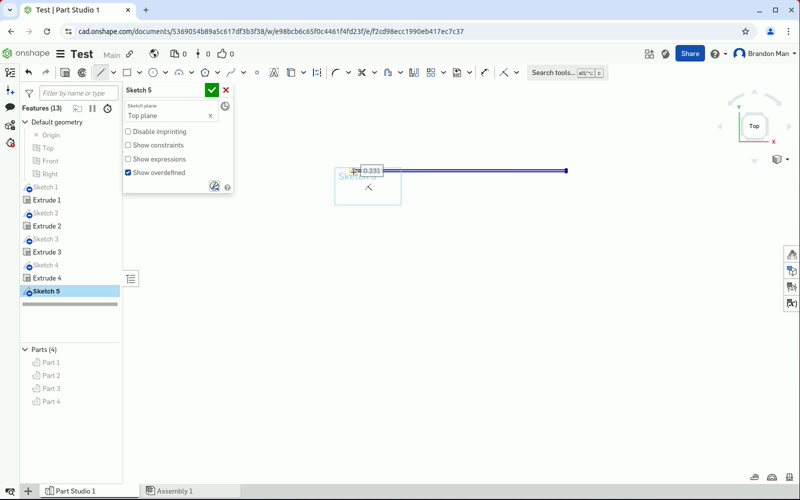
key(esc)
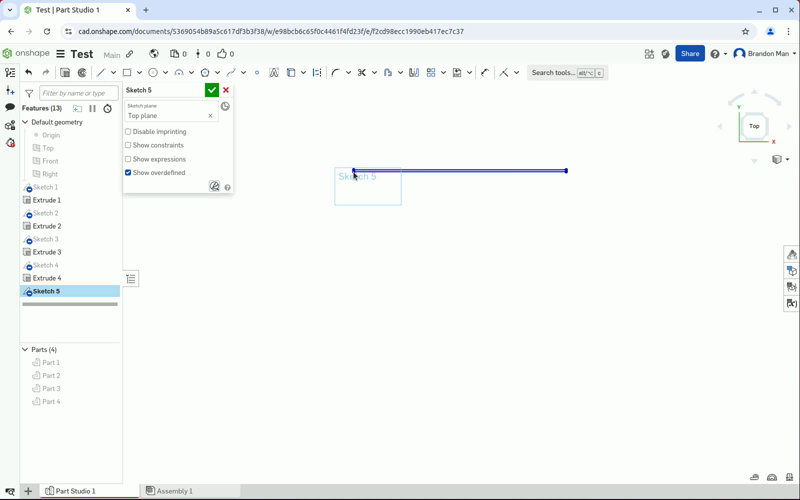
mouse_move(367, 169)
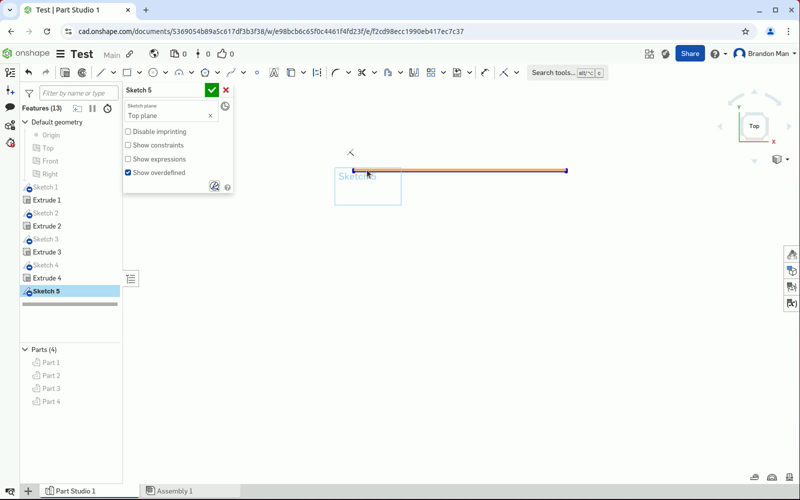
scroll(6)
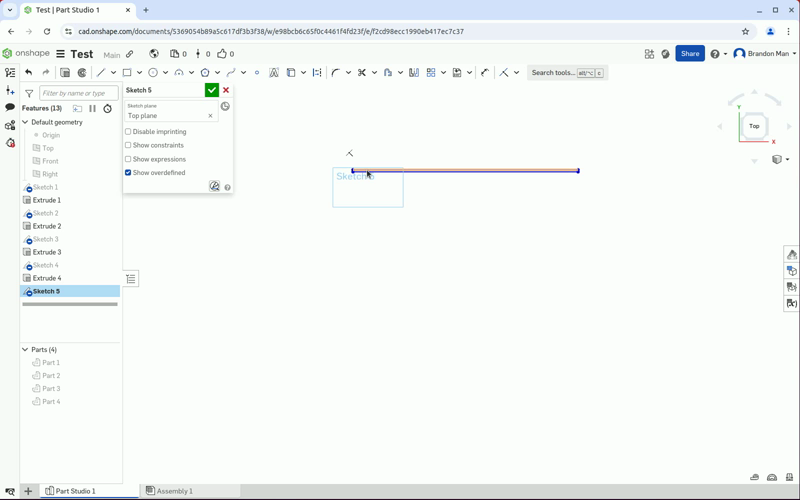
scroll(6)
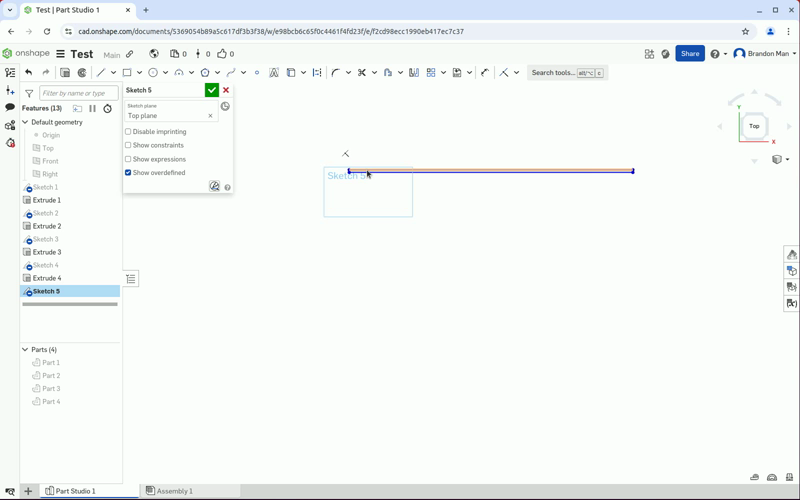
scroll(6)
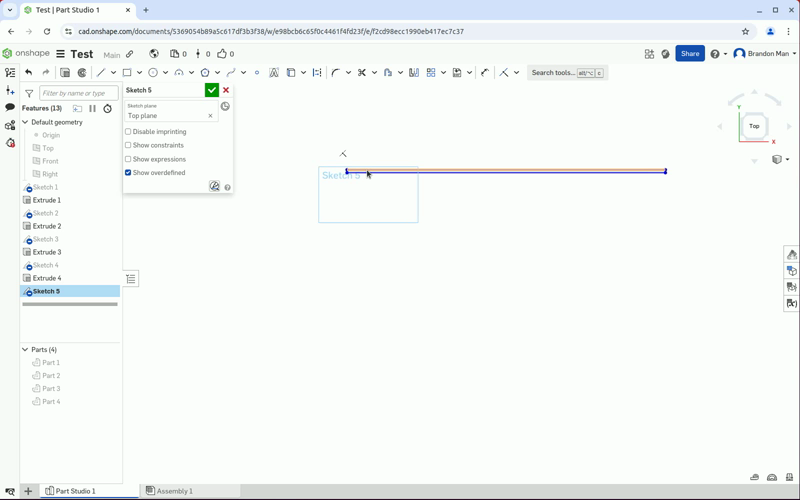
scroll(6)
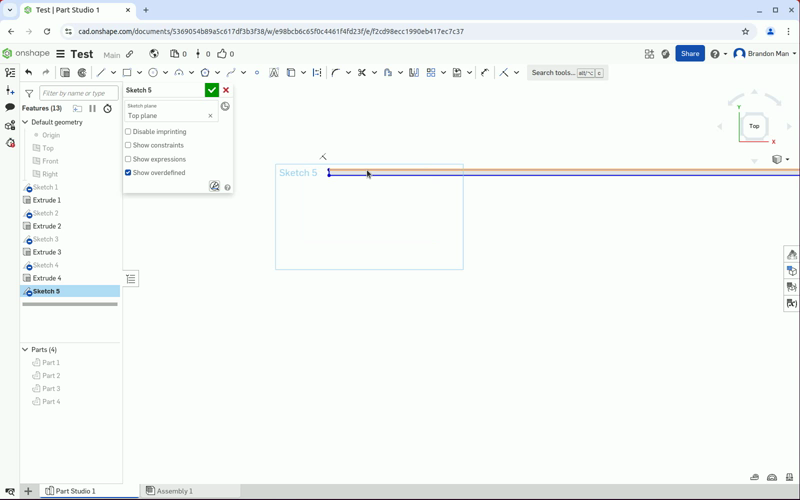
scroll(6)
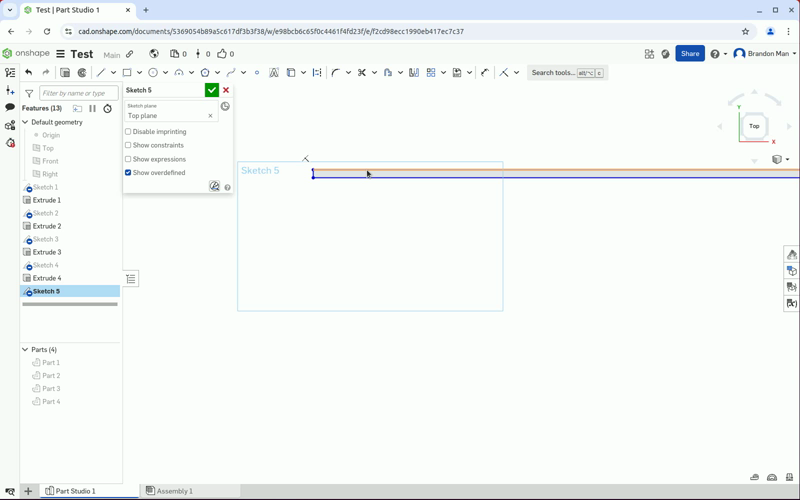
scroll(6)
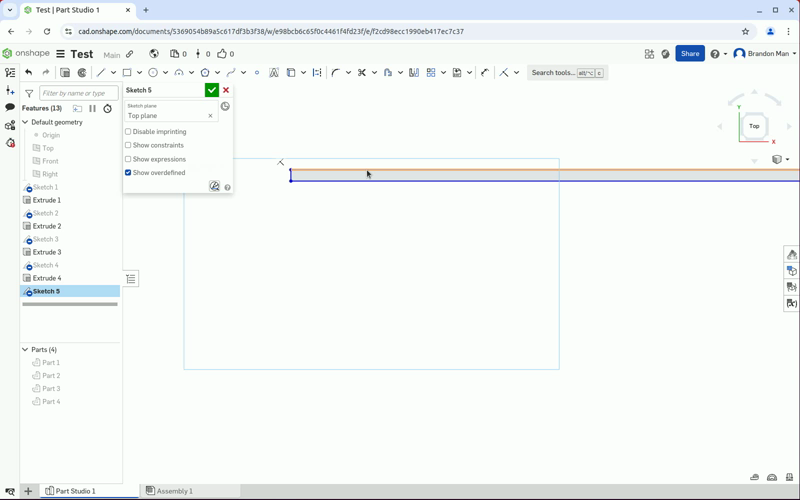
scroll(6)
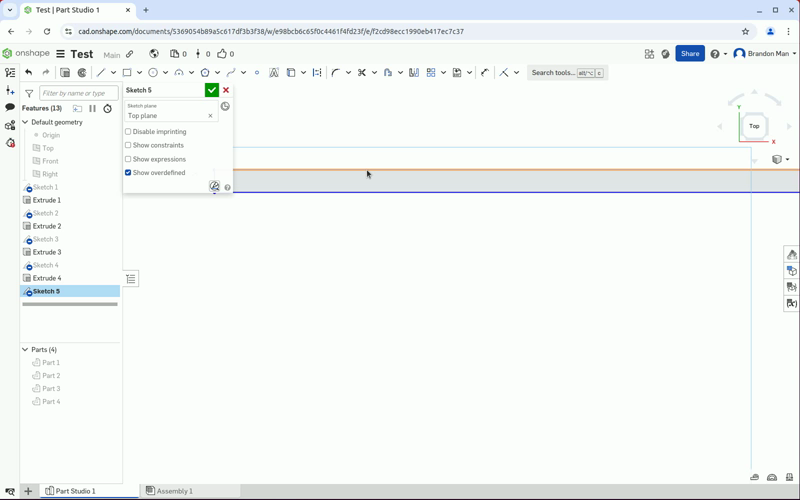
click(367, 169)
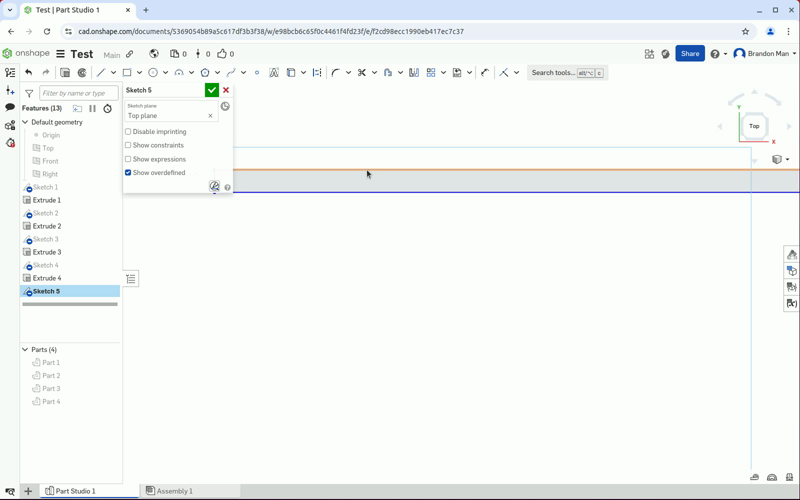
scroll(-6)
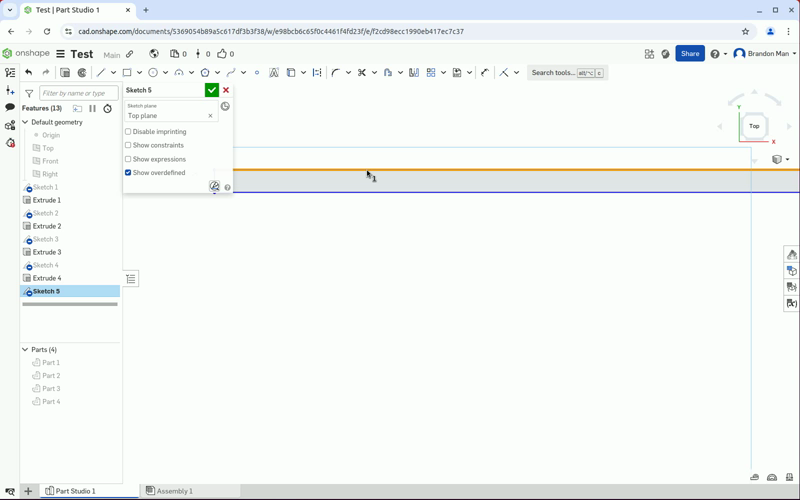
scroll(-6)
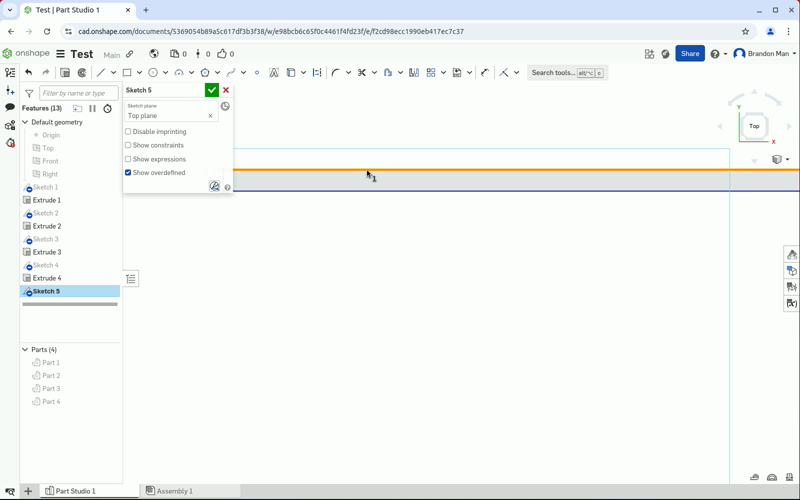
scroll(-6)
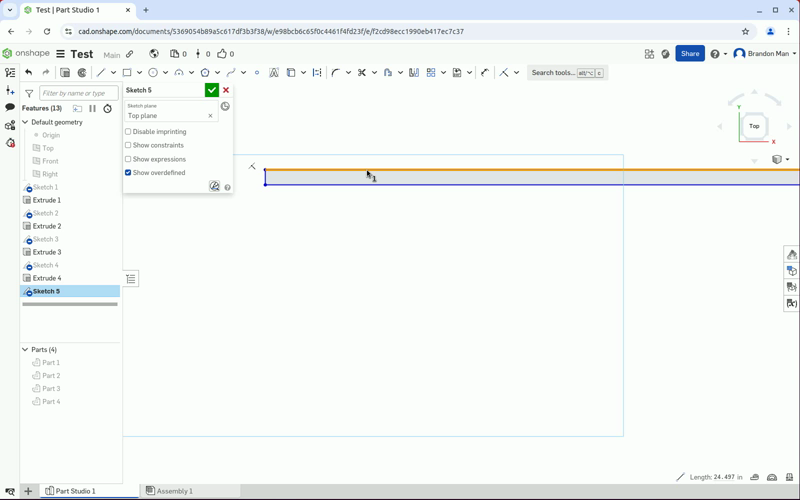
scroll(-6)
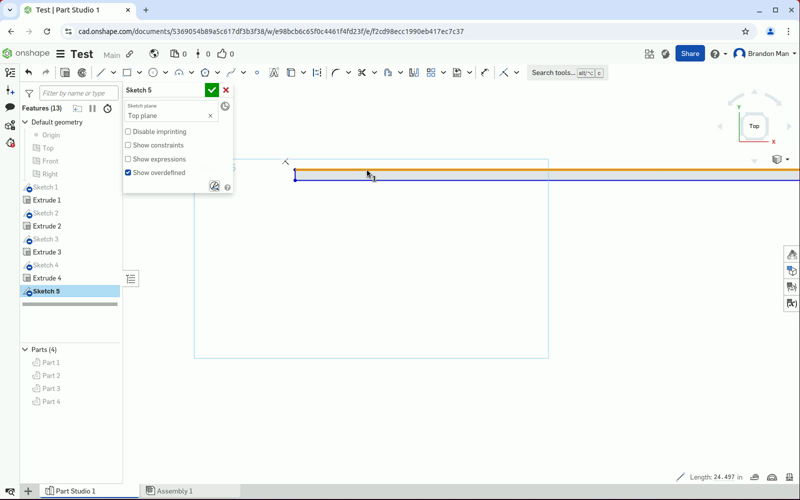
scroll(-6)
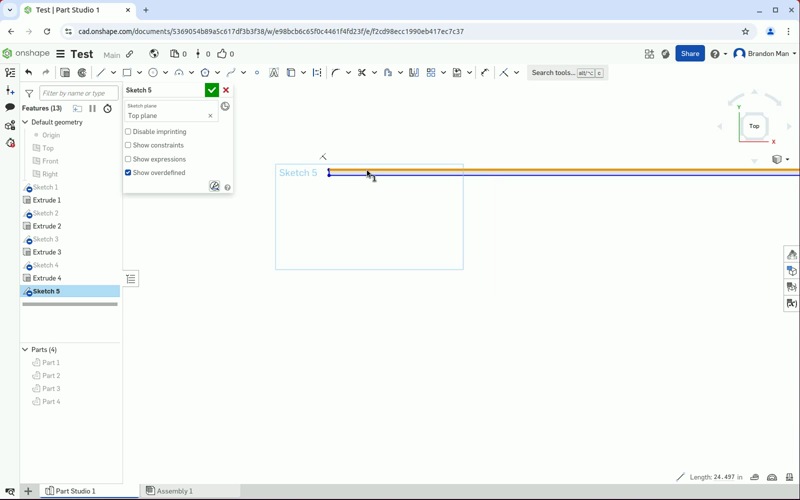
scroll(-6)
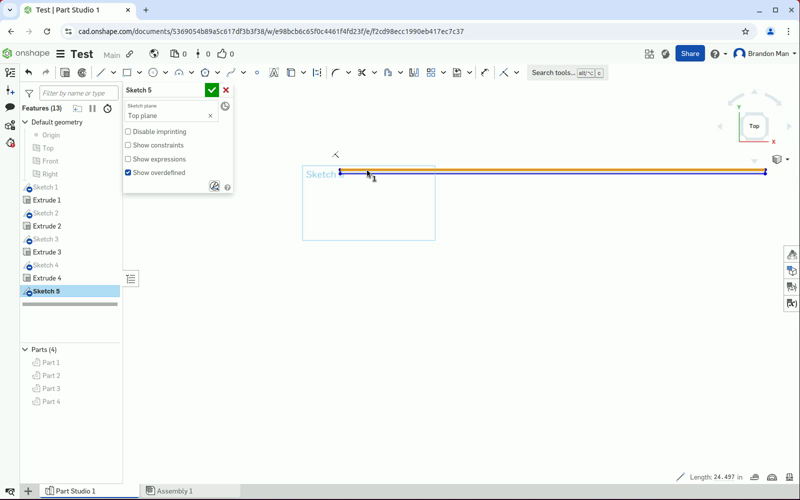
scroll(-6)
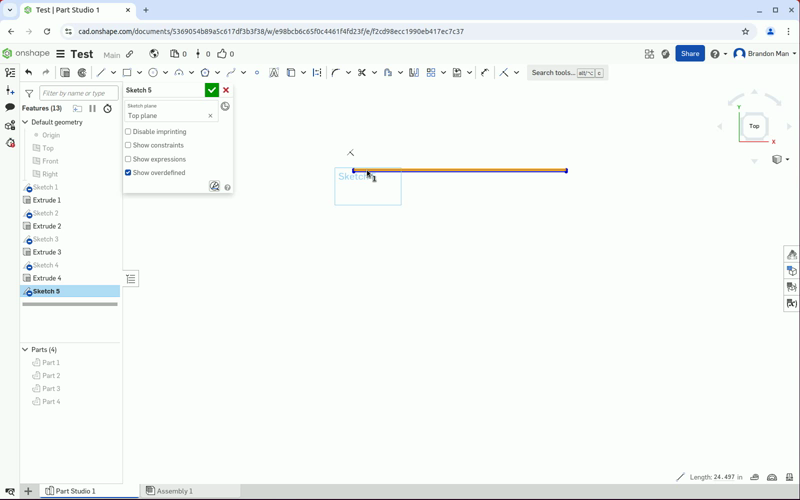
mouse_move(73, 352)
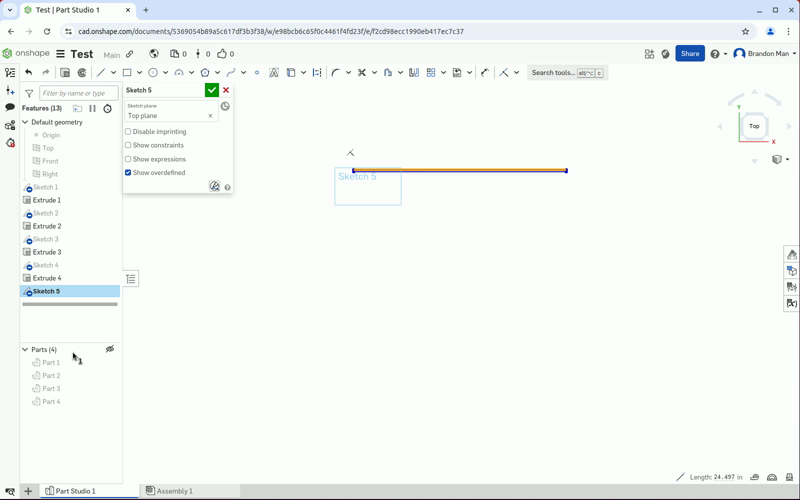
key(shift+y)
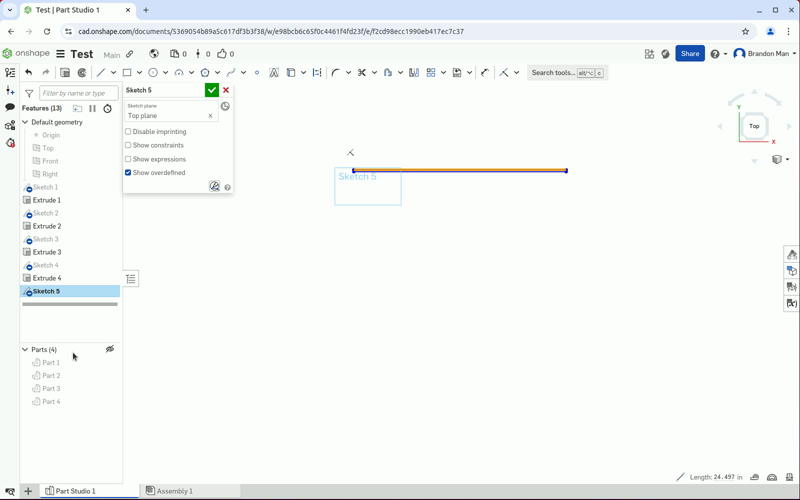
key(shift+e)
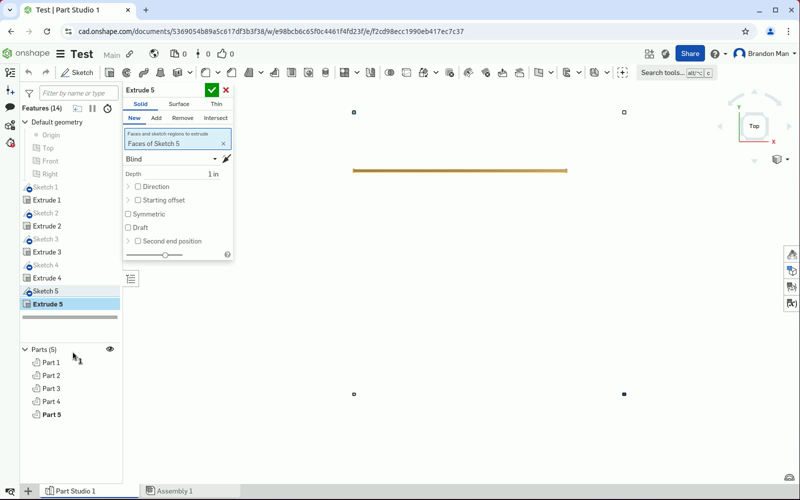
mouse_move(143, 106)
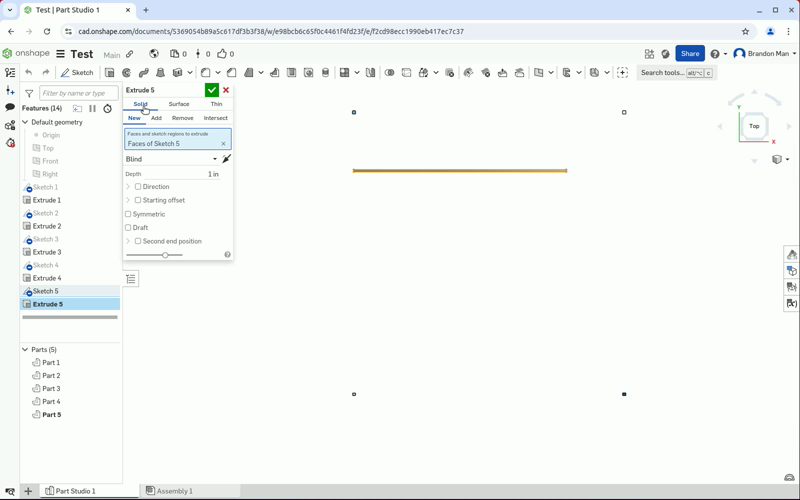
click(143, 106)
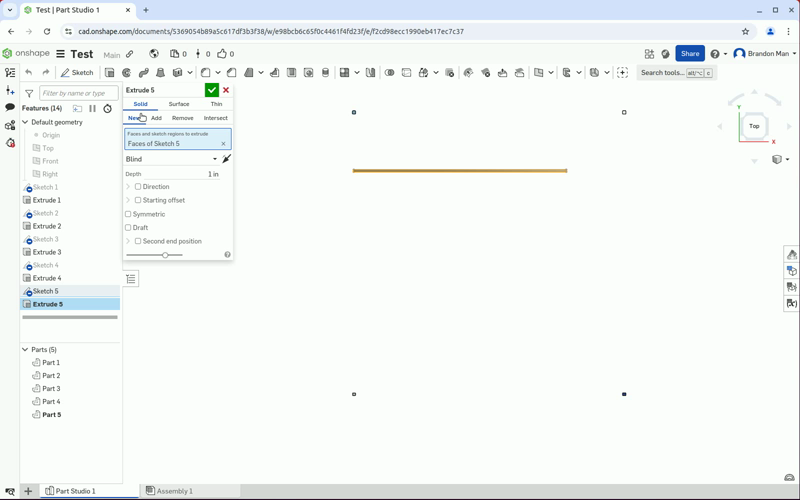
mouse_move(137, 120)
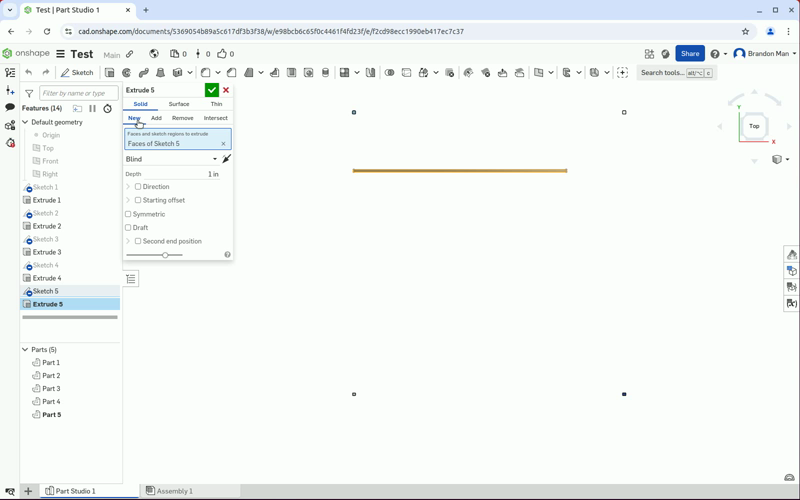
click(137, 120)
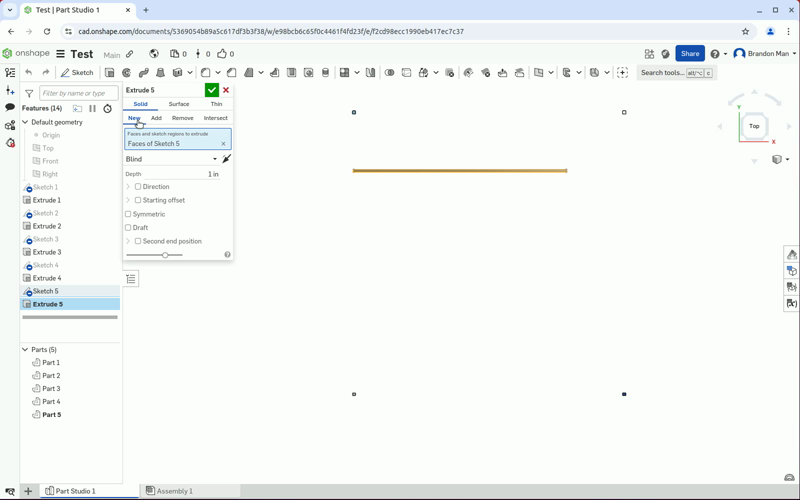
key(tab, 4)
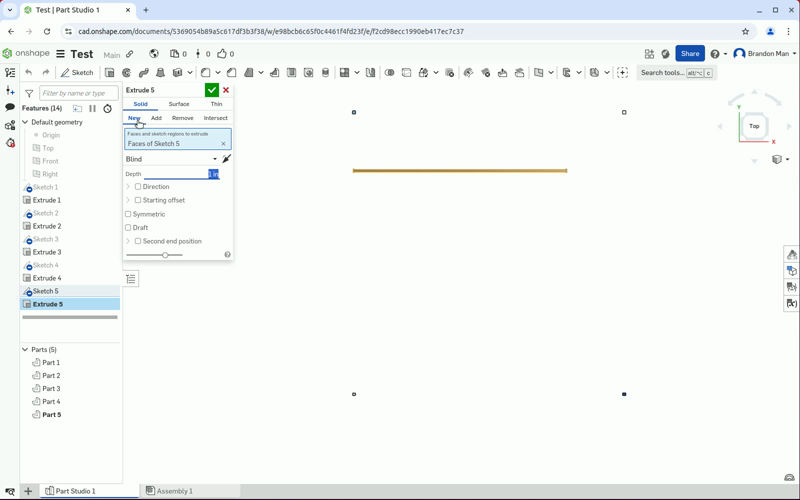
text(13.48)
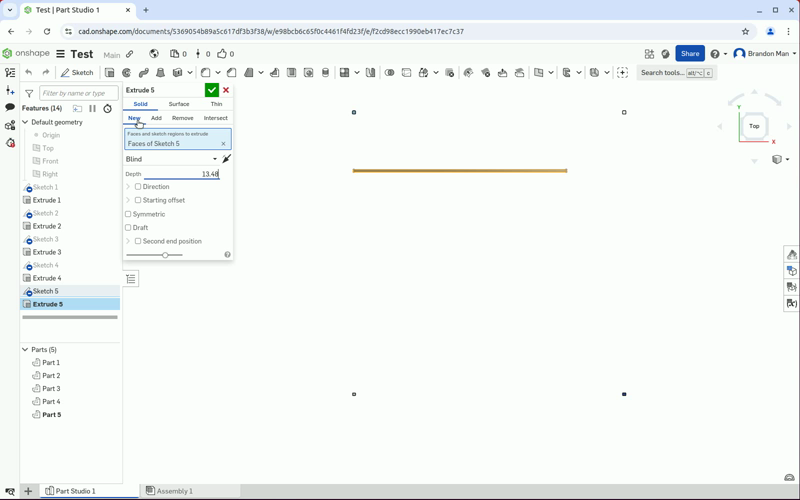
key(enter)
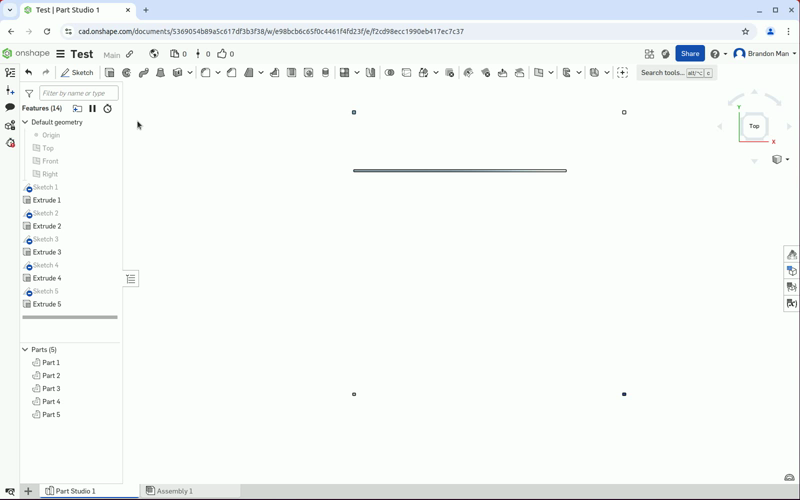
key(shift+h)
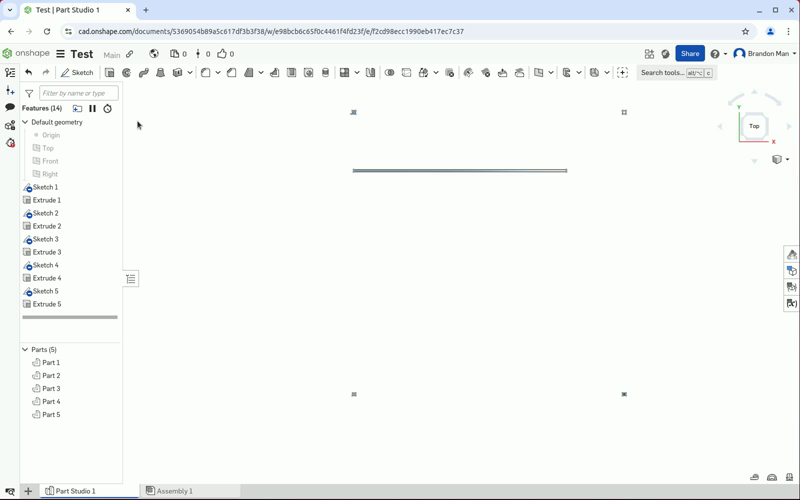
key(shift+h)
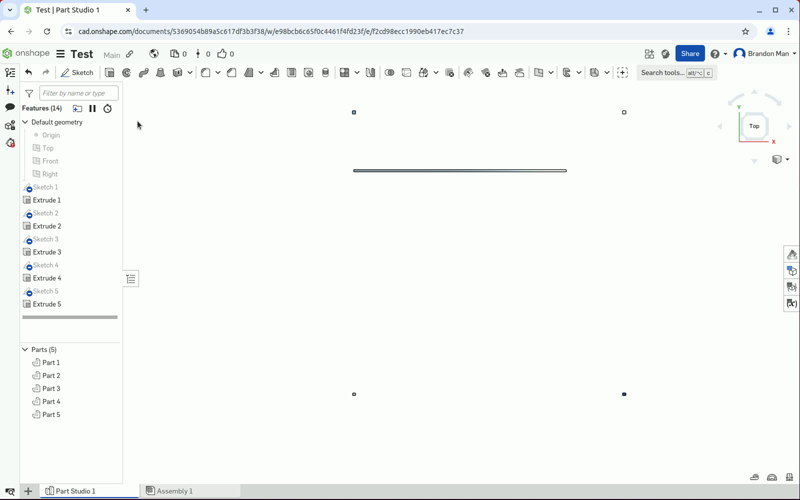
mouse_move(73, 189)
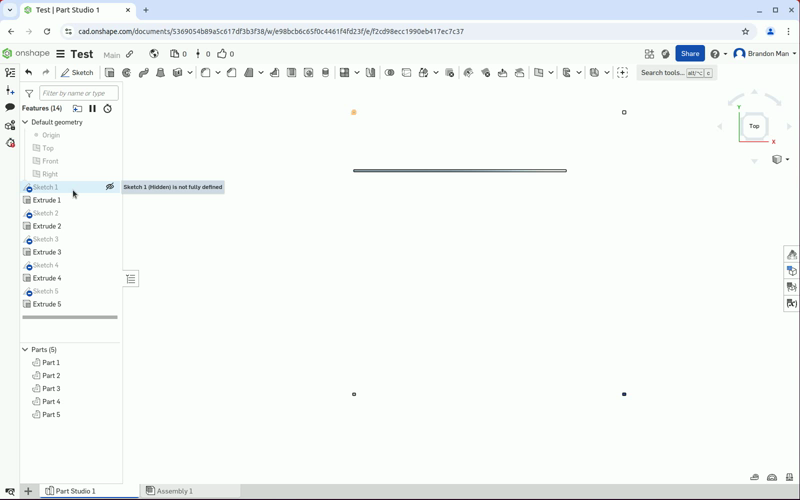
click(73, 189)
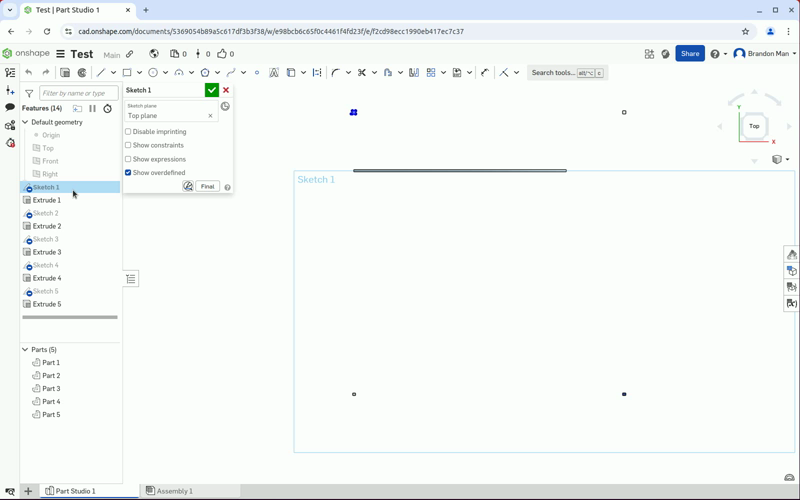
mouse_move(229, 92)
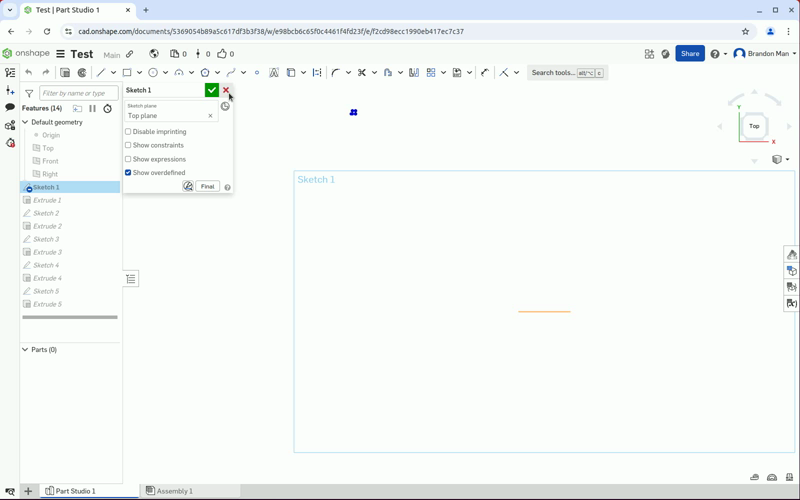
click(229, 92)
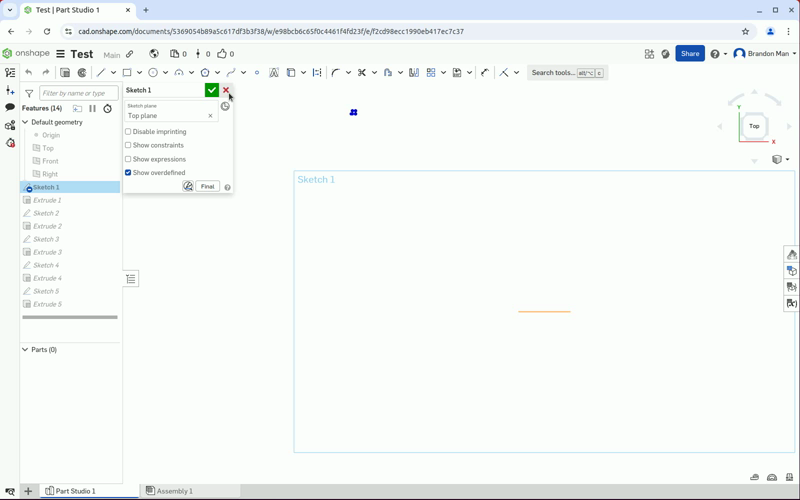
key(shift+s)
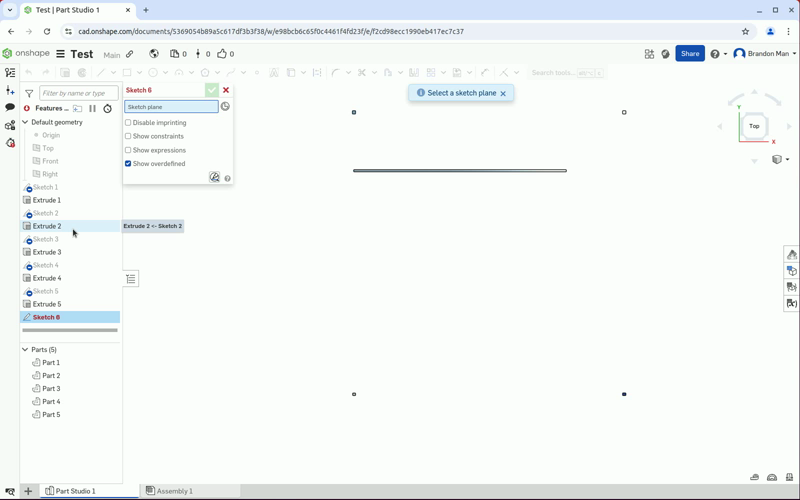
scroll(3)
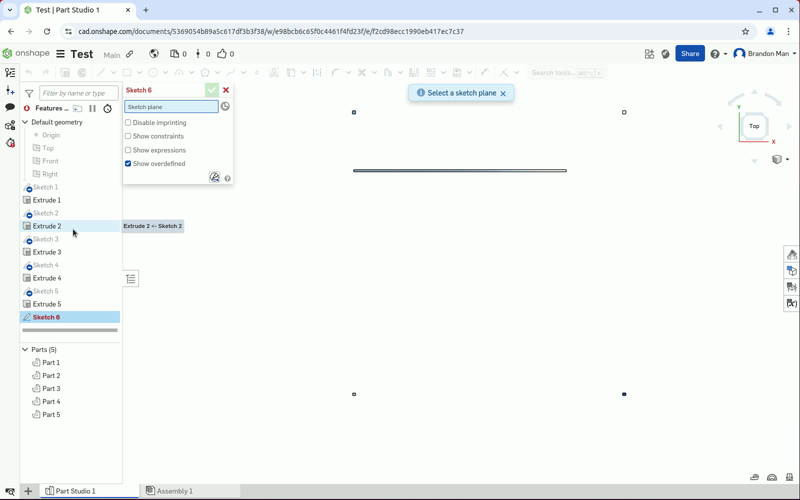
mouse_move(73, 150)
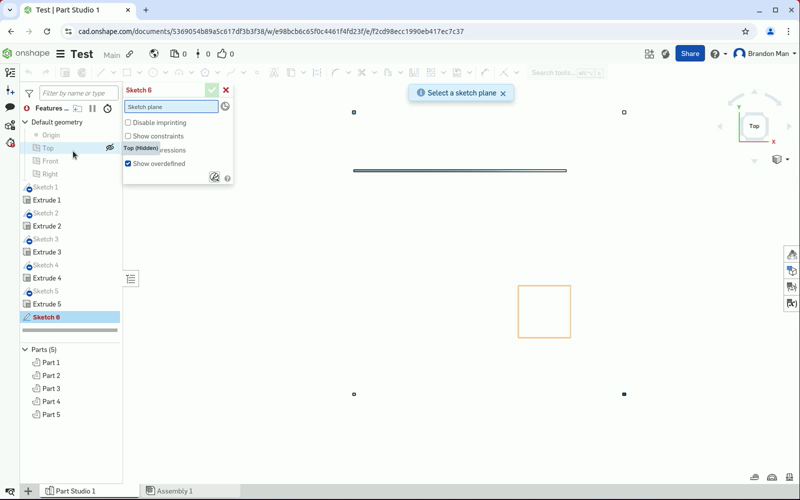
click(73, 150)
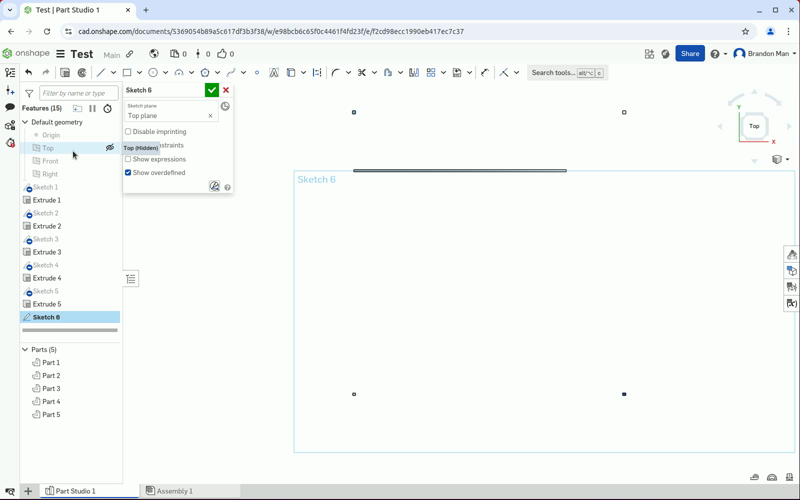
mouse_move(73, 352)
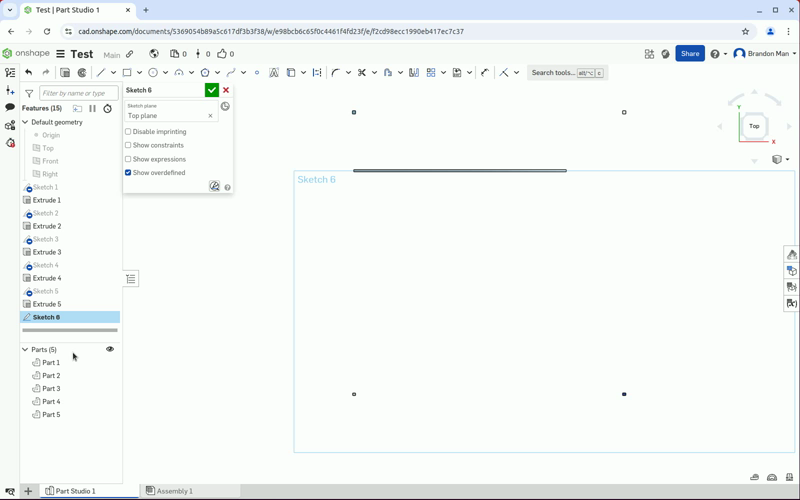
key(y)
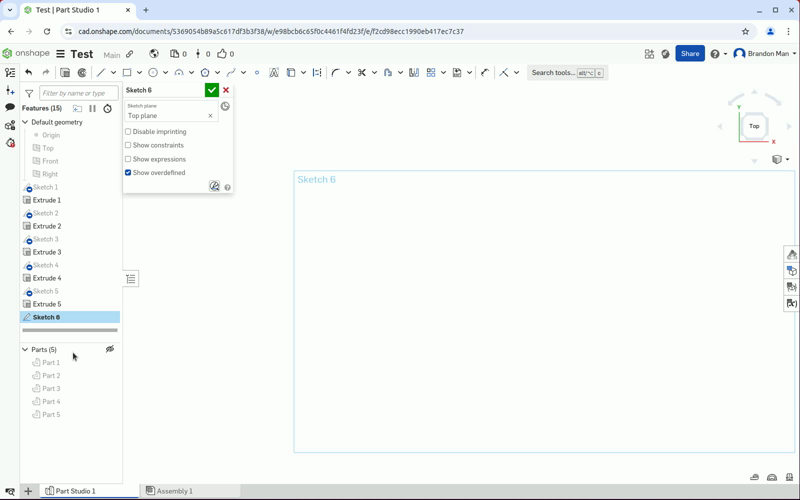
key(l)
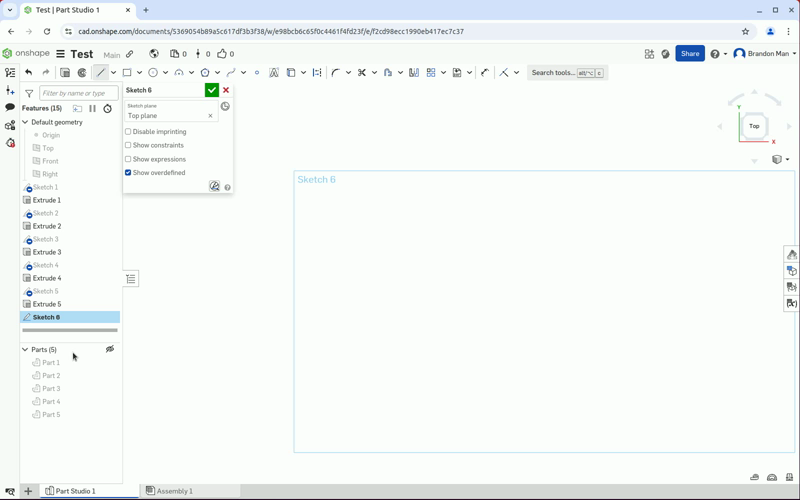
key_down(shift)
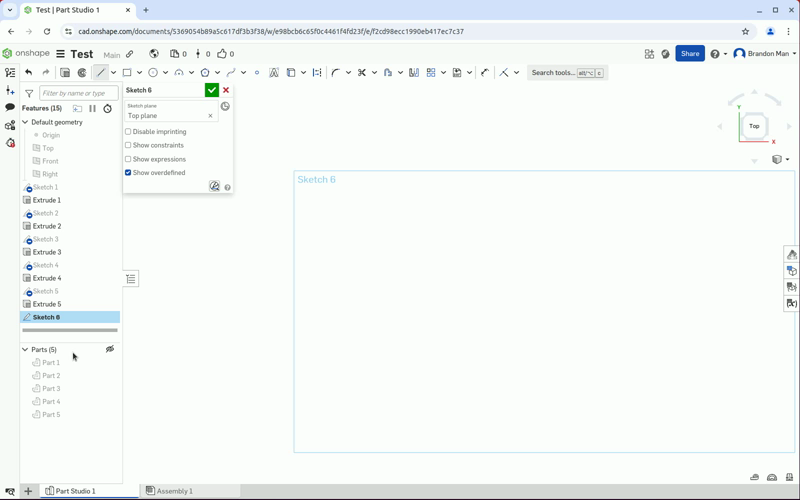
mouse_move(353, 395)
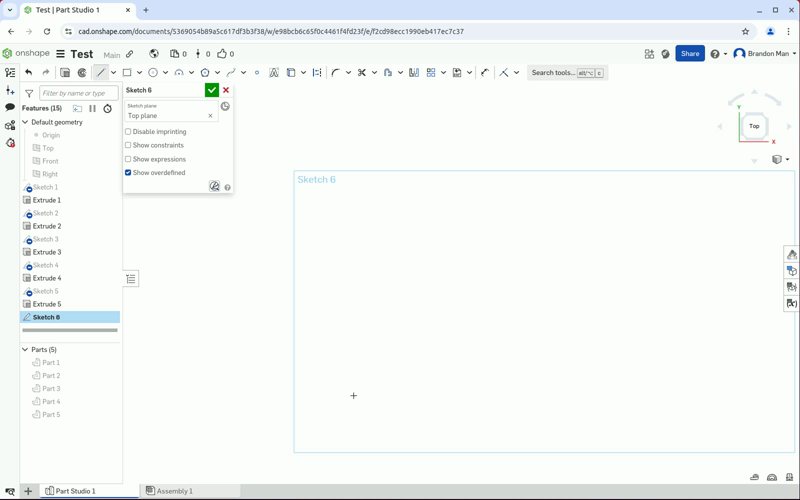
click(353, 395)
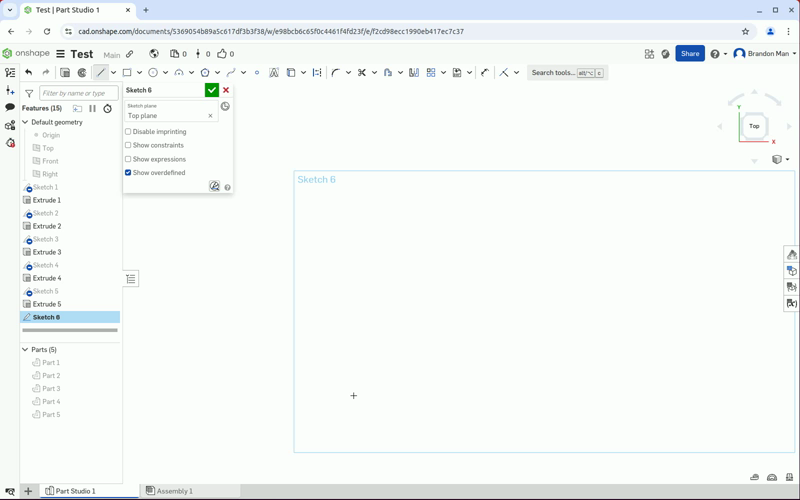
key_up(shift)
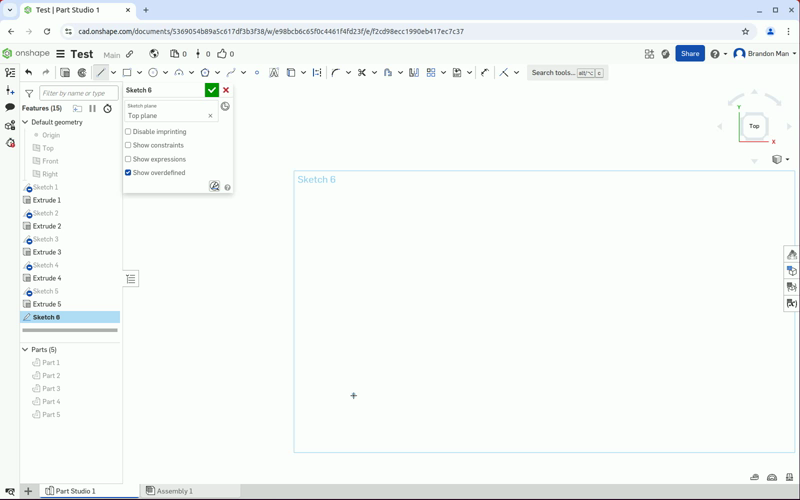
key_down(shift)
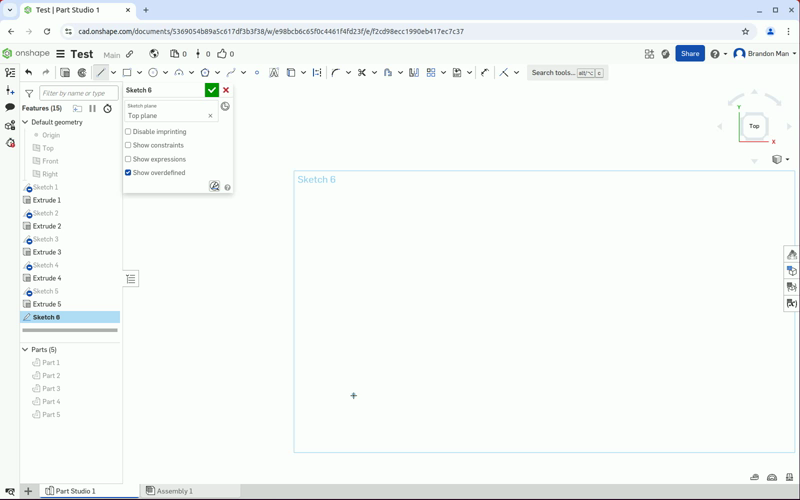
mouse_move(566, 395)
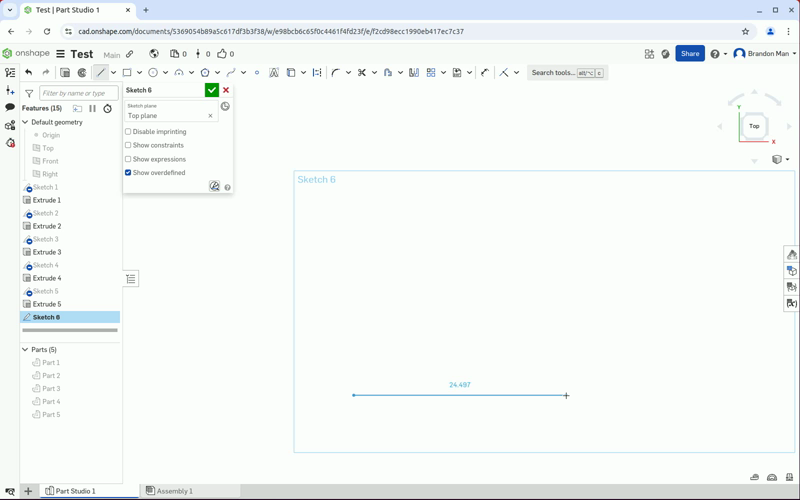
click(566, 395)
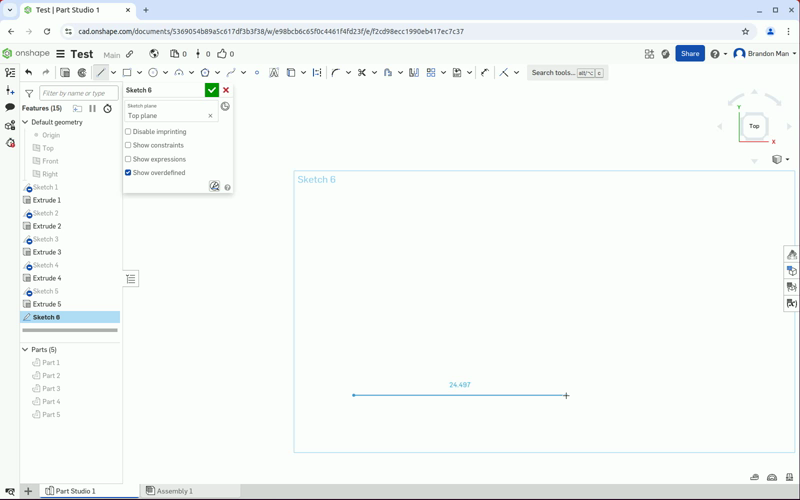
key_up(shift)
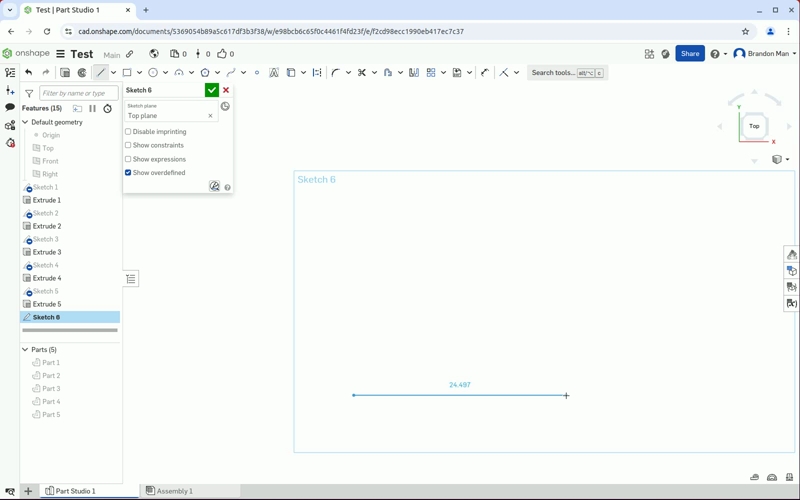
key_down(shift)
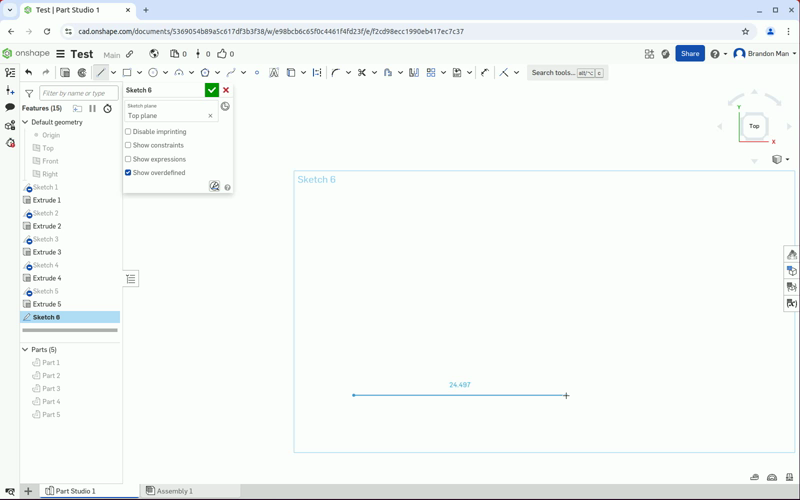
mouse_move(589, 395)
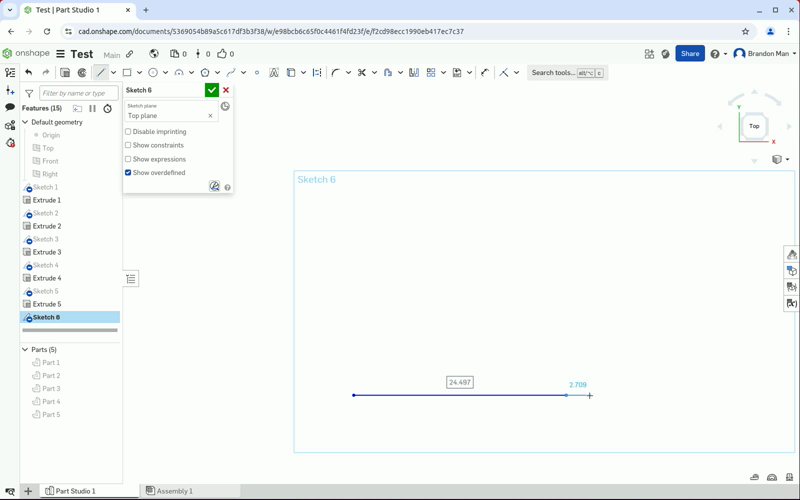
mouse_move(566, 393)
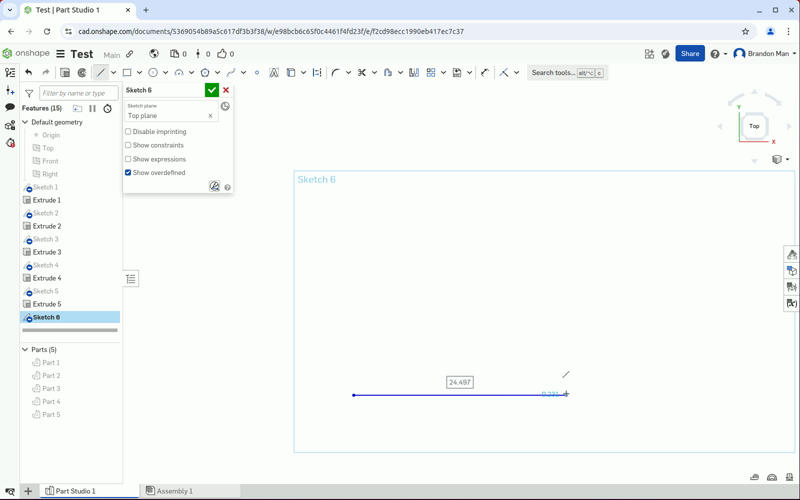
scroll(6)
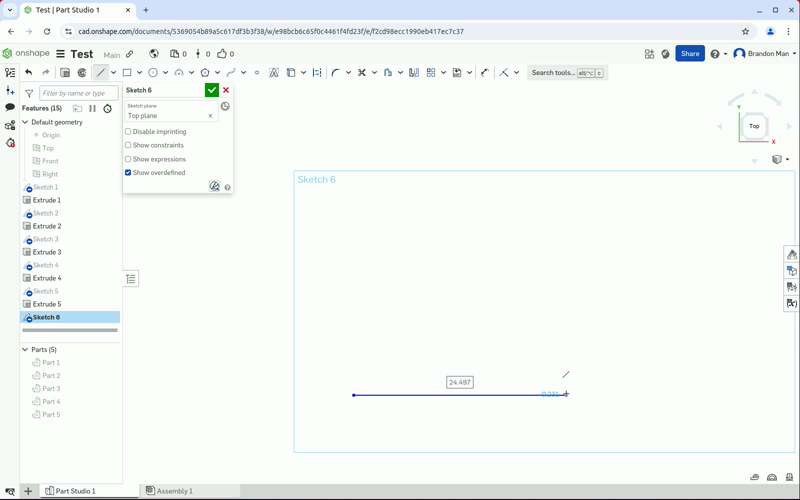
scroll(6)
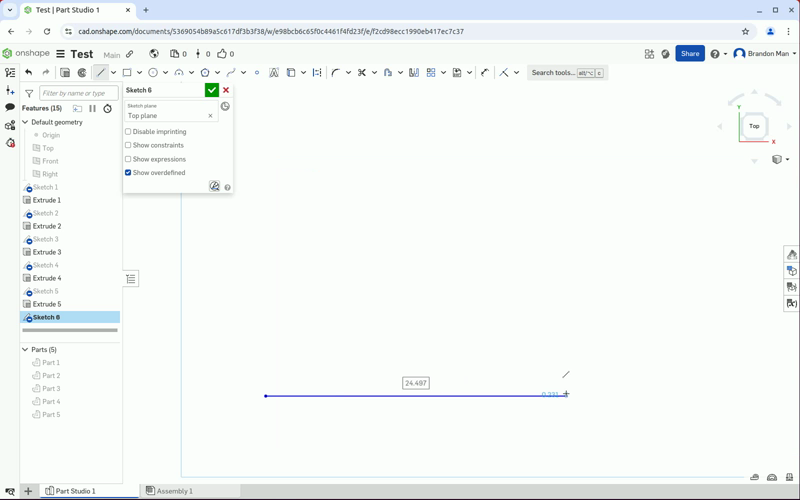
scroll(6)
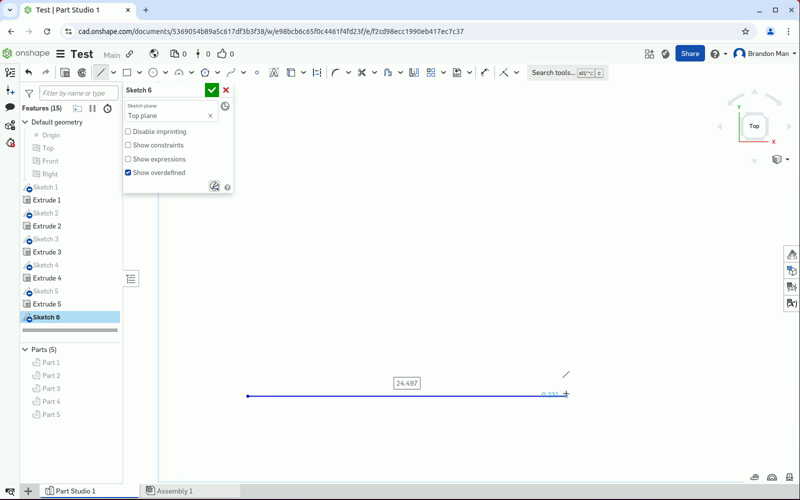
scroll(6)
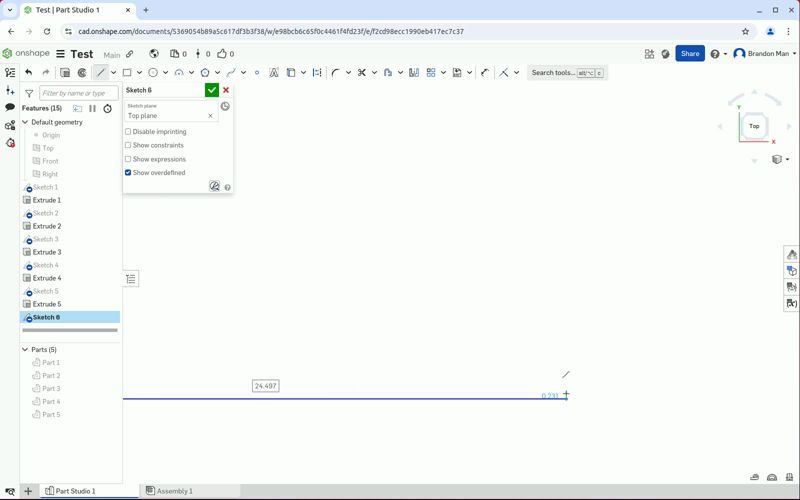
scroll(6)
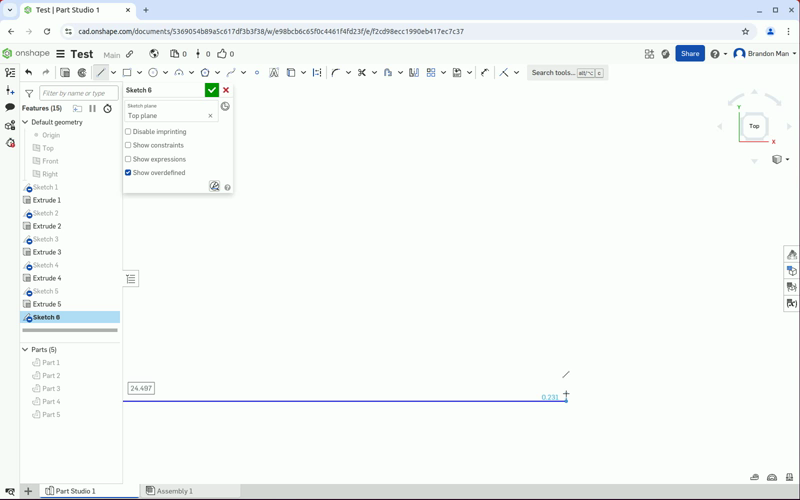
scroll(6)
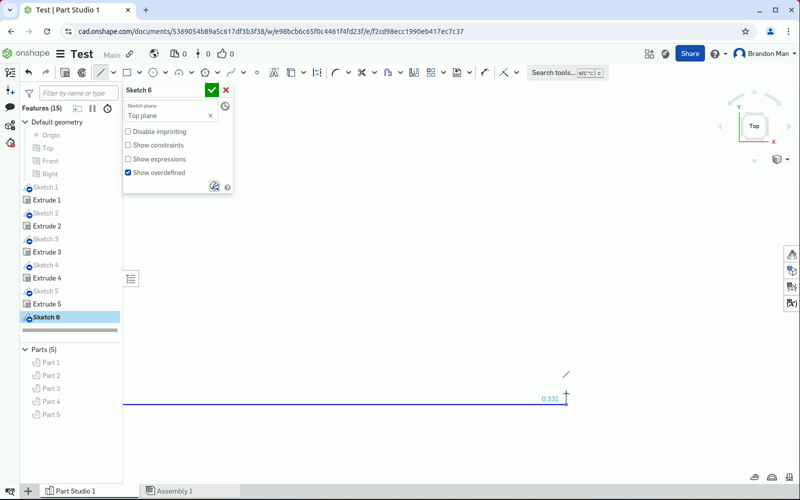
scroll(6)
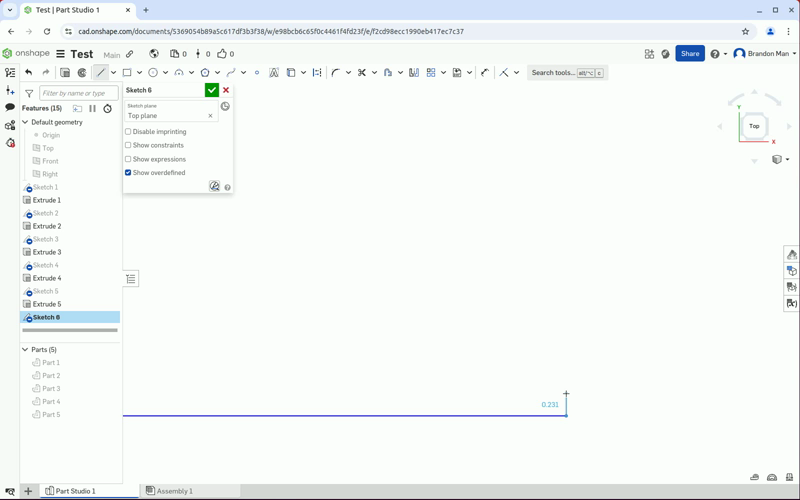
click(566, 393)
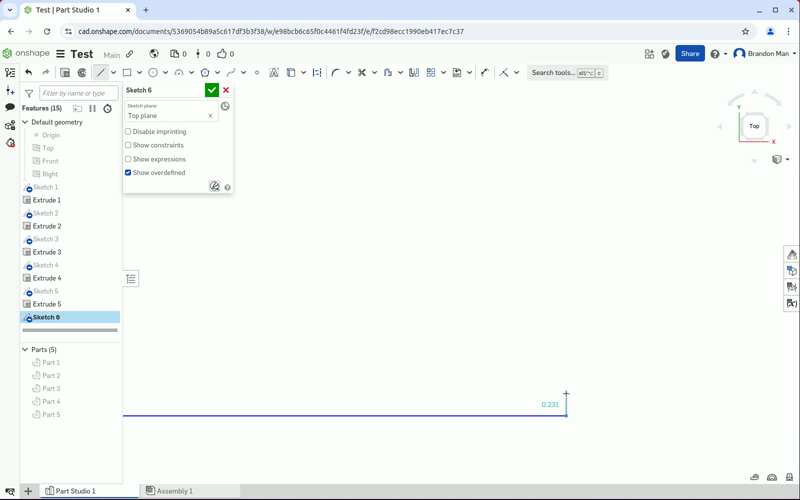
scroll(-6)
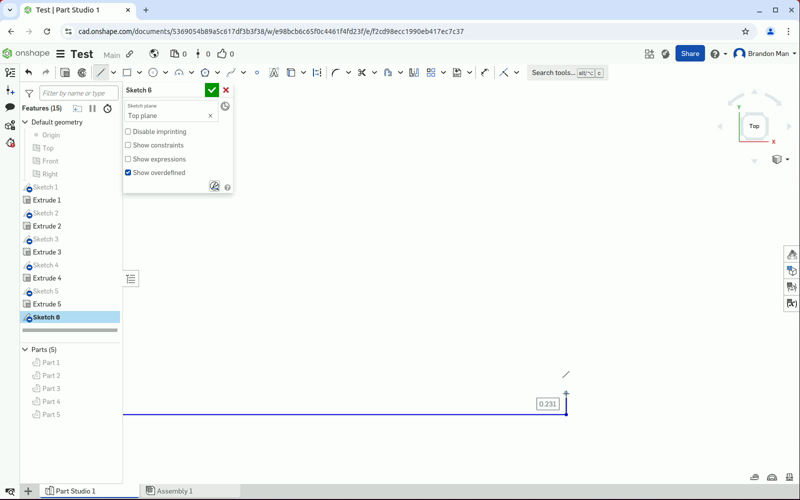
scroll(-6)
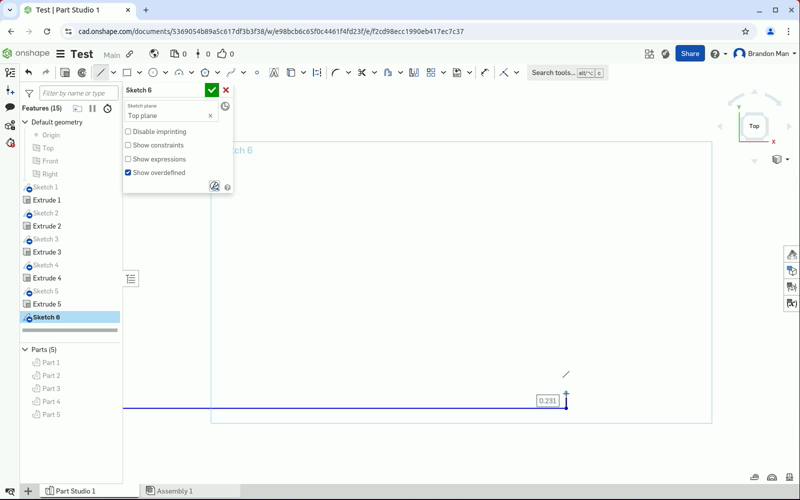
scroll(-6)
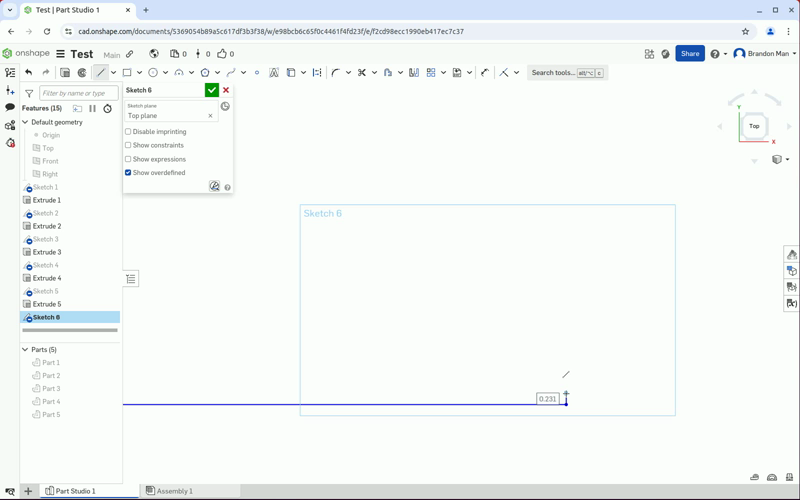
scroll(-6)
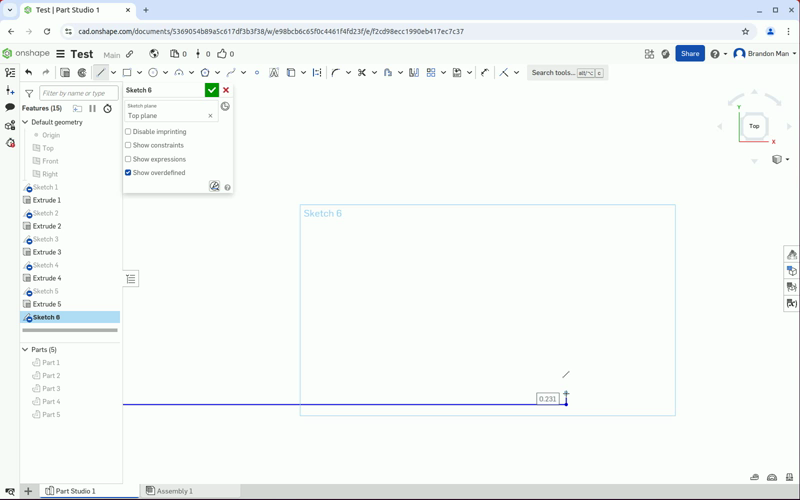
scroll(-6)
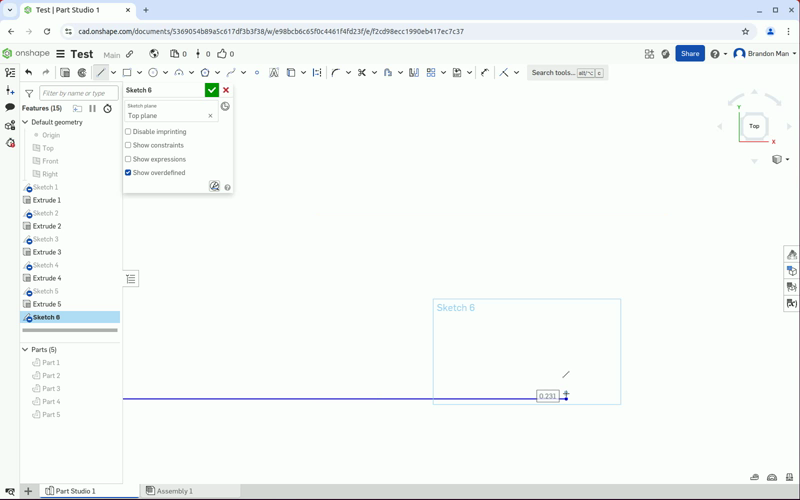
scroll(-6)
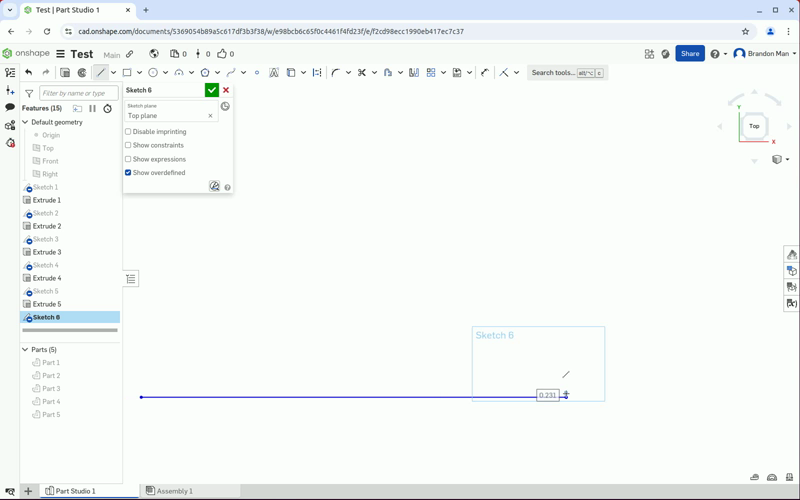
scroll(-6)
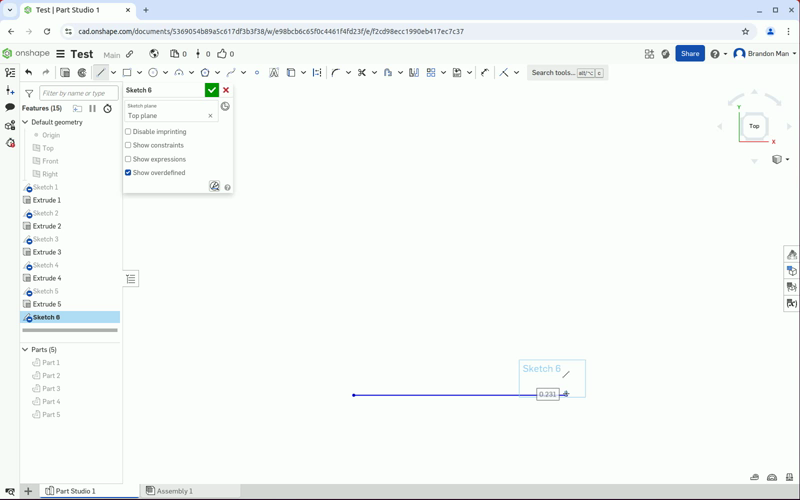
key_up(shift)
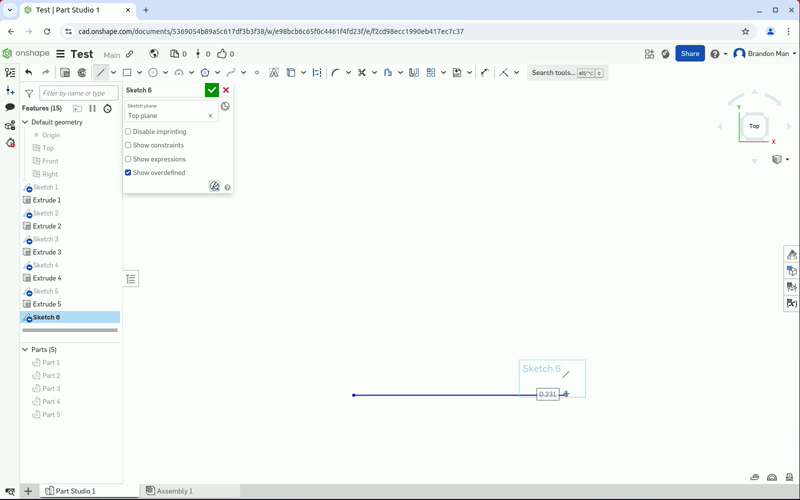
key_down(shift)
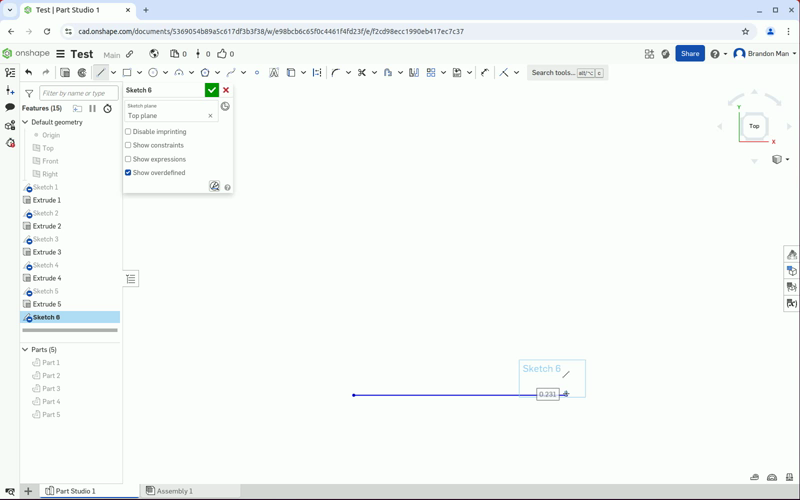
mouse_move(353, 393)
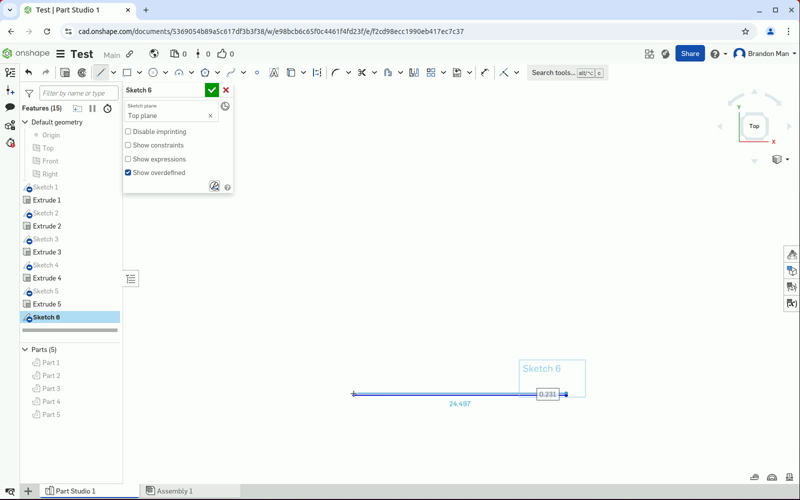
scroll(6)
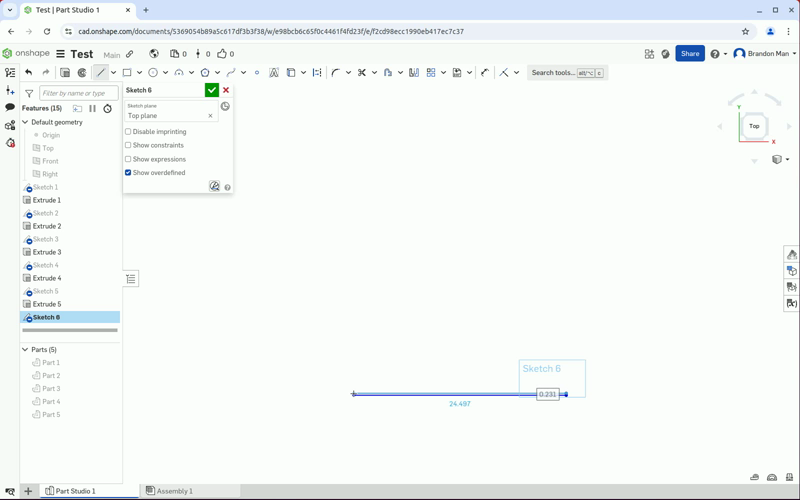
scroll(6)
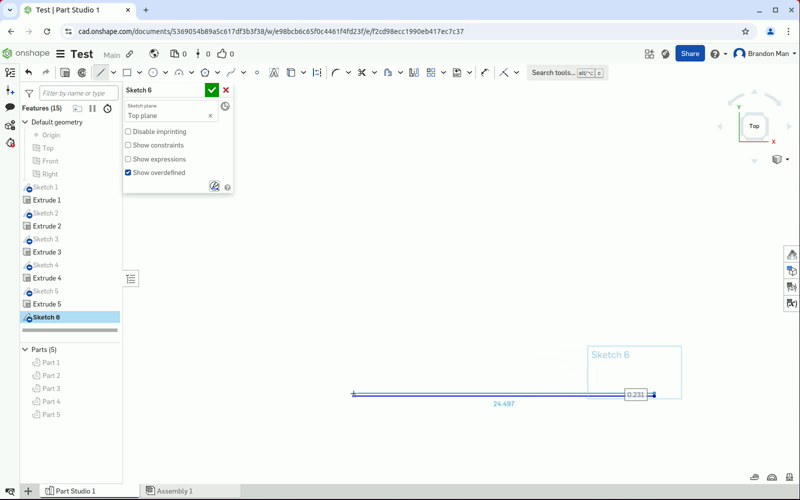
scroll(6)
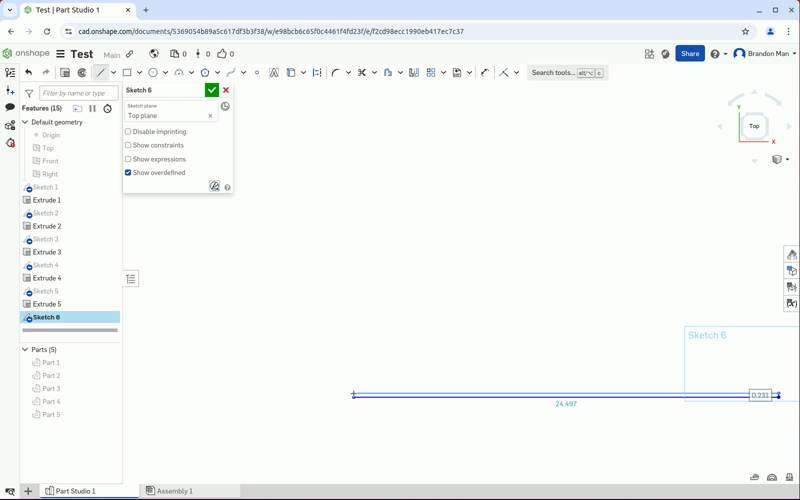
scroll(6)
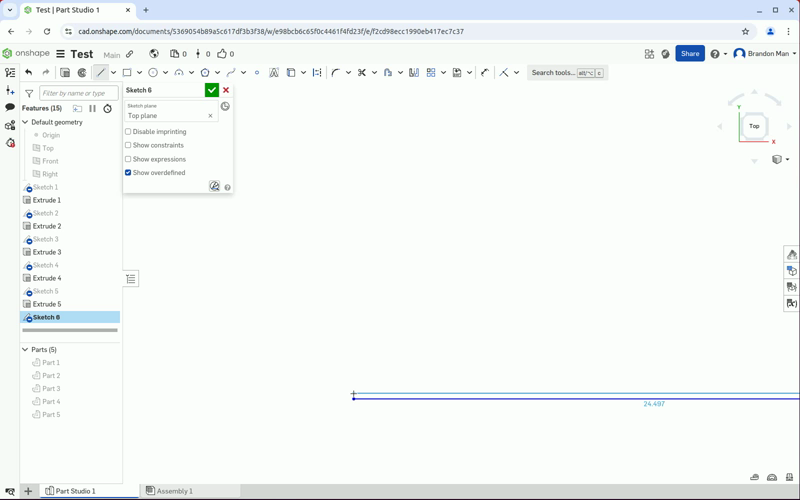
scroll(6)
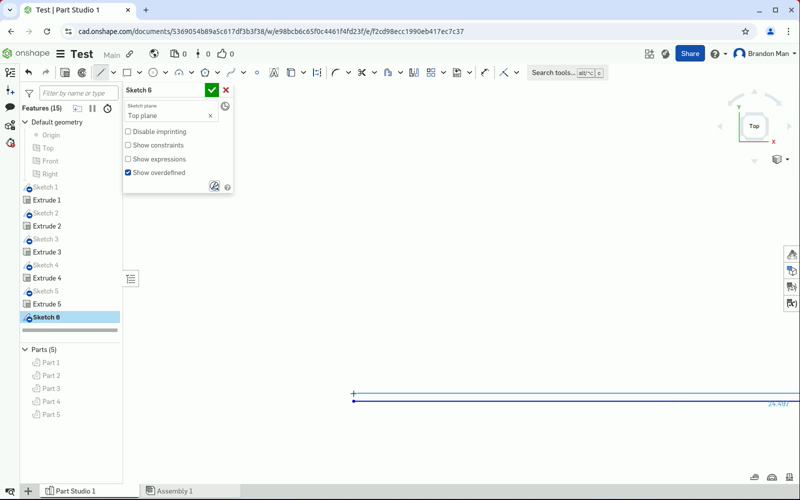
scroll(6)
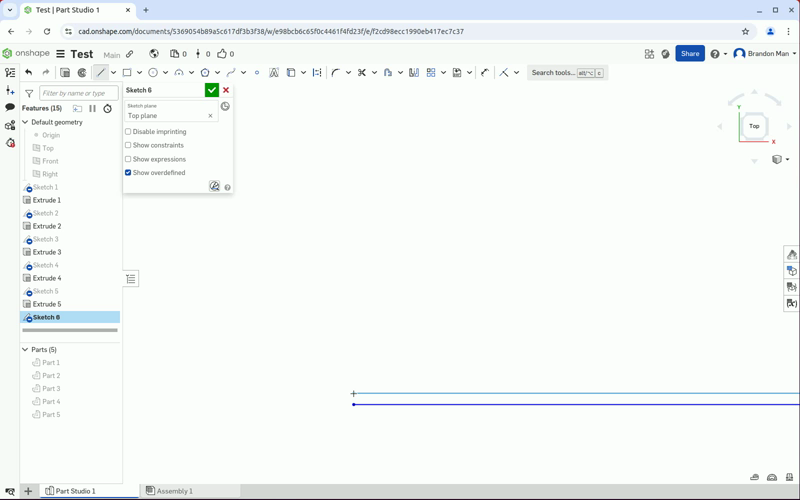
scroll(6)
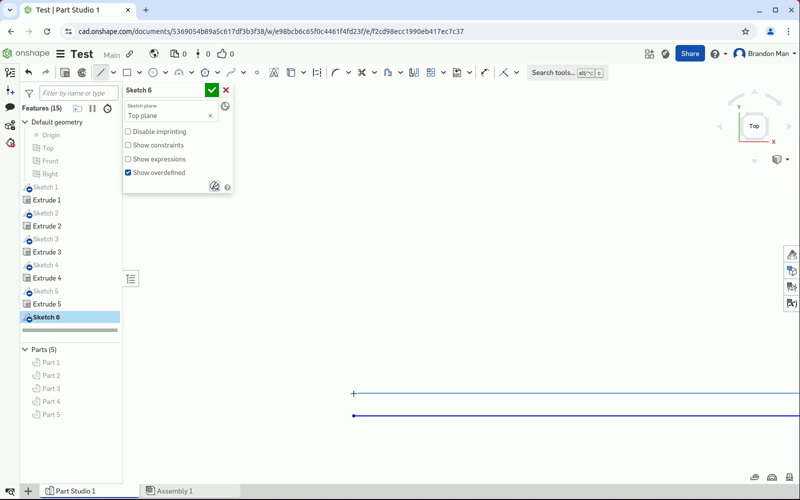
click(353, 393)
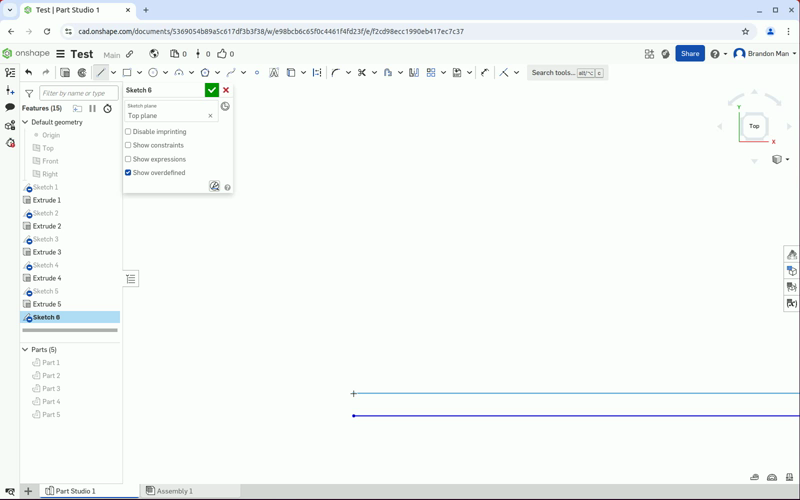
scroll(-6)
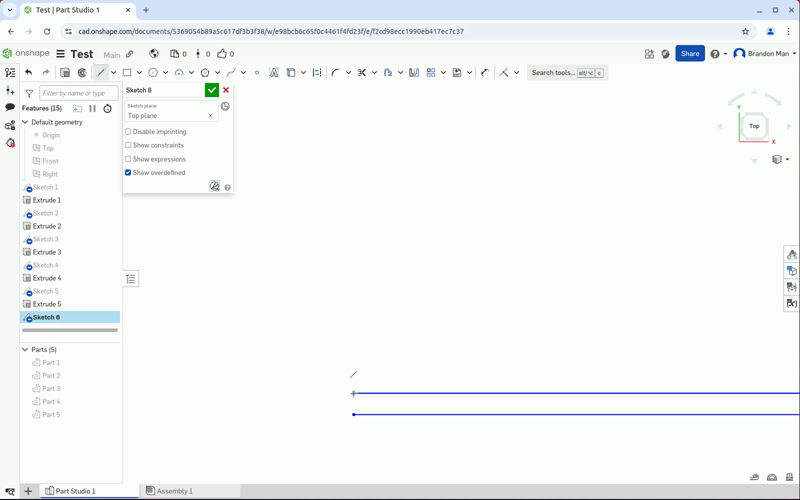
scroll(-6)
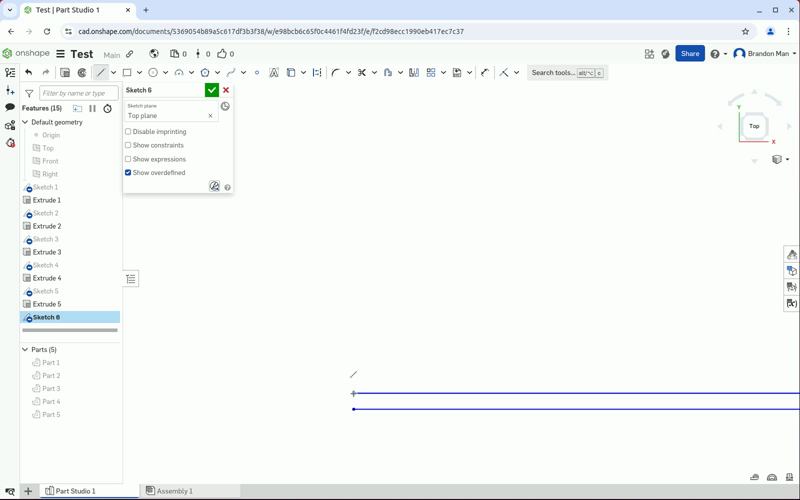
scroll(-6)
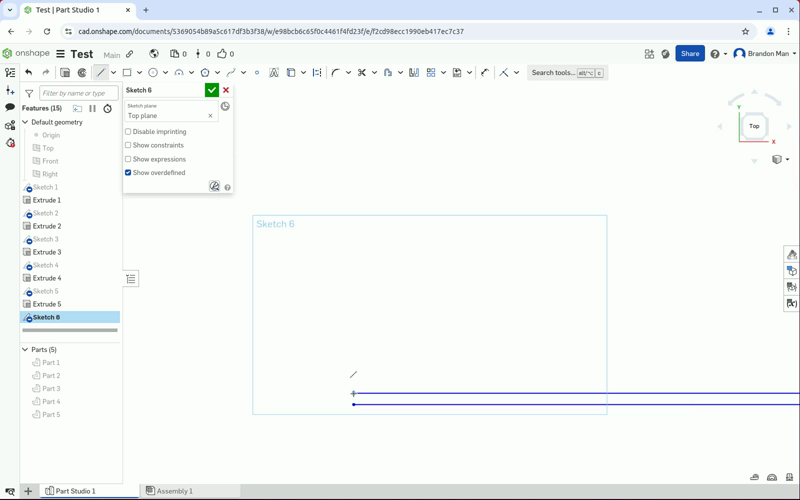
scroll(-6)
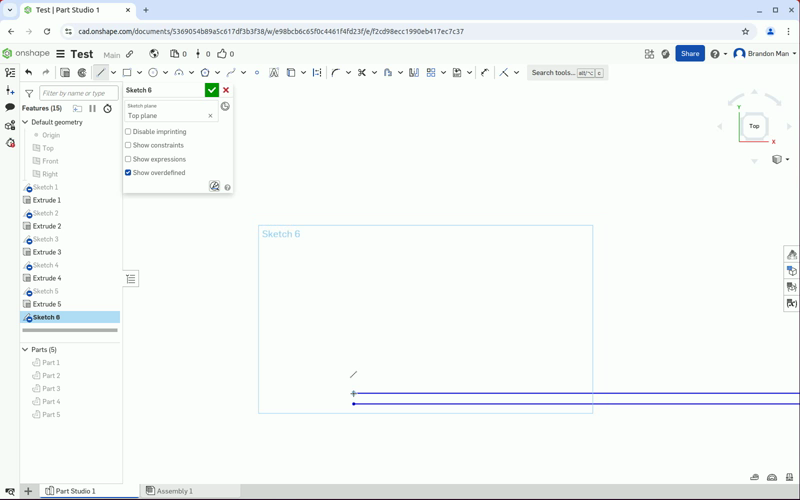
scroll(-6)
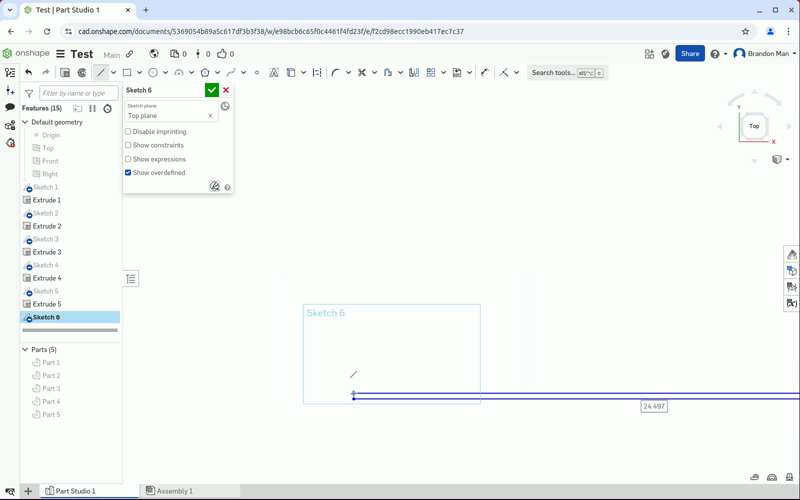
scroll(-6)
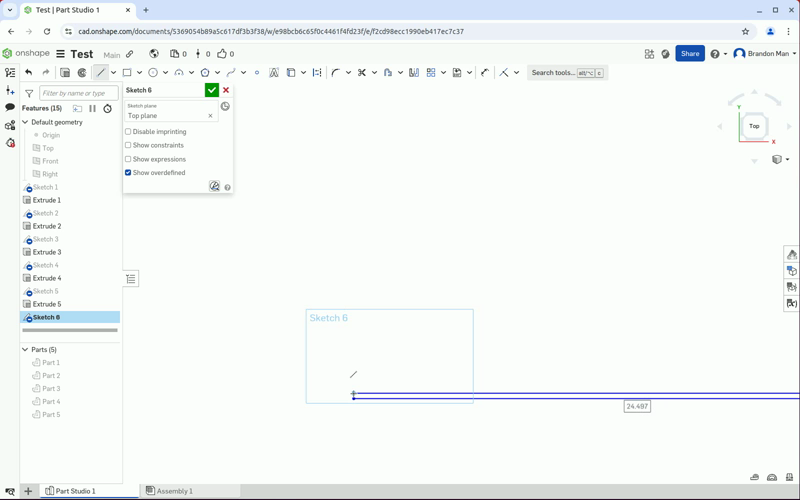
scroll(-6)
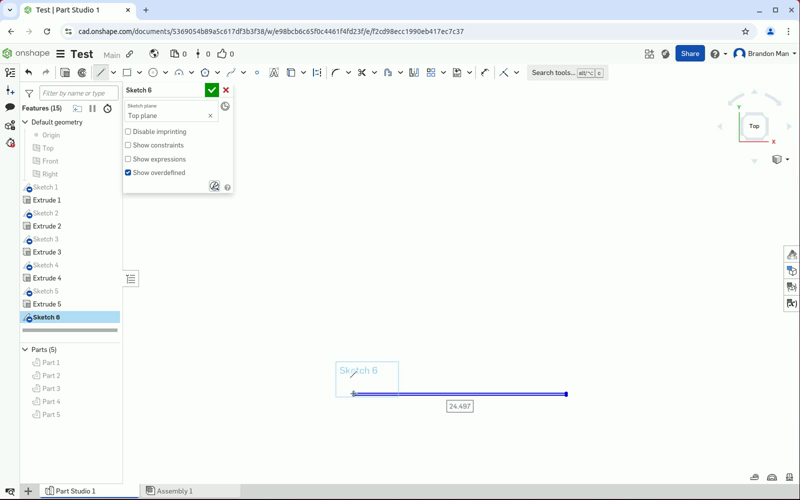
key_up(shift)
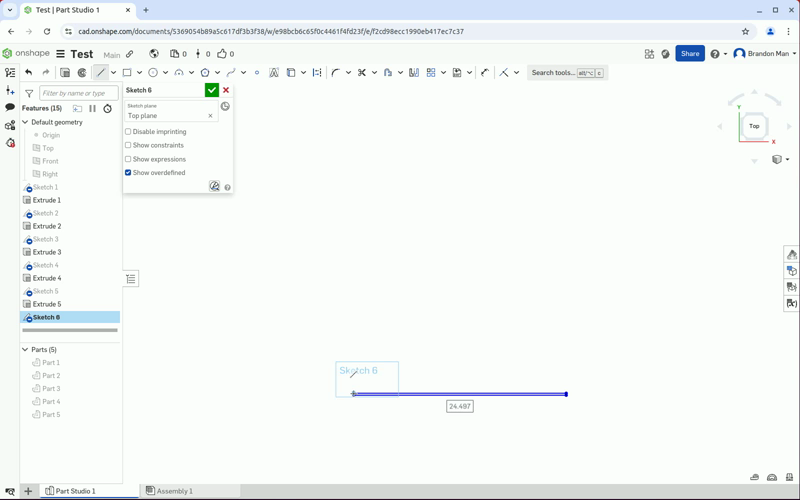
mouse_move(383, 393)
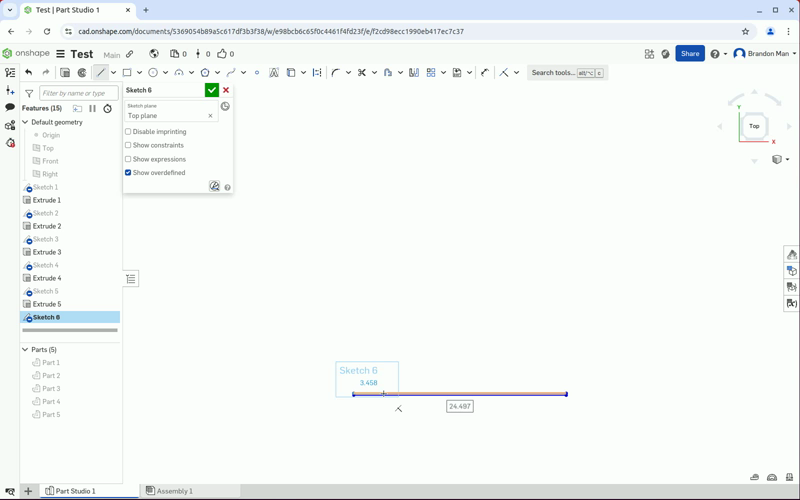
key_down(shift)
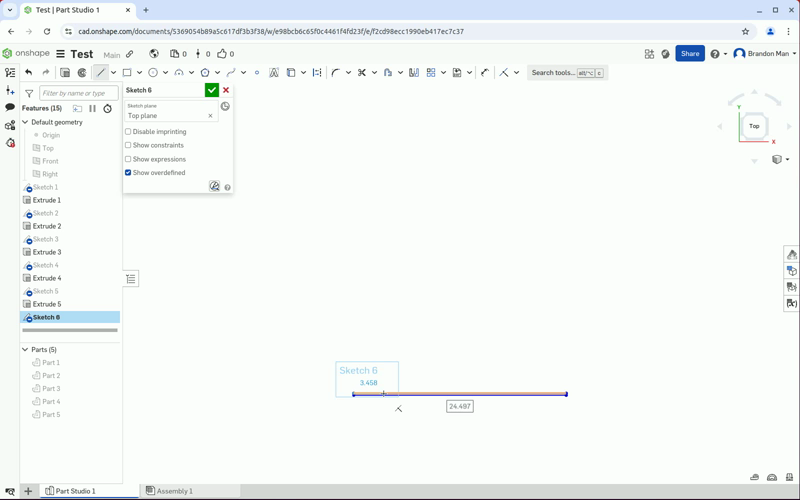
mouse_move(353, 395)
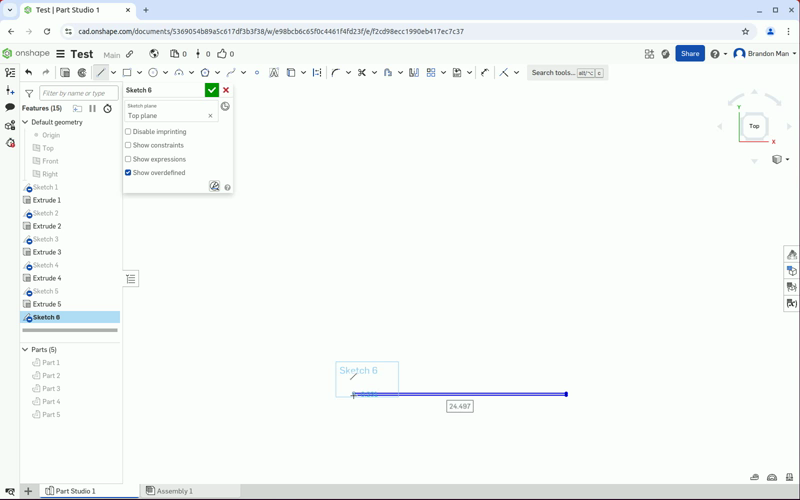
scroll(6)
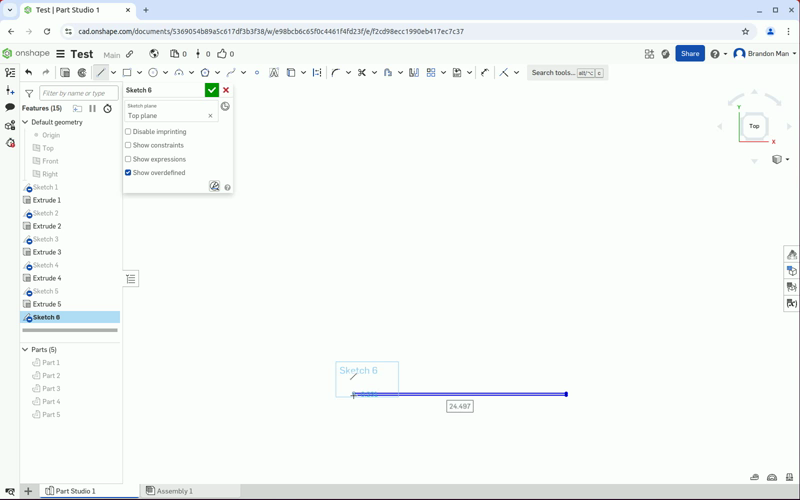
scroll(6)
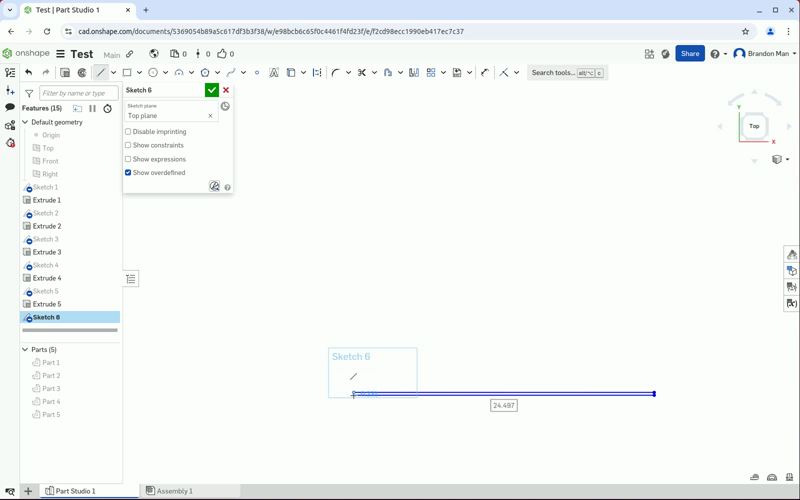
scroll(6)
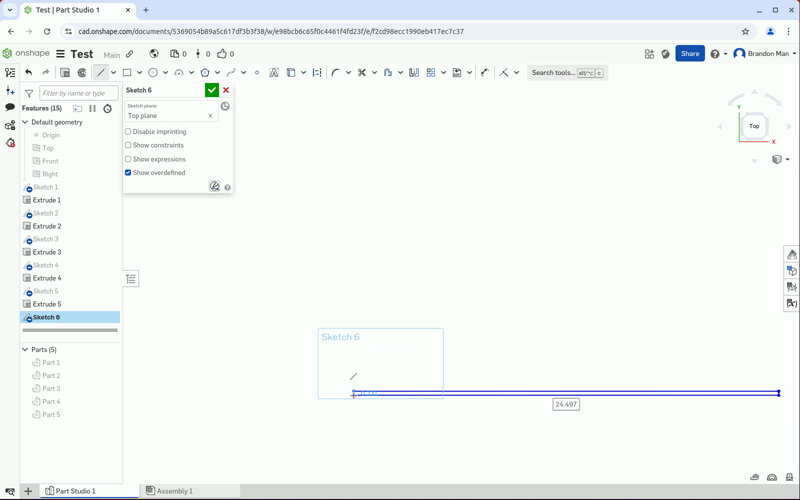
scroll(6)
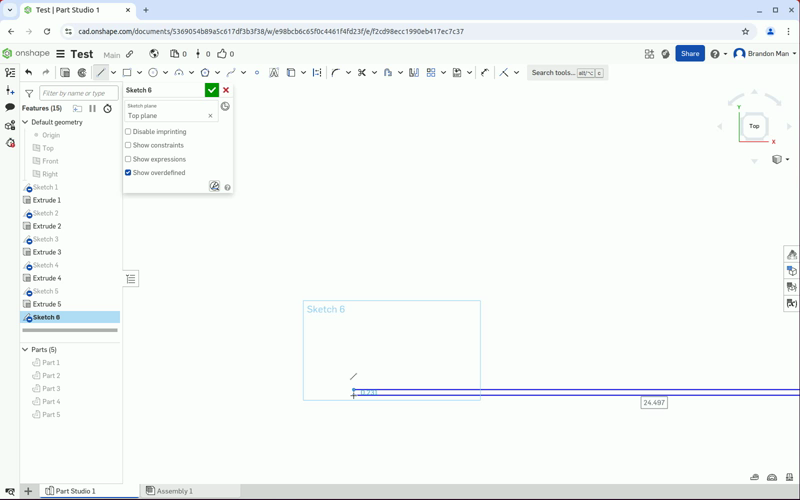
scroll(6)
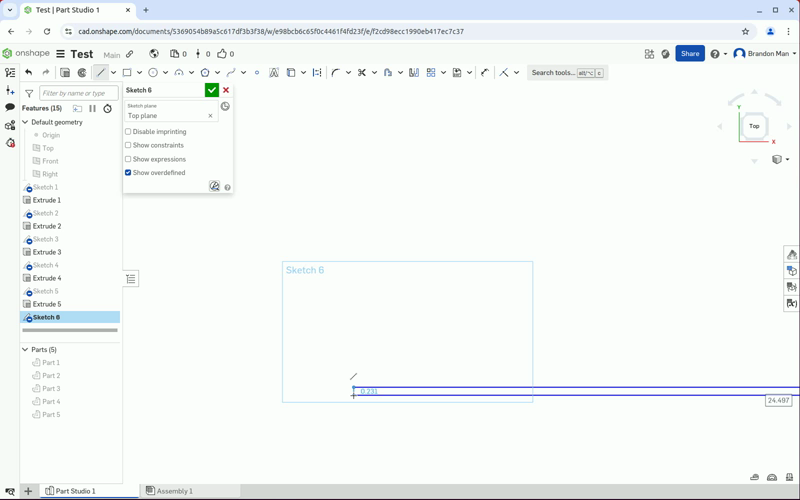
scroll(6)
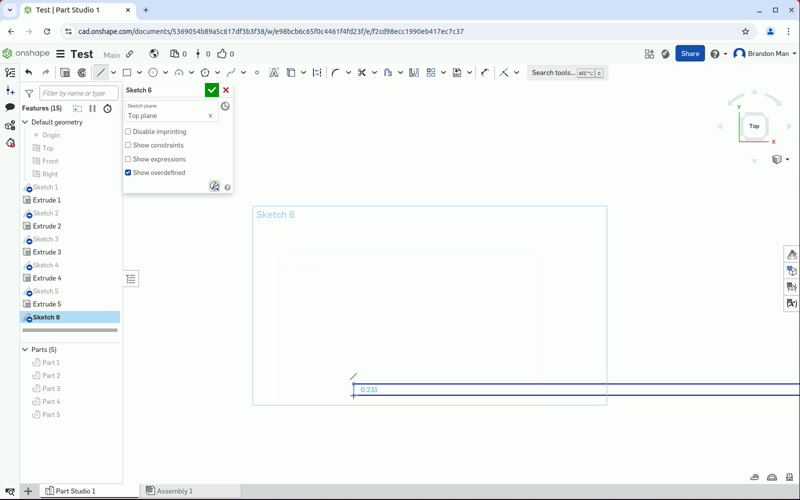
scroll(6)
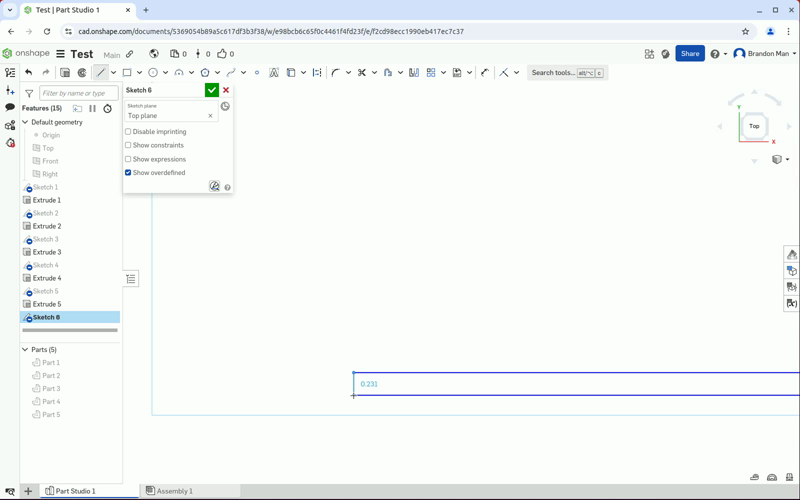
key_up(shift)
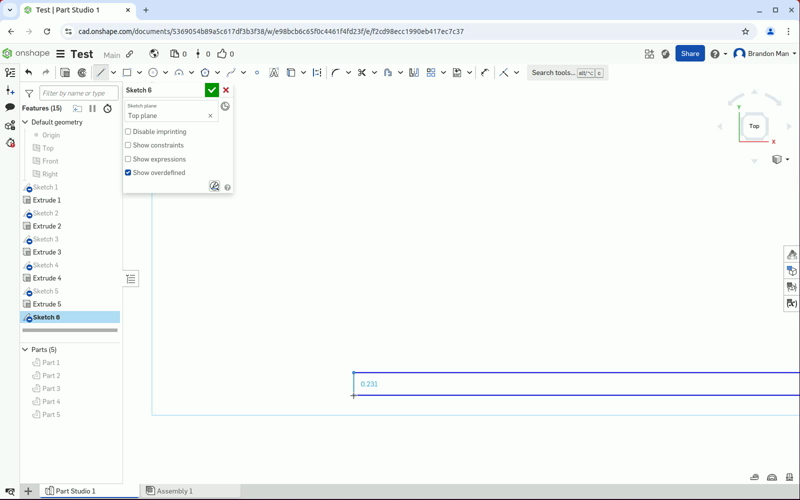
click(353, 395)
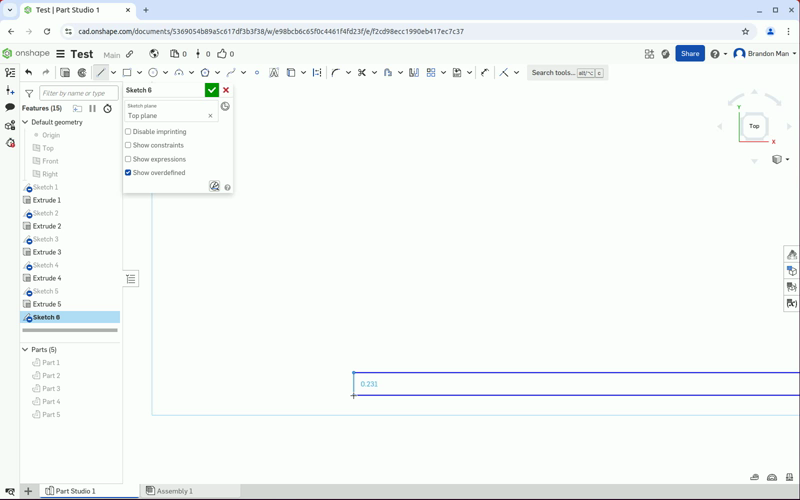
scroll(-6)
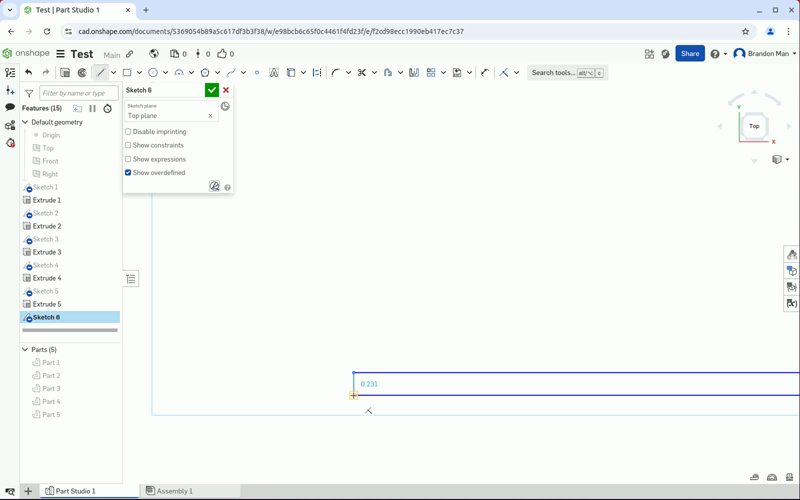
scroll(-6)
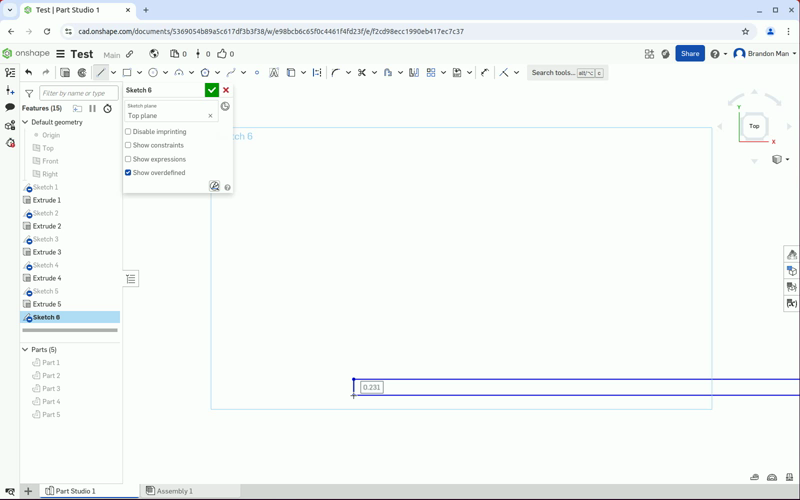
scroll(-6)
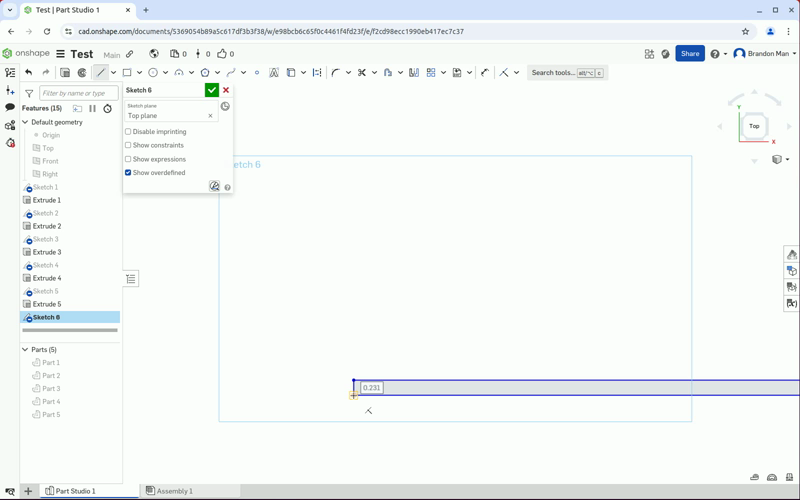
scroll(-6)
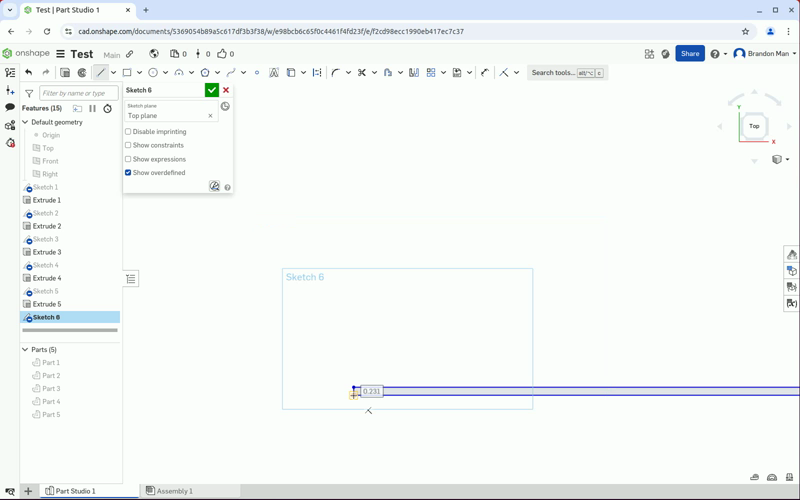
scroll(-6)
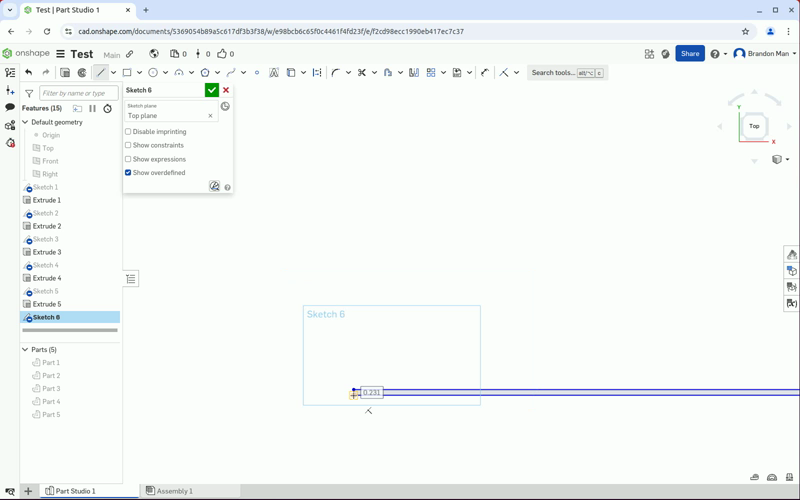
scroll(-6)
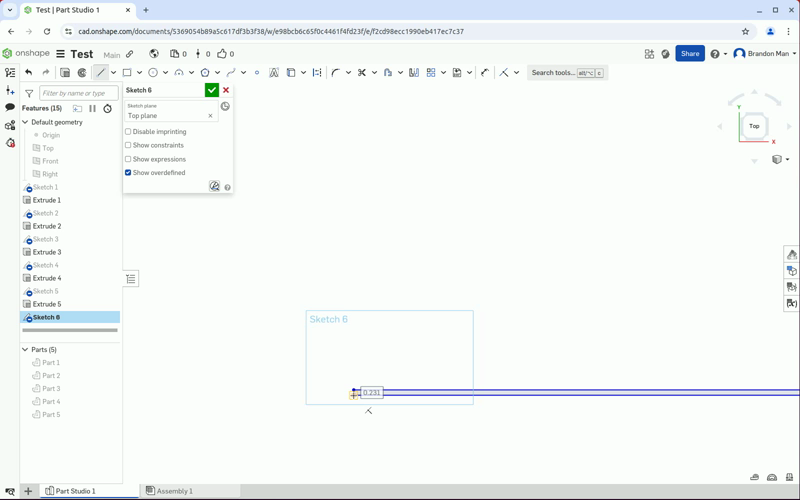
scroll(-6)
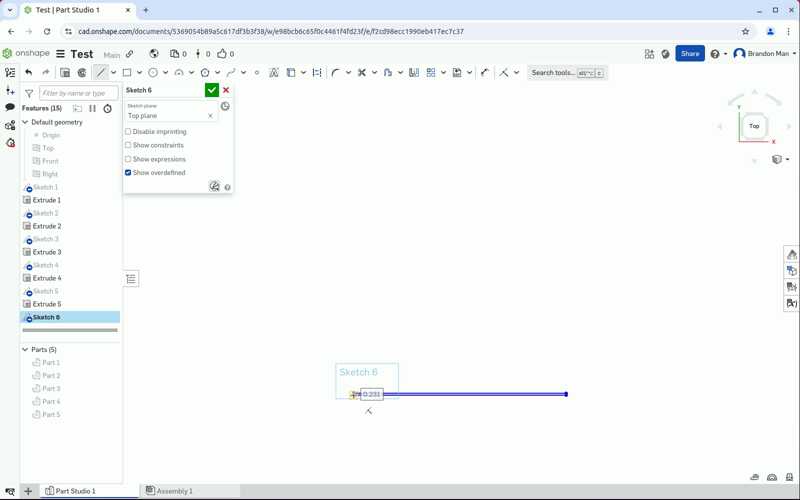
key(esc)
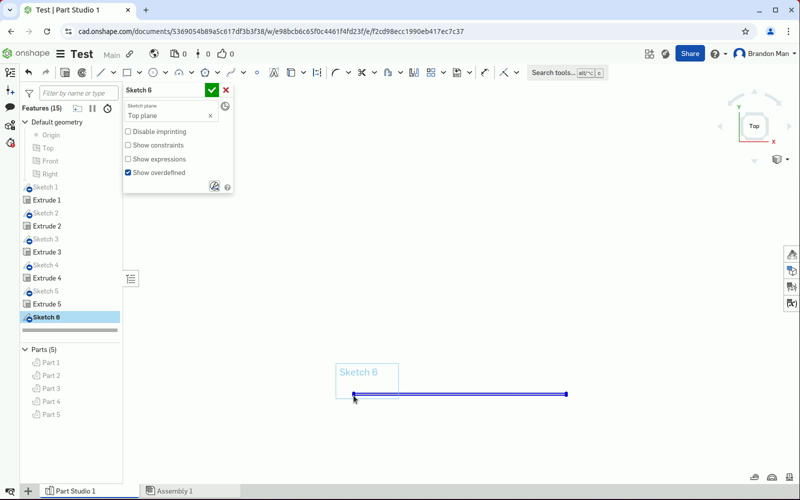
mouse_move(458, 395)
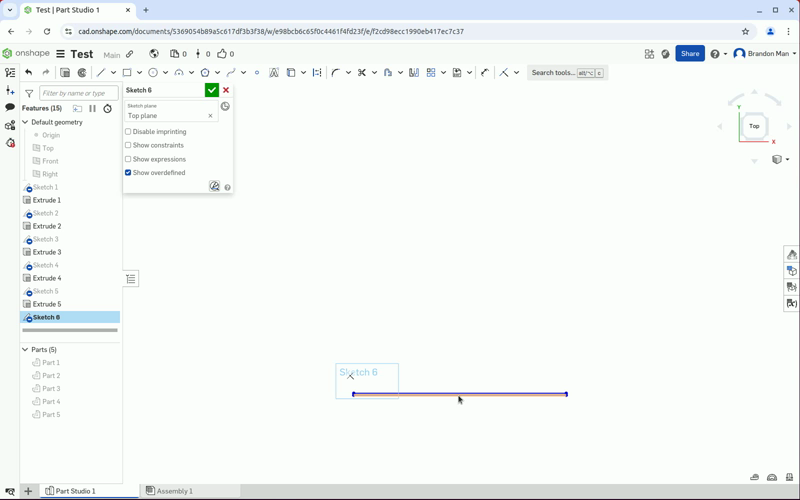
scroll(6)
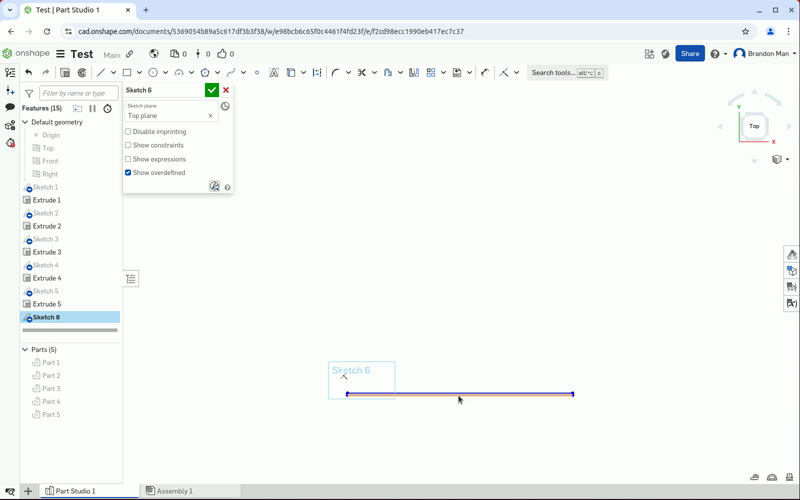
scroll(6)
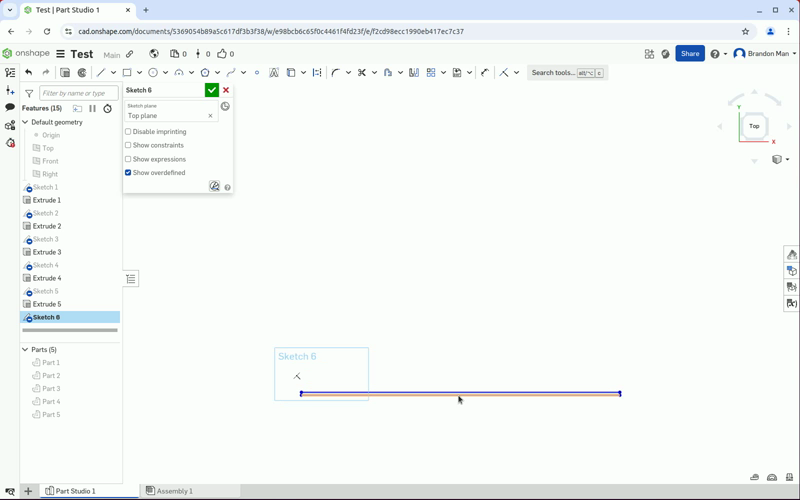
scroll(6)
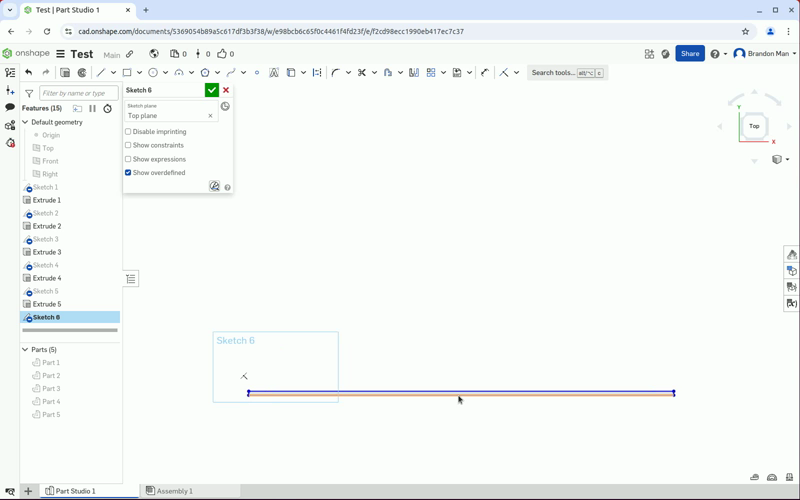
scroll(6)
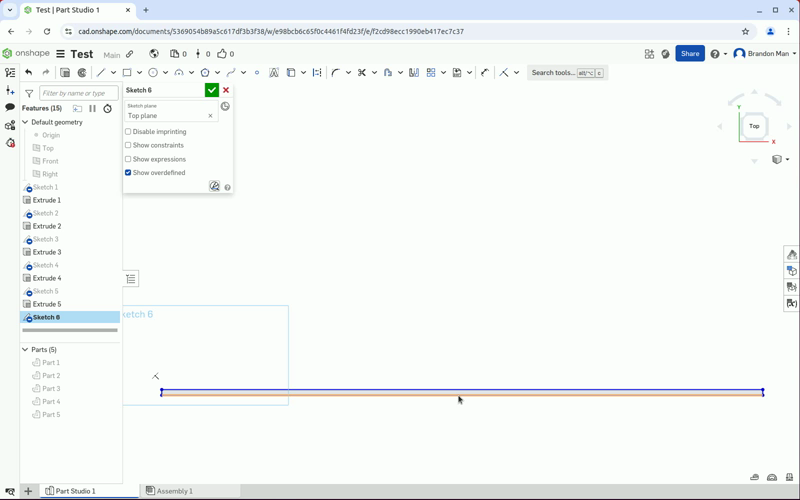
scroll(6)
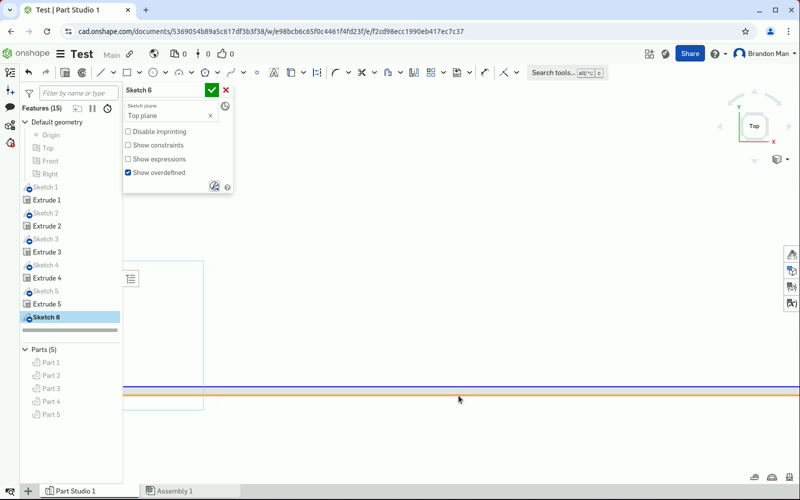
scroll(6)
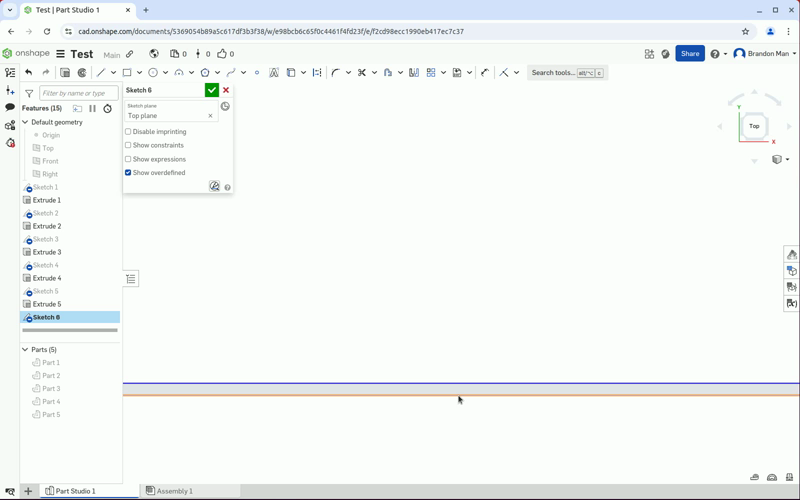
scroll(6)
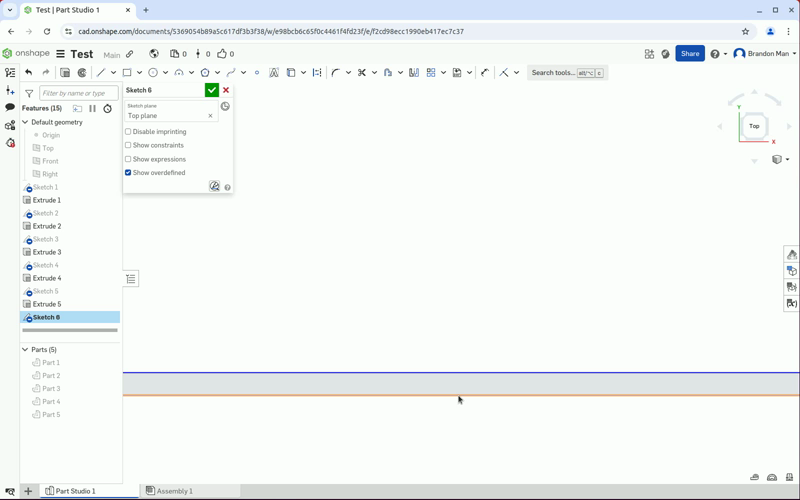
click(458, 395)
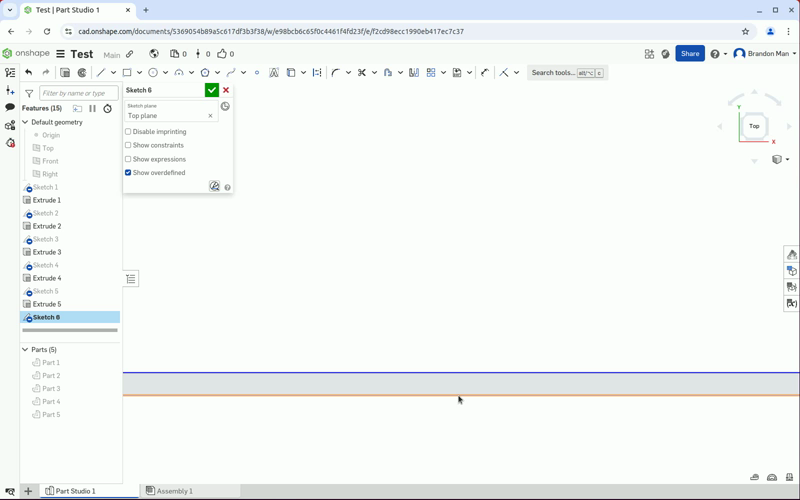
scroll(-6)
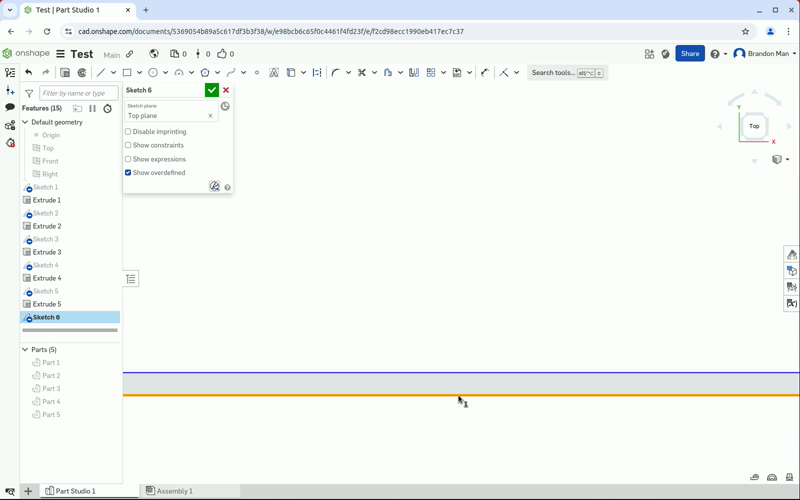
scroll(-6)
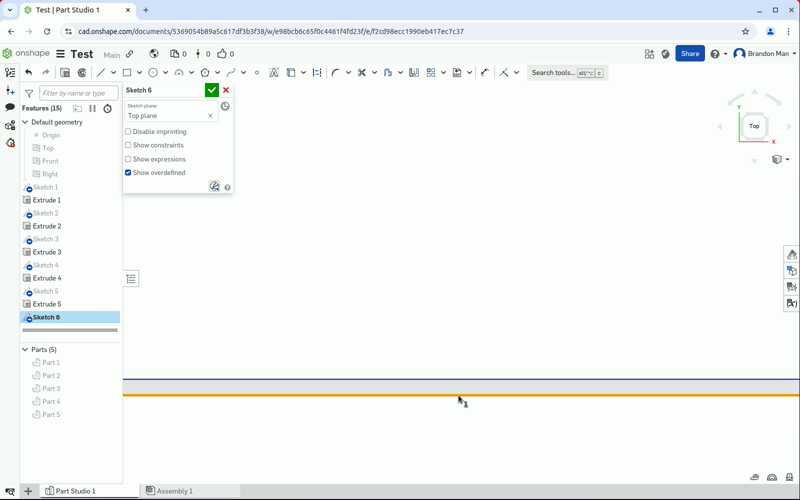
scroll(-6)
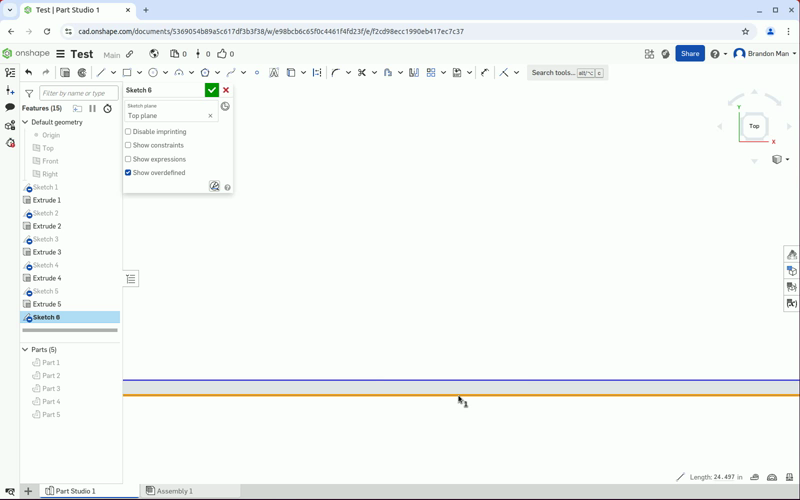
scroll(-6)
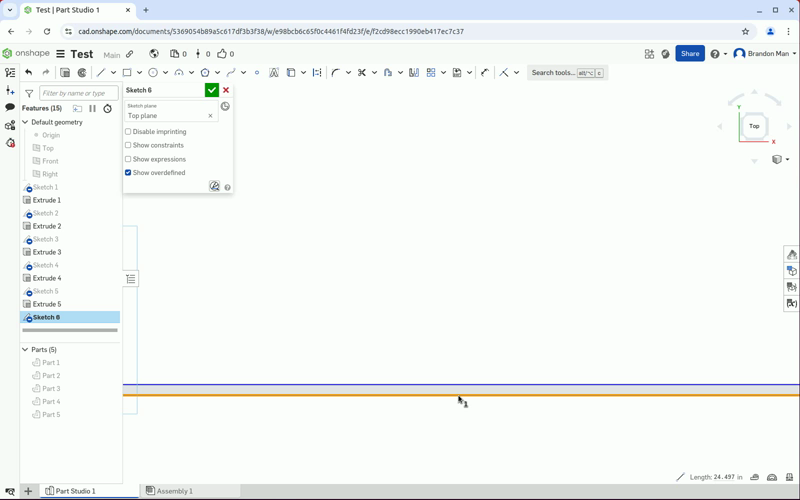
scroll(-6)
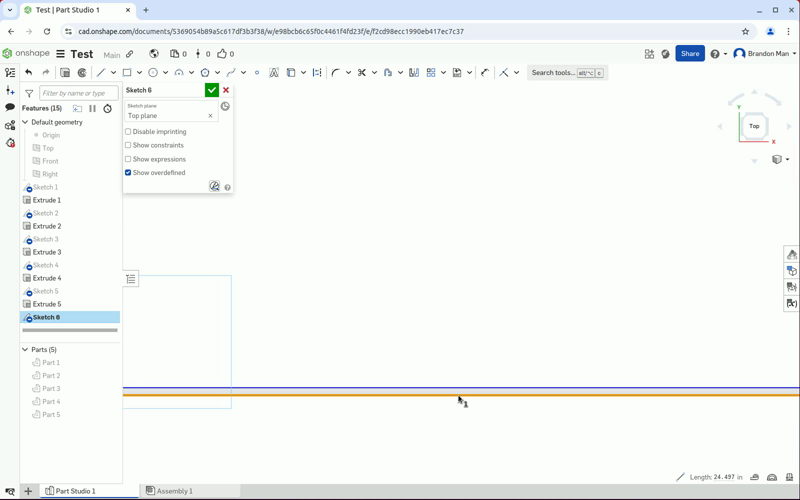
scroll(-6)
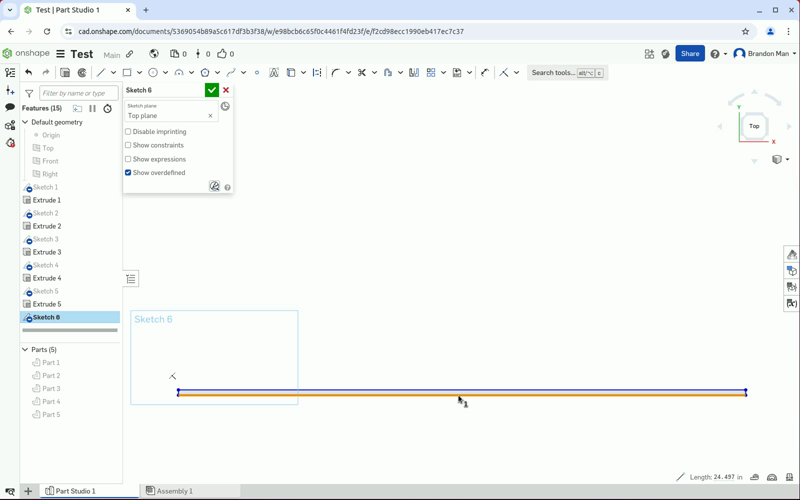
scroll(-6)
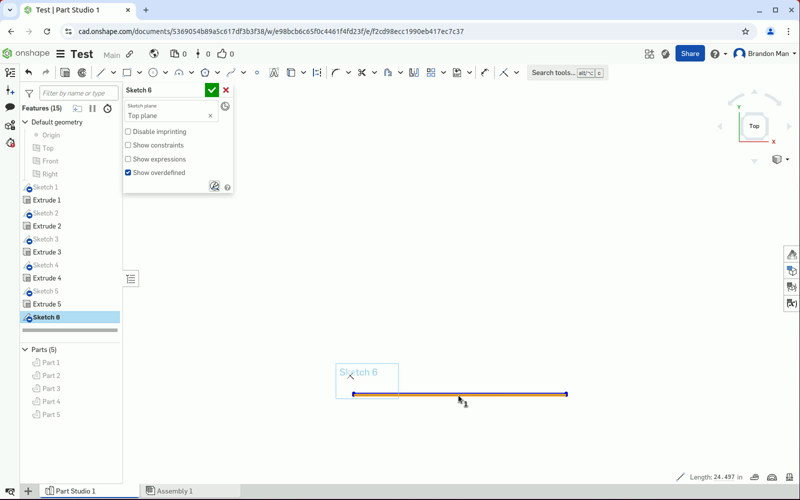
mouse_move(73, 352)
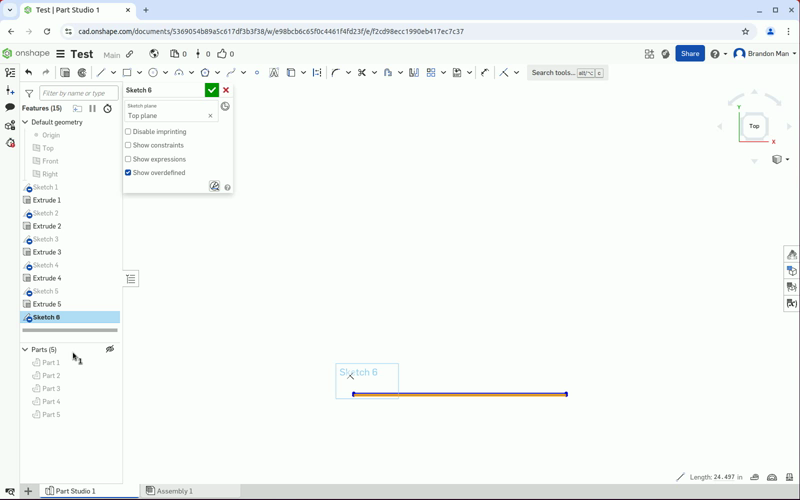
key(shift+y)
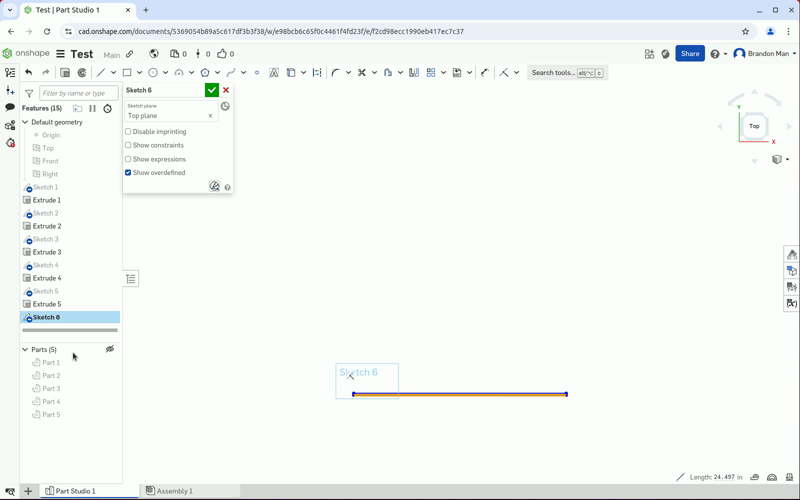
key(shift+e)
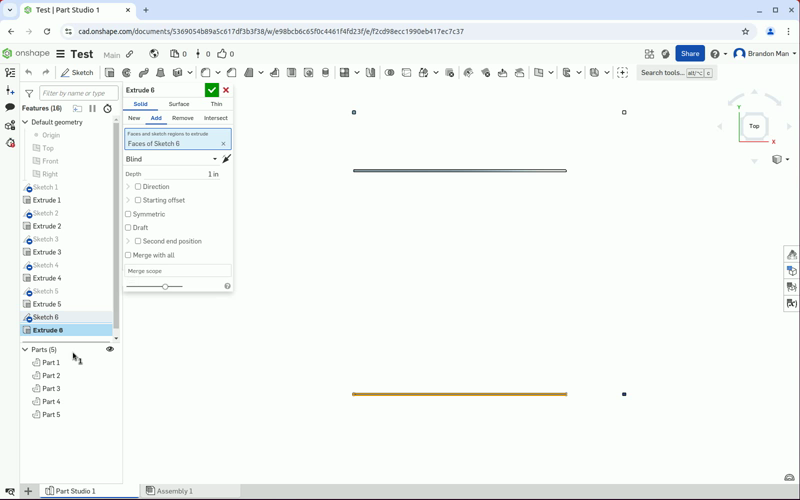
mouse_move(143, 106)
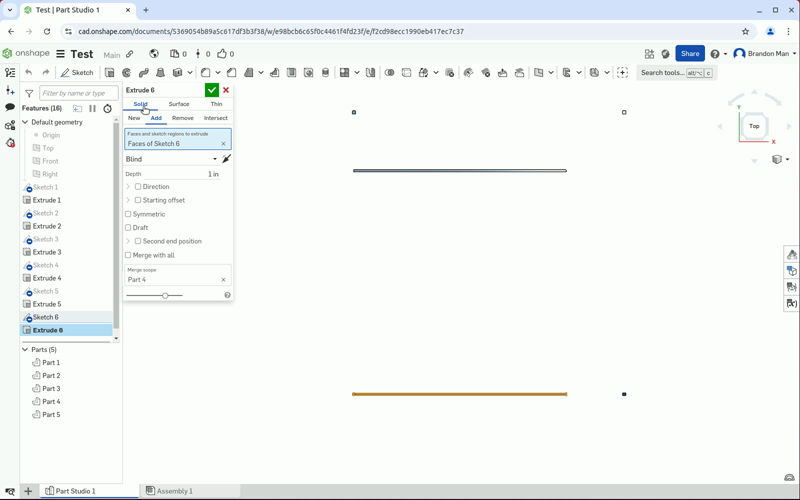
click(143, 106)
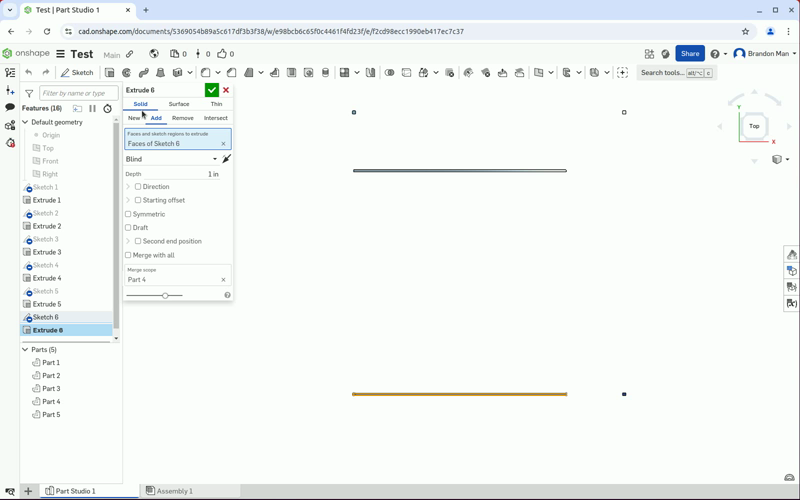
mouse_move(137, 120)
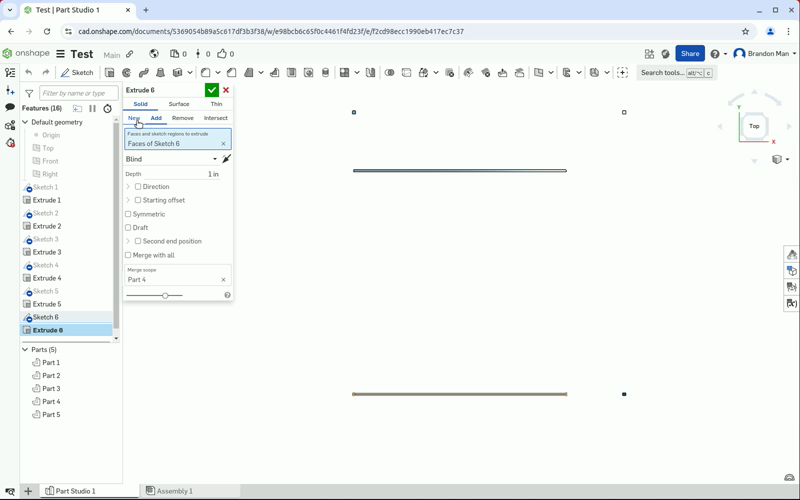
click(137, 120)
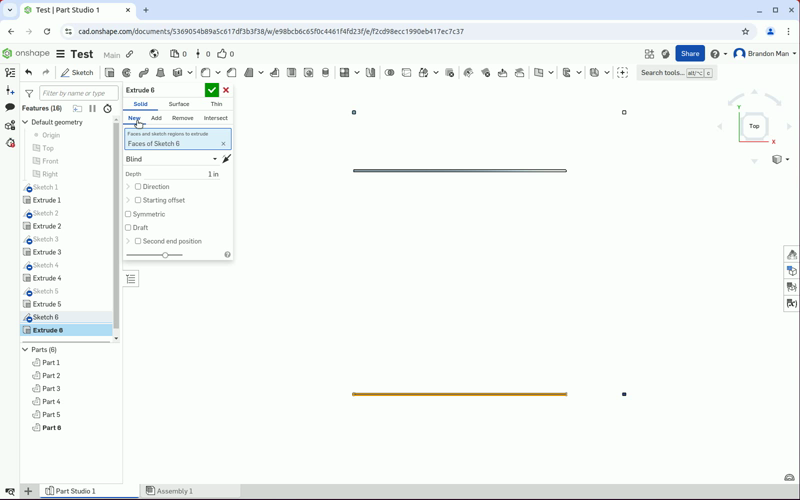
key(tab, 4)
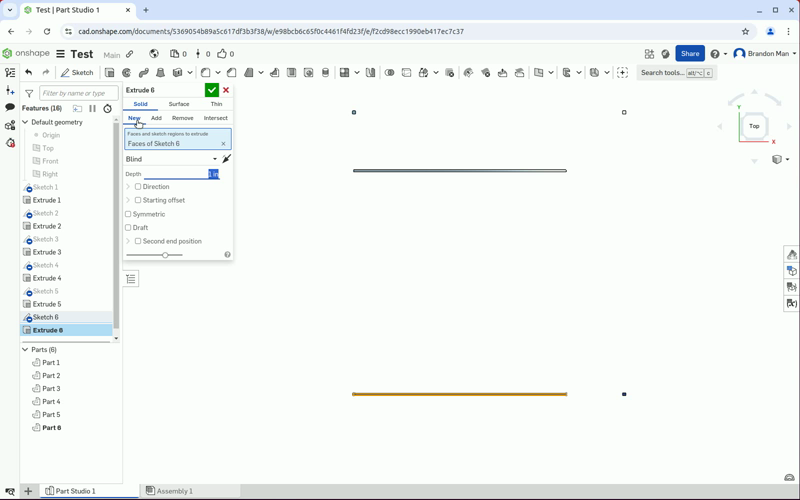
text(13.48)
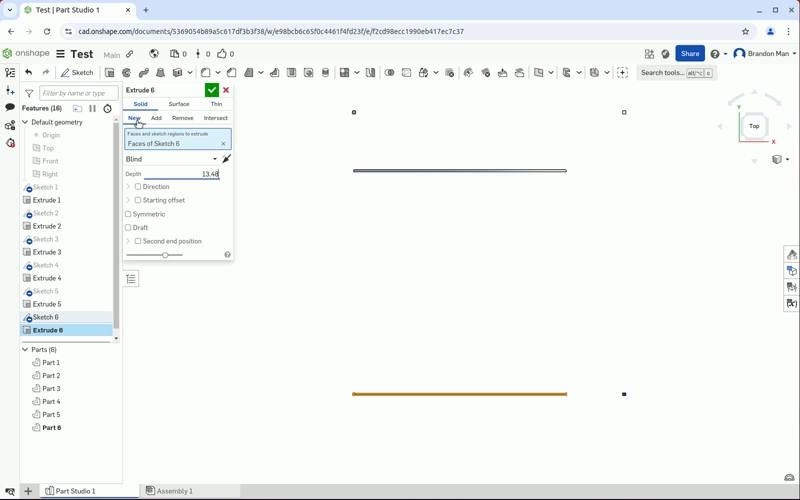
key(enter)
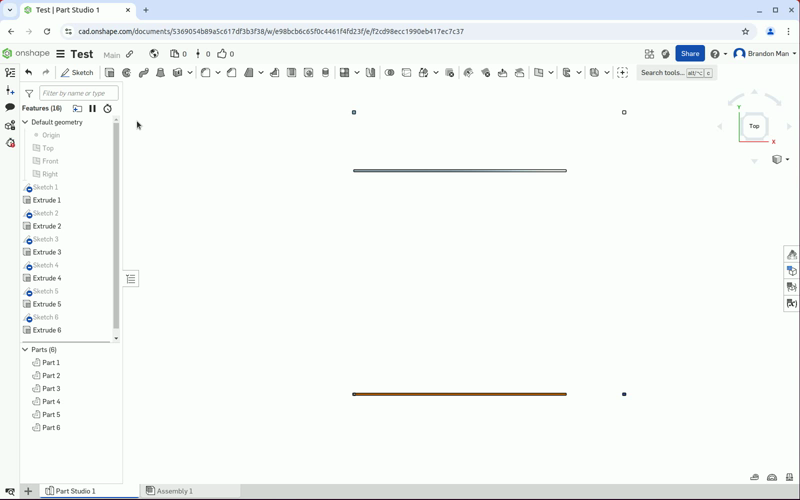
key(shift+h)
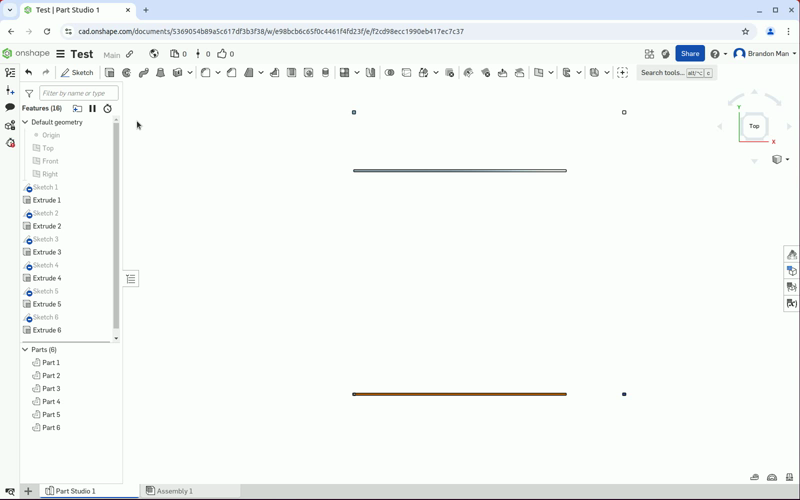
key(shift+h)
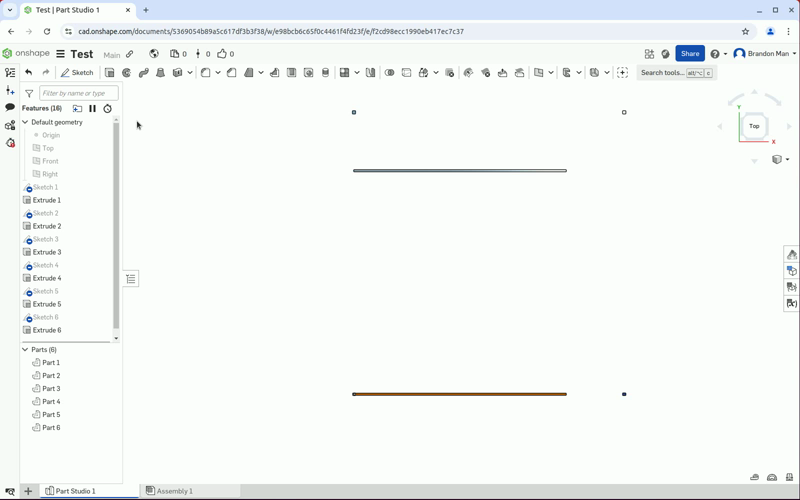
mouse_move(69, 189)
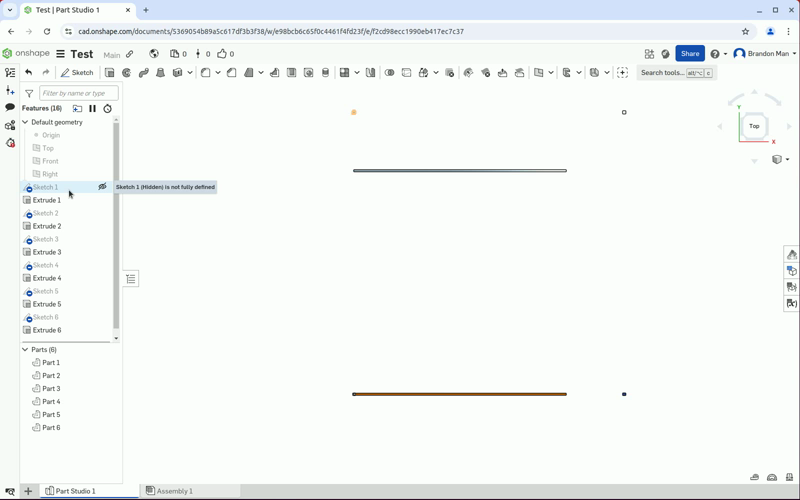
click(69, 189)
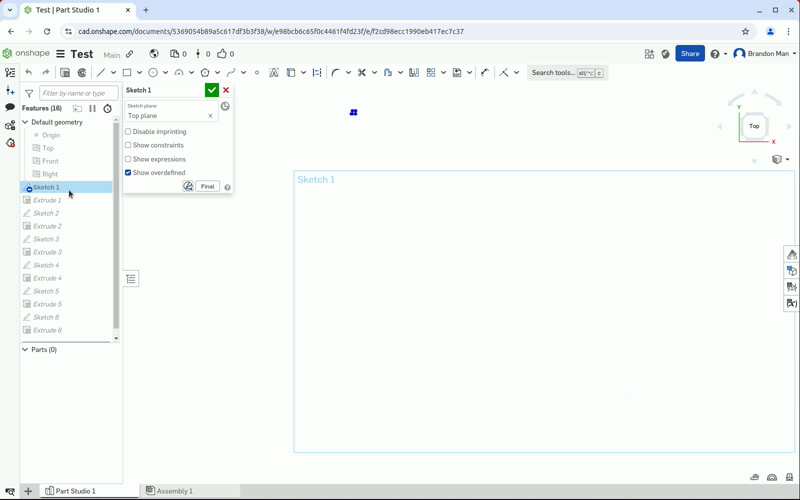
mouse_move(229, 92)
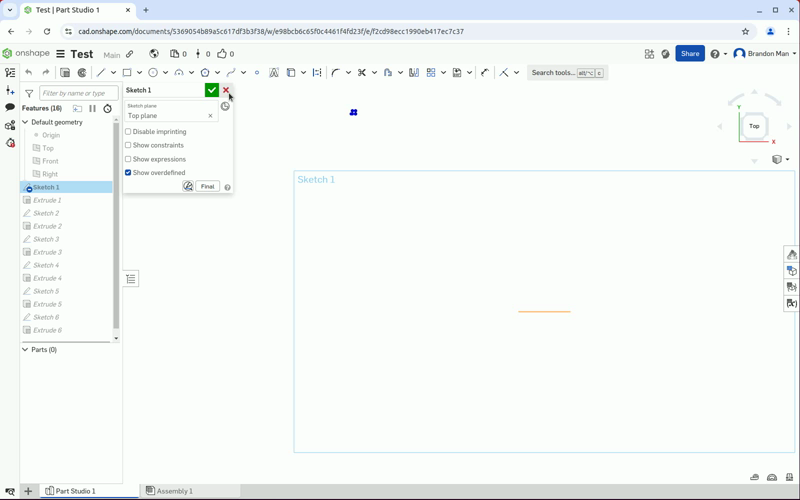
click(229, 92)
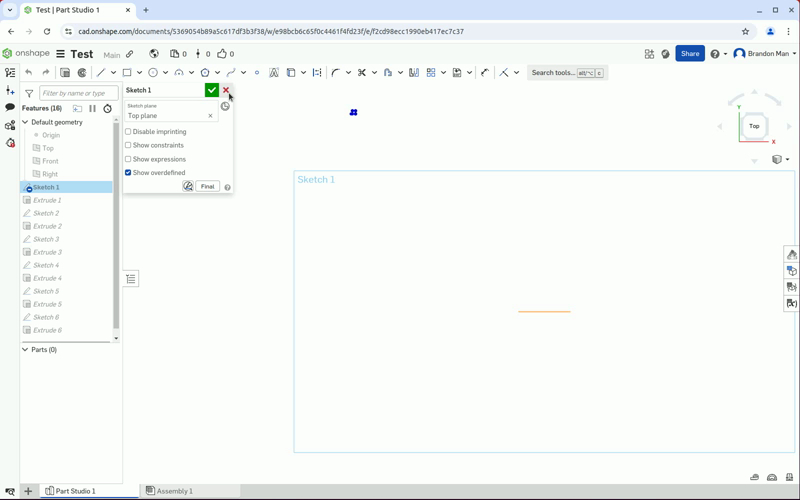
key(shift+s)
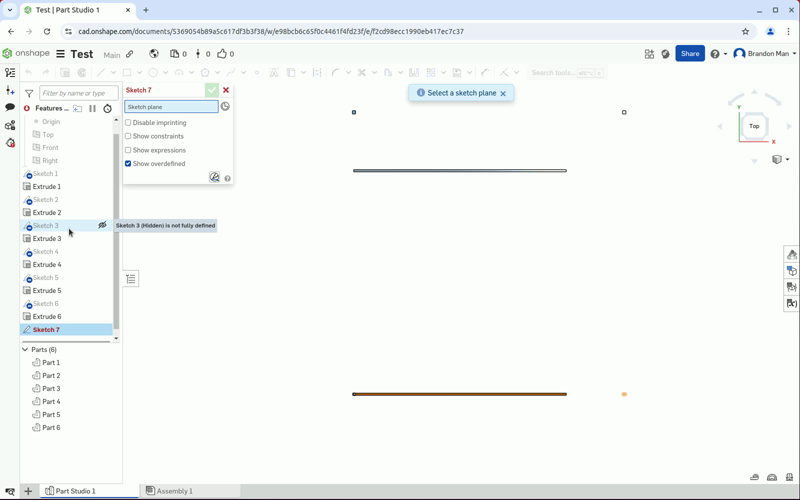
scroll(3)
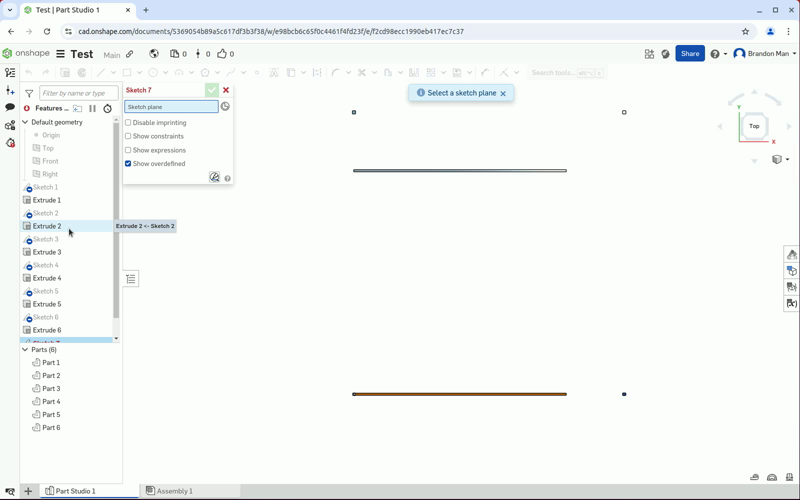
mouse_move(69, 150)
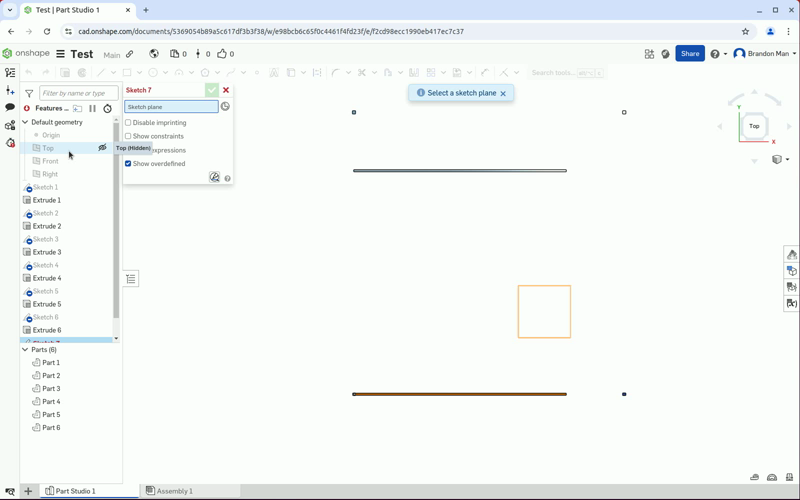
click(69, 150)
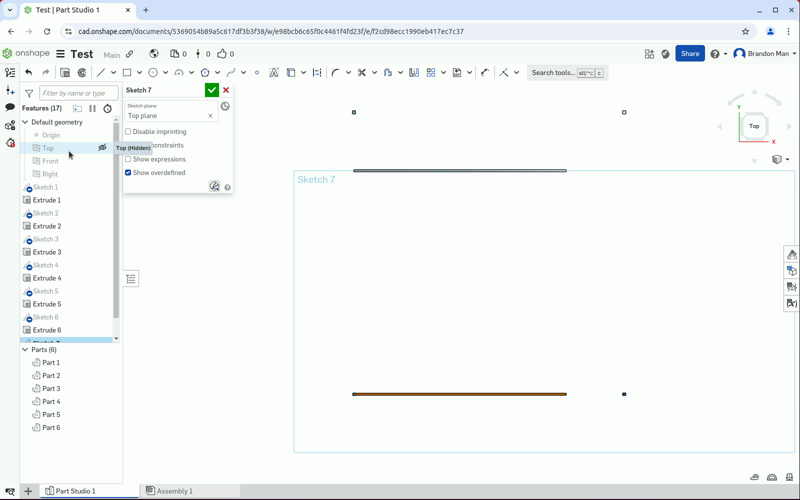
mouse_move(73, 352)
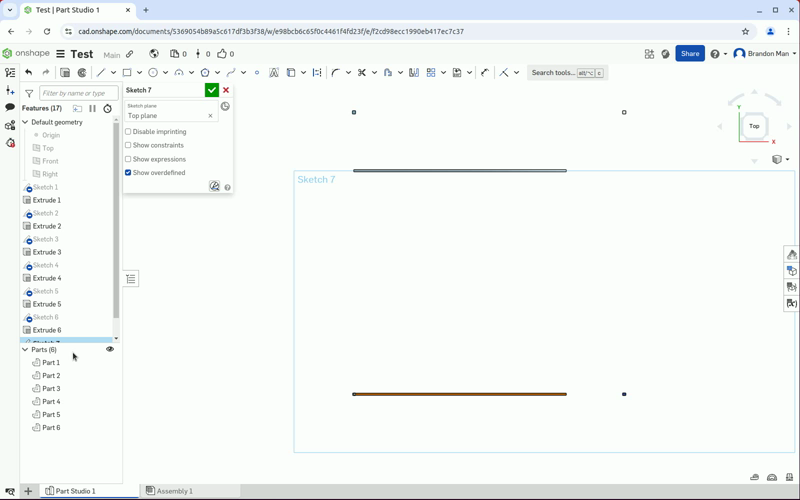
key(y)
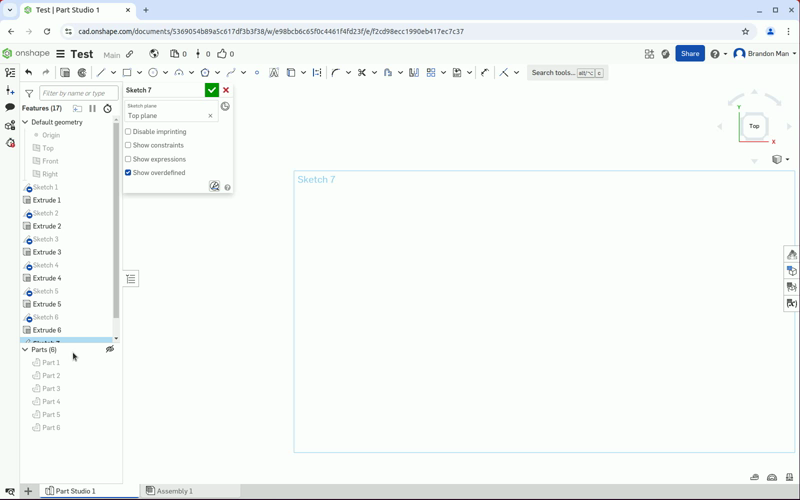
key(l)
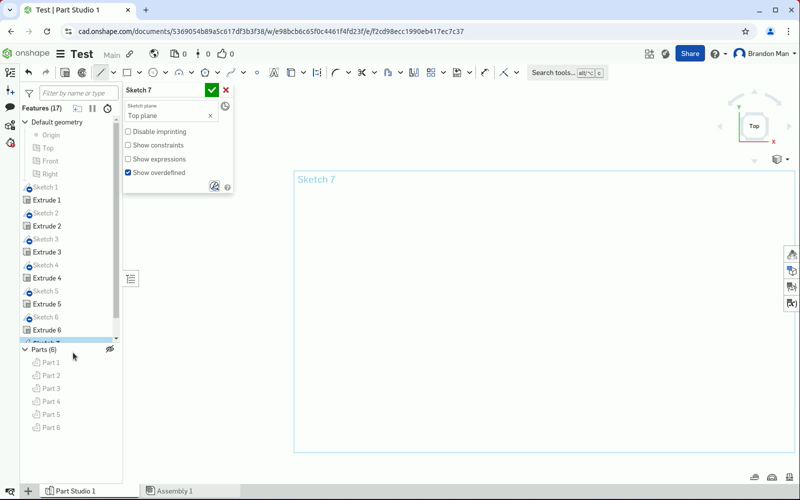
key_down(shift)
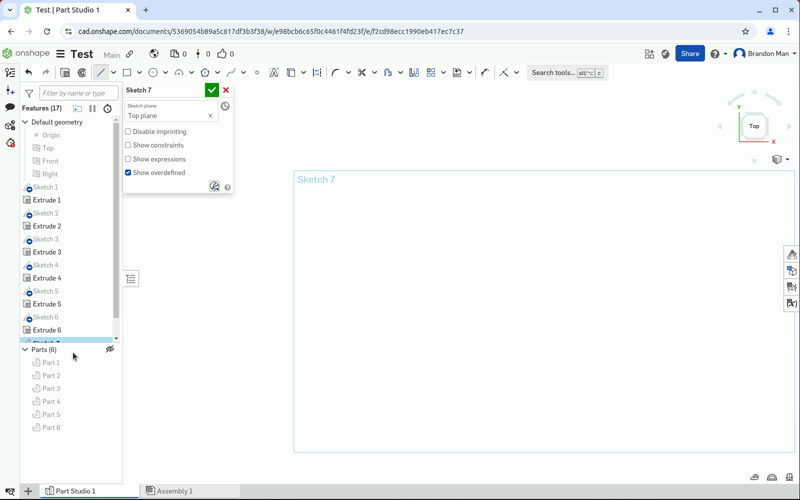
mouse_move(567, 394)
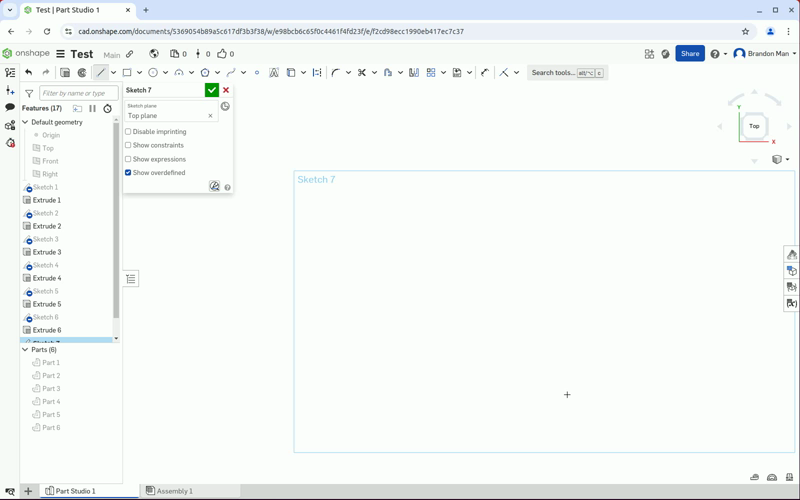
click(567, 394)
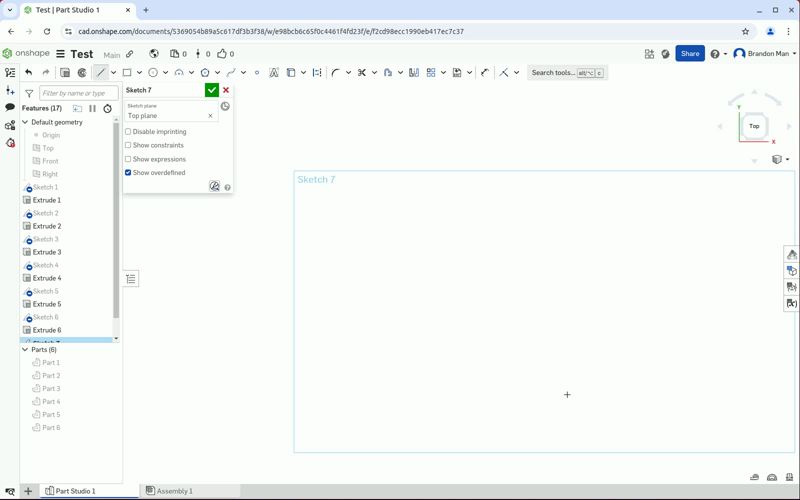
key_up(shift)
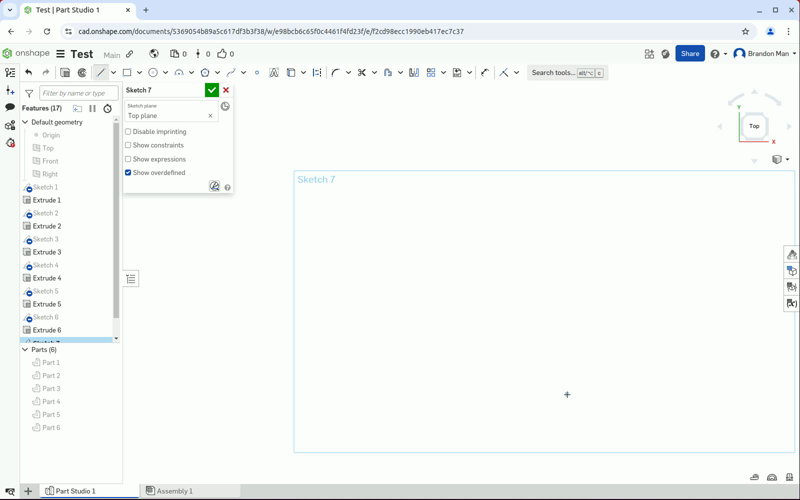
key_down(shift)
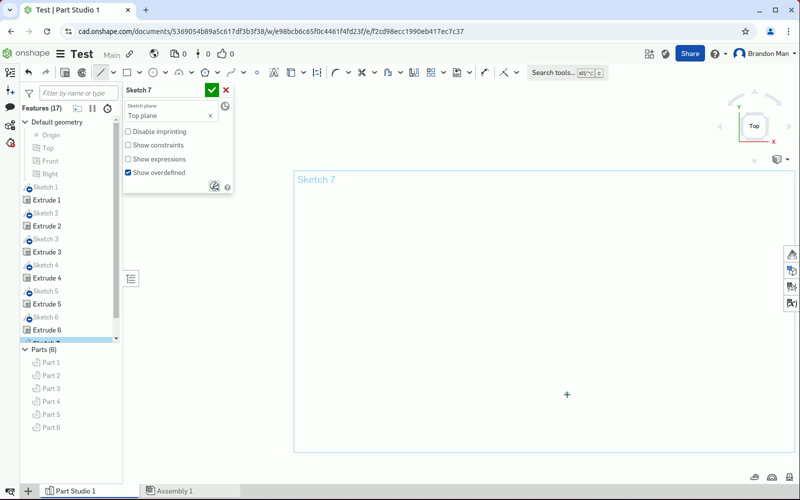
mouse_move(589, 394)
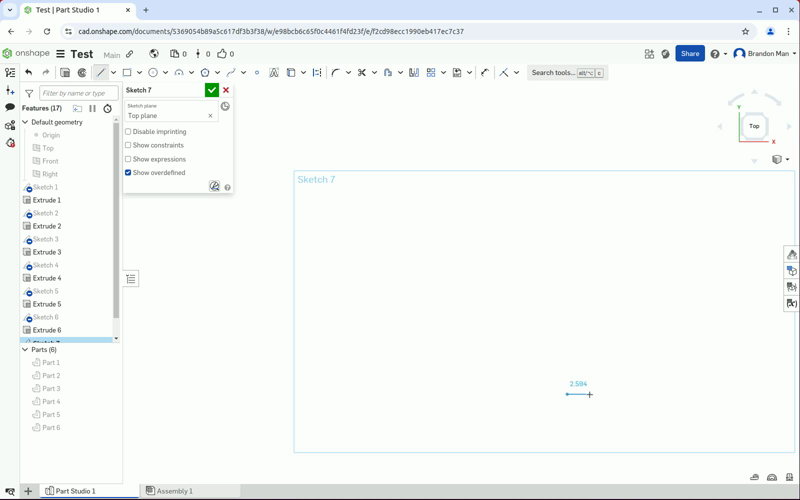
mouse_move(569, 394)
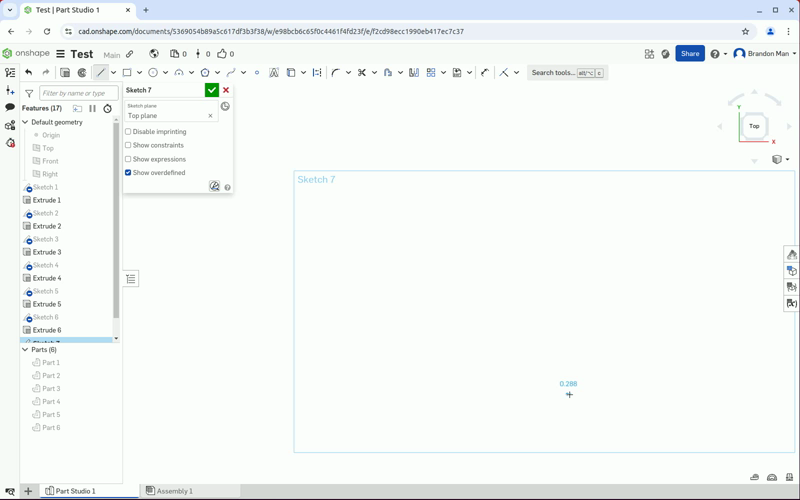
scroll(6)
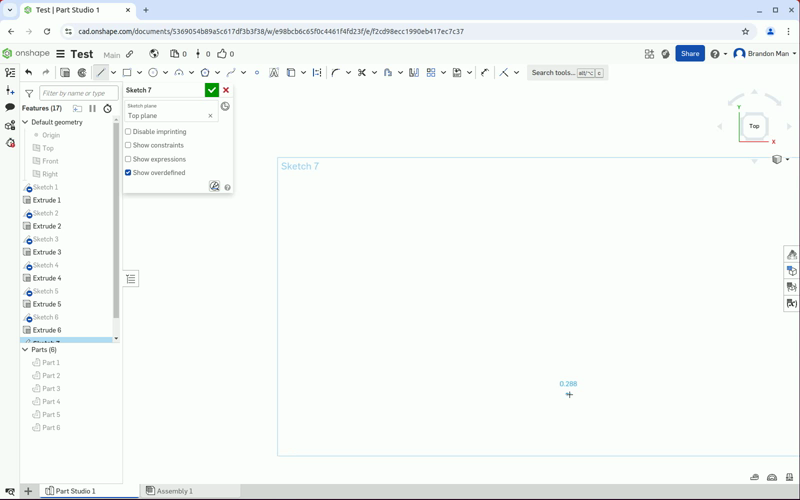
scroll(6)
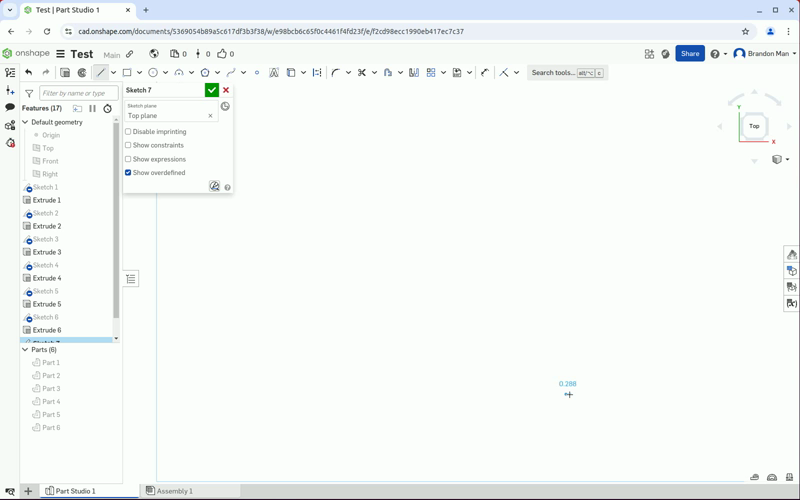
scroll(6)
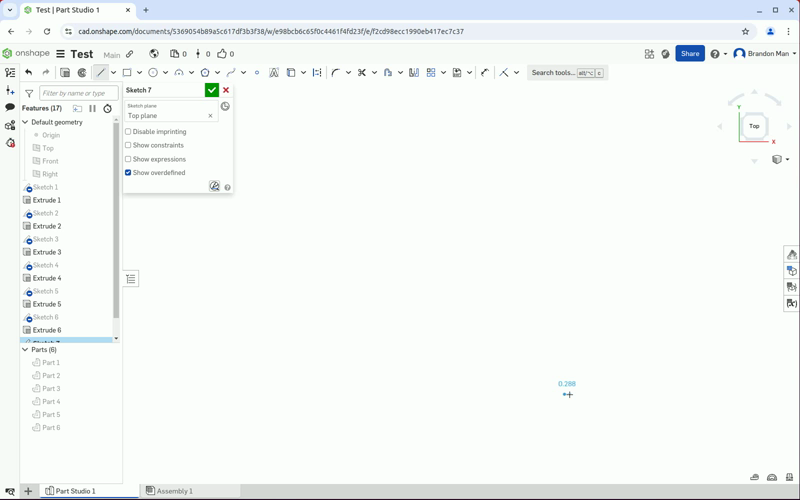
scroll(6)
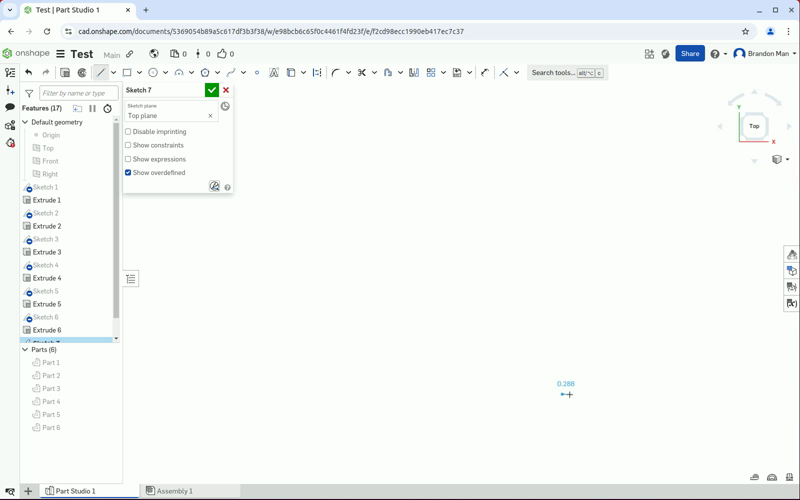
scroll(6)
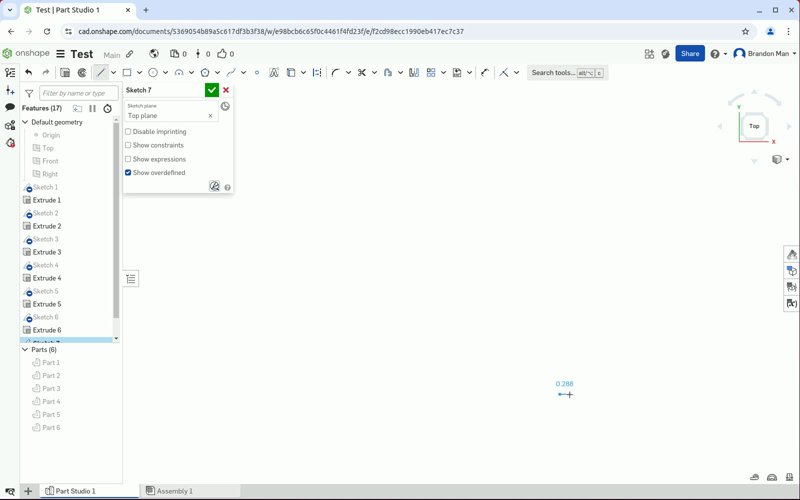
scroll(6)
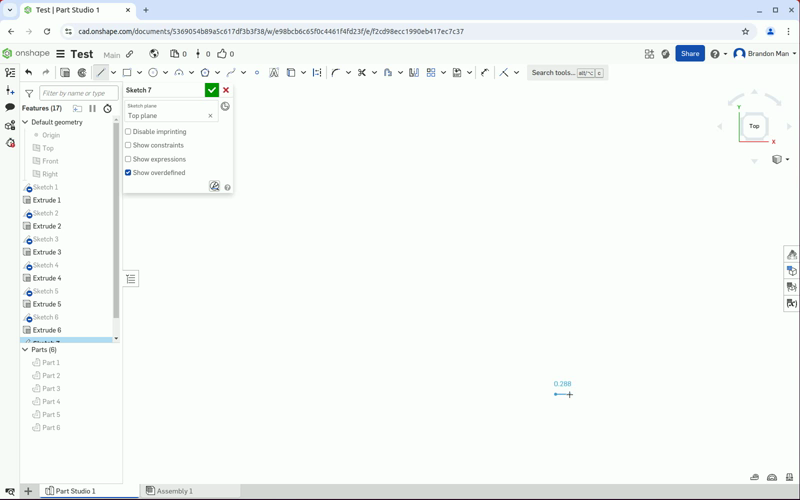
scroll(6)
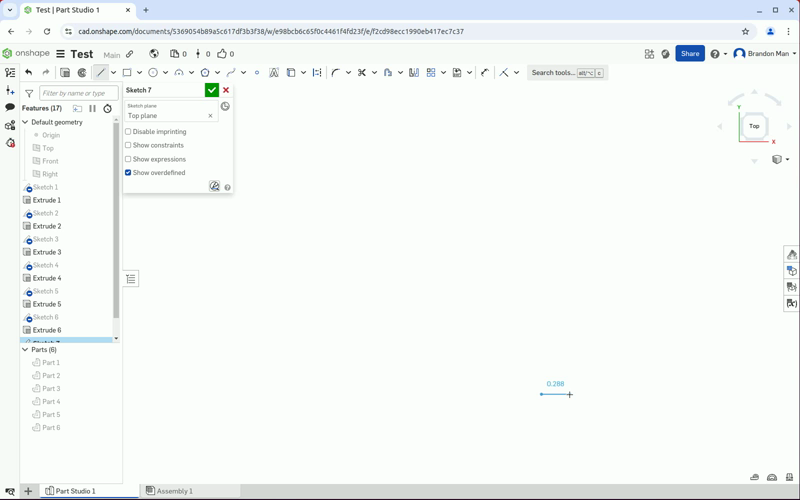
click(569, 394)
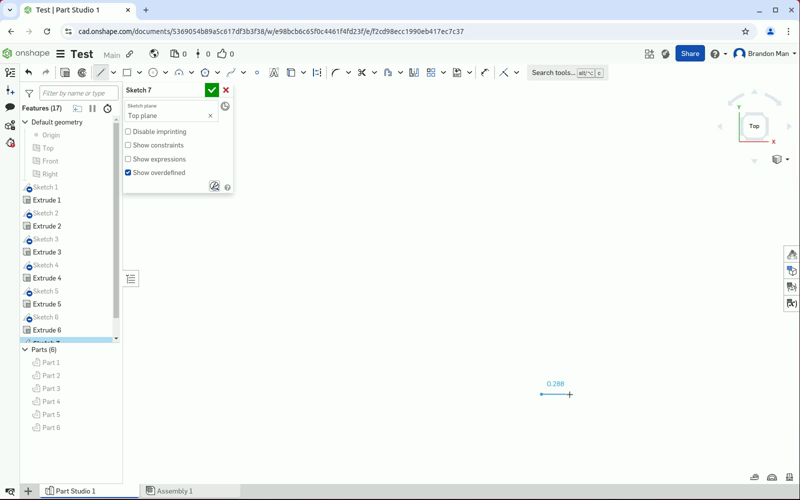
scroll(-6)
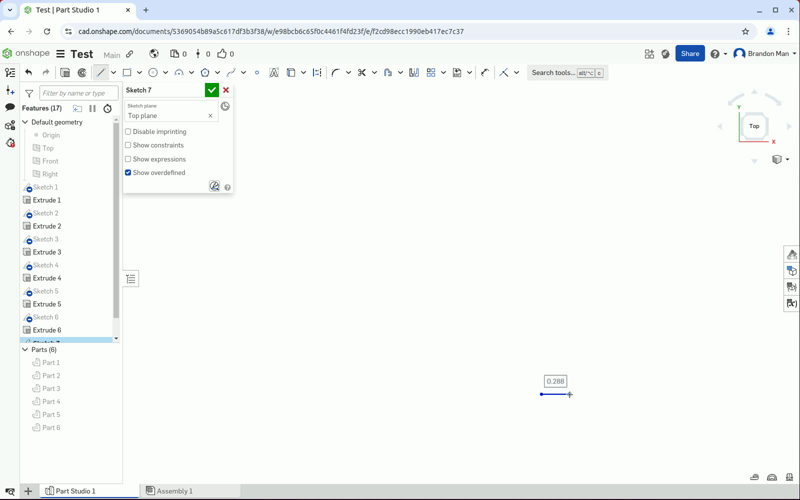
scroll(-6)
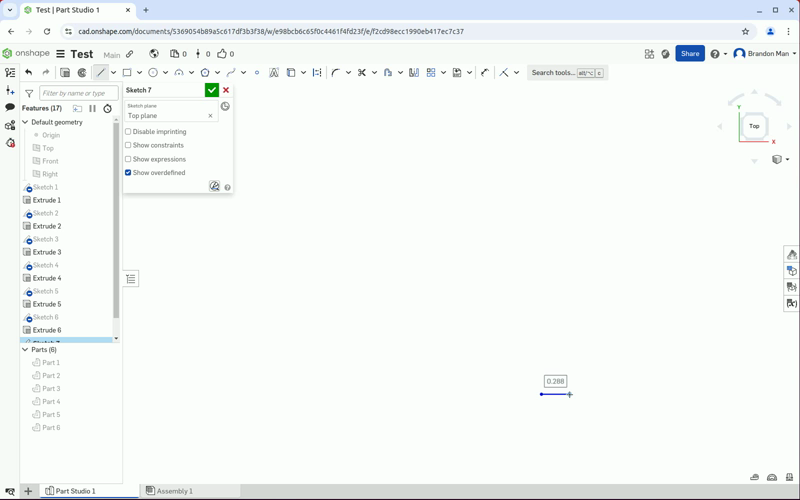
scroll(-6)
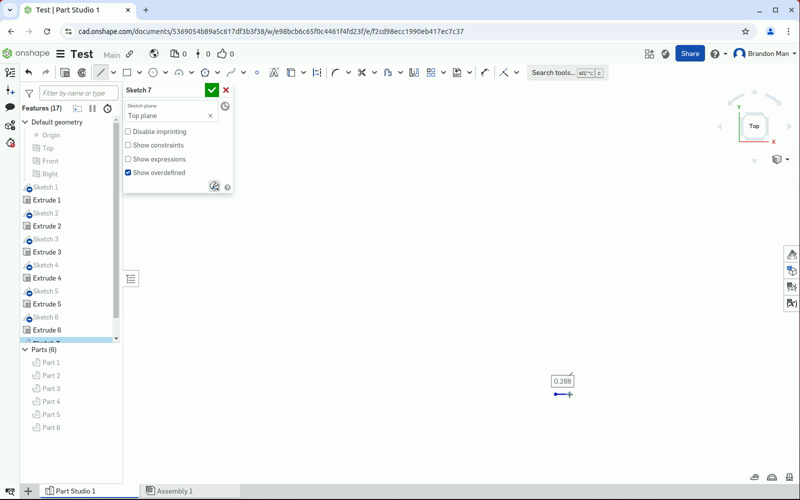
scroll(-6)
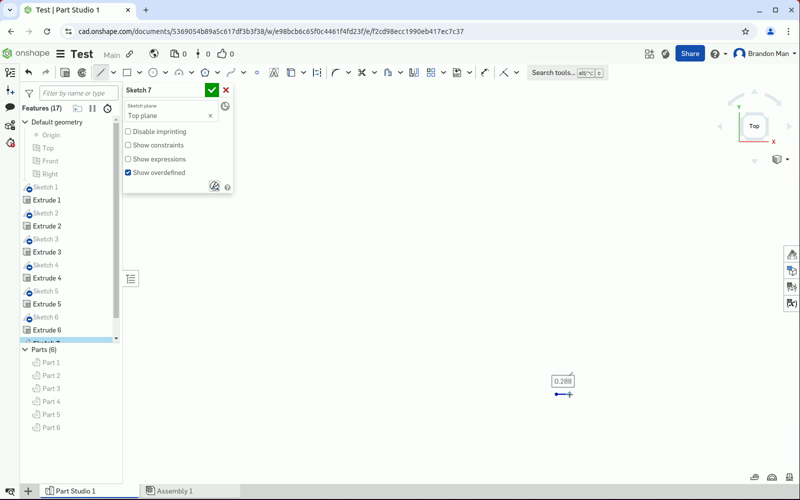
scroll(-6)
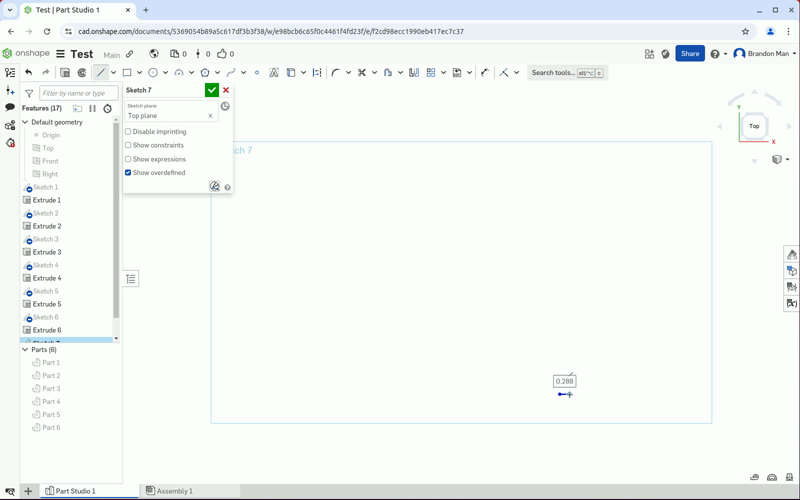
scroll(-6)
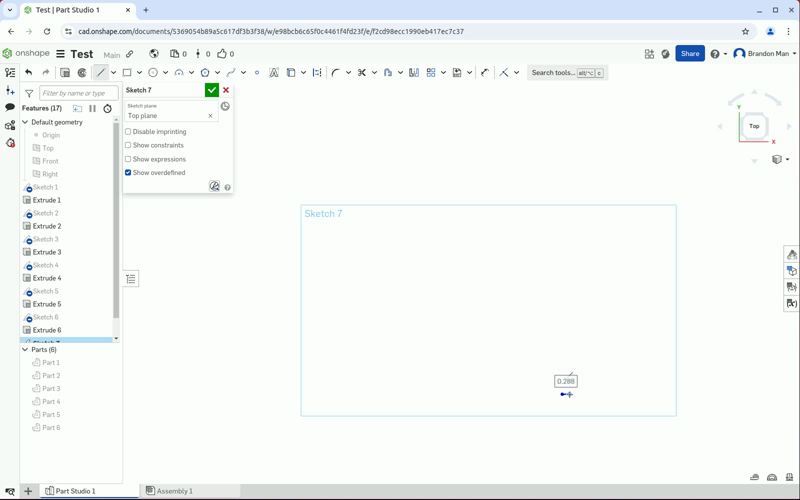
scroll(-6)
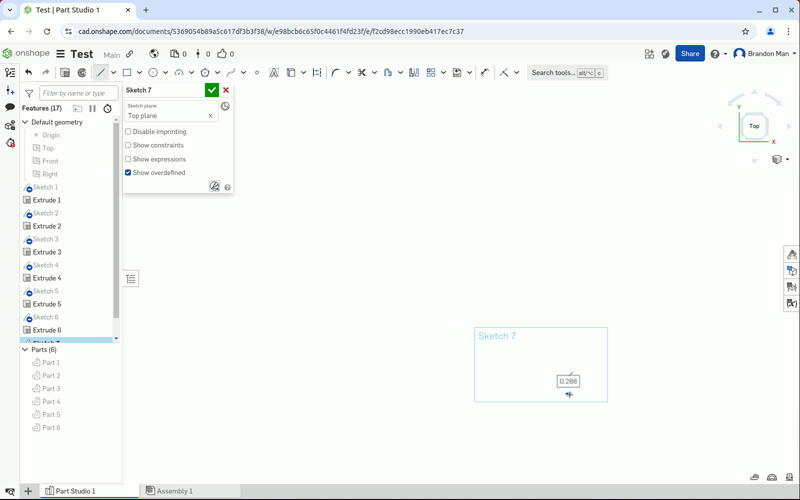
key_up(shift)
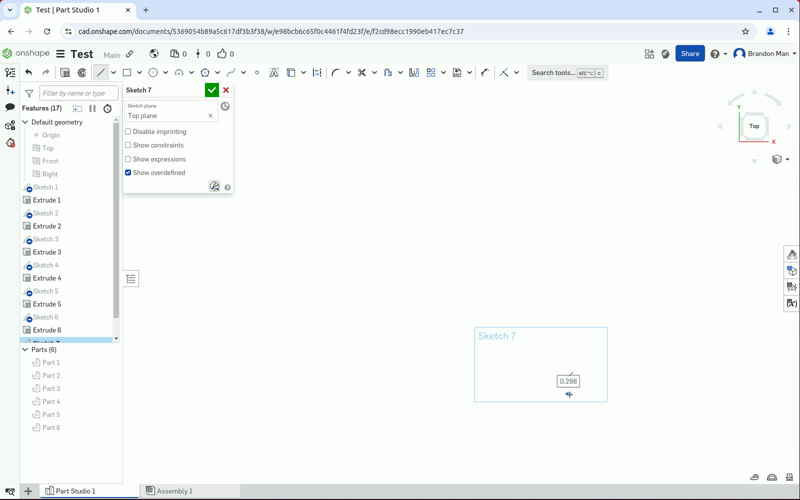
key_down(shift)
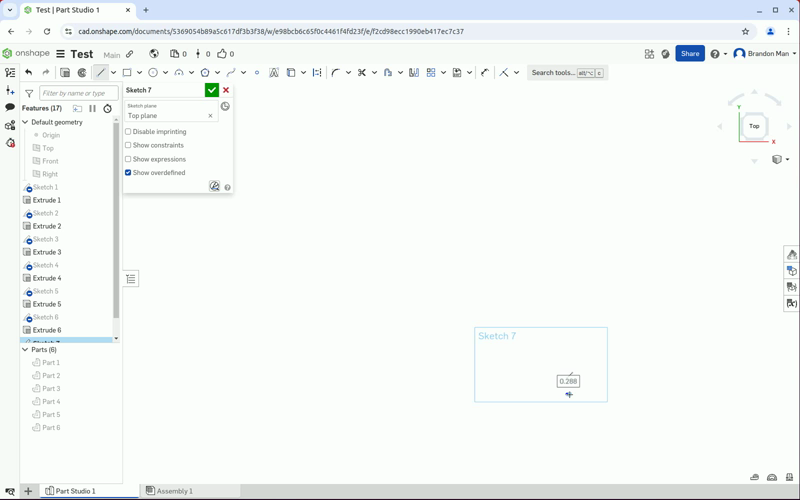
mouse_move(569, 172)
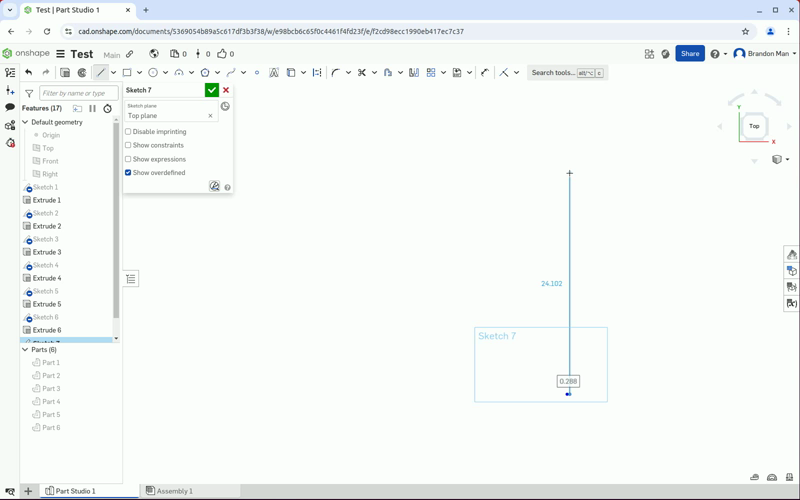
click(569, 172)
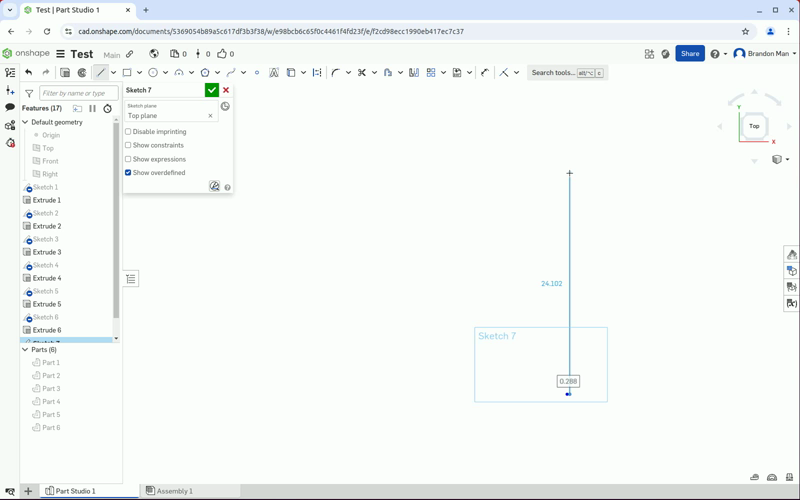
key_up(shift)
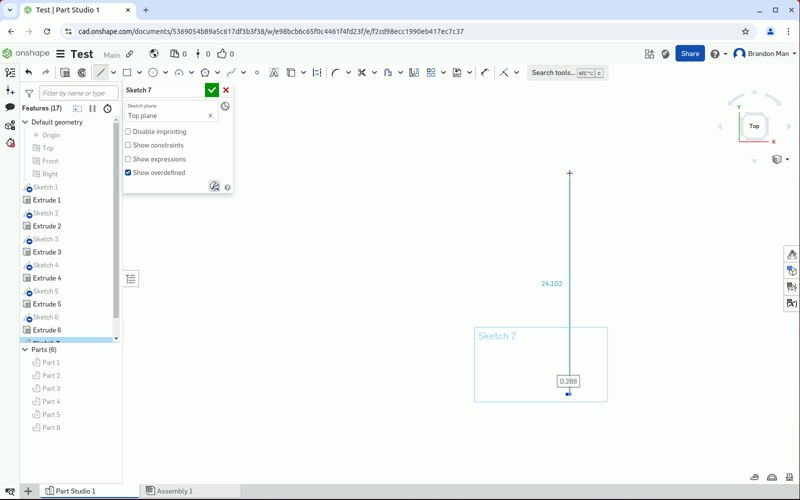
key_down(shift)
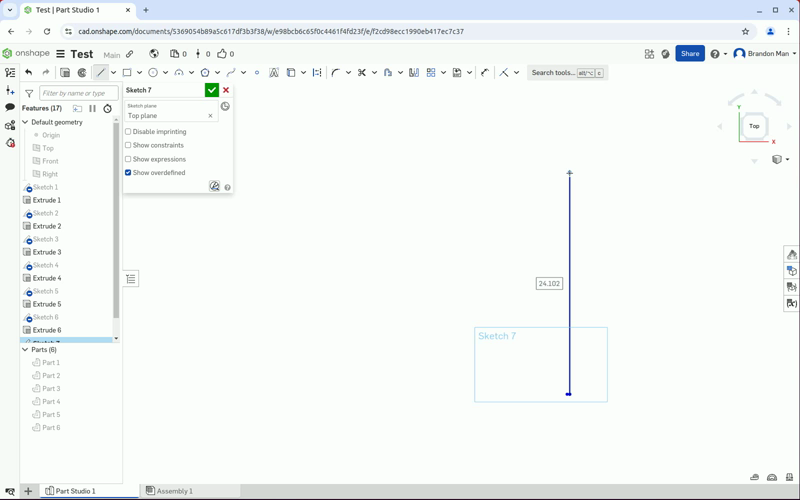
mouse_move(589, 172)
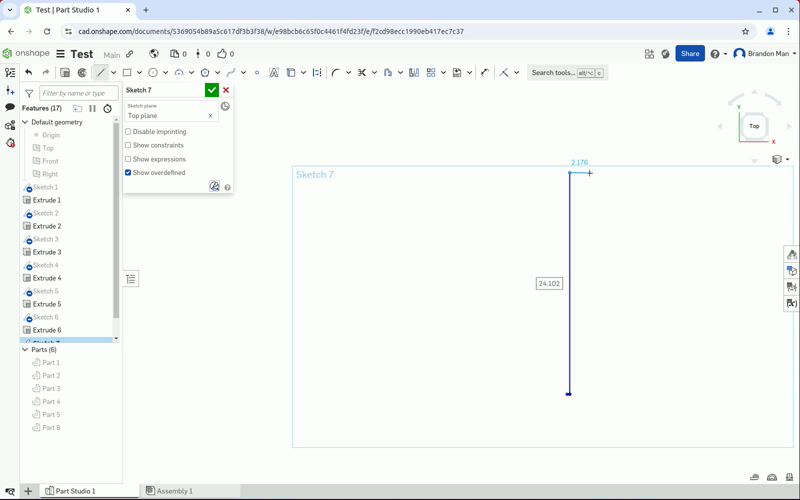
mouse_move(567, 172)
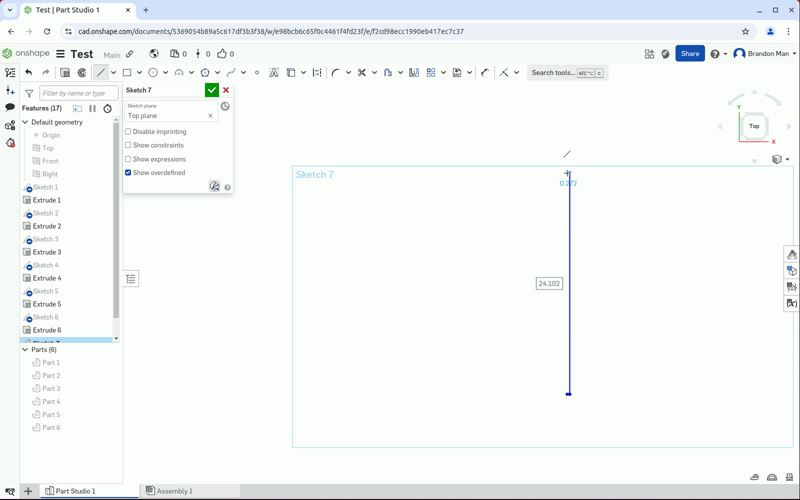
scroll(6)
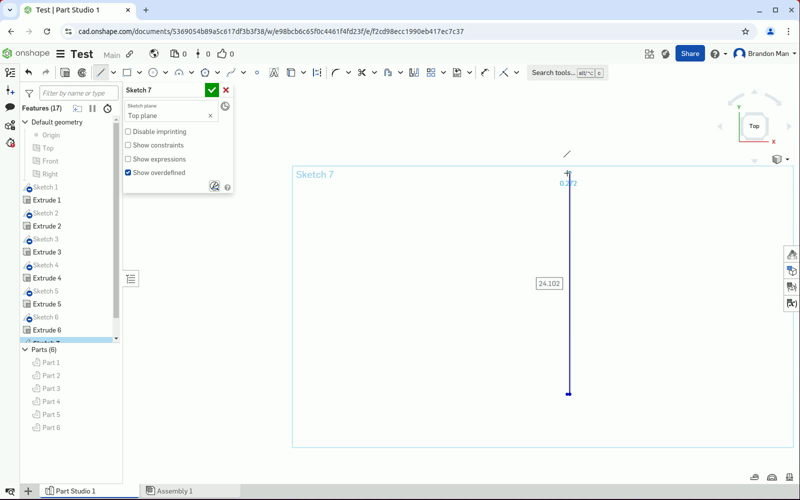
scroll(6)
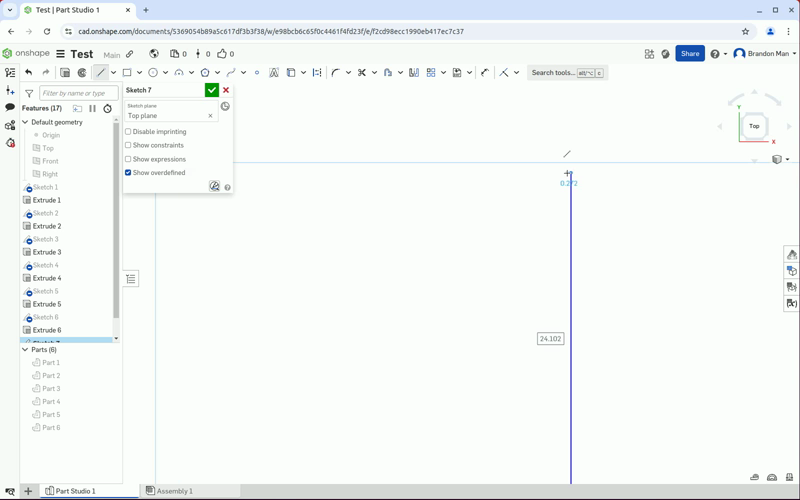
scroll(6)
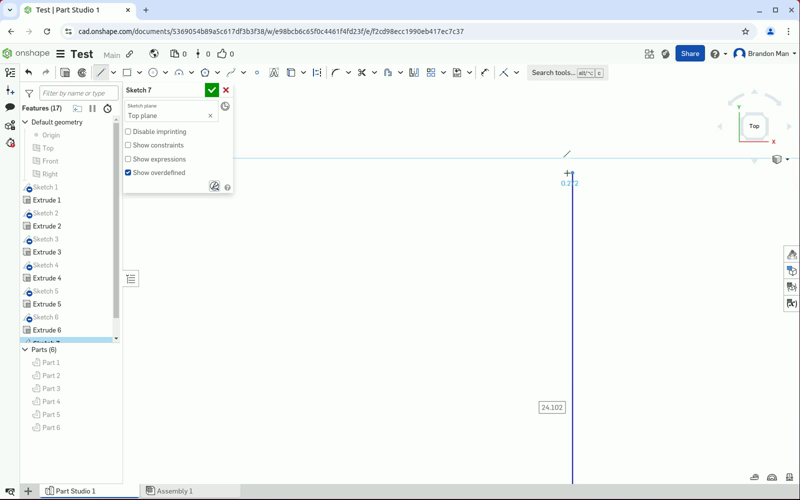
scroll(6)
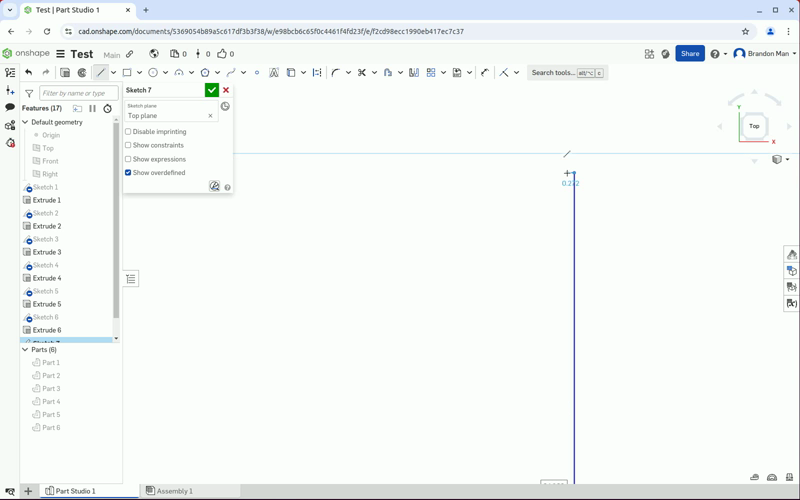
scroll(6)
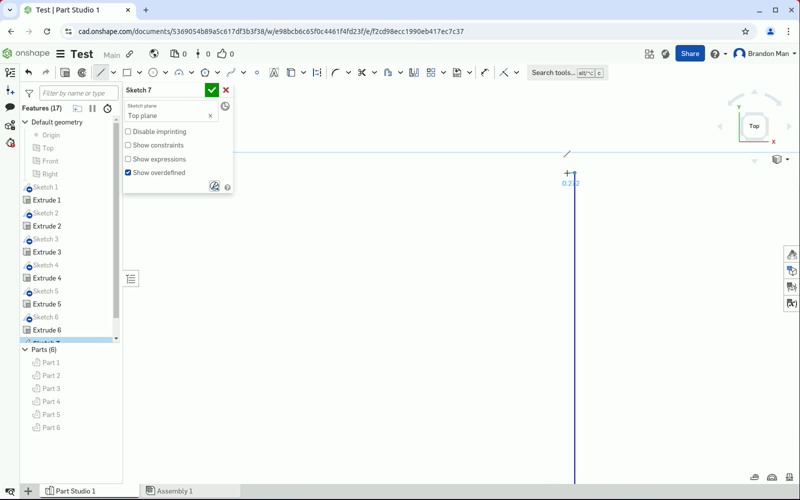
scroll(6)
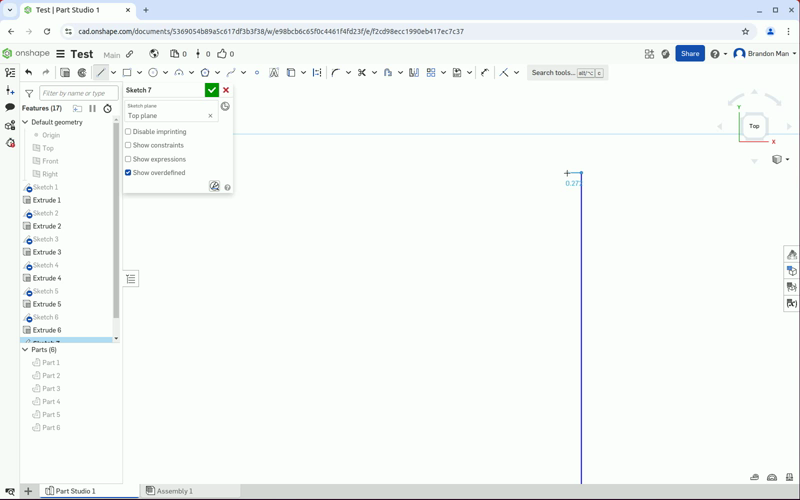
scroll(6)
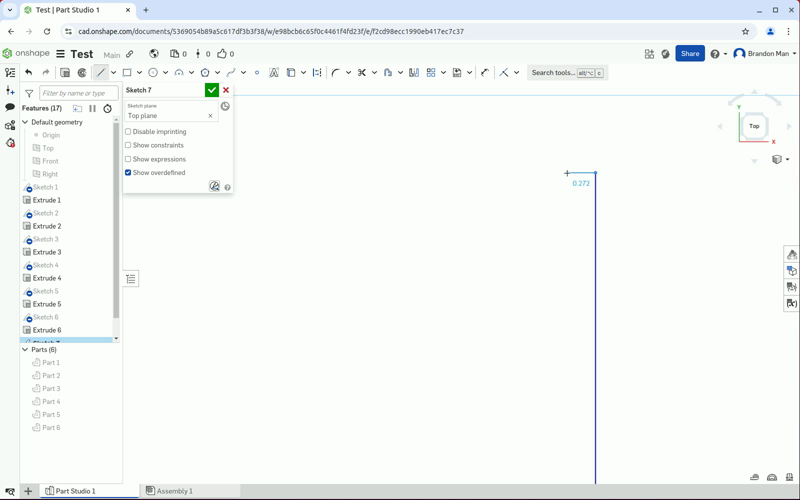
click(567, 172)
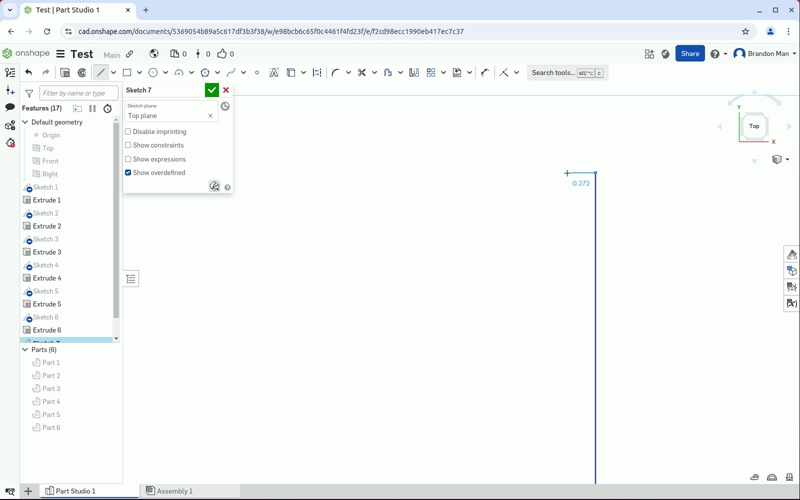
scroll(-6)
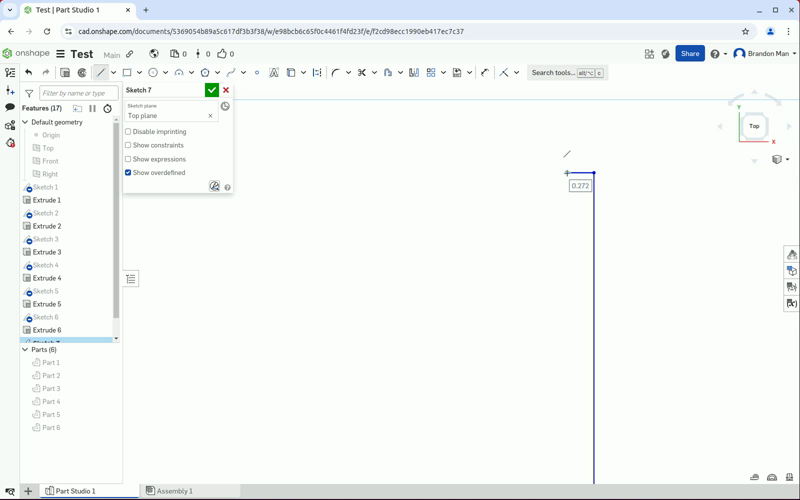
scroll(-6)
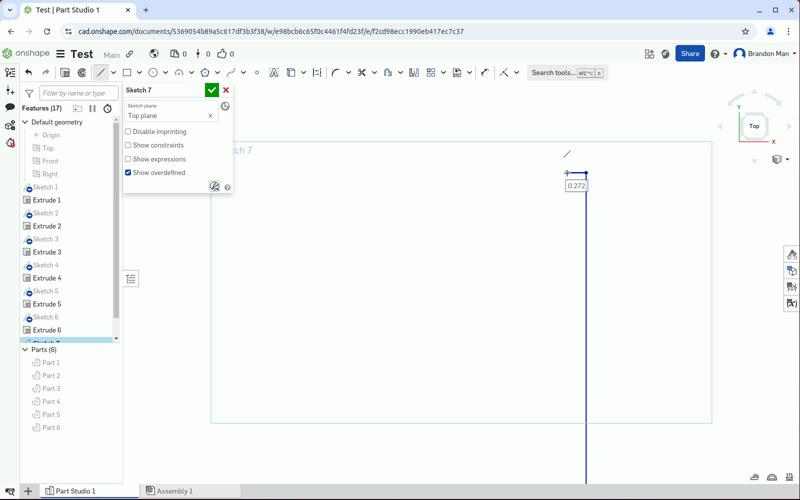
scroll(-6)
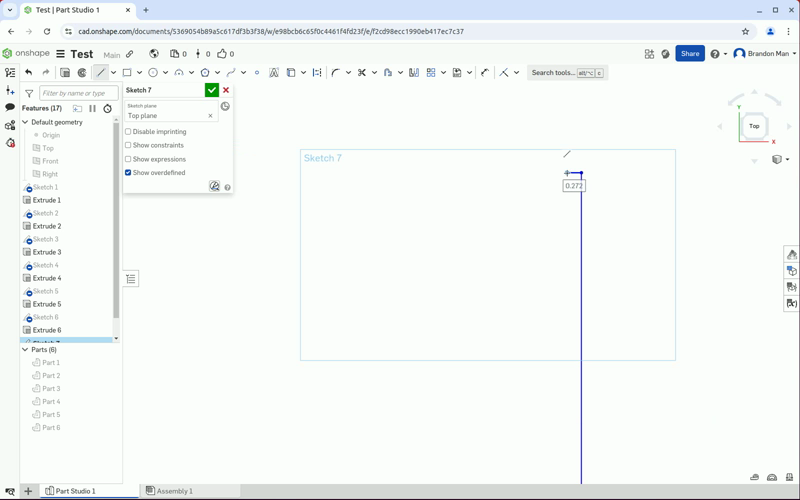
scroll(-6)
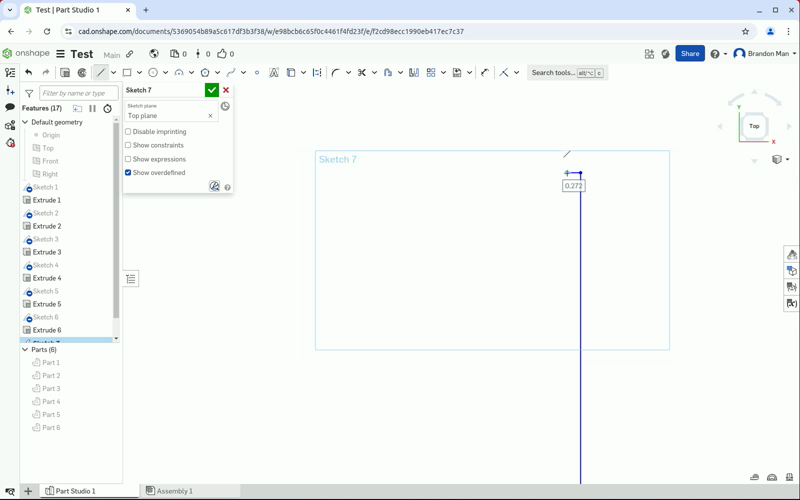
scroll(-6)
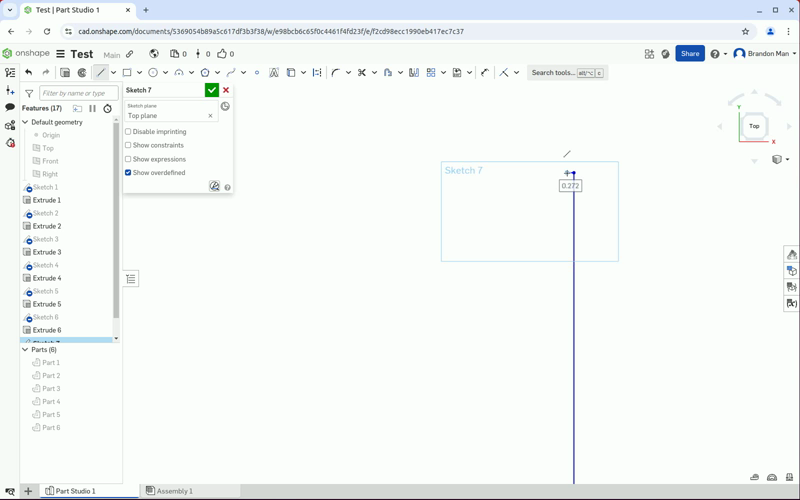
scroll(-6)
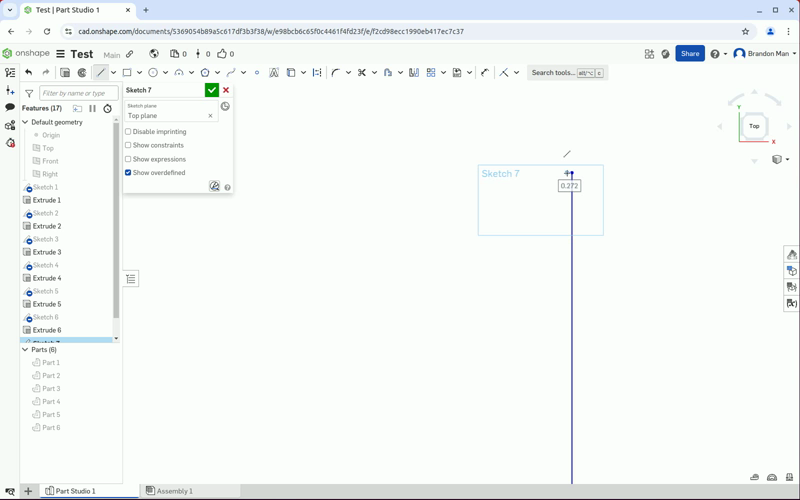
scroll(-6)
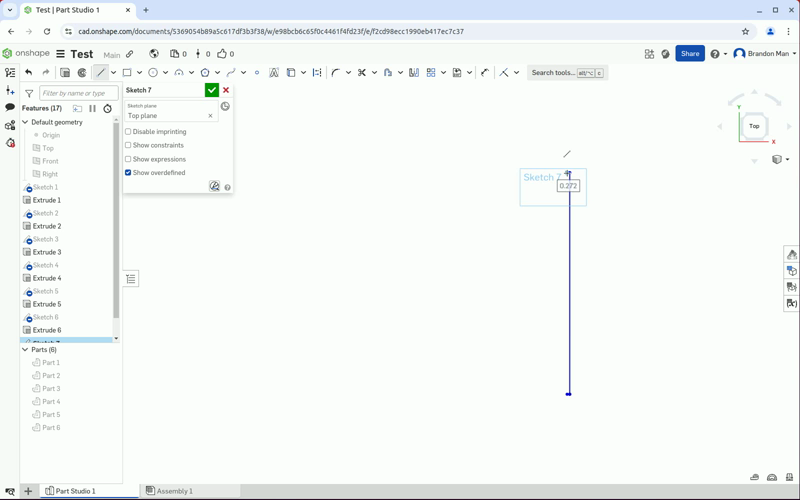
key_up(shift)
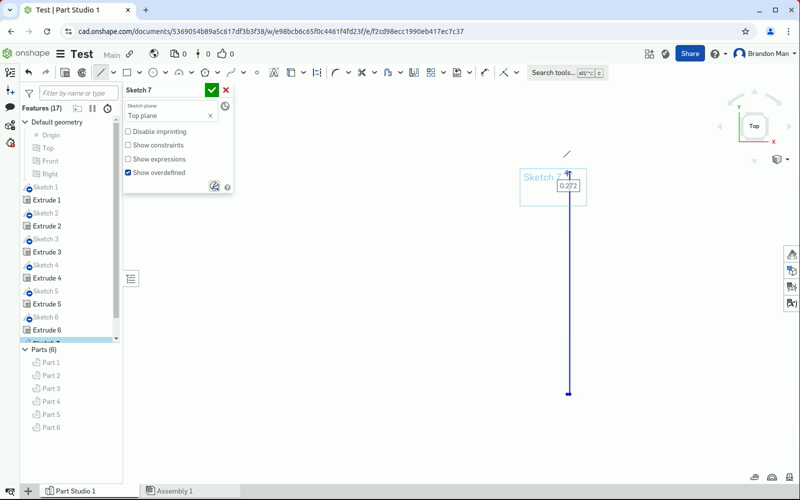
key_down(shift)
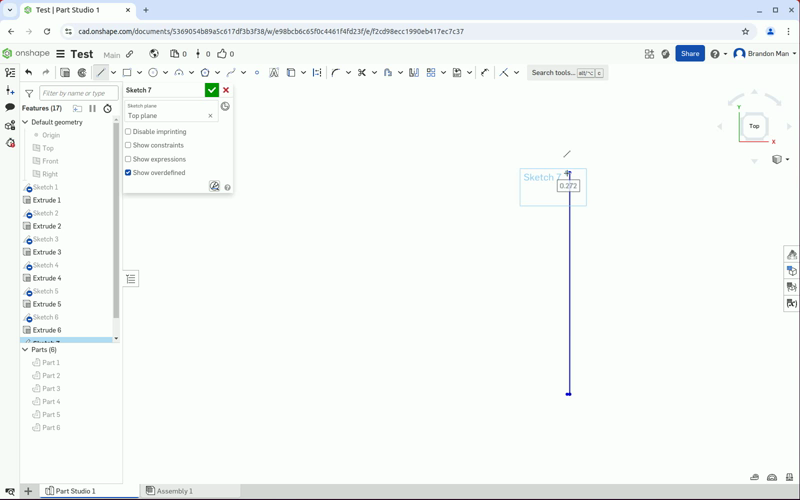
mouse_move(567, 394)
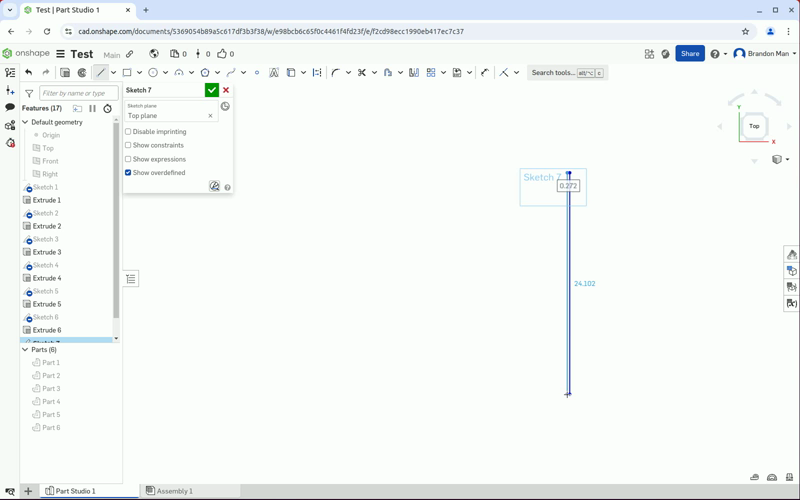
scroll(6)
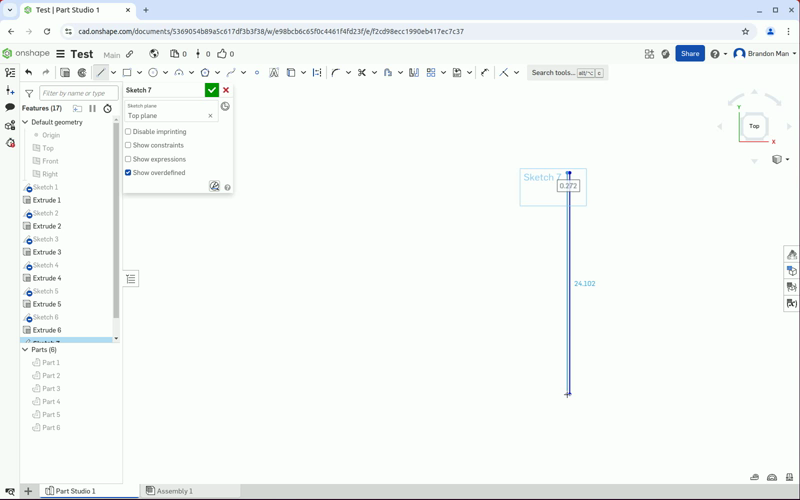
scroll(6)
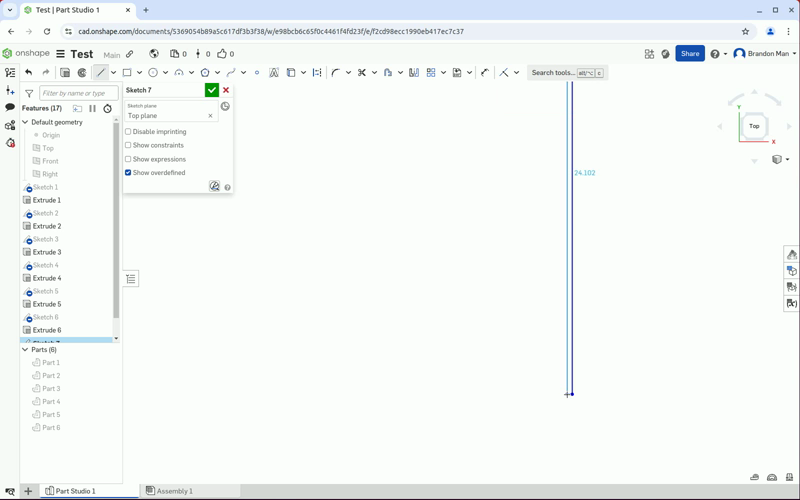
scroll(6)
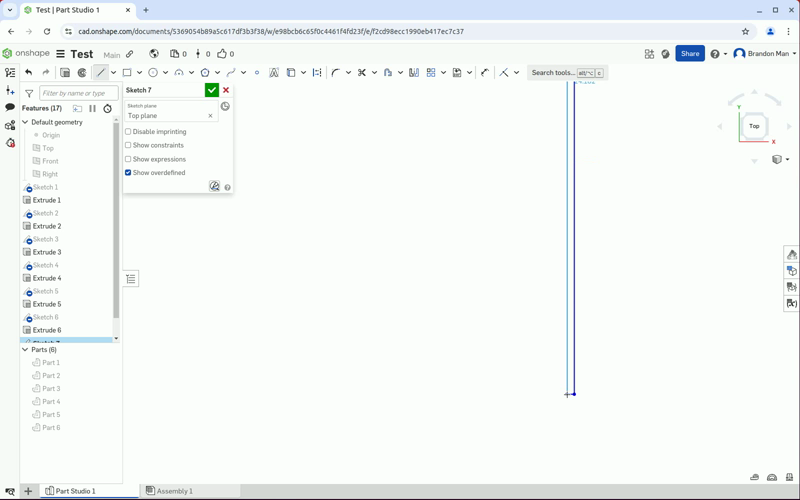
scroll(6)
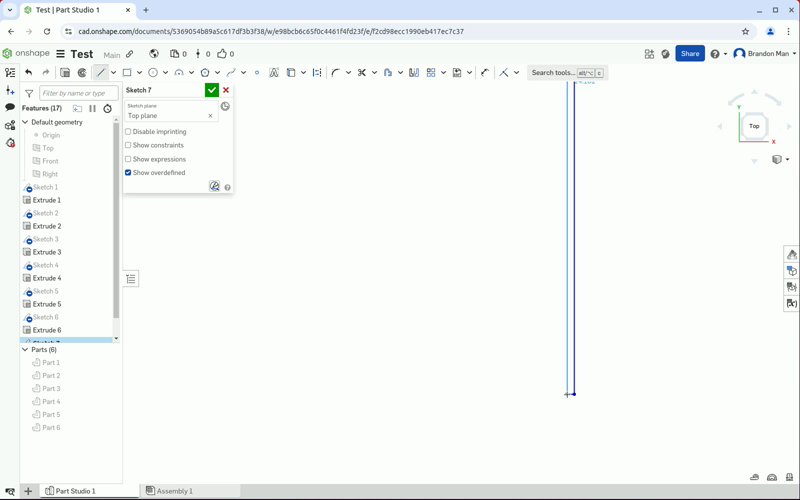
scroll(6)
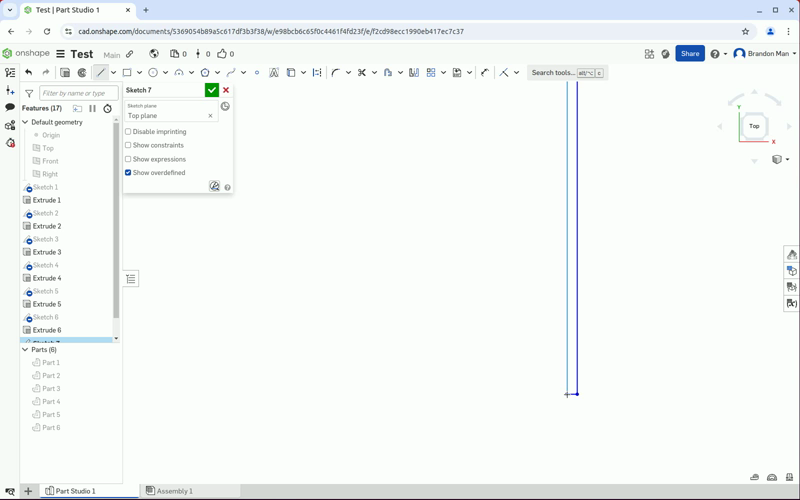
scroll(6)
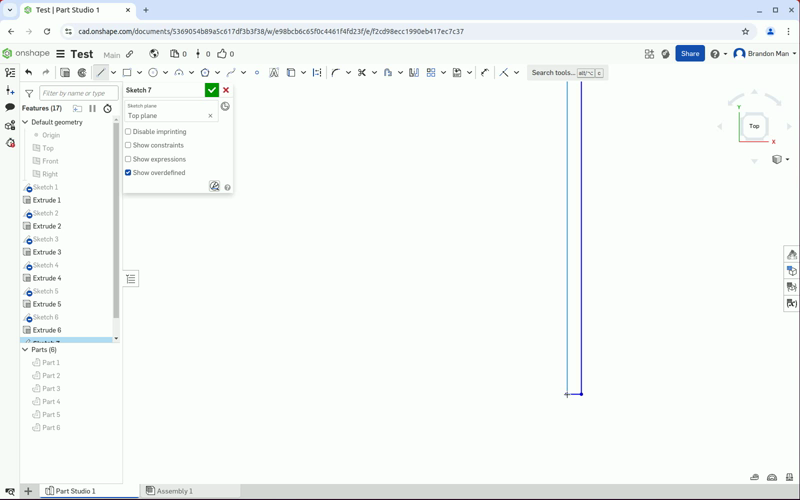
scroll(6)
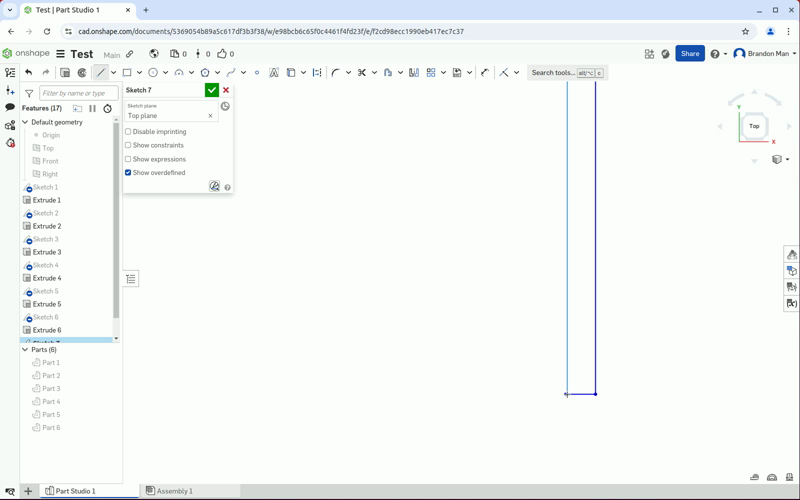
key_up(shift)
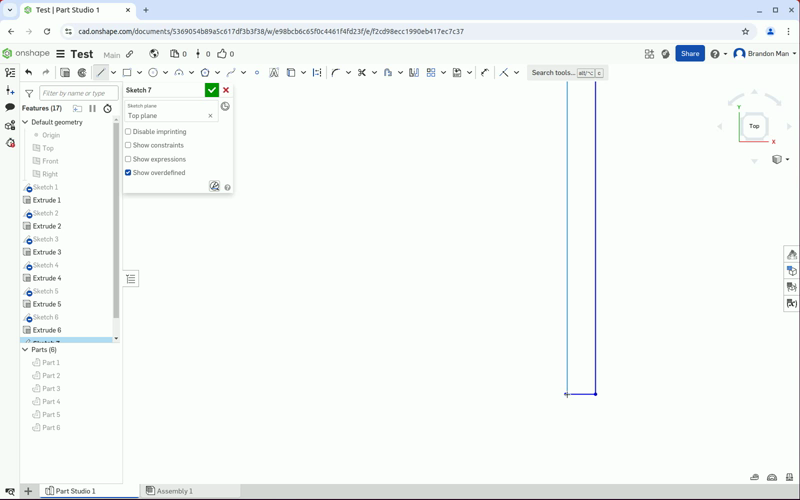
click(567, 394)
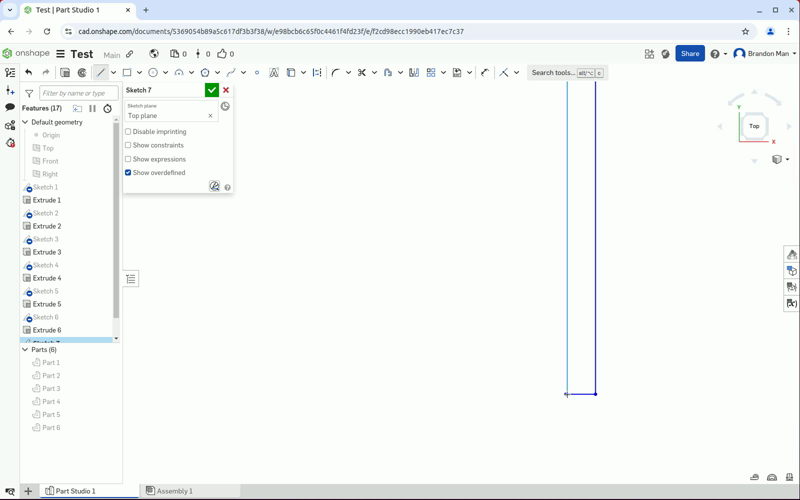
scroll(-6)
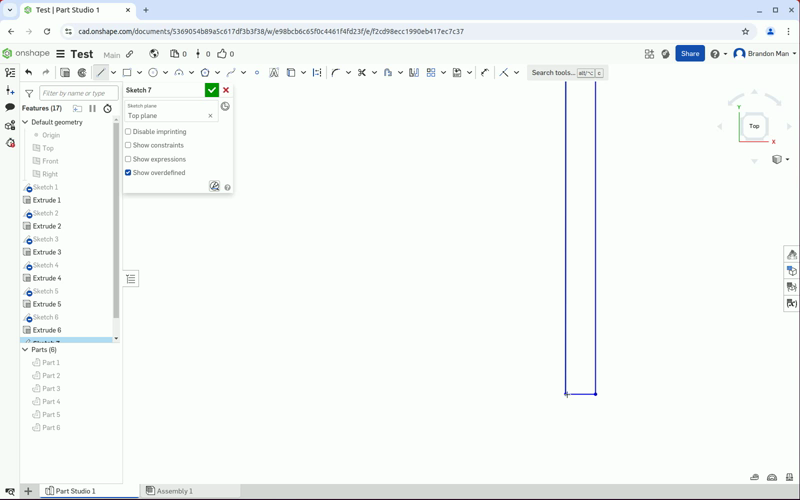
scroll(-6)
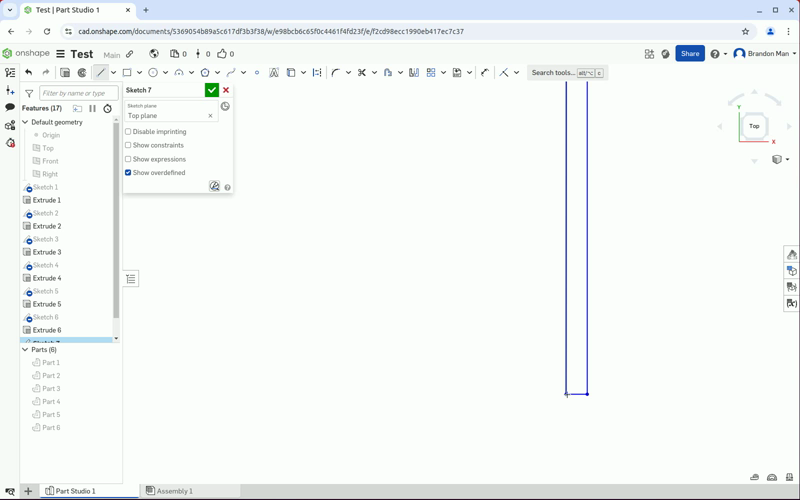
scroll(-6)
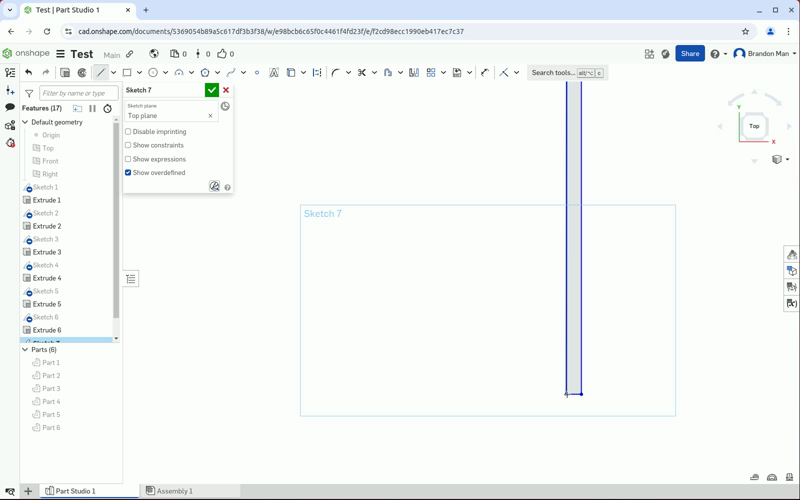
scroll(-6)
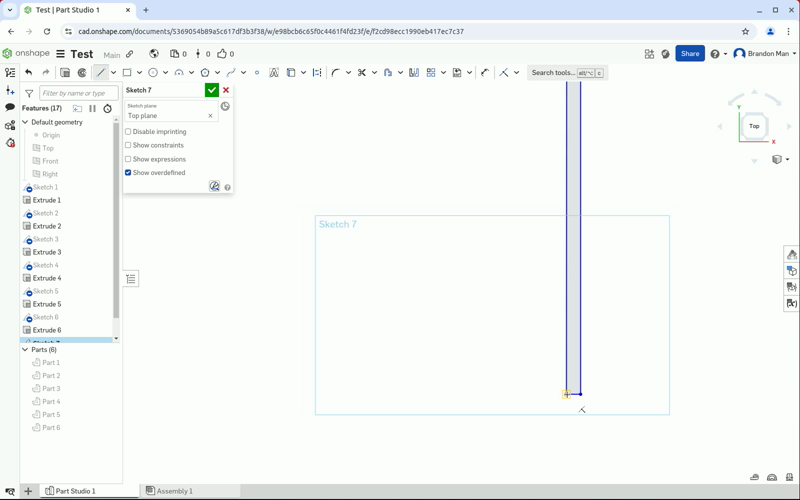
scroll(-6)
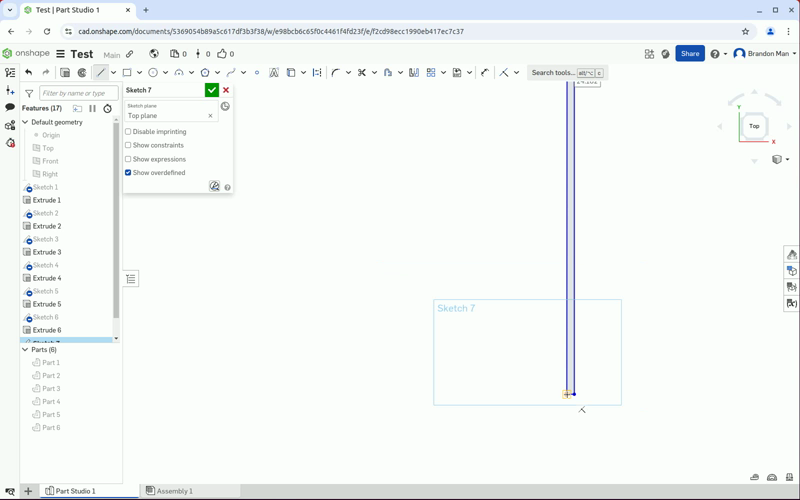
scroll(-6)
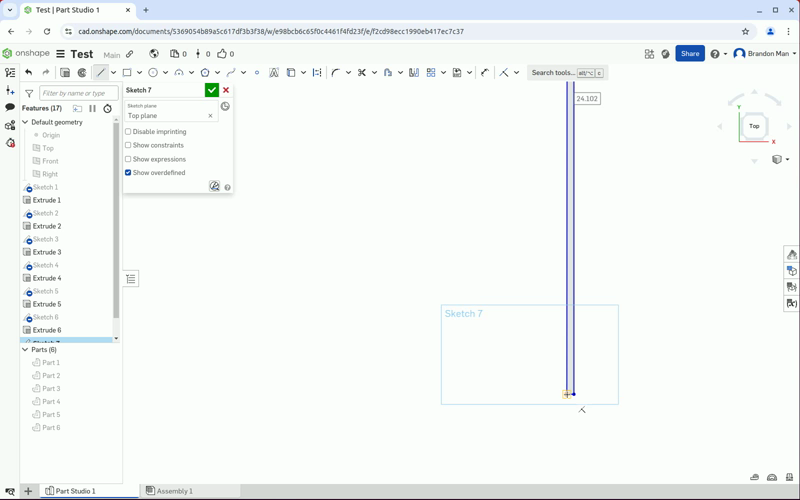
scroll(-6)
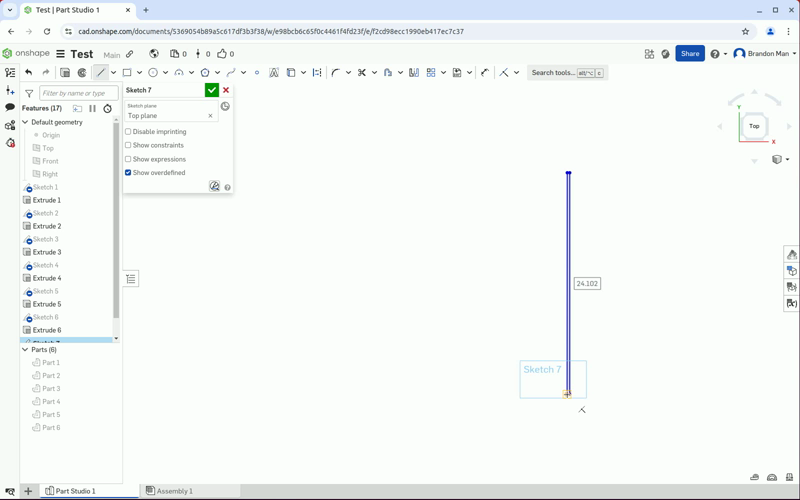
key(esc)
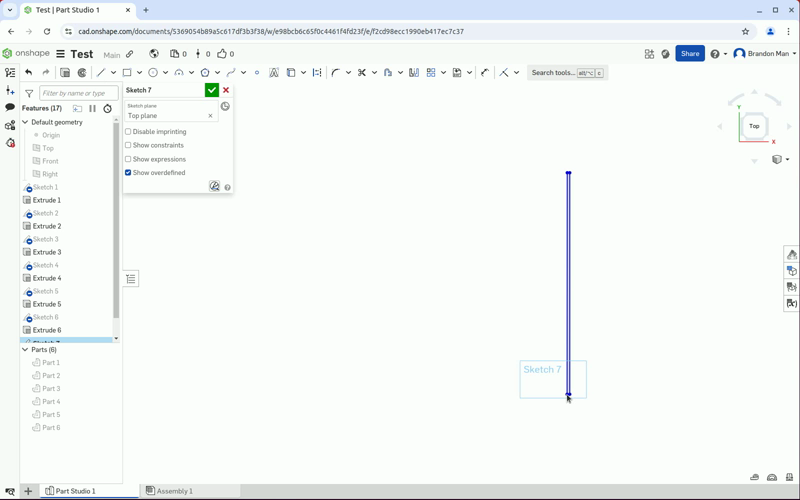
mouse_move(569, 213)
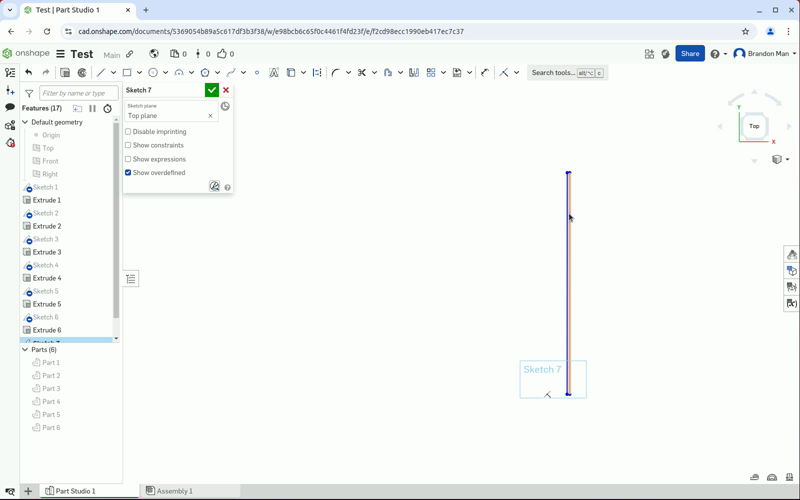
scroll(6)
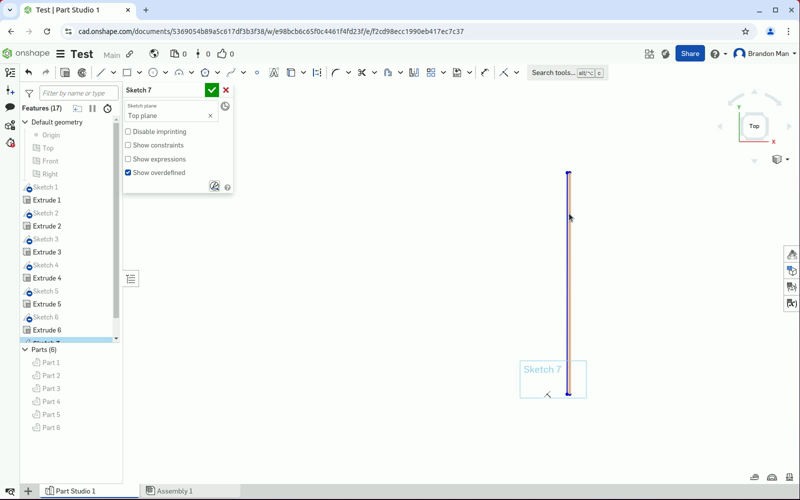
scroll(6)
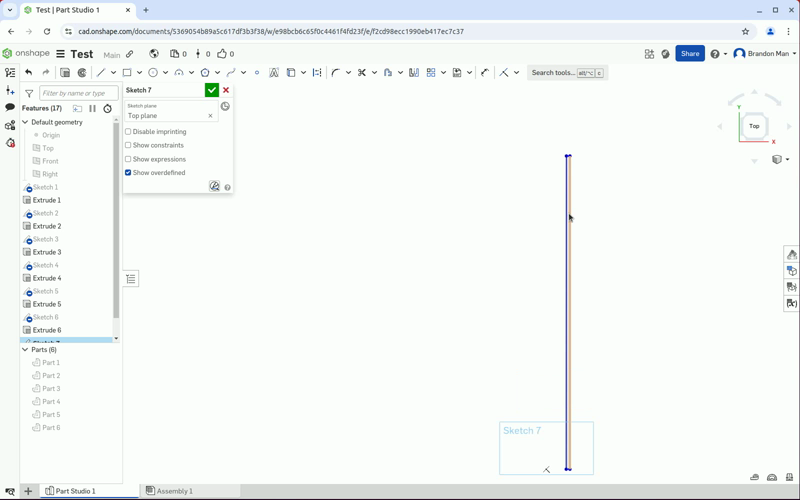
scroll(6)
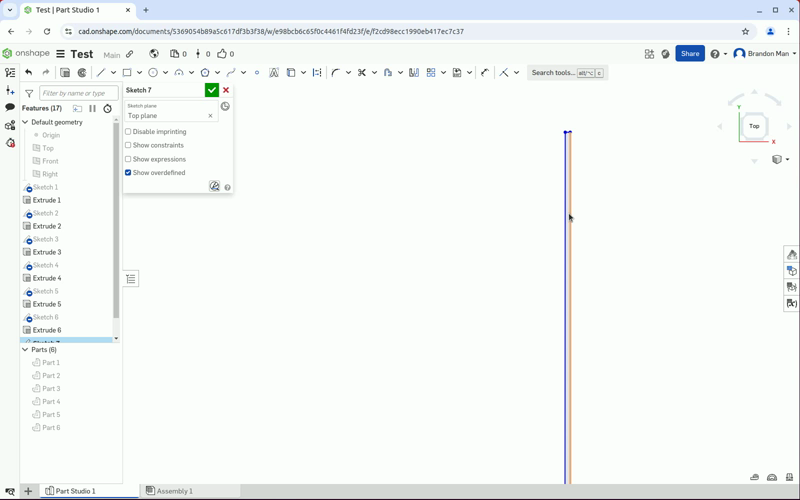
scroll(6)
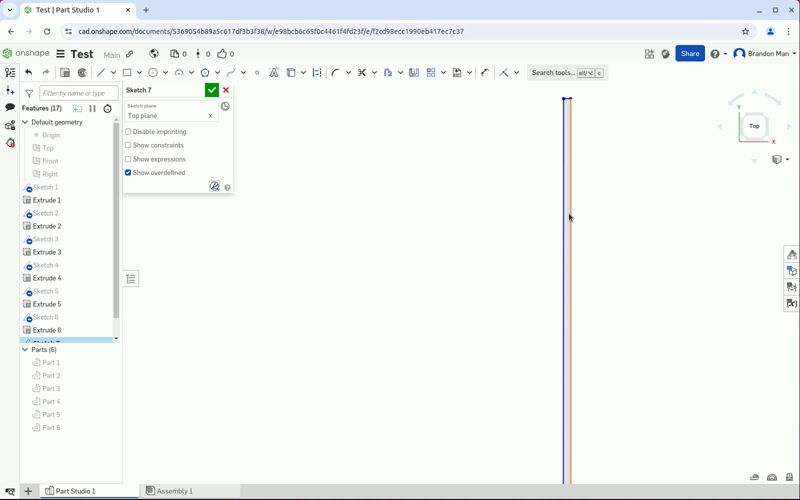
scroll(6)
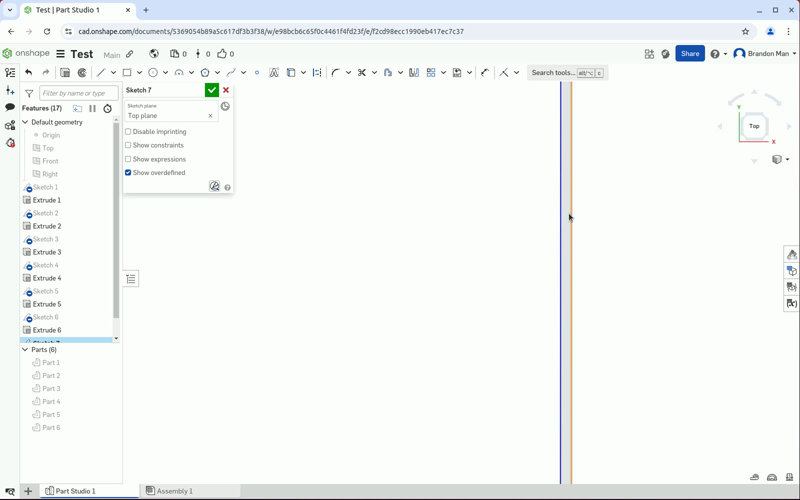
scroll(6)
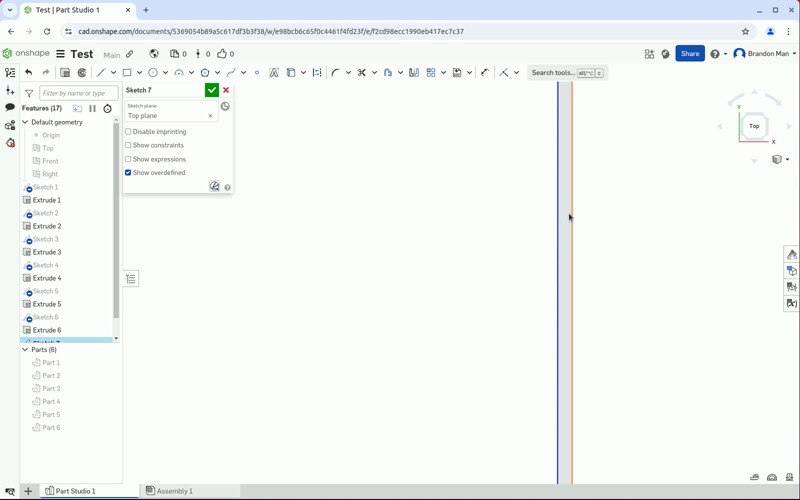
scroll(6)
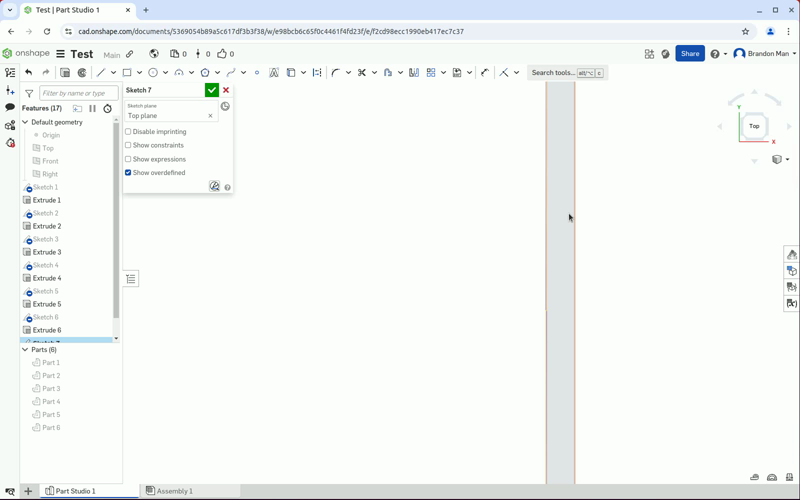
click(569, 213)
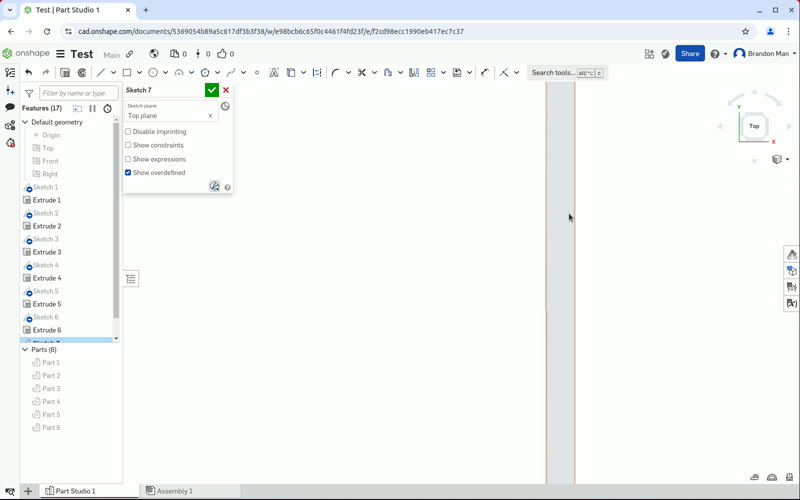
scroll(-6)
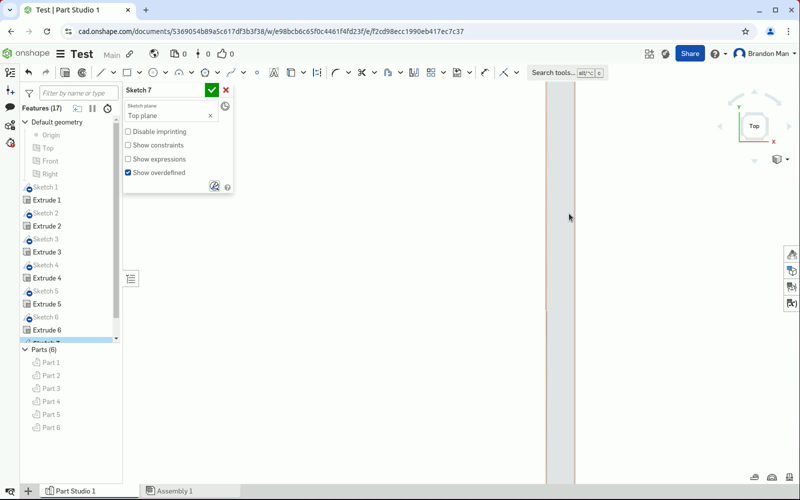
scroll(-6)
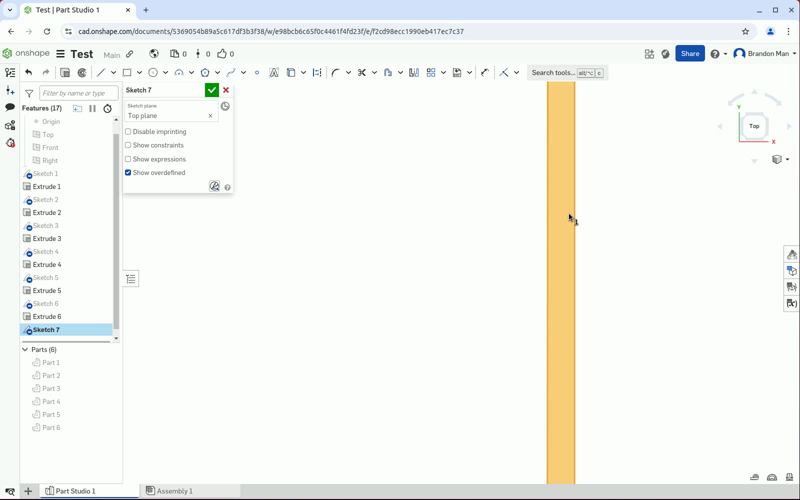
scroll(-6)
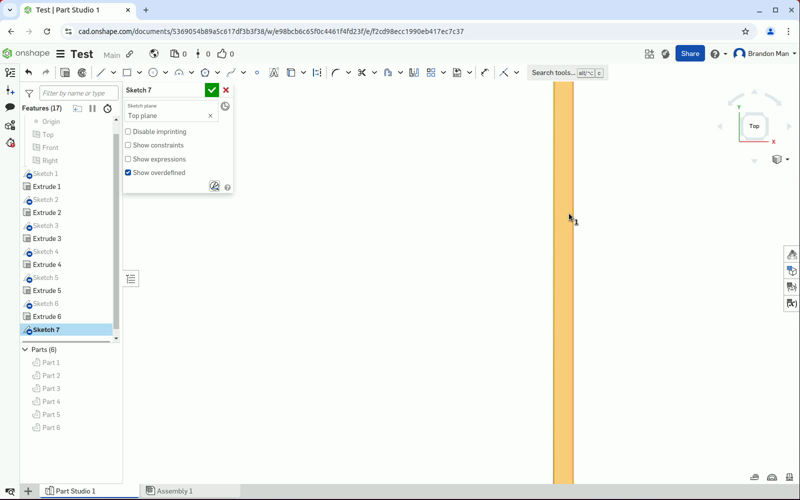
scroll(-6)
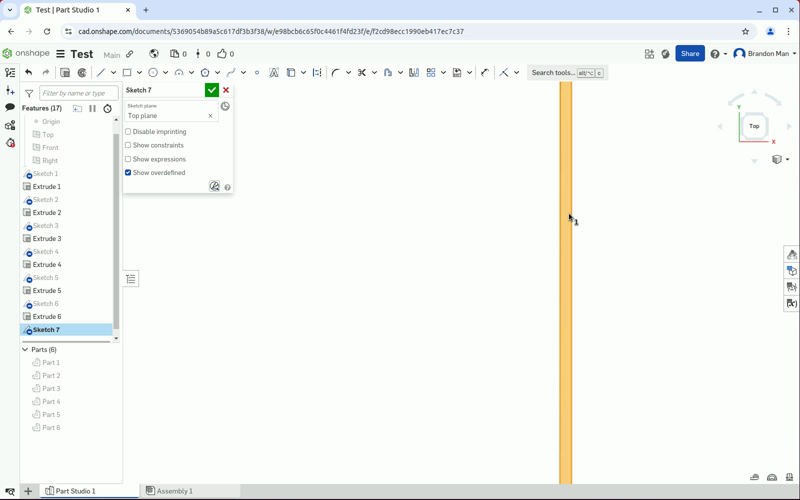
scroll(-6)
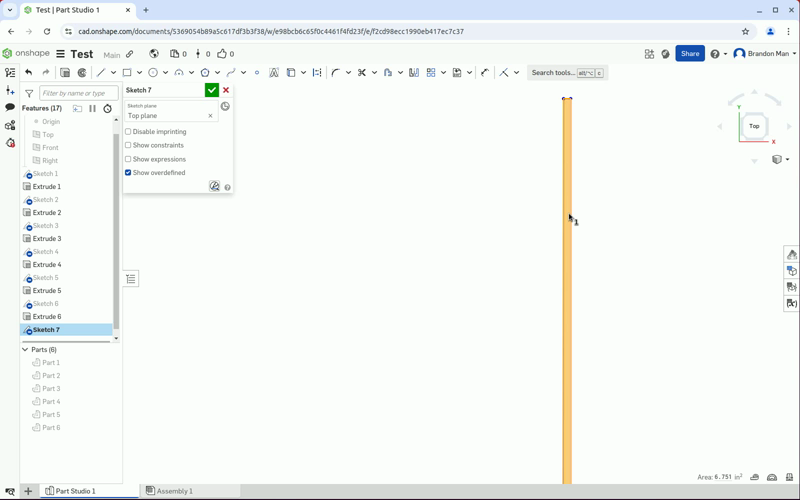
scroll(-6)
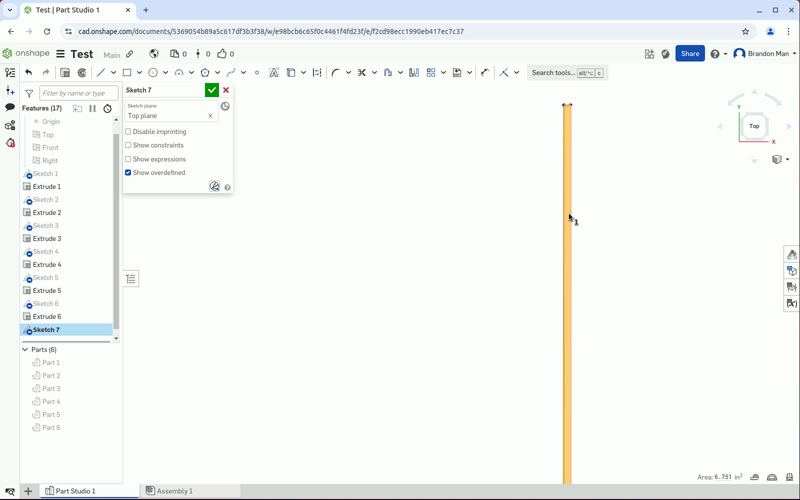
scroll(-6)
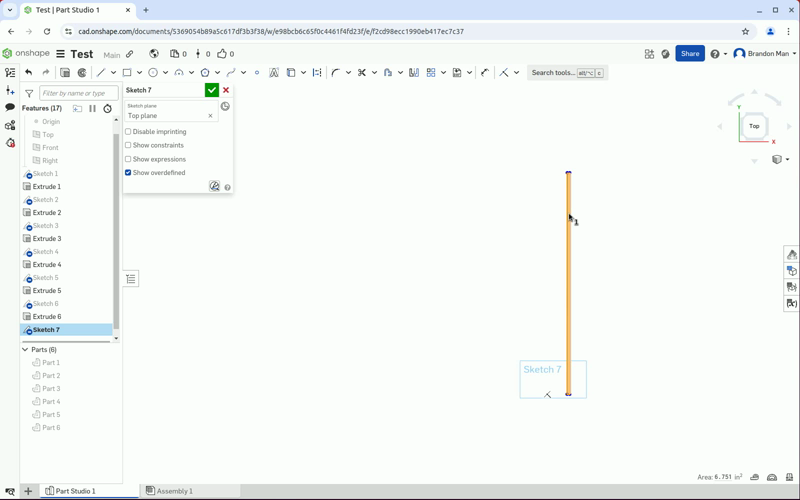
mouse_move(73, 352)
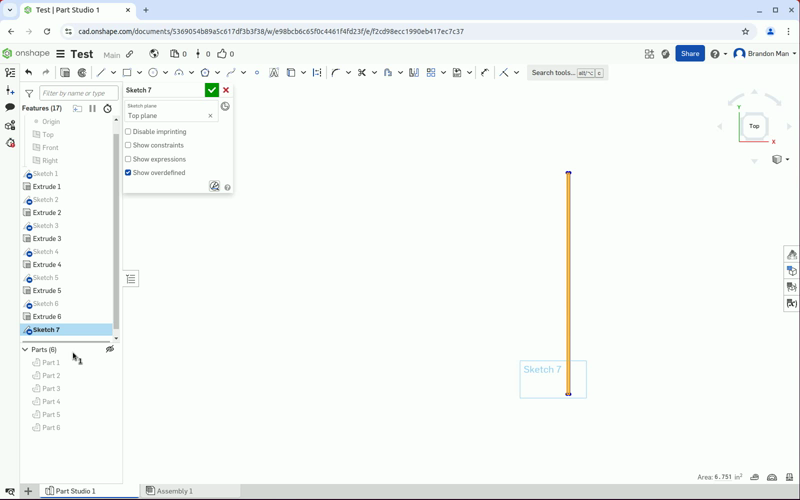
key(shift+y)
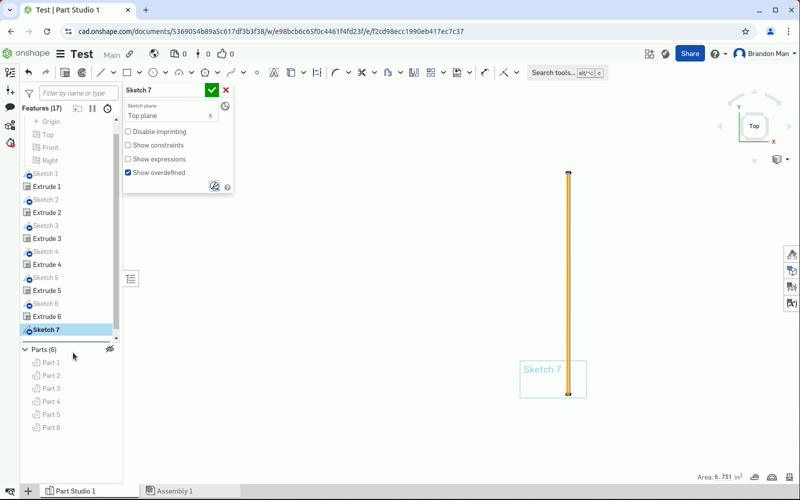
key(shift+e)
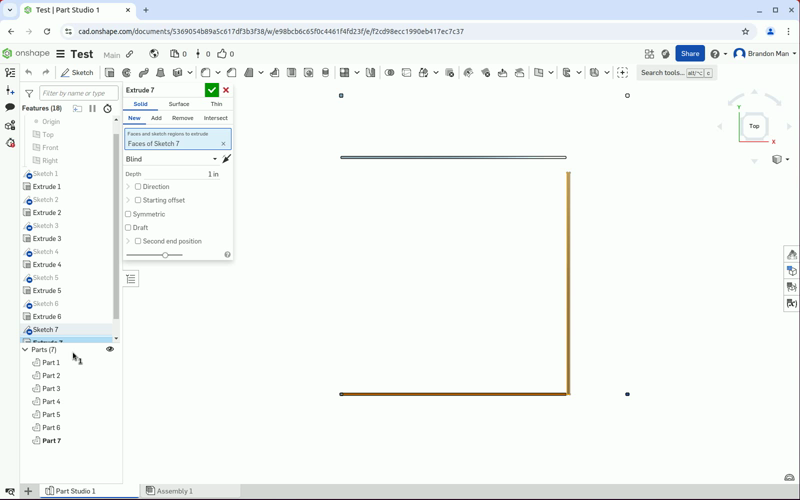
mouse_move(143, 106)
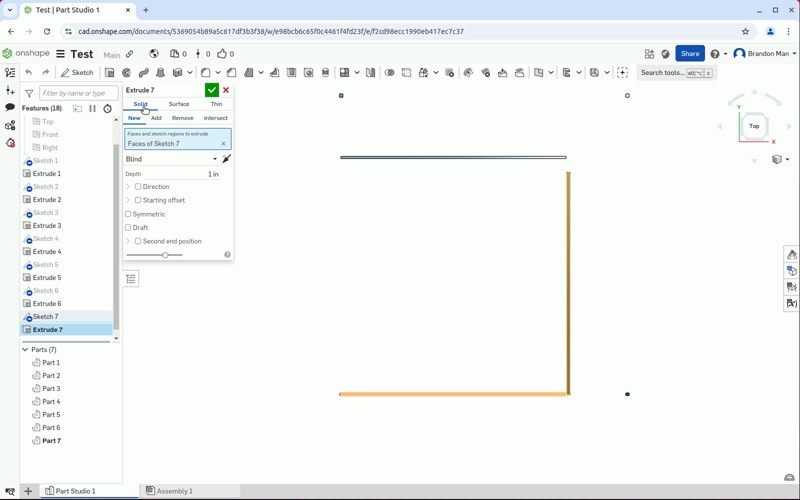
click(143, 106)
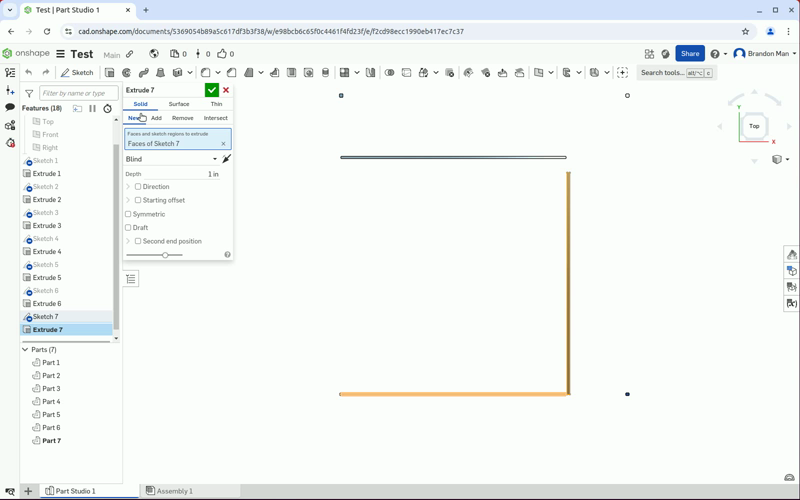
mouse_move(137, 120)
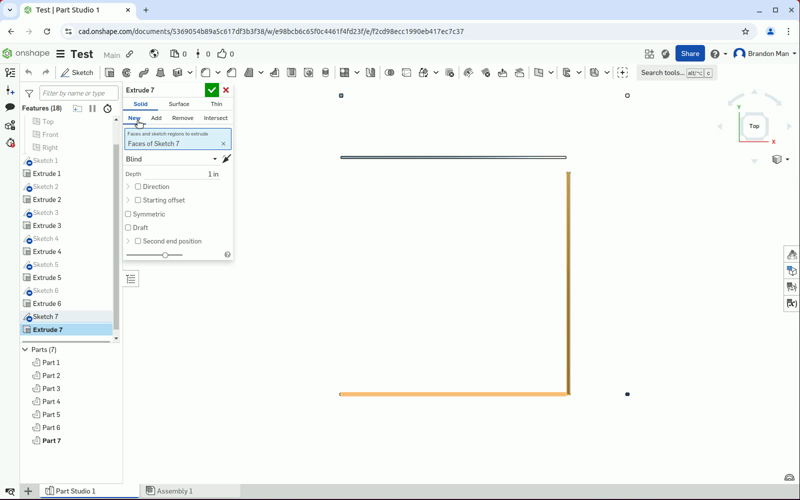
click(137, 120)
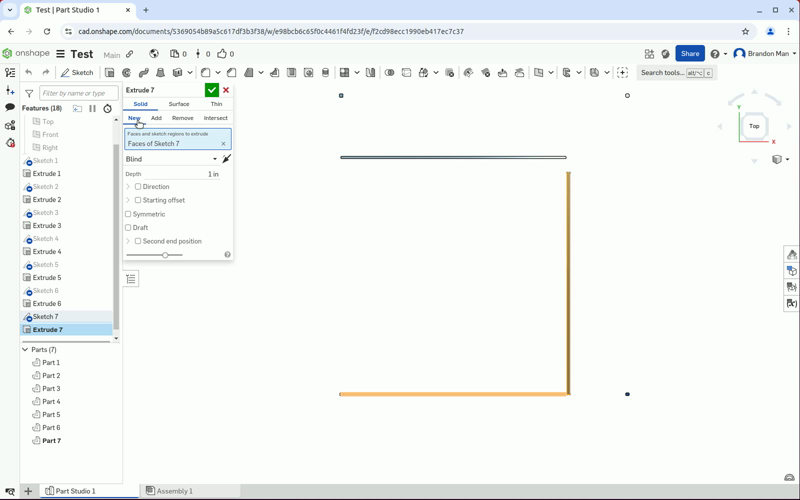
key(tab, 4)
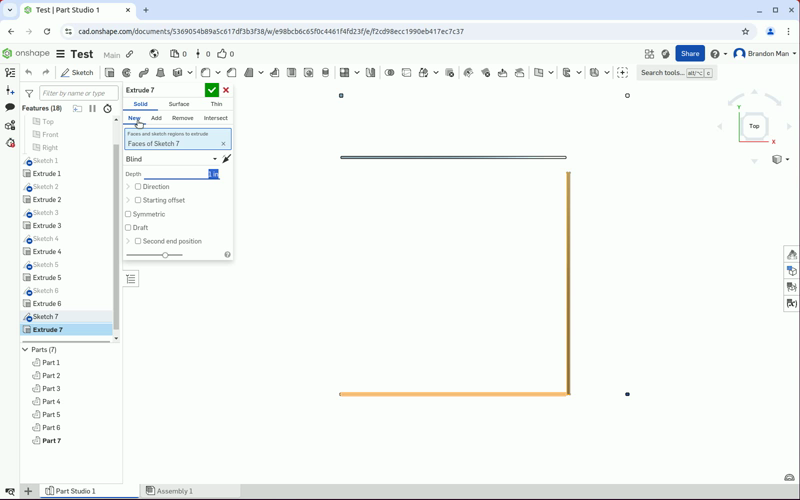
text(13.48)
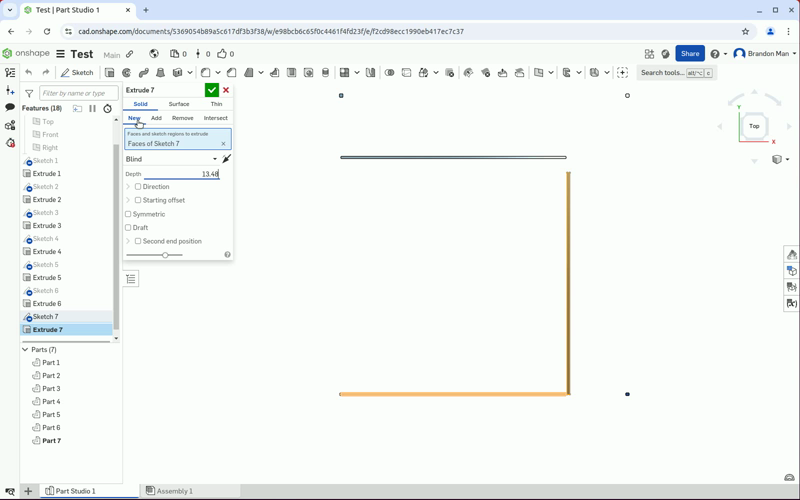
key(enter)
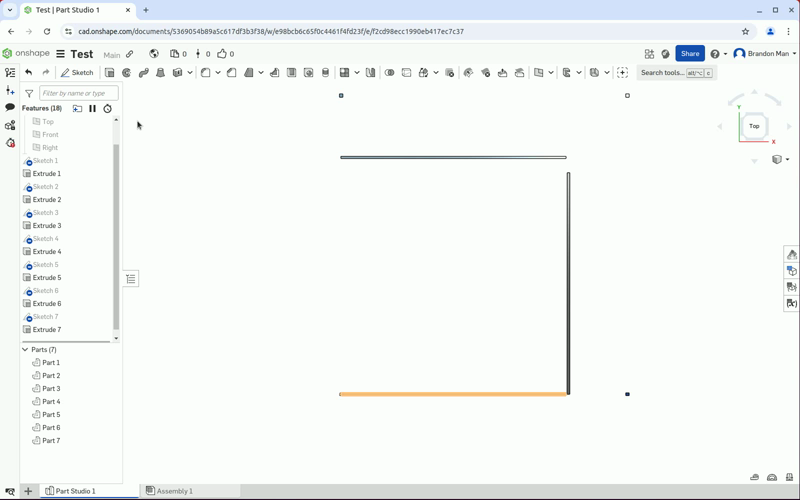
key(shift+h)
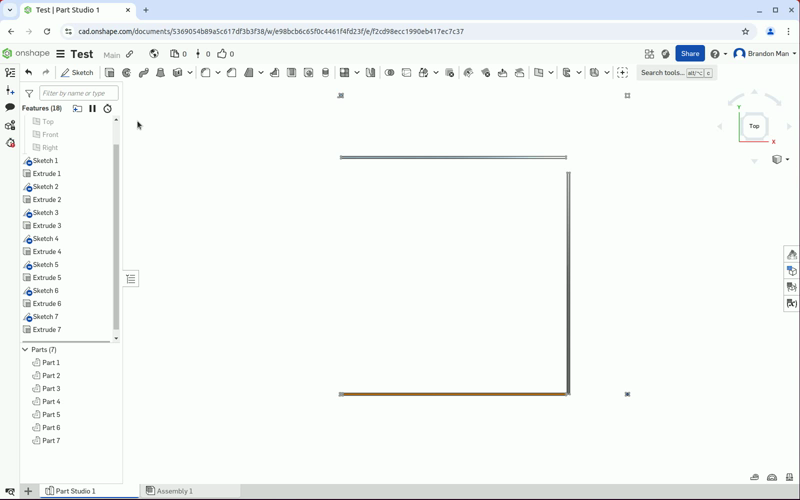
key(shift+h)
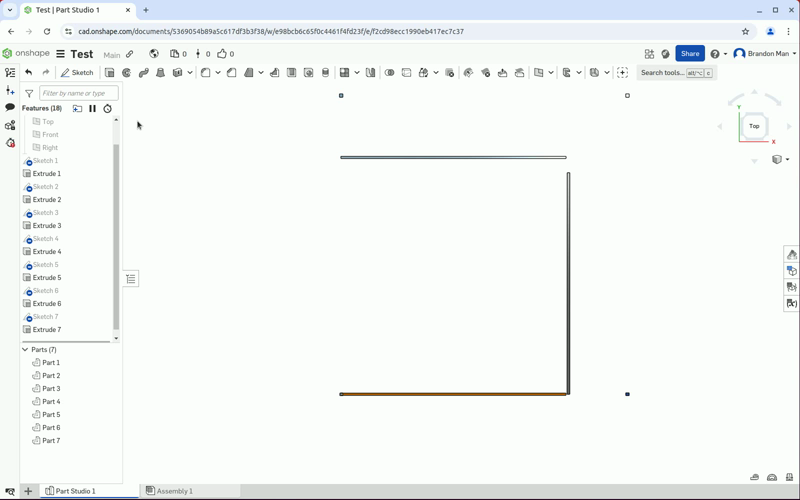
mouse_move(69, 163)
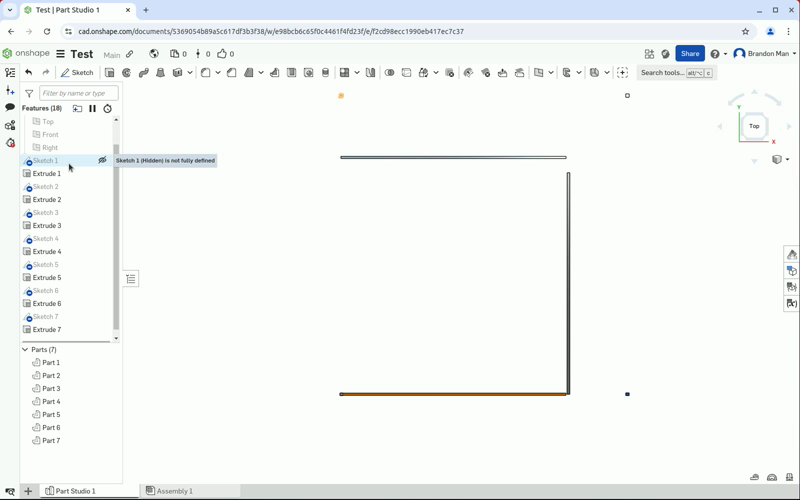
click(69, 163)
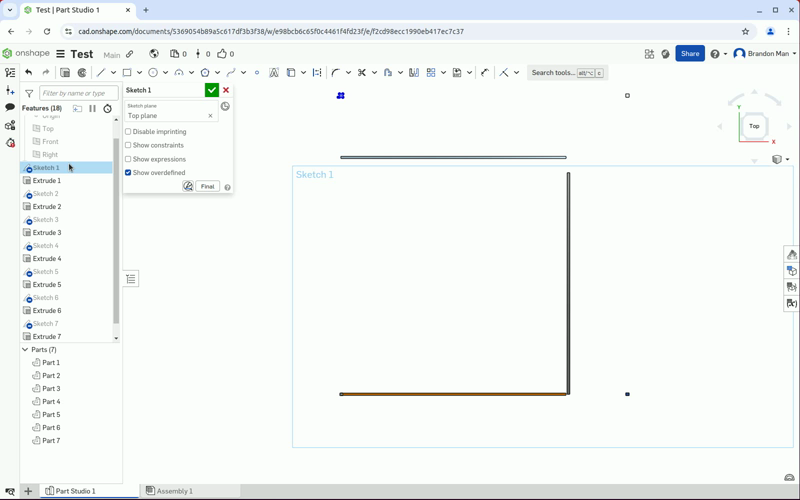
mouse_move(229, 92)
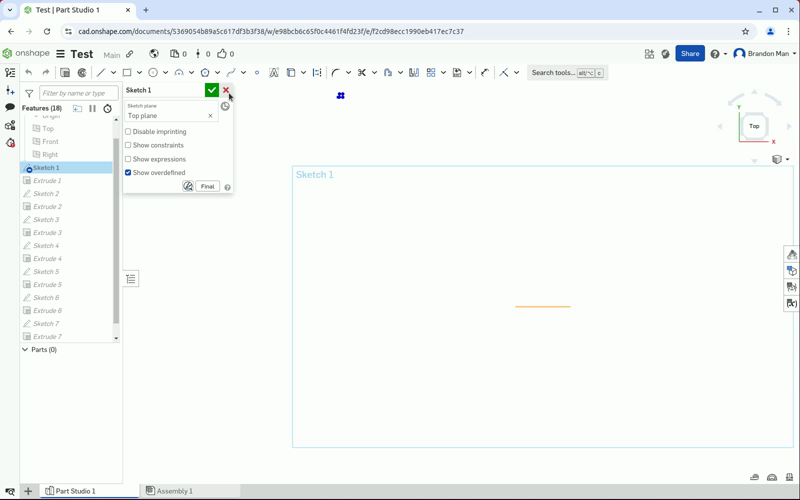
click(229, 92)
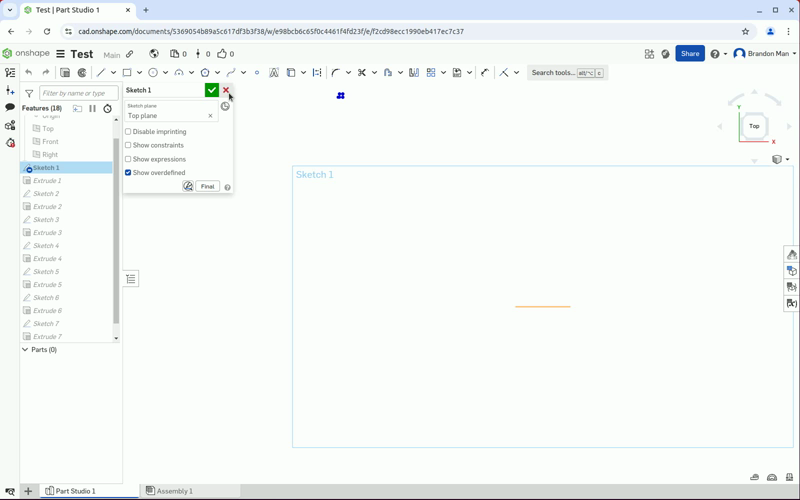
key(shift+s)
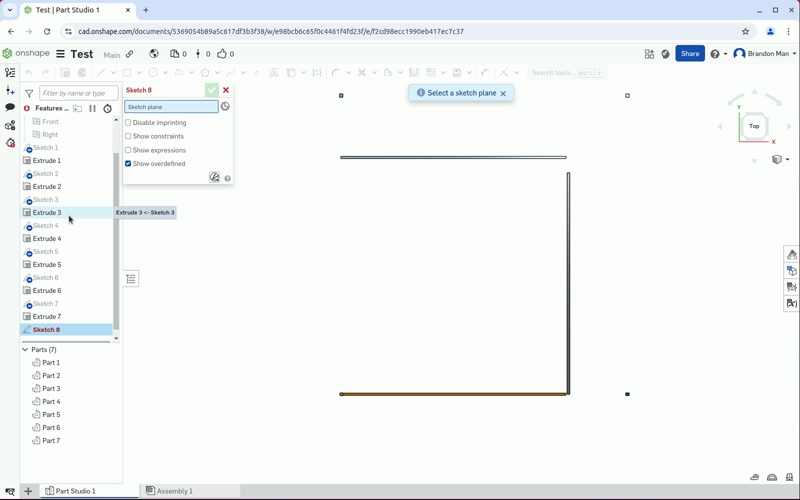
scroll(3)
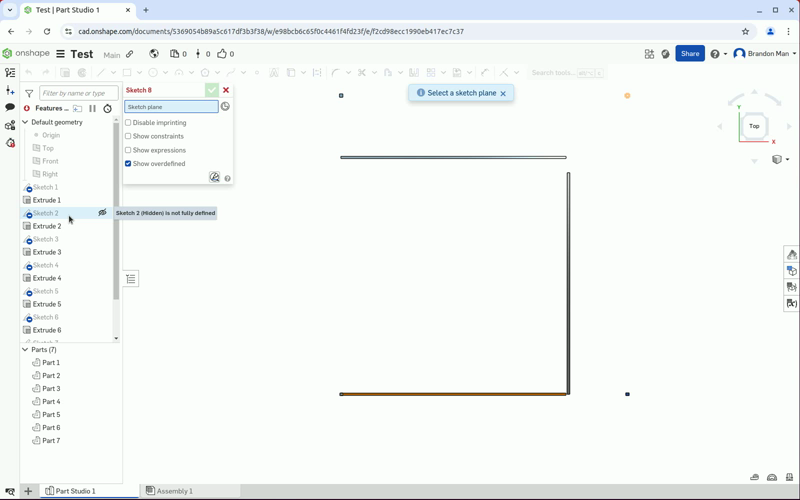
mouse_move(69, 150)
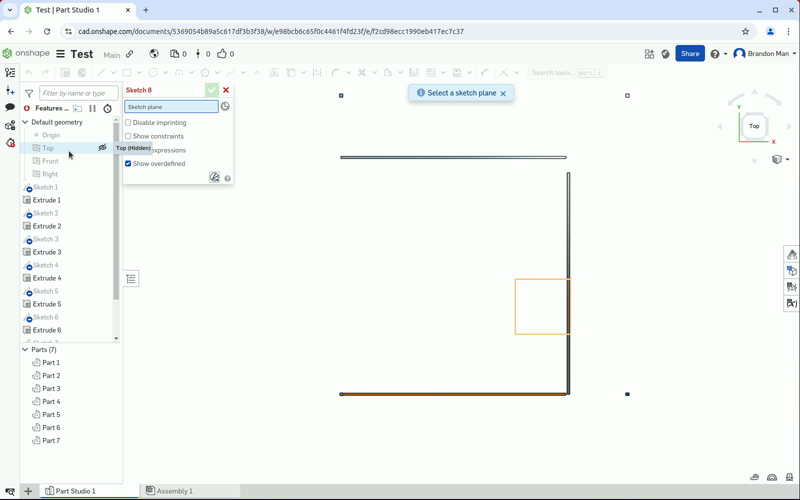
click(69, 150)
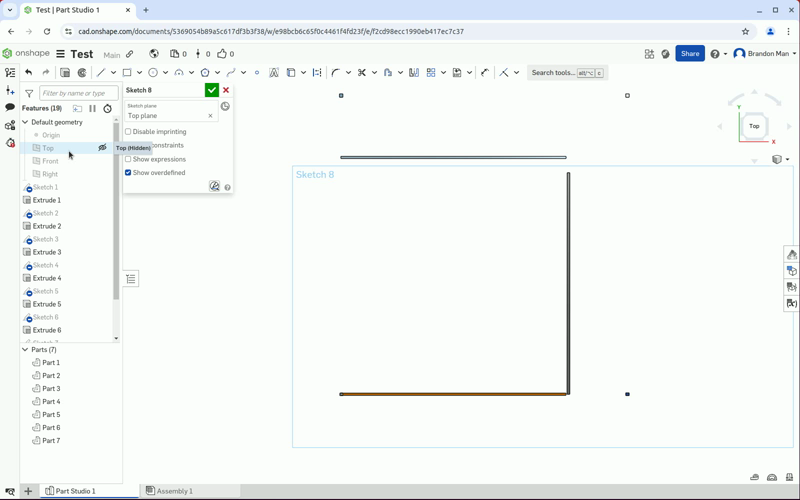
mouse_move(73, 352)
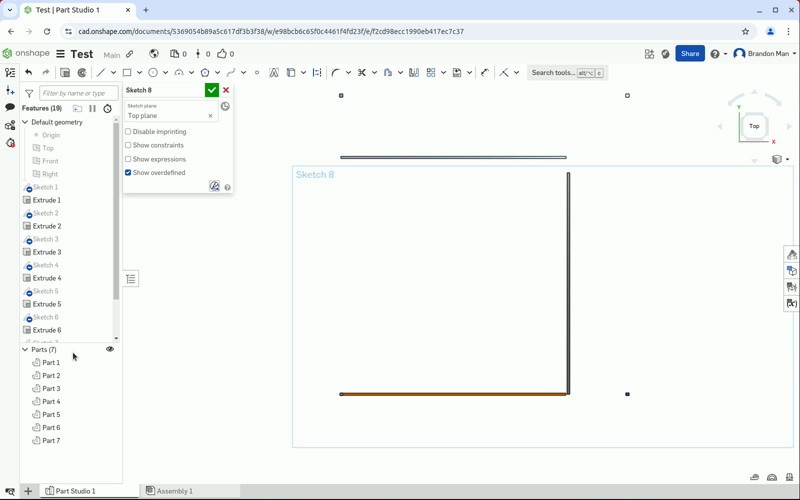
key(y)
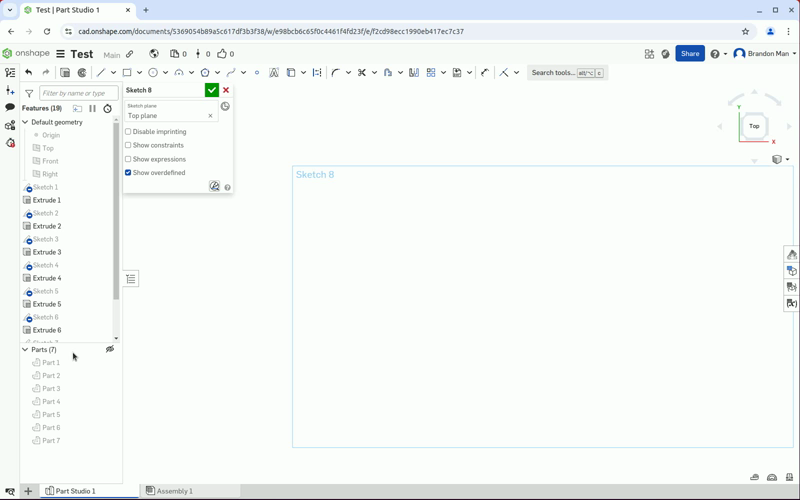
key(l)
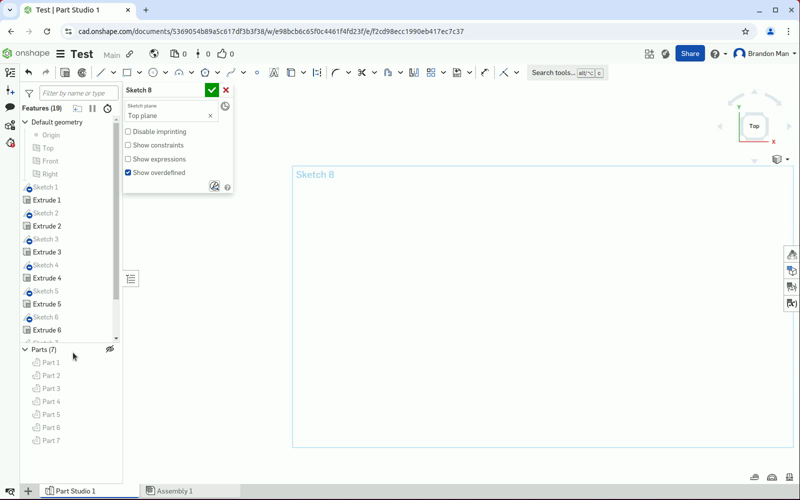
key_down(shift)
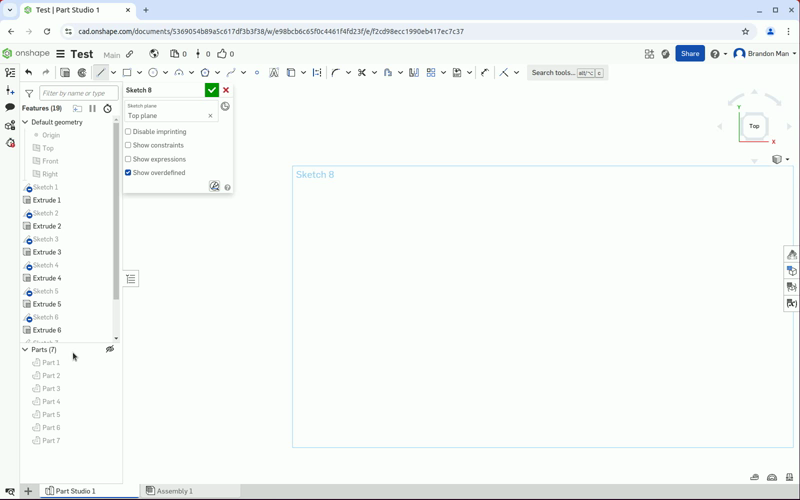
mouse_move(352, 394)
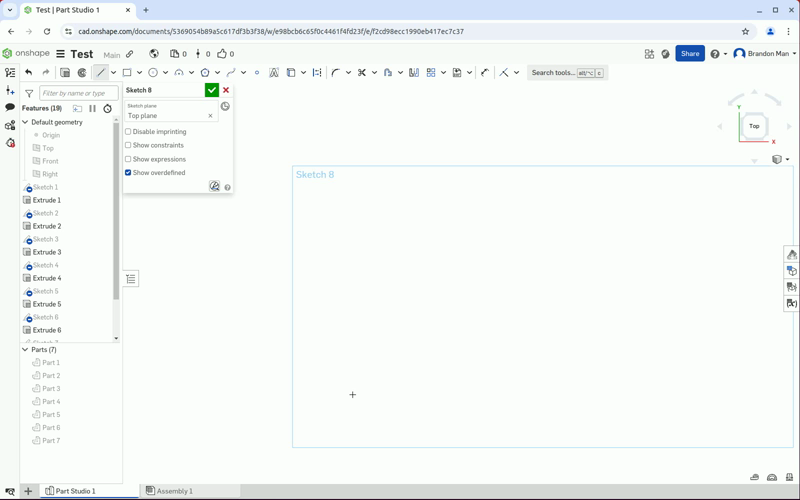
click(352, 394)
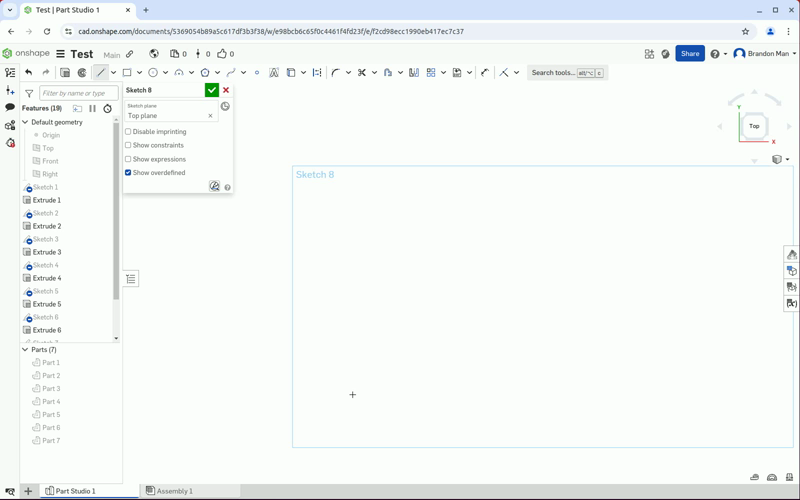
key_up(shift)
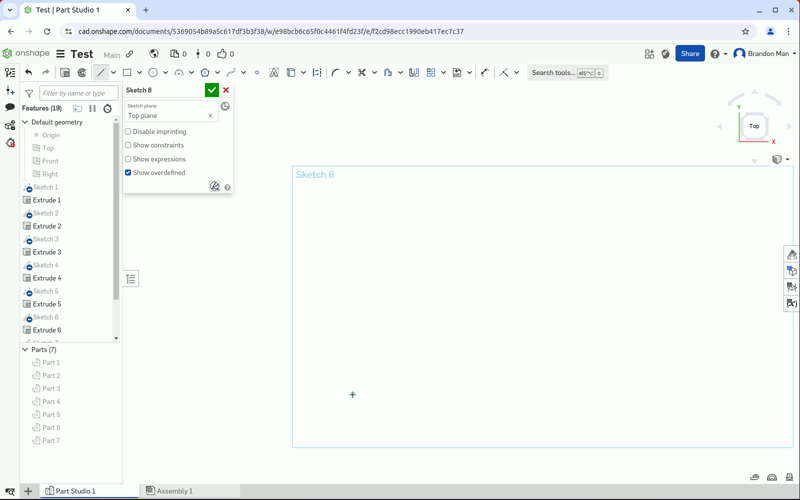
key_down(shift)
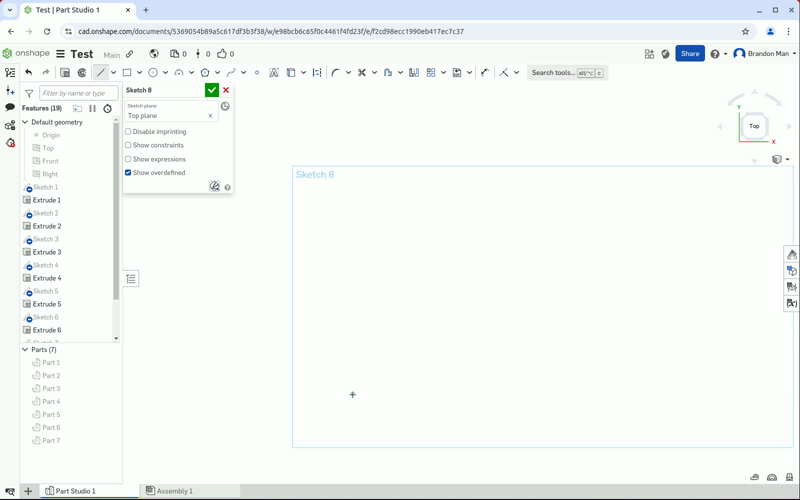
mouse_move(382, 394)
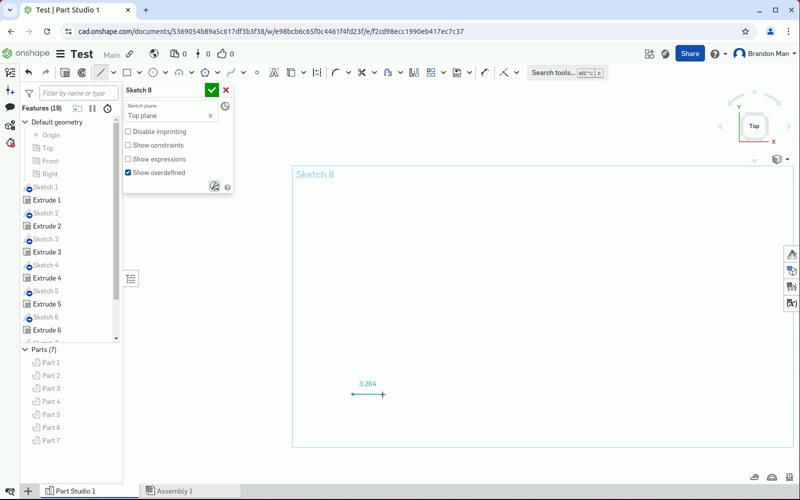
mouse_move(355, 394)
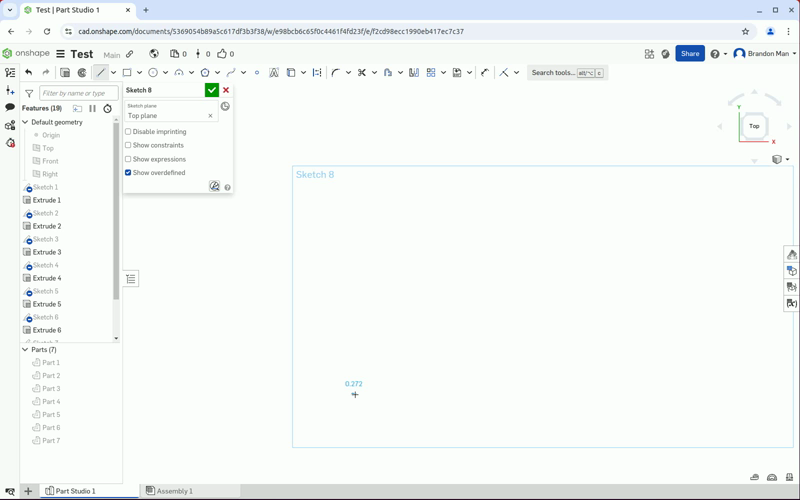
scroll(6)
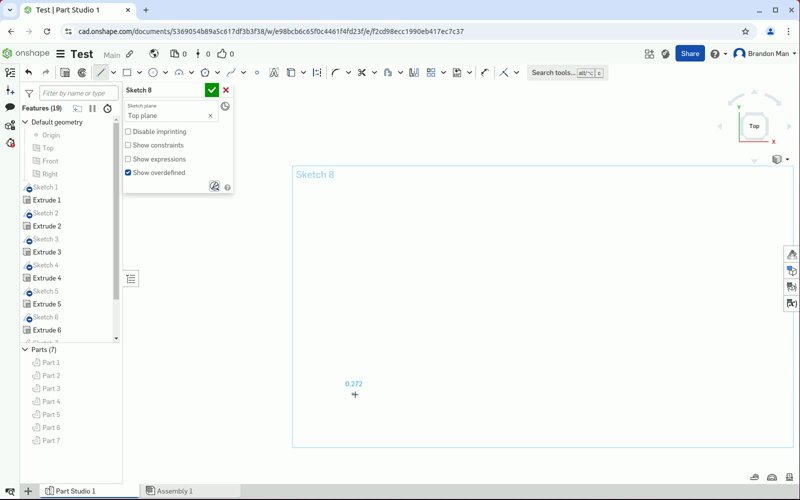
scroll(6)
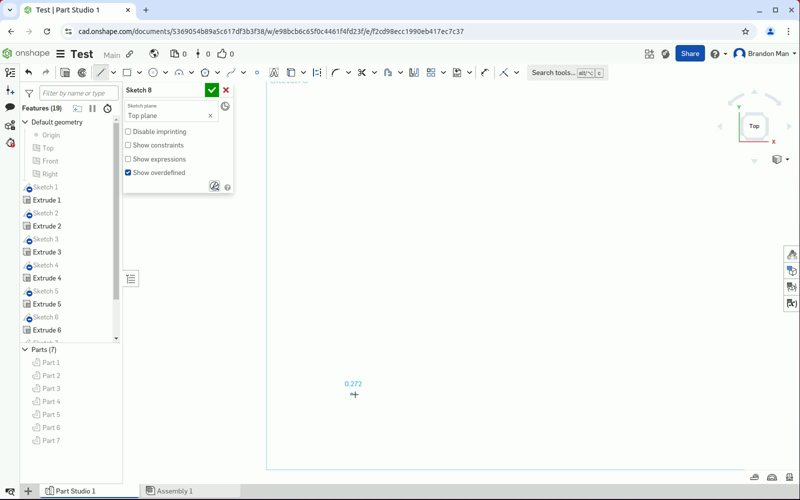
scroll(6)
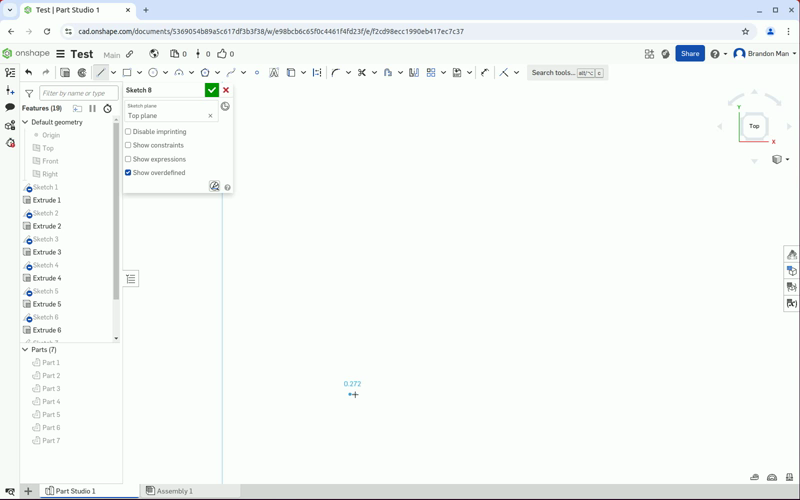
scroll(6)
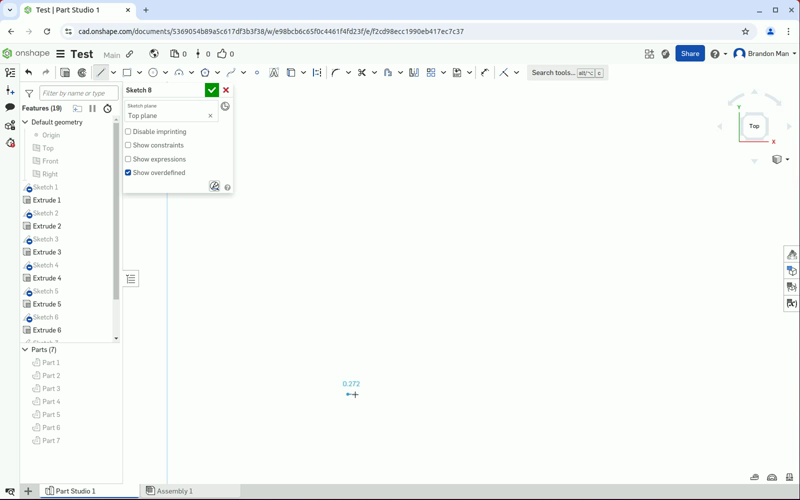
scroll(6)
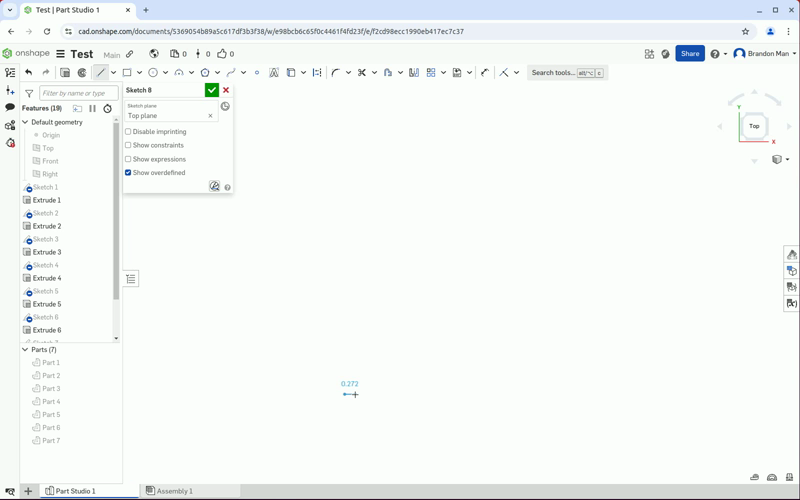
scroll(6)
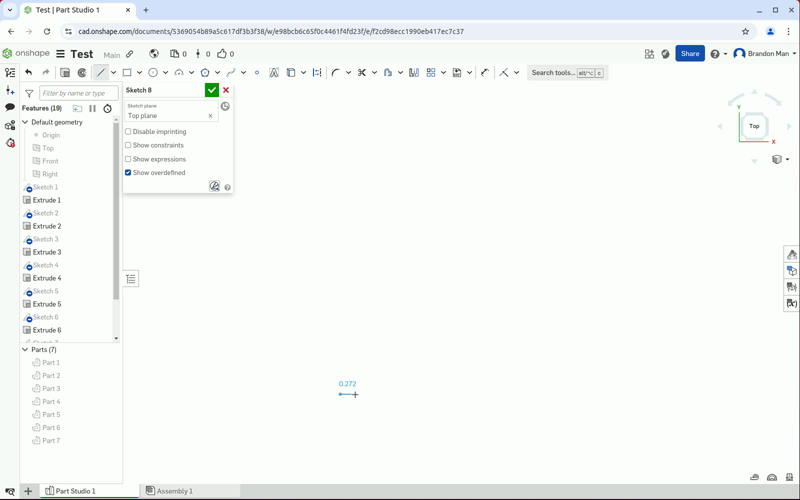
scroll(6)
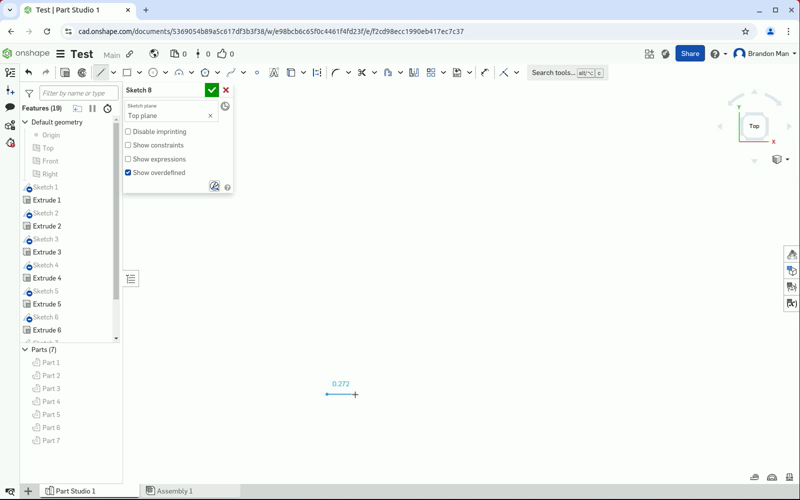
click(355, 394)
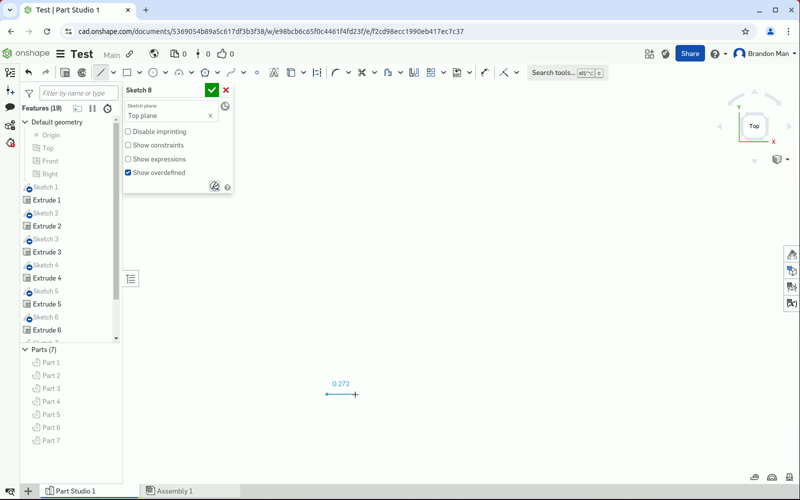
scroll(-6)
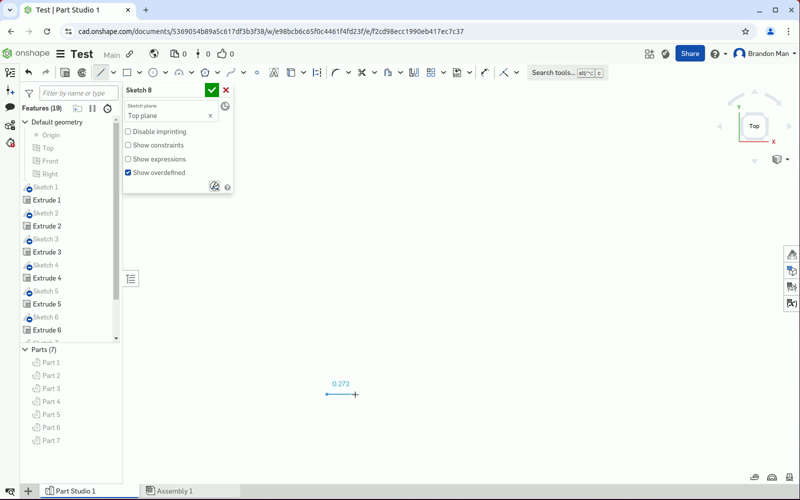
scroll(-6)
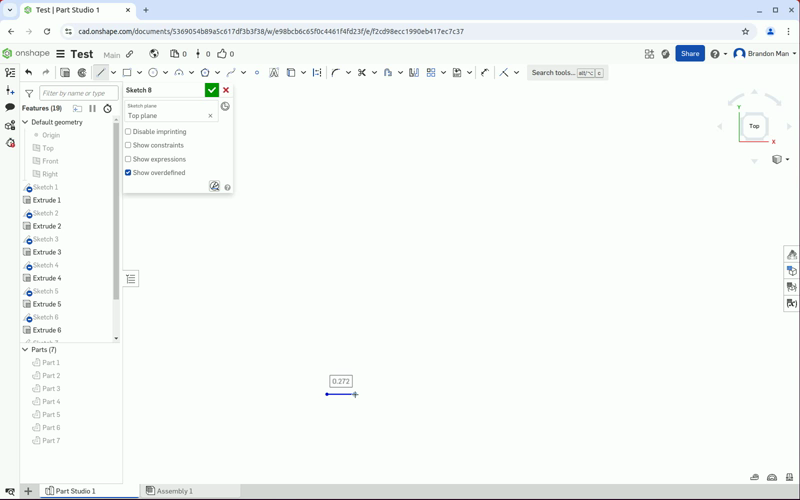
scroll(-6)
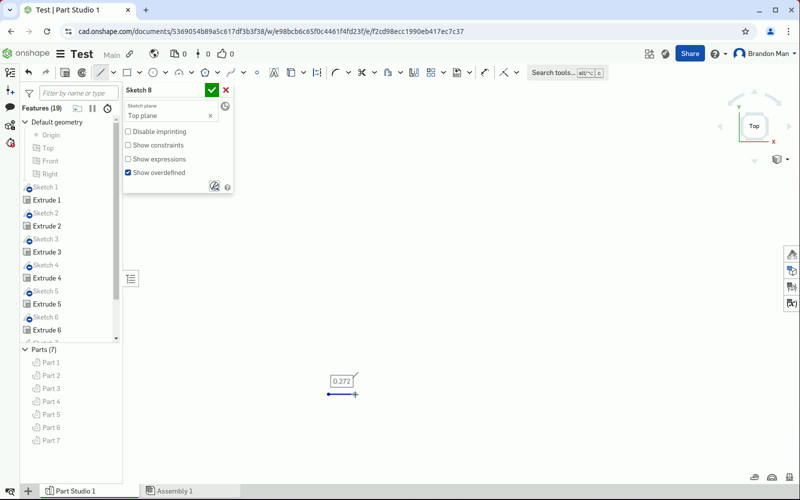
scroll(-6)
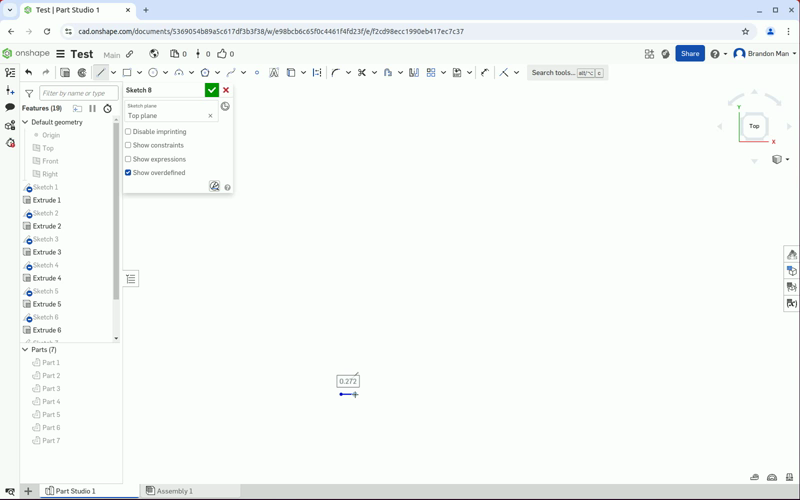
scroll(-6)
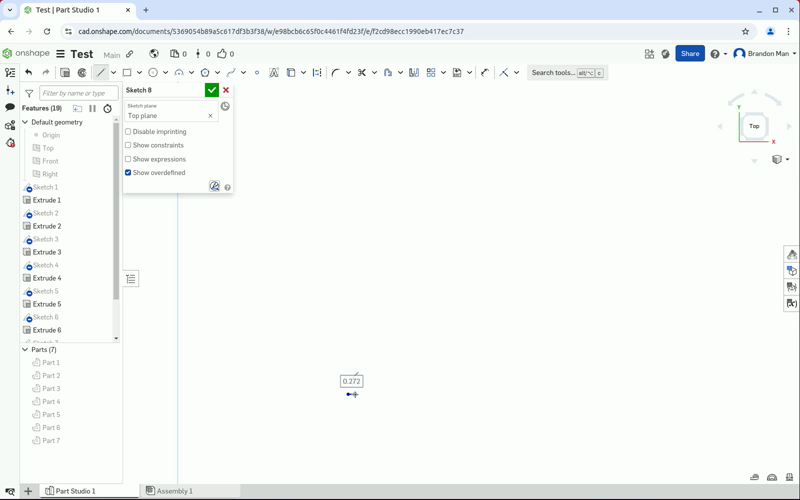
scroll(-6)
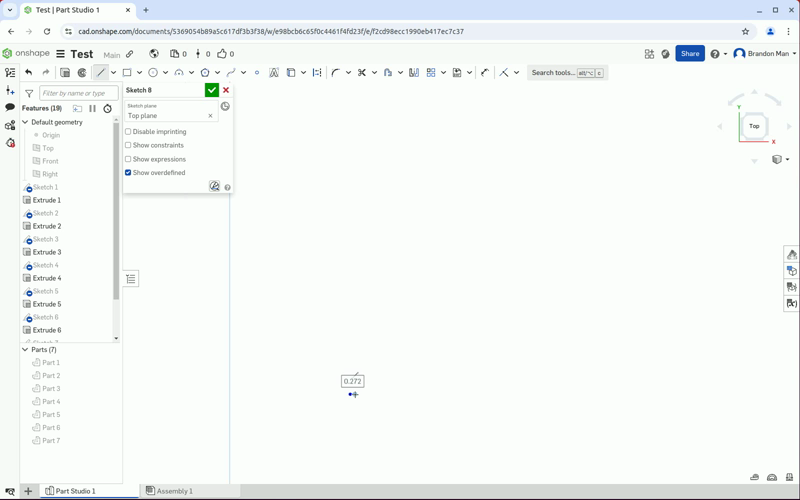
scroll(-6)
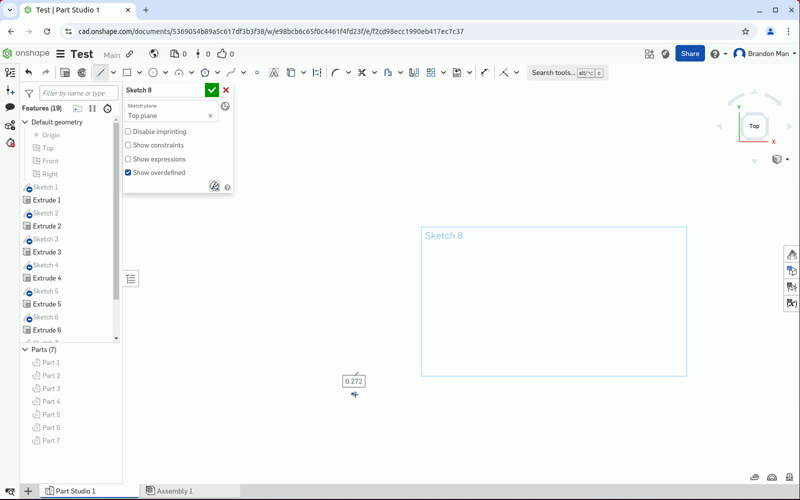
key_up(shift)
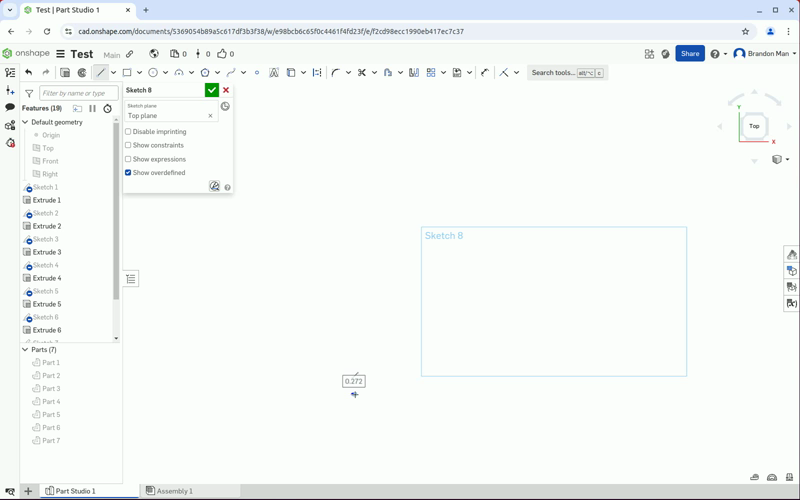
key_down(shift)
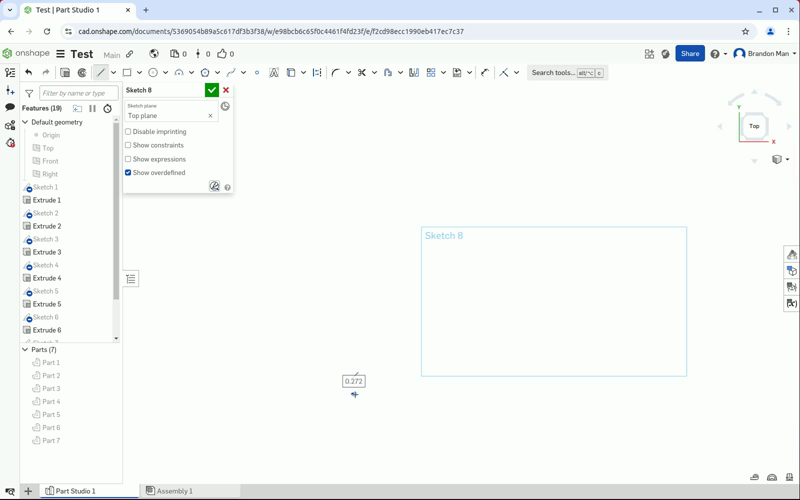
mouse_move(355, 172)
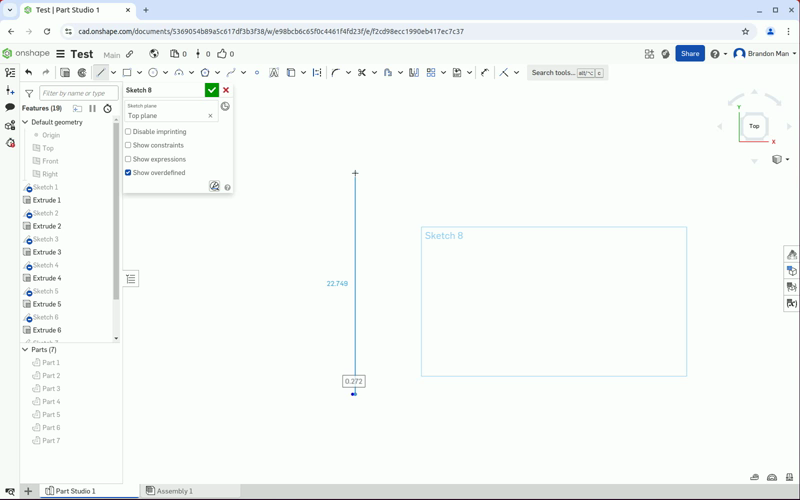
click(355, 172)
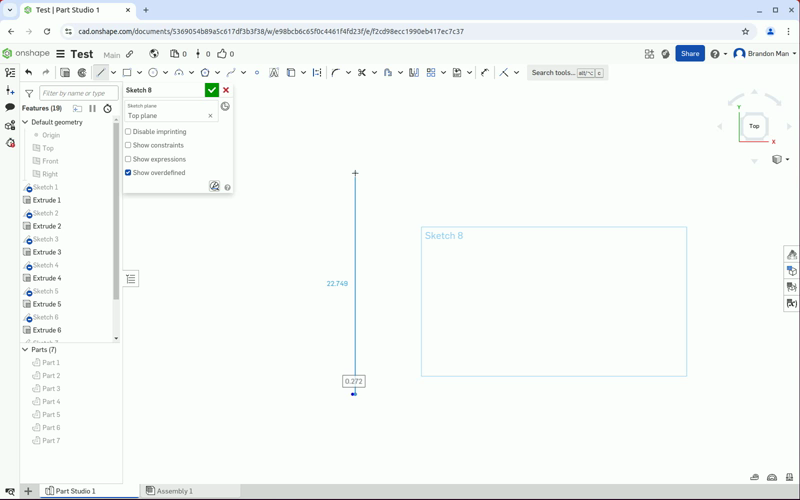
key_up(shift)
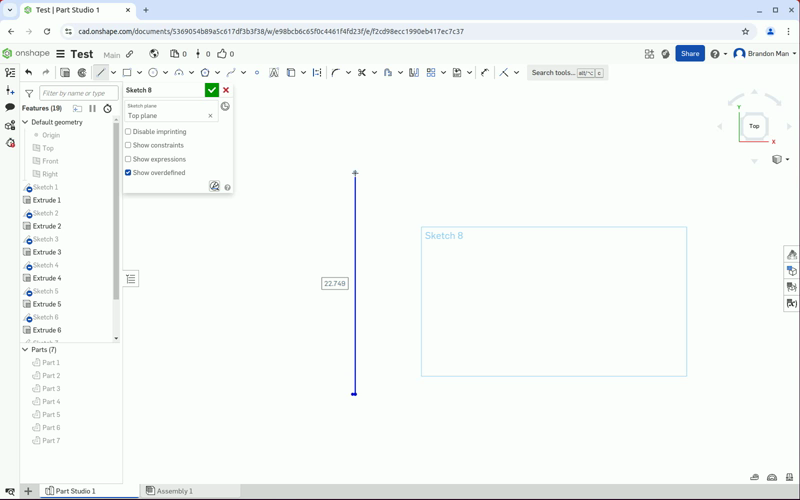
key_down(shift)
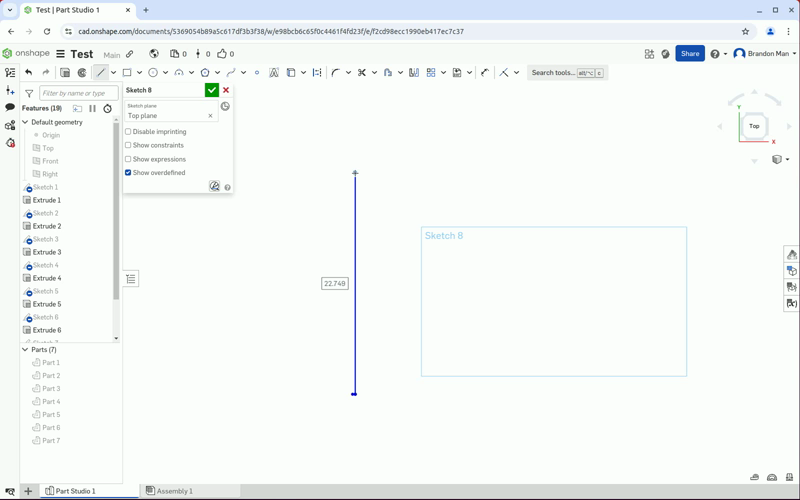
mouse_move(385, 172)
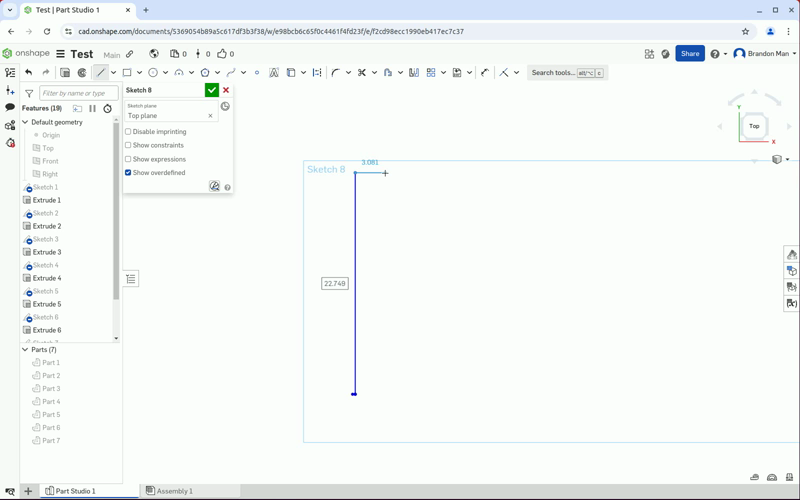
mouse_move(352, 172)
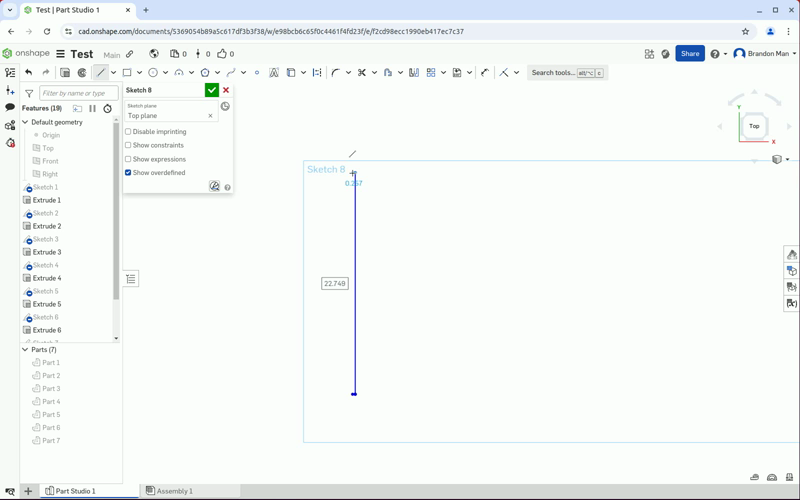
scroll(6)
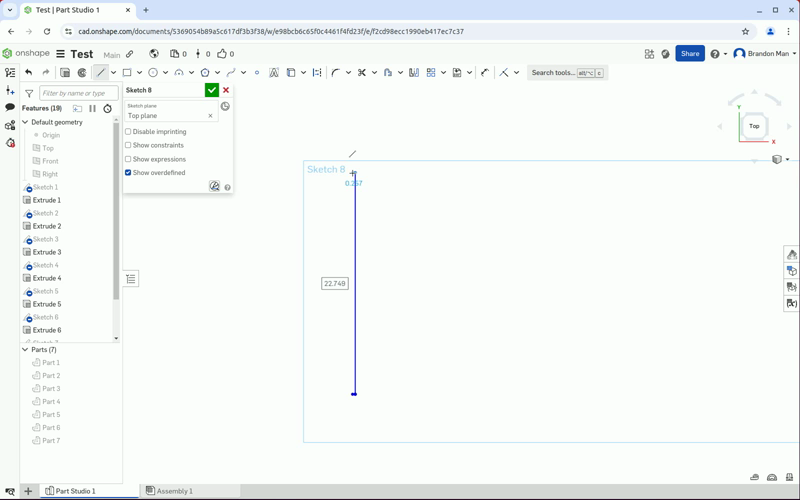
scroll(6)
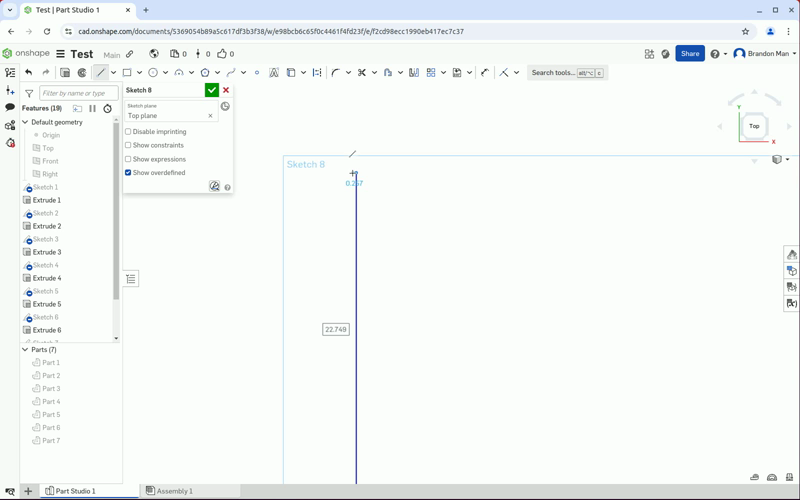
scroll(6)
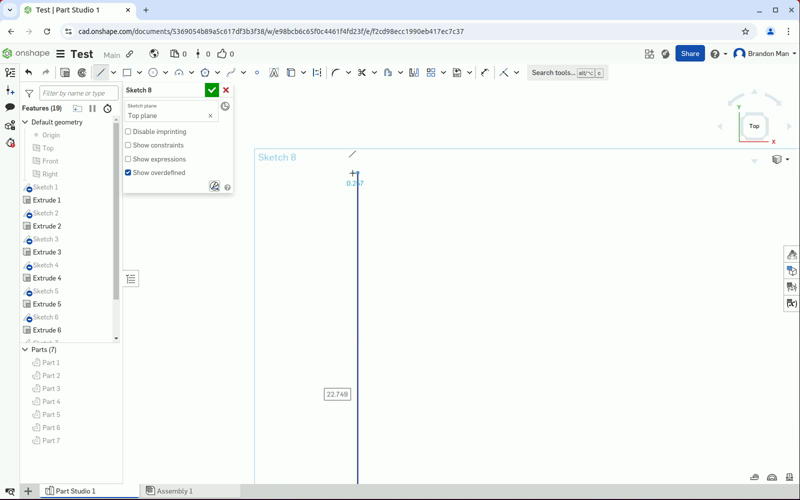
scroll(6)
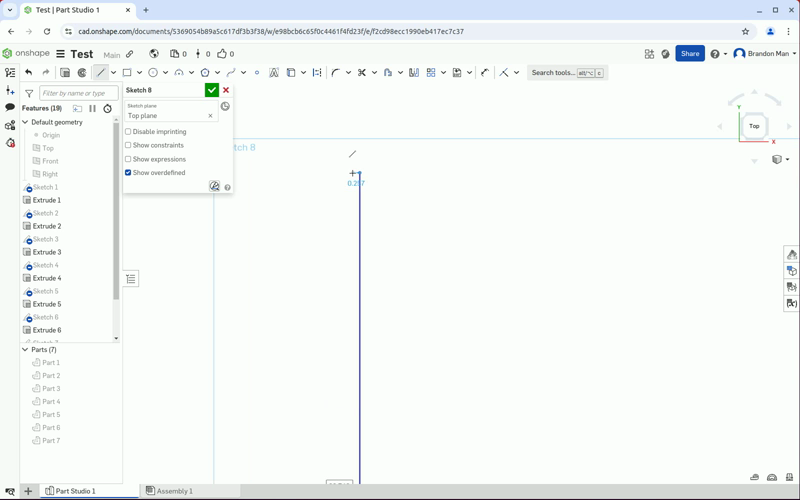
scroll(6)
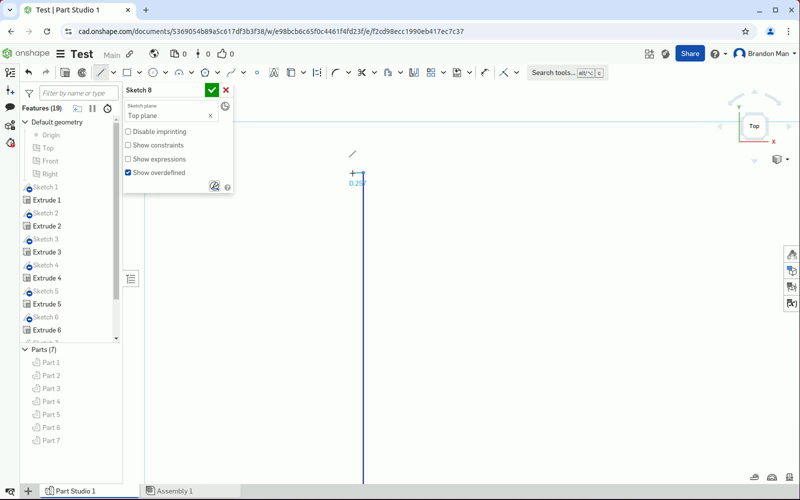
scroll(6)
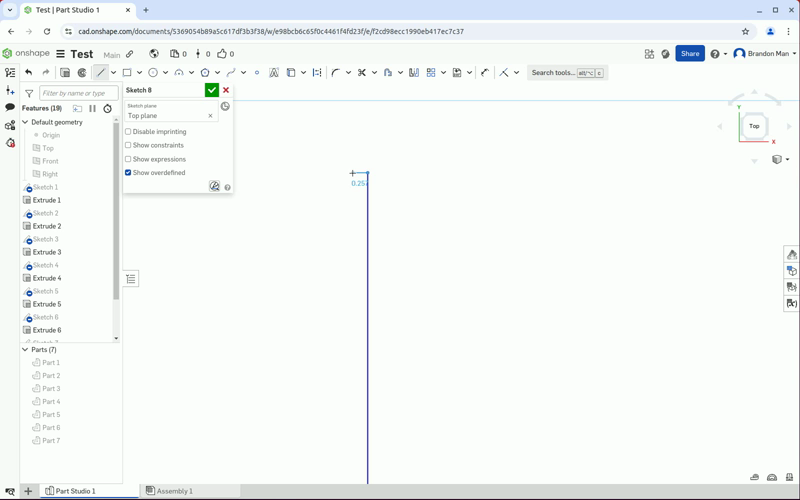
scroll(6)
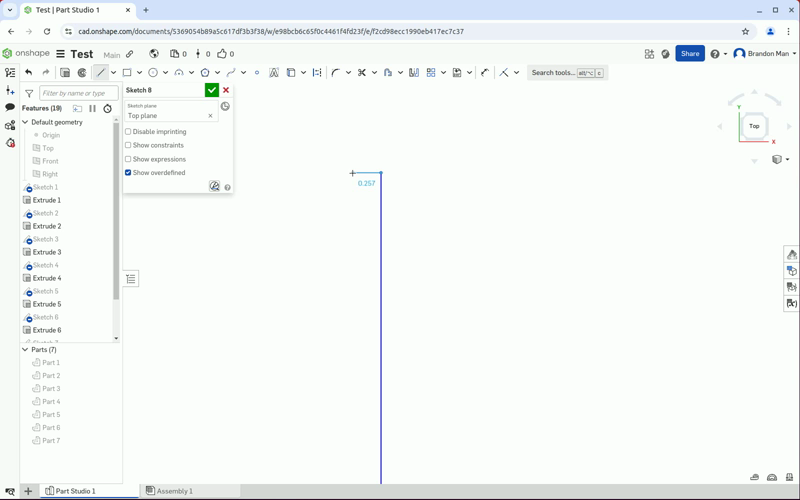
click(352, 172)
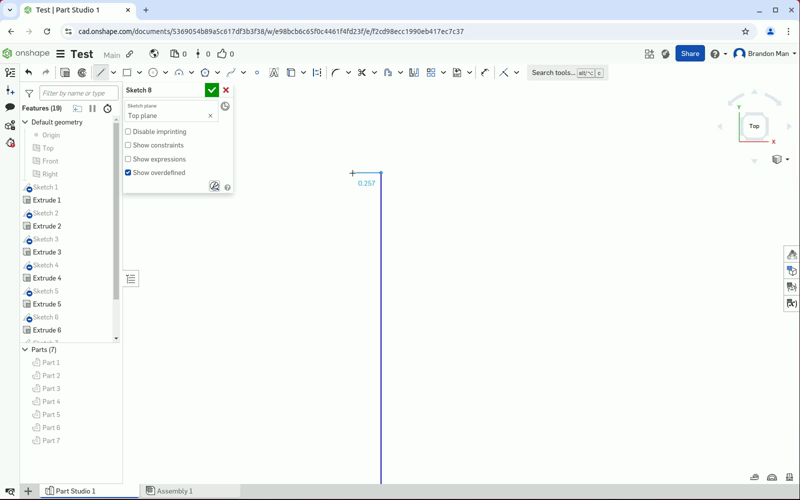
scroll(-6)
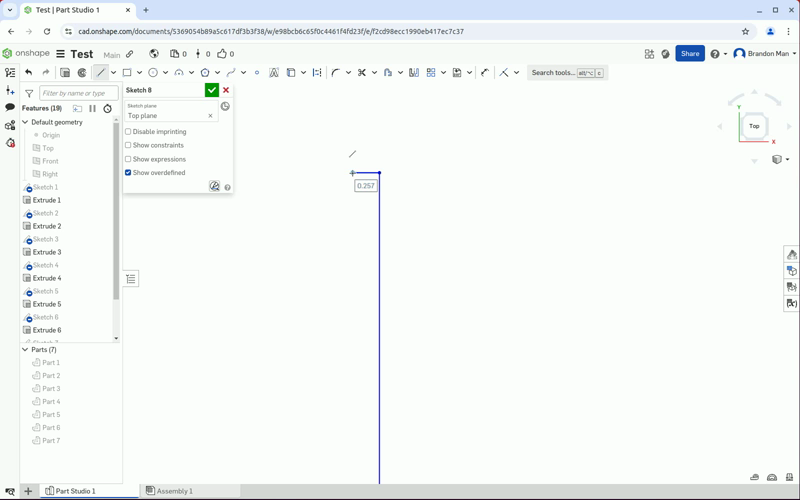
scroll(-6)
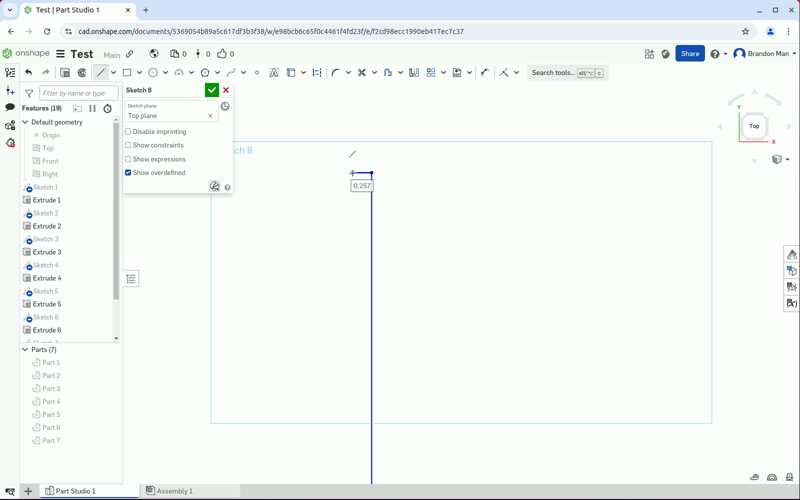
scroll(-6)
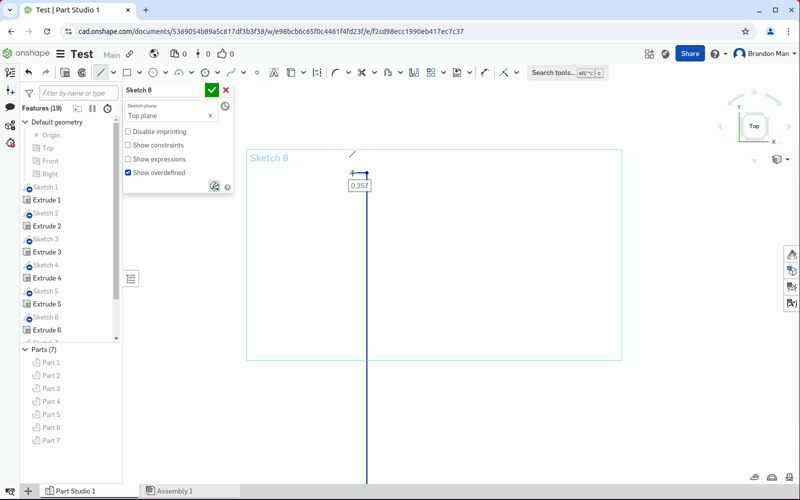
scroll(-6)
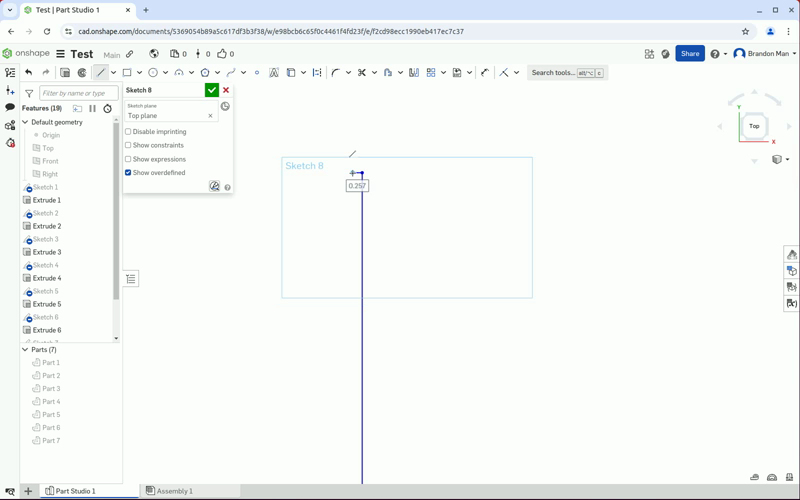
scroll(-6)
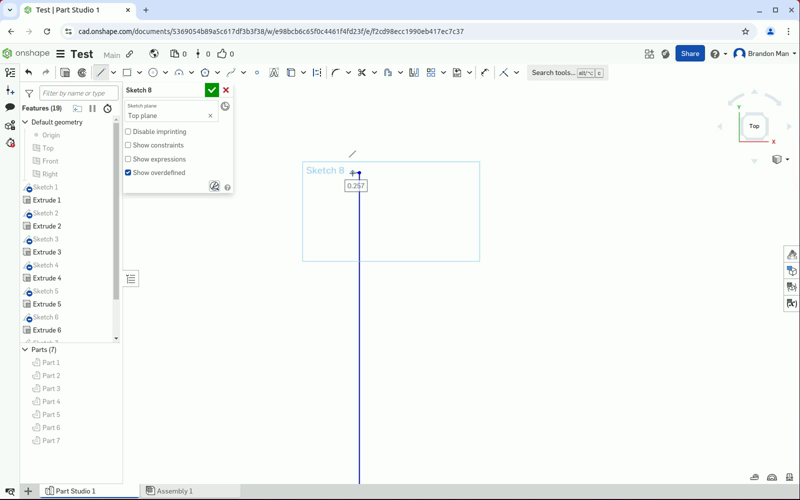
scroll(-6)
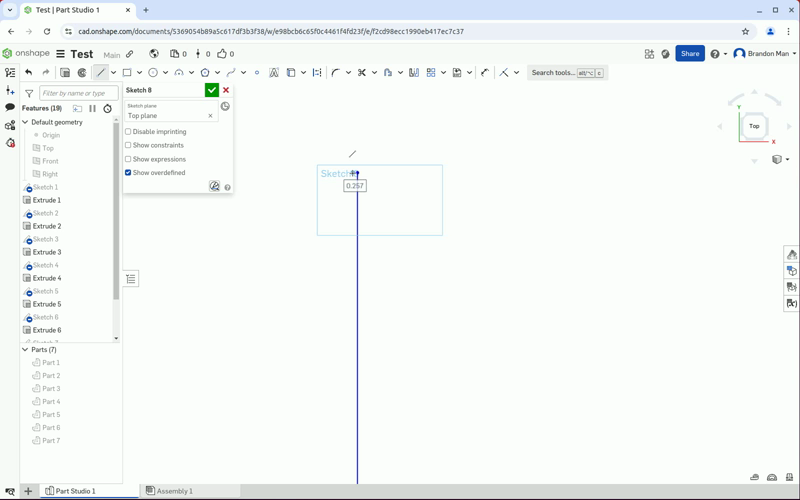
scroll(-6)
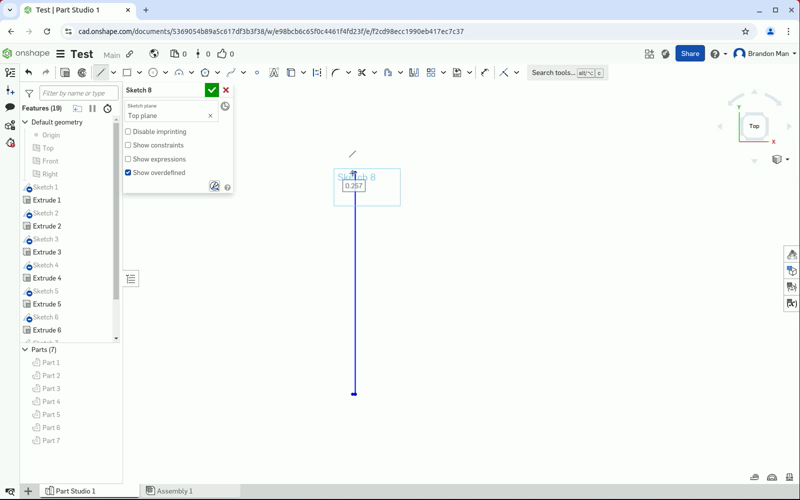
key_up(shift)
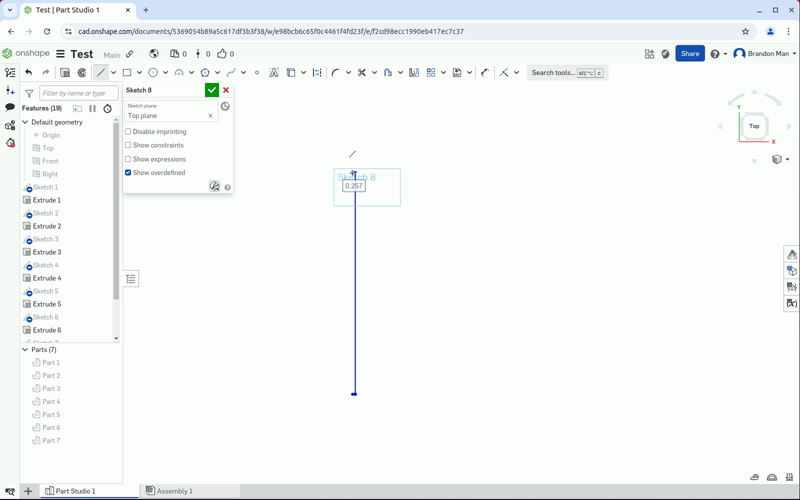
key_down(shift)
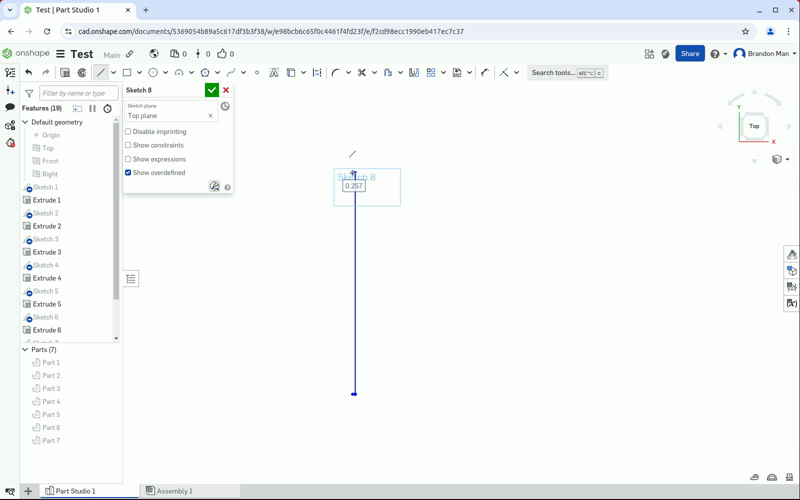
mouse_move(352, 394)
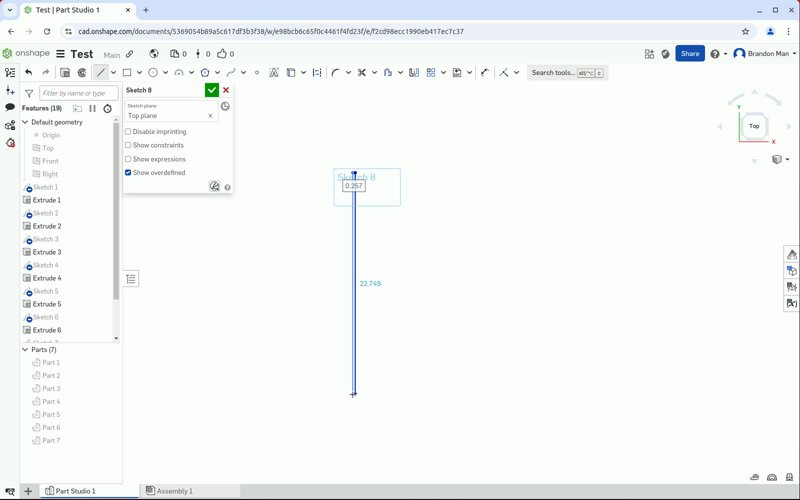
scroll(6)
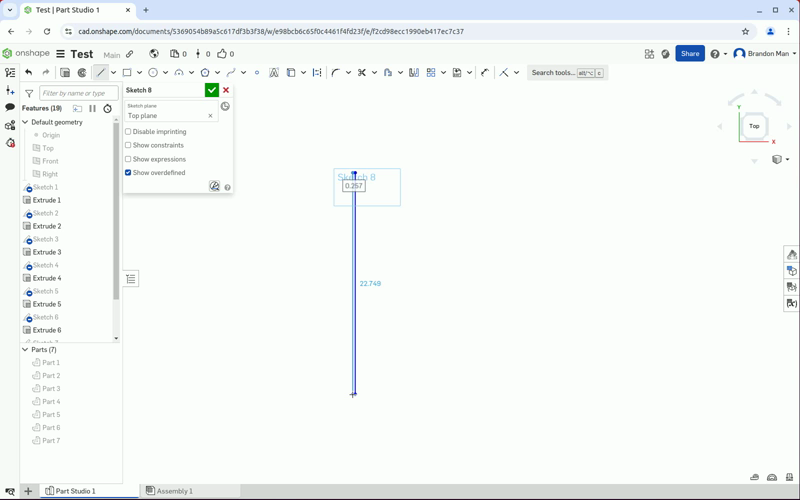
scroll(6)
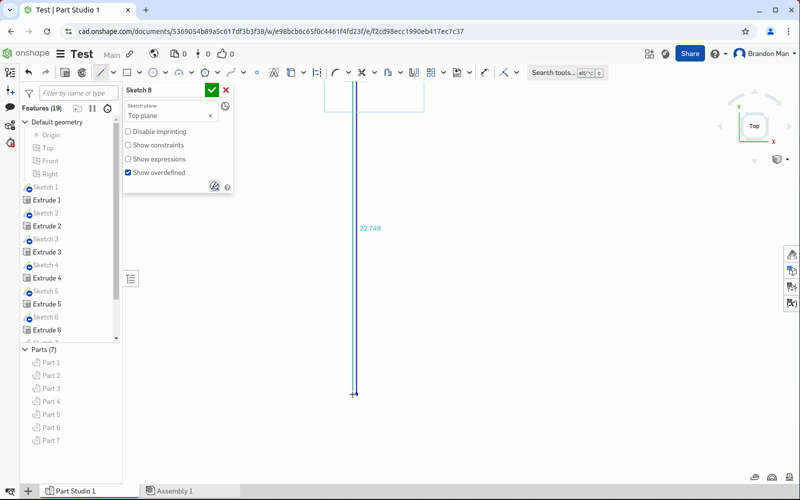
scroll(6)
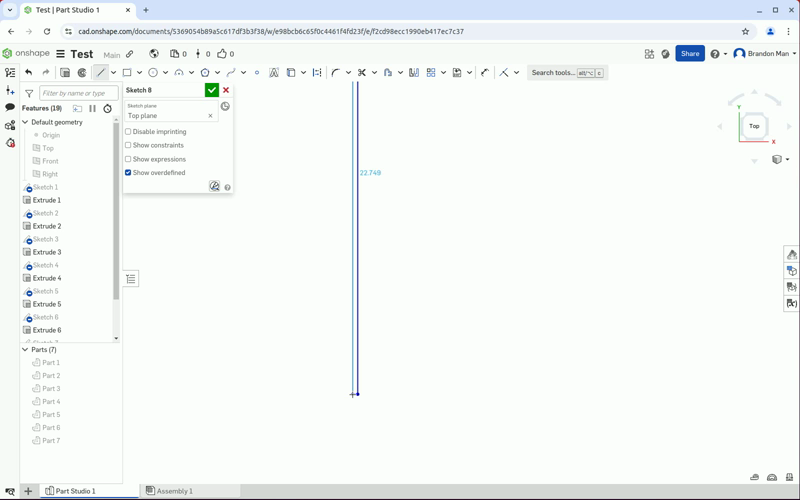
scroll(6)
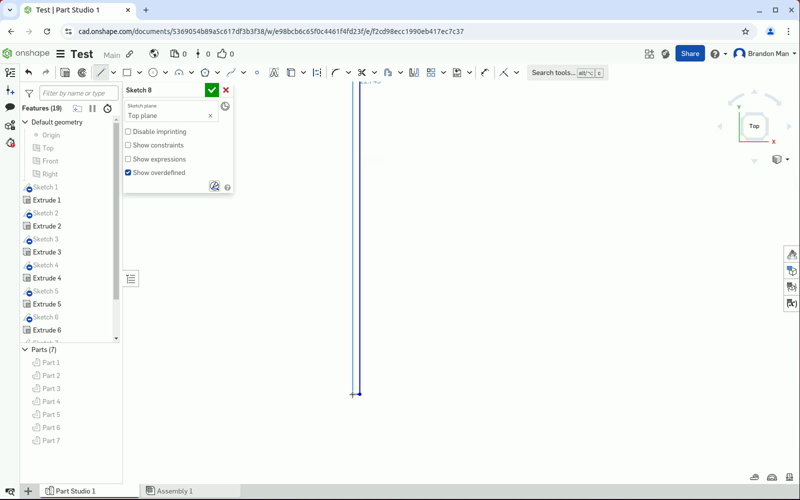
scroll(6)
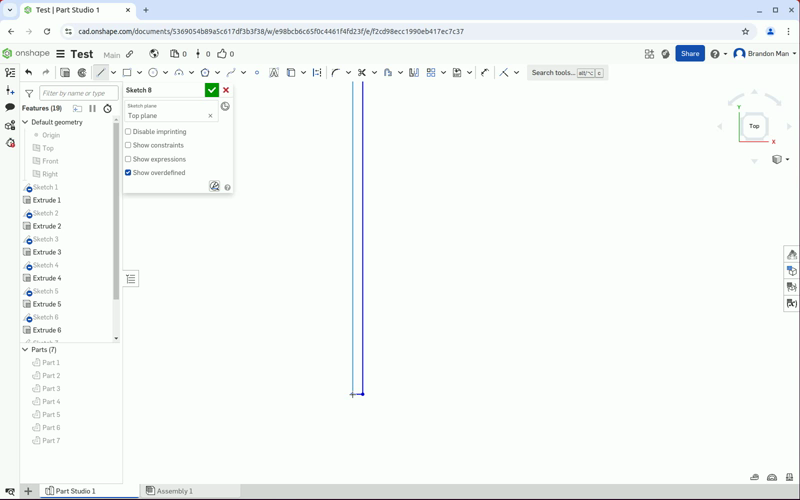
scroll(6)
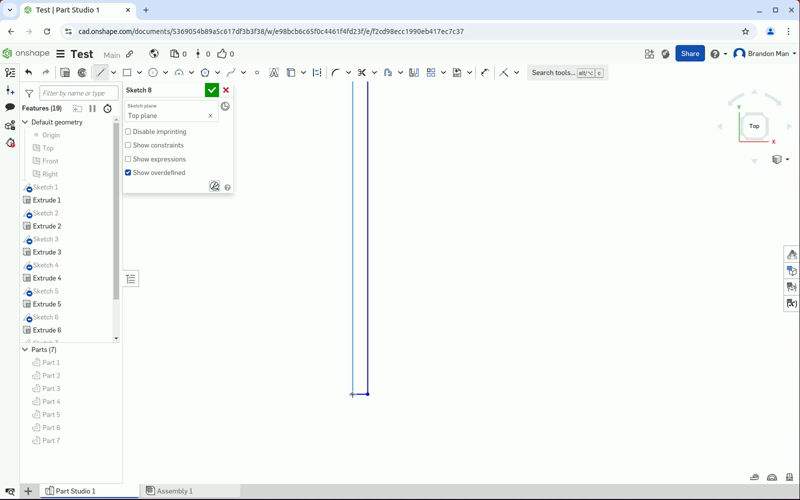
scroll(6)
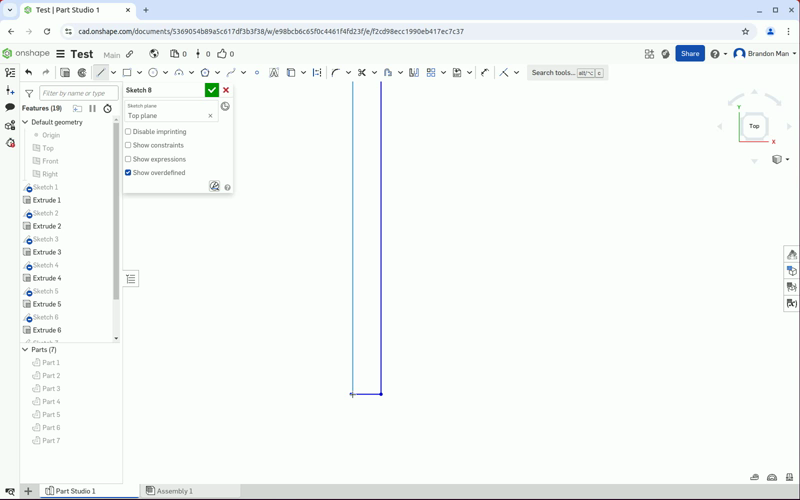
key_up(shift)
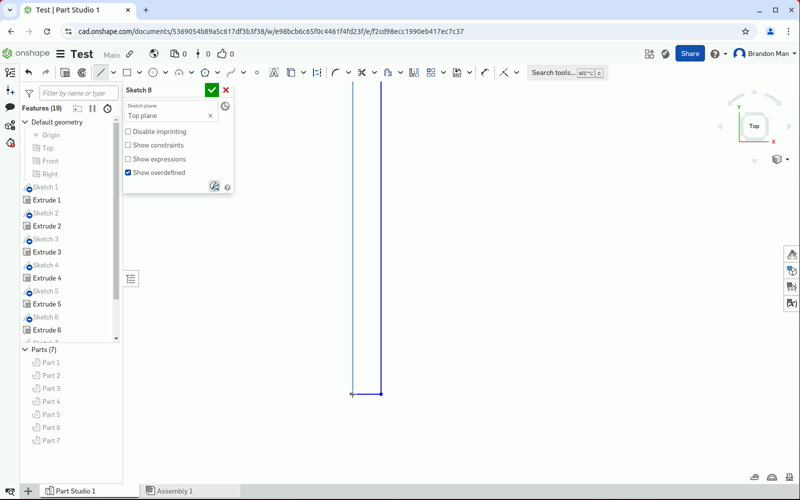
click(352, 394)
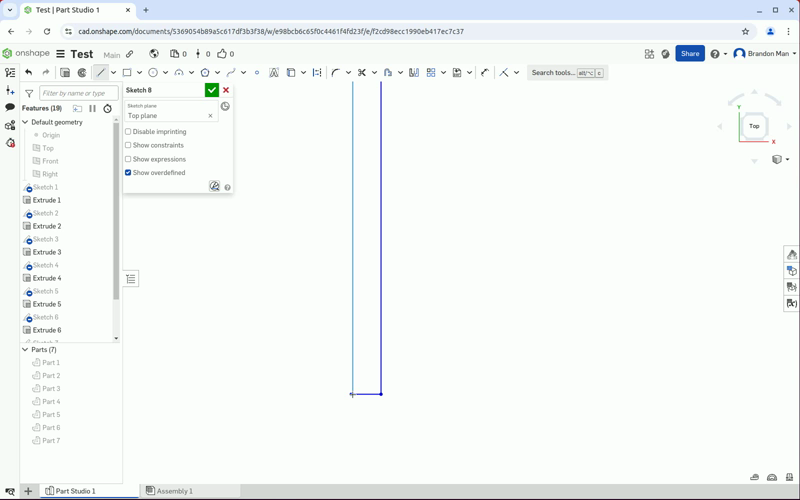
scroll(-6)
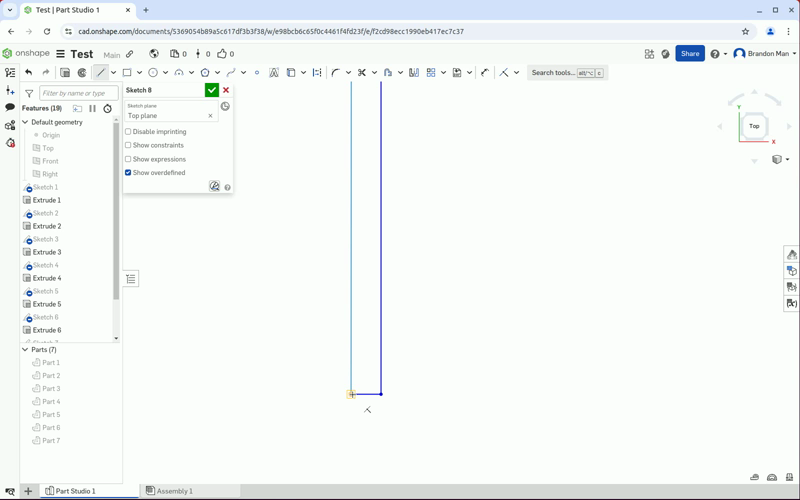
scroll(-6)
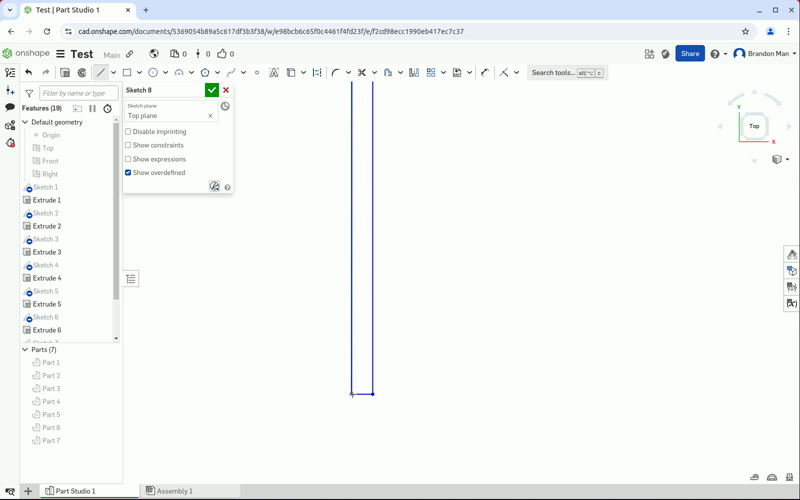
scroll(-6)
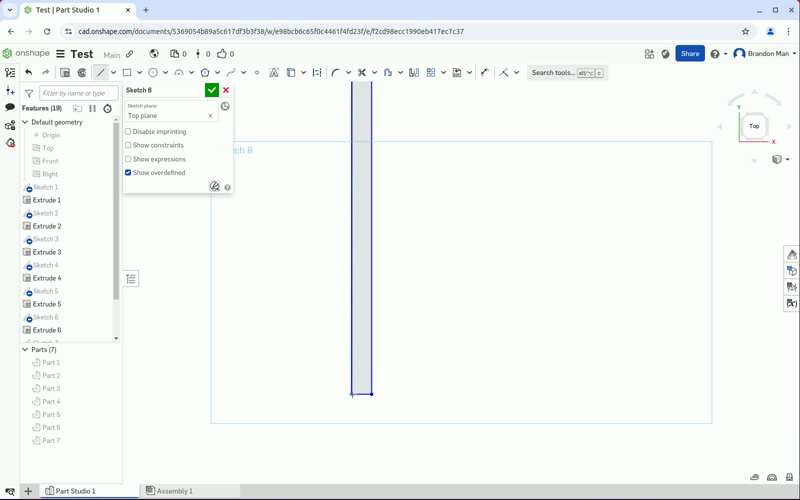
scroll(-6)
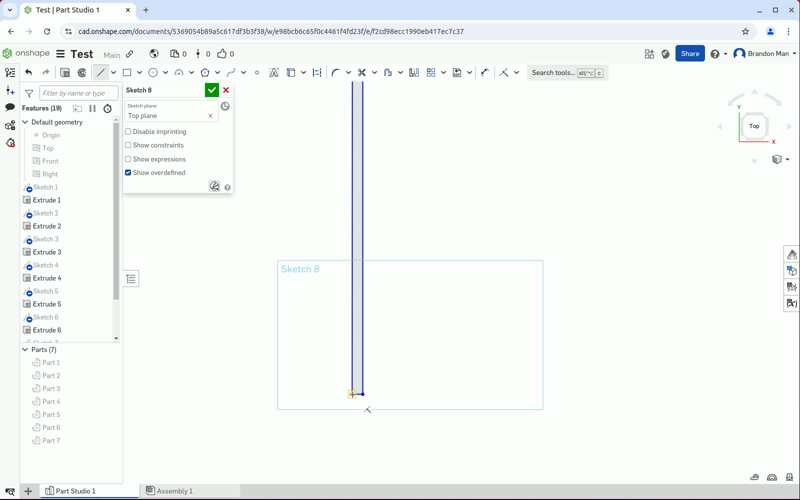
scroll(-6)
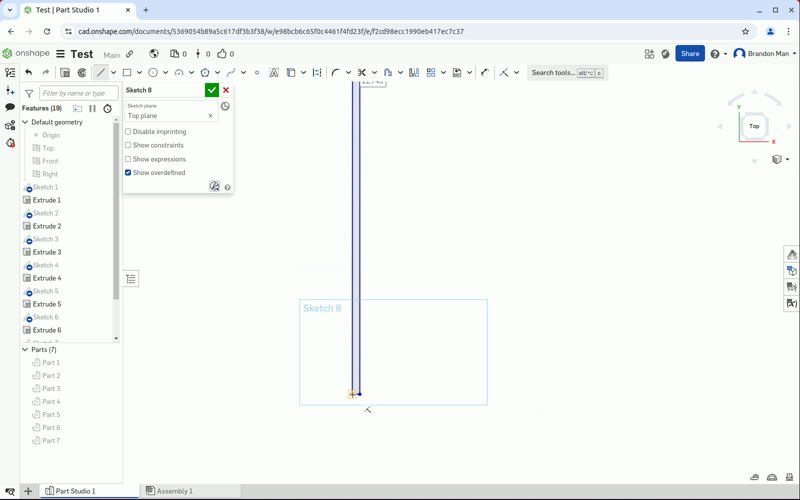
scroll(-6)
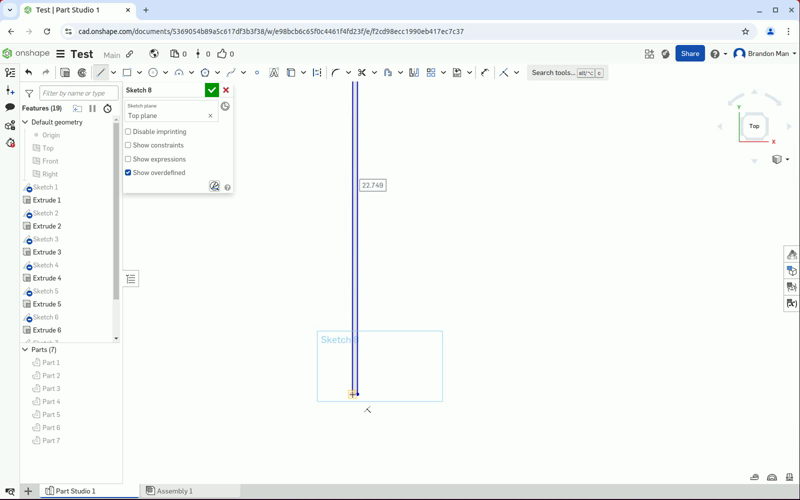
scroll(-6)
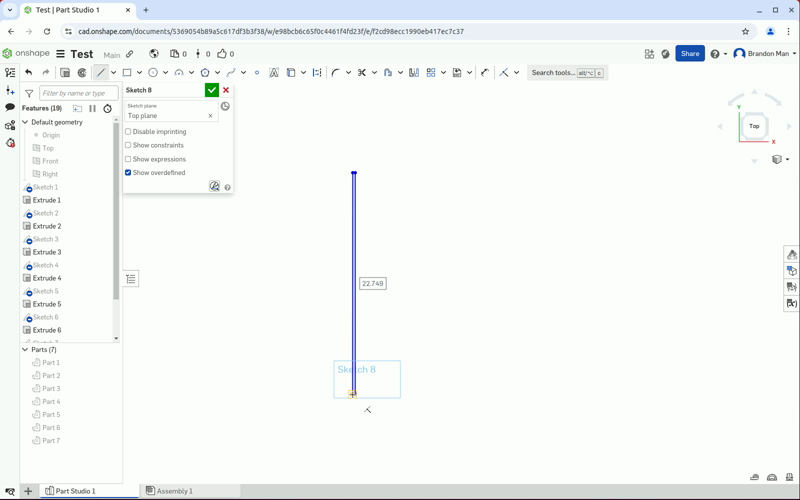
key(esc)
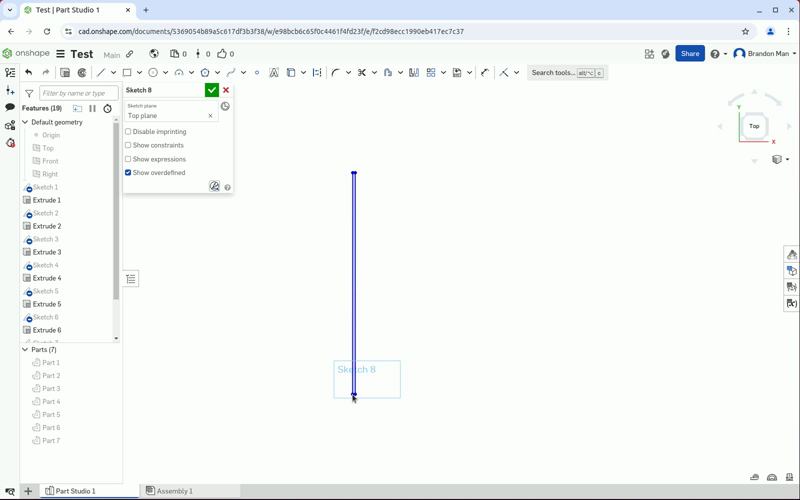
mouse_move(354, 280)
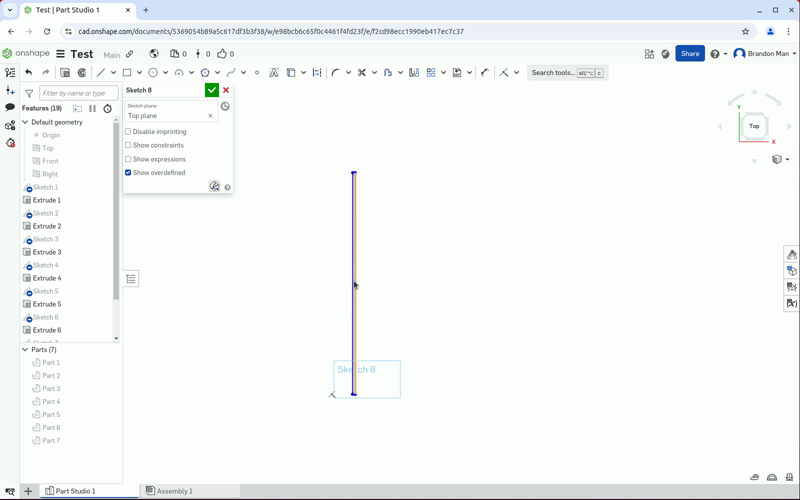
scroll(6)
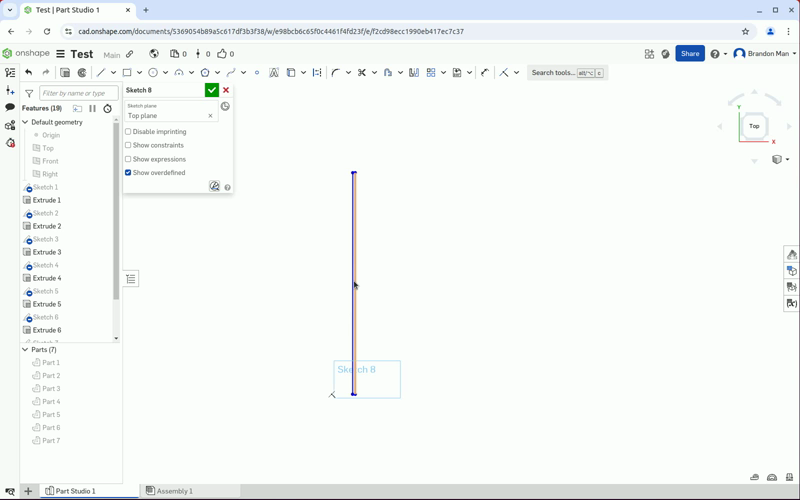
scroll(6)
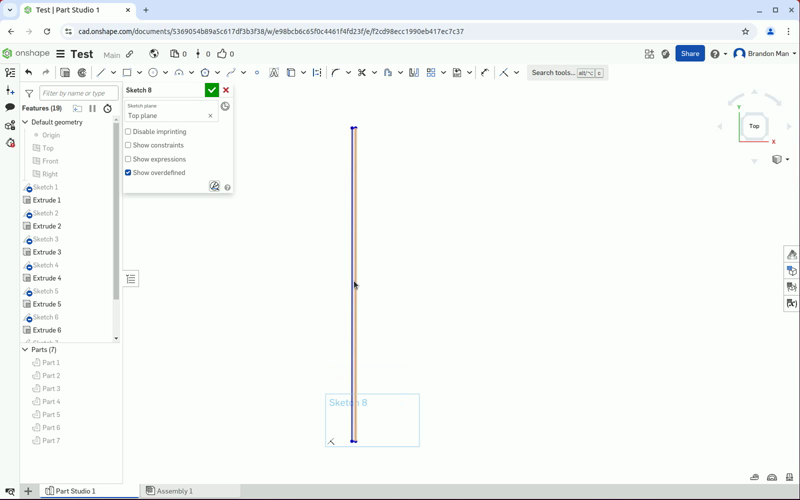
scroll(6)
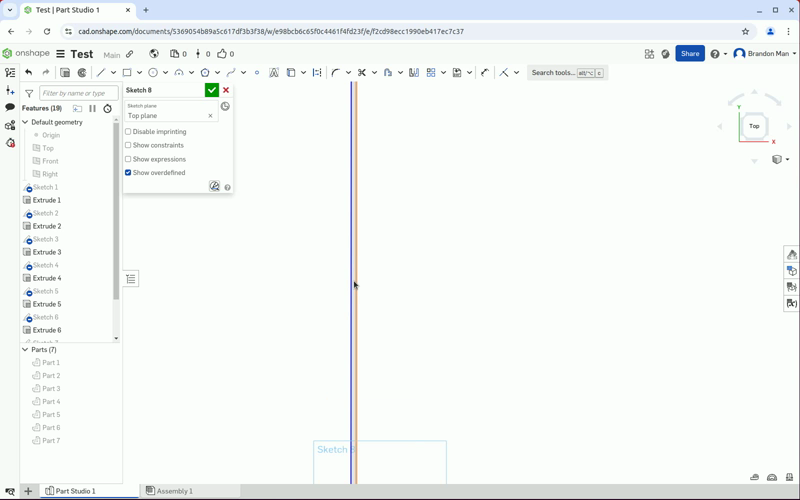
scroll(6)
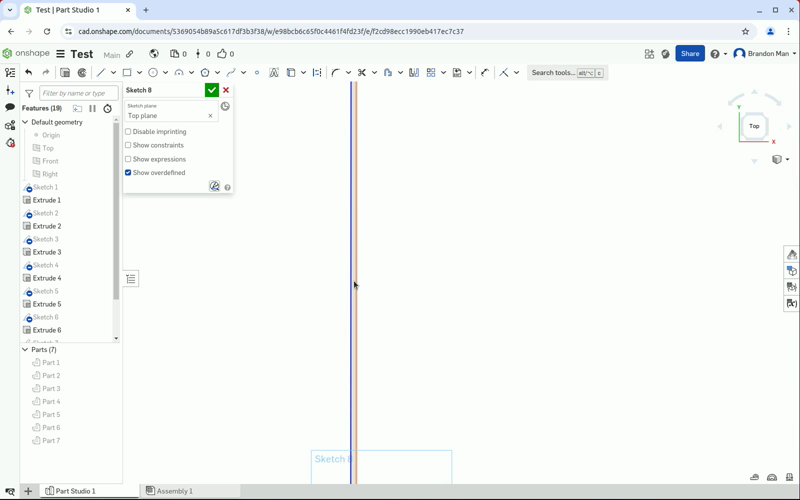
scroll(6)
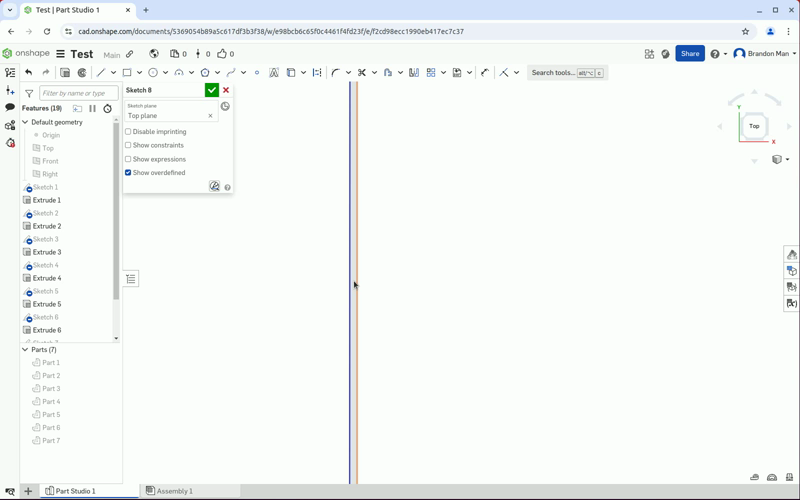
scroll(6)
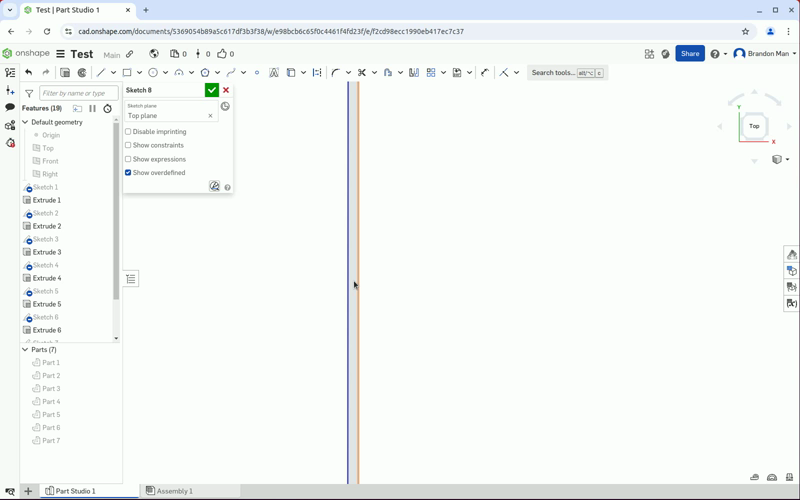
scroll(6)
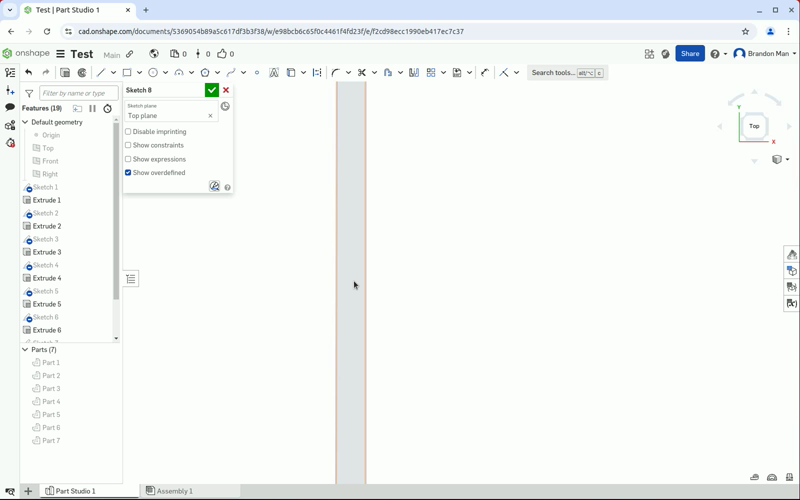
click(354, 280)
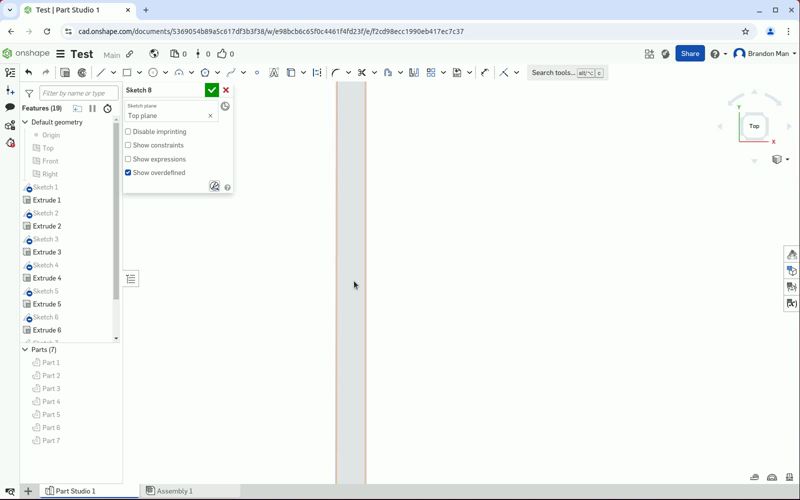
scroll(-6)
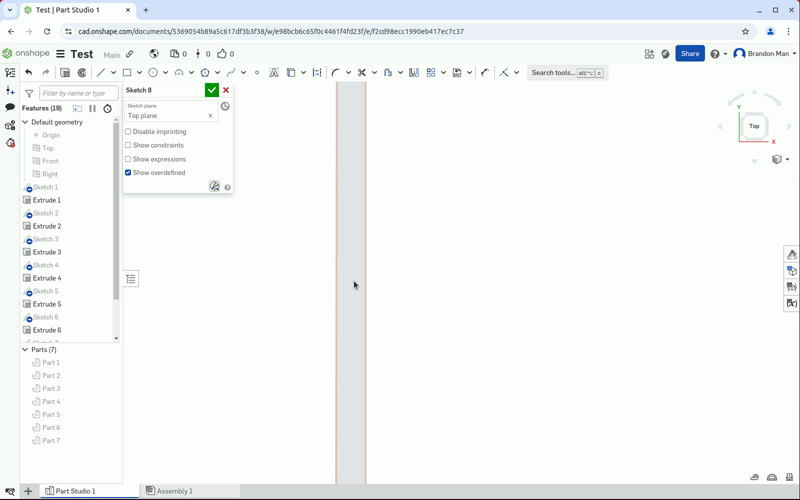
scroll(-6)
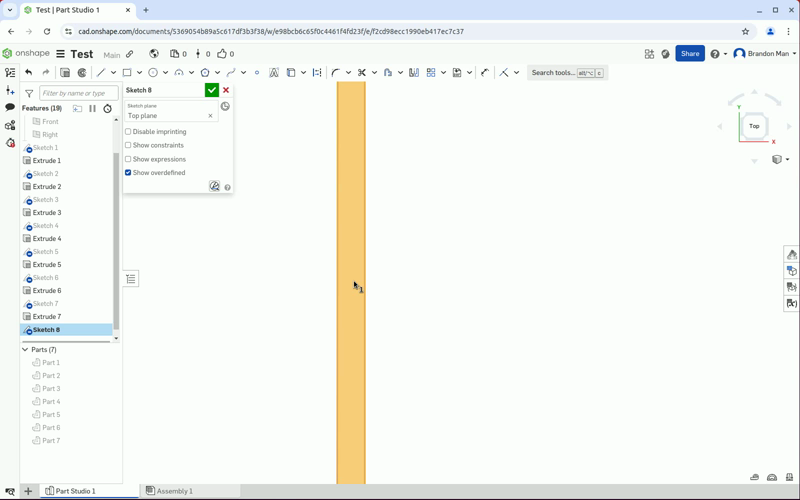
scroll(-6)
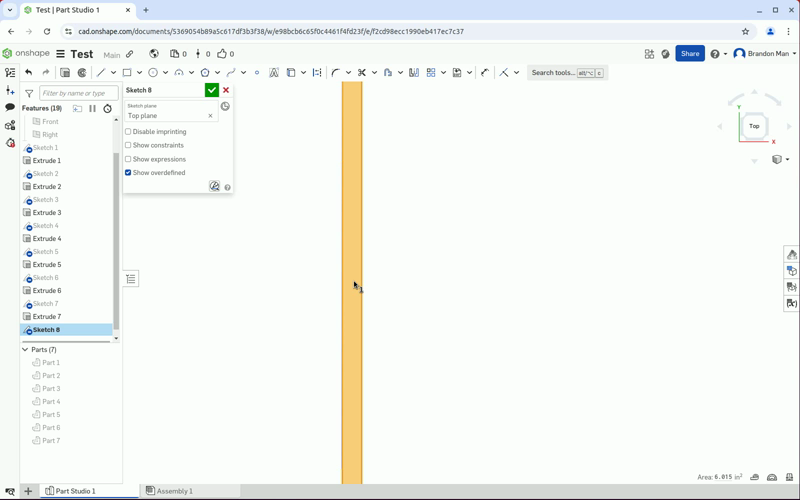
scroll(-6)
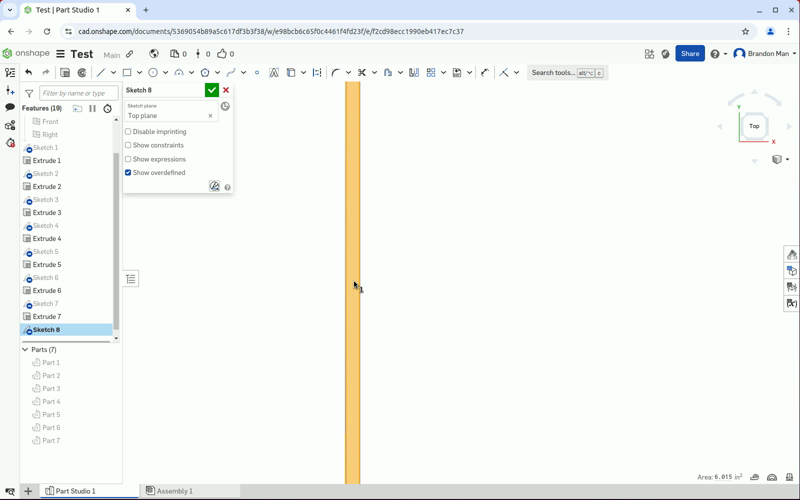
scroll(-6)
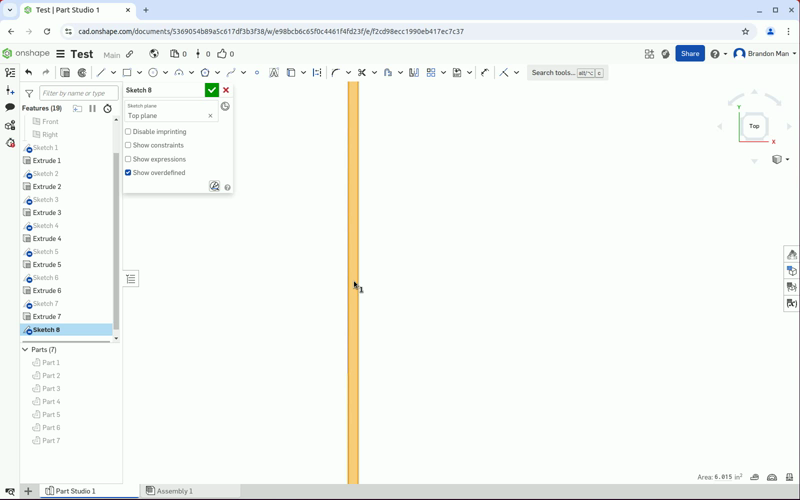
scroll(-6)
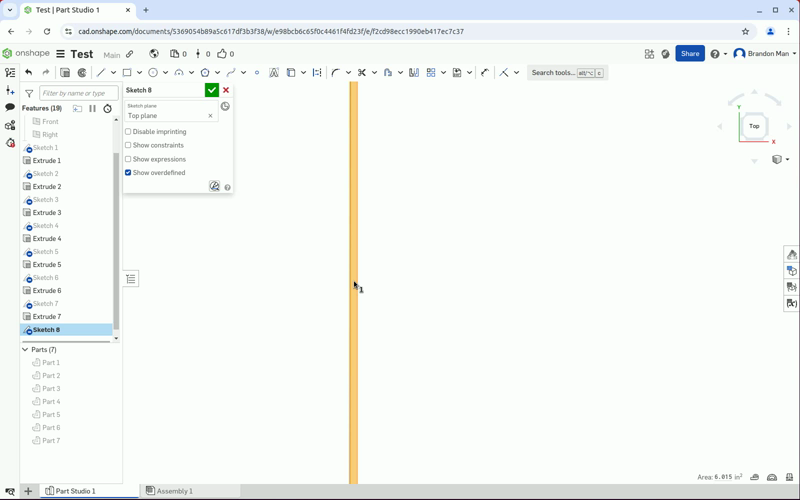
scroll(-6)
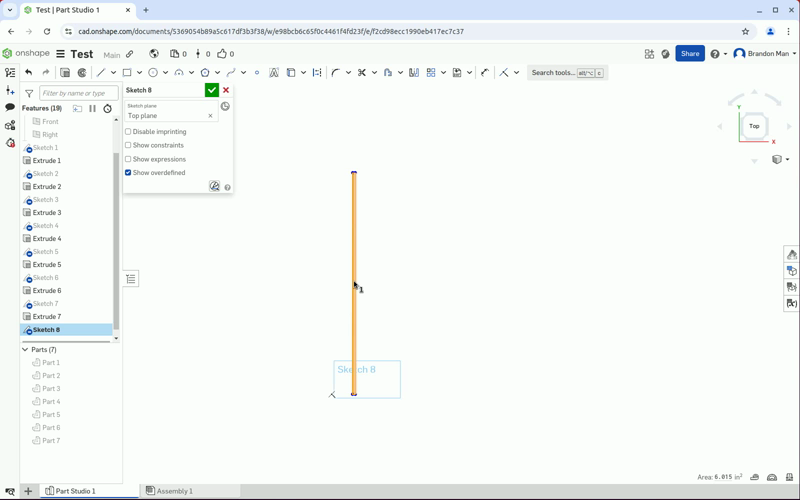
mouse_move(73, 352)
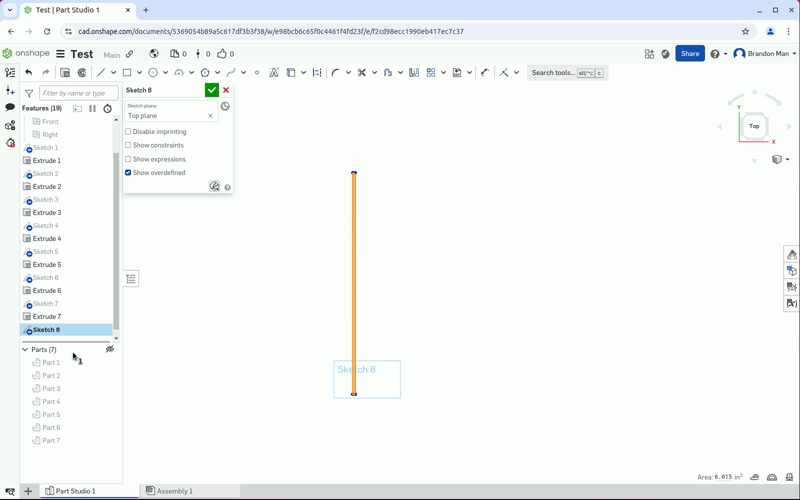
key(shift+y)
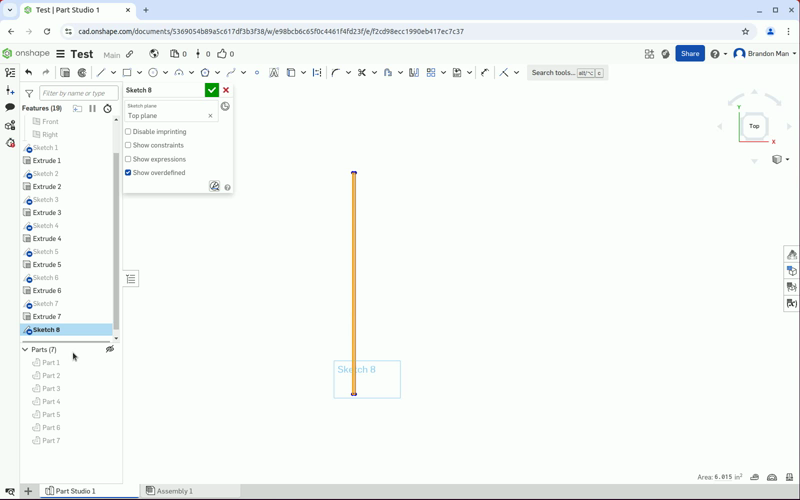
key(shift+e)
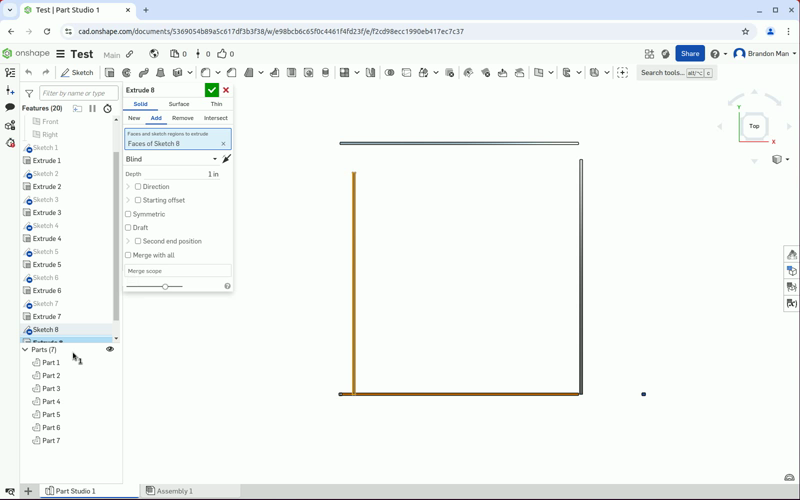
mouse_move(143, 106)
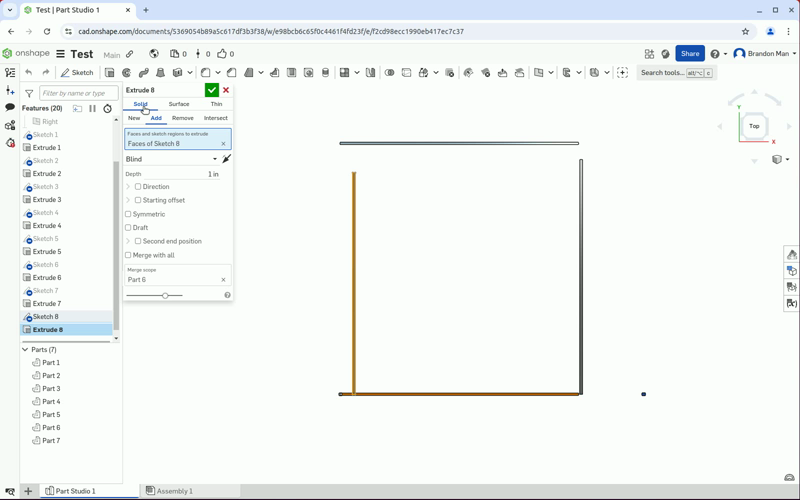
click(143, 106)
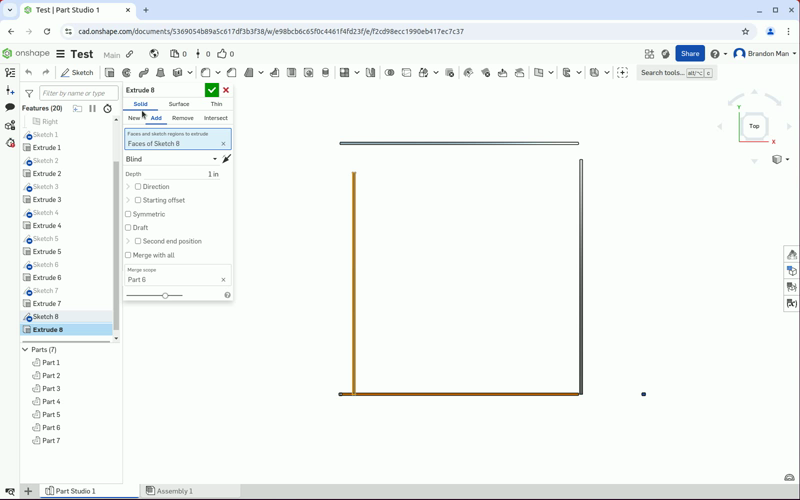
mouse_move(137, 120)
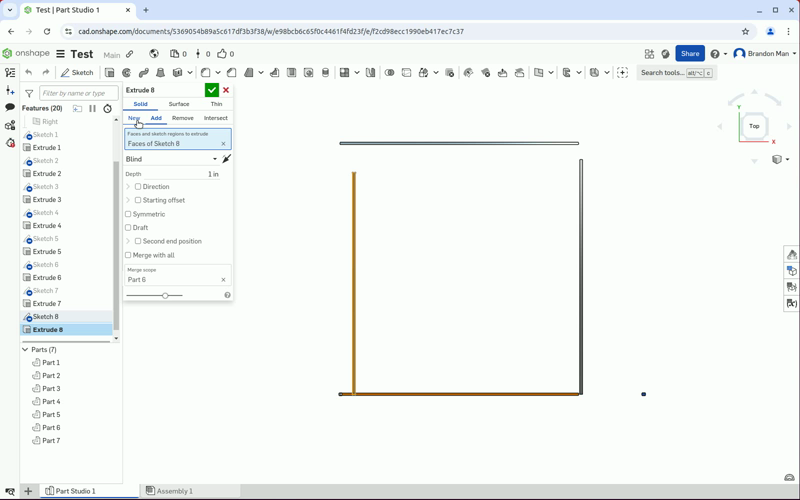
click(137, 120)
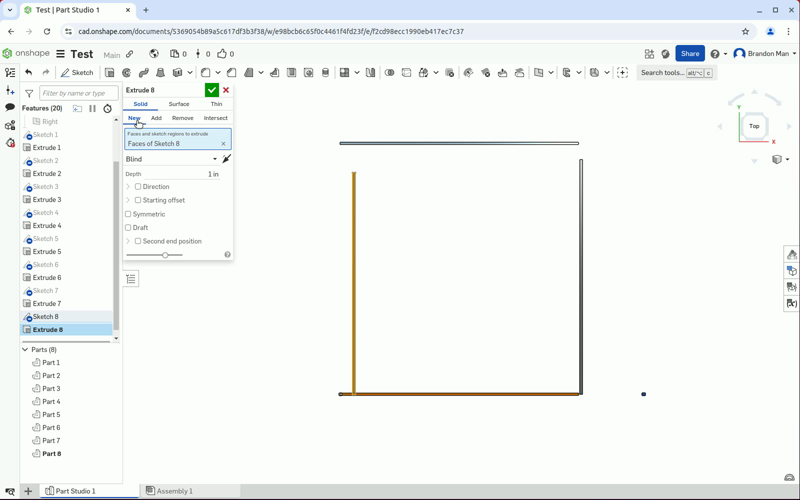
key(tab, 4)
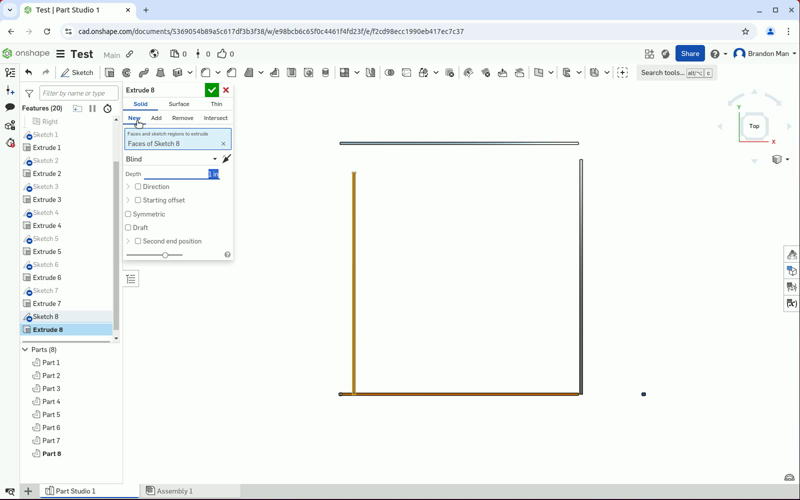
text(13.48)
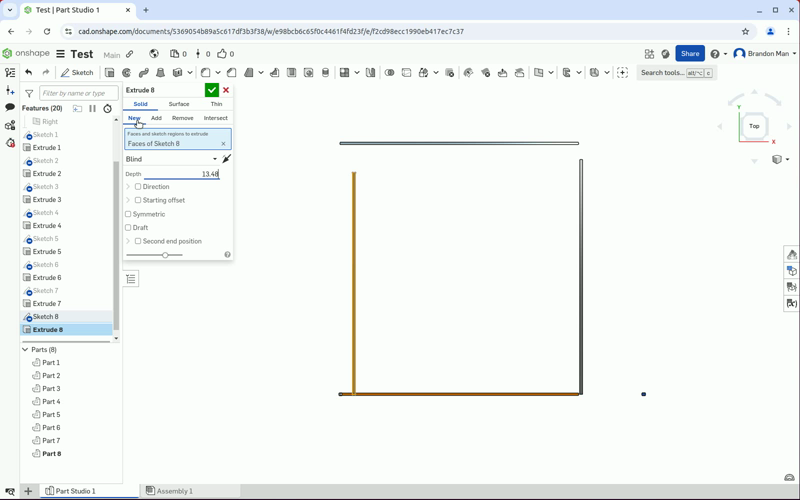
key(enter)
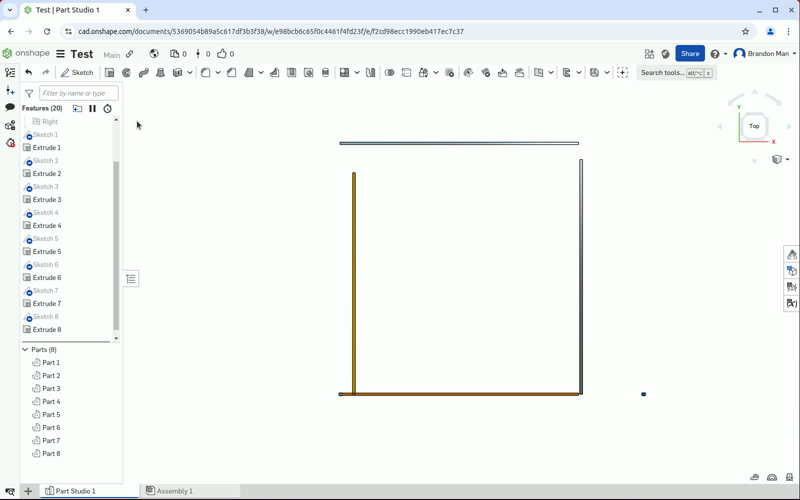
key(shift+h)
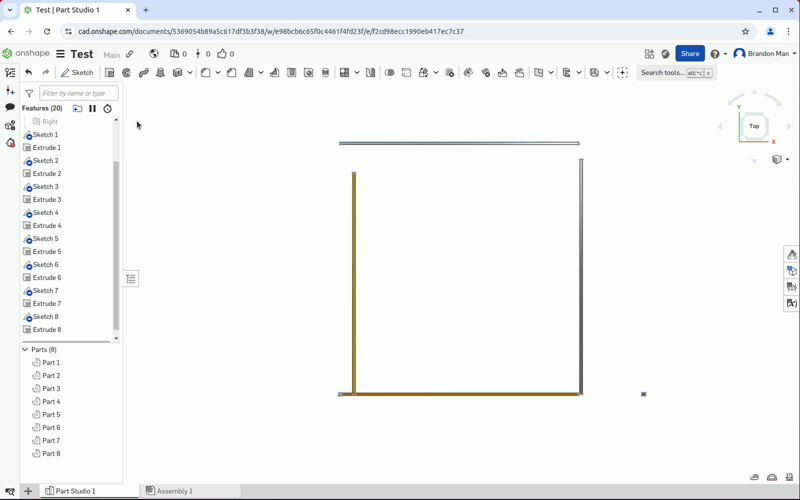
key(shift+h)
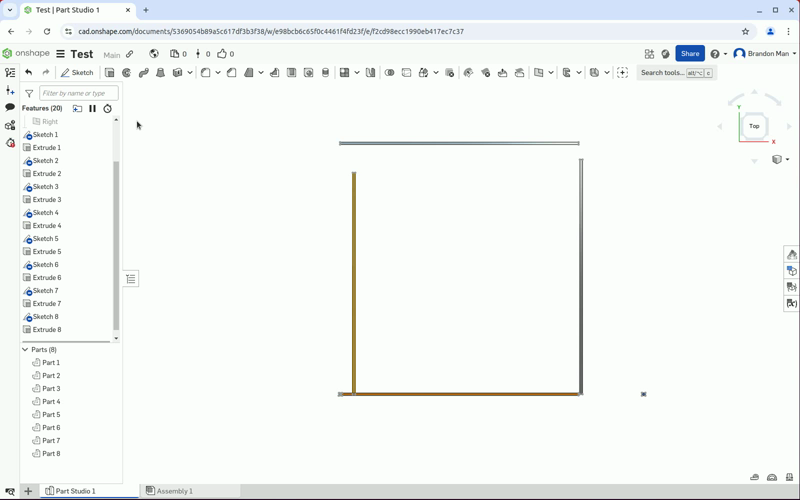
key(shift+7)
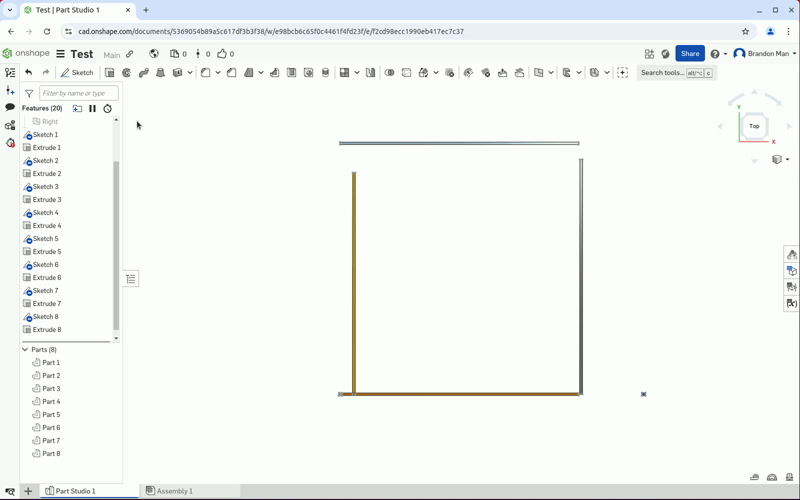
key(up, 3)
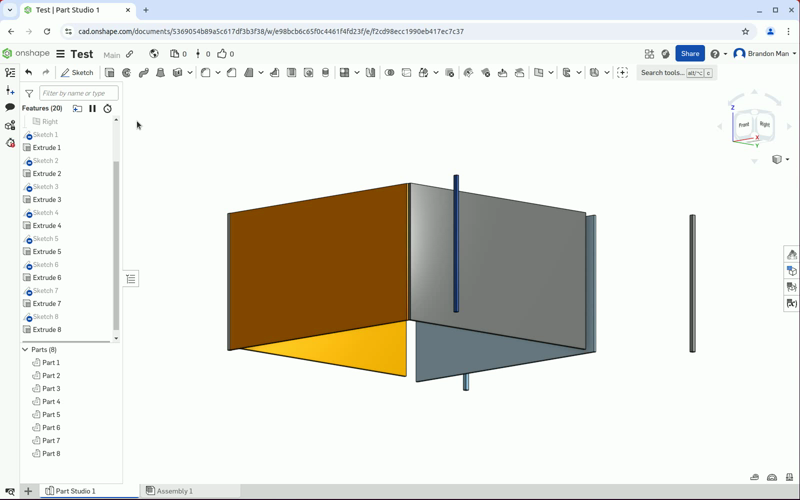
key(left, 3)
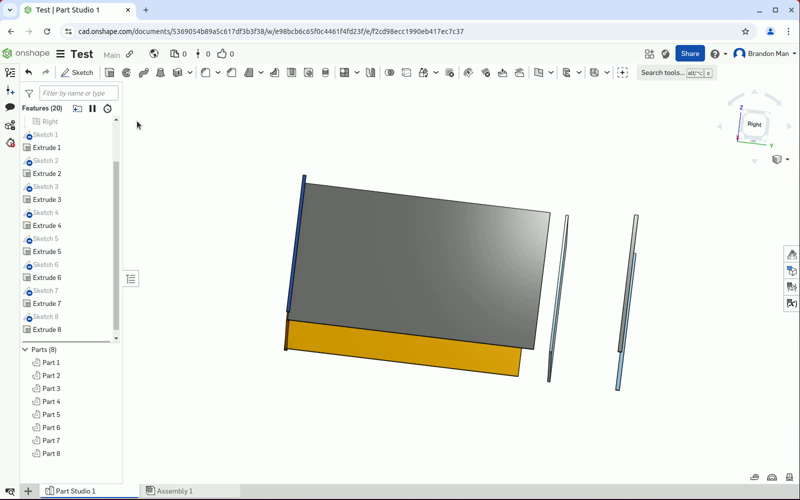
key(right, 3)
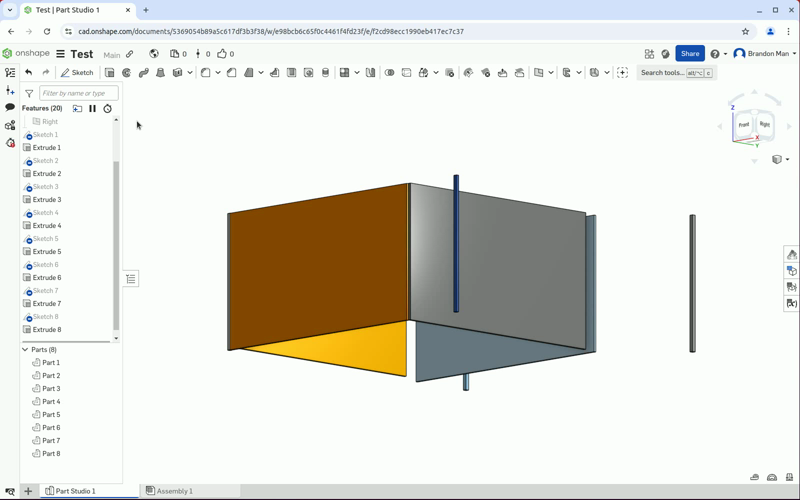
key(down, 3)
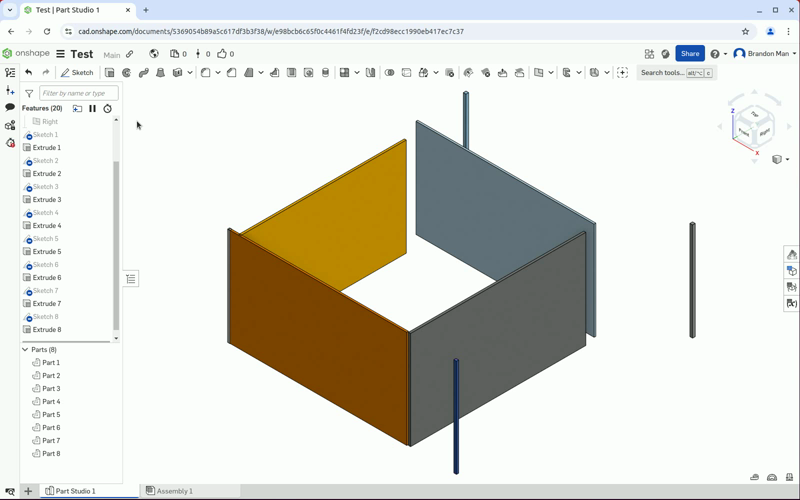
mouse_move(69, 137)
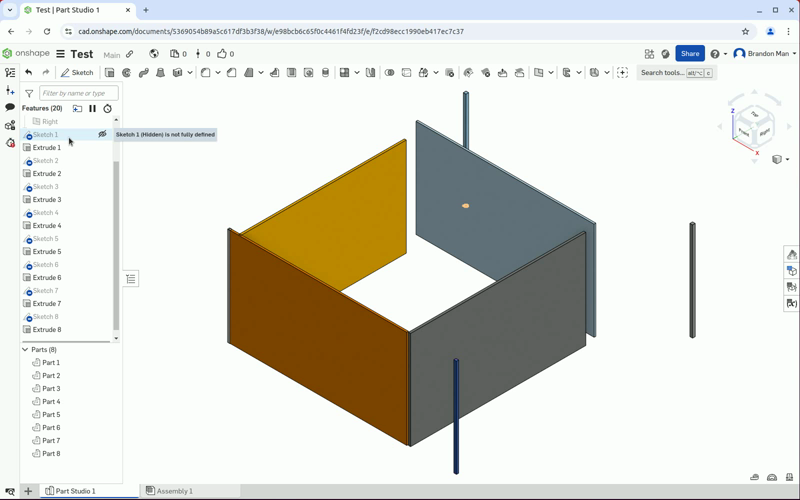
click(69, 137)